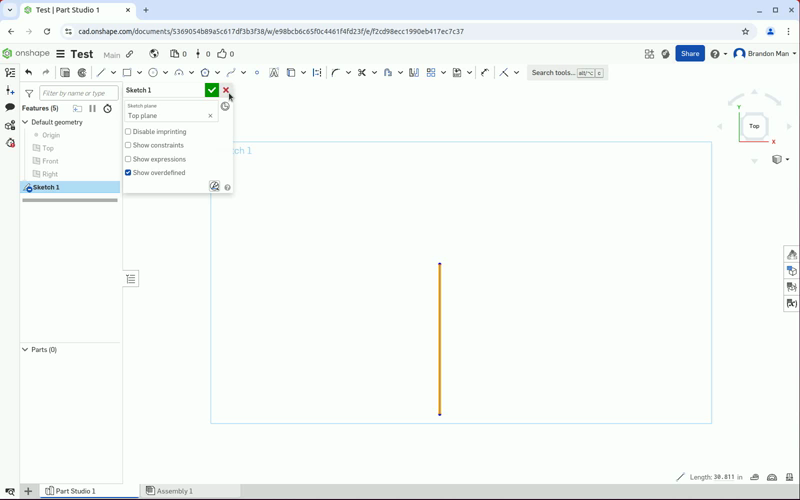
key(shift+h)
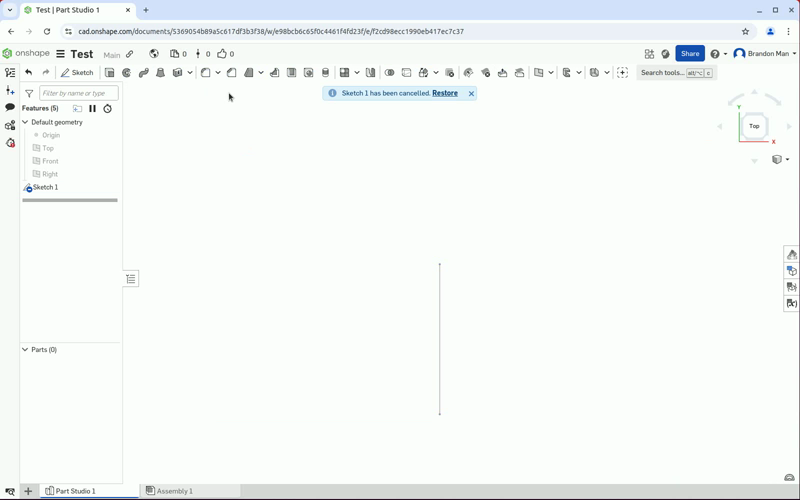
key(shift+s)
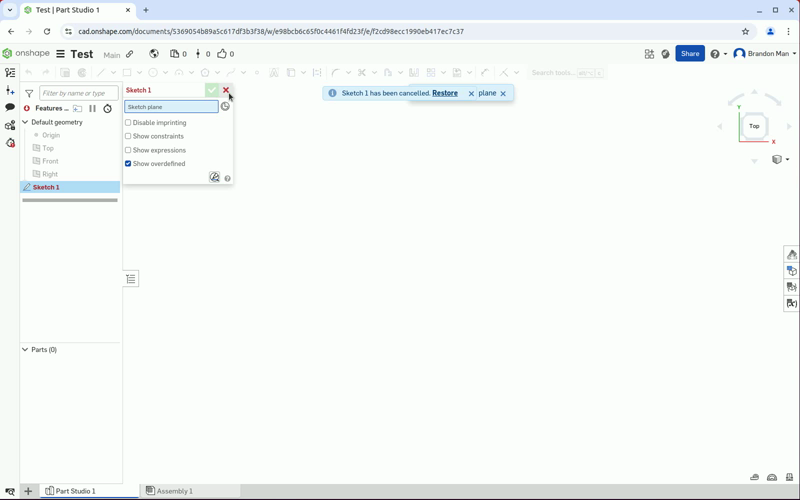
mouse_move(73, 150)
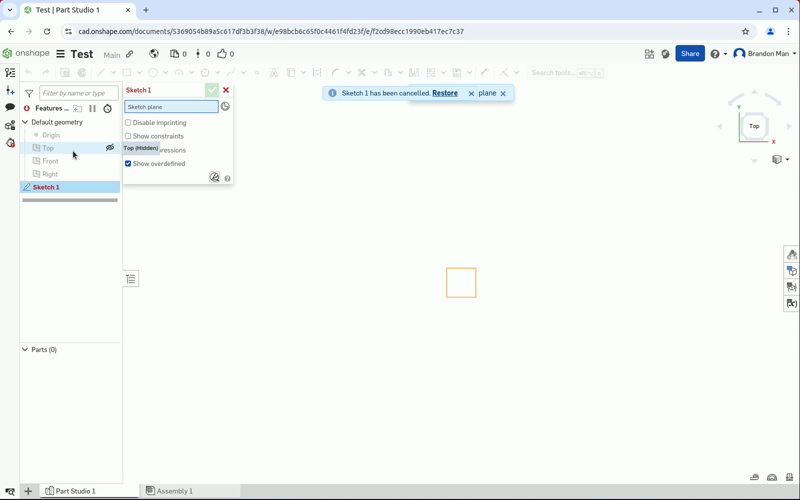
click(73, 150)
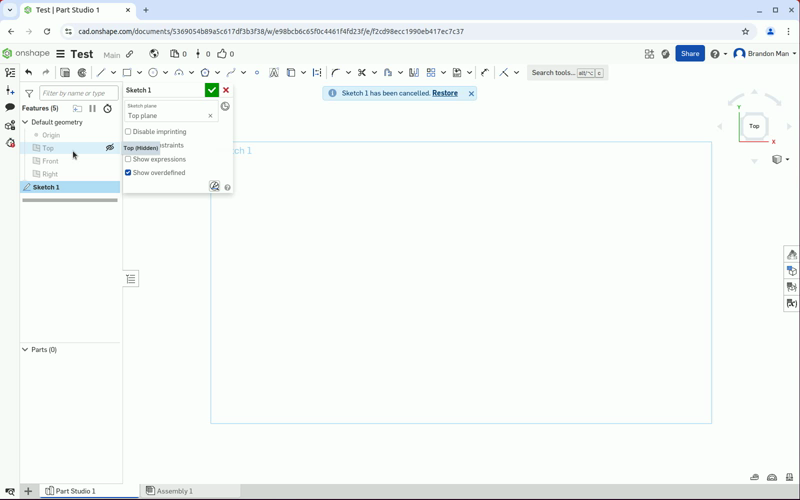
mouse_move(73, 352)
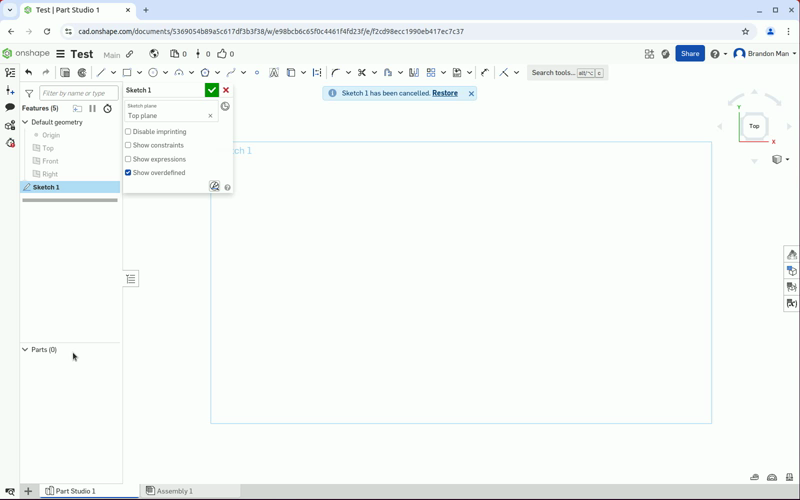
key(y)
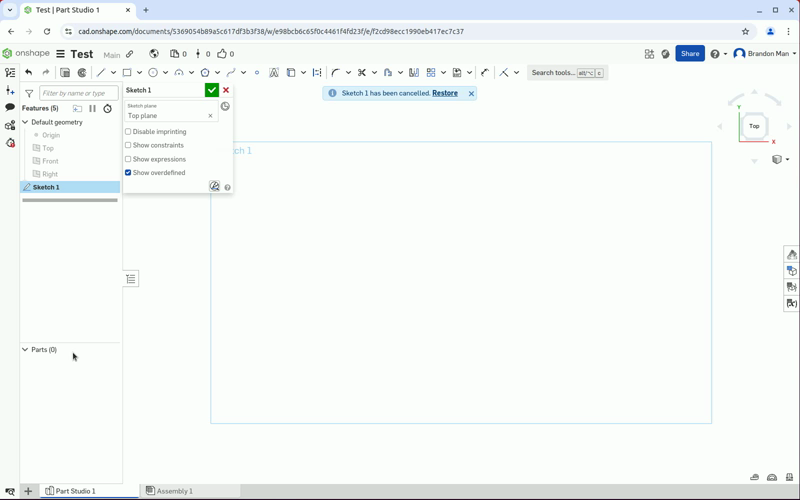
key(l)
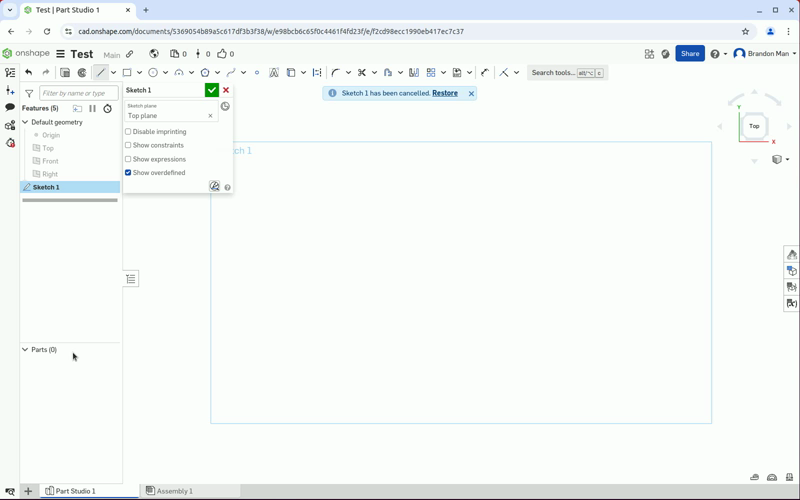
key_down(shift)
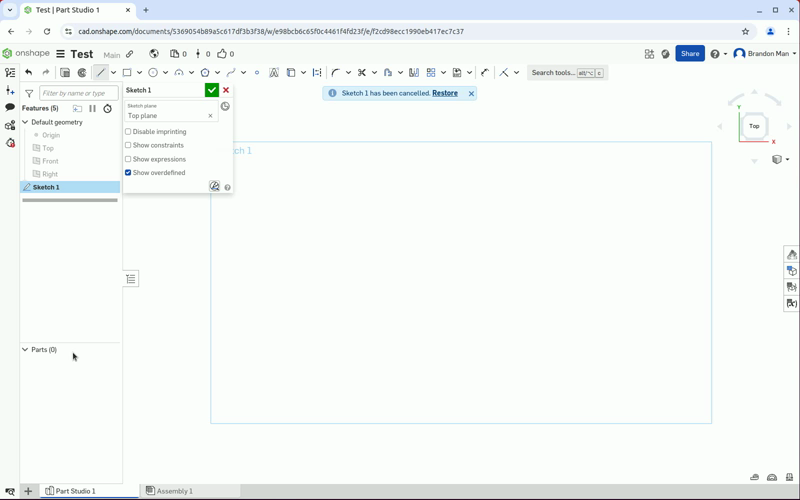
mouse_move(460, 279)
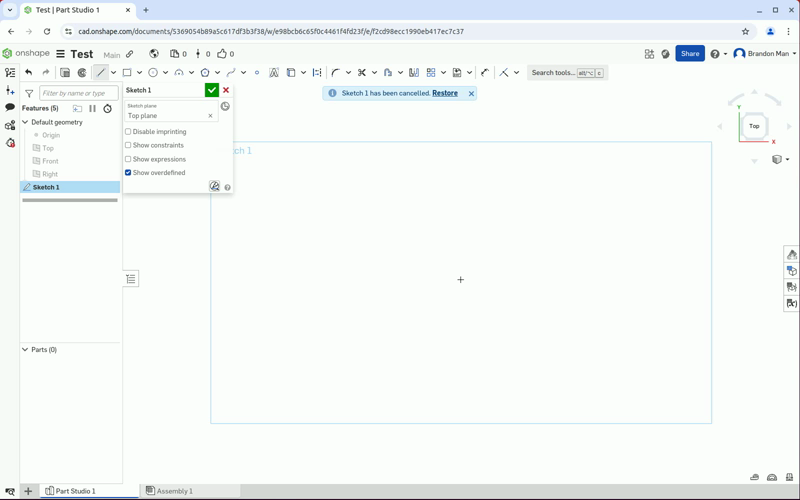
click(460, 279)
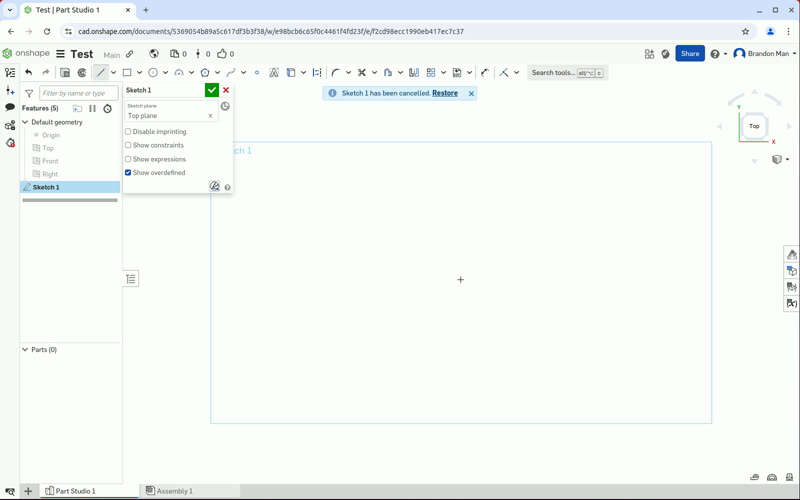
key_up(shift)
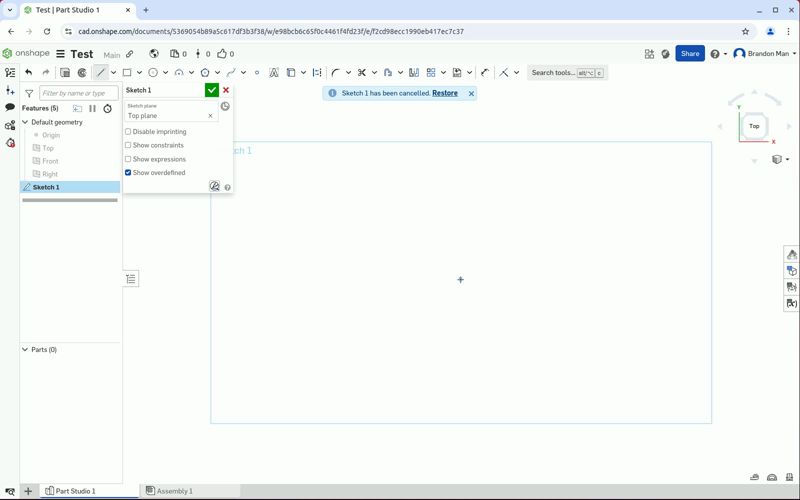
key_down(shift)
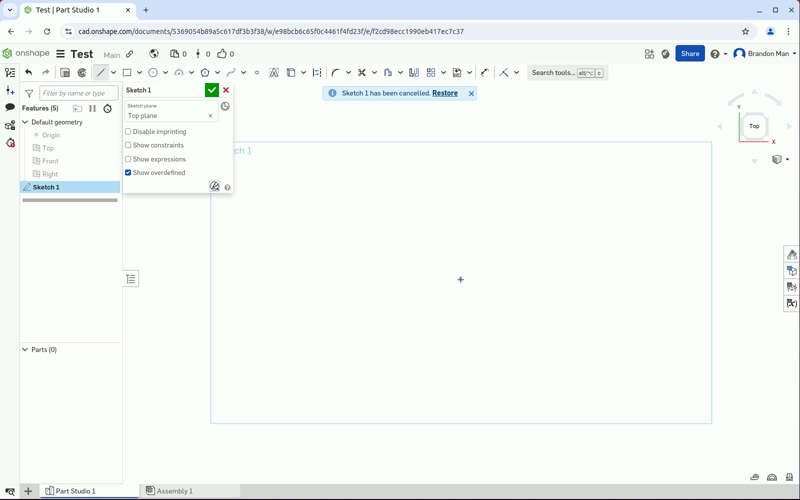
mouse_move(490, 279)
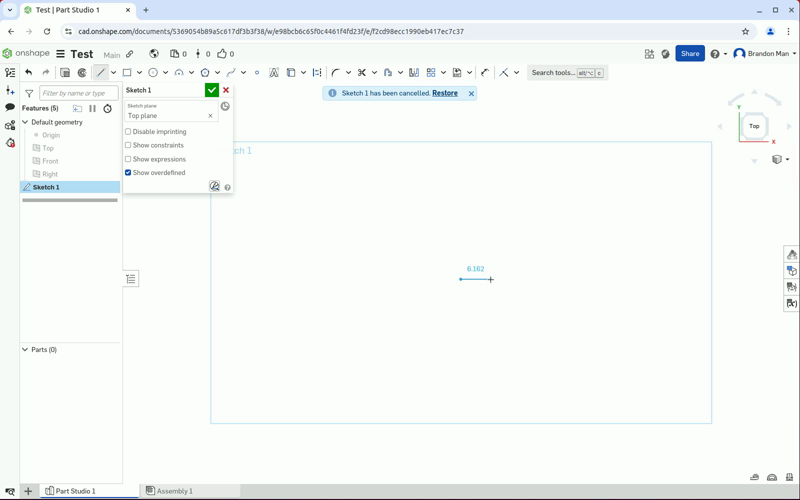
mouse_move(464, 279)
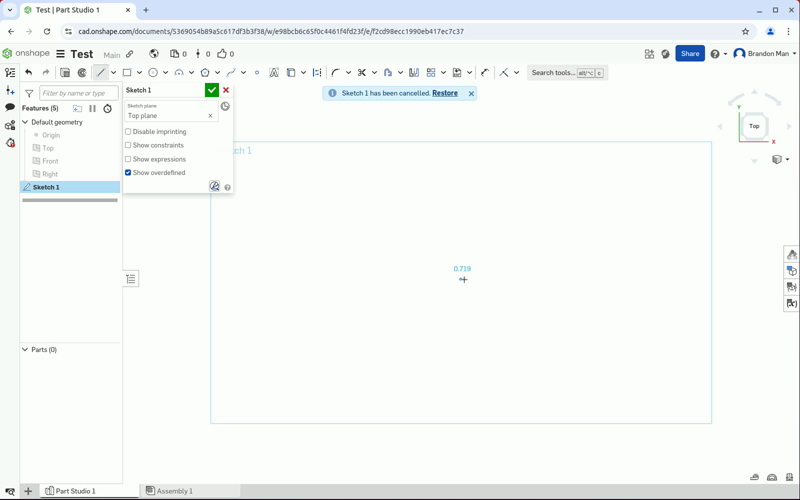
scroll(6)
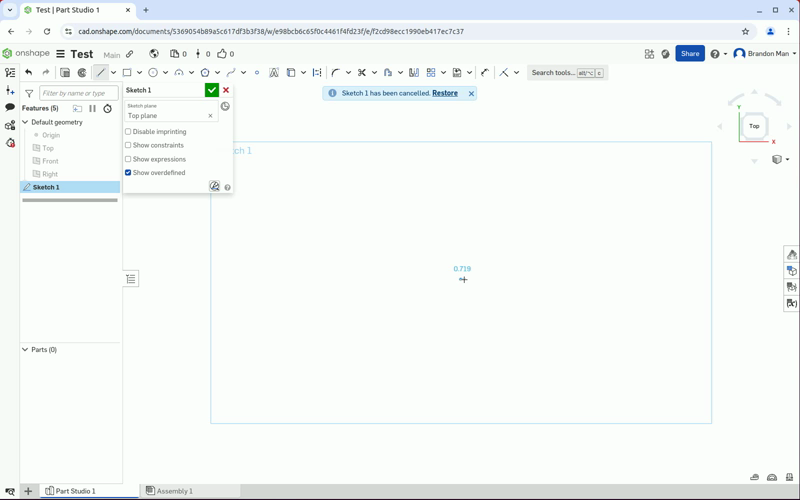
scroll(6)
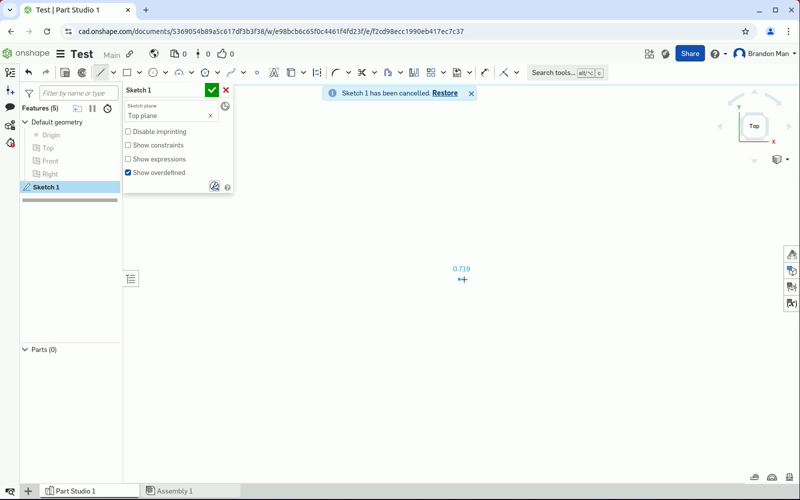
scroll(6)
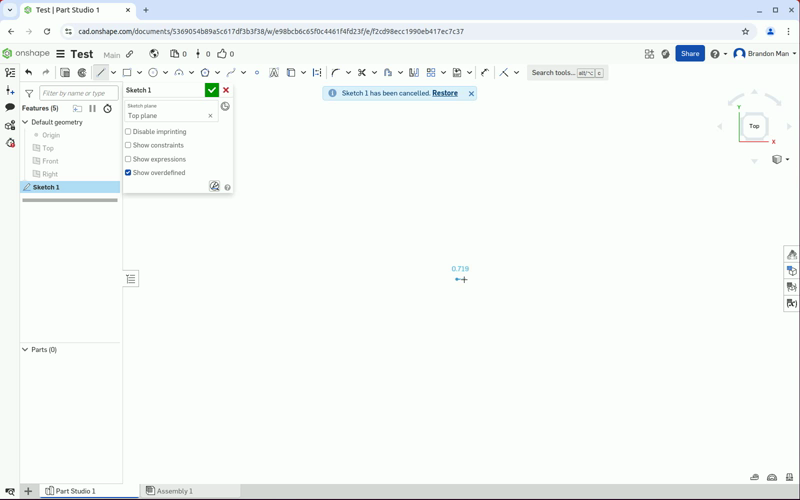
scroll(6)
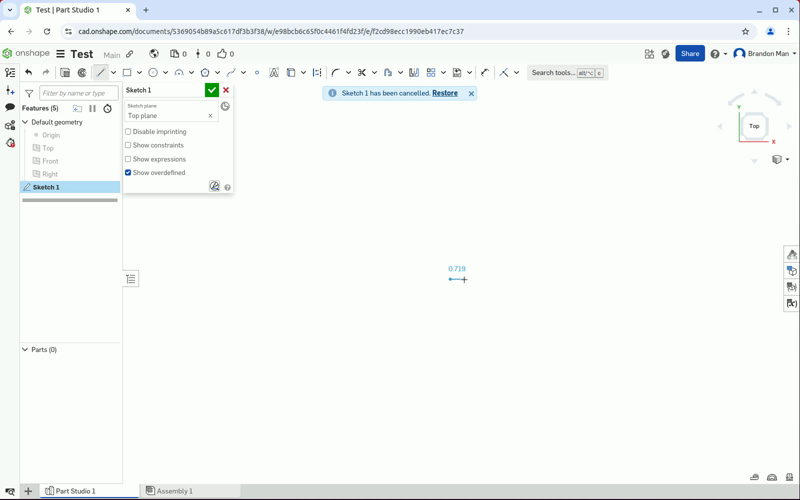
scroll(6)
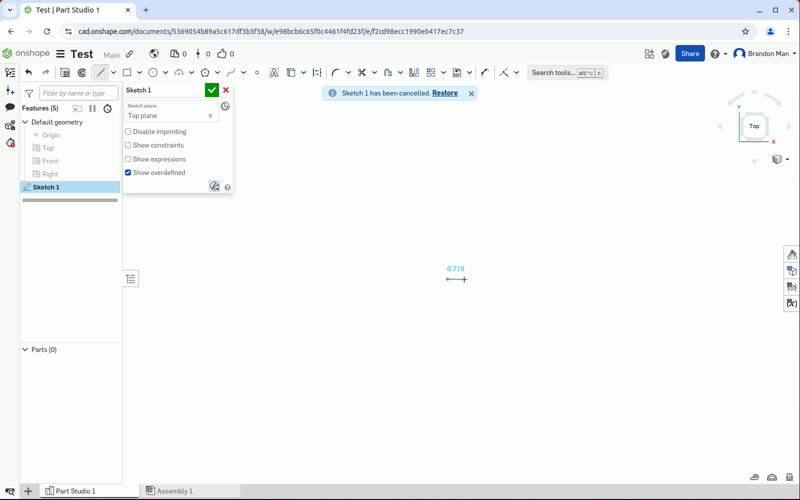
scroll(6)
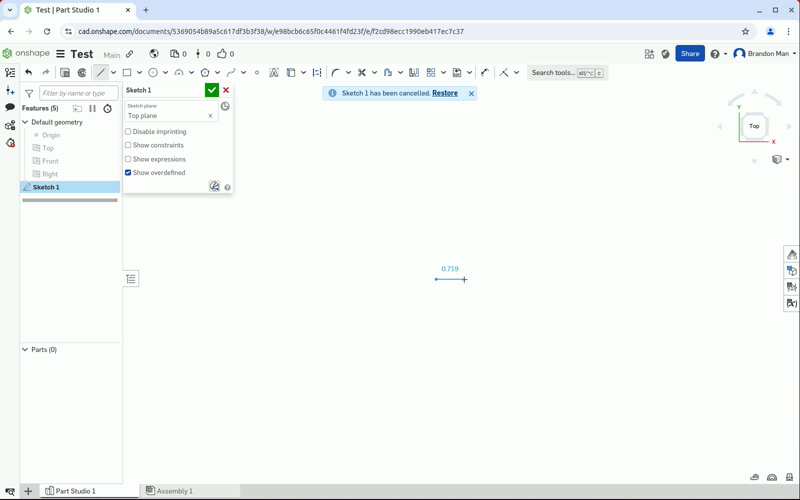
scroll(6)
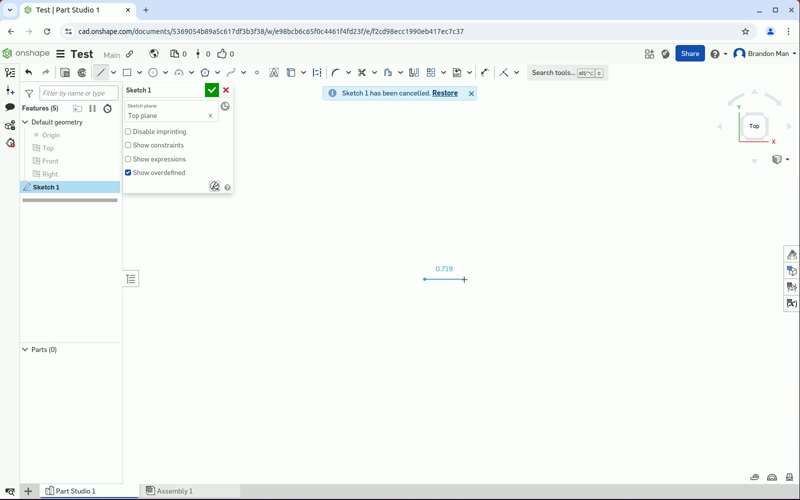
click(464, 279)
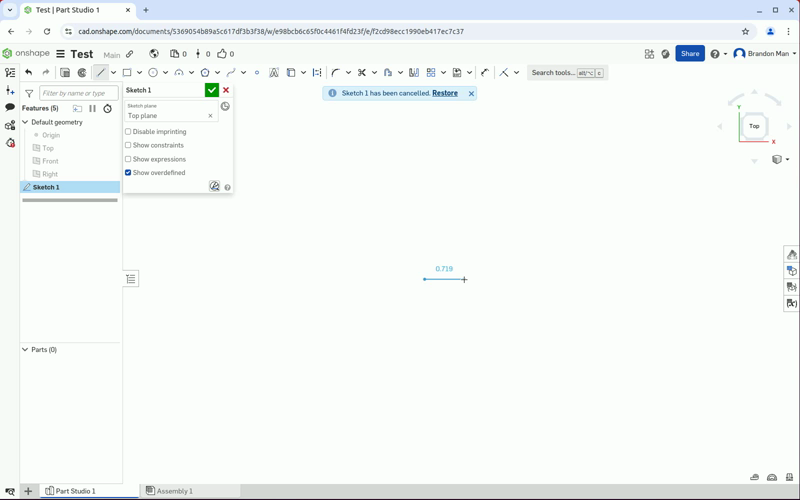
scroll(-6)
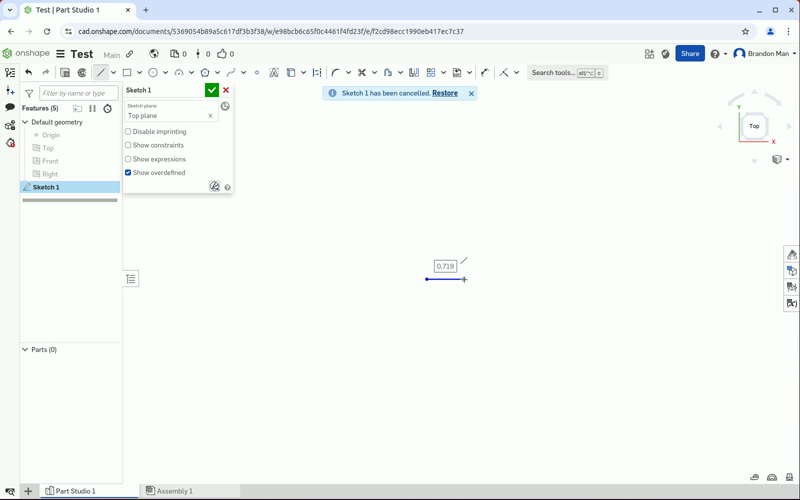
scroll(-6)
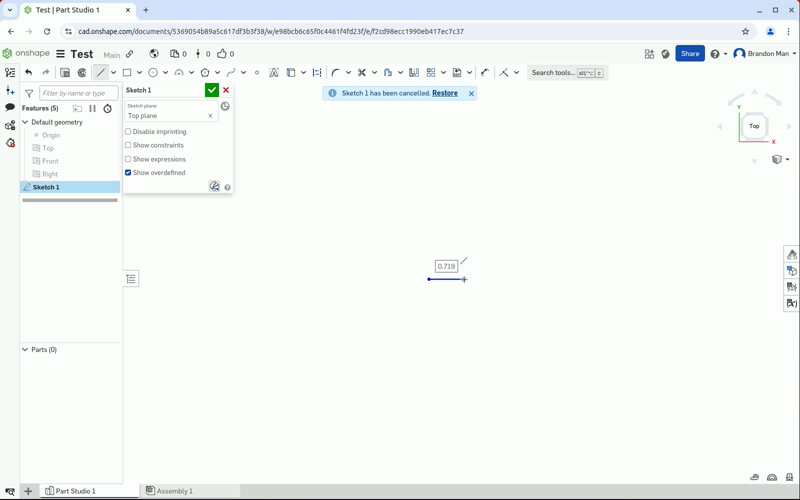
scroll(-6)
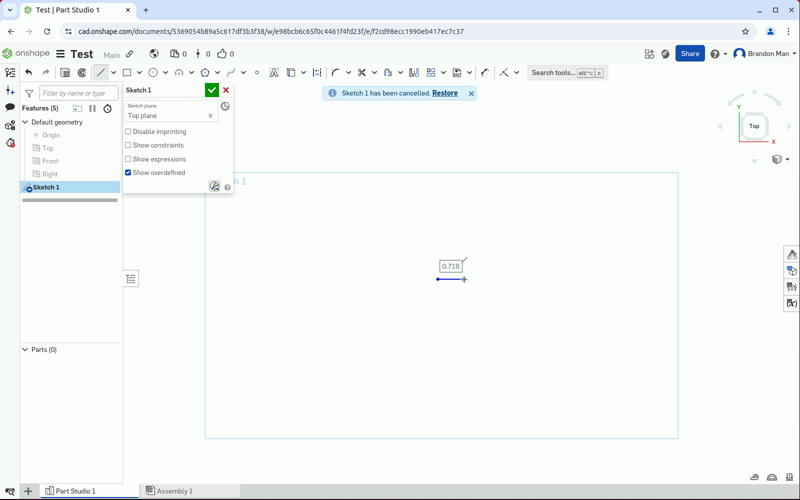
scroll(-6)
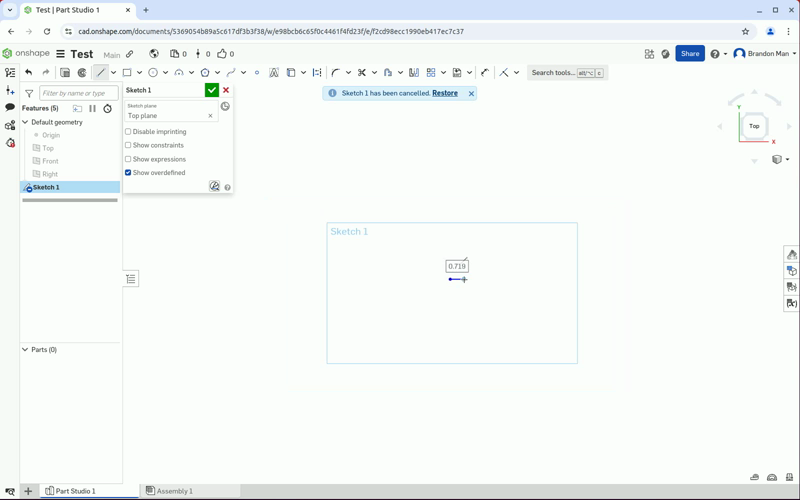
scroll(-6)
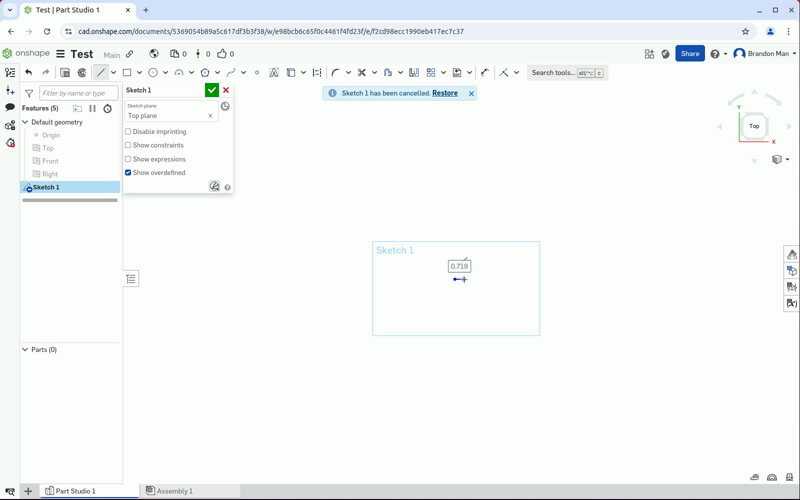
scroll(-6)
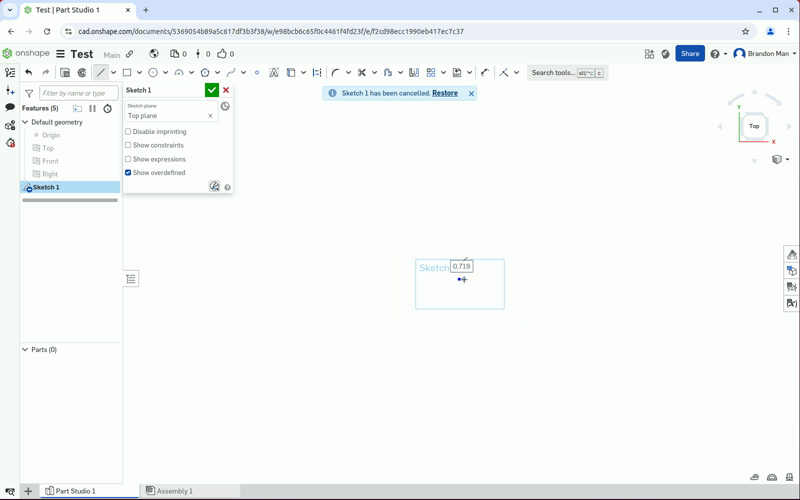
scroll(-6)
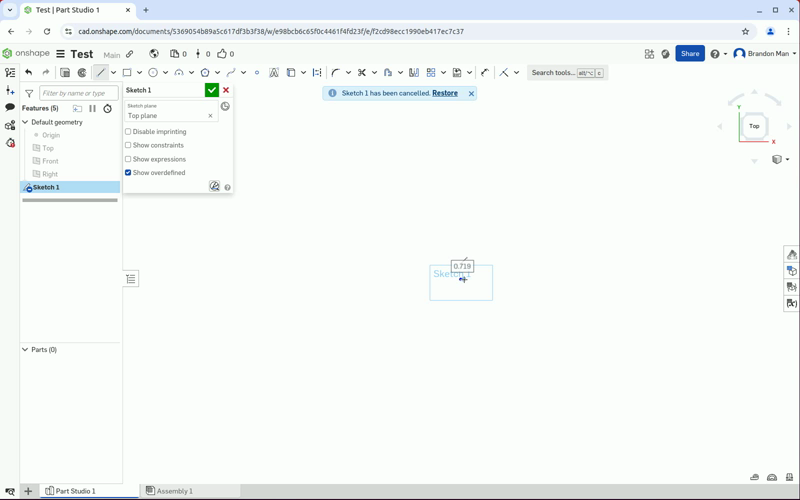
key_up(shift)
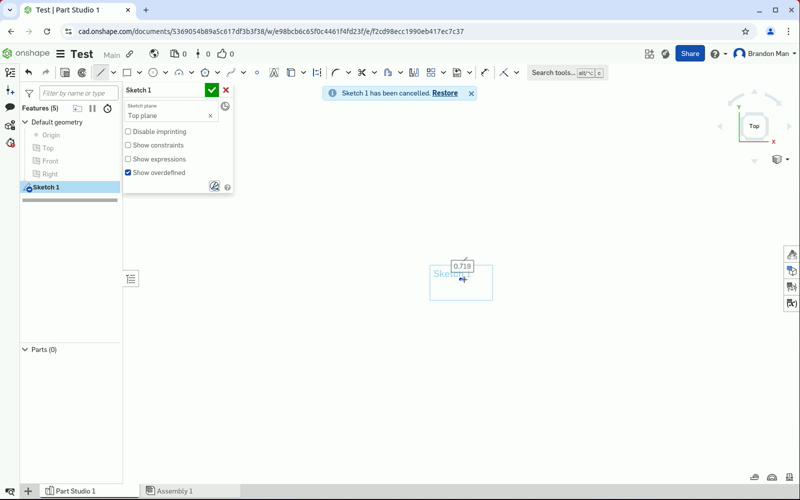
key_down(shift)
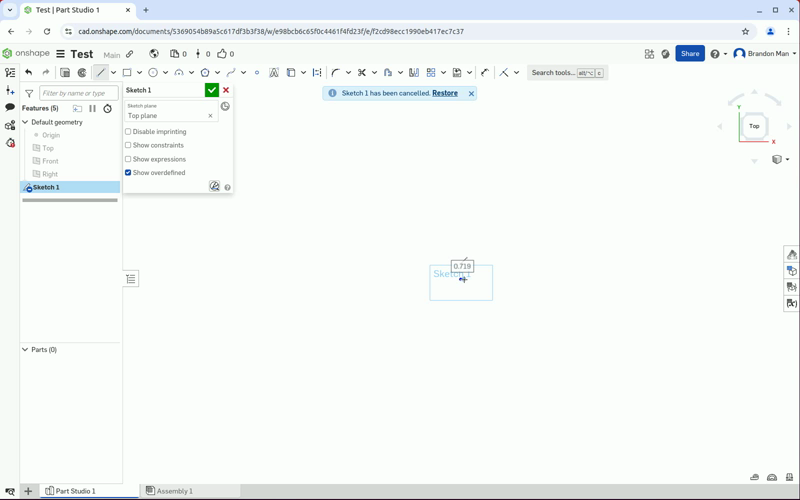
mouse_move(494, 279)
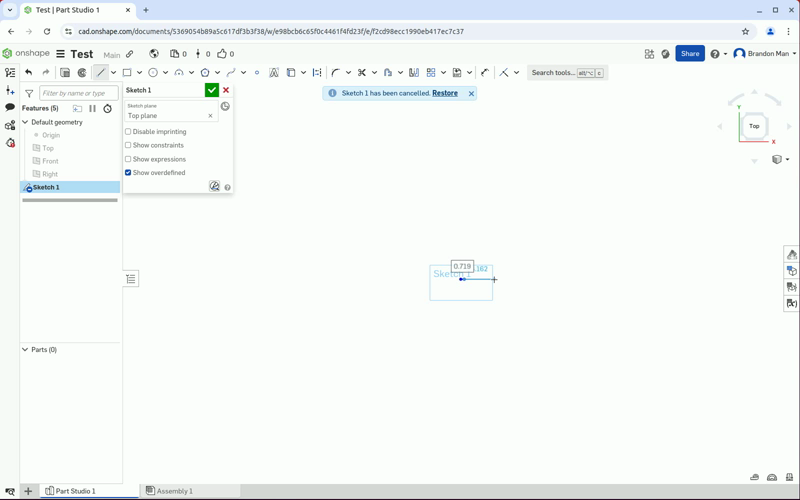
mouse_move(464, 270)
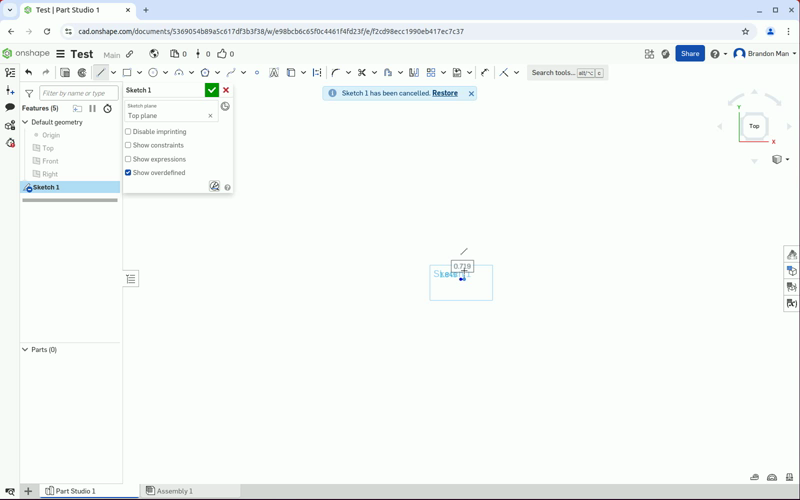
click(464, 270)
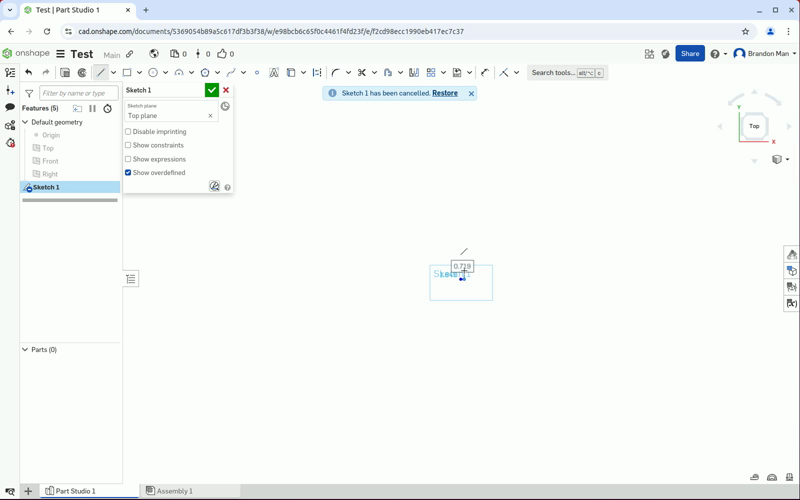
key_up(shift)
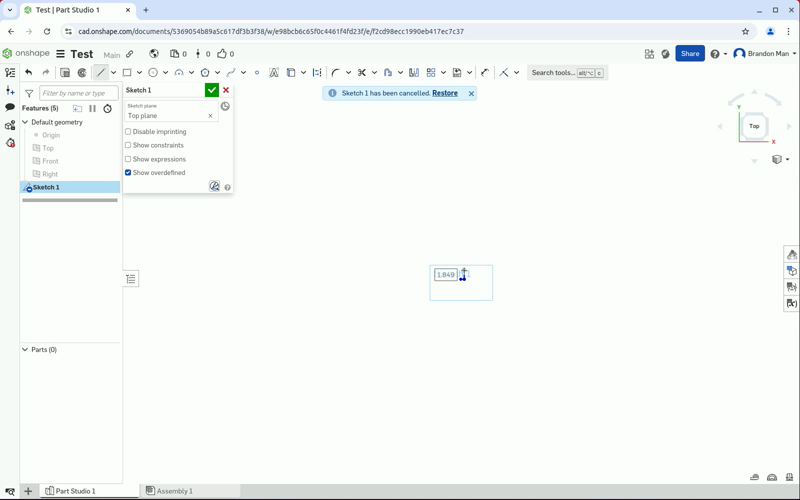
key_down(shift)
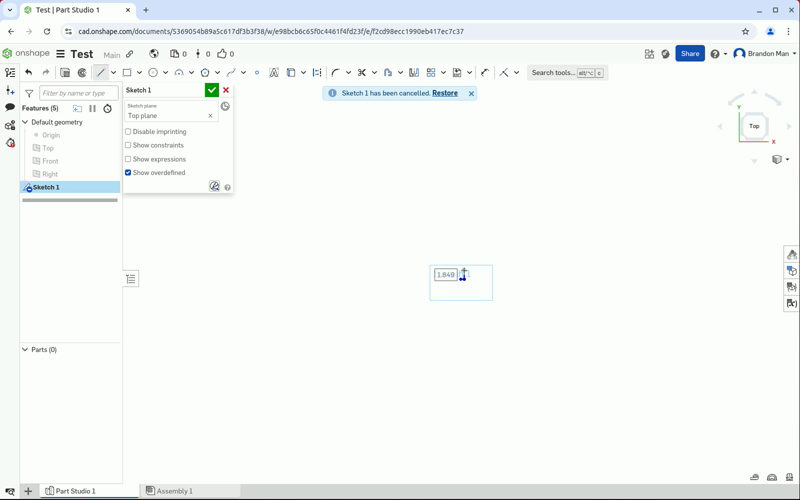
mouse_move(494, 270)
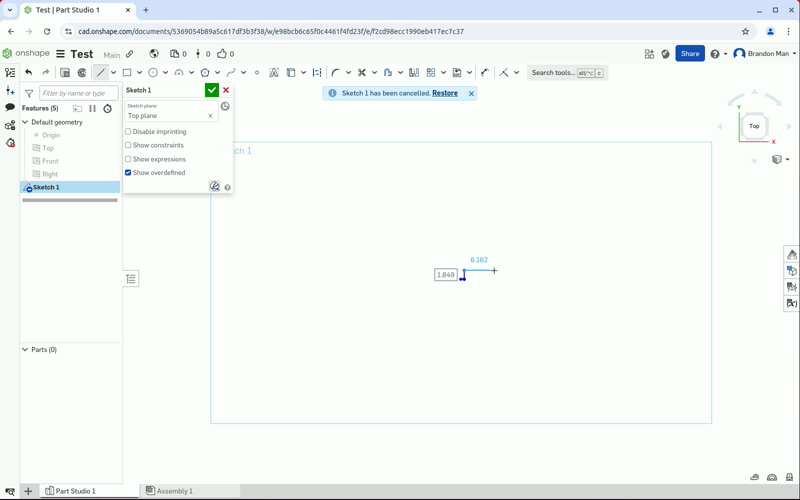
mouse_move(460, 270)
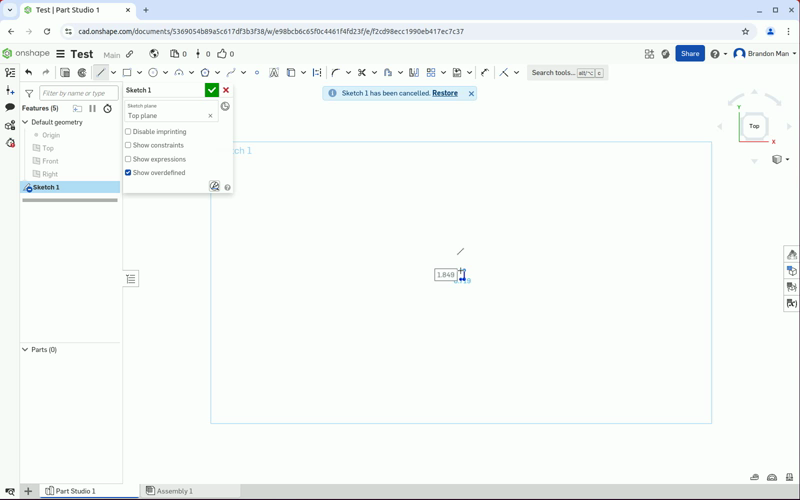
scroll(6)
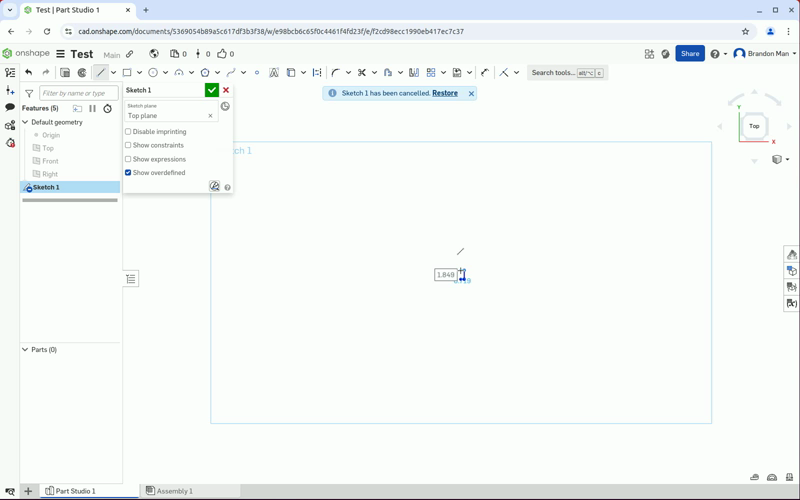
scroll(6)
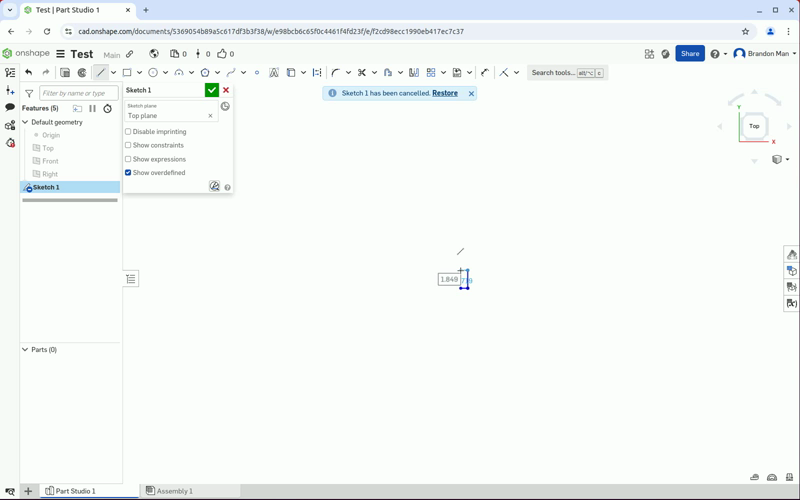
scroll(6)
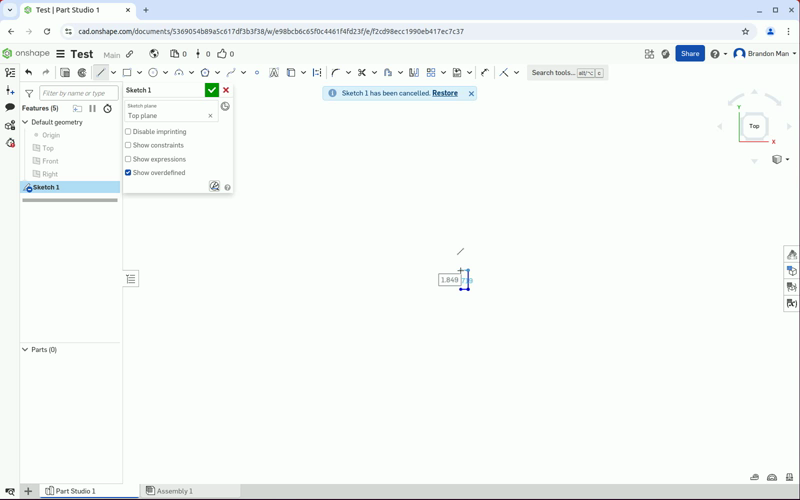
scroll(6)
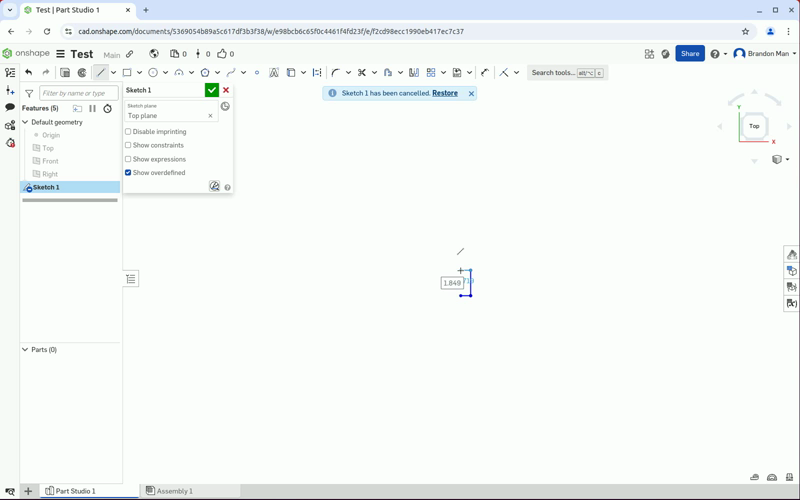
scroll(6)
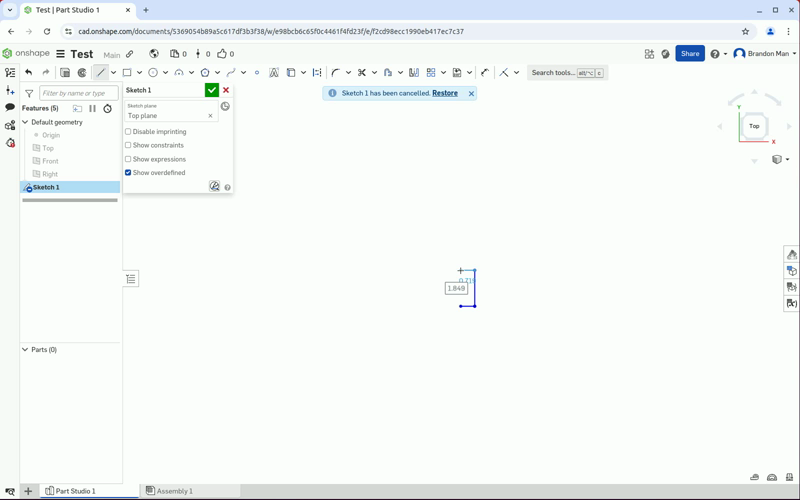
scroll(6)
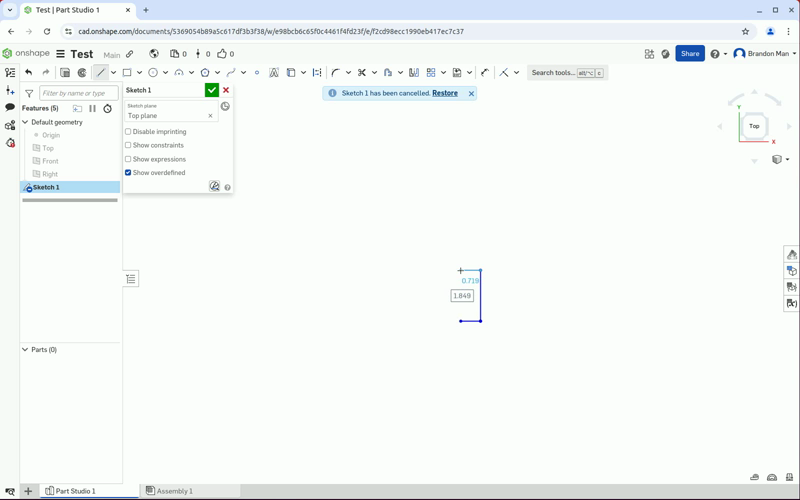
scroll(6)
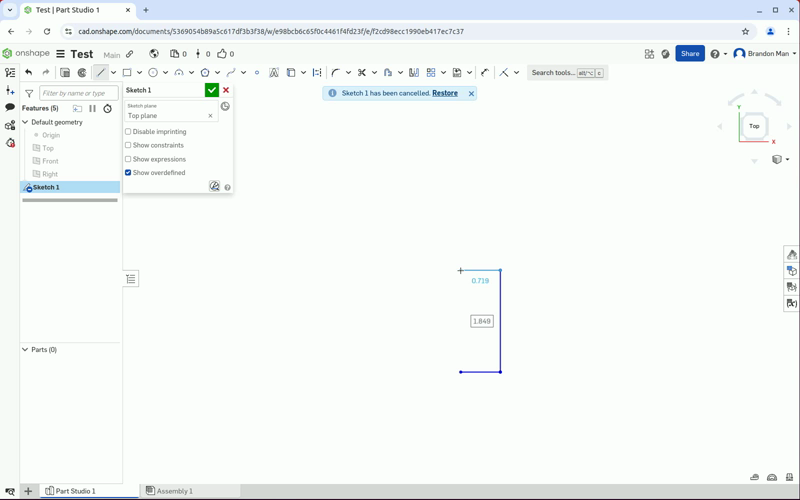
click(460, 270)
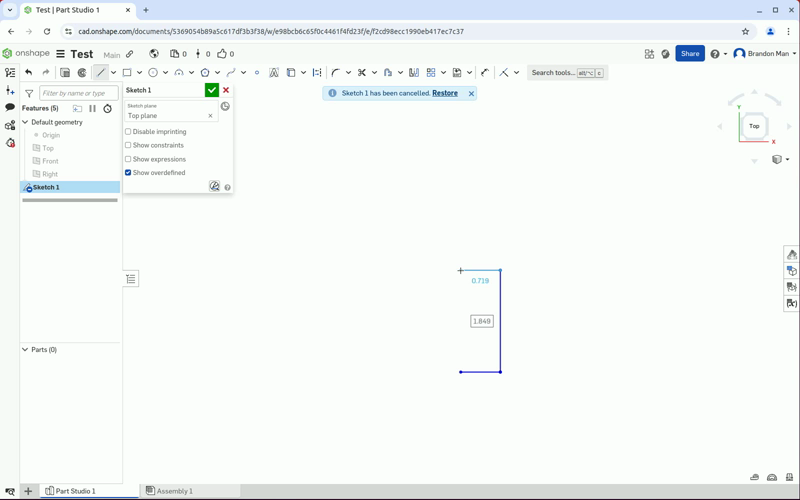
scroll(-6)
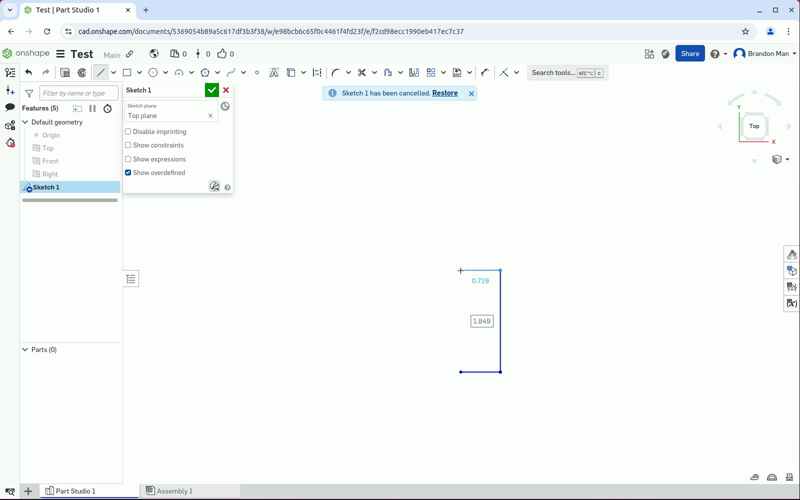
scroll(-6)
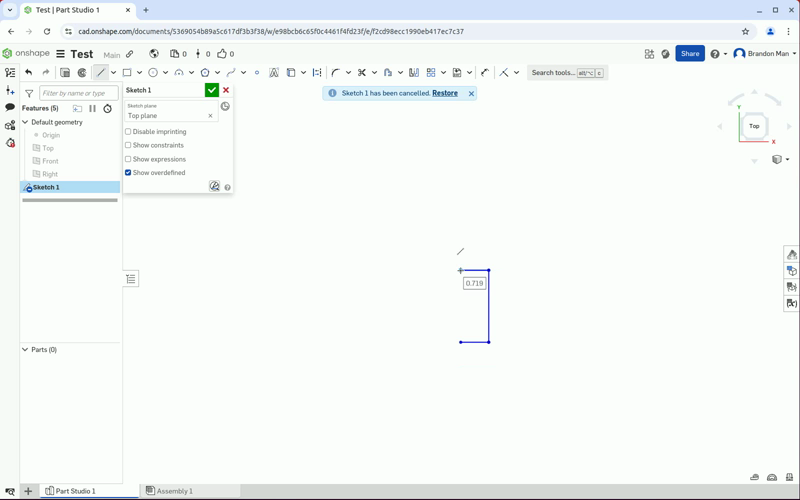
scroll(-6)
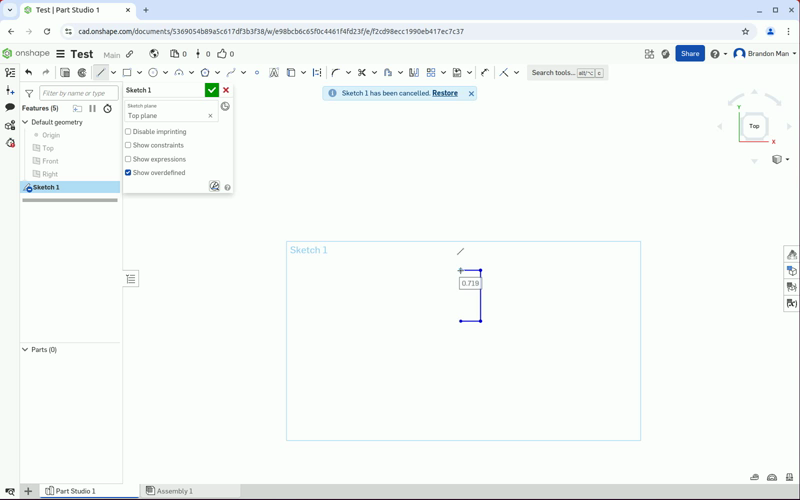
scroll(-6)
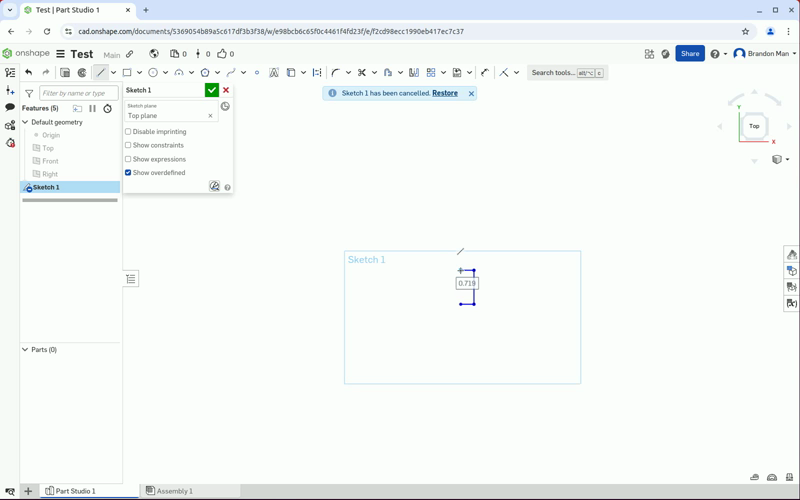
scroll(-6)
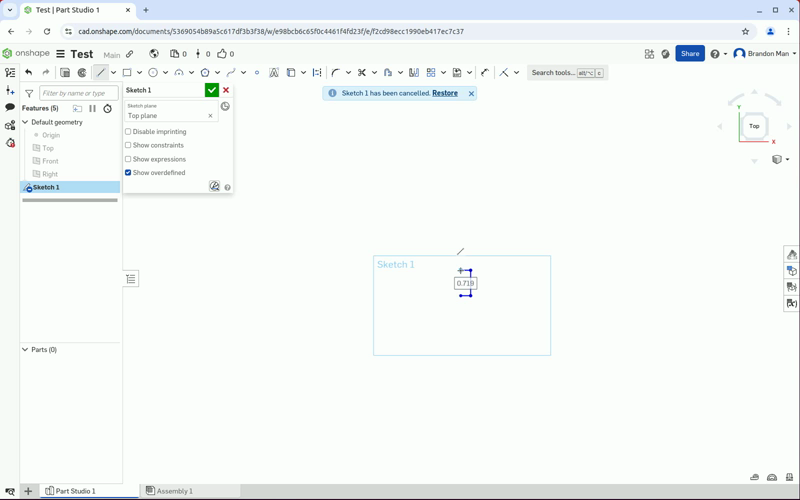
scroll(-6)
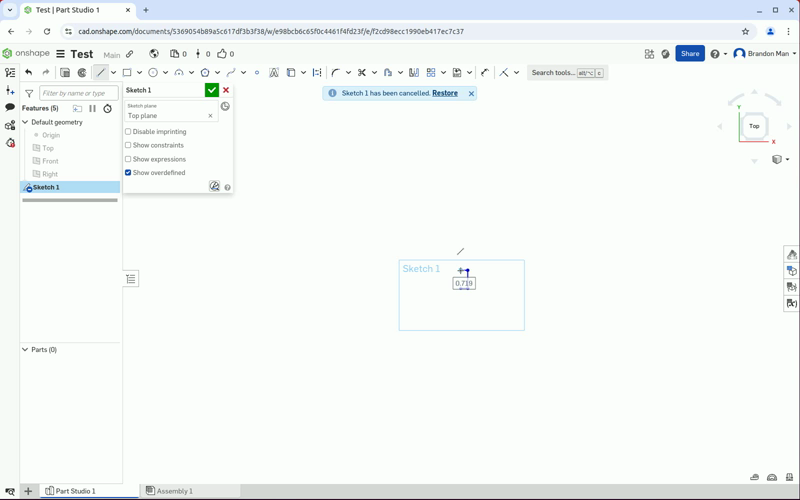
scroll(-6)
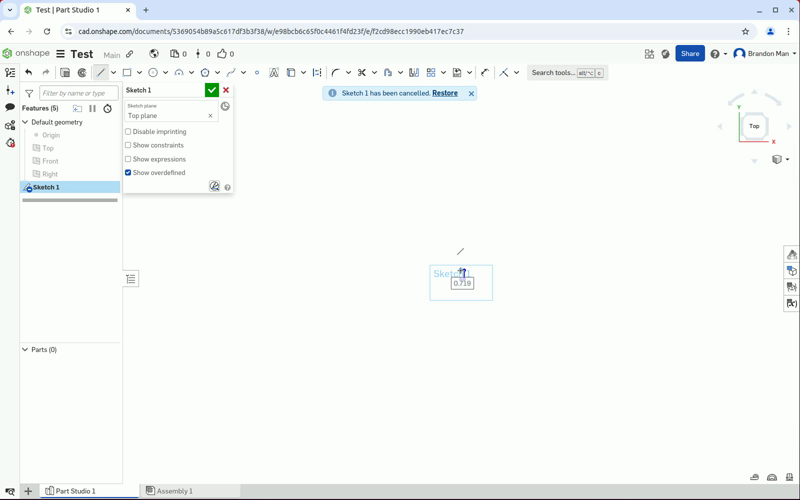
key_up(shift)
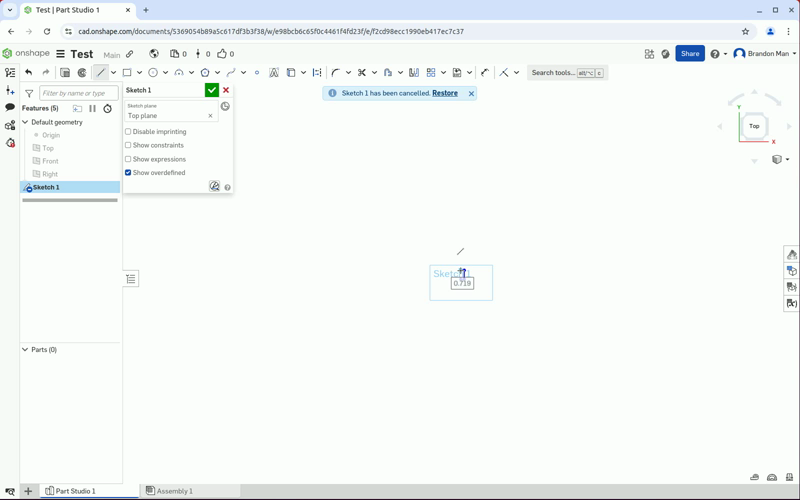
mouse_move(490, 270)
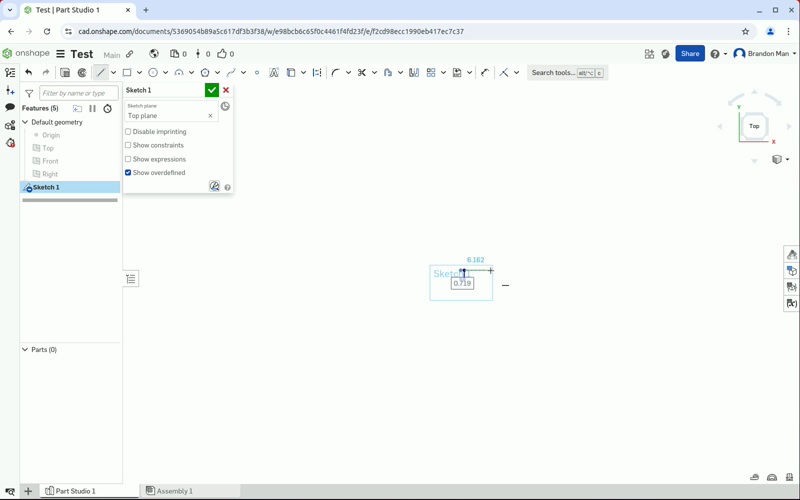
key_down(shift)
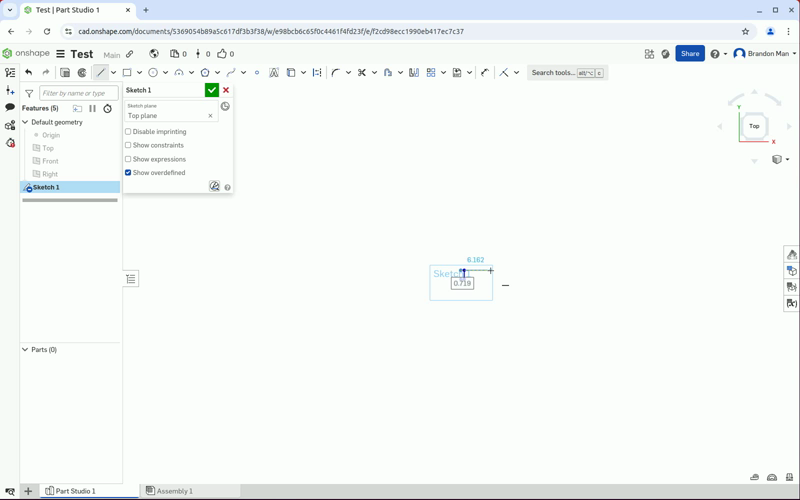
mouse_move(460, 279)
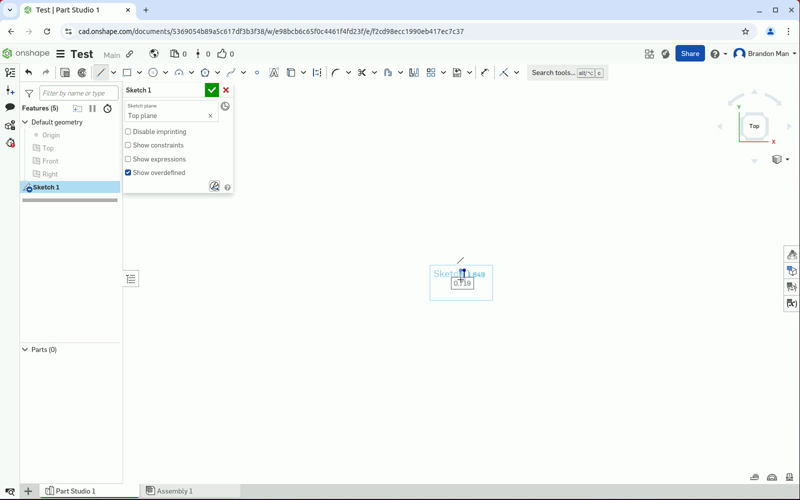
scroll(6)
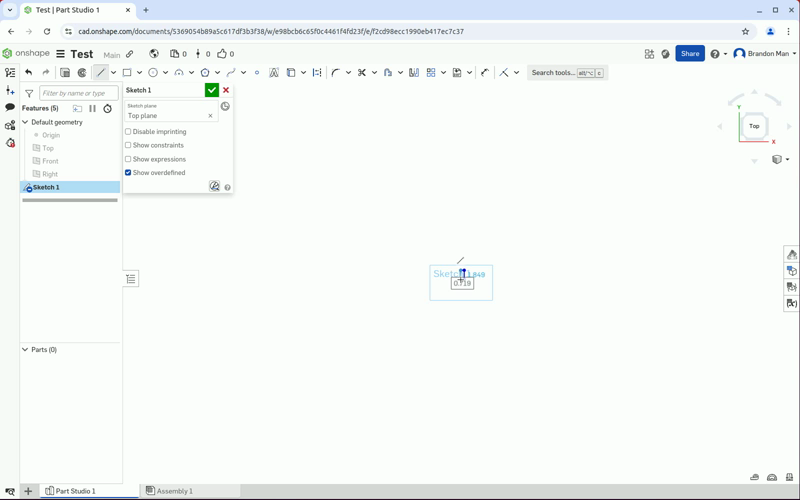
scroll(6)
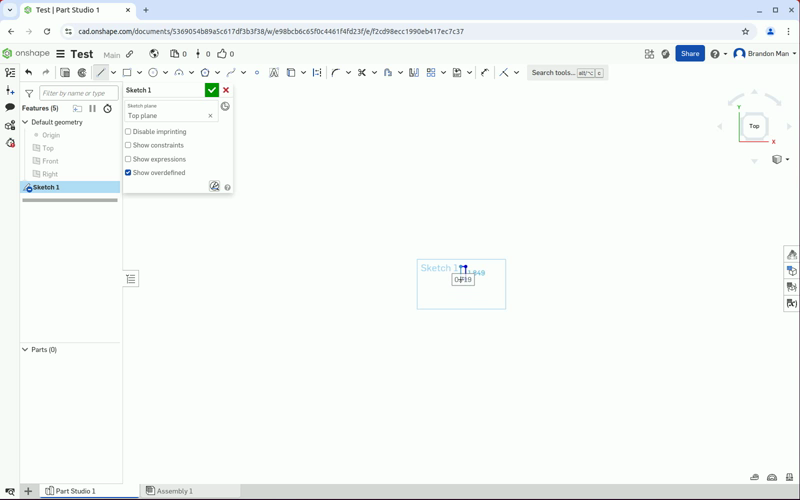
scroll(6)
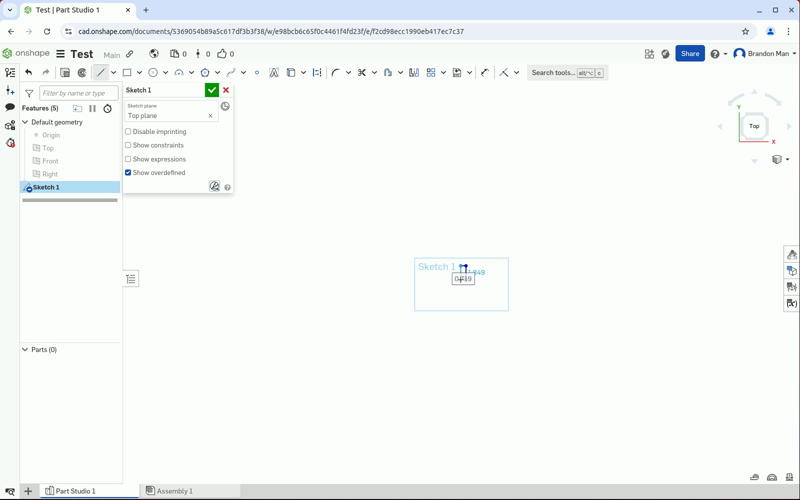
scroll(6)
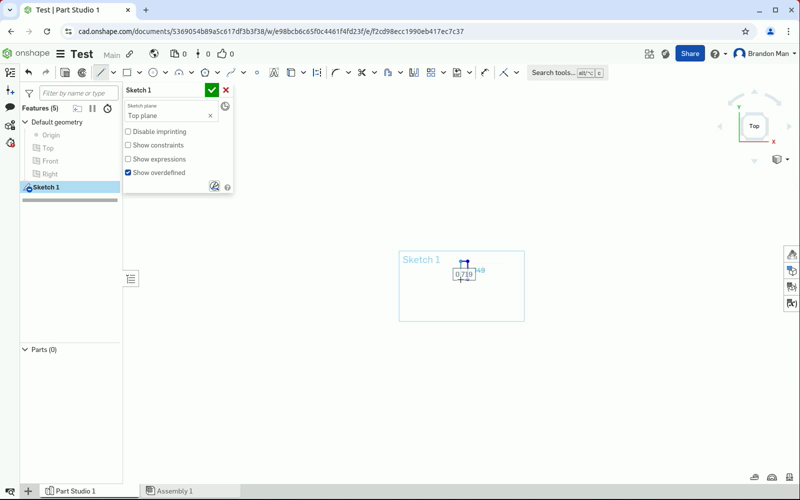
scroll(6)
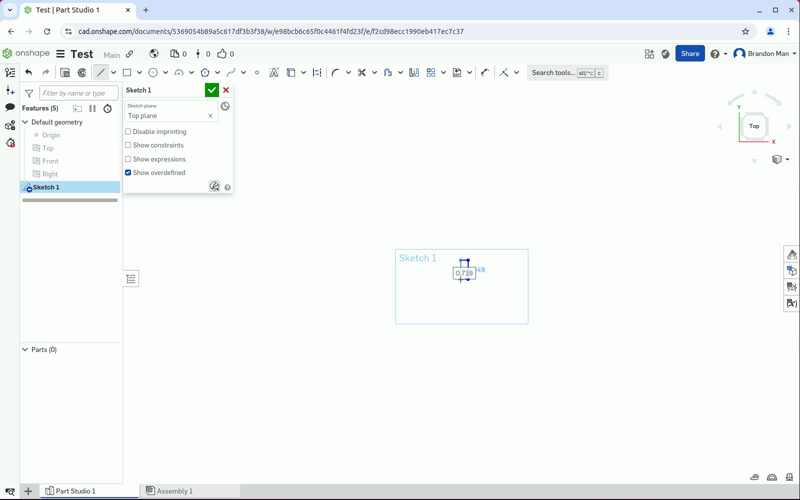
scroll(6)
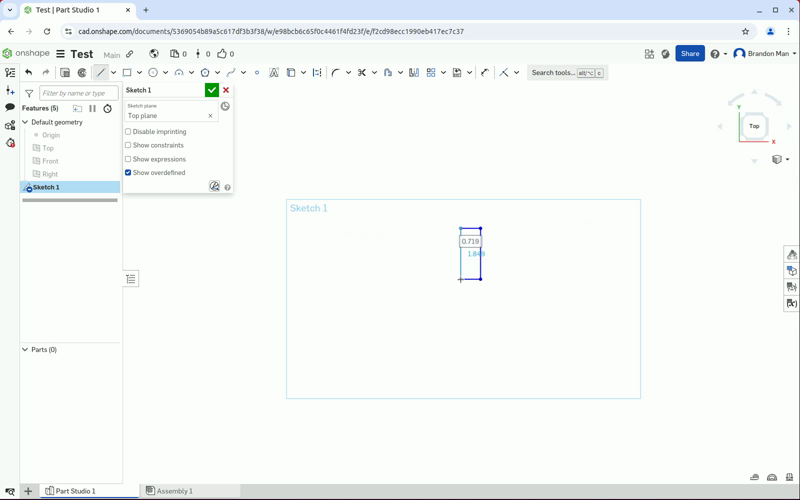
scroll(6)
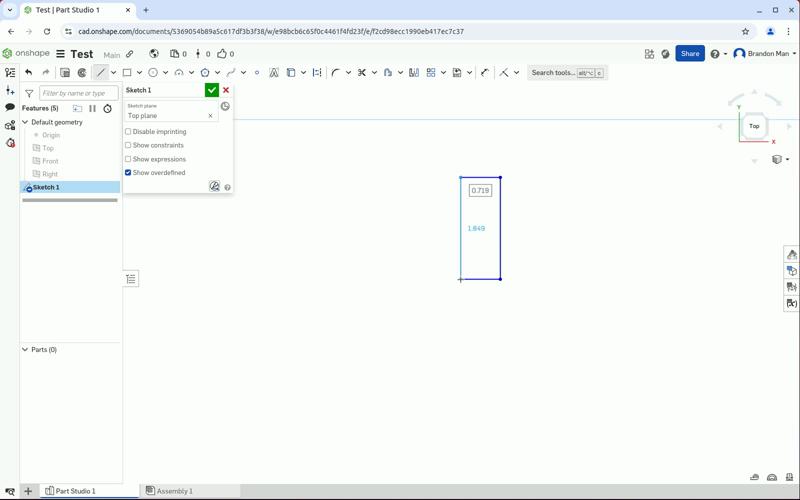
key_up(shift)
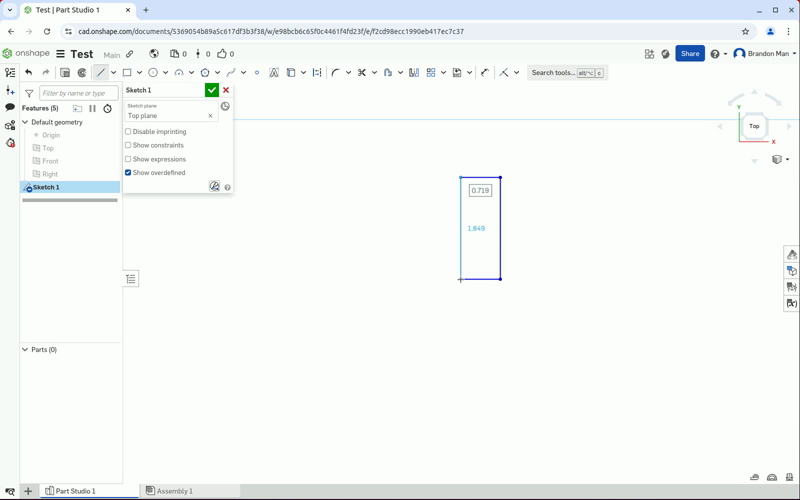
click(460, 279)
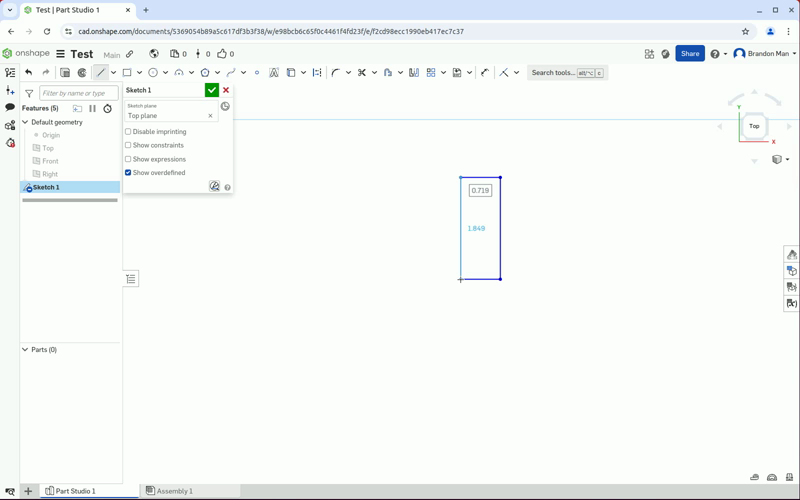
scroll(-6)
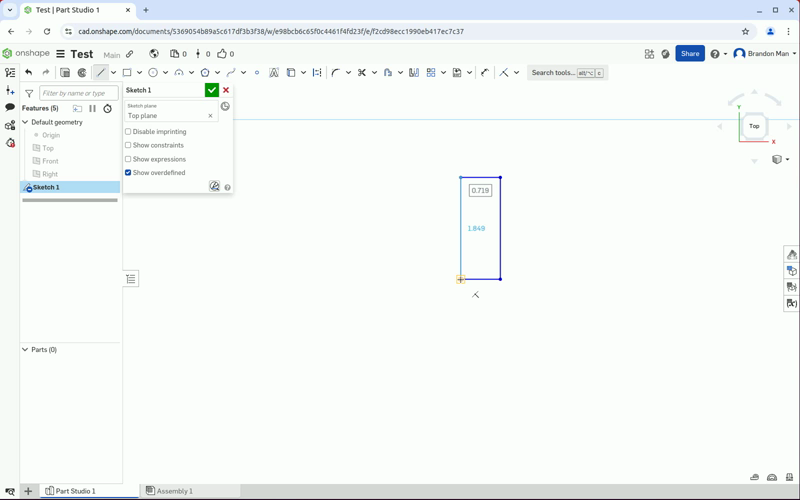
scroll(-6)
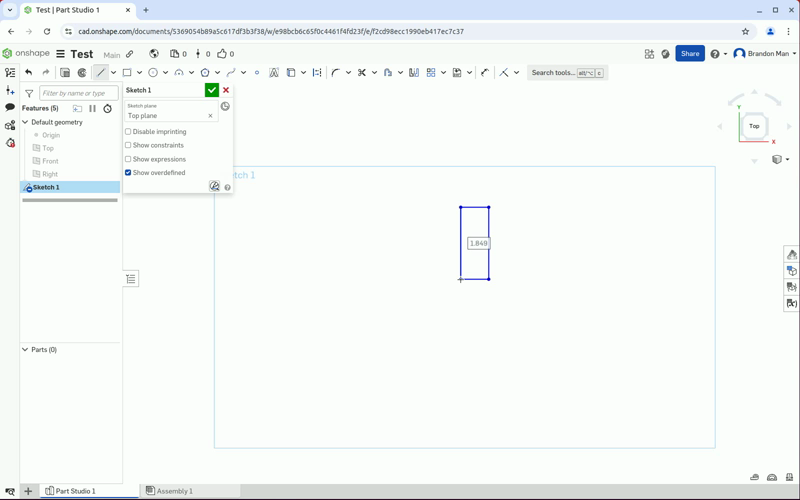
scroll(-6)
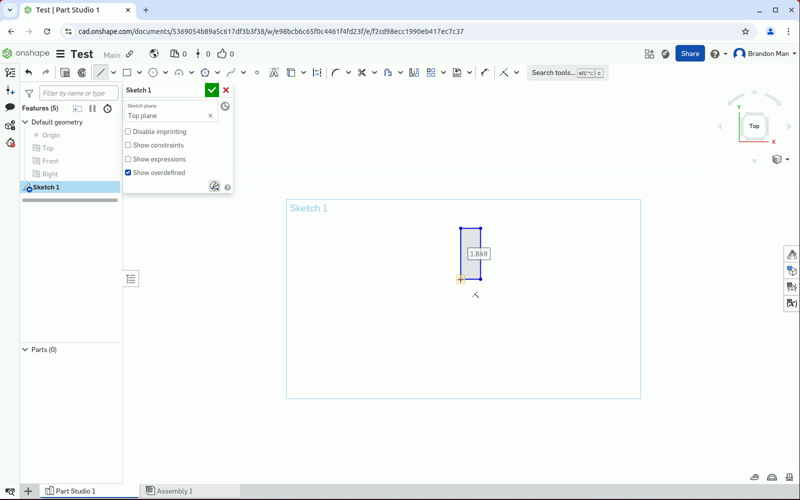
scroll(-6)
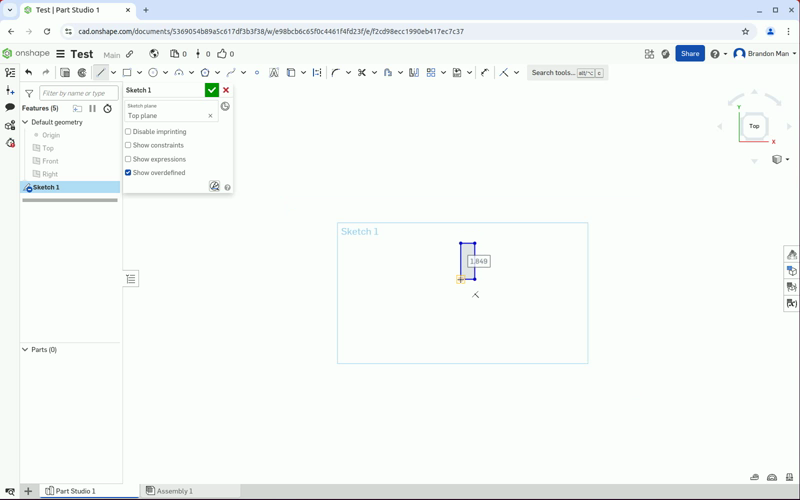
scroll(-6)
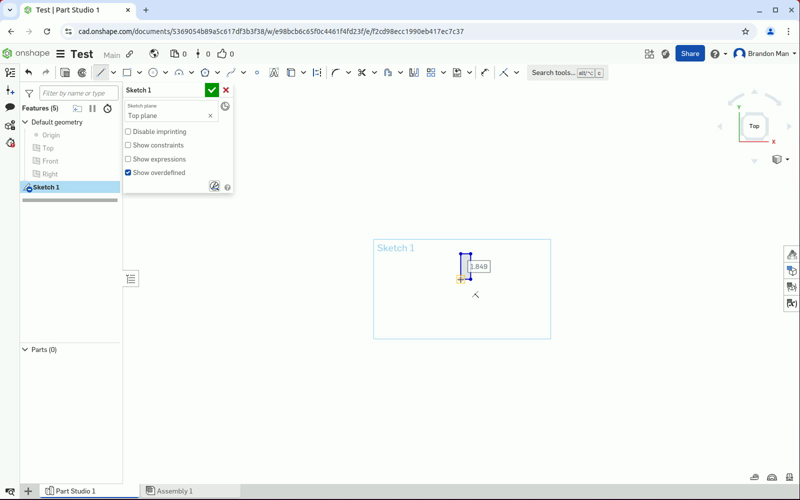
scroll(-6)
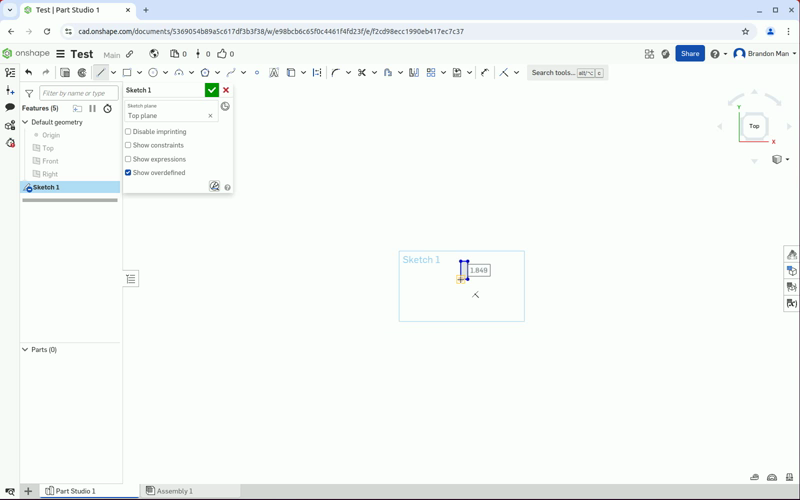
scroll(-6)
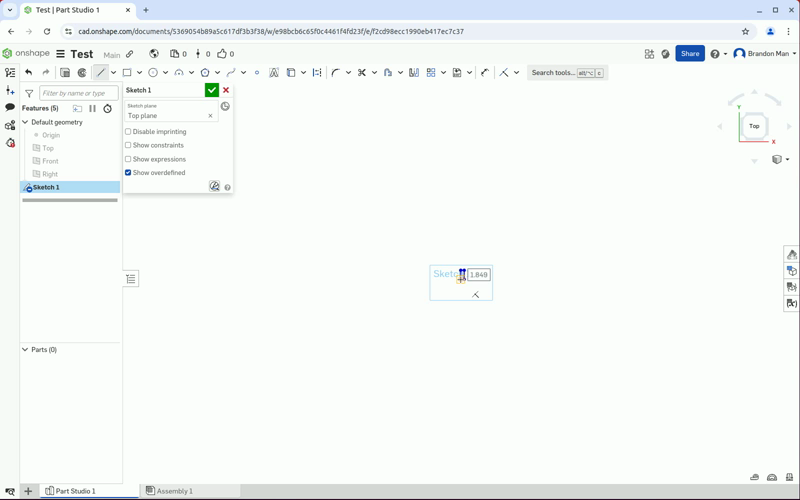
key(esc)
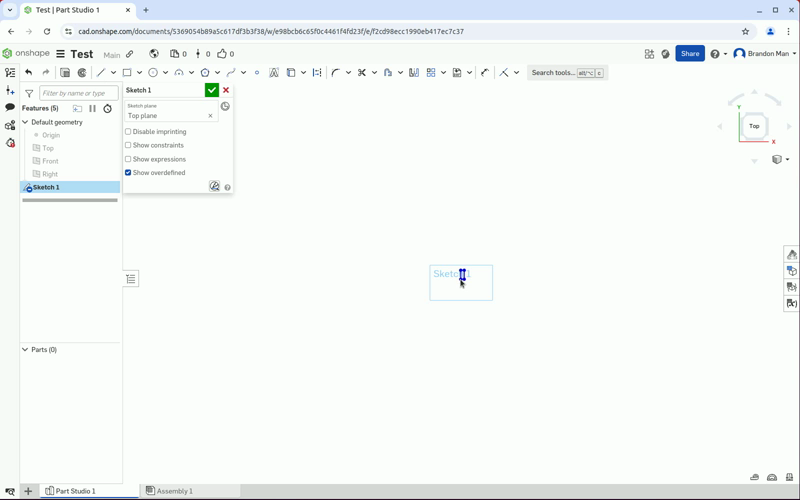
mouse_move(461, 278)
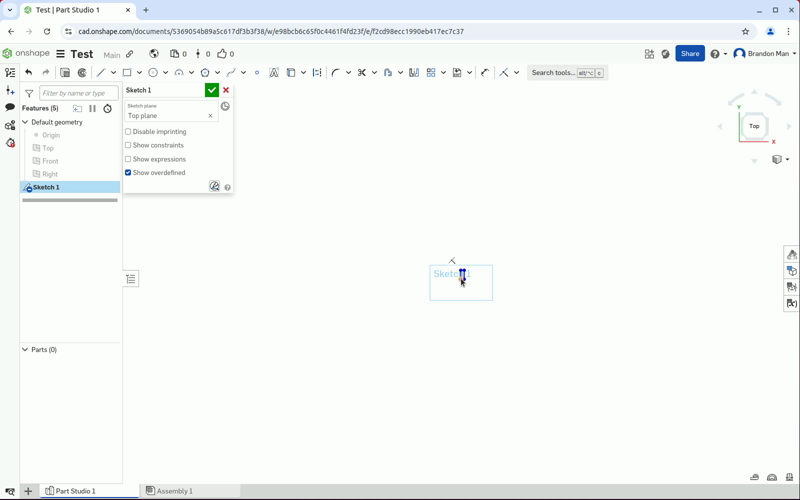
scroll(6)
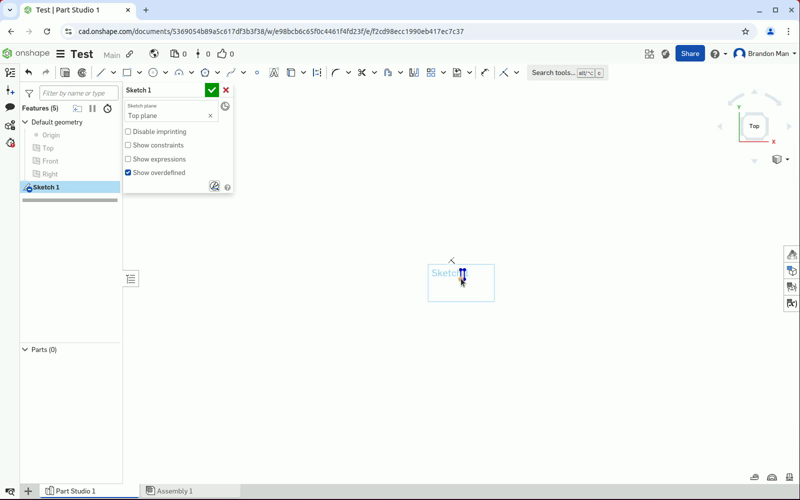
scroll(6)
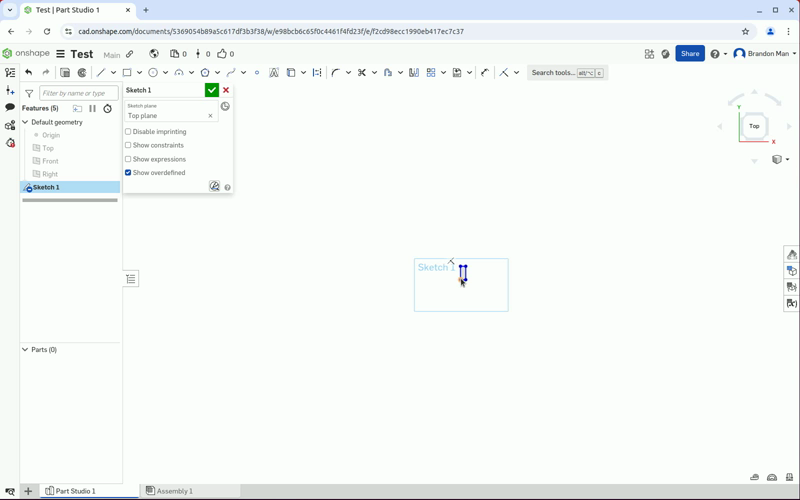
scroll(6)
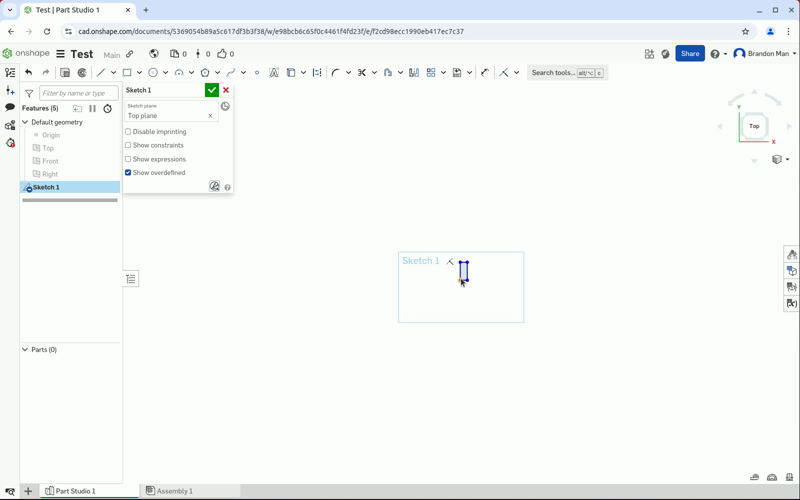
scroll(6)
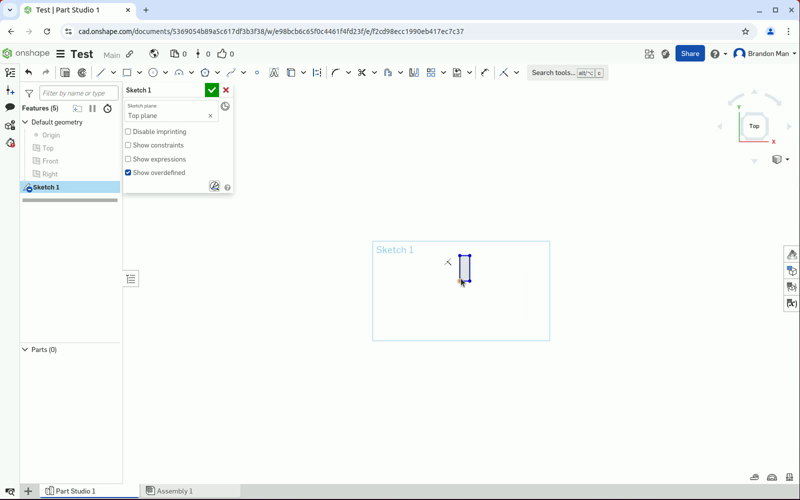
scroll(6)
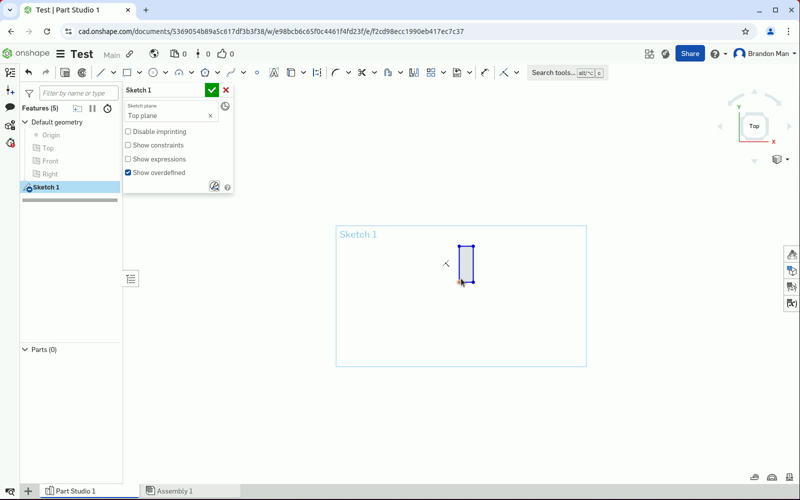
scroll(6)
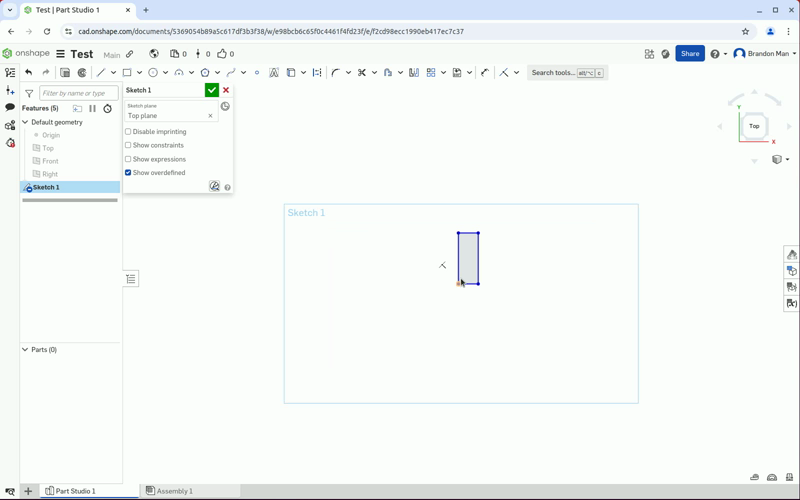
scroll(6)
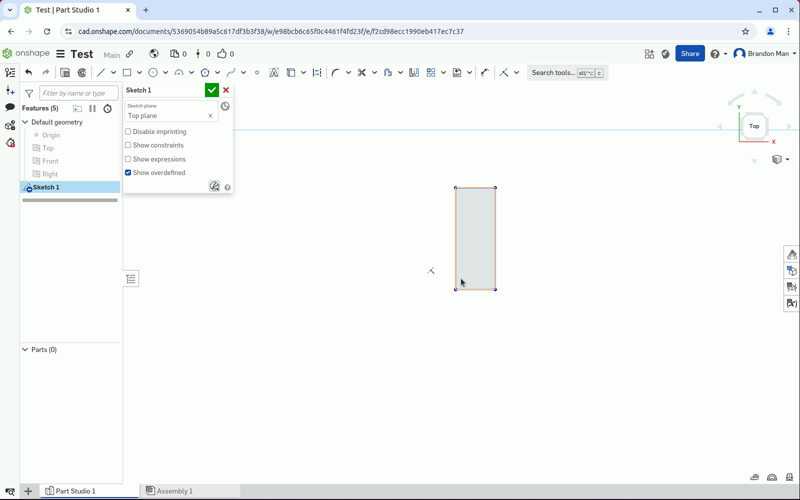
click(461, 278)
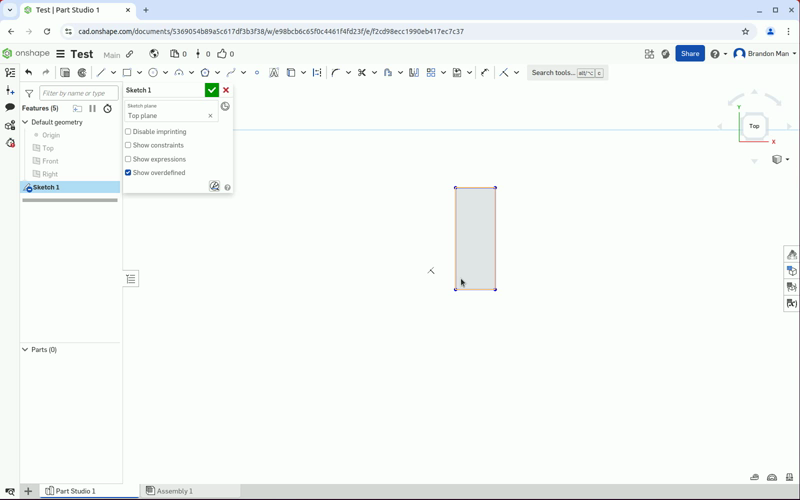
scroll(-6)
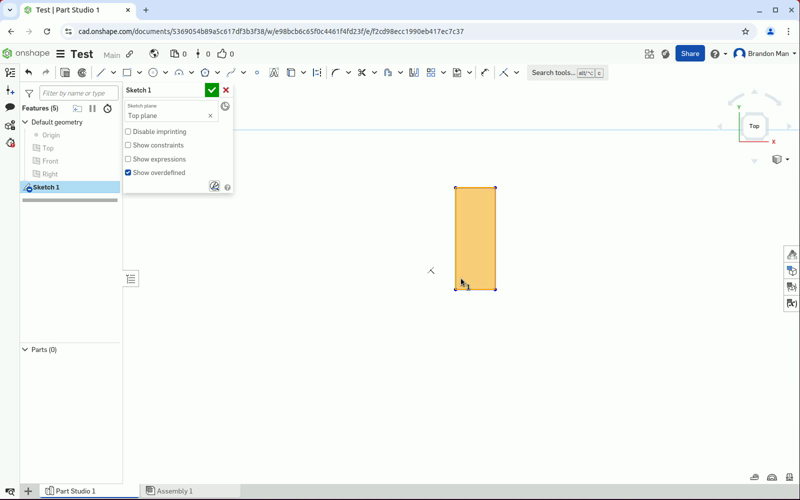
scroll(-6)
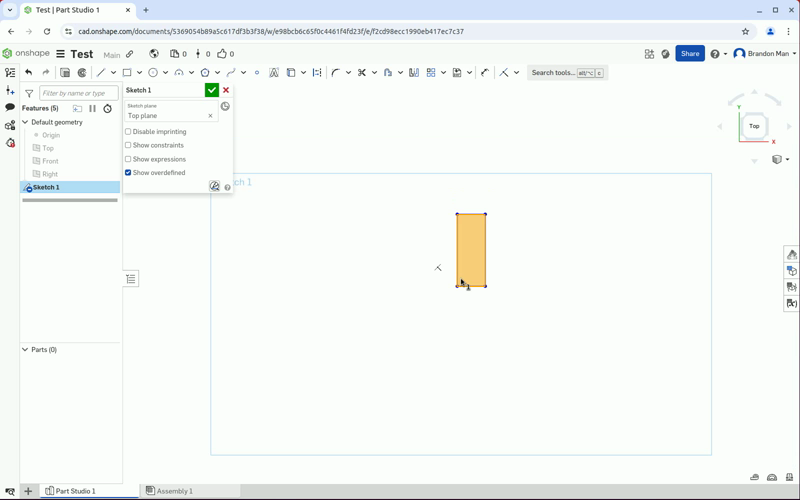
scroll(-6)
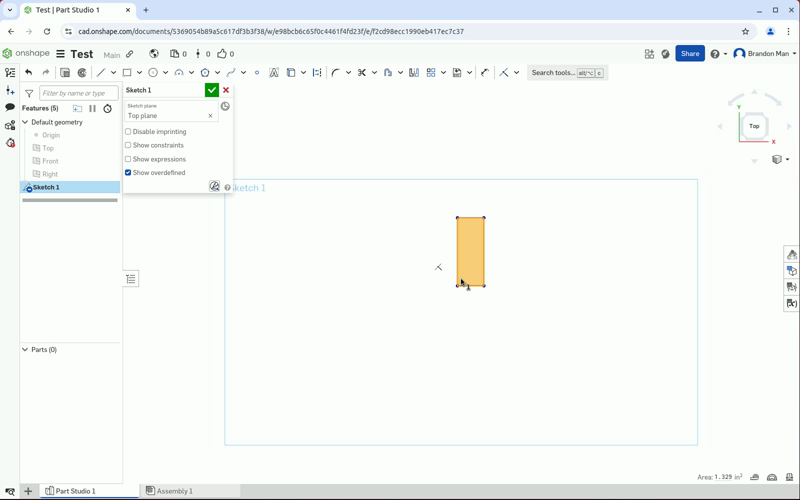
scroll(-6)
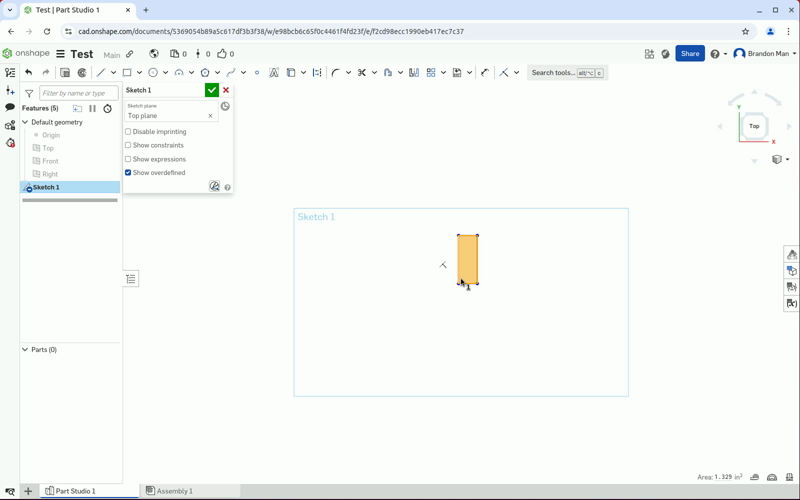
scroll(-6)
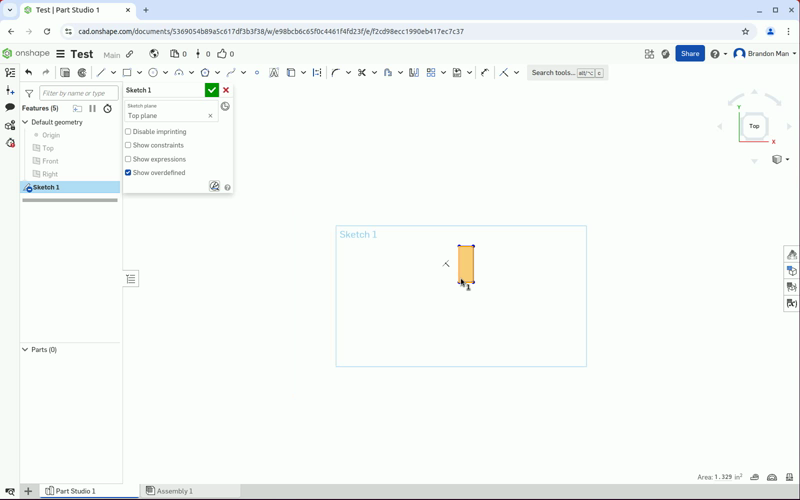
scroll(-6)
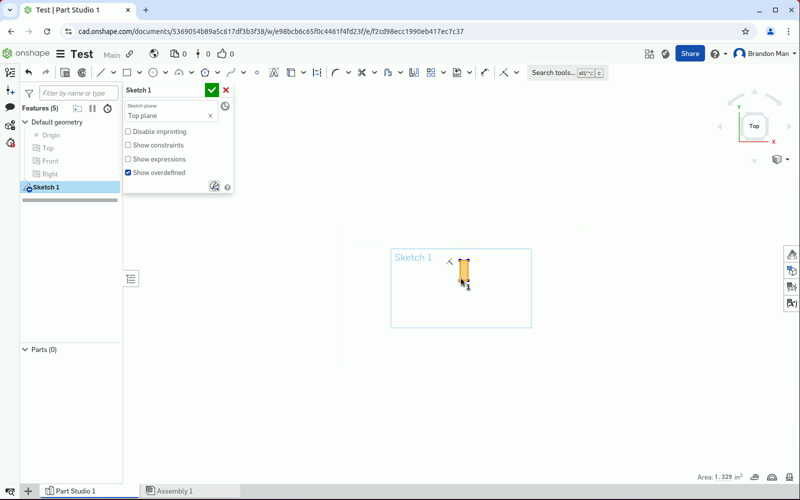
scroll(-6)
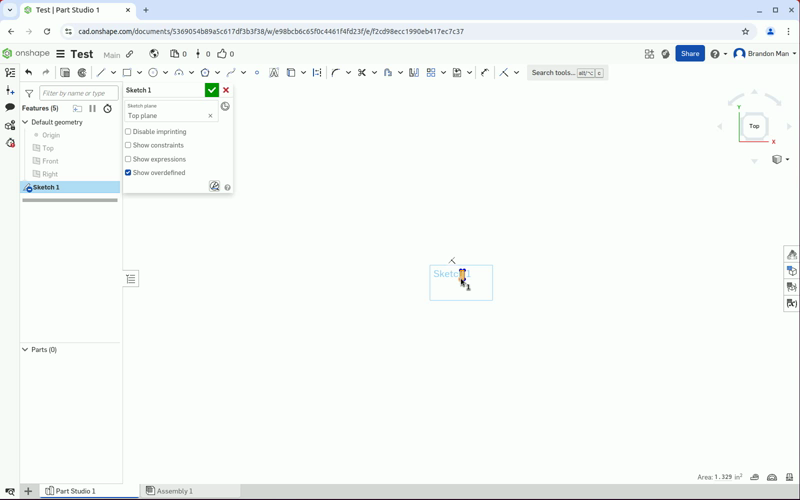
mouse_move(73, 352)
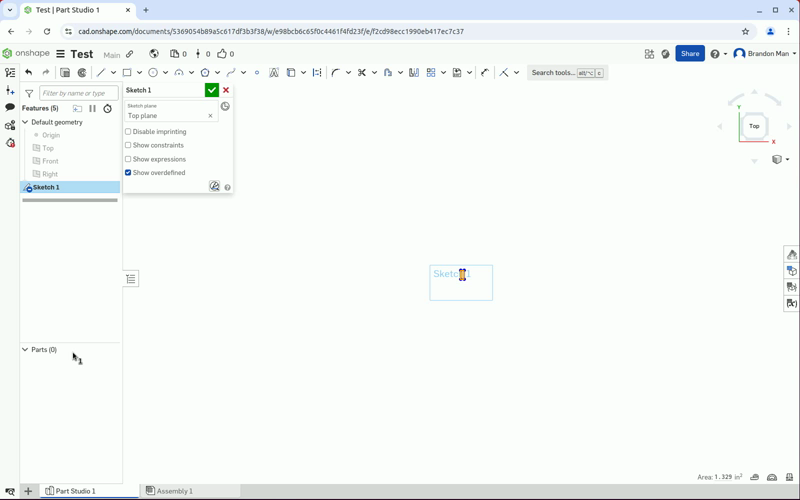
key(shift+y)
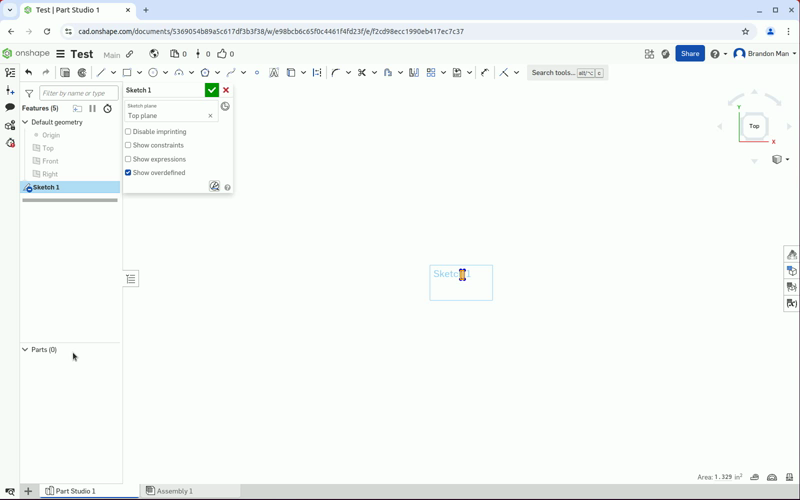
key(shift+e)
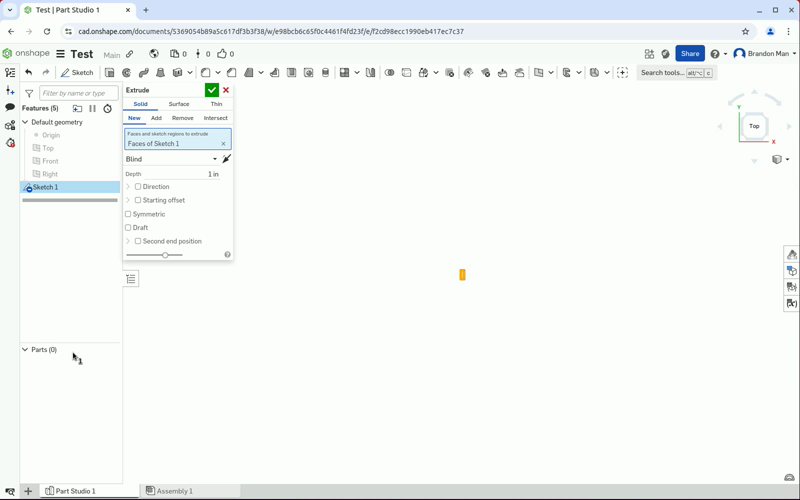
mouse_move(143, 106)
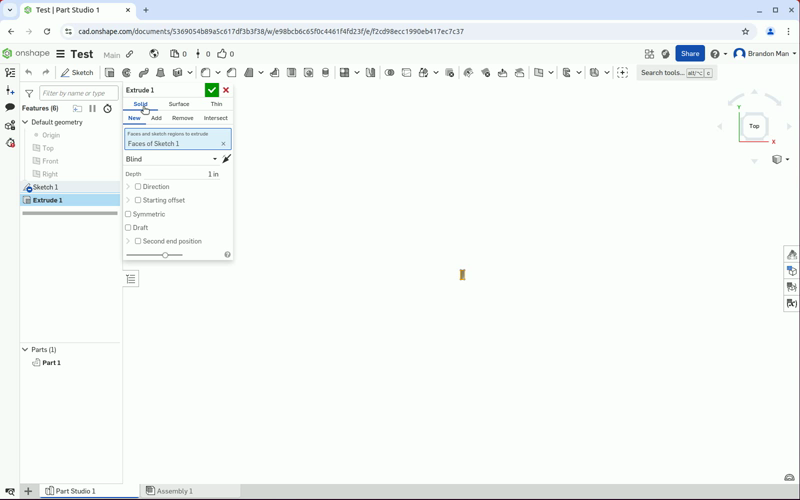
click(143, 106)
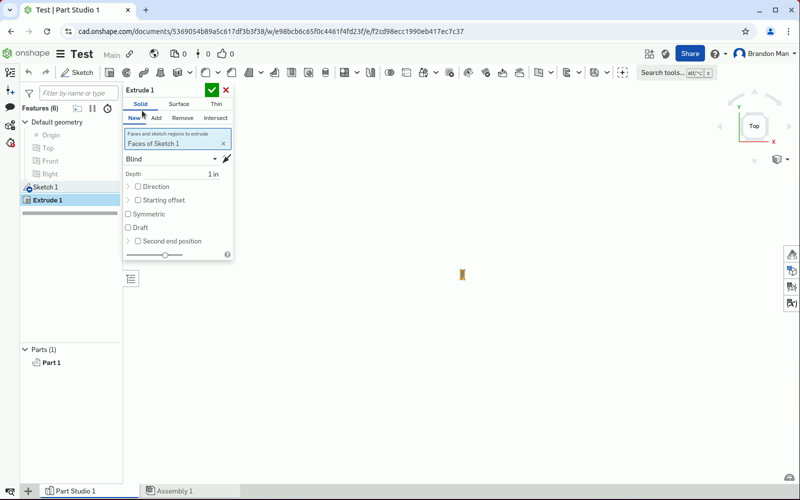
mouse_move(137, 120)
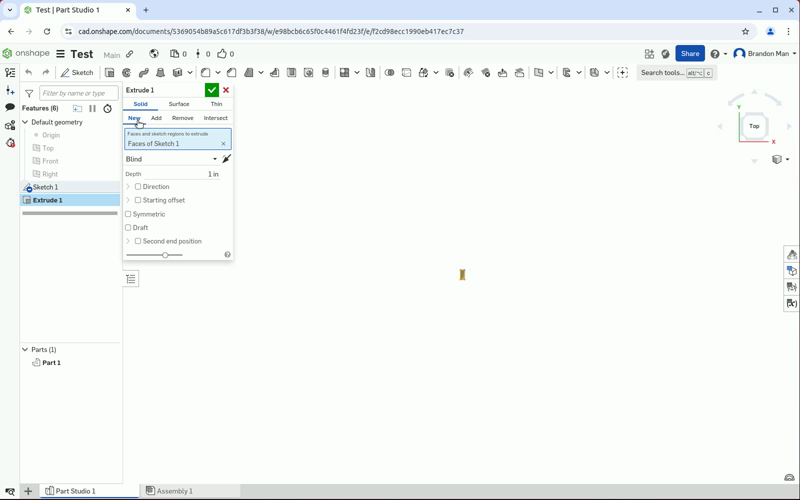
click(137, 120)
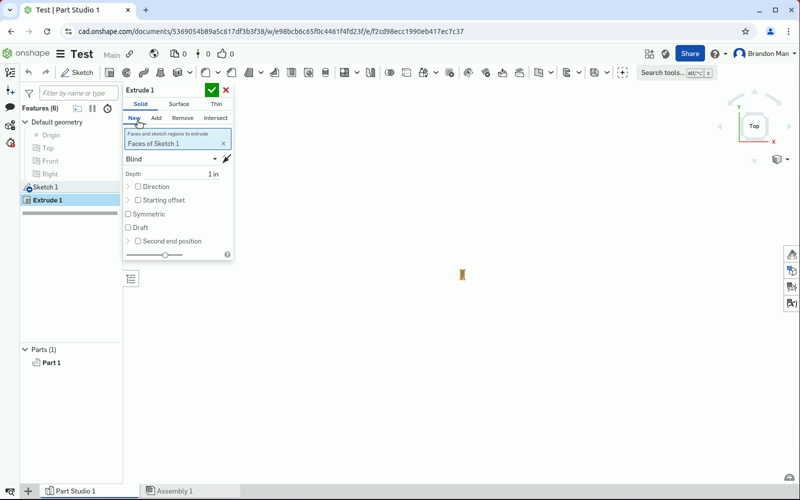
key(tab, 4)
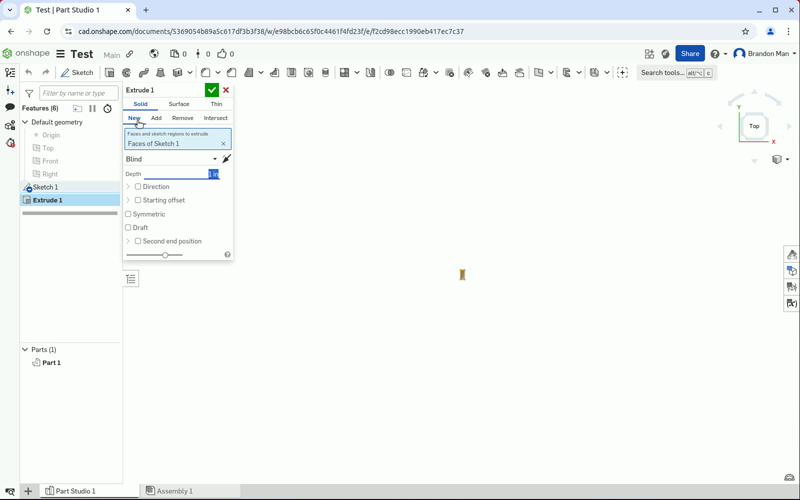
text(23.108)
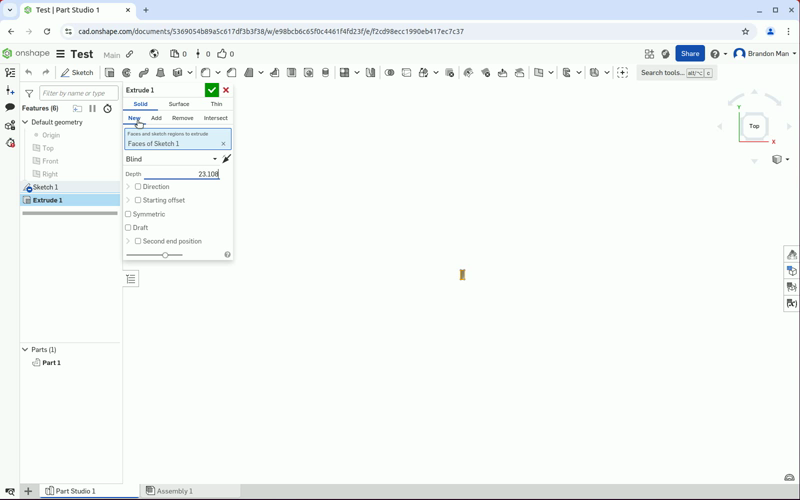
key(enter)
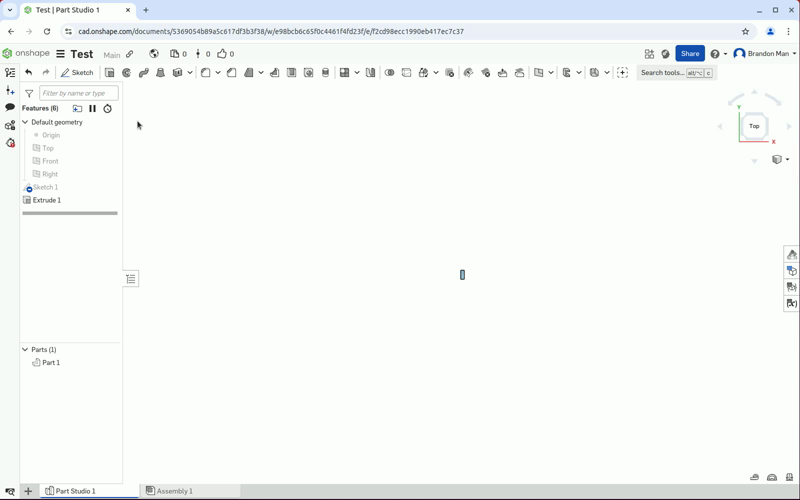
key(shift+h)
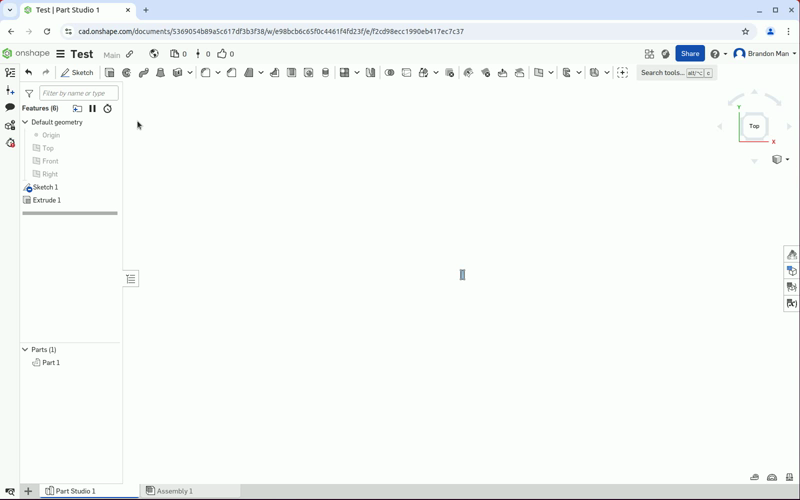
key(shift+h)
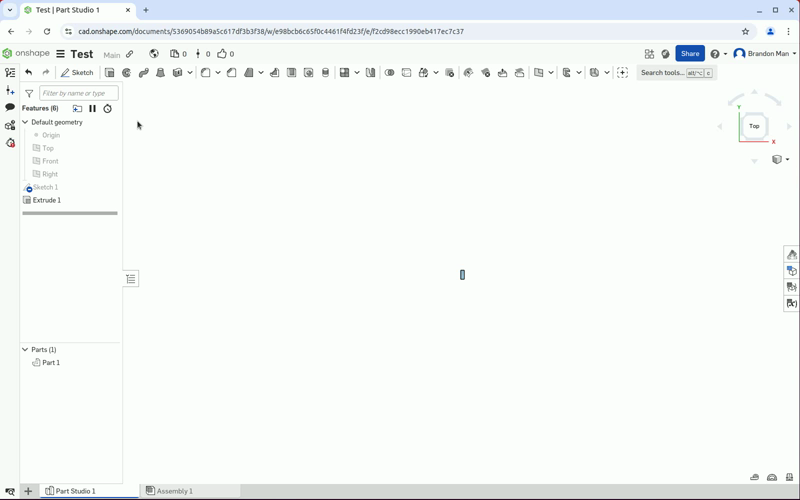
mouse_move(73, 189)
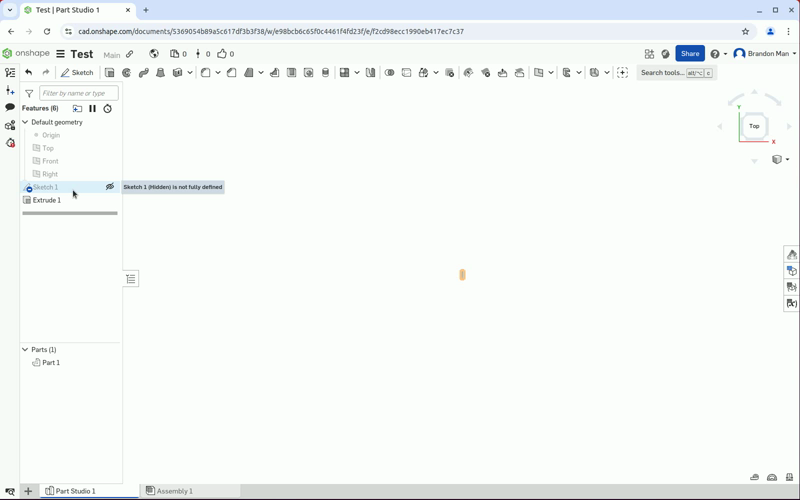
click(73, 189)
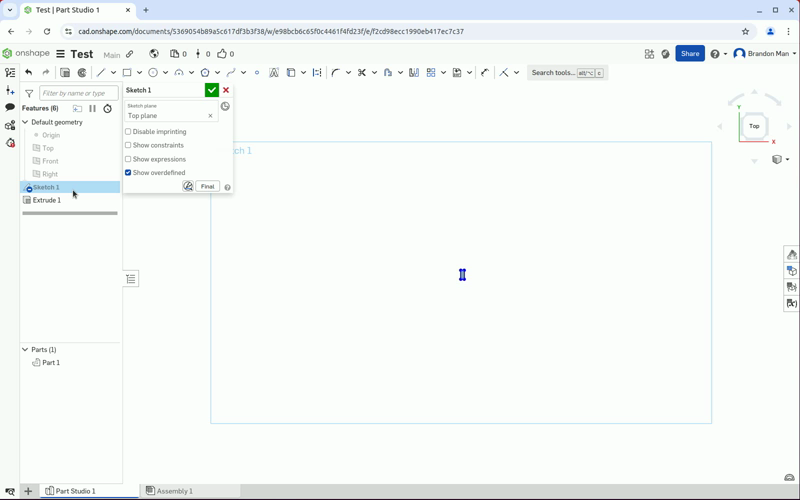
mouse_move(229, 92)
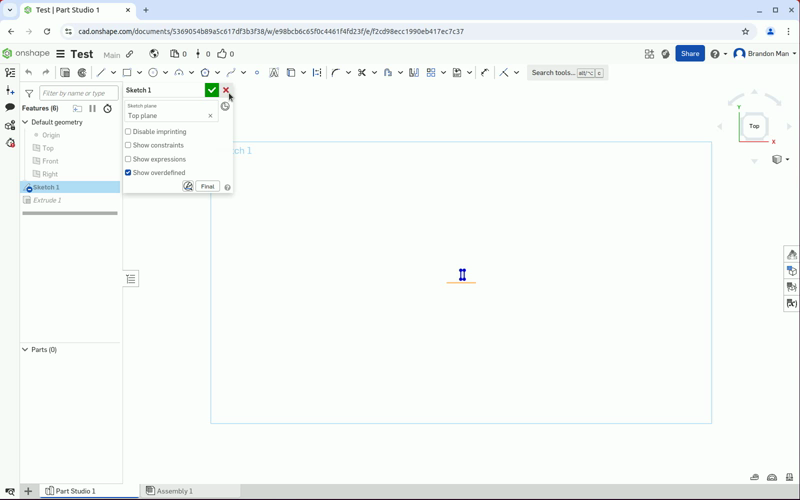
click(229, 92)
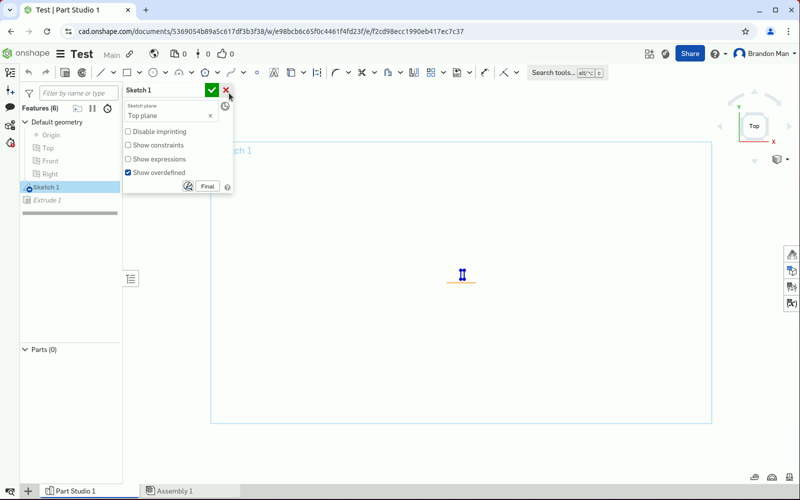
key(shift+s)
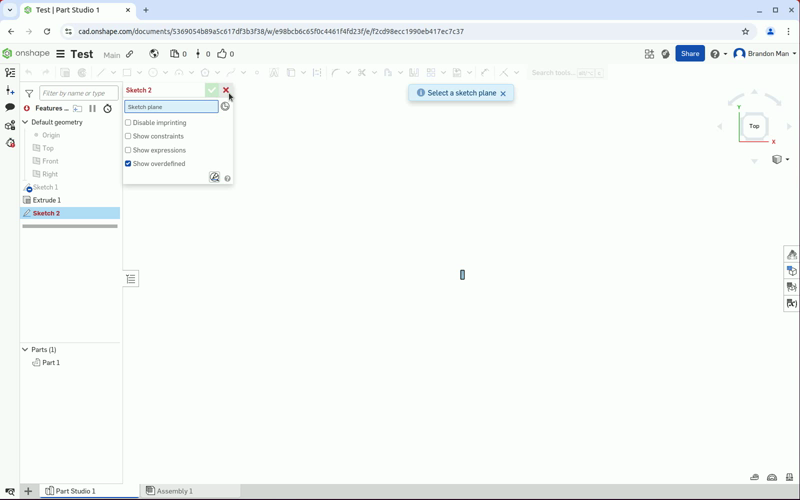
mouse_move(73, 150)
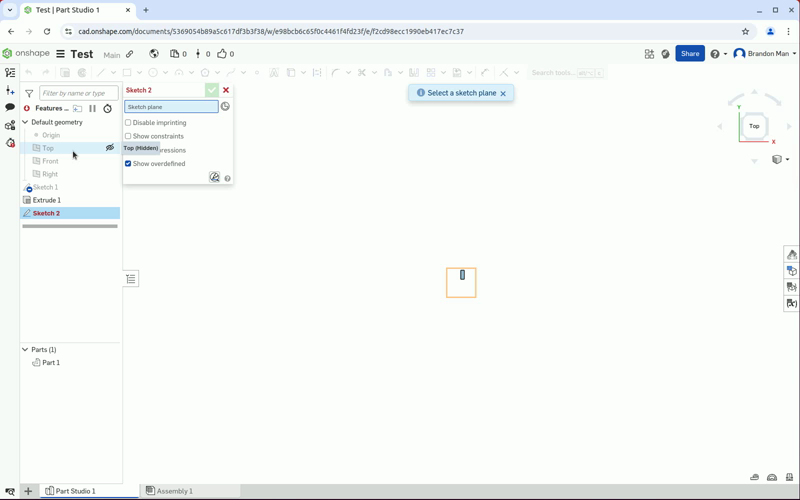
click(73, 150)
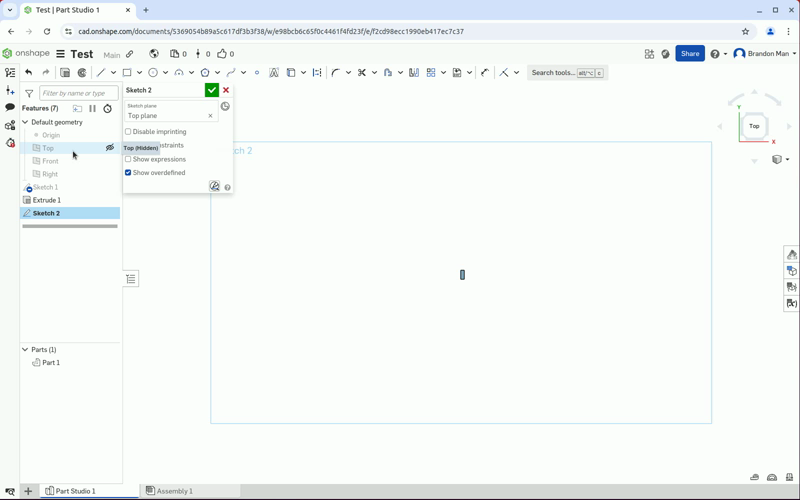
mouse_move(73, 352)
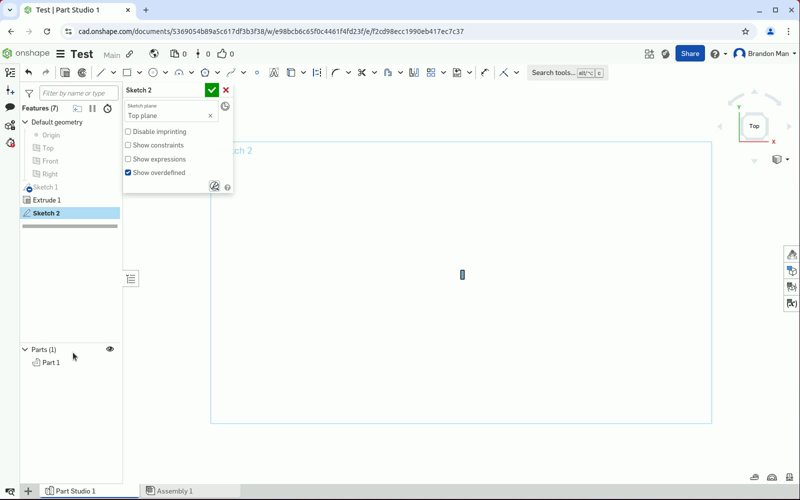
key(y)
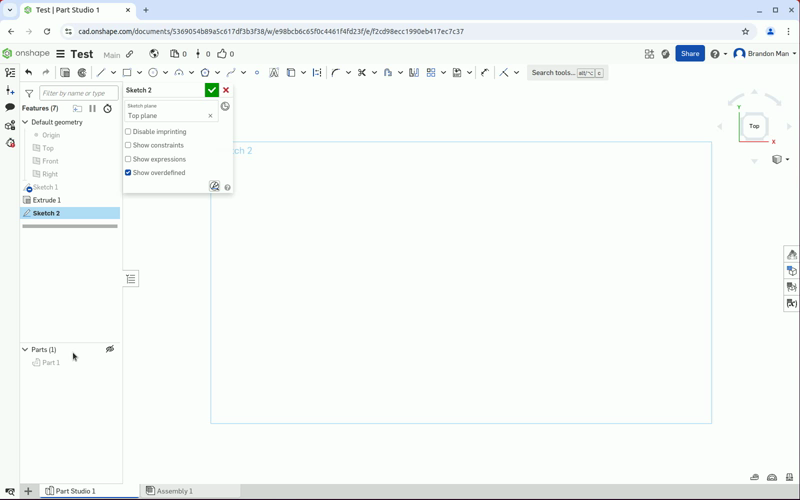
key(l)
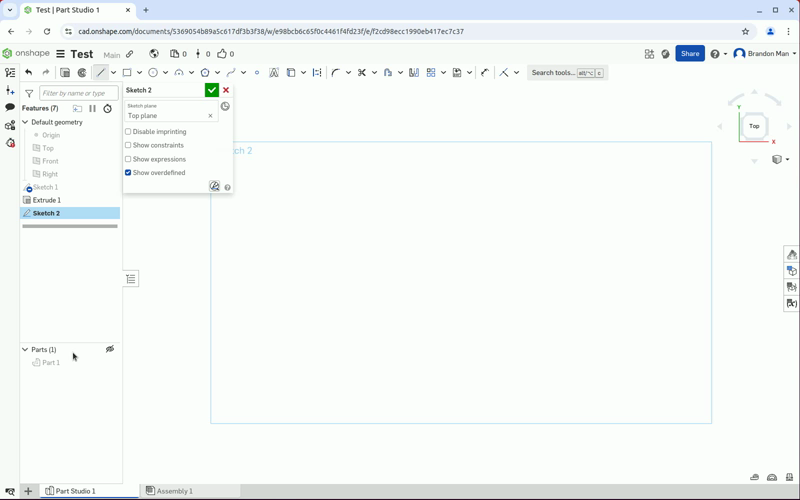
key_down(shift)
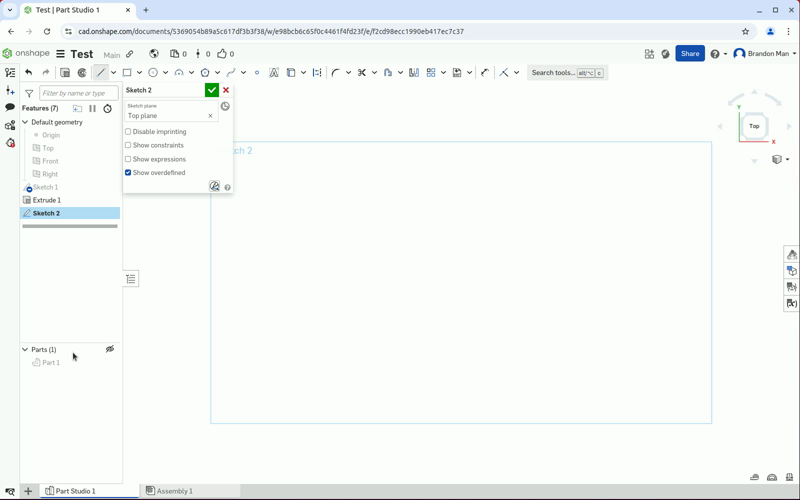
mouse_move(460, 271)
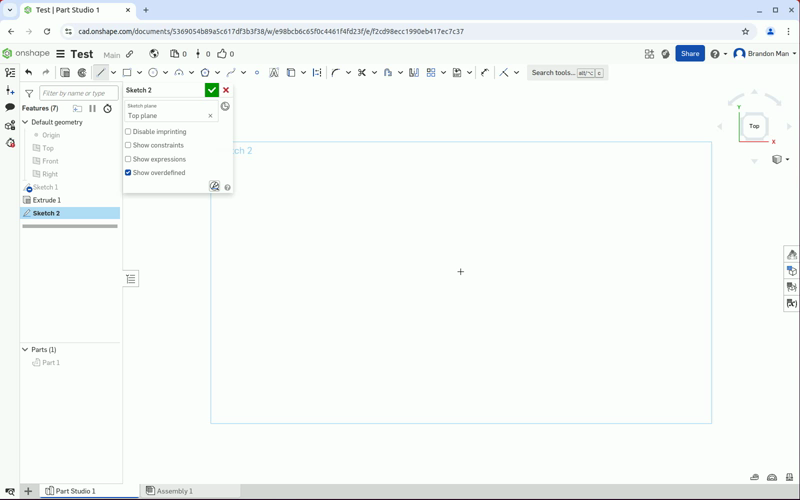
click(460, 271)
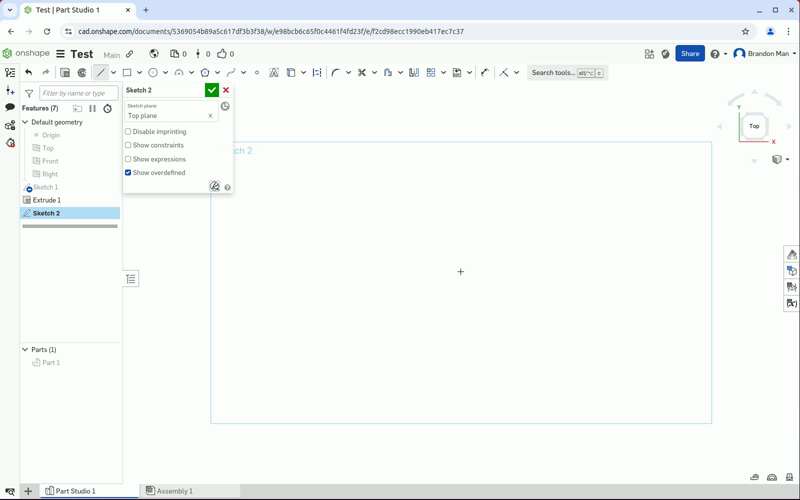
key_up(shift)
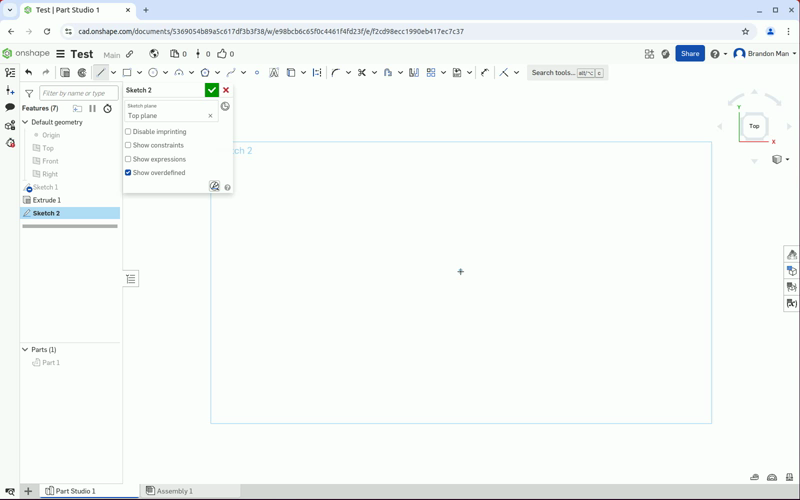
key_down(shift)
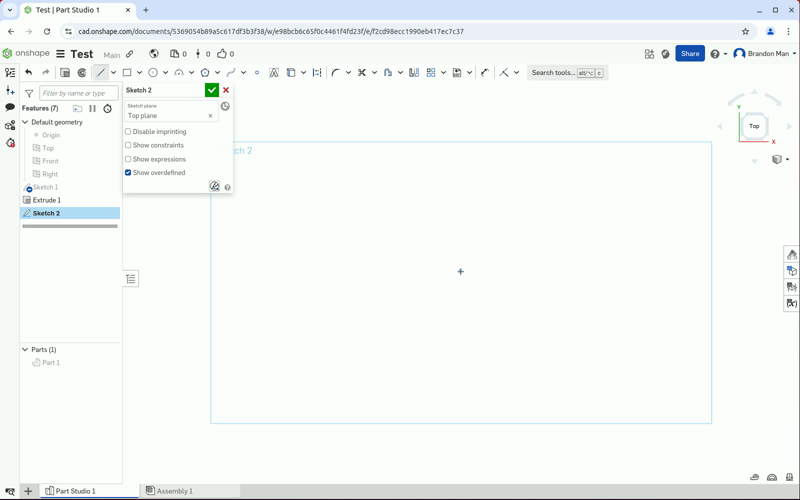
mouse_move(490, 271)
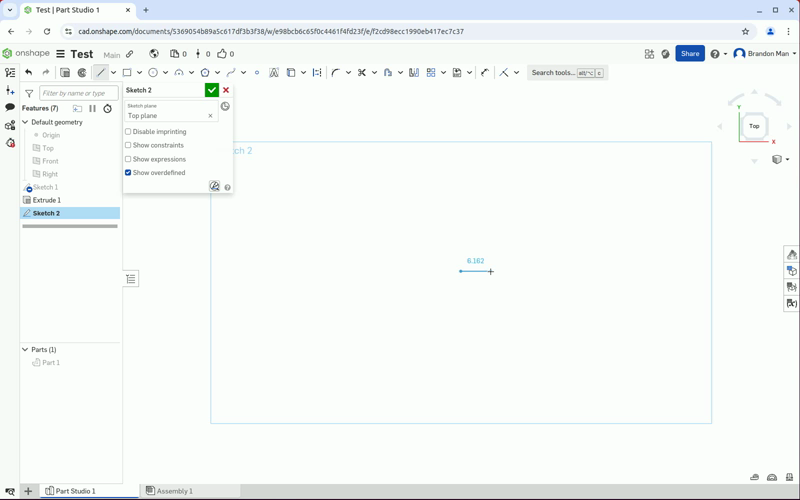
mouse_move(465, 271)
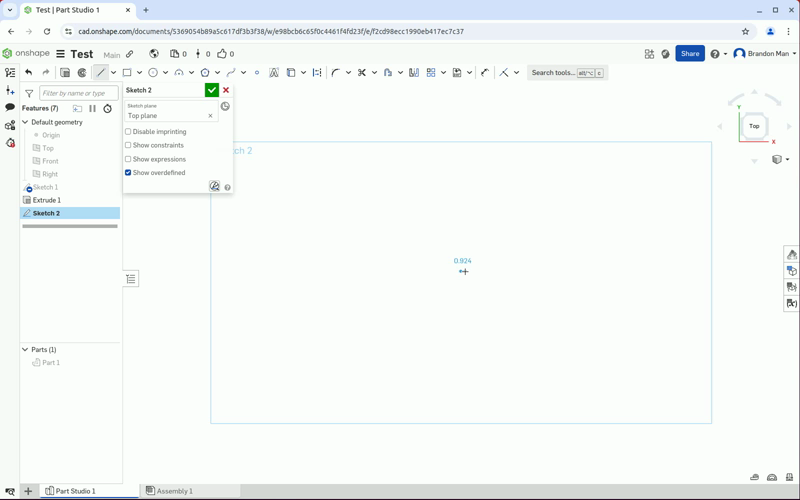
scroll(6)
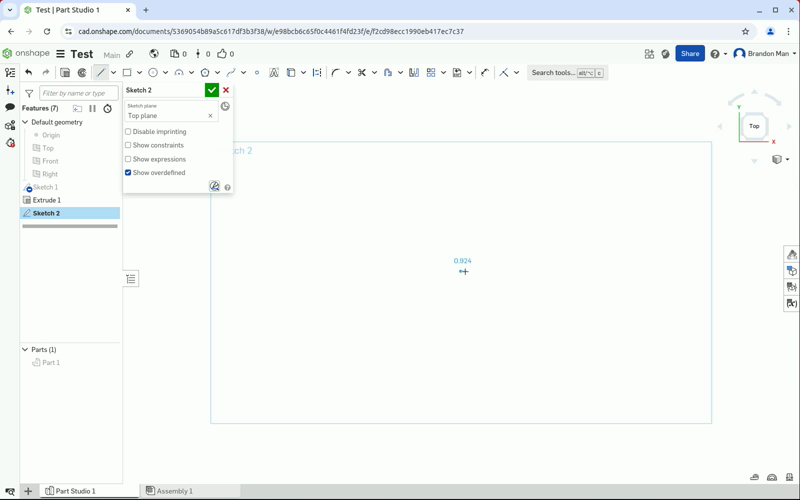
scroll(6)
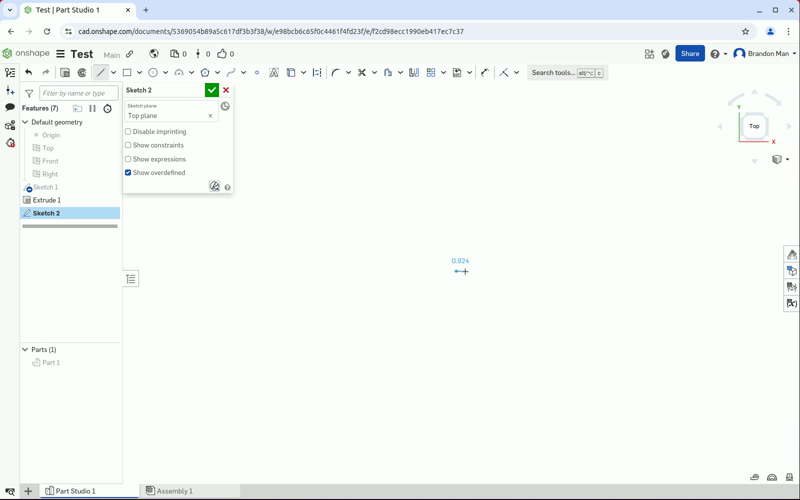
scroll(6)
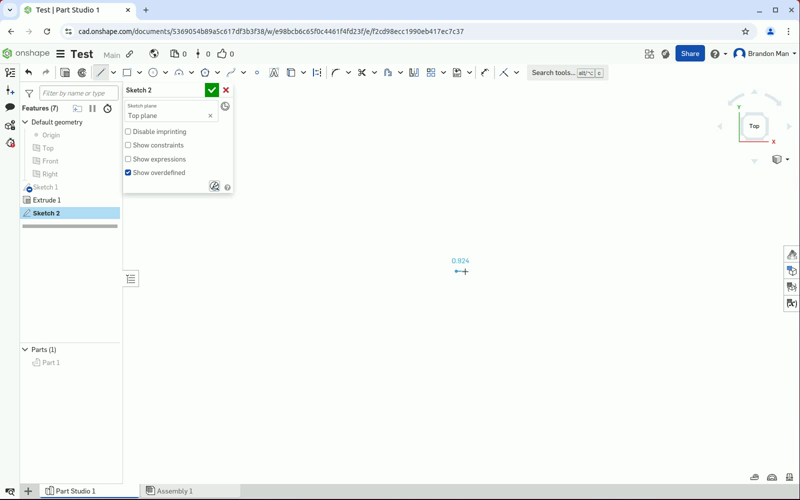
scroll(6)
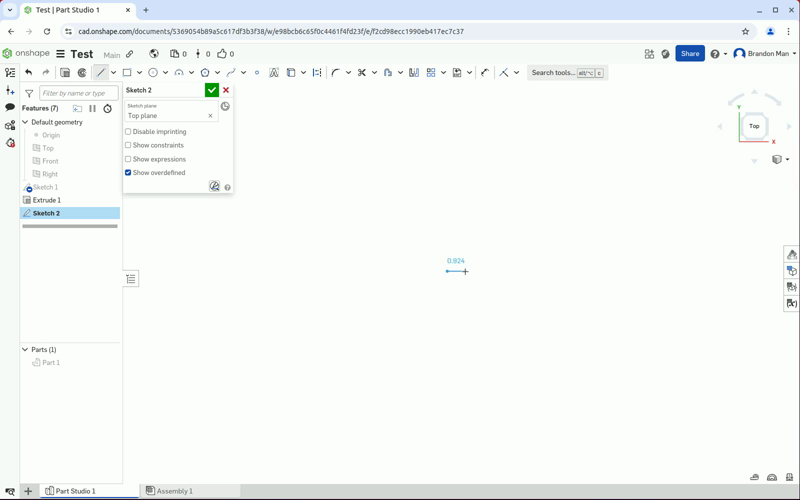
scroll(6)
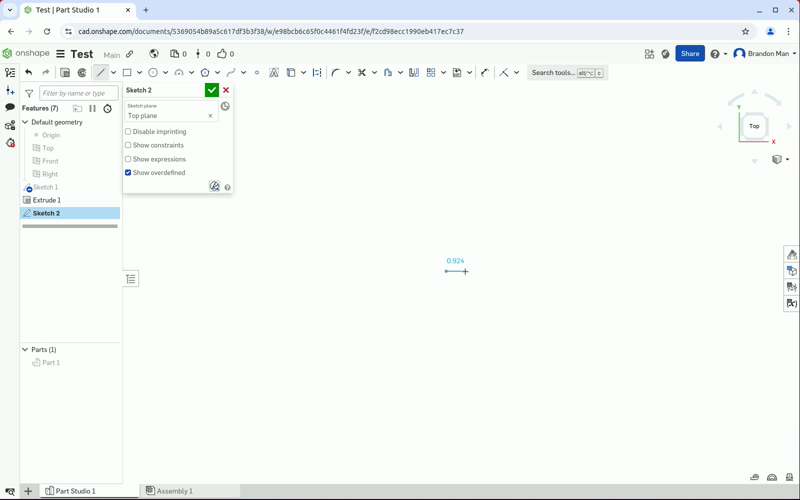
scroll(6)
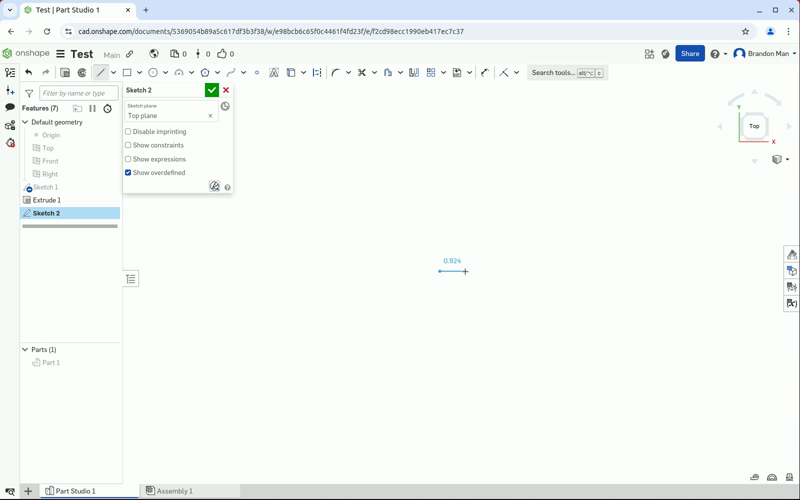
scroll(6)
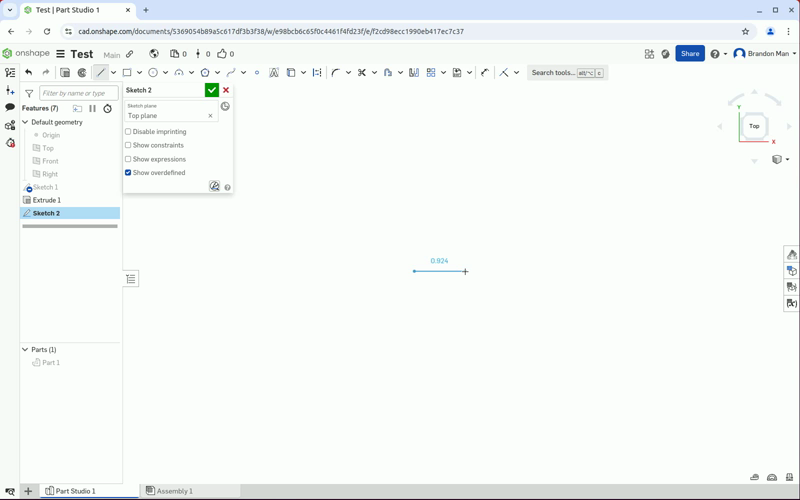
click(465, 271)
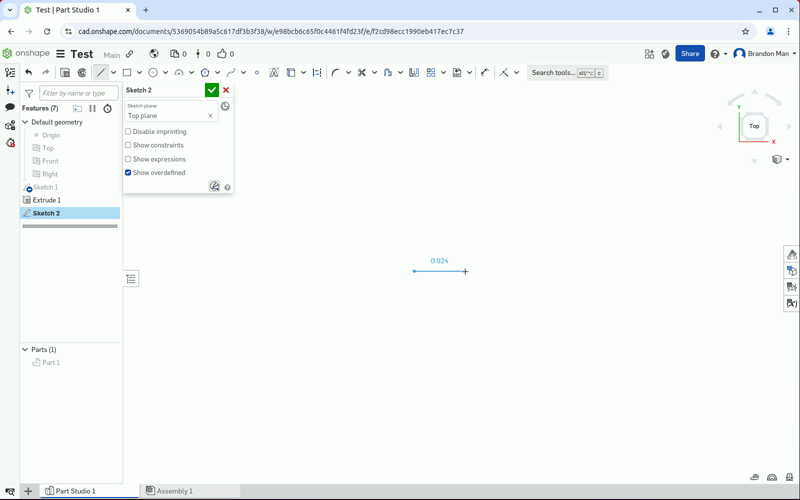
scroll(-6)
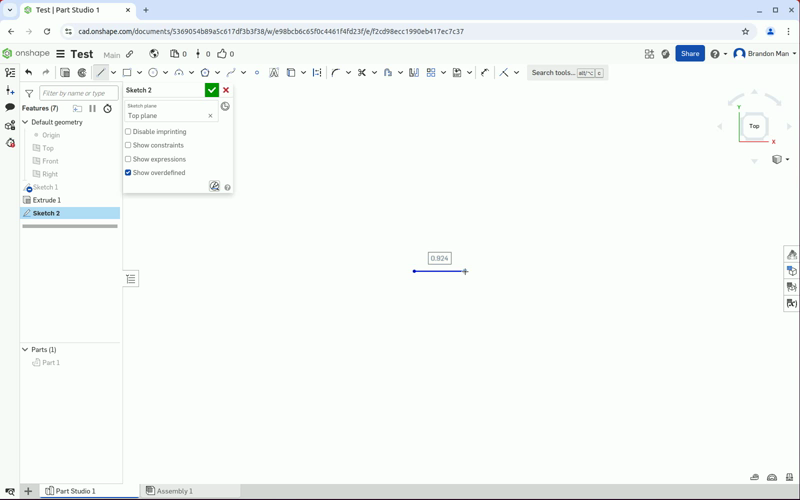
scroll(-6)
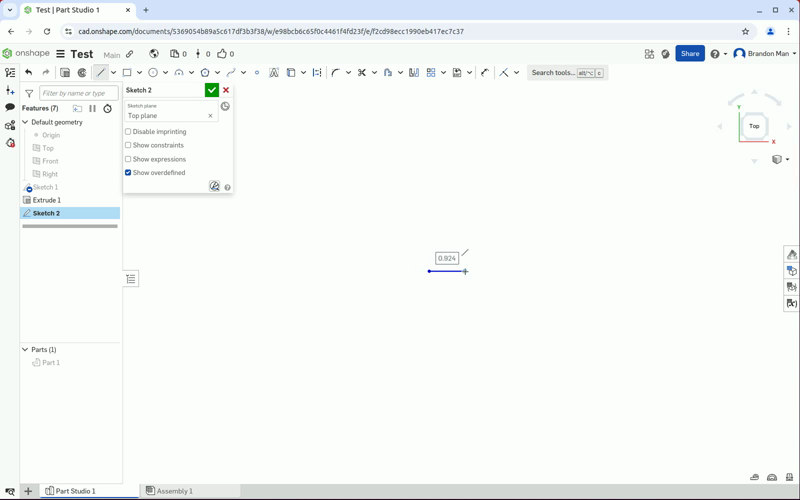
scroll(-6)
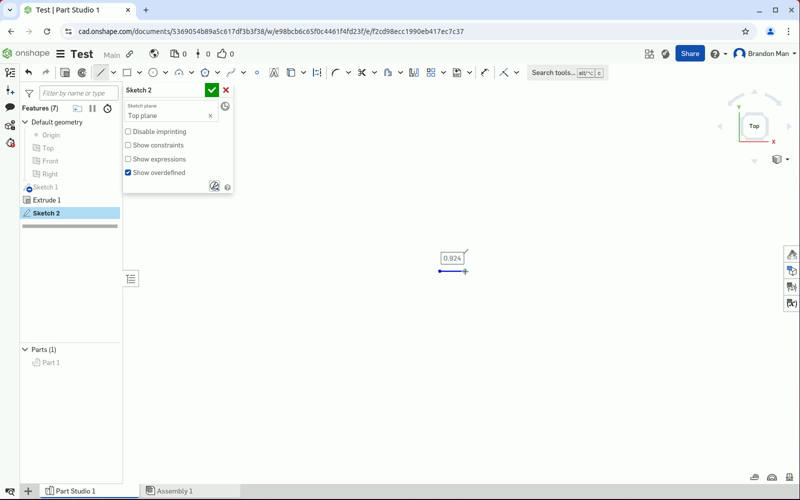
scroll(-6)
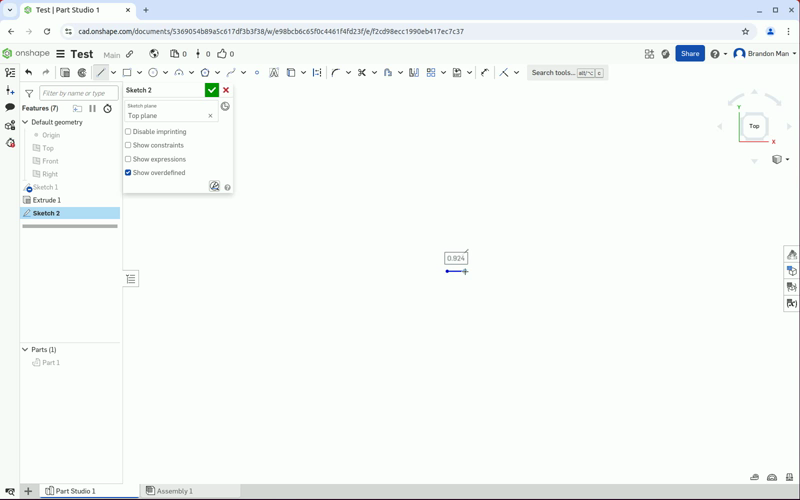
scroll(-6)
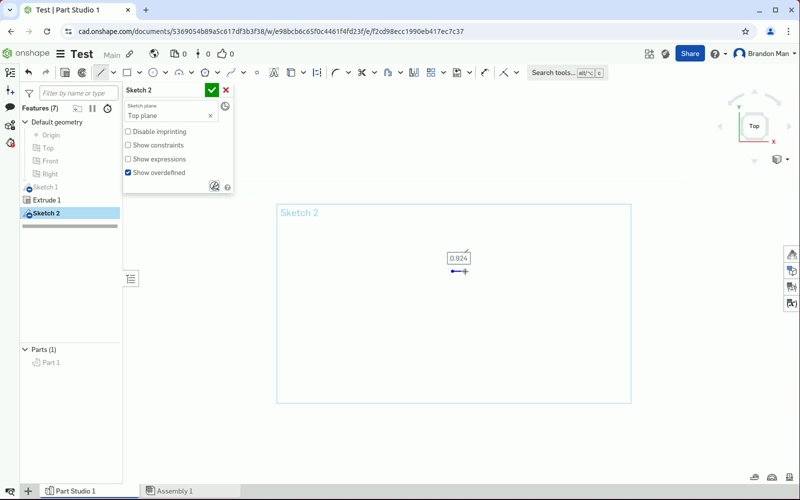
scroll(-6)
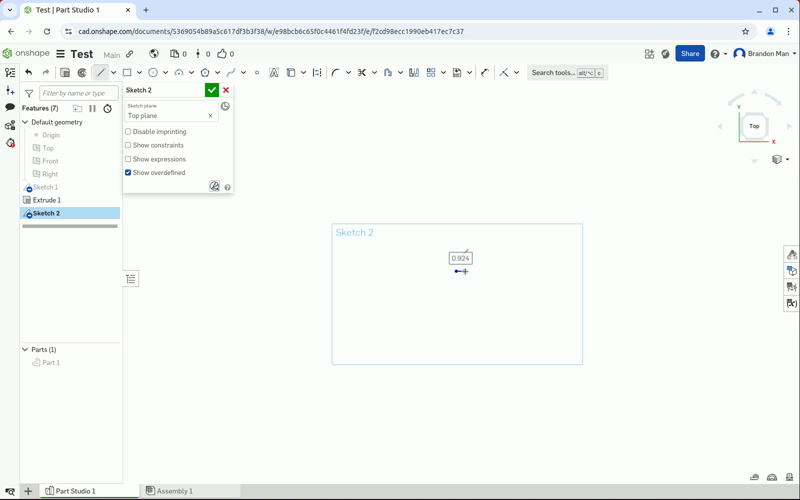
scroll(-6)
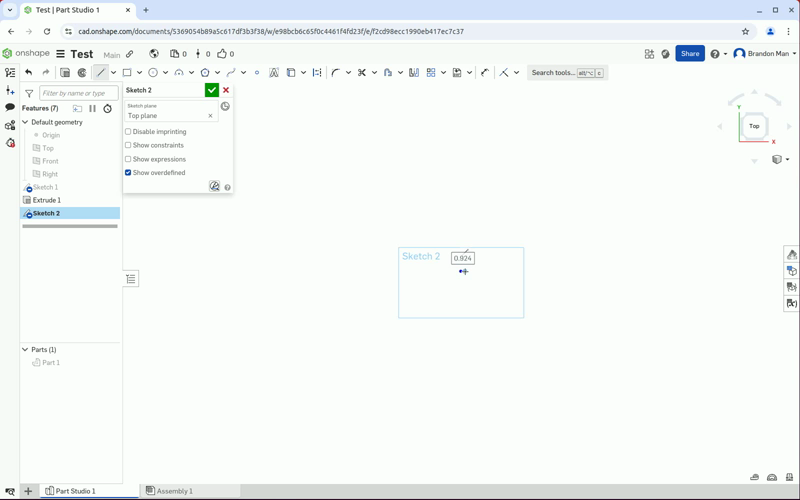
key_up(shift)
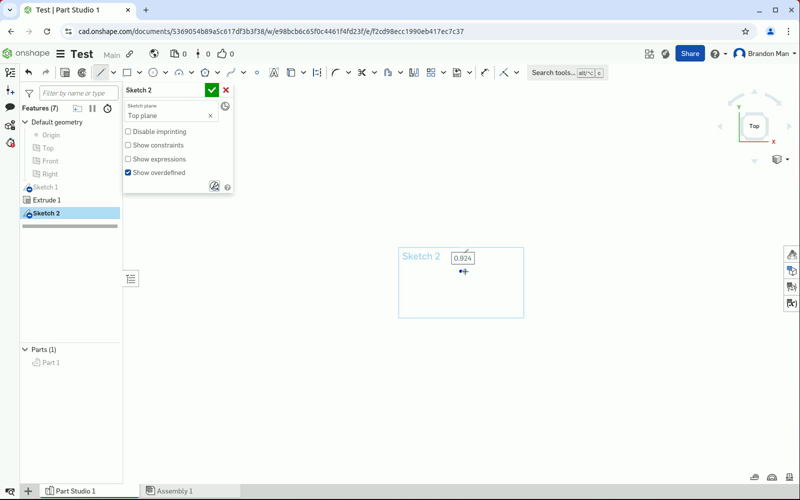
key_down(shift)
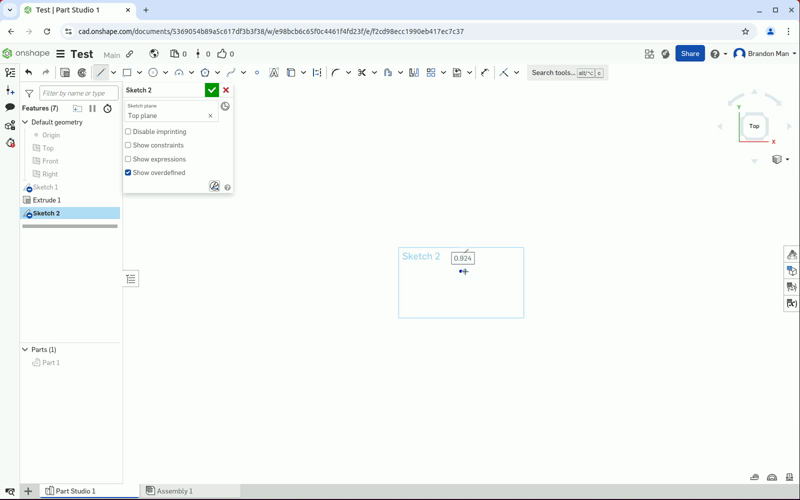
mouse_move(495, 271)
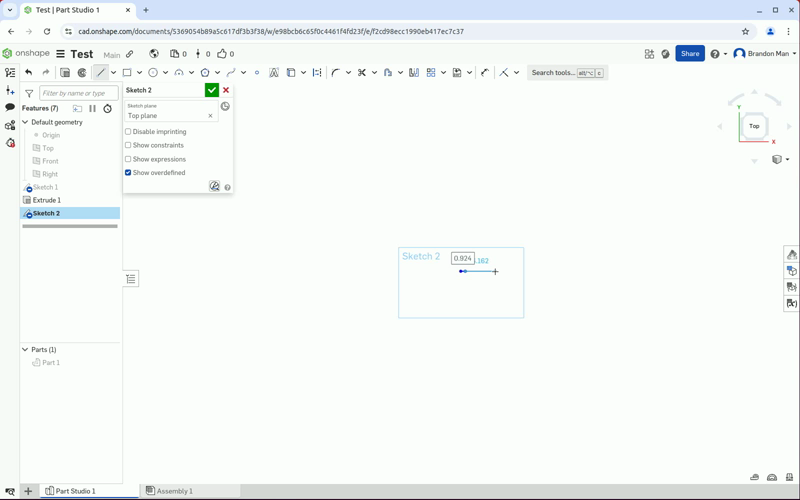
mouse_move(465, 266)
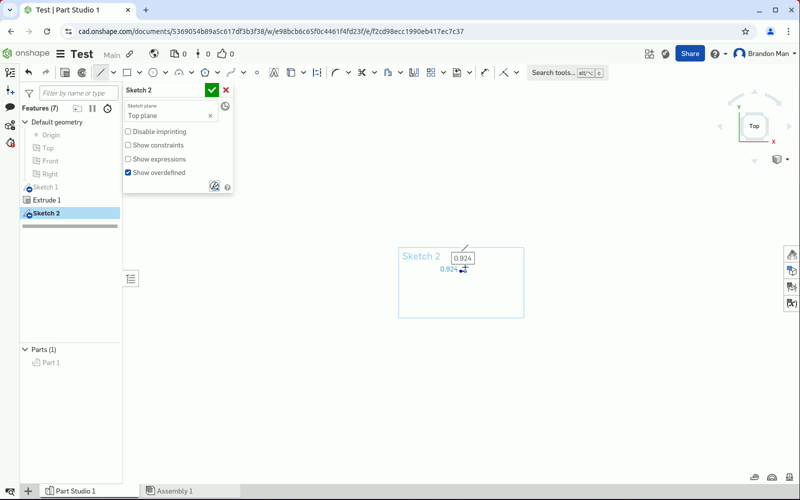
scroll(6)
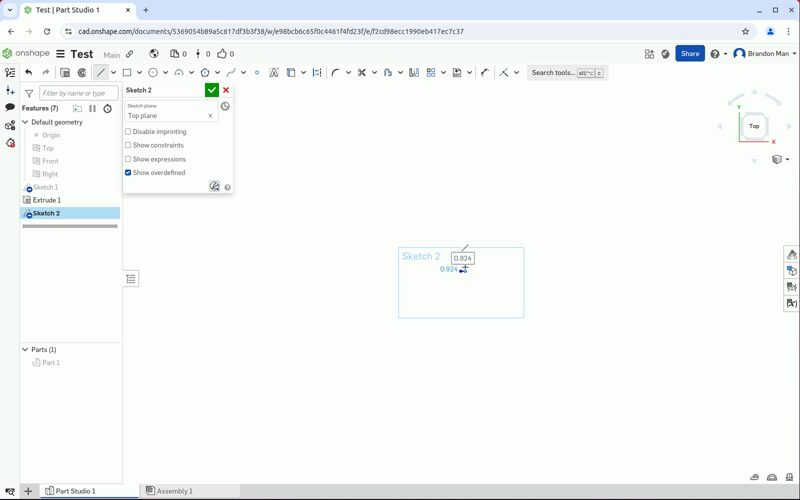
scroll(6)
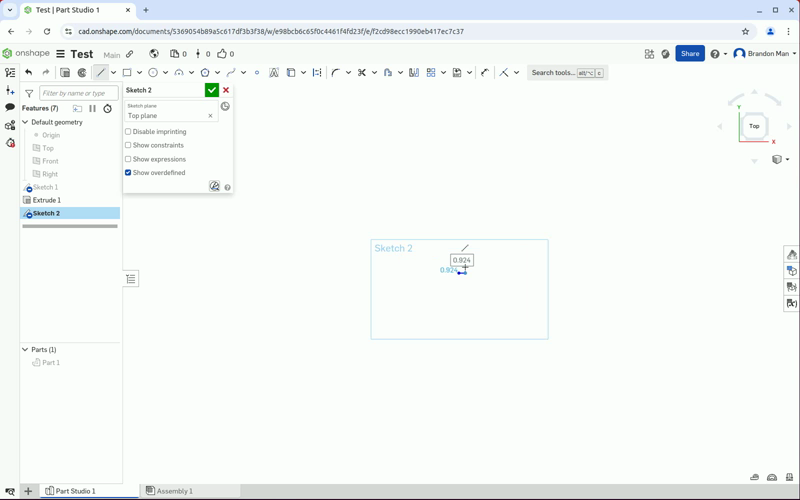
scroll(6)
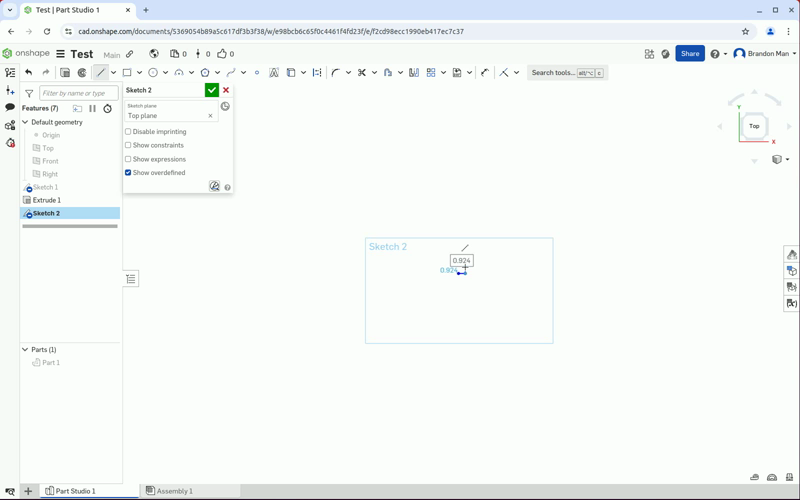
scroll(6)
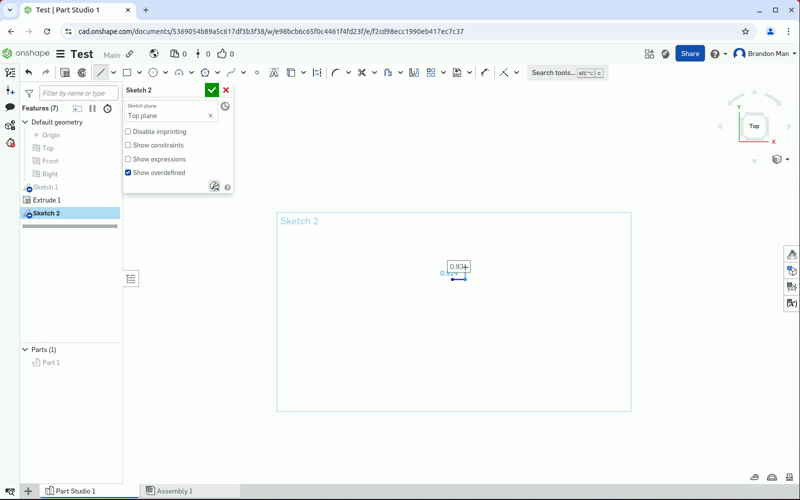
scroll(6)
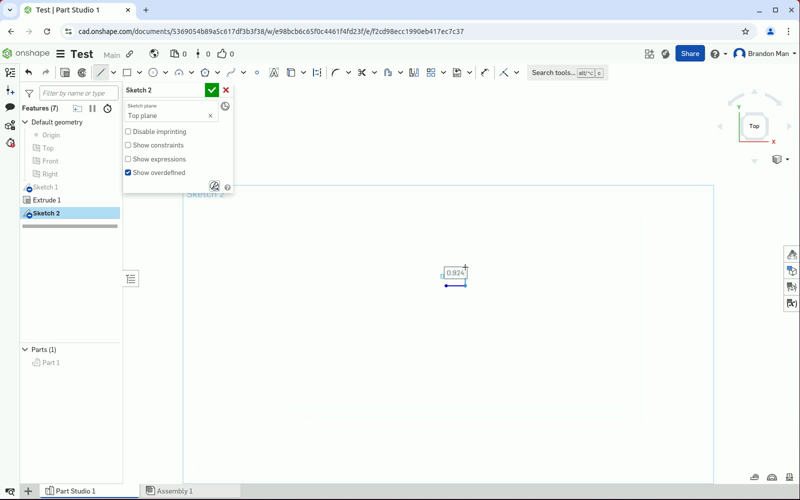
scroll(6)
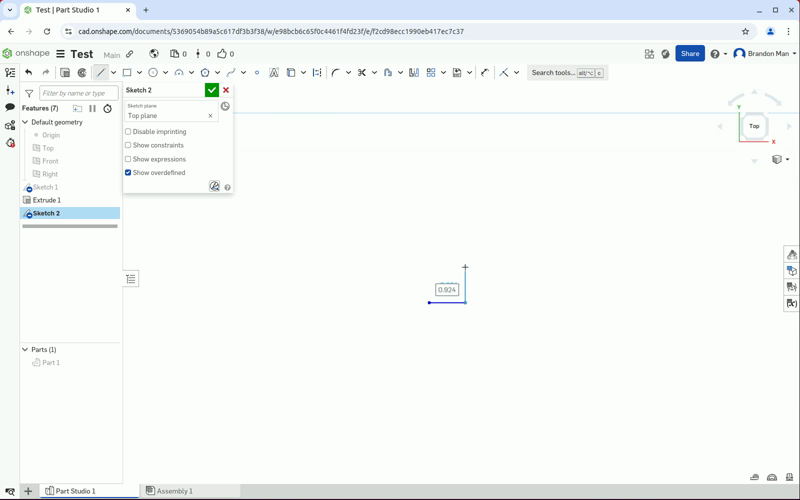
scroll(6)
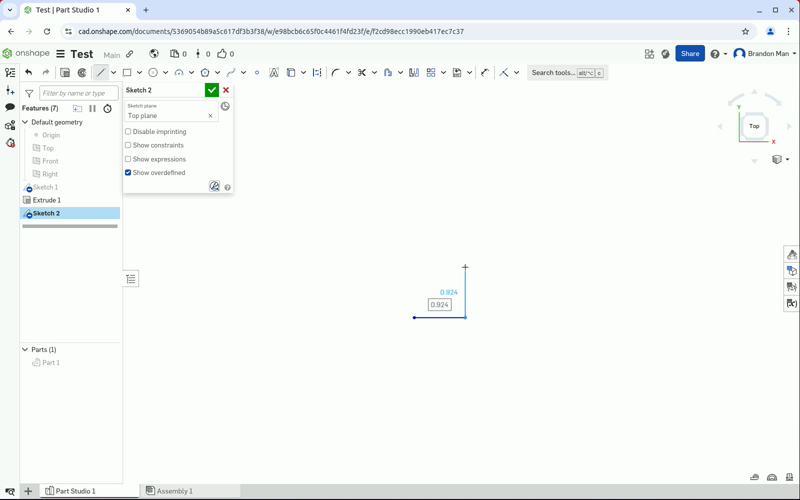
click(465, 266)
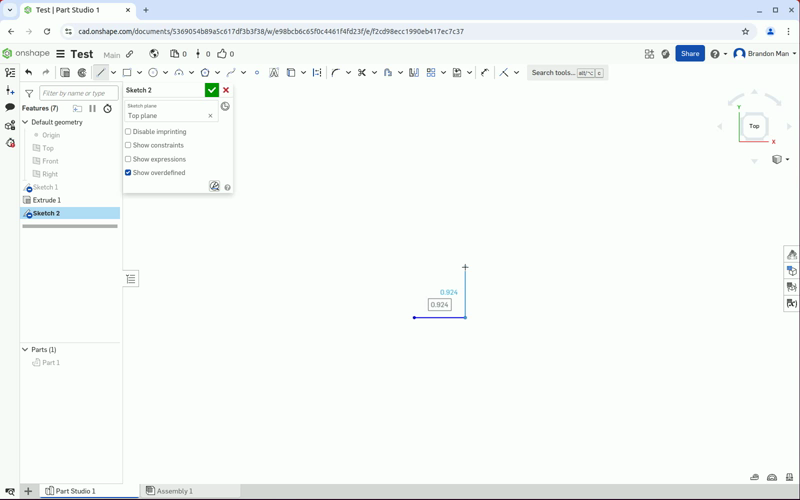
scroll(-6)
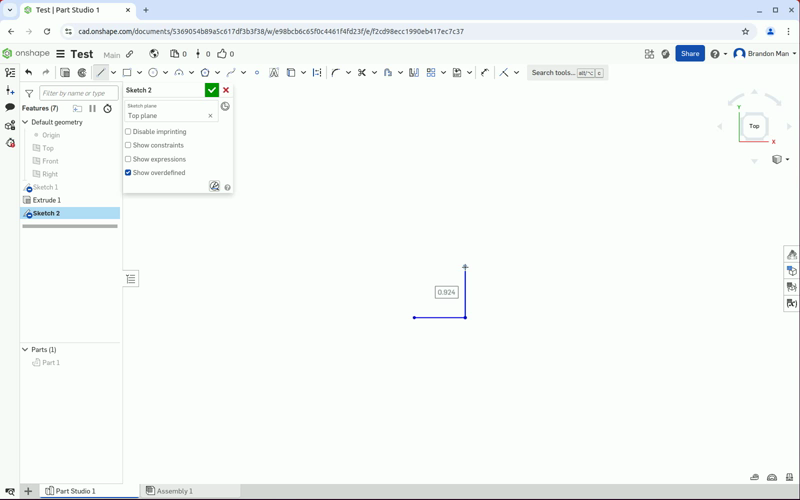
scroll(-6)
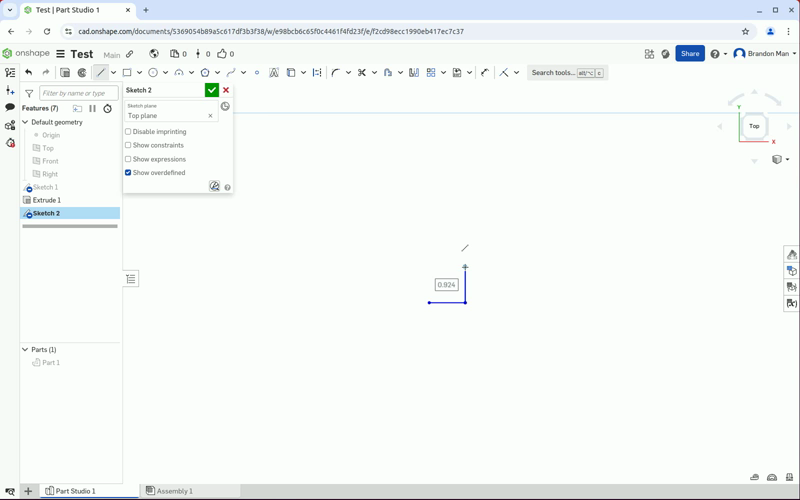
scroll(-6)
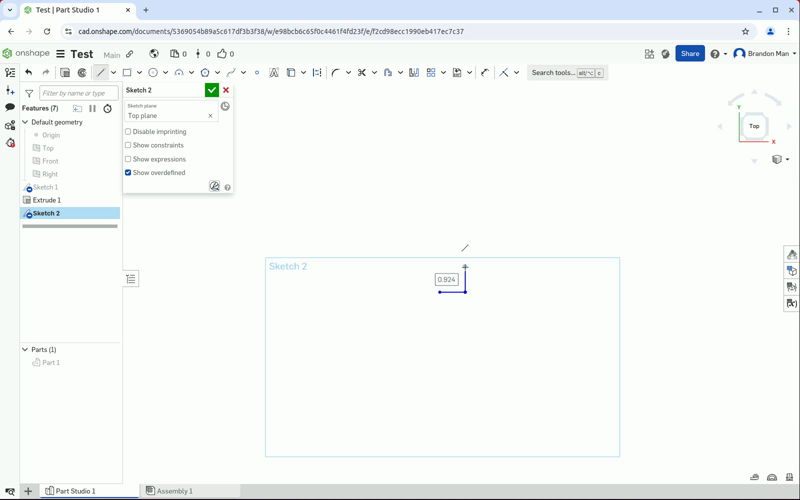
scroll(-6)
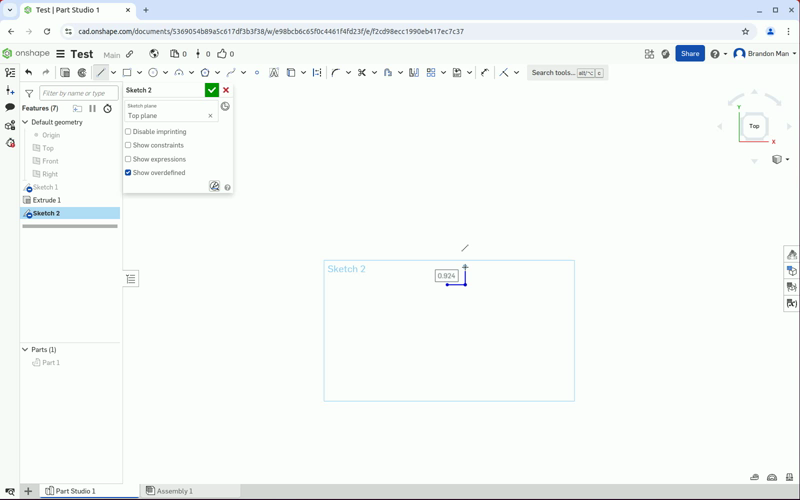
scroll(-6)
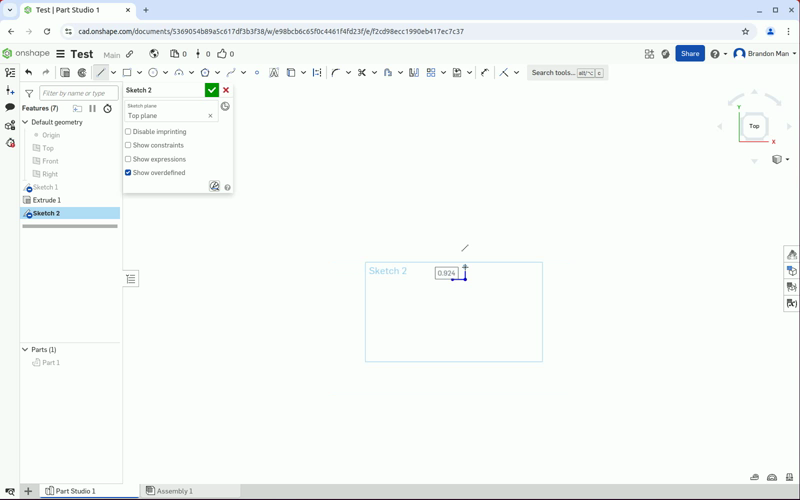
scroll(-6)
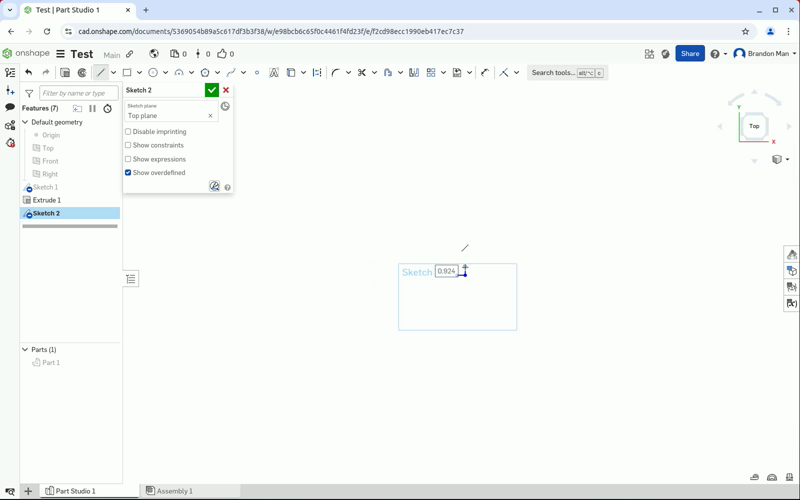
scroll(-6)
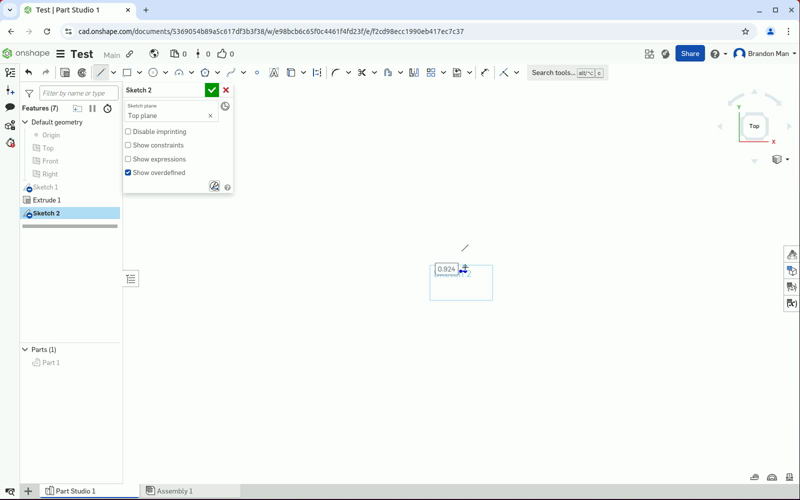
key_up(shift)
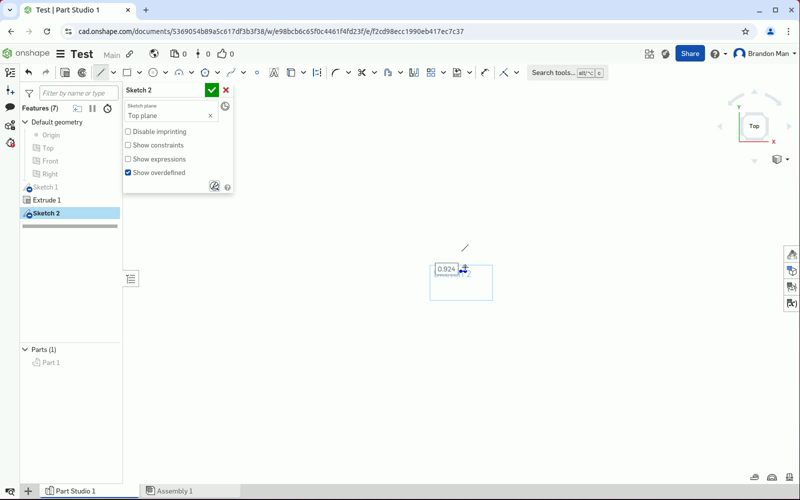
key(esc)
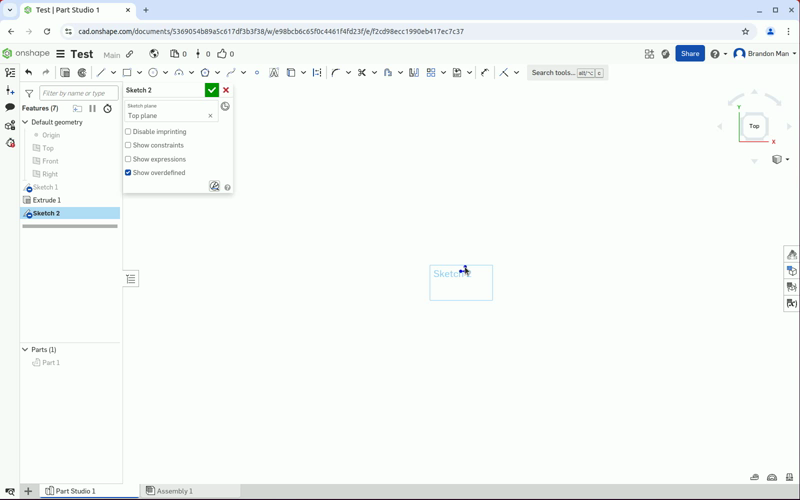
key(a)
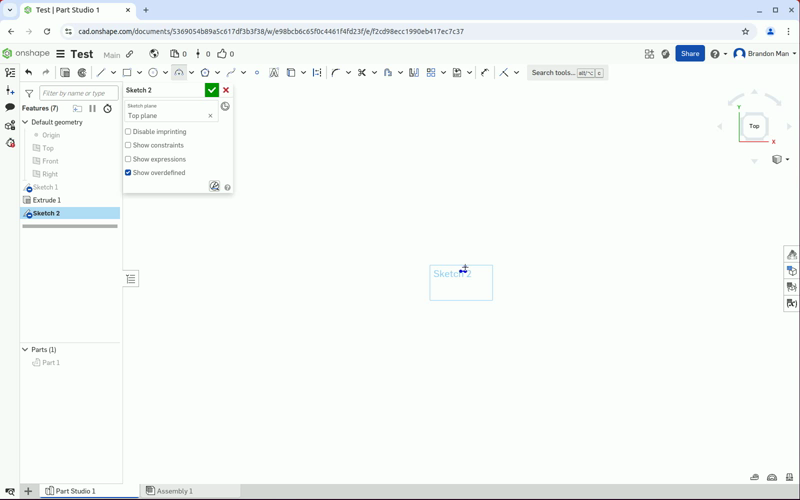
mouse_move(465, 266)
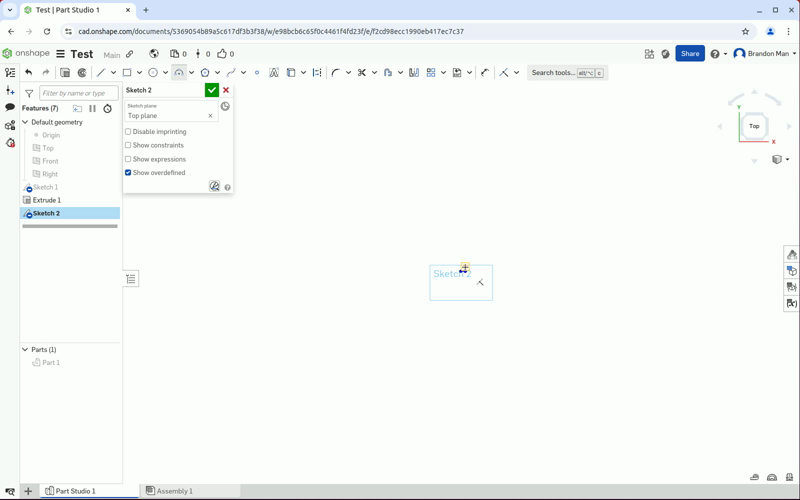
click(465, 266)
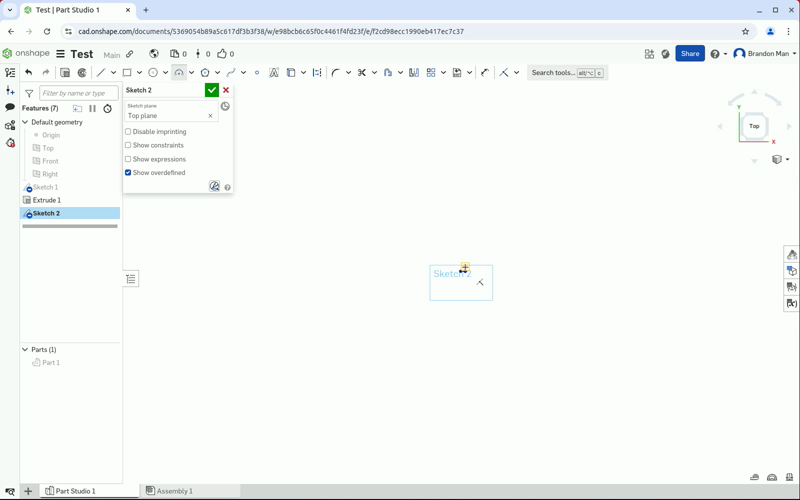
mouse_move(460, 271)
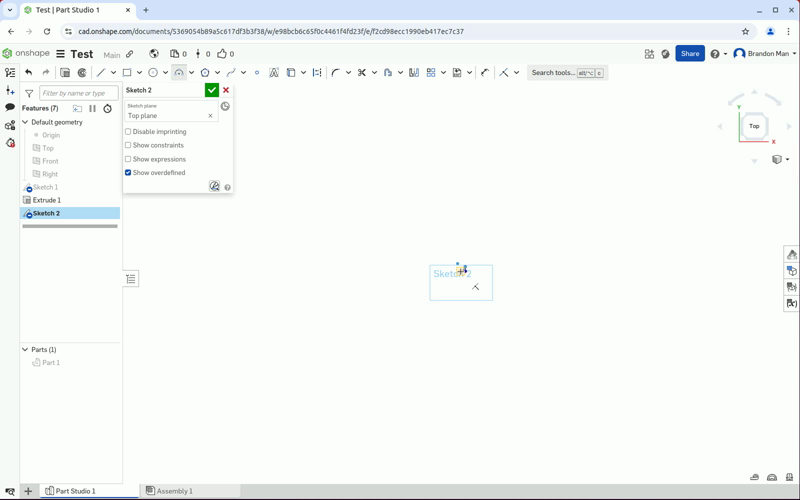
scroll(6)
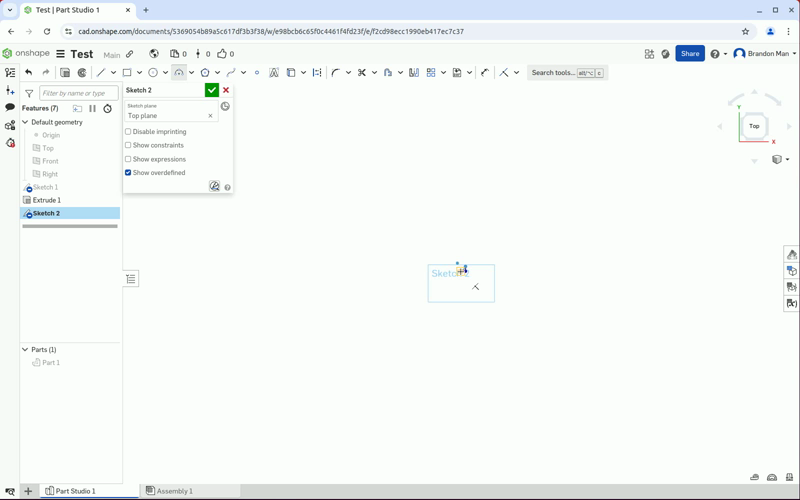
scroll(6)
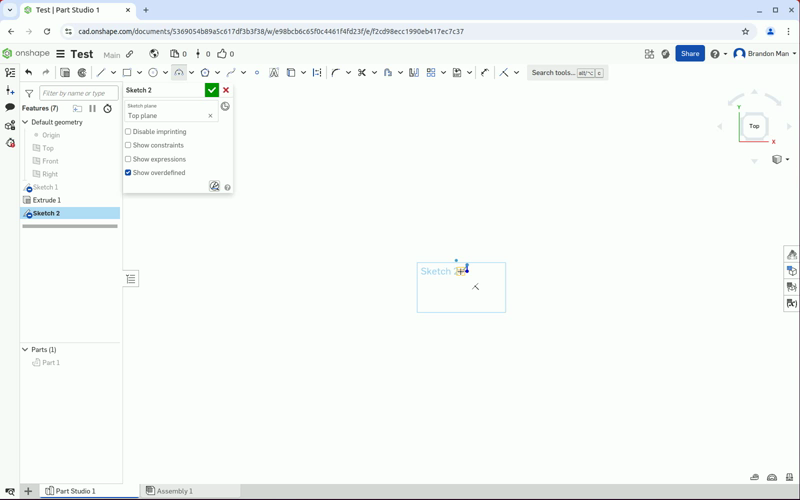
scroll(6)
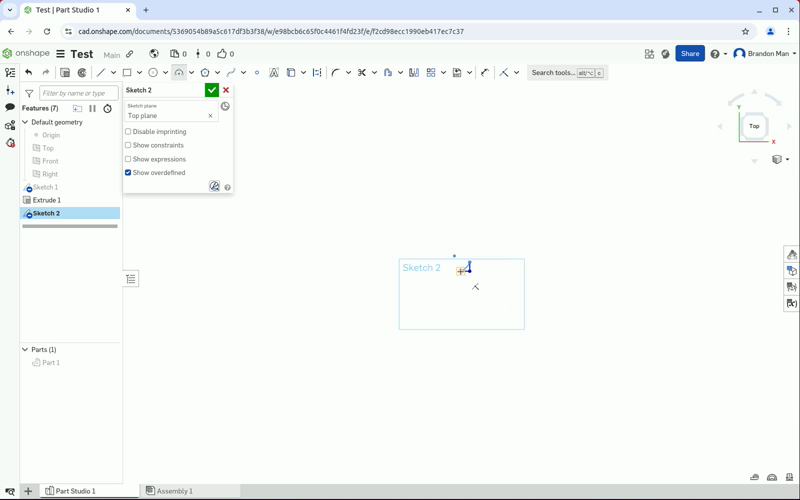
scroll(6)
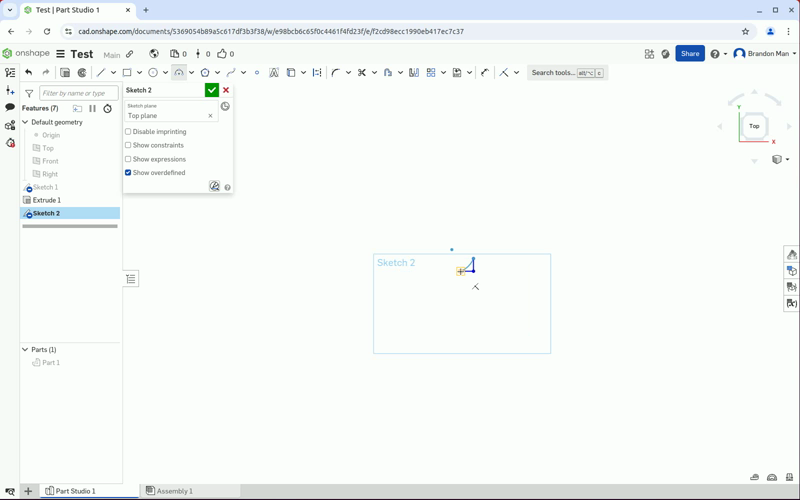
scroll(6)
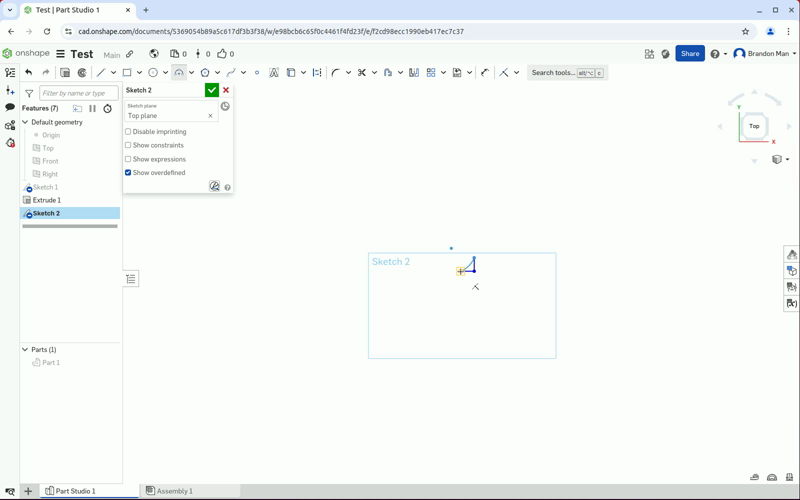
scroll(6)
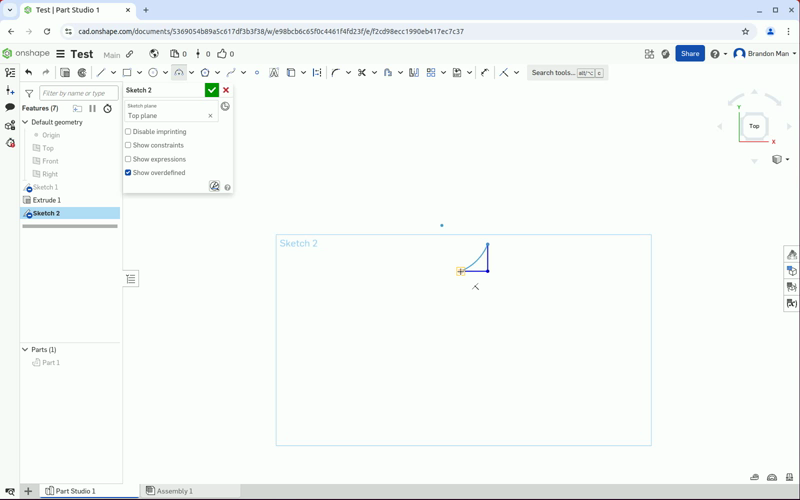
scroll(6)
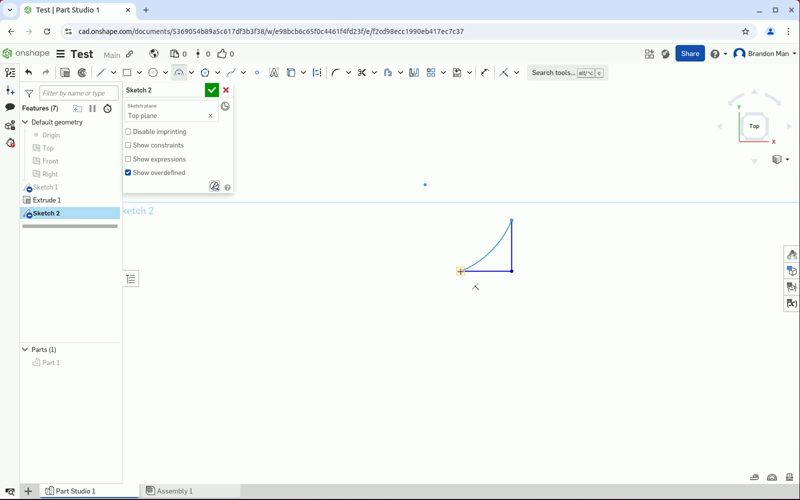
click(460, 271)
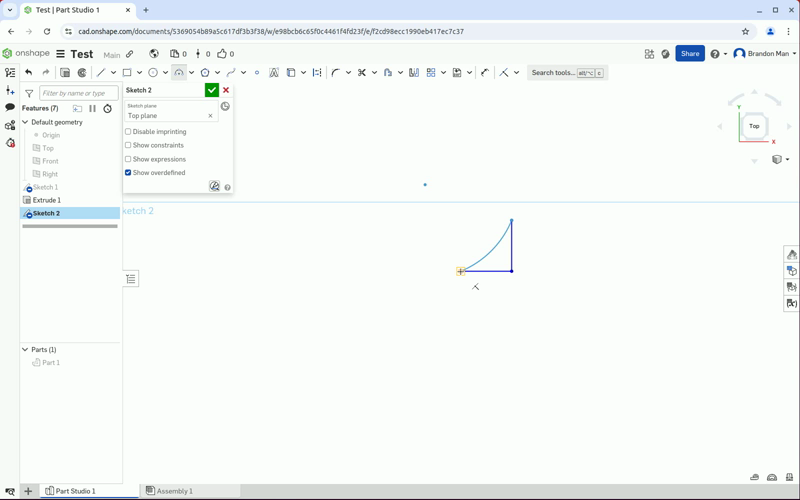
scroll(-6)
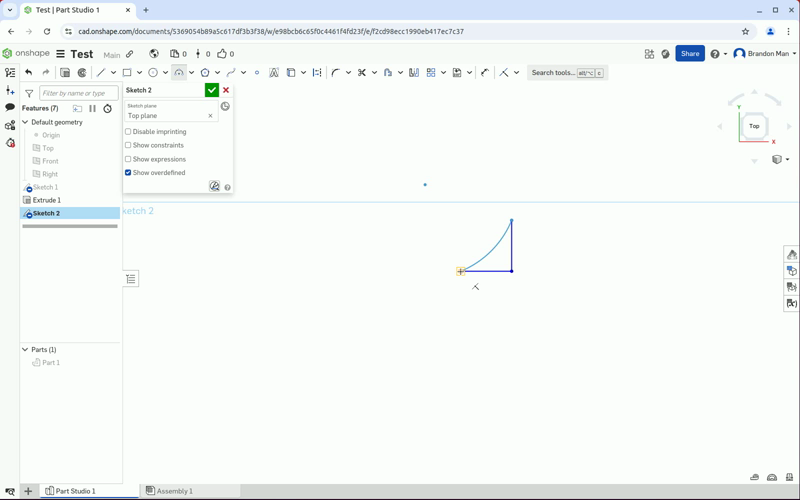
scroll(-6)
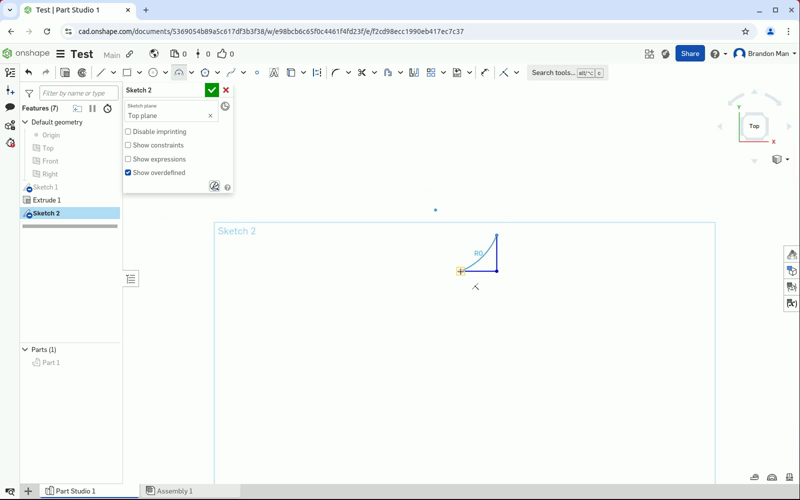
scroll(-6)
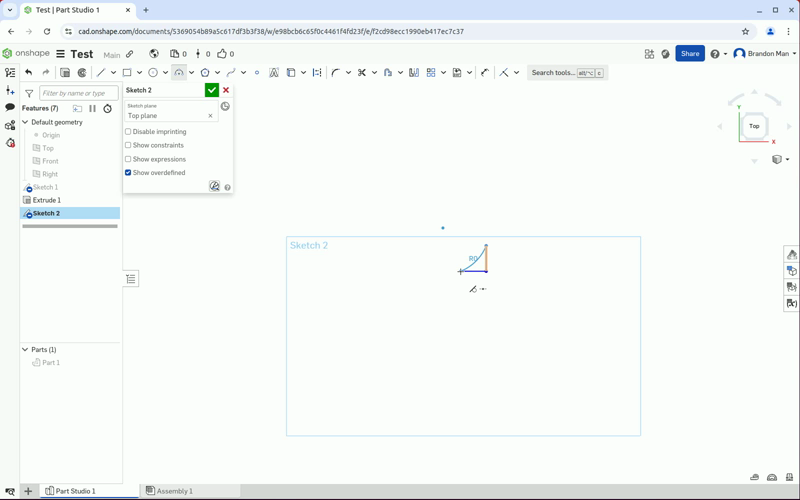
scroll(-6)
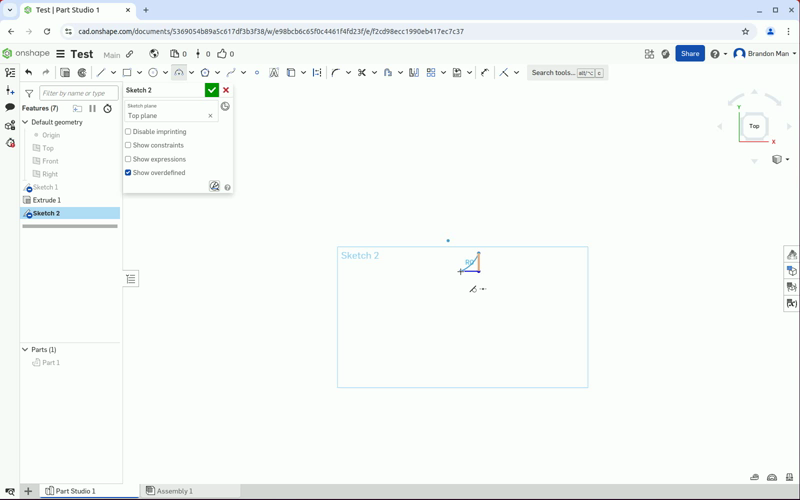
scroll(-6)
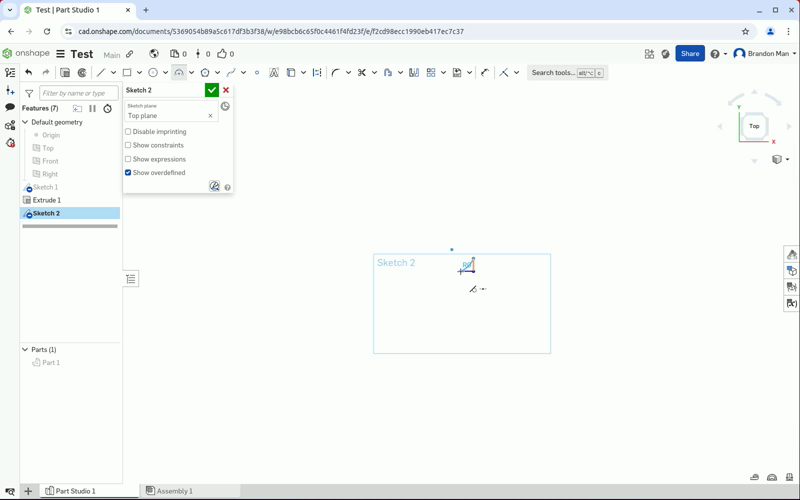
scroll(-6)
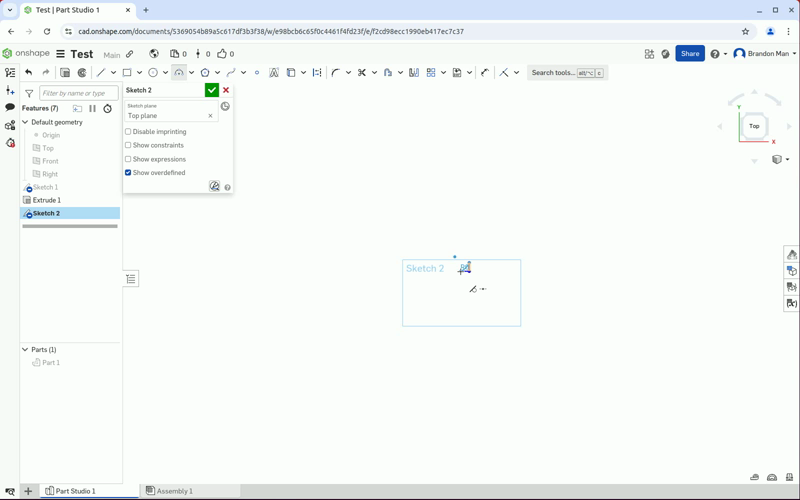
scroll(-6)
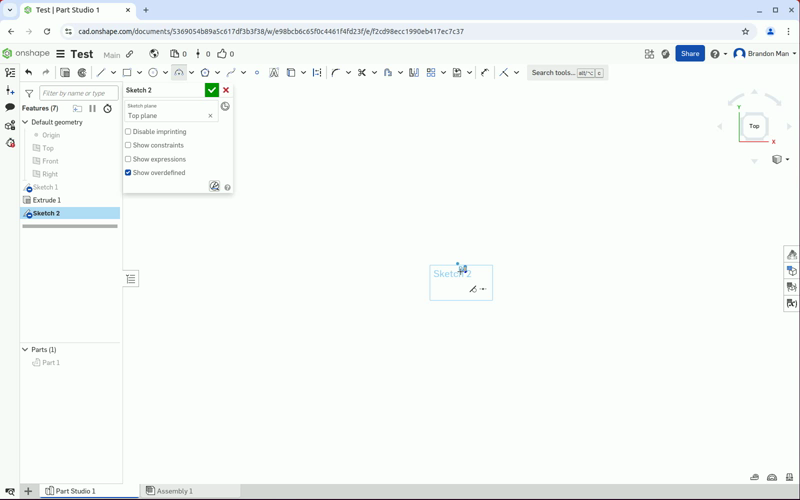
key_down(shift)
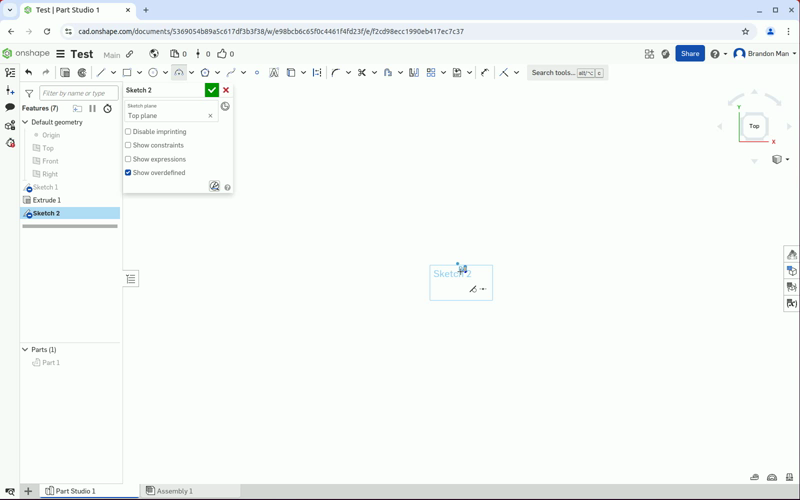
mouse_move(462, 267)
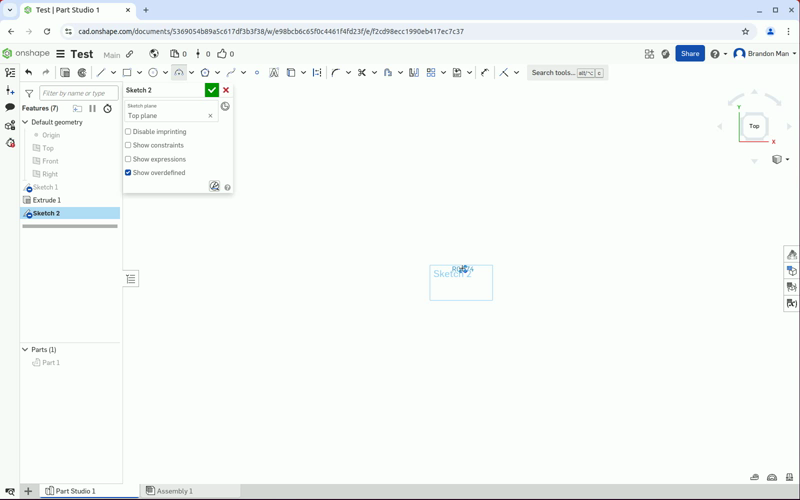
scroll(6)
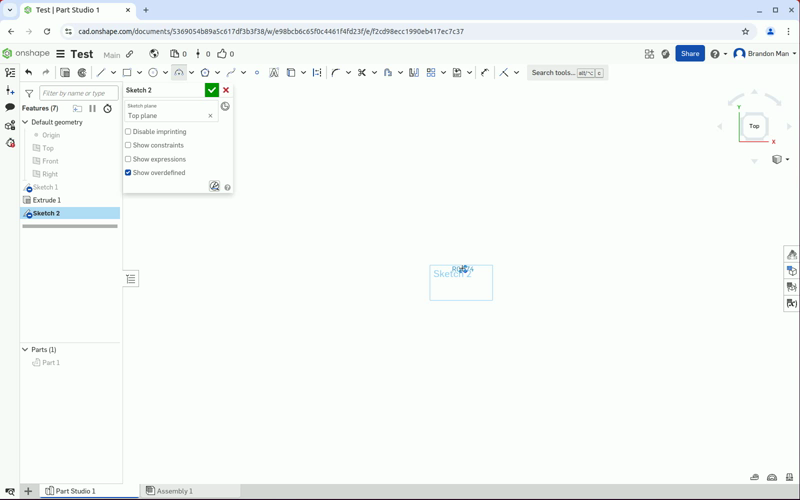
scroll(6)
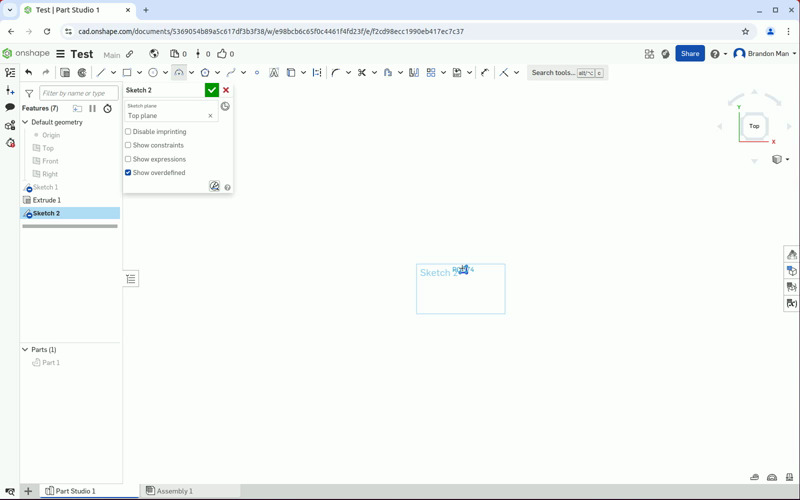
scroll(6)
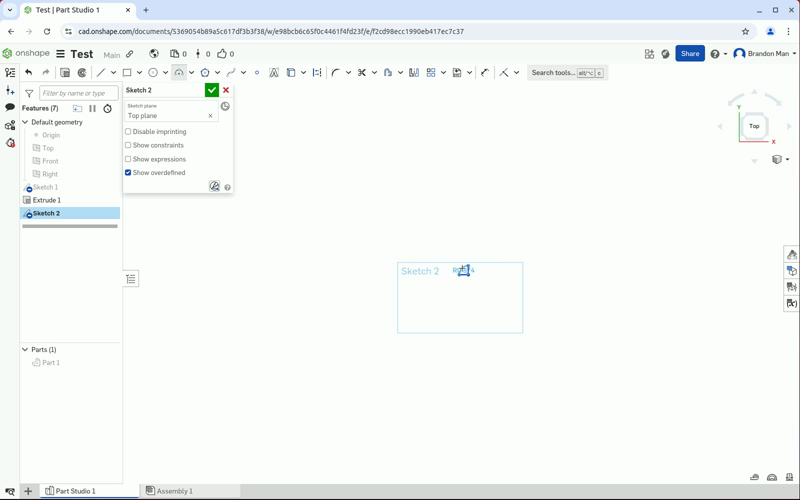
scroll(6)
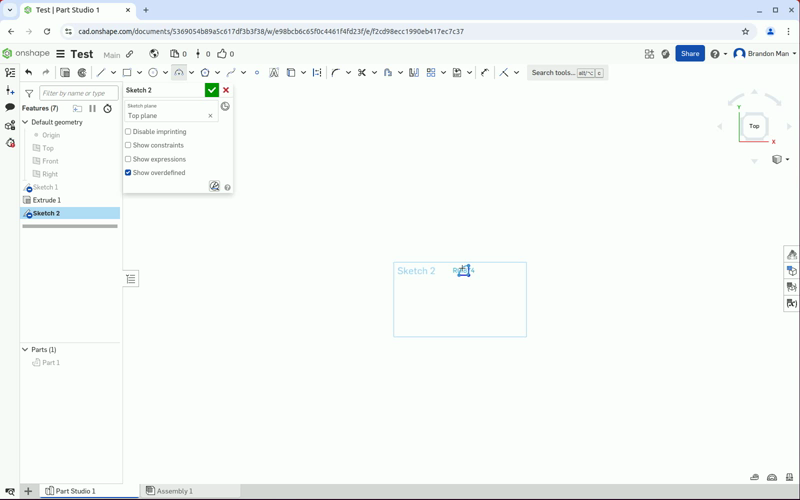
scroll(6)
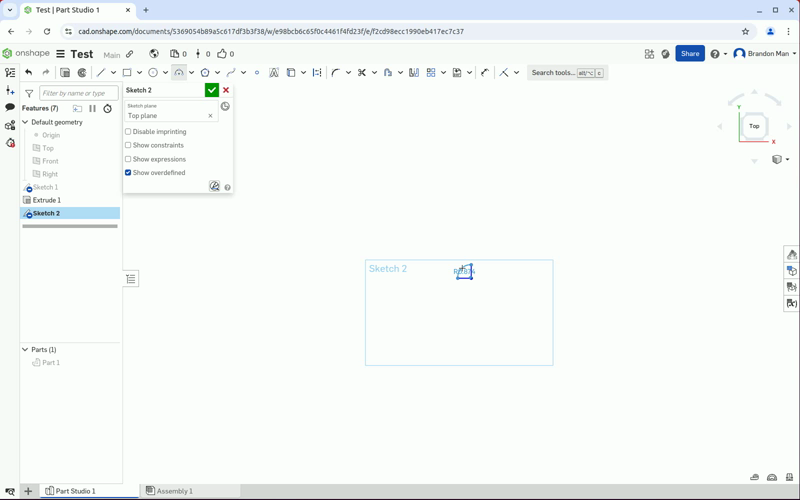
scroll(6)
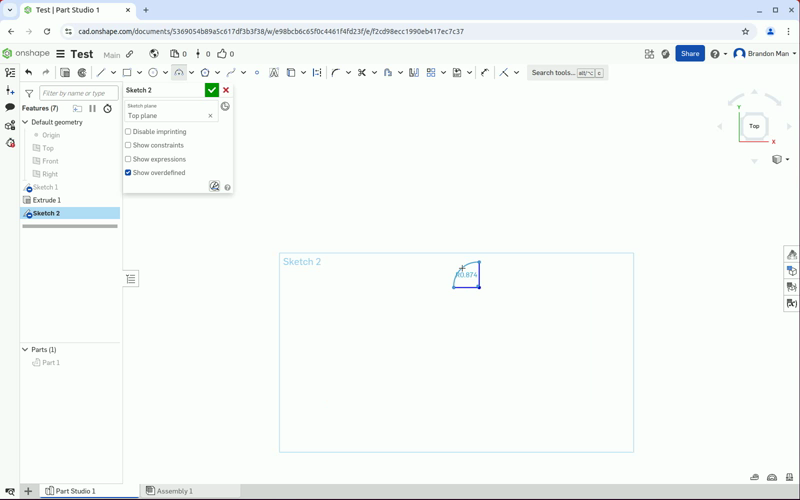
scroll(6)
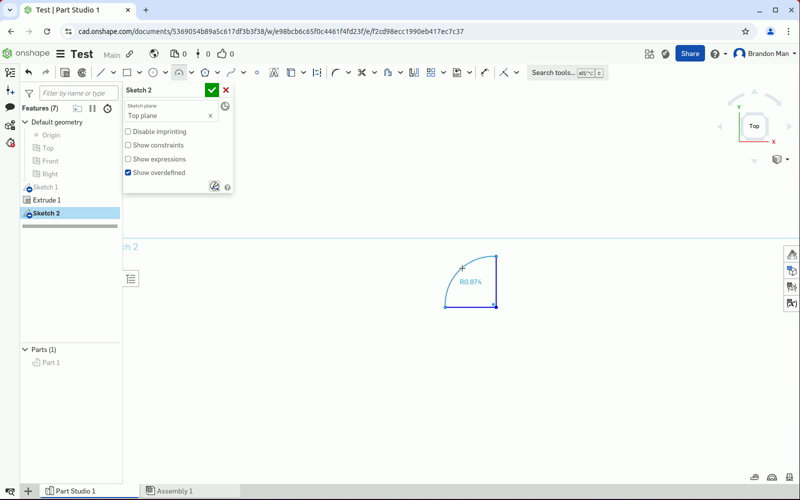
click(462, 267)
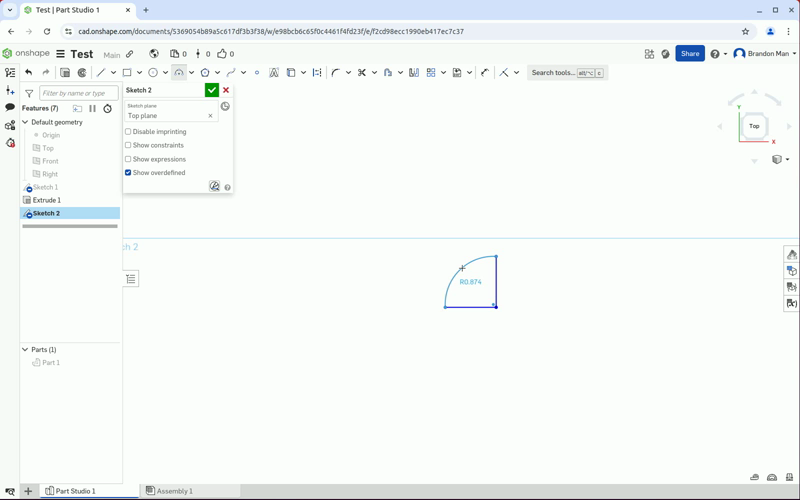
scroll(-6)
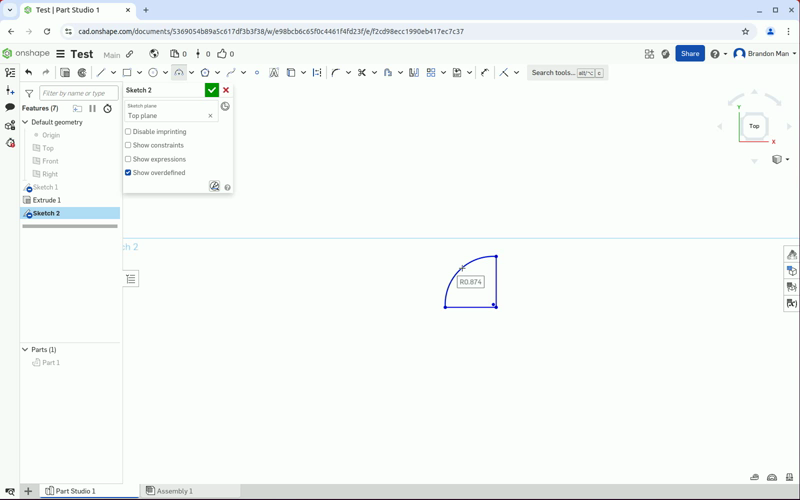
scroll(-6)
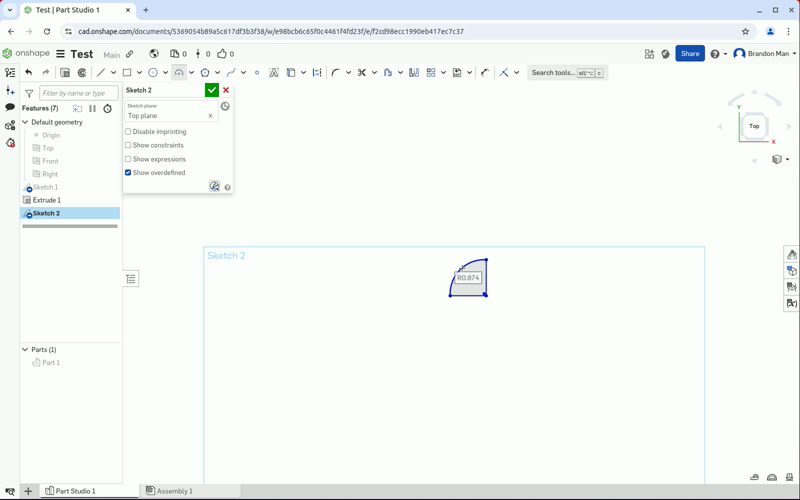
scroll(-6)
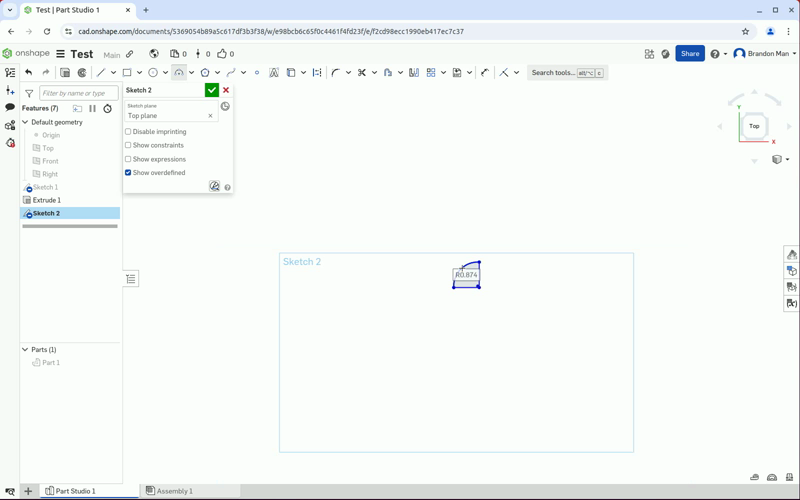
scroll(-6)
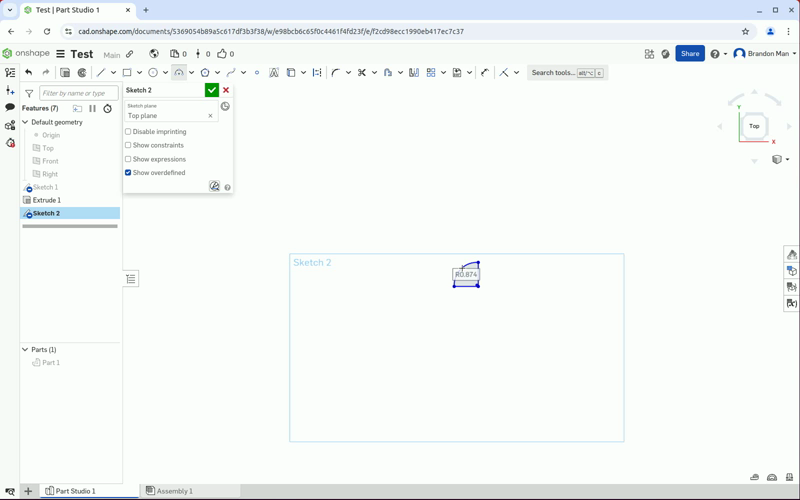
scroll(-6)
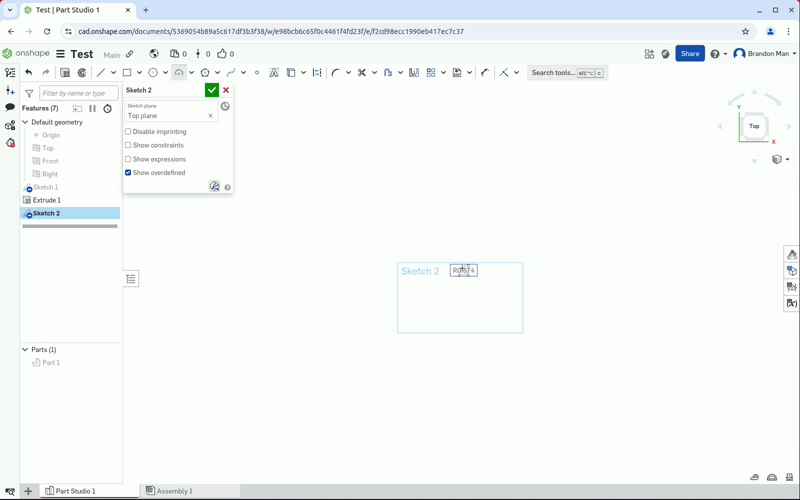
scroll(-6)
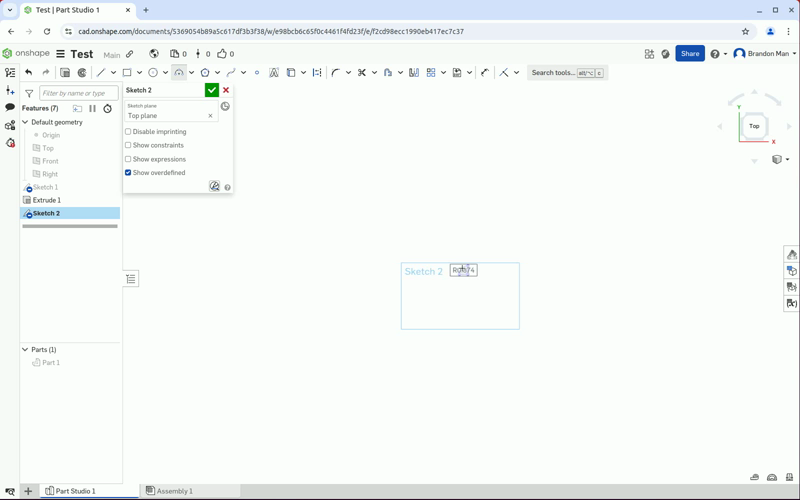
scroll(-6)
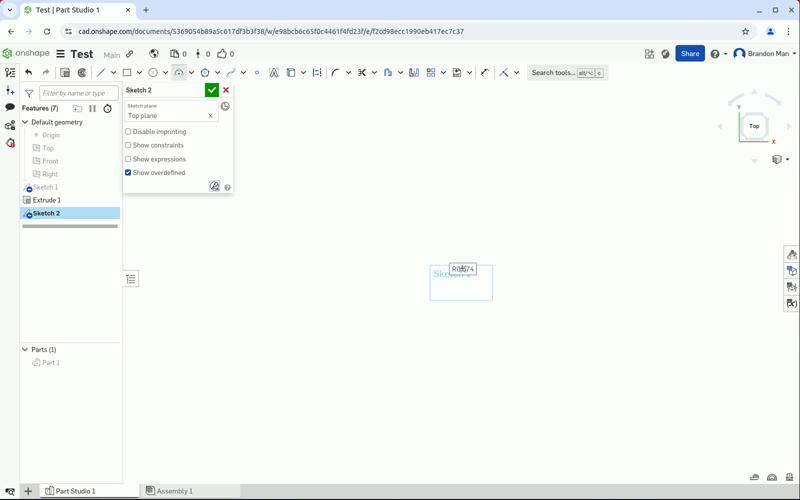
key_up(shift)
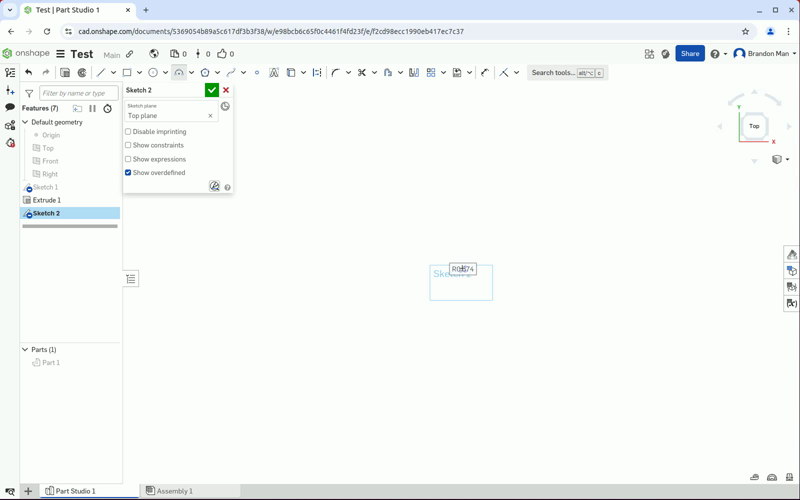
key(esc)
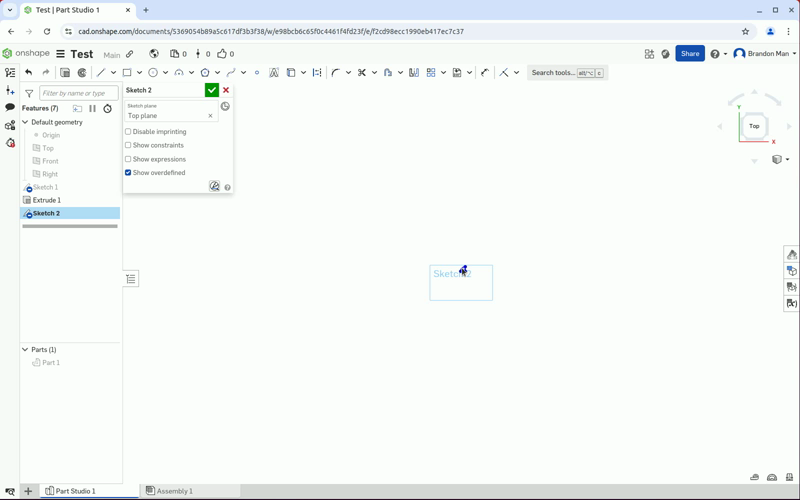
mouse_move(462, 267)
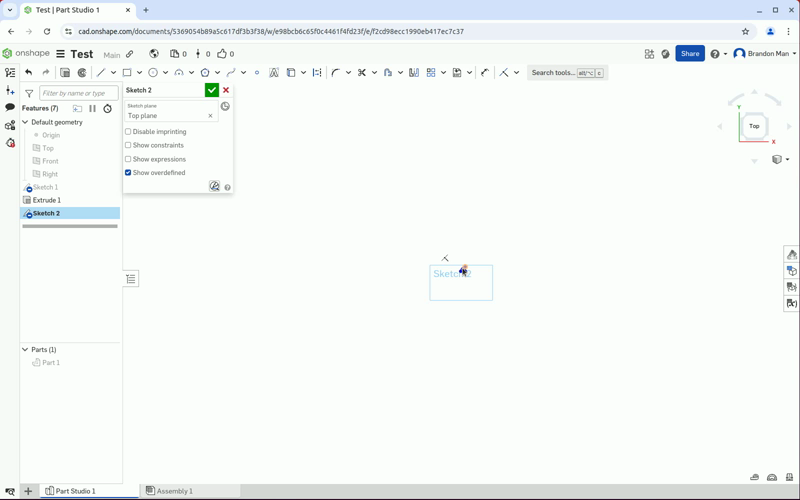
scroll(6)
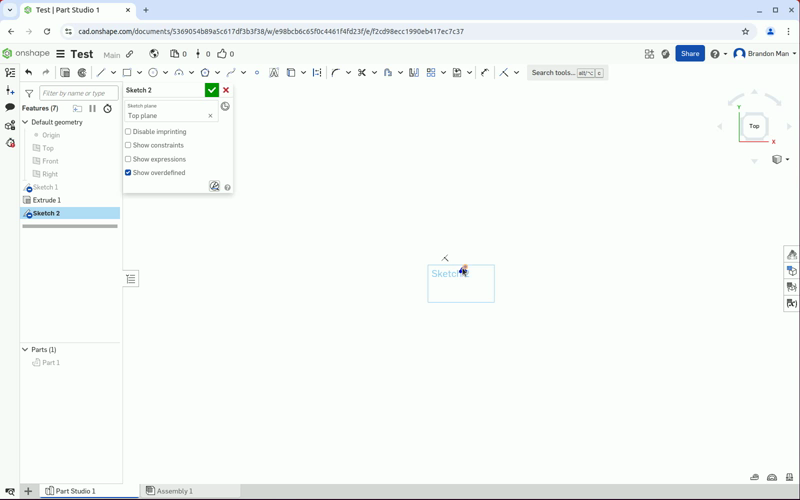
scroll(6)
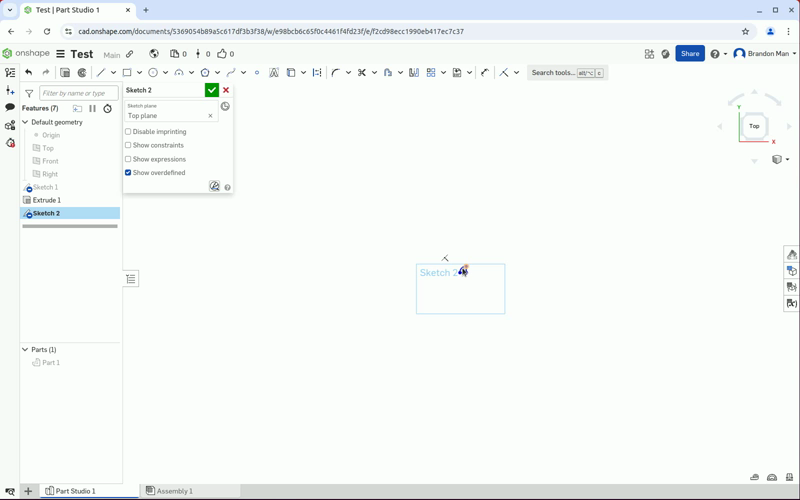
scroll(6)
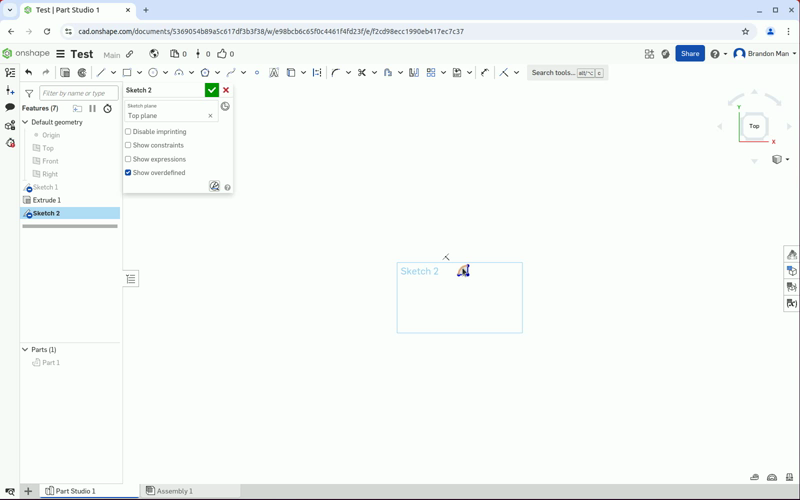
scroll(6)
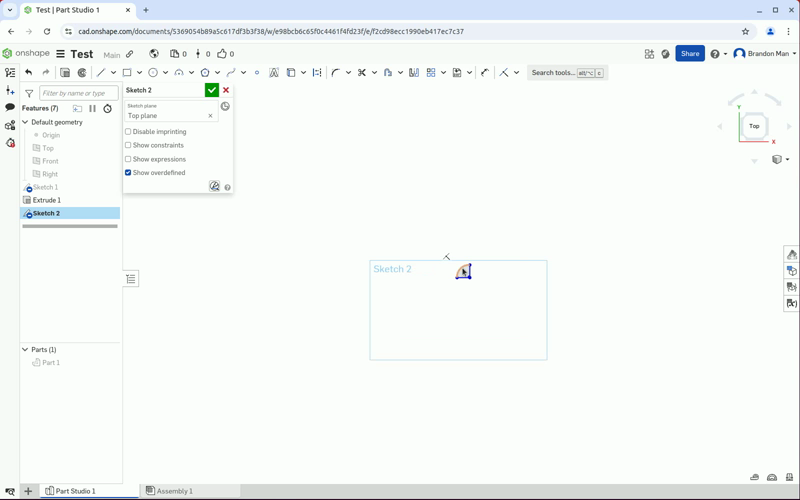
scroll(6)
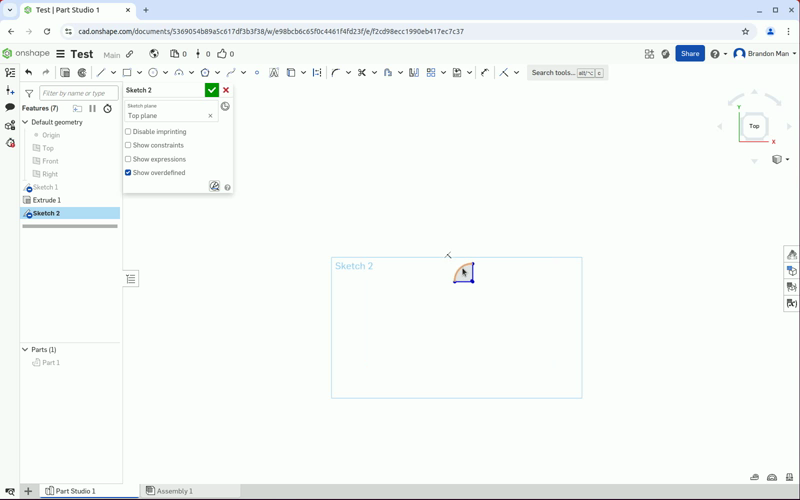
scroll(6)
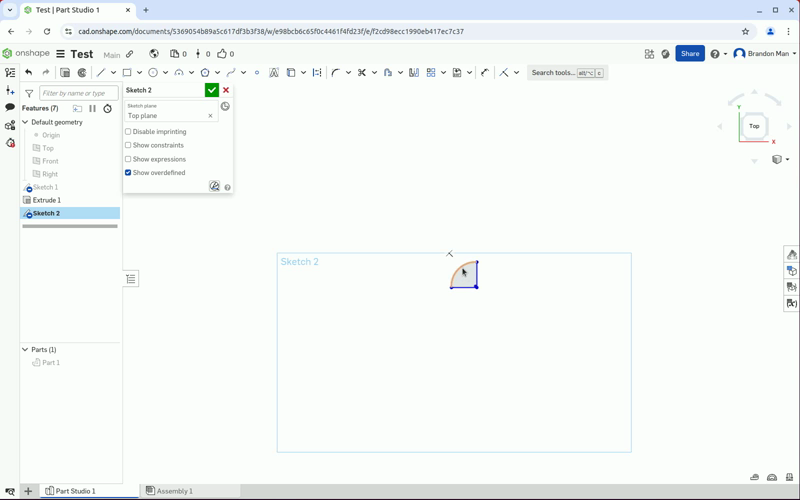
scroll(6)
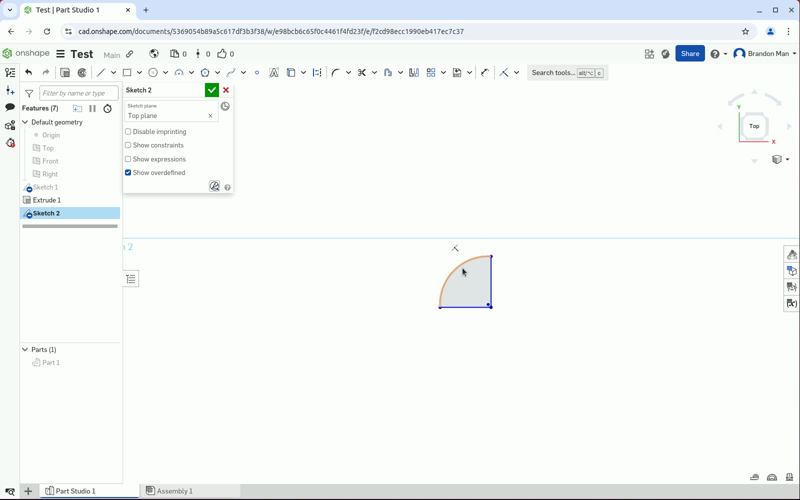
click(462, 267)
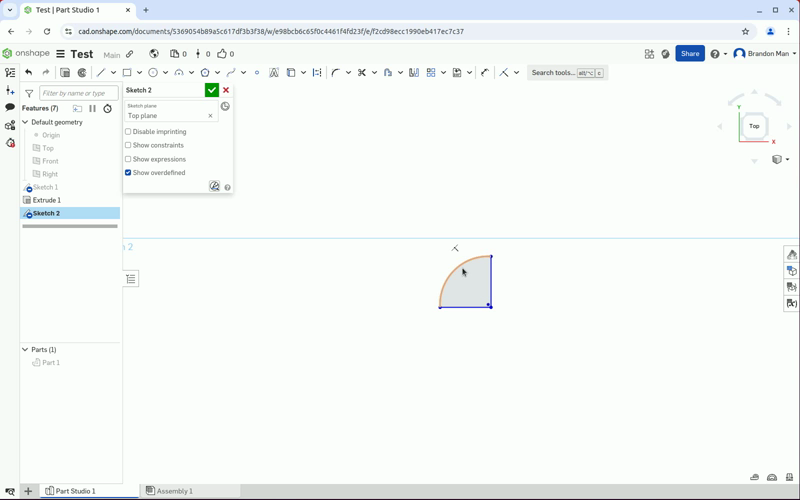
scroll(-6)
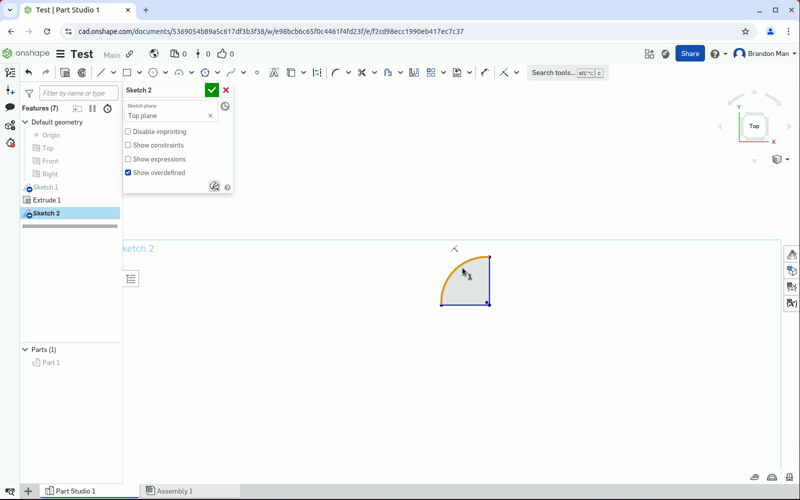
scroll(-6)
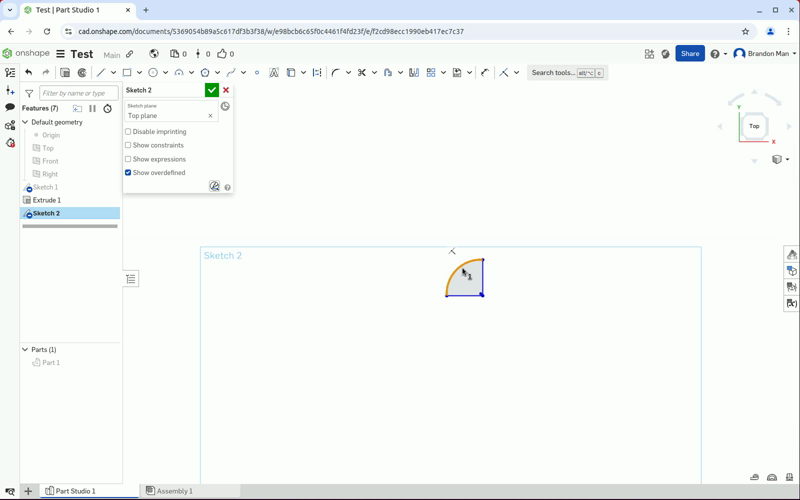
scroll(-6)
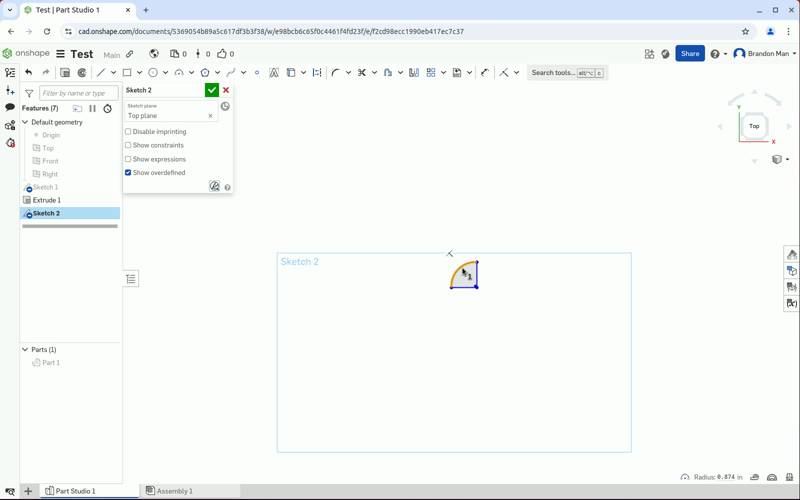
scroll(-6)
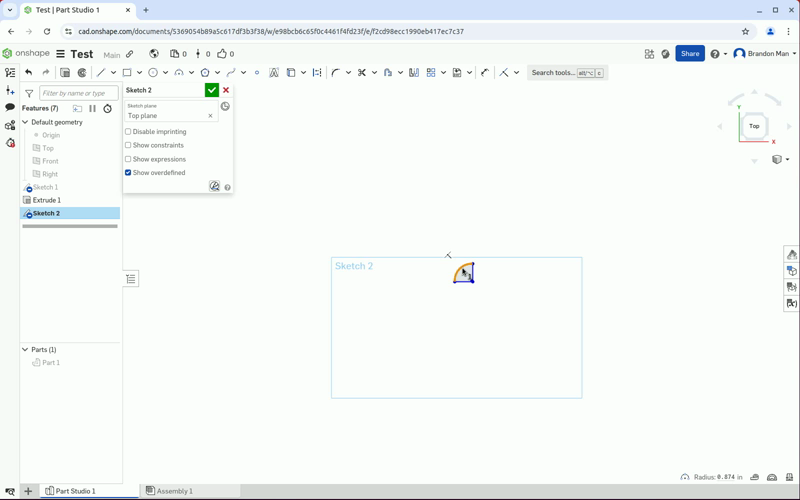
scroll(-6)
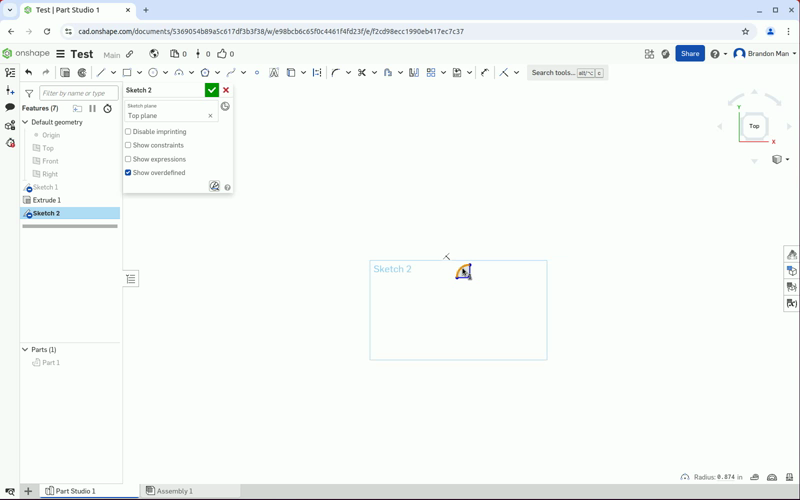
scroll(-6)
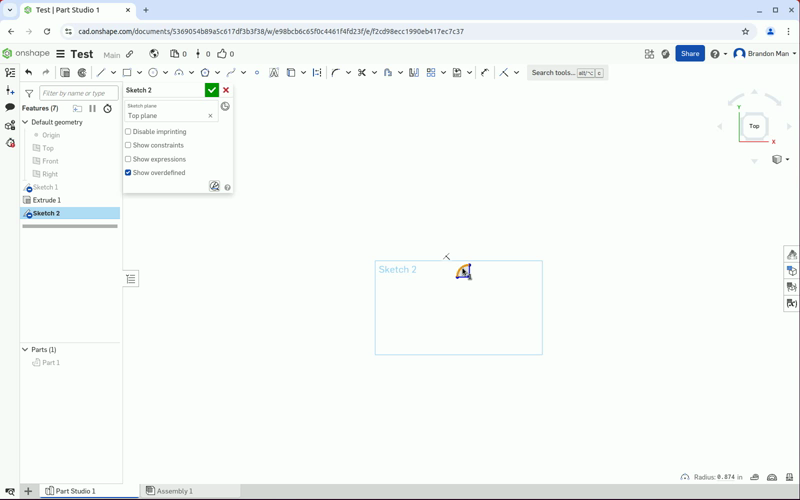
scroll(-6)
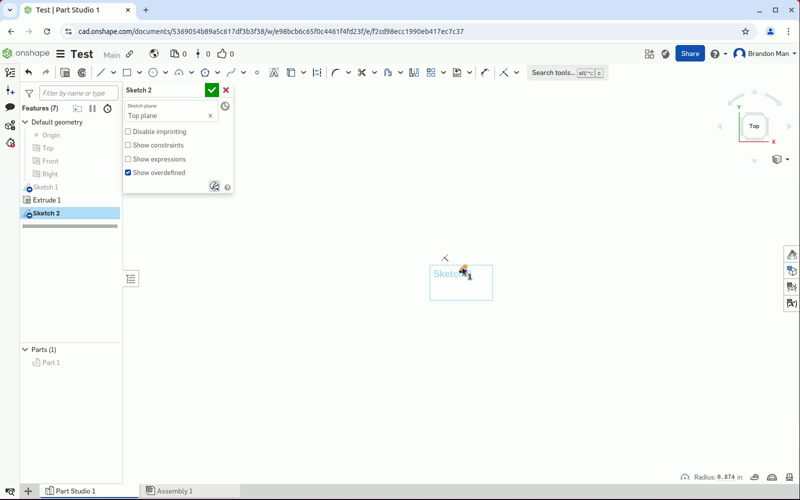
mouse_move(73, 352)
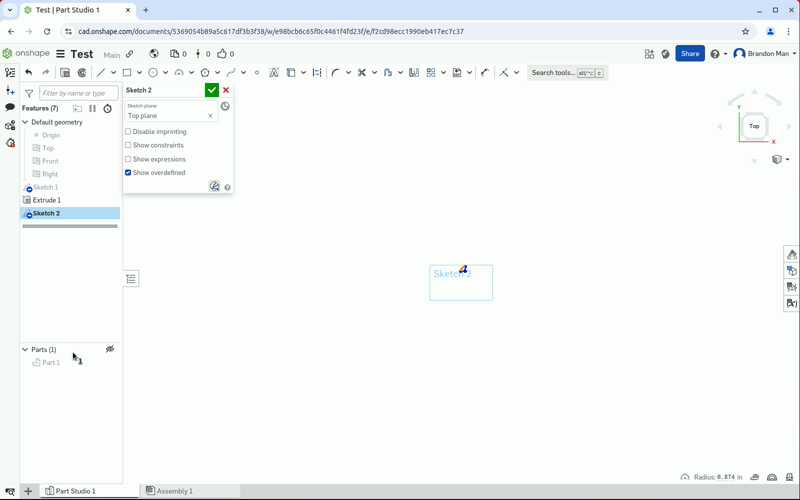
key(shift+y)
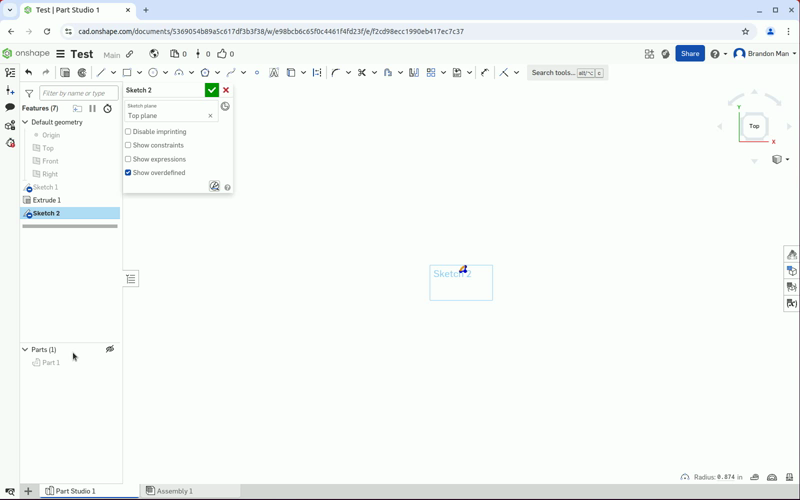
key(shift+e)
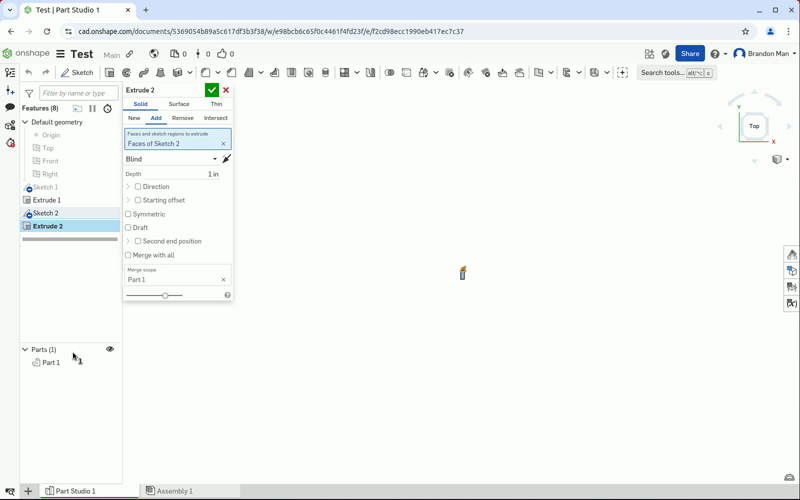
mouse_move(143, 106)
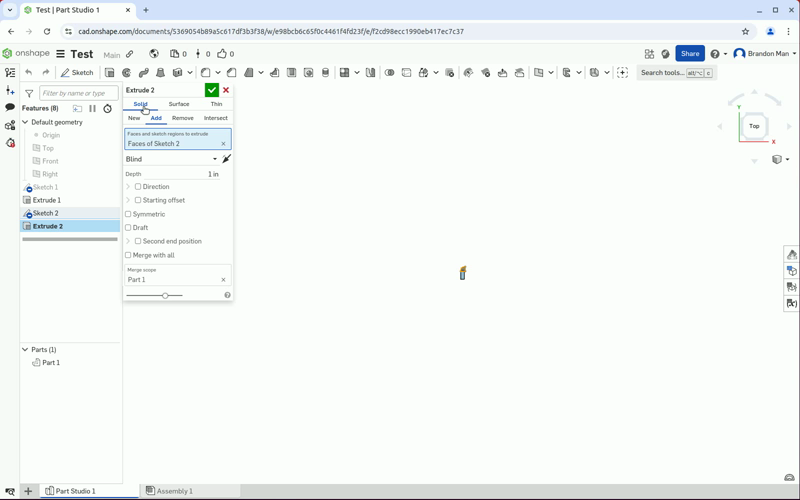
click(143, 106)
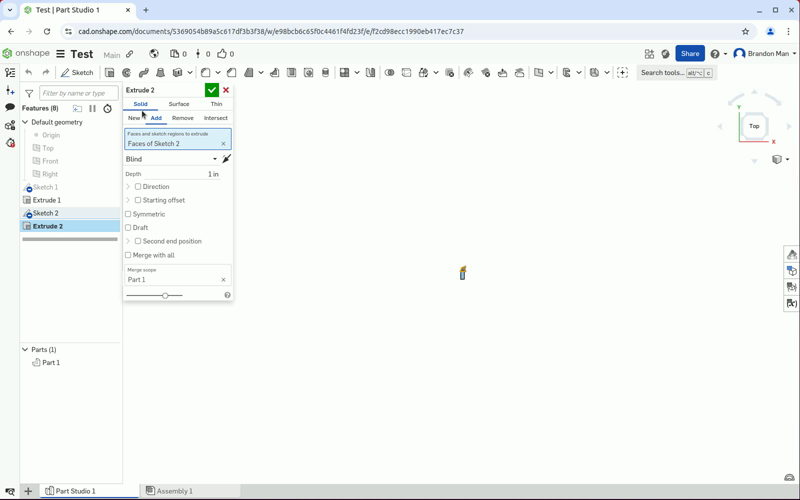
mouse_move(137, 120)
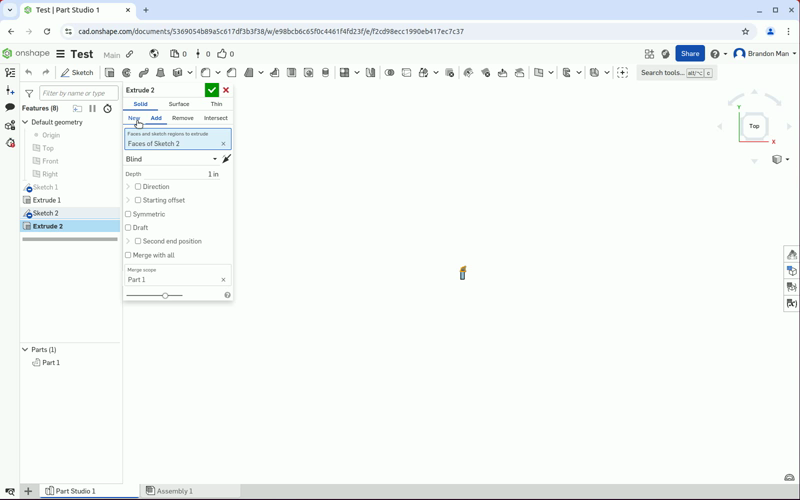
click(137, 120)
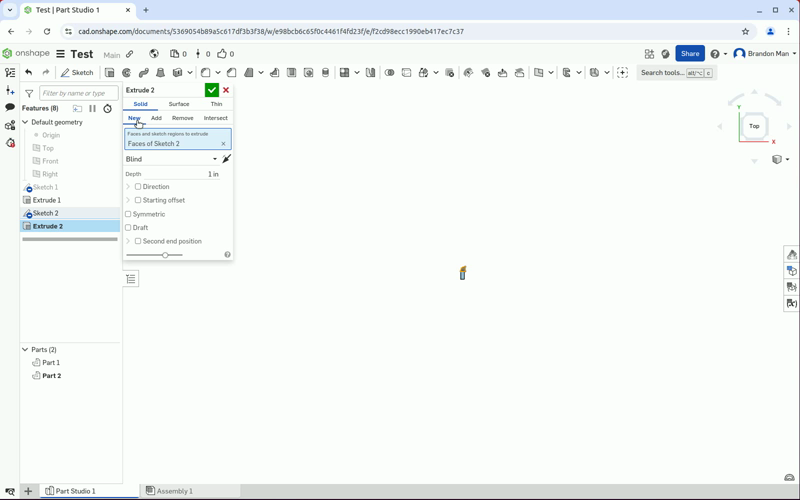
key(tab, 4)
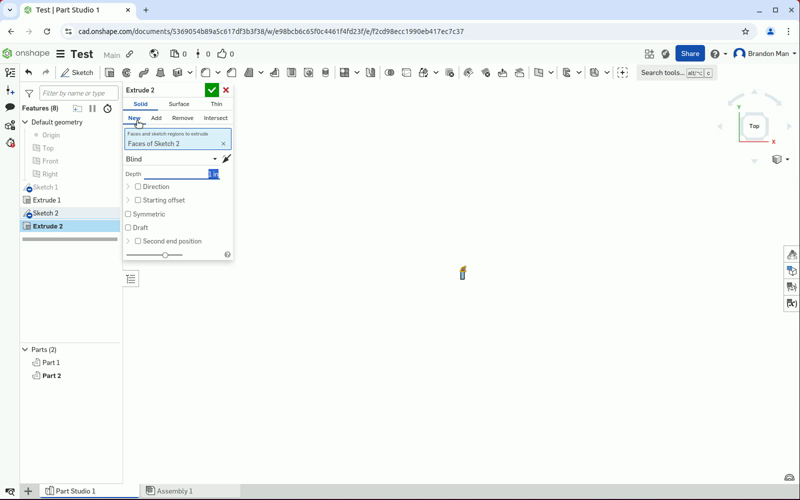
text(23.108)
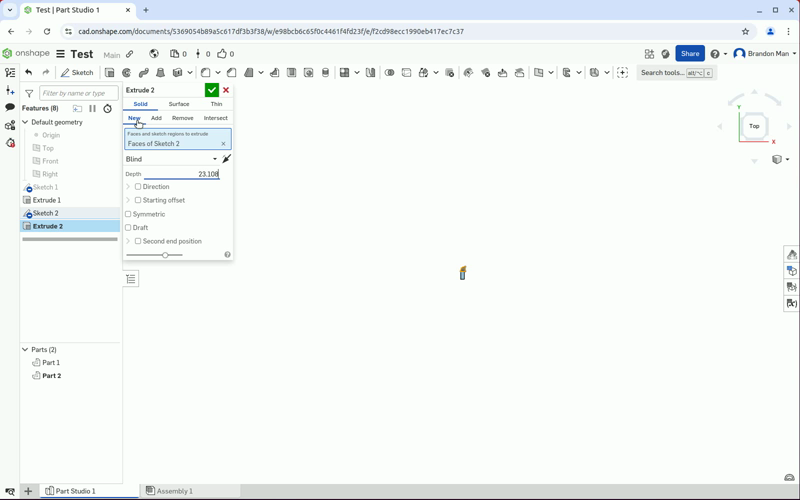
key(enter)
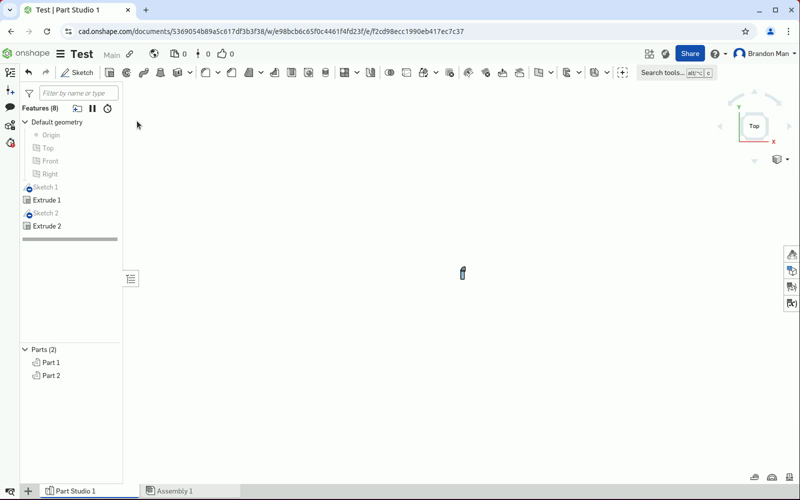
key(shift+h)
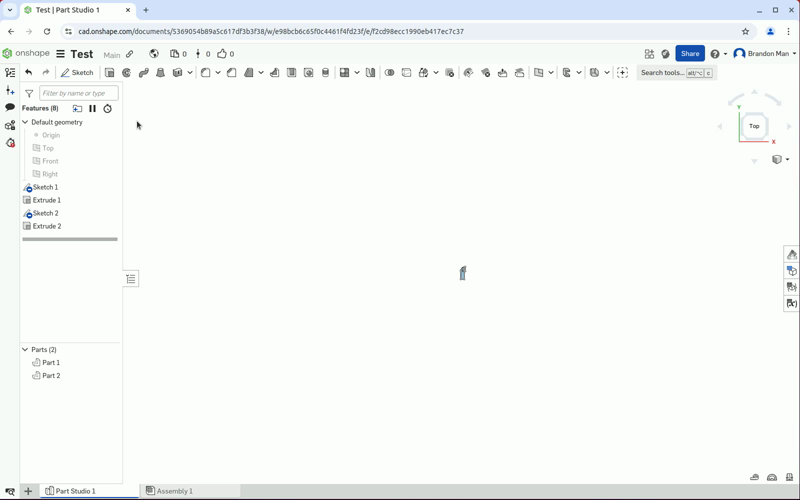
key(shift+h)
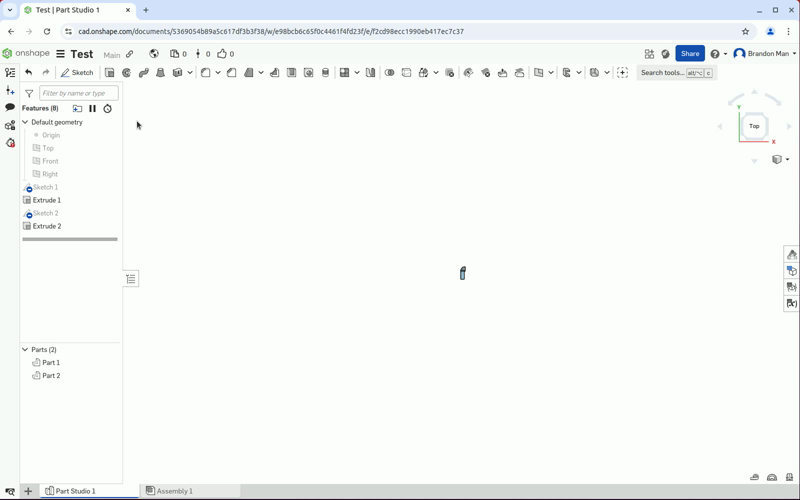
mouse_move(73, 189)
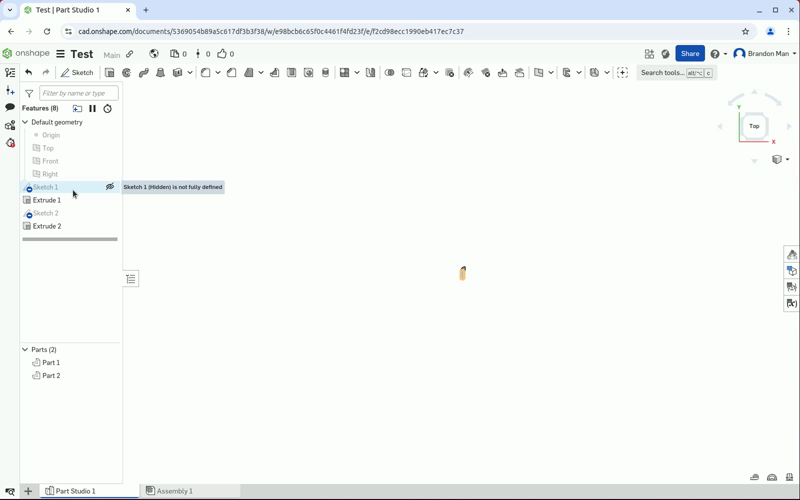
click(73, 189)
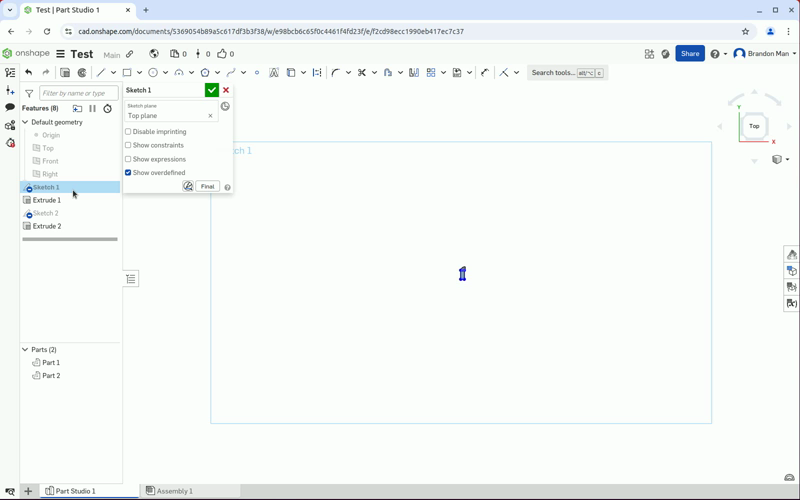
mouse_move(229, 92)
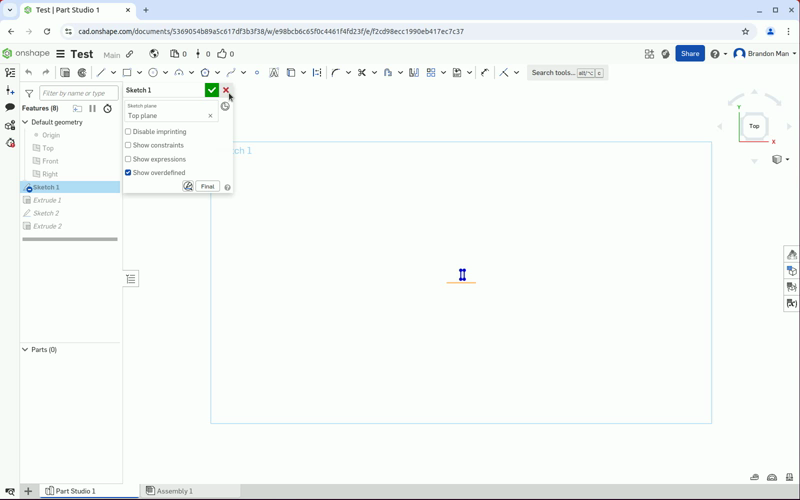
click(229, 92)
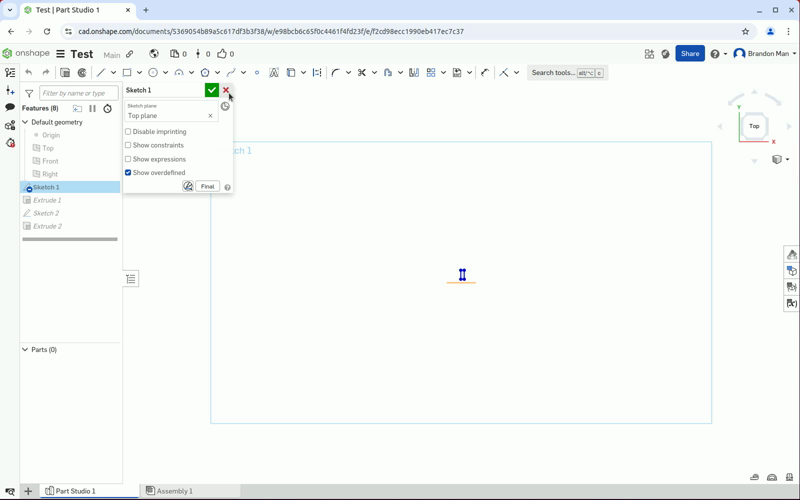
key(shift+s)
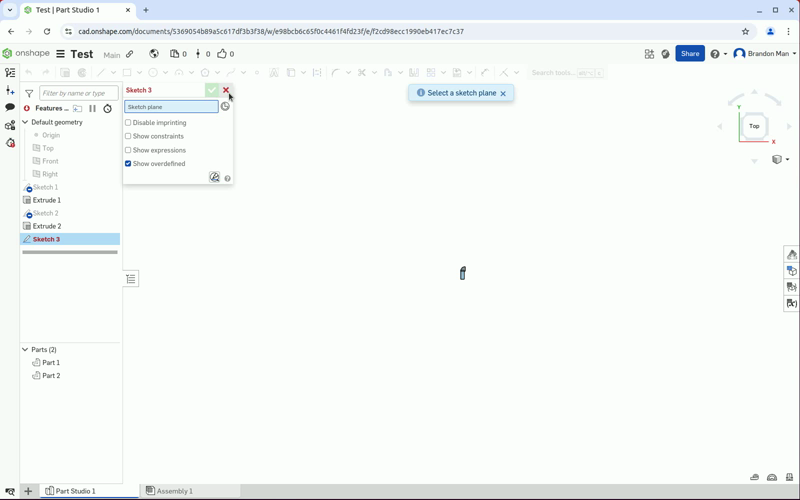
mouse_move(73, 150)
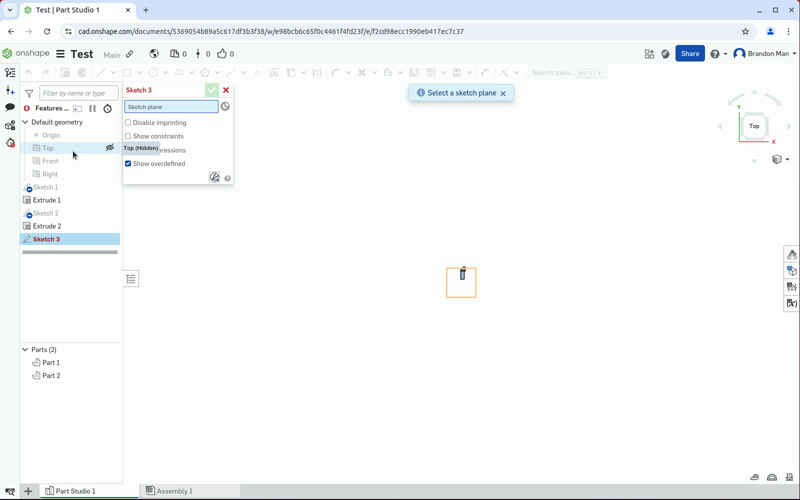
click(73, 150)
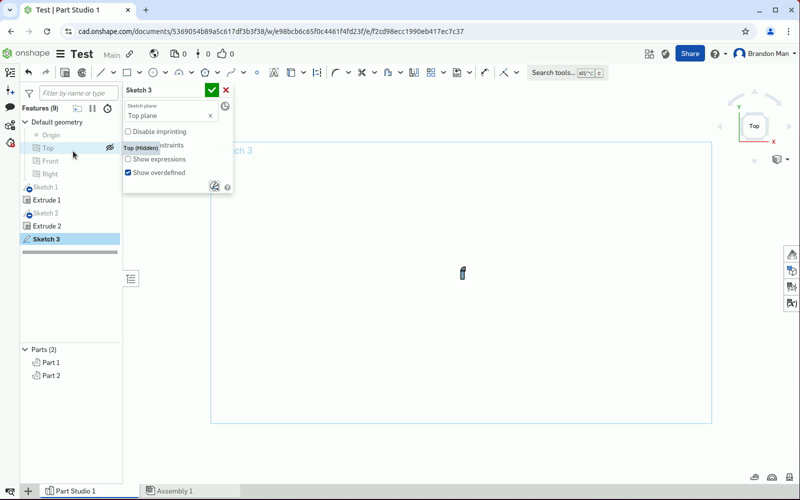
mouse_move(73, 352)
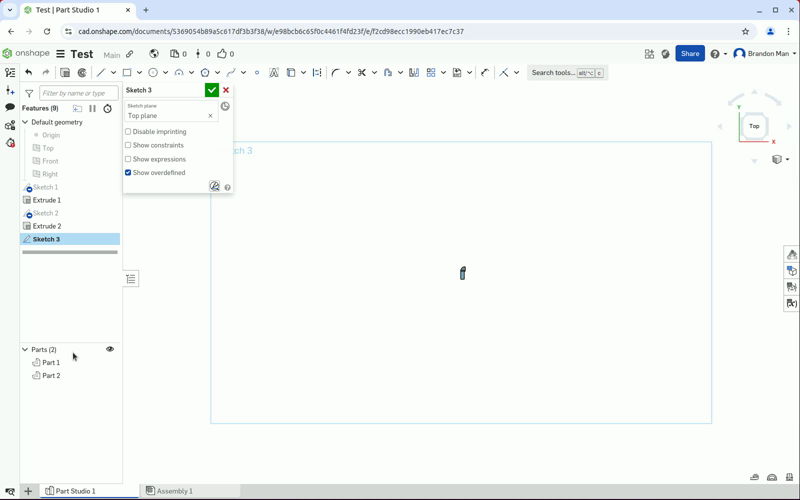
key(y)
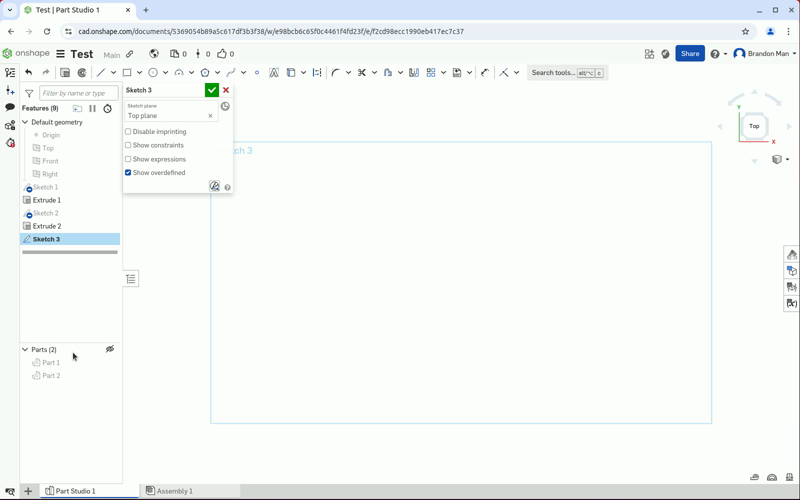
key(l)
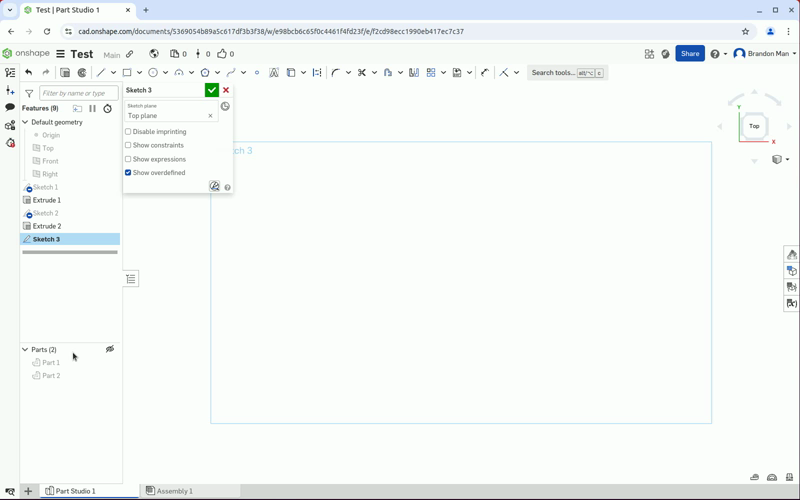
key_down(shift)
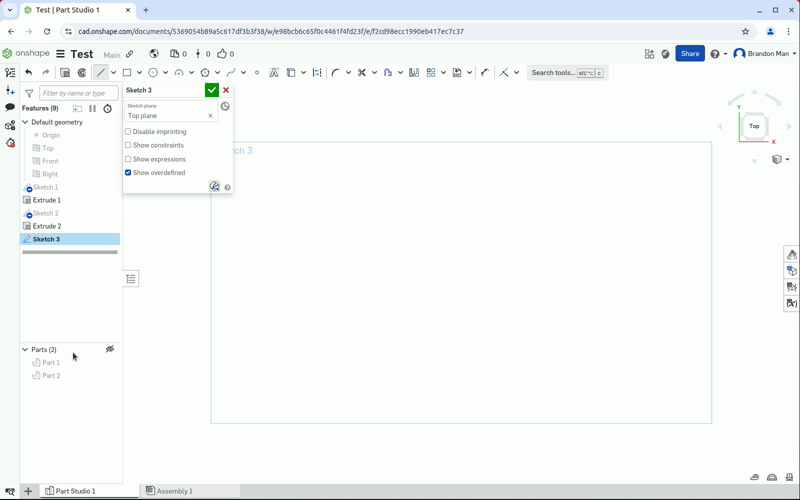
mouse_move(464, 271)
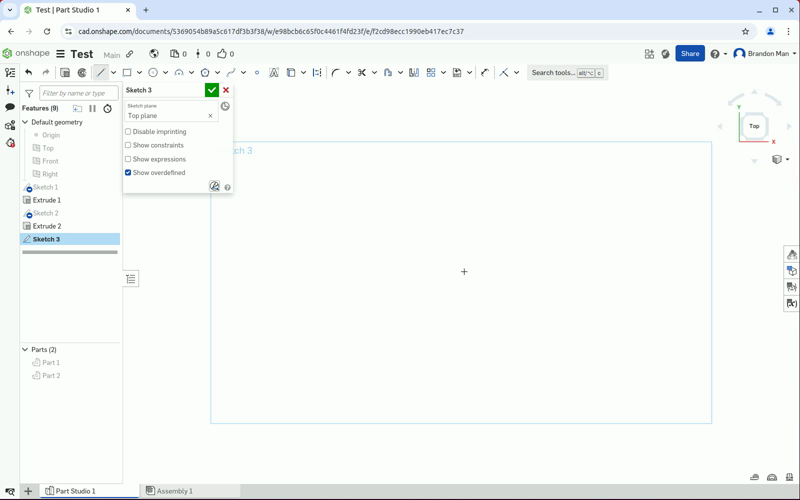
click(464, 271)
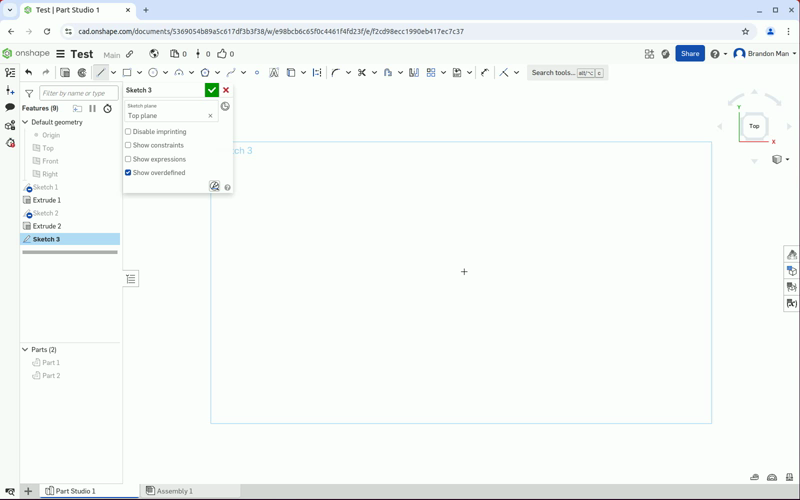
key_up(shift)
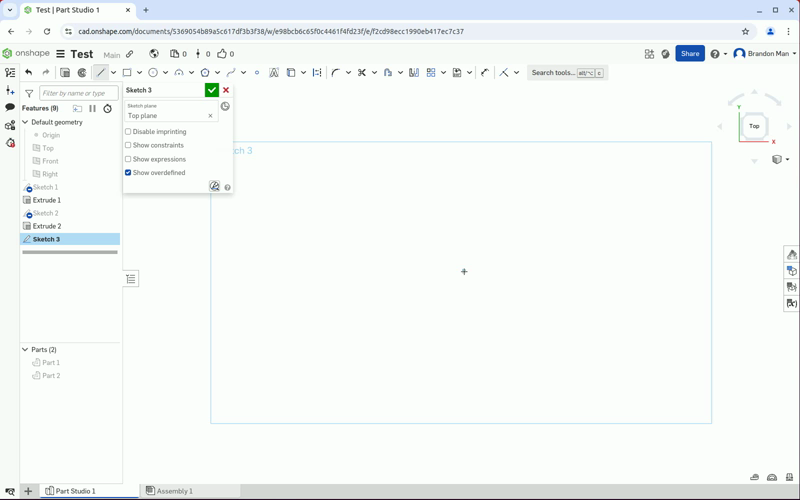
key_down(shift)
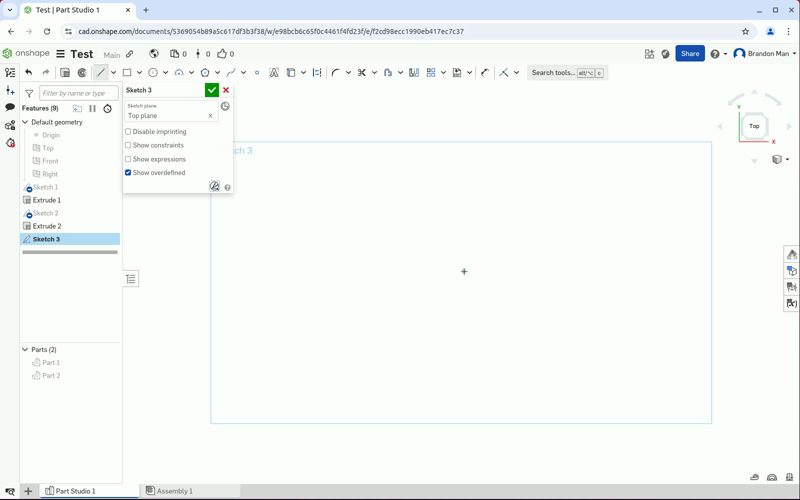
mouse_move(525, 271)
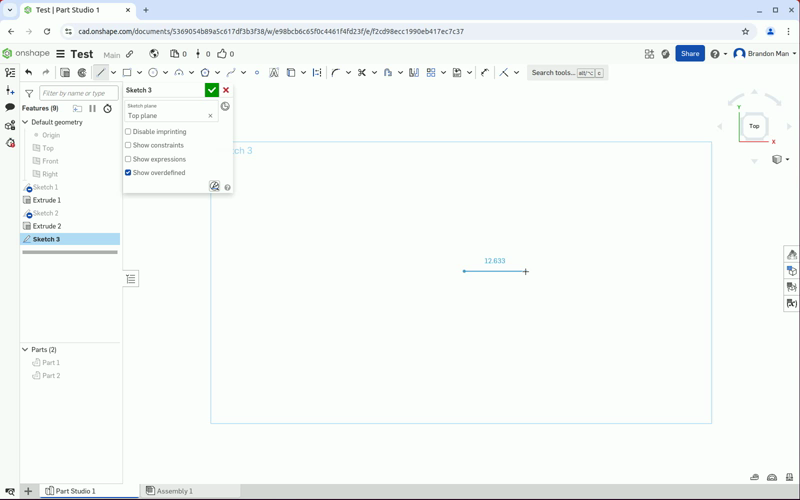
click(525, 271)
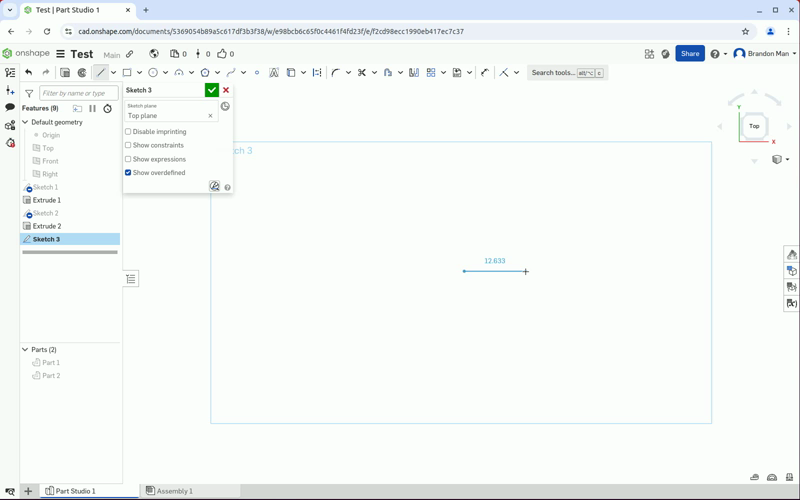
key_up(shift)
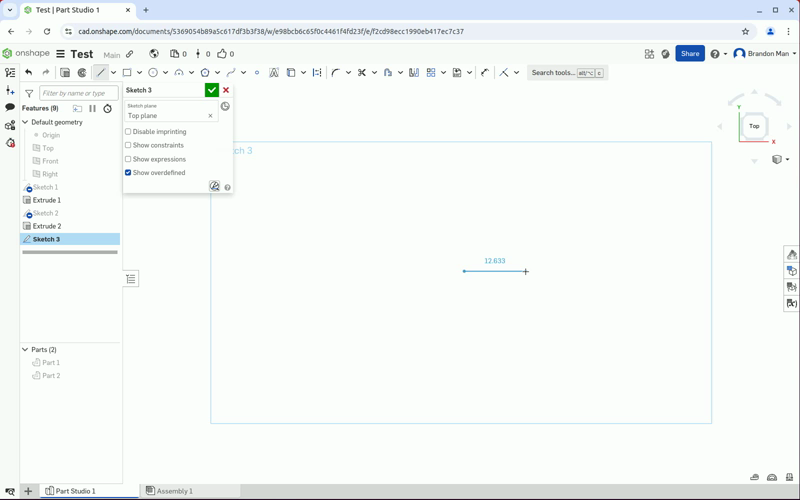
key_down(shift)
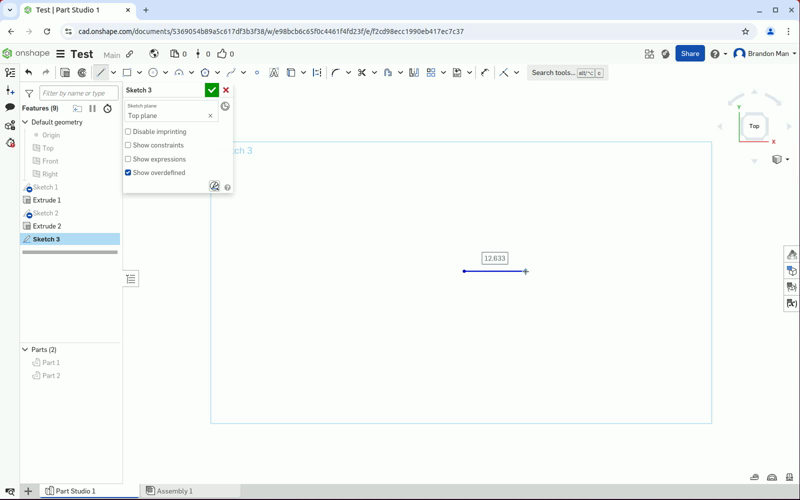
mouse_move(555, 271)
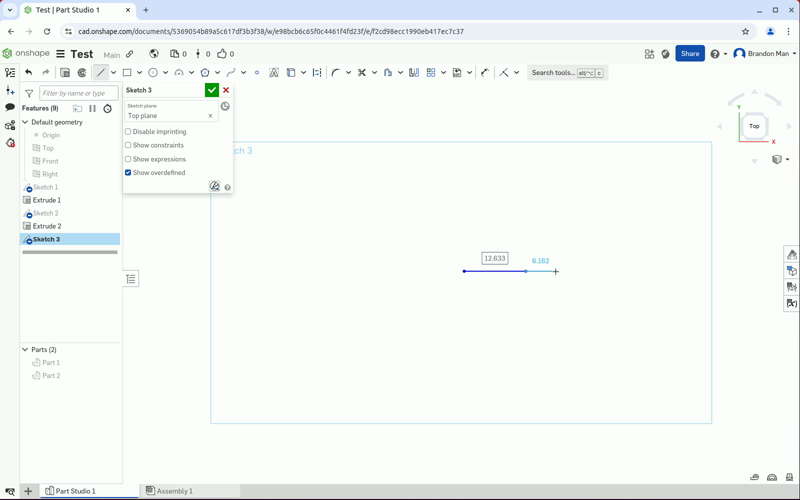
mouse_move(525, 267)
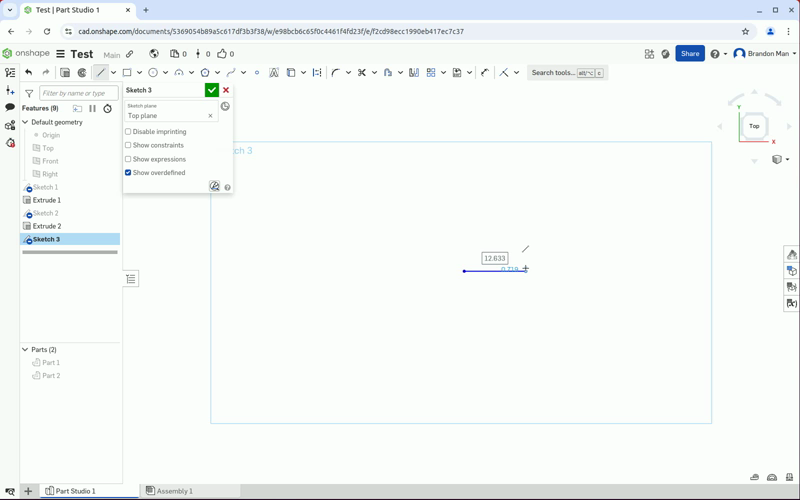
scroll(6)
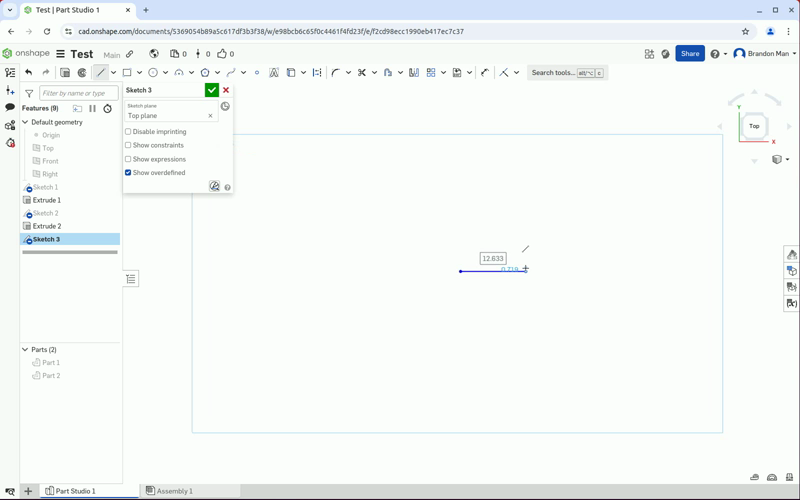
scroll(6)
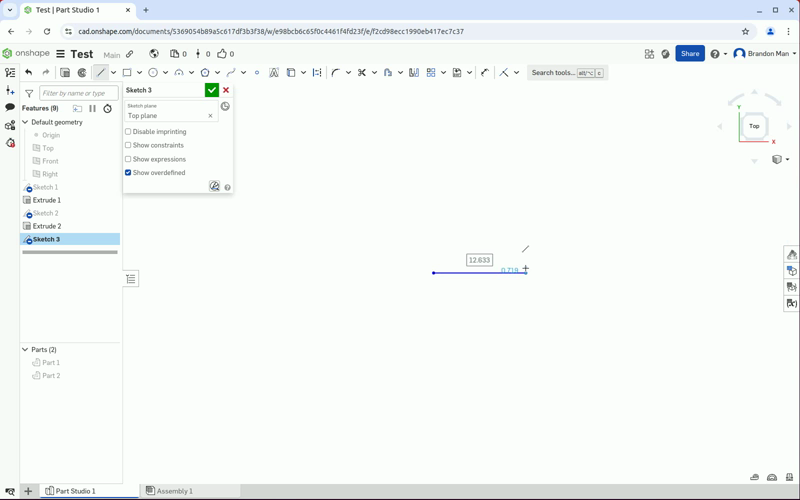
scroll(6)
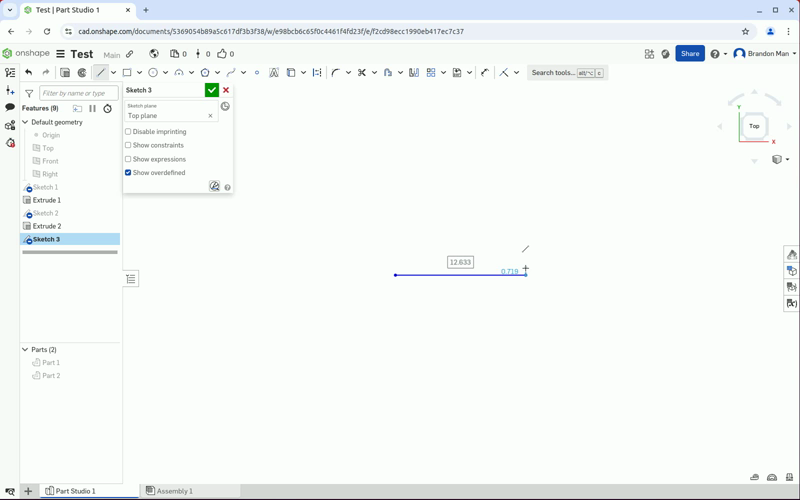
scroll(6)
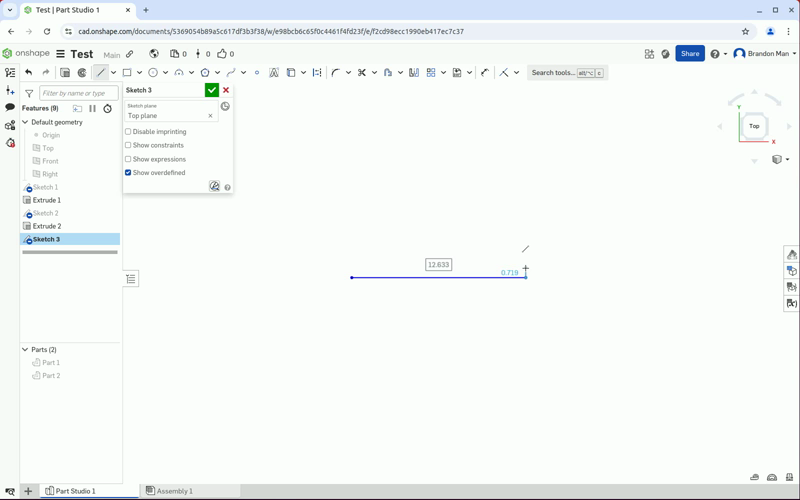
scroll(6)
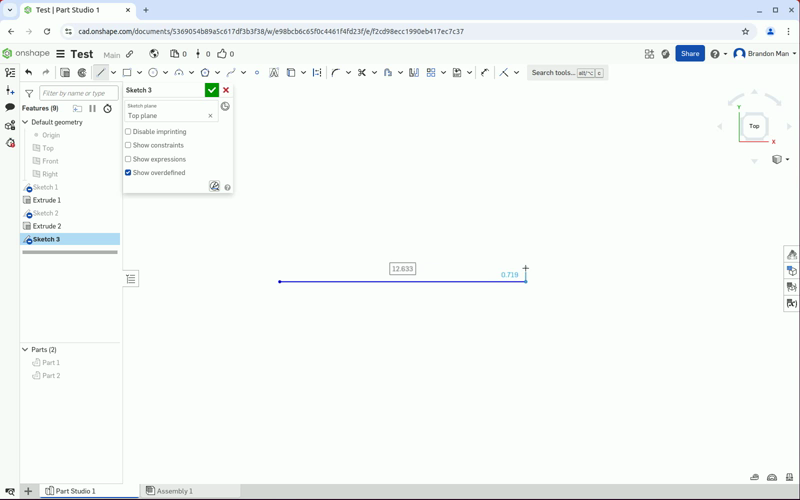
scroll(6)
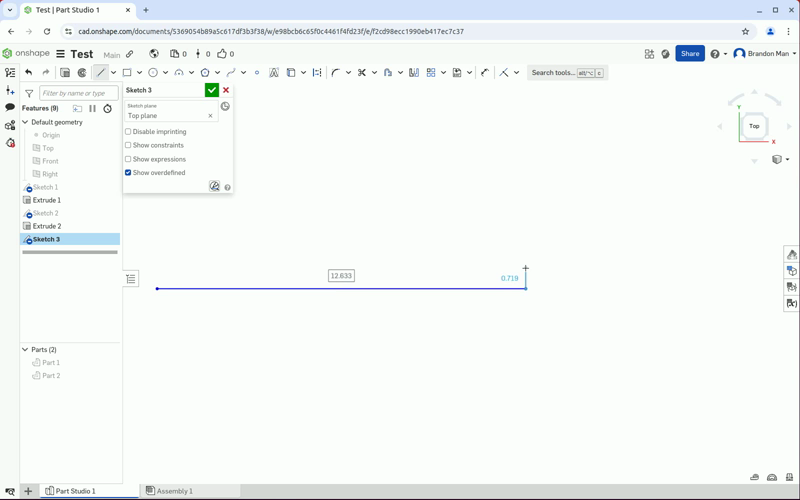
scroll(6)
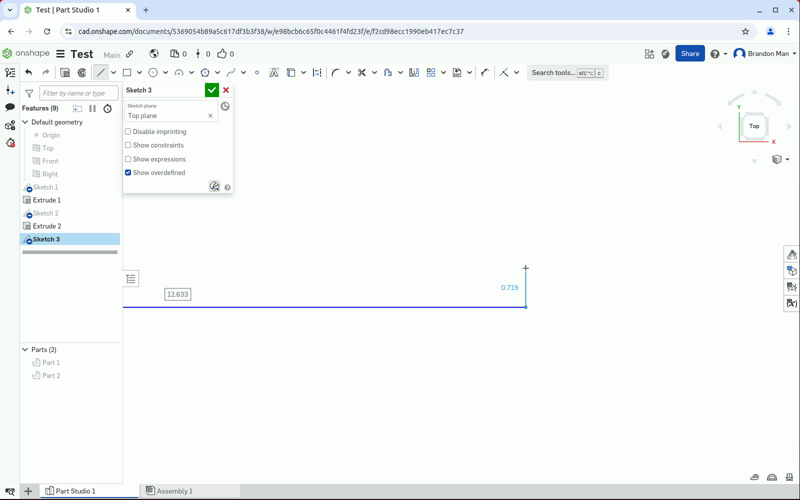
click(525, 267)
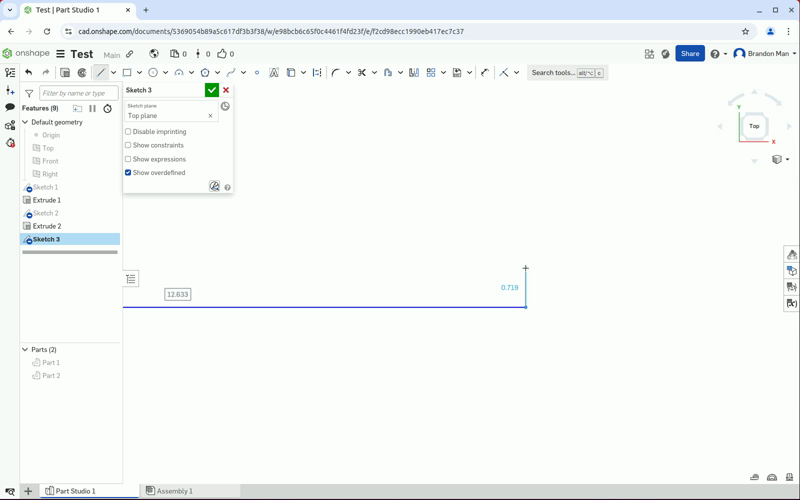
scroll(-6)
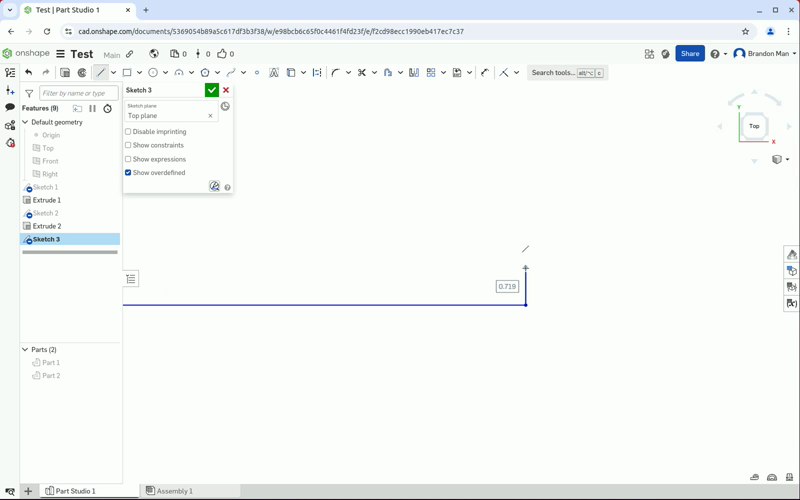
scroll(-6)
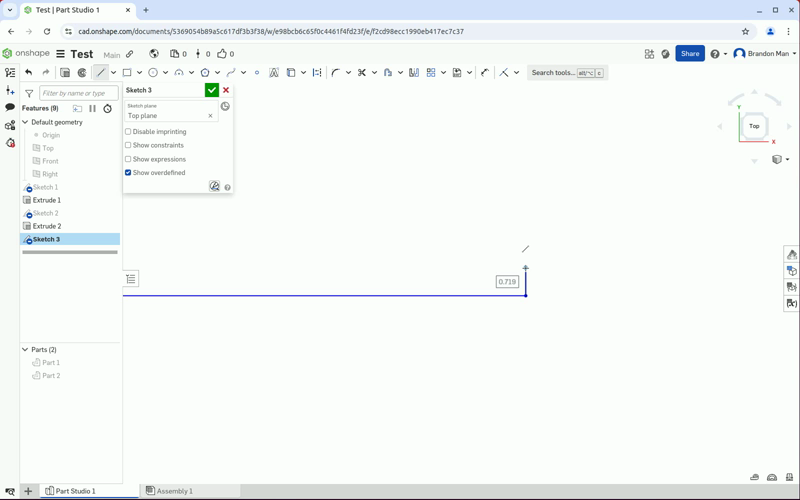
scroll(-6)
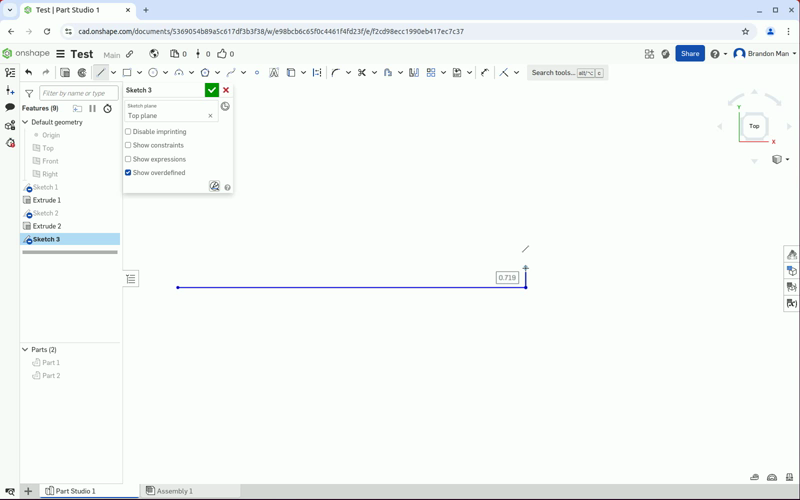
scroll(-6)
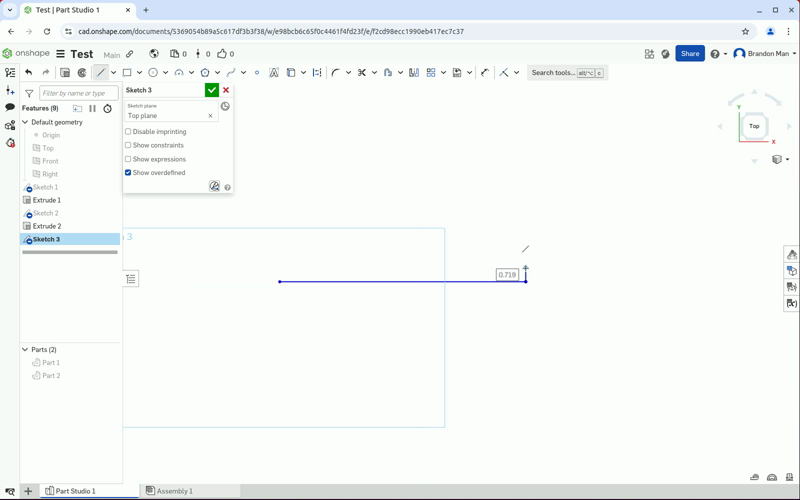
scroll(-6)
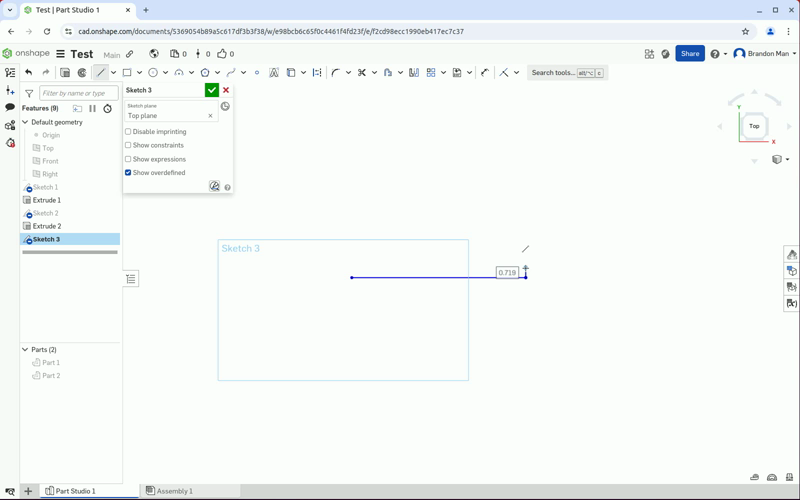
scroll(-6)
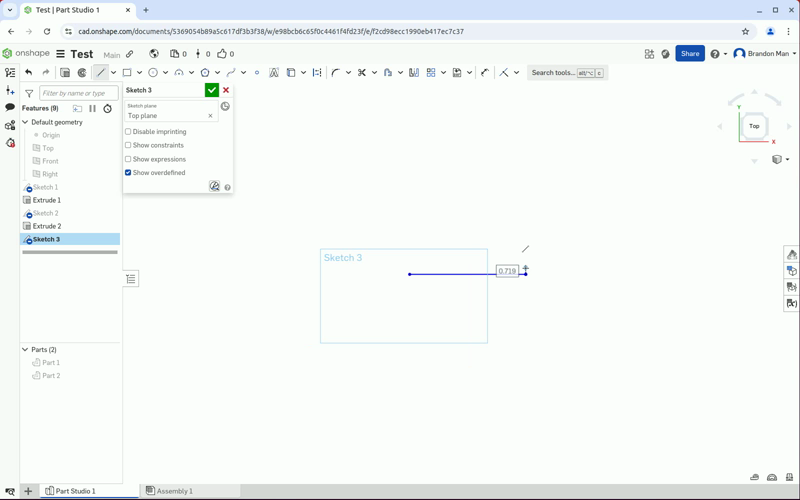
scroll(-6)
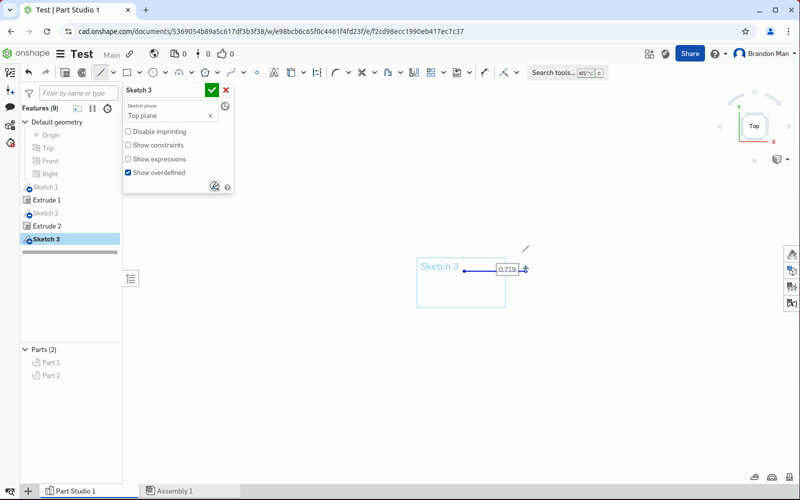
key_up(shift)
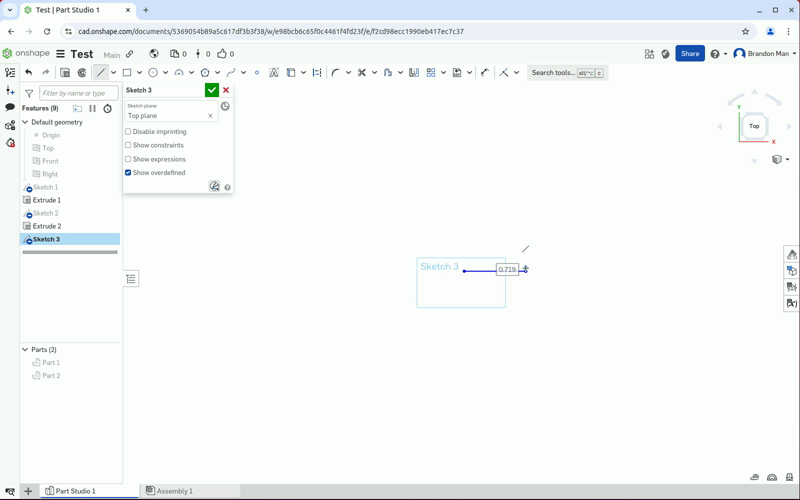
key_down(shift)
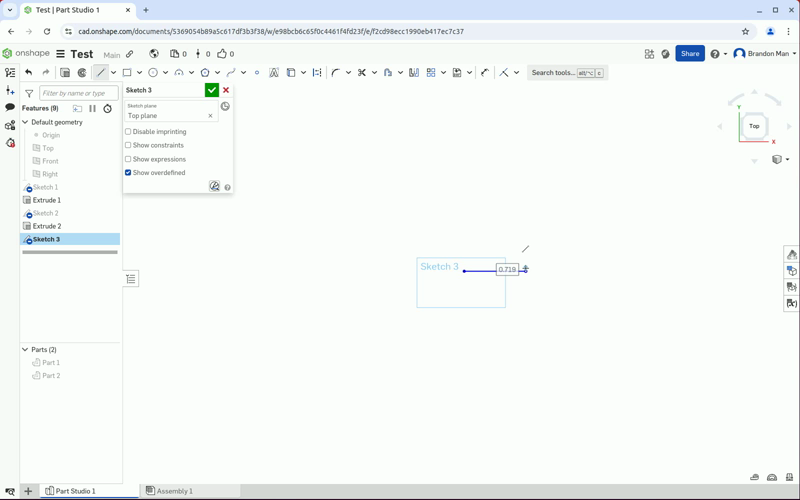
mouse_move(464, 267)
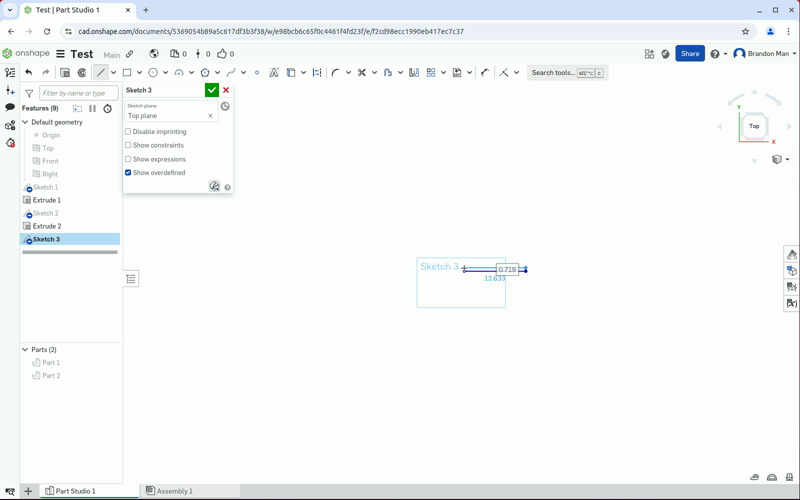
scroll(6)
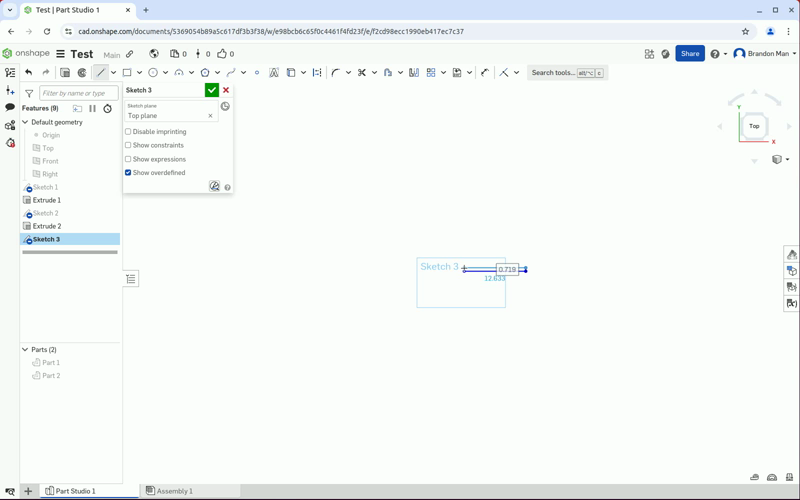
scroll(6)
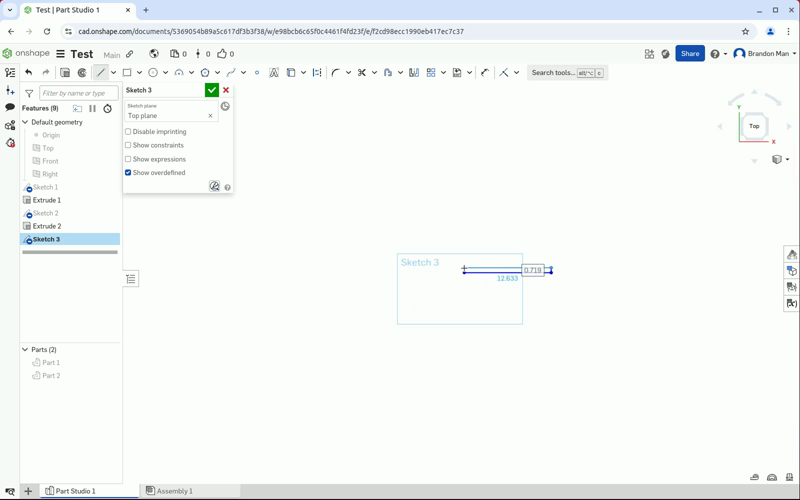
scroll(6)
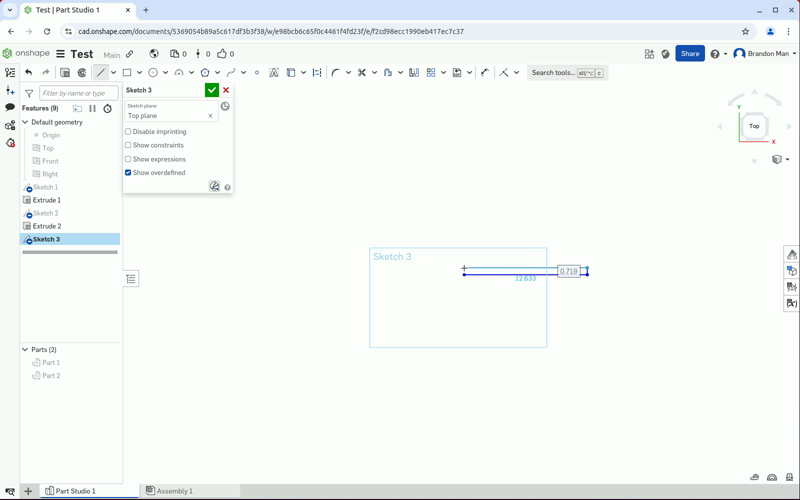
scroll(6)
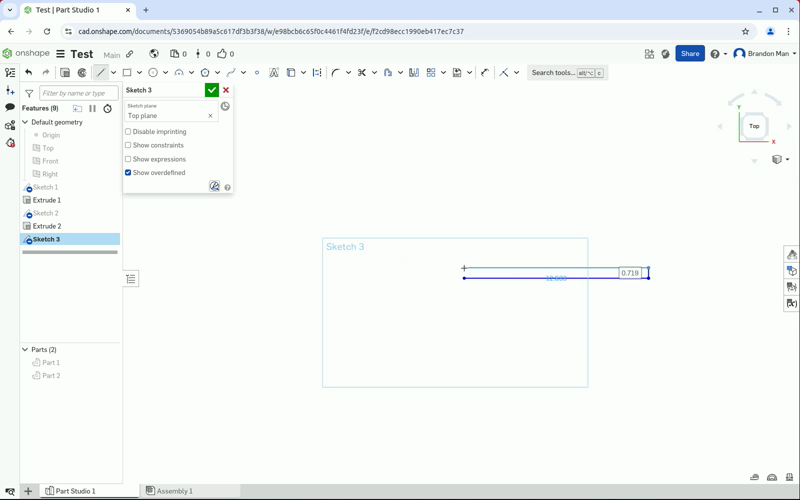
scroll(6)
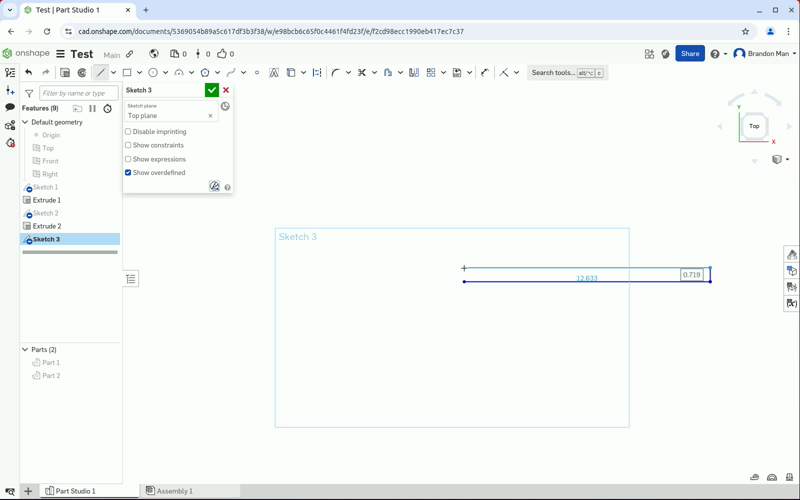
scroll(6)
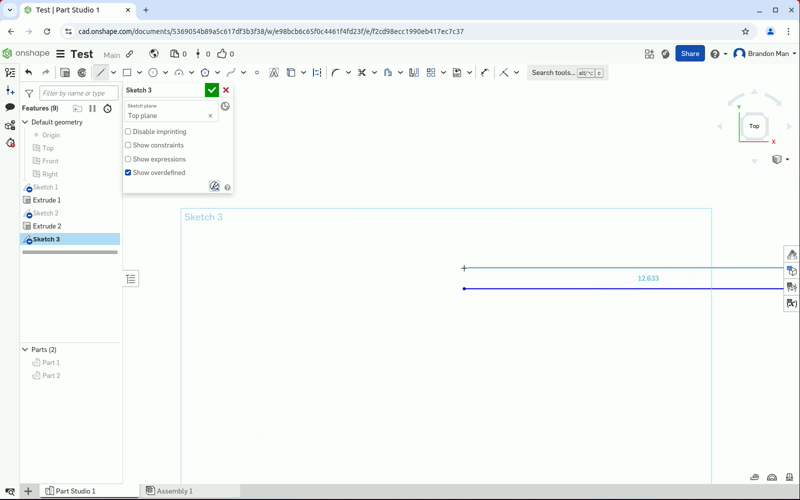
scroll(6)
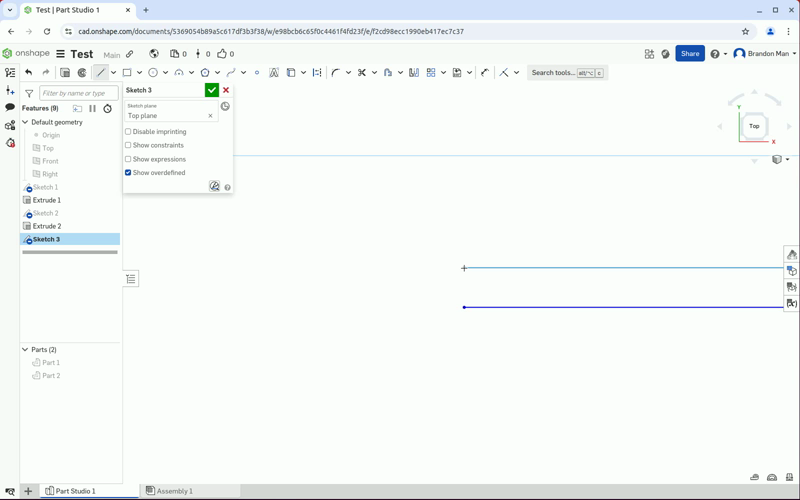
click(464, 267)
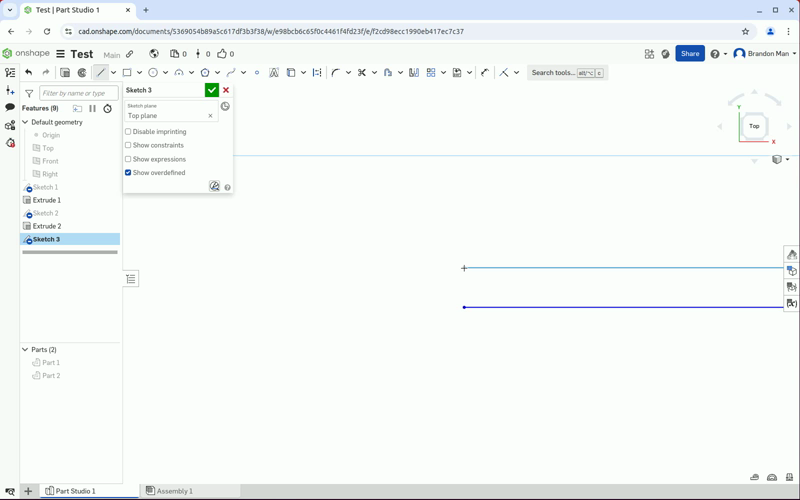
scroll(-6)
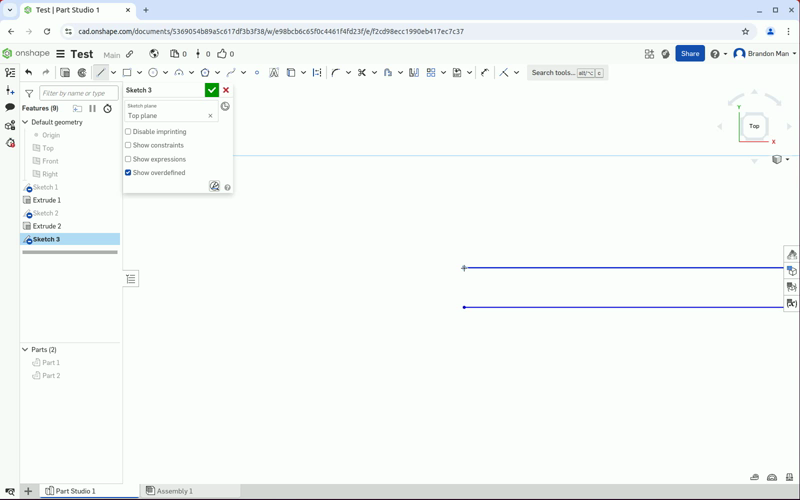
scroll(-6)
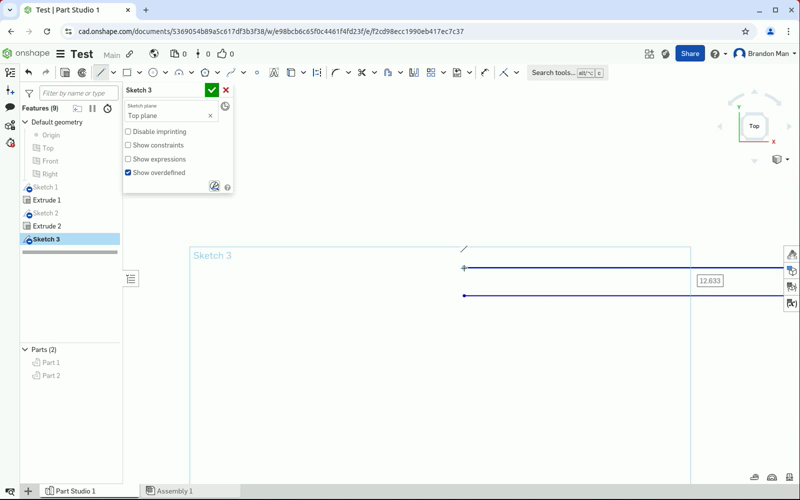
scroll(-6)
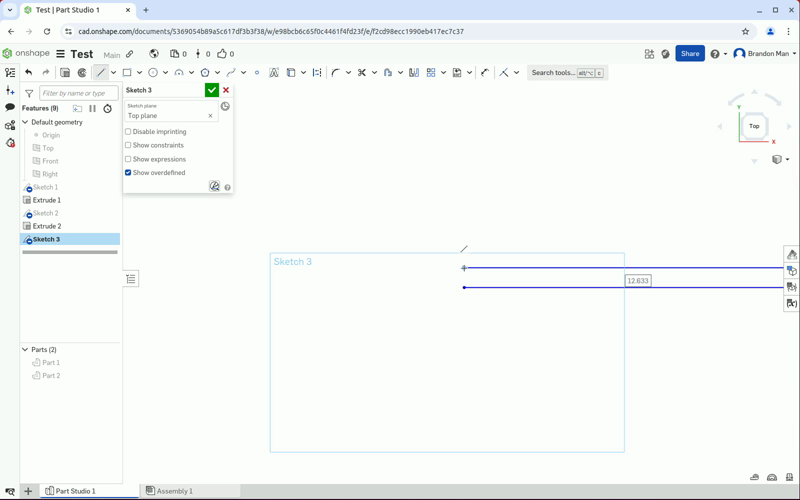
scroll(-6)
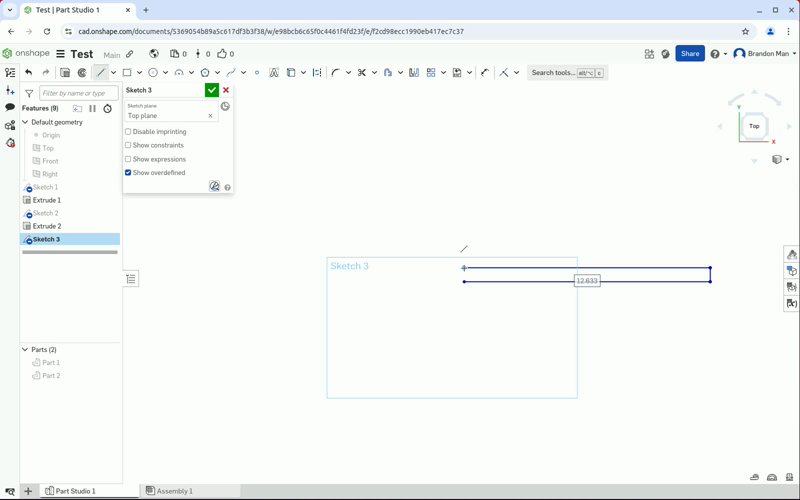
scroll(-6)
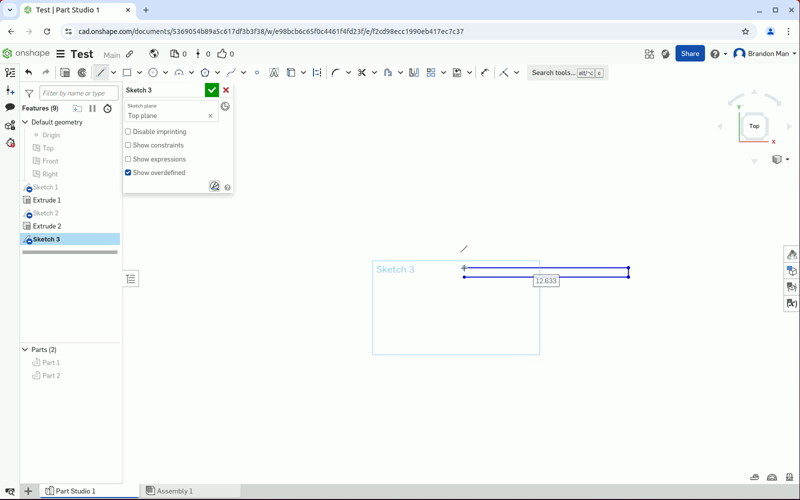
scroll(-6)
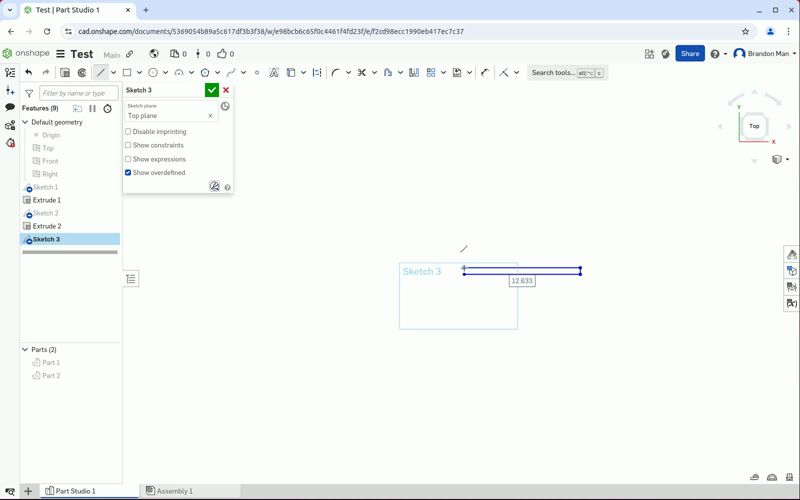
scroll(-6)
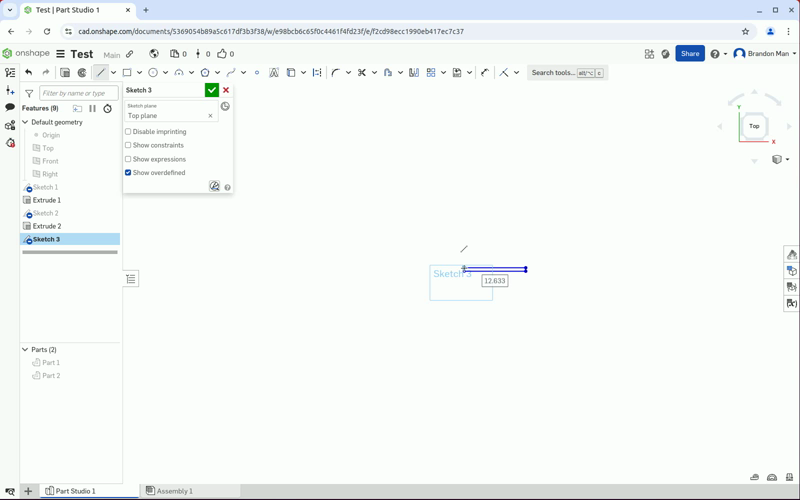
key_up(shift)
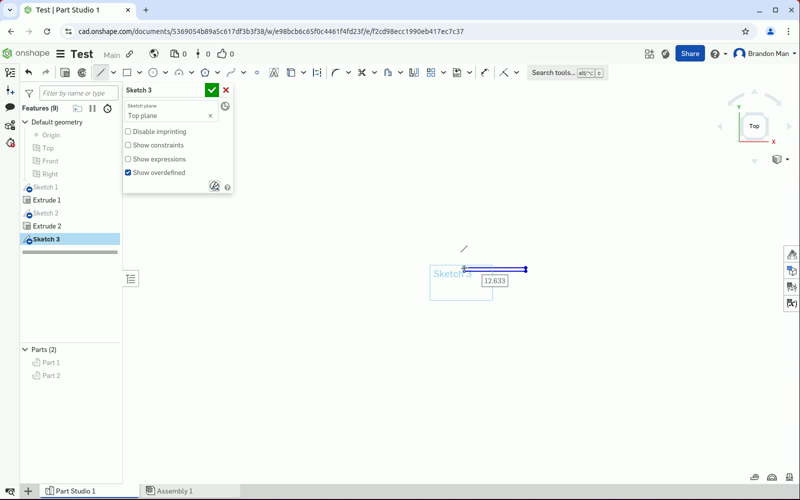
mouse_move(494, 267)
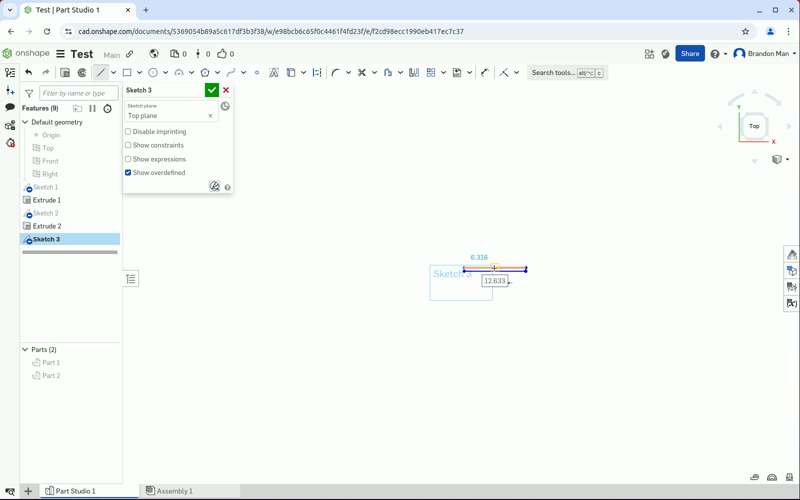
key_down(shift)
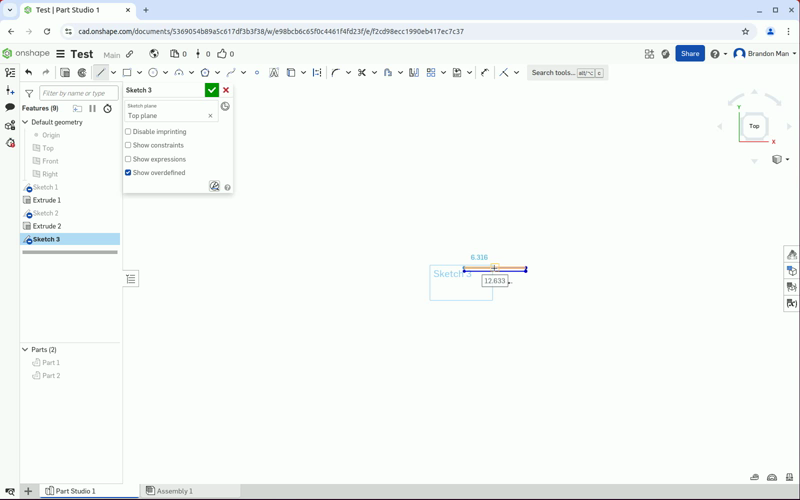
mouse_move(464, 271)
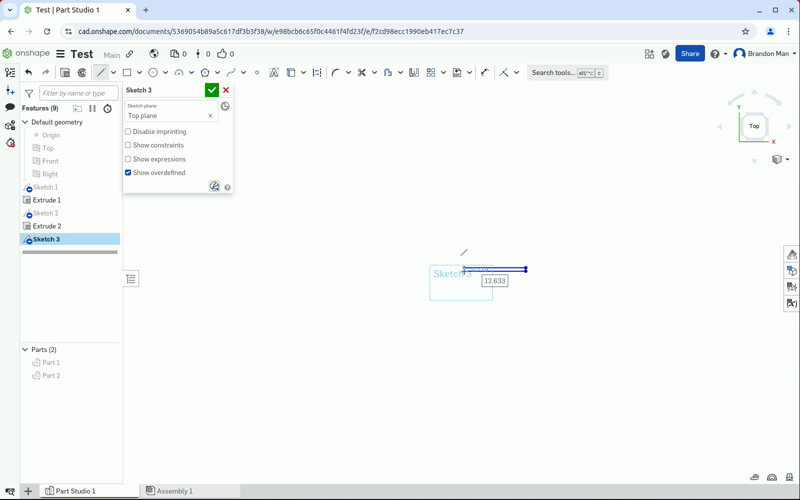
scroll(6)
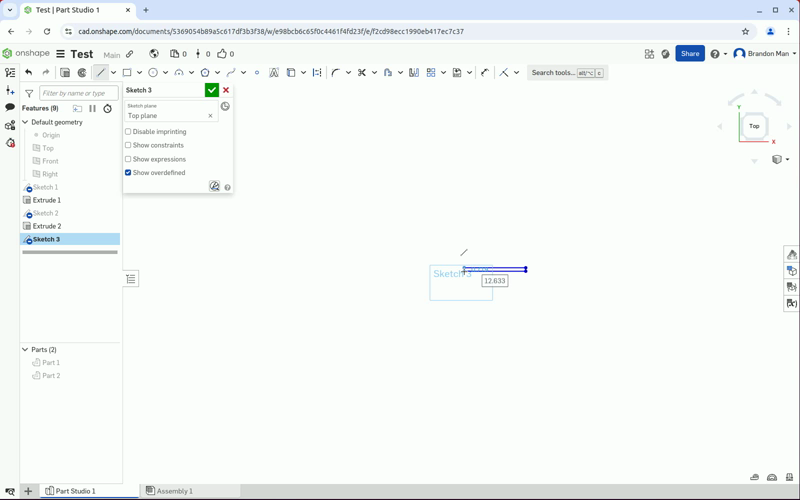
scroll(6)
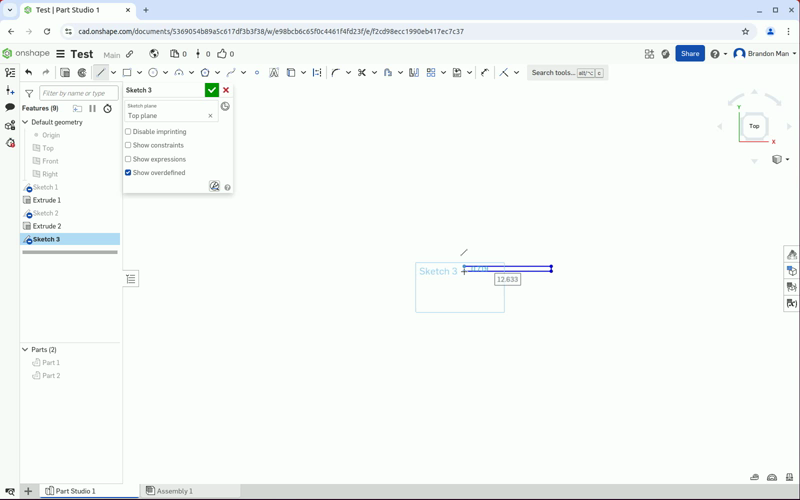
scroll(6)
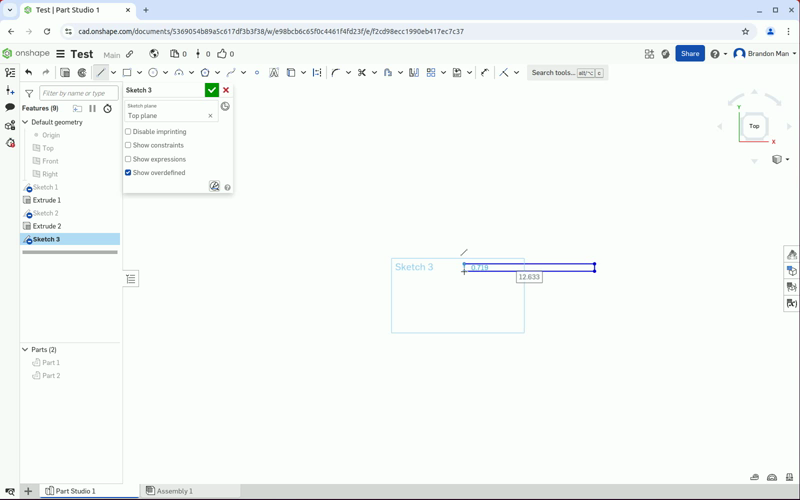
scroll(6)
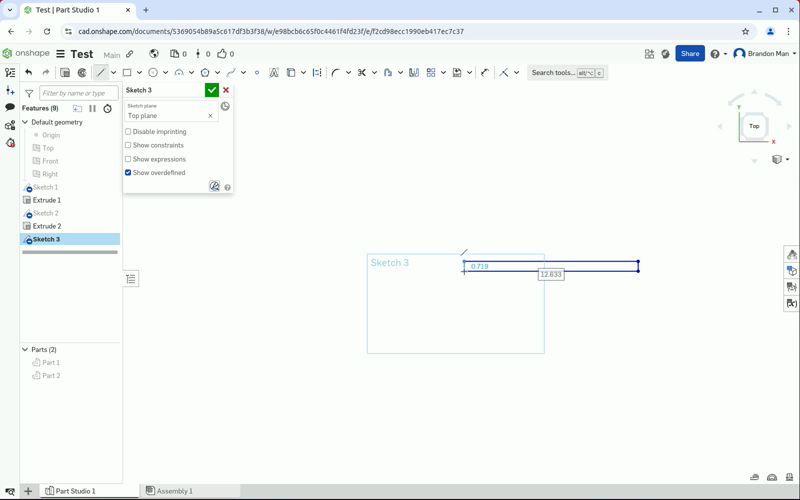
scroll(6)
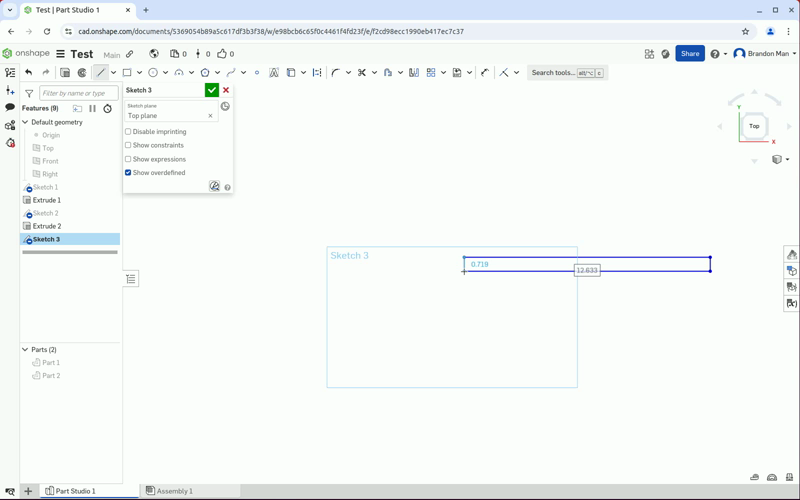
scroll(6)
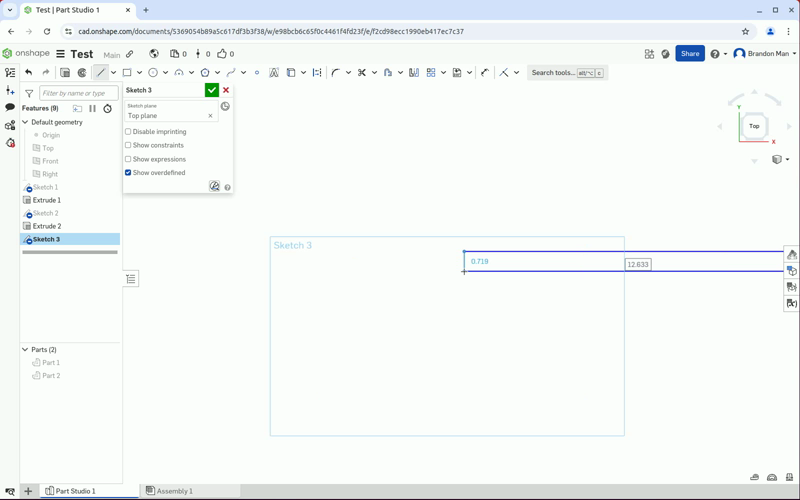
scroll(6)
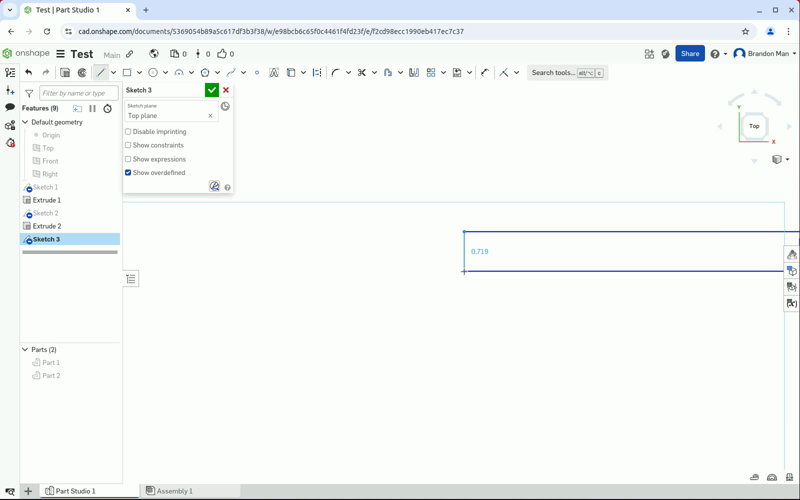
key_up(shift)
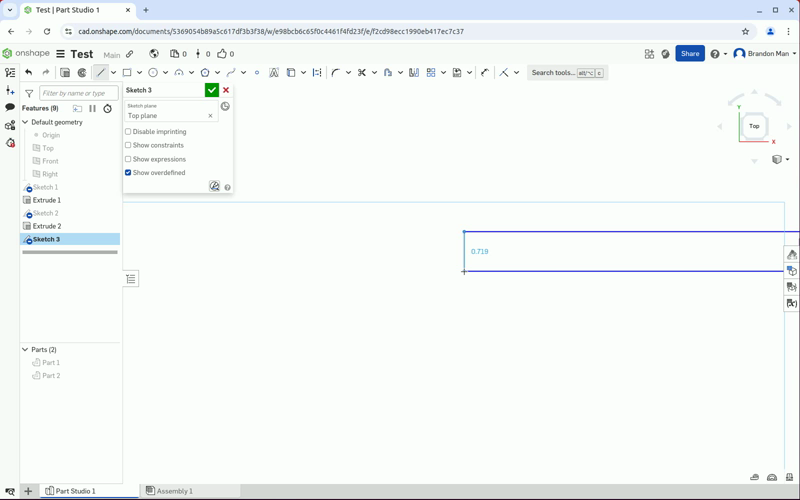
click(464, 271)
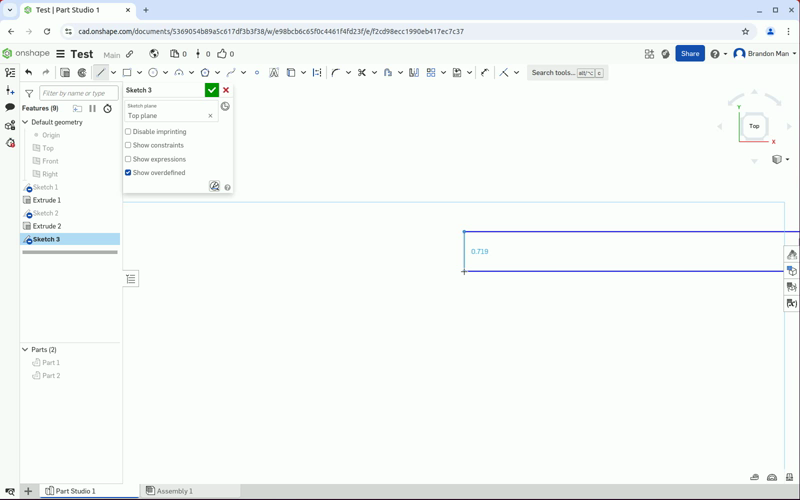
scroll(-6)
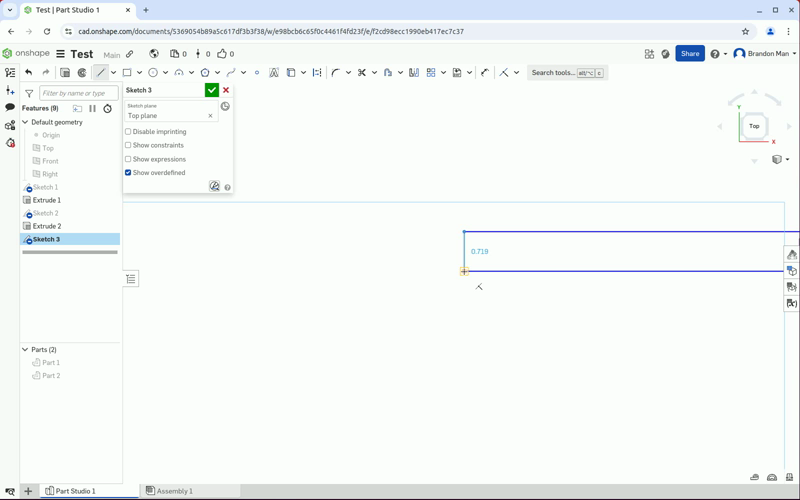
scroll(-6)
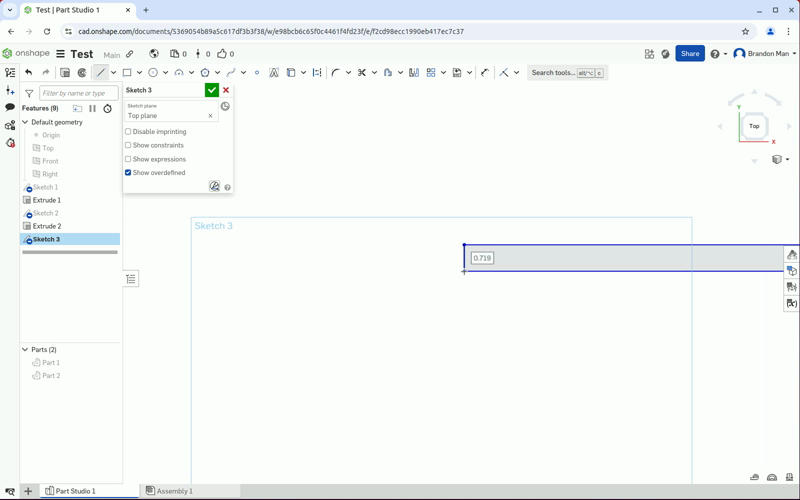
scroll(-6)
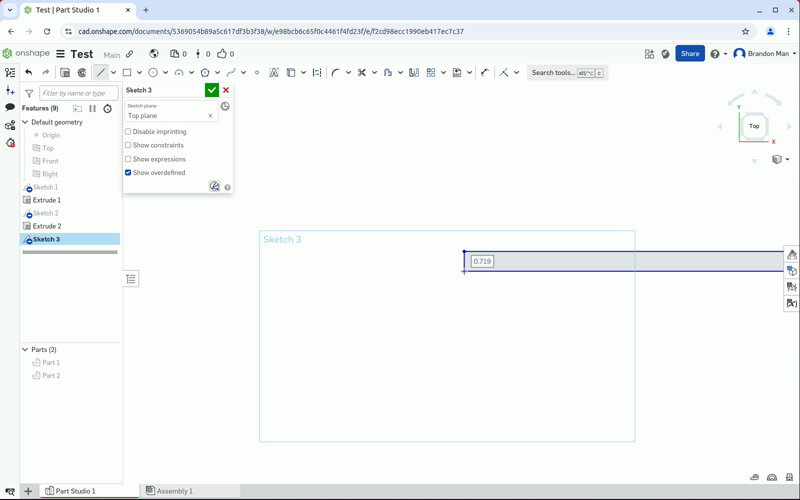
scroll(-6)
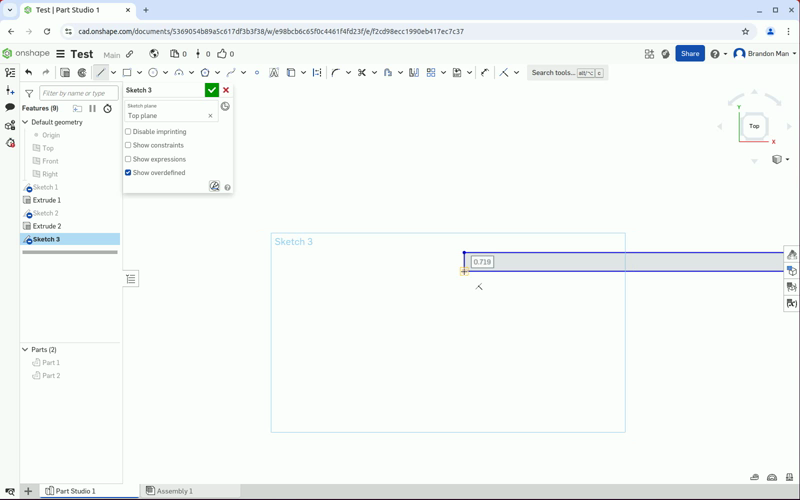
scroll(-6)
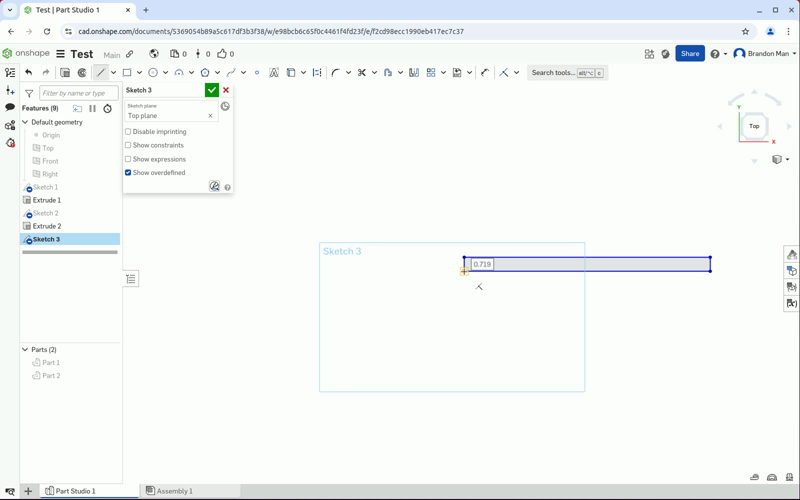
scroll(-6)
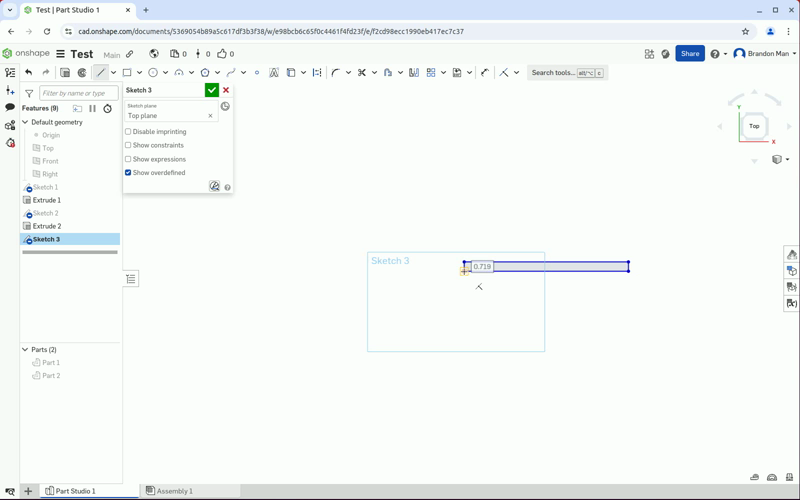
scroll(-6)
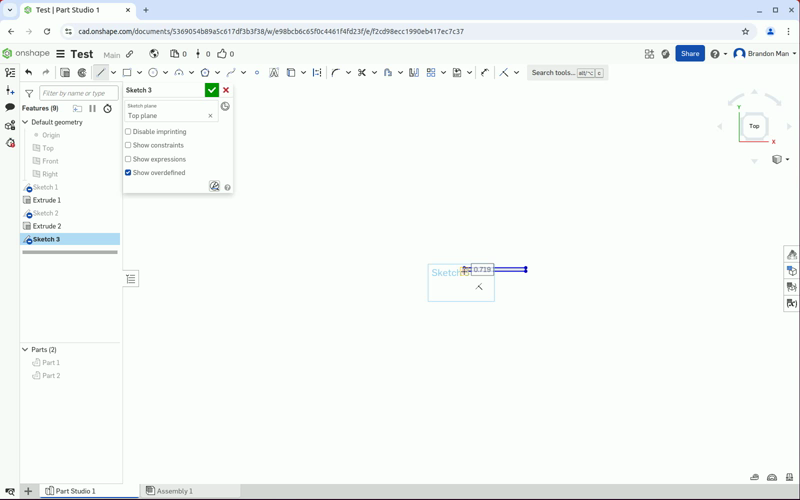
key(esc)
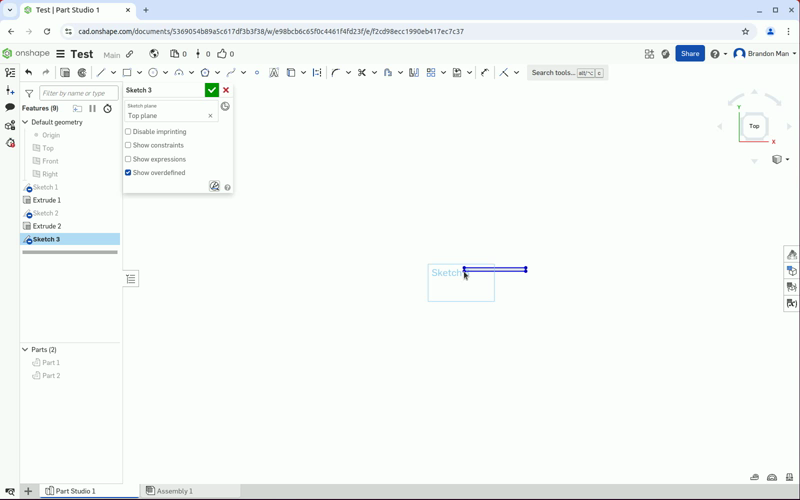
mouse_move(464, 269)
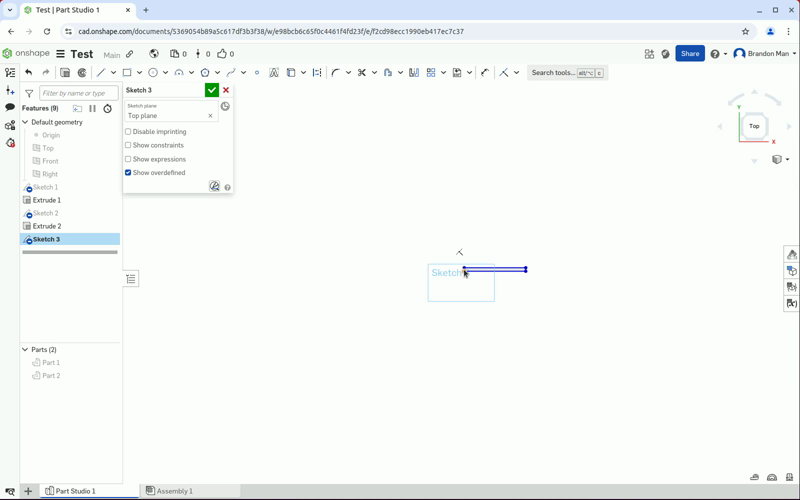
scroll(6)
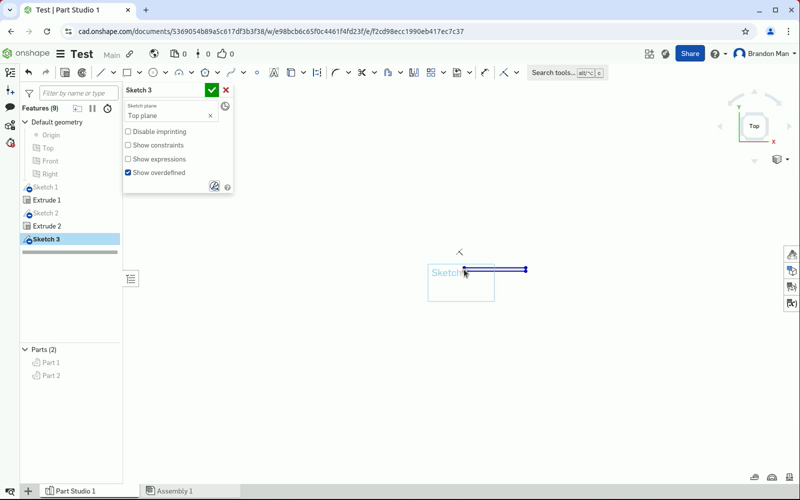
scroll(6)
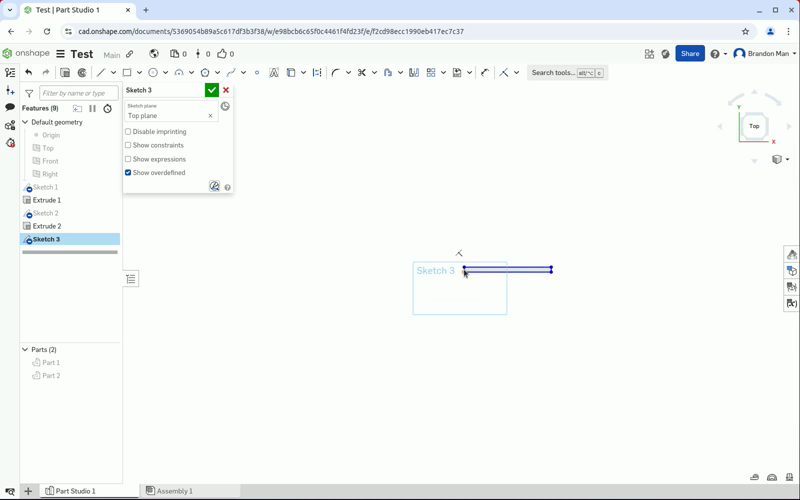
scroll(6)
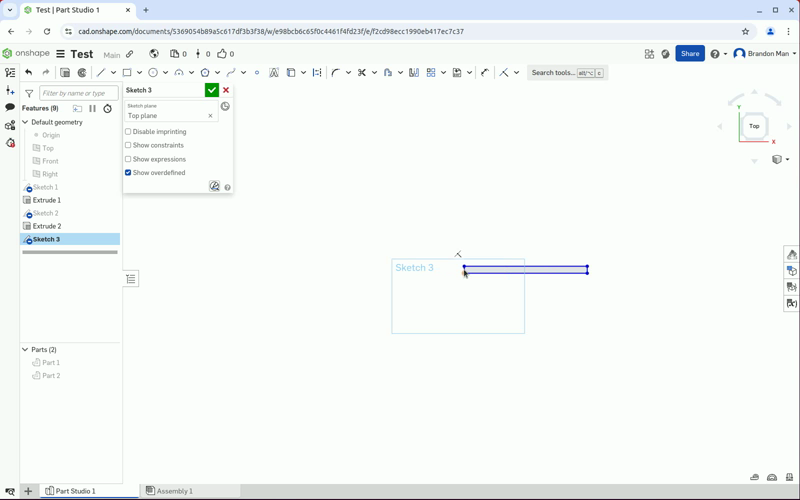
scroll(6)
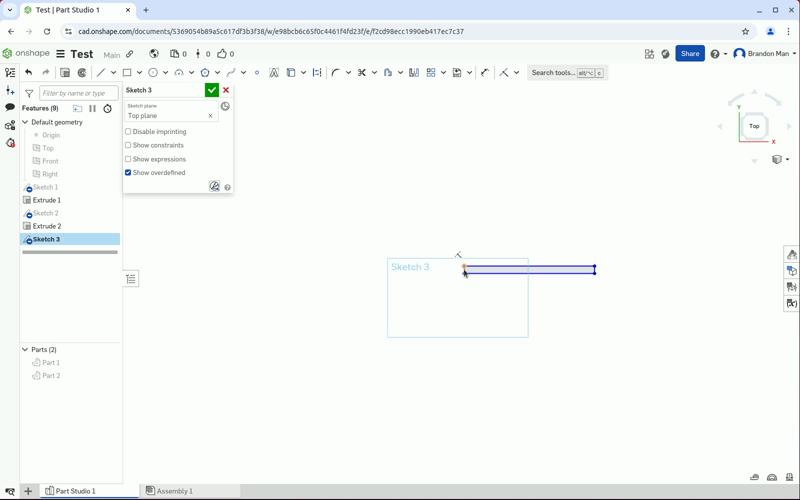
scroll(6)
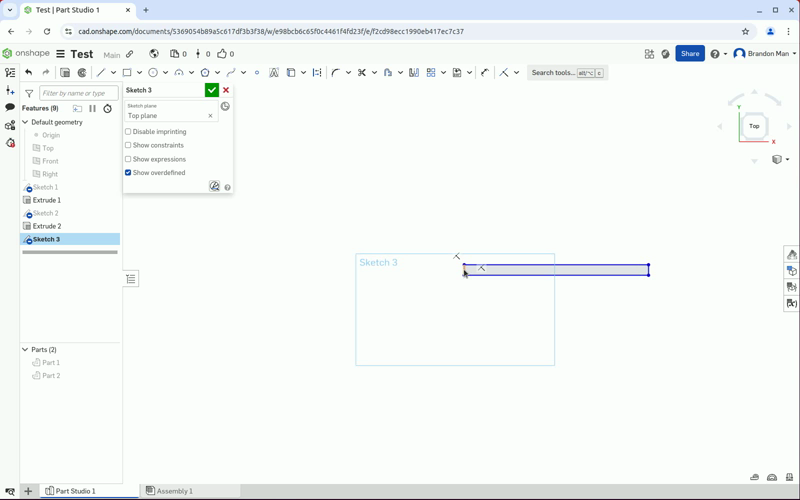
scroll(6)
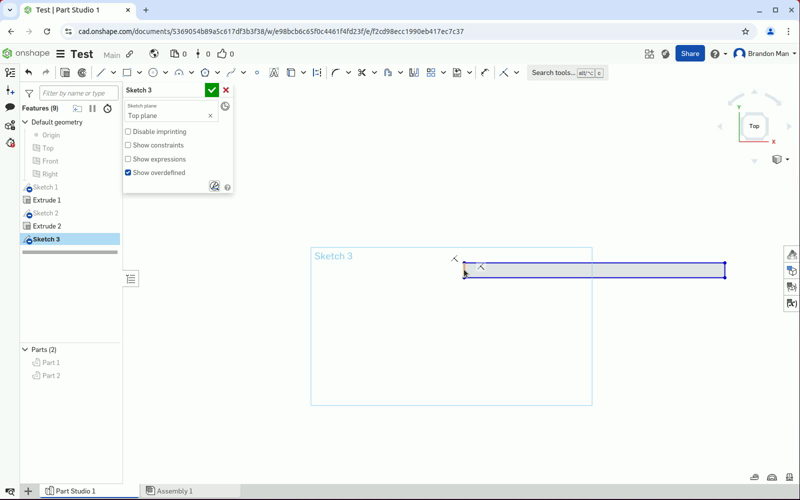
scroll(6)
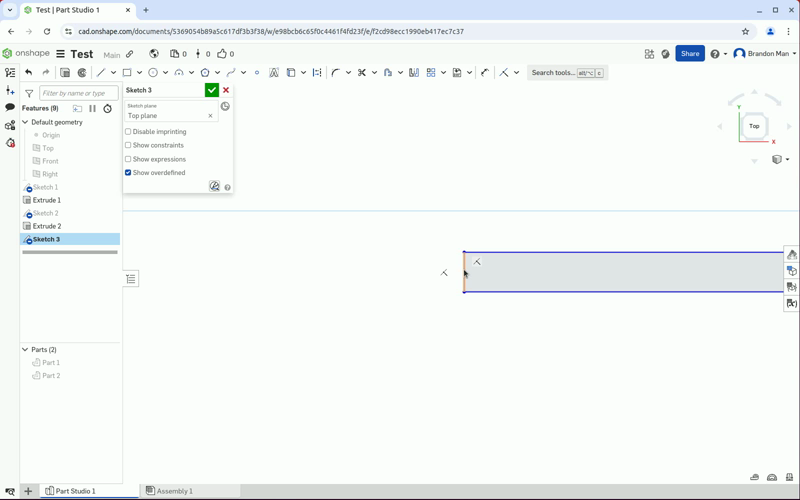
click(464, 269)
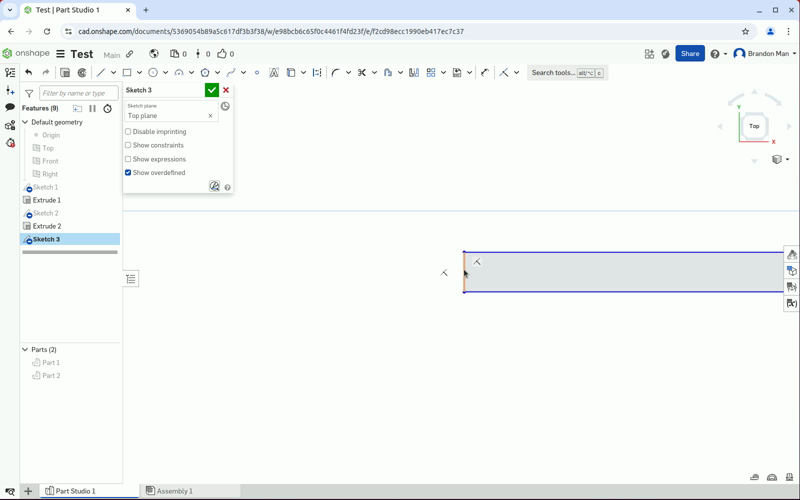
scroll(-6)
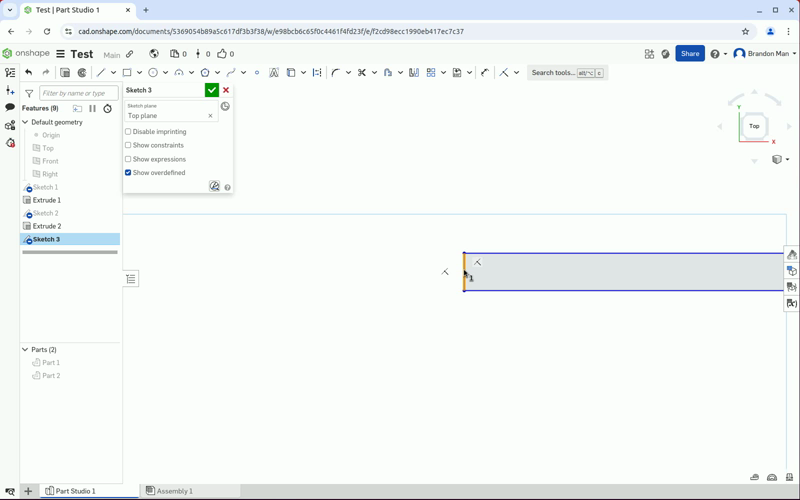
scroll(-6)
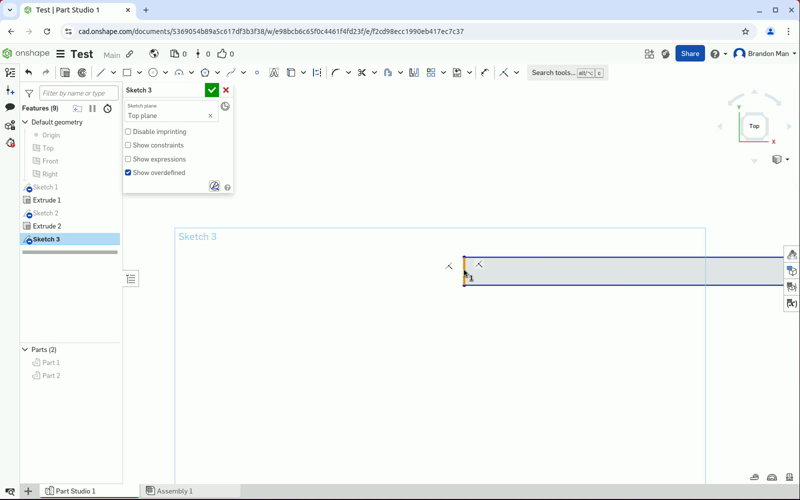
scroll(-6)
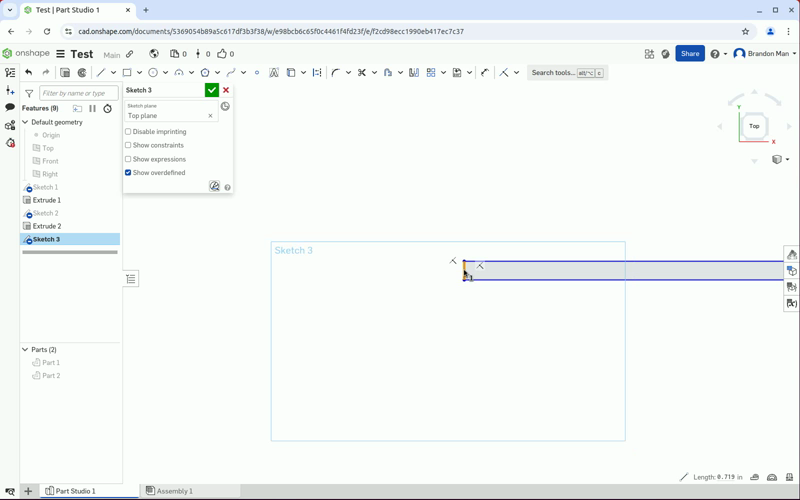
scroll(-6)
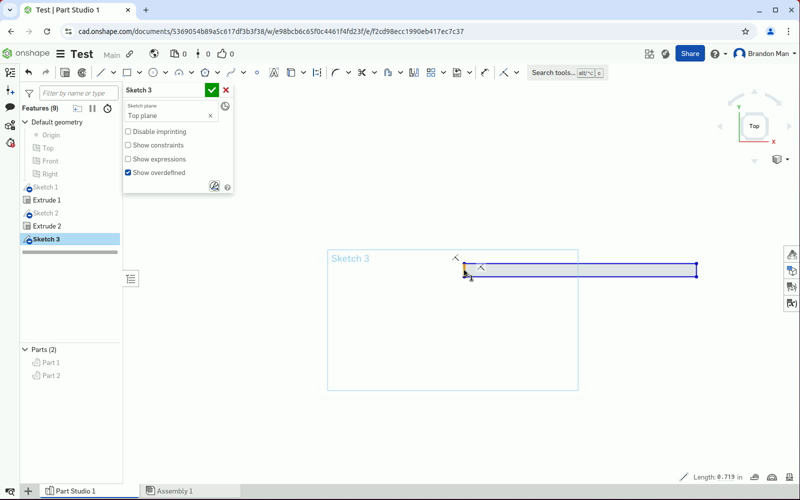
scroll(-6)
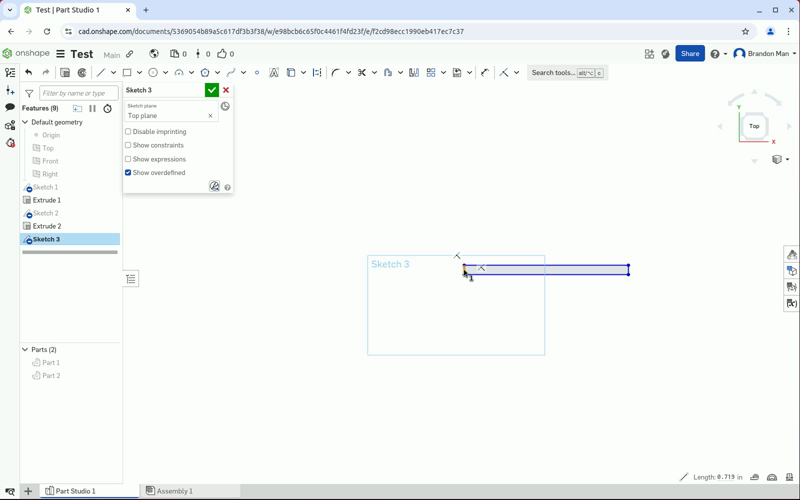
scroll(-6)
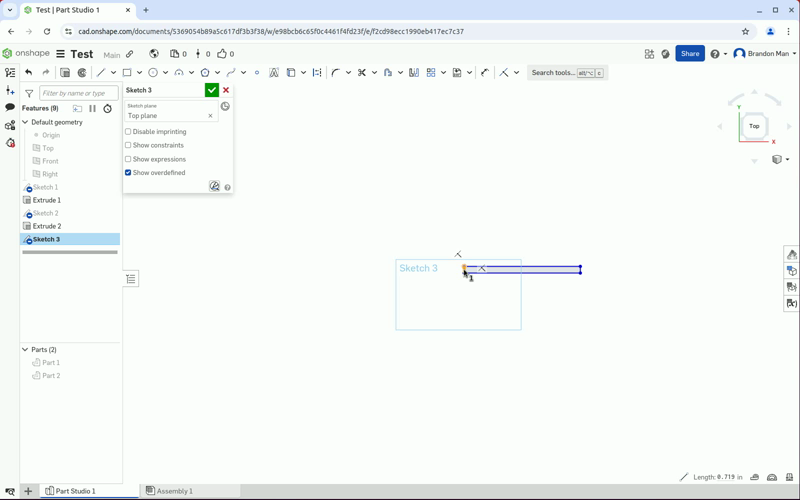
scroll(-6)
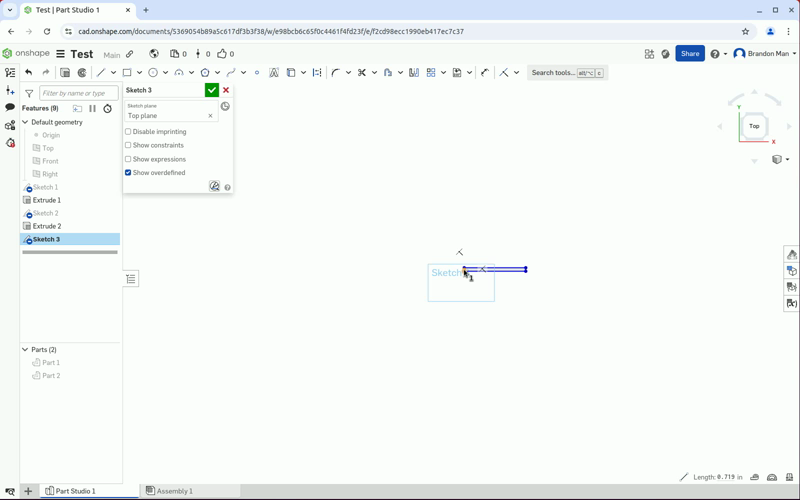
mouse_move(73, 352)
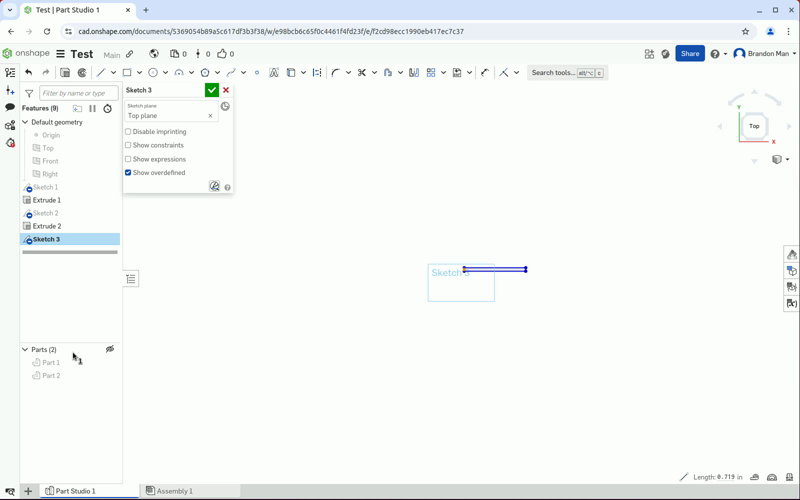
key(shift+y)
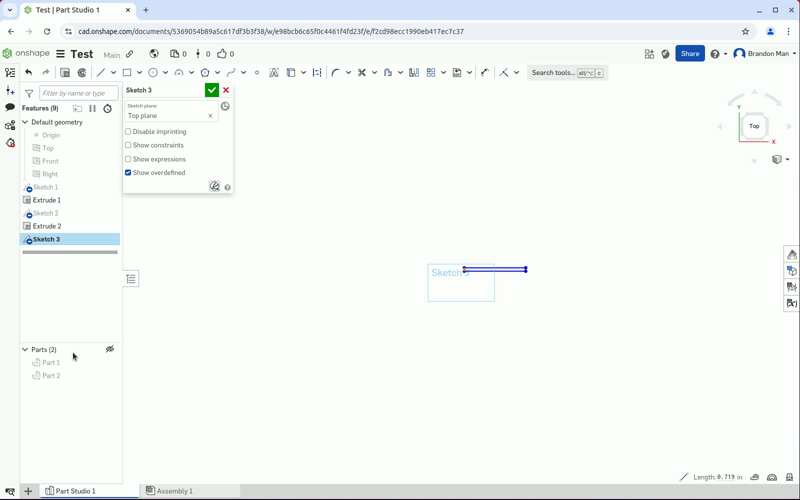
key(shift+e)
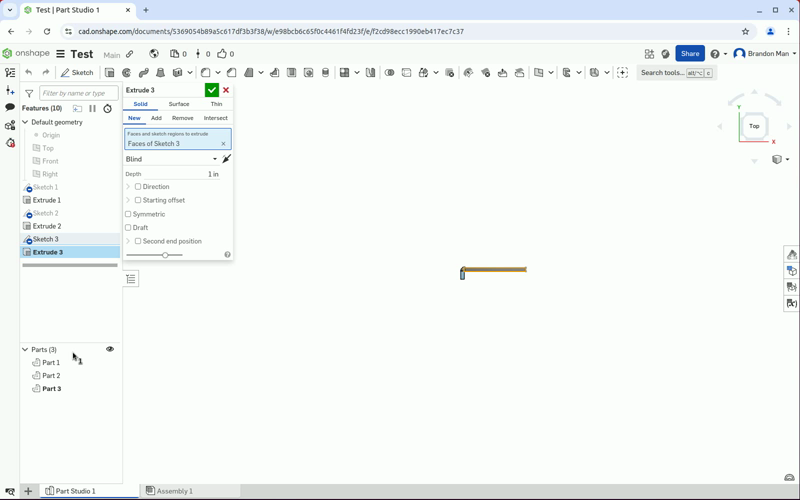
mouse_move(143, 106)
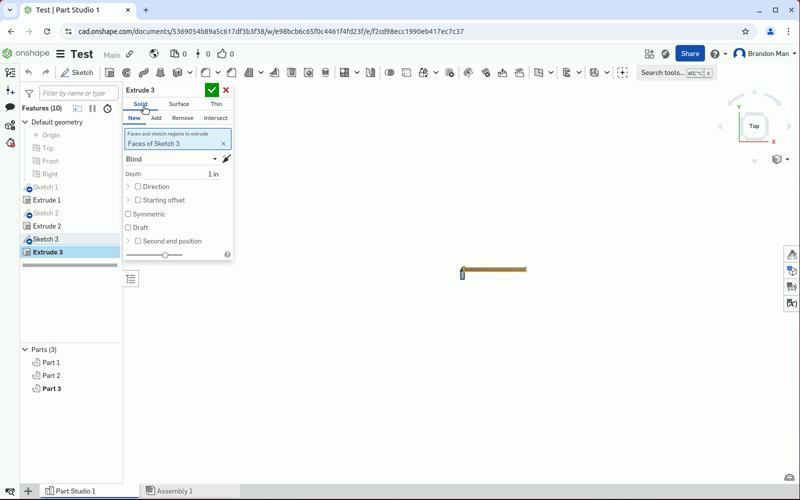
click(143, 106)
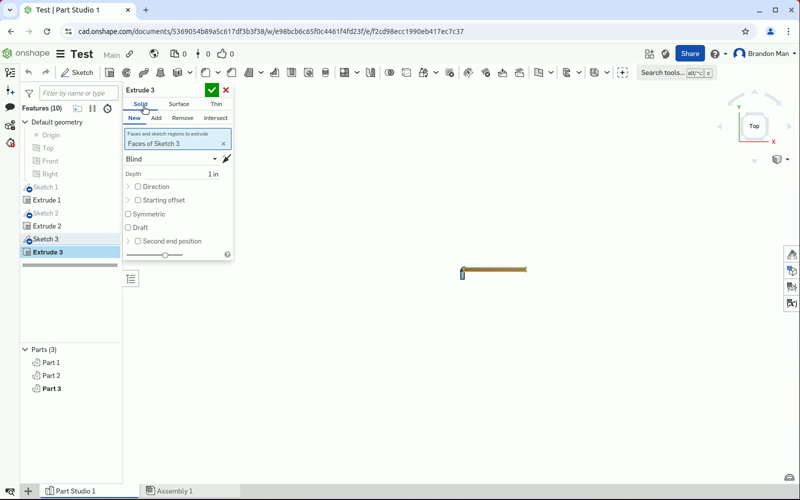
mouse_move(137, 120)
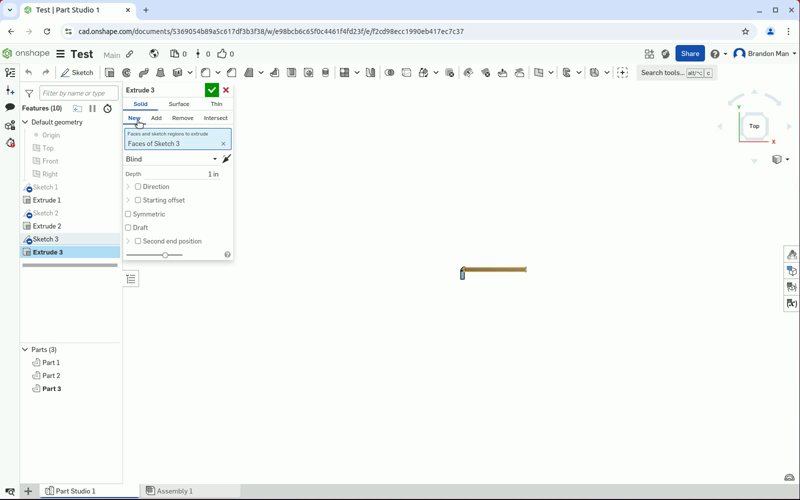
click(137, 120)
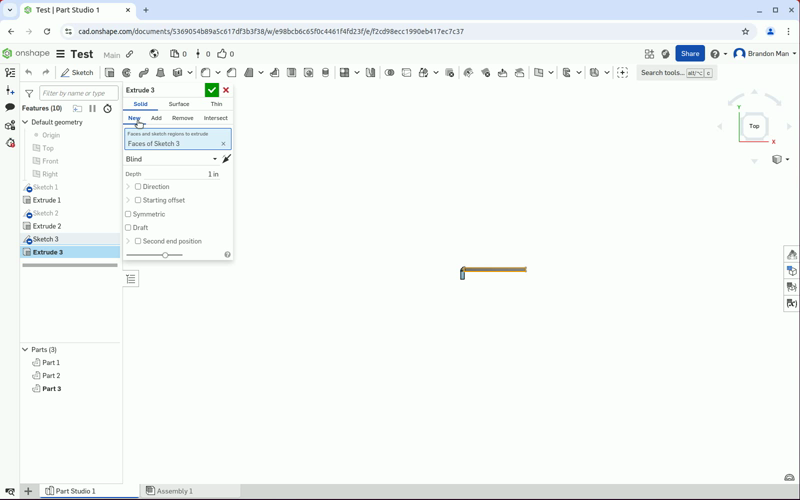
key(tab, 4)
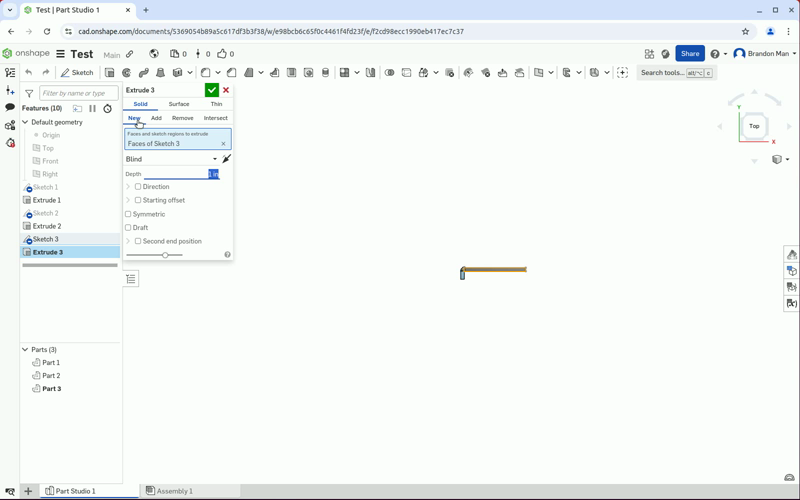
text(23.108)
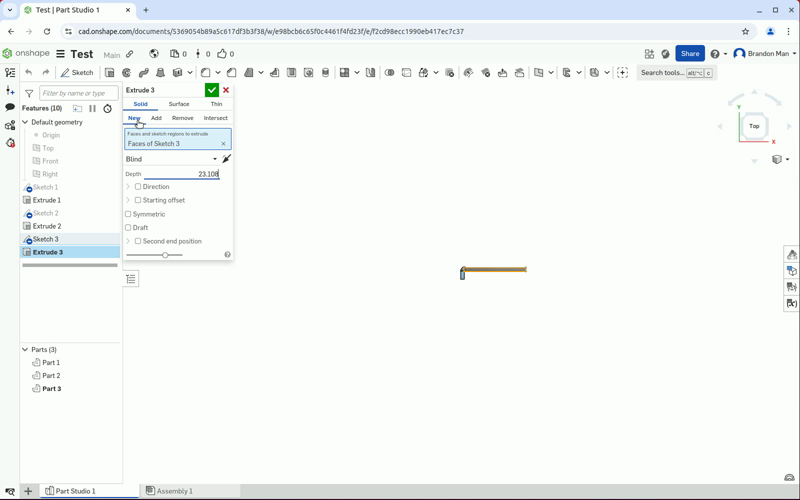
key(enter)
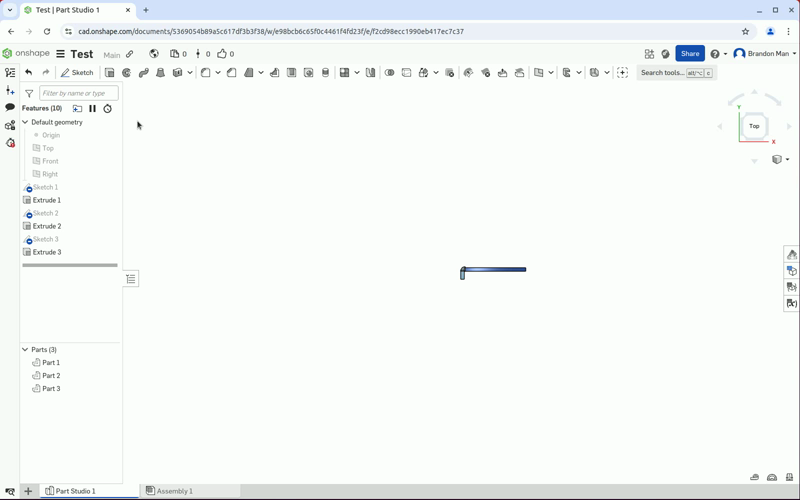
key(shift+h)
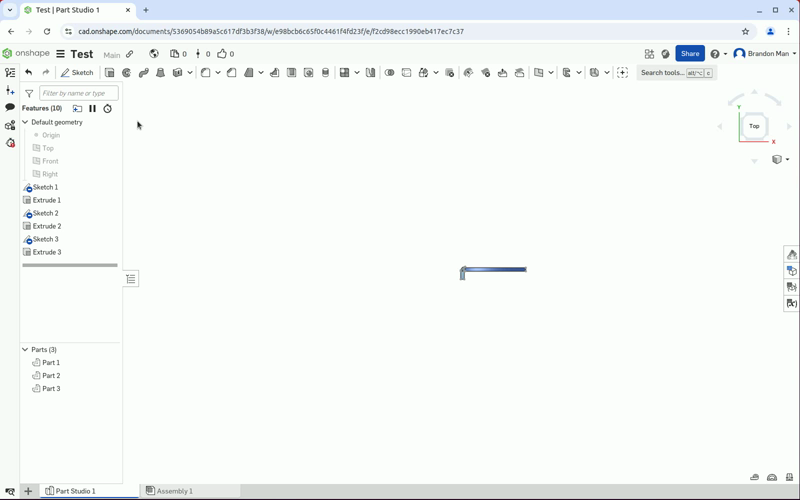
key(shift+h)
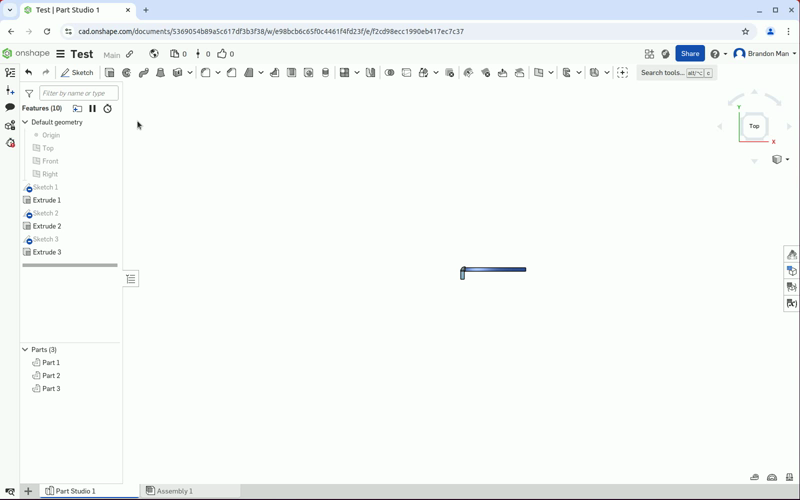
mouse_move(73, 189)
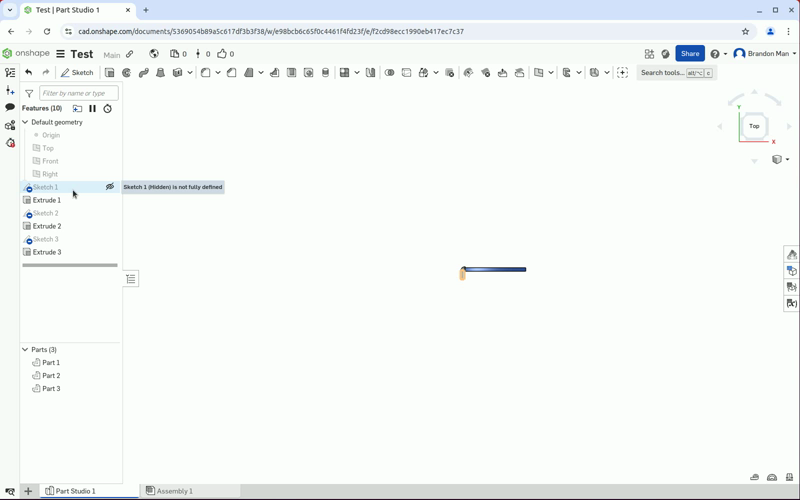
click(73, 189)
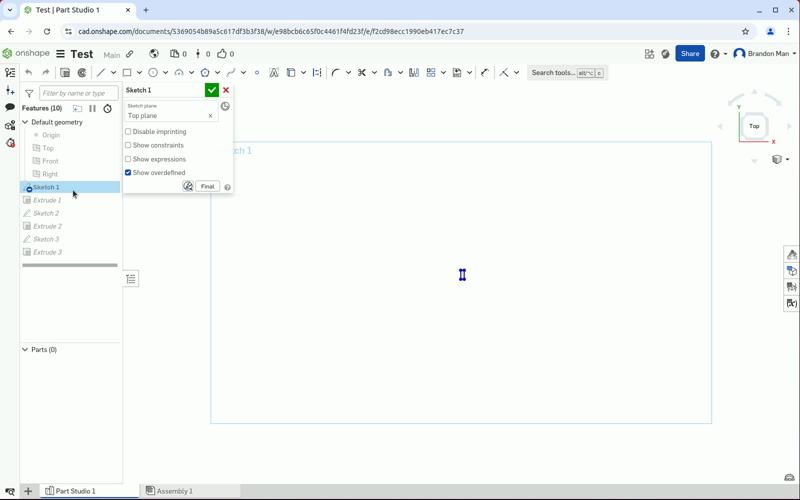
mouse_move(229, 92)
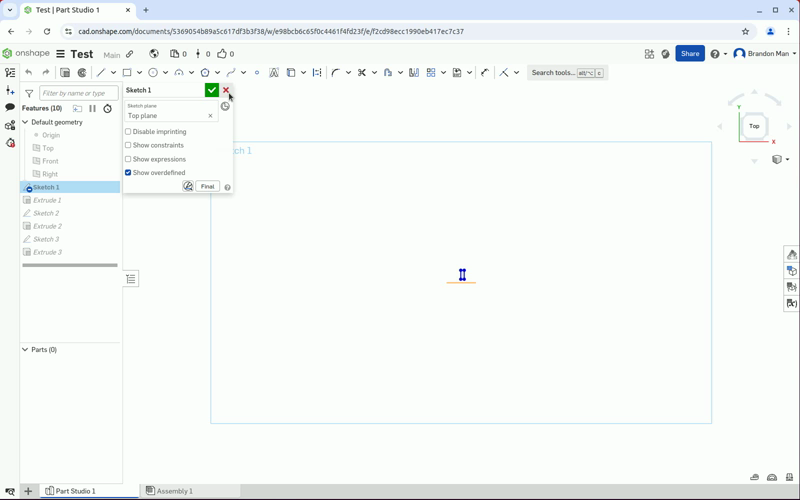
click(229, 92)
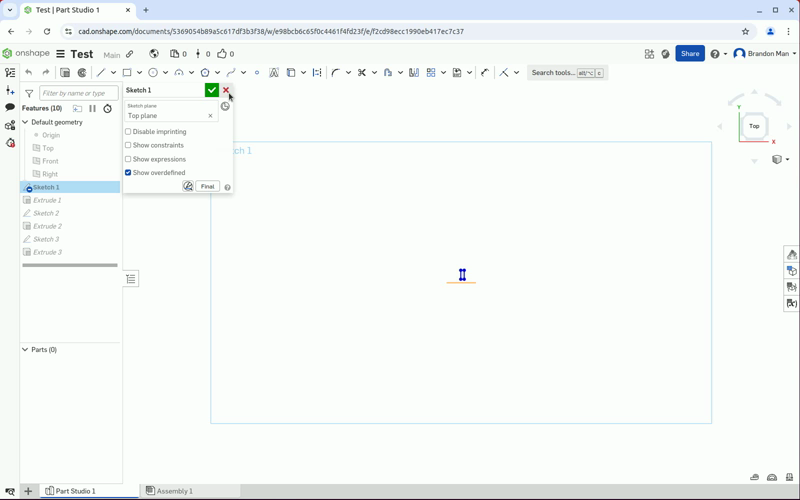
key(shift+s)
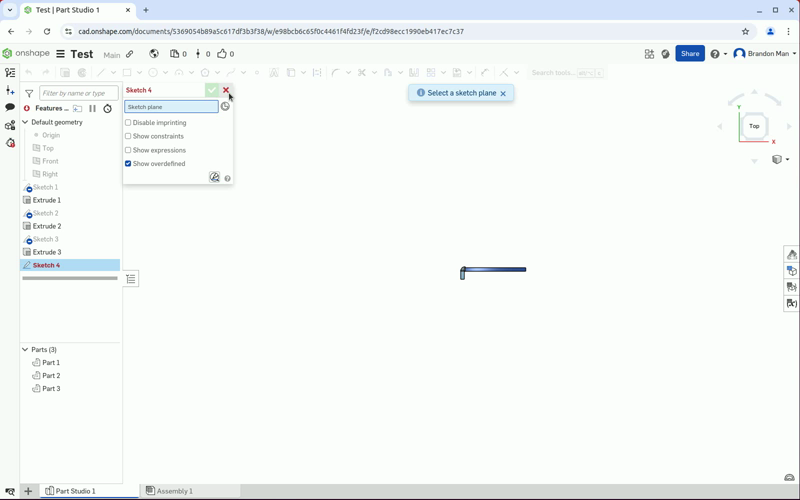
mouse_move(73, 150)
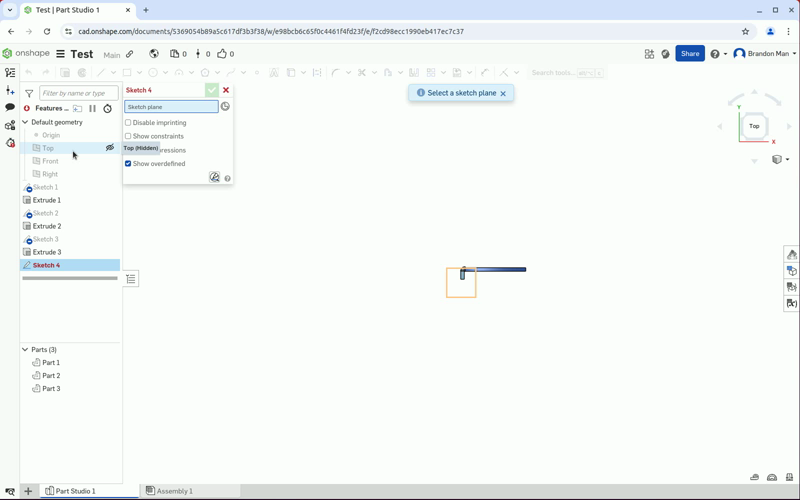
click(73, 150)
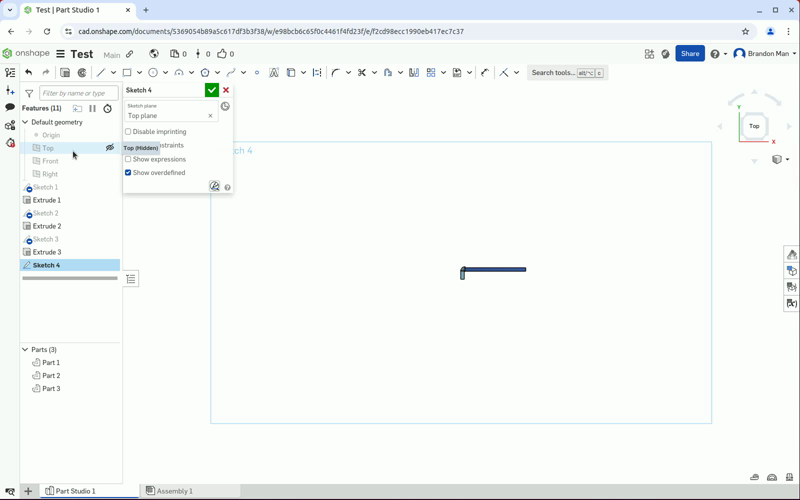
mouse_move(73, 352)
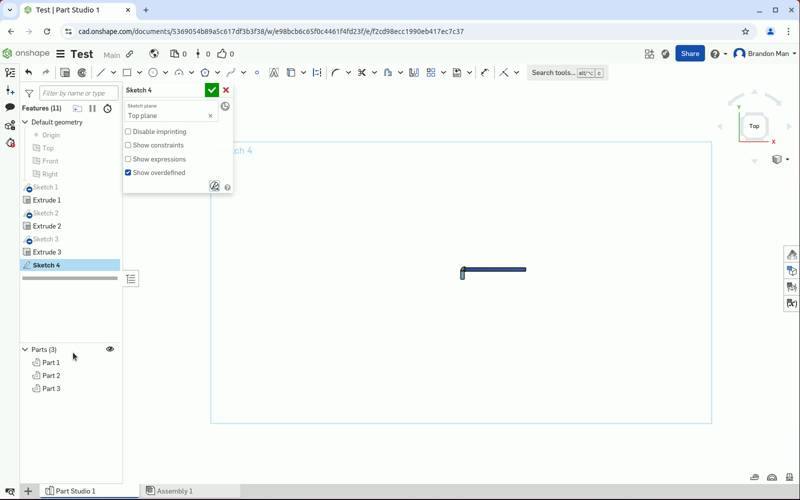
key(y)
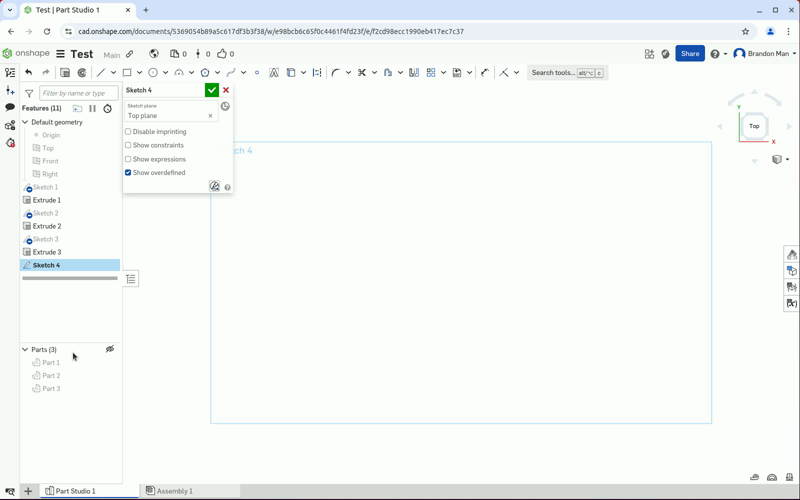
key(l)
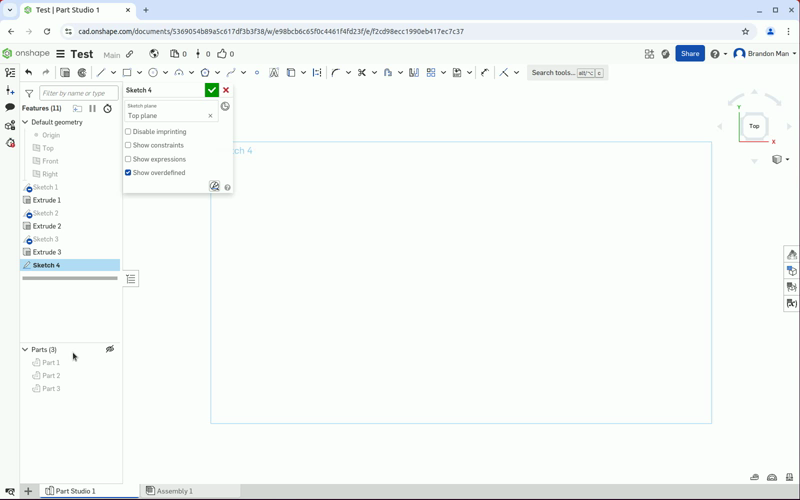
key_down(shift)
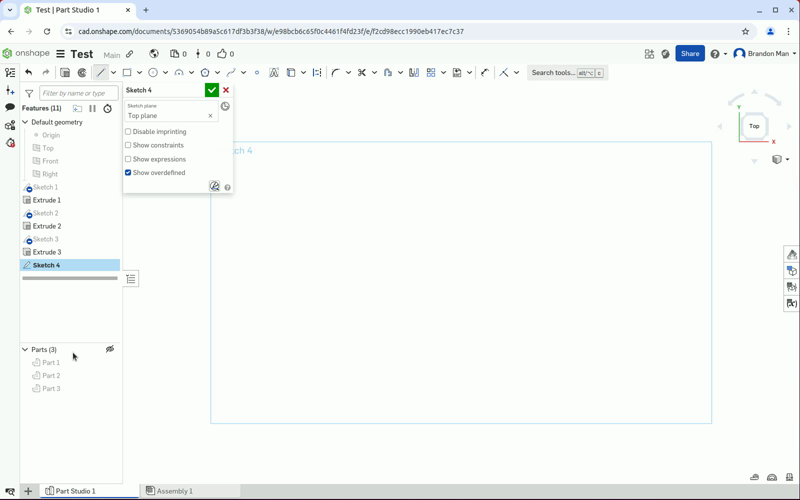
mouse_move(524, 271)
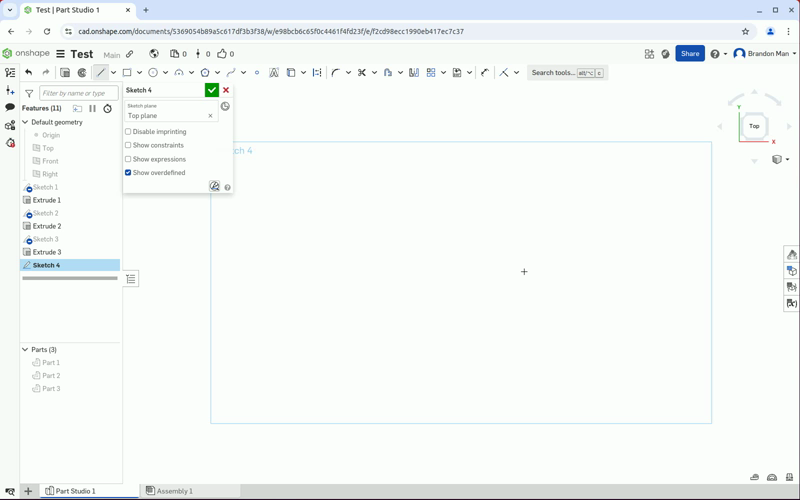
click(524, 271)
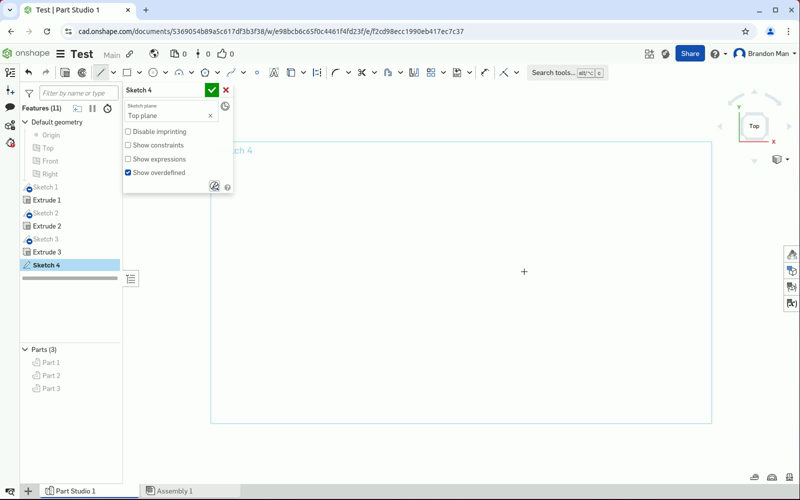
key_up(shift)
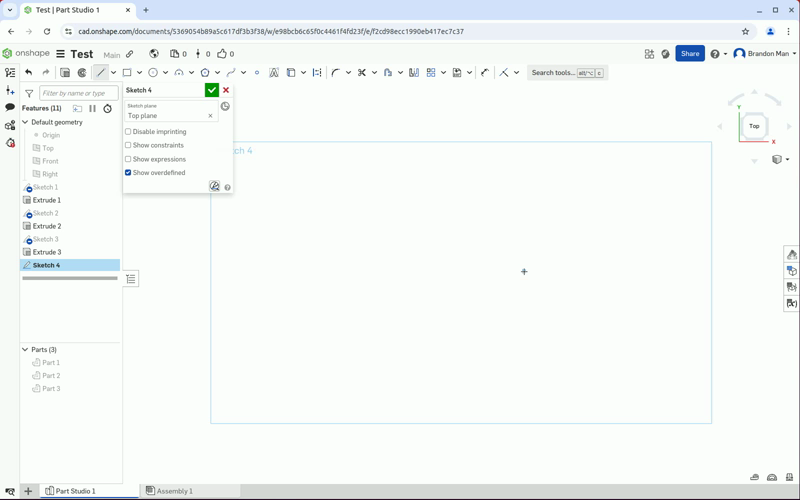
key_down(shift)
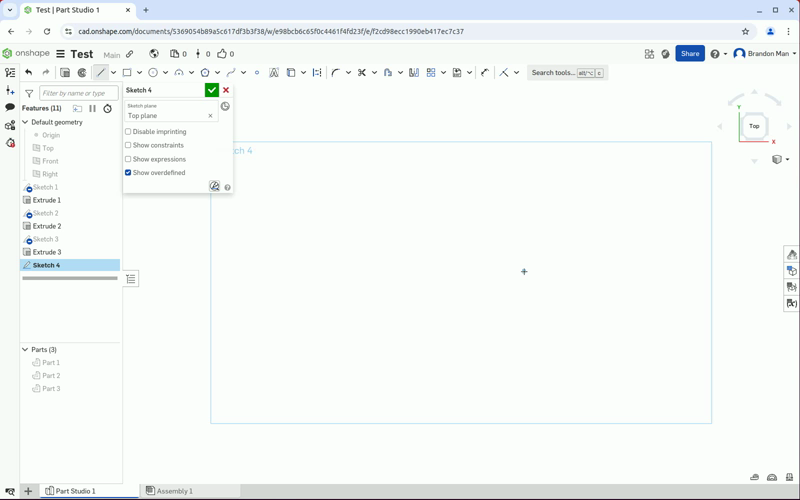
mouse_move(554, 271)
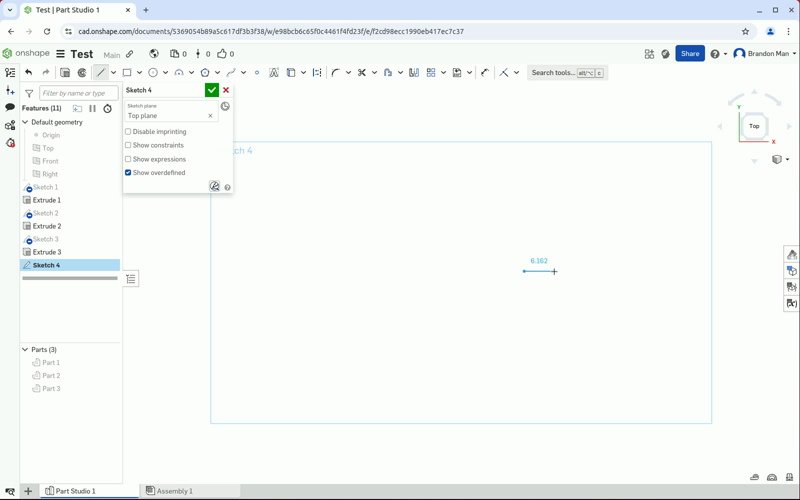
mouse_move(528, 271)
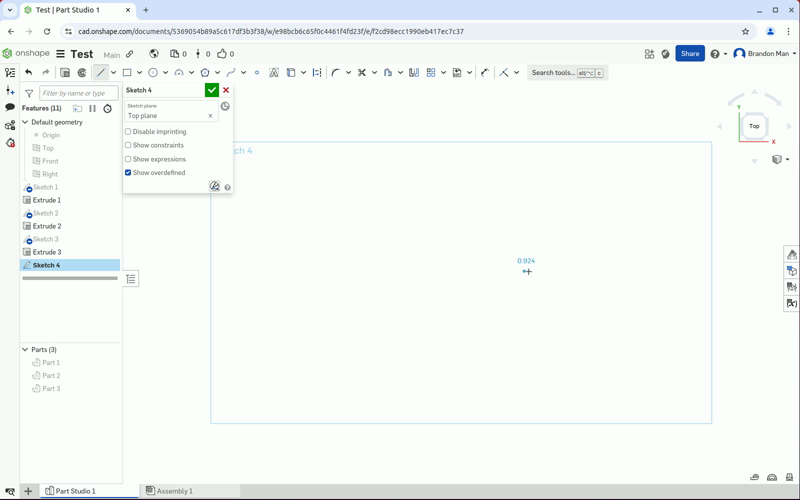
scroll(6)
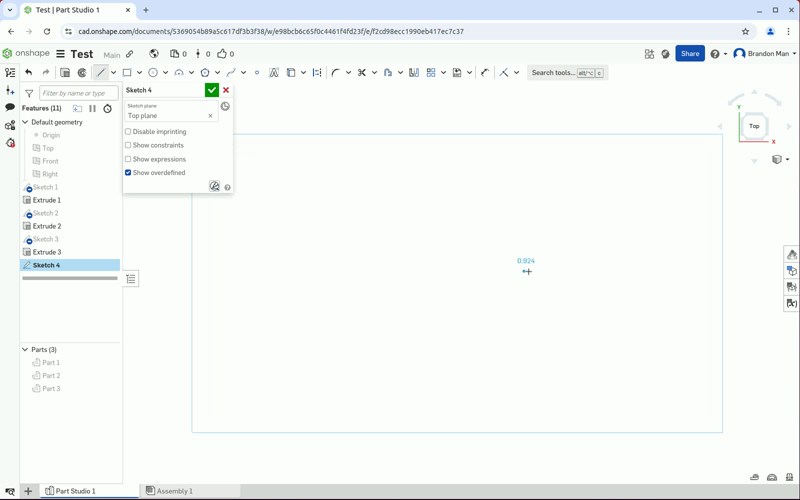
scroll(6)
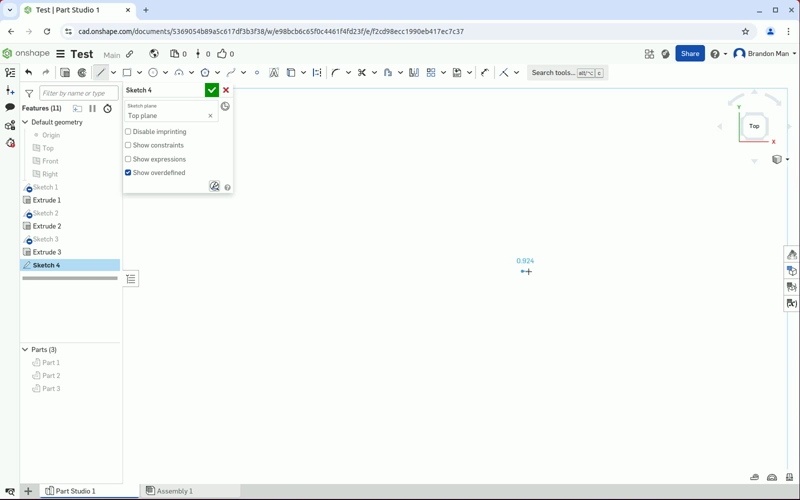
scroll(6)
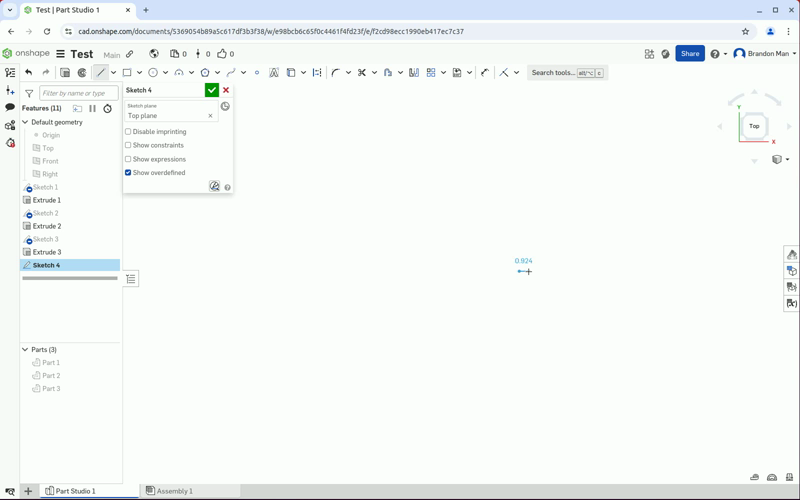
scroll(6)
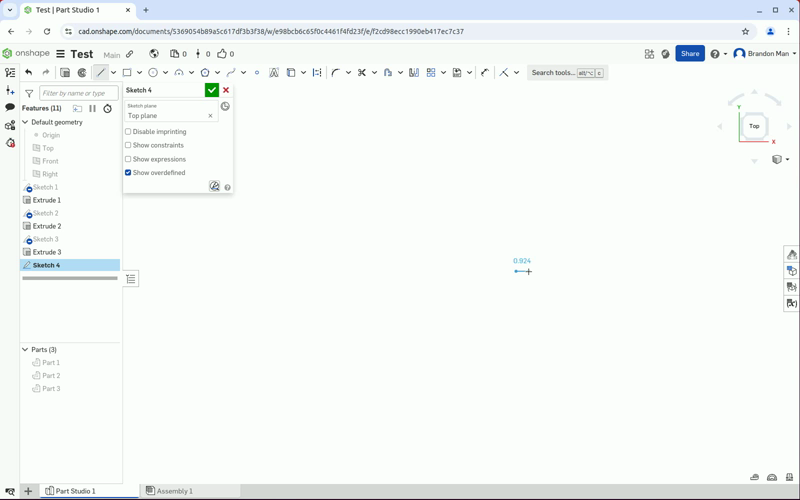
scroll(6)
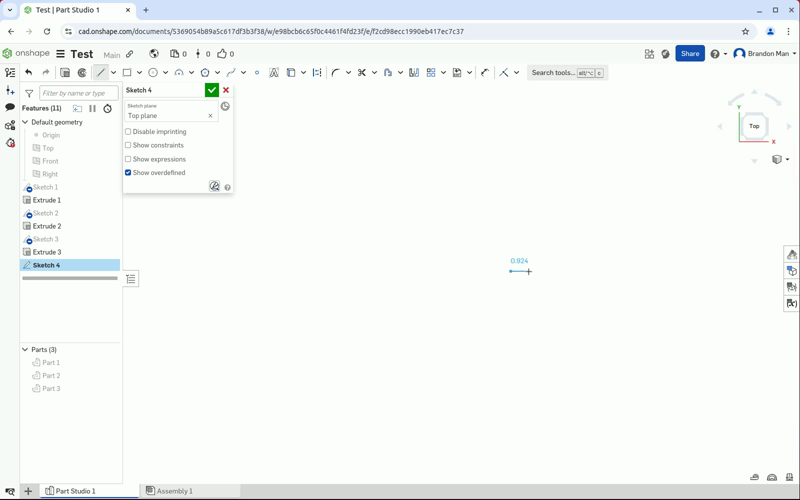
scroll(6)
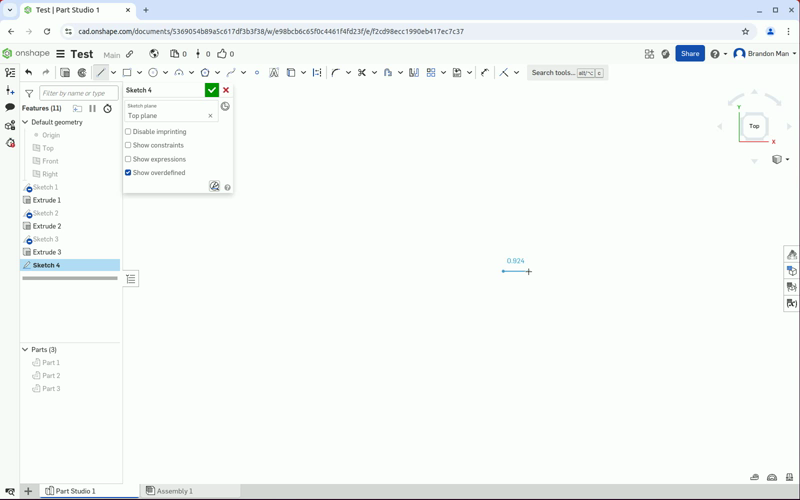
scroll(6)
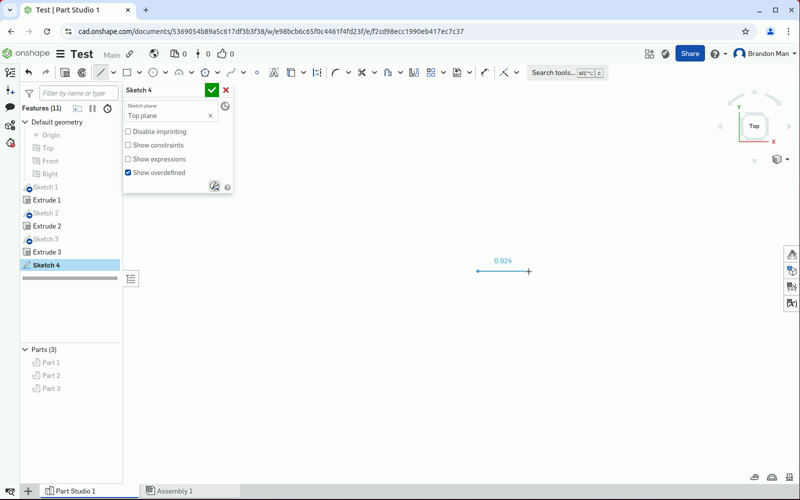
click(528, 271)
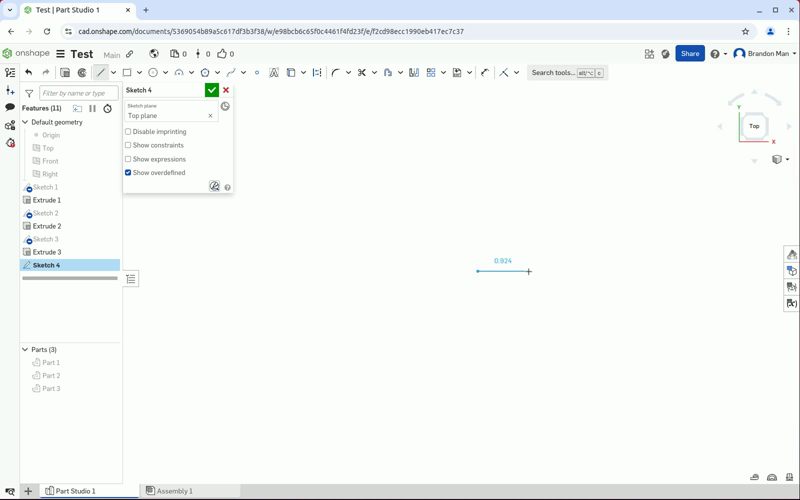
scroll(-6)
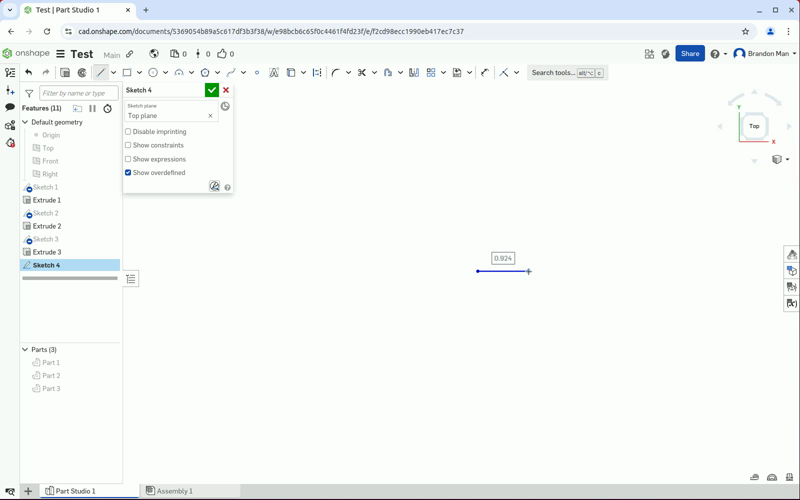
scroll(-6)
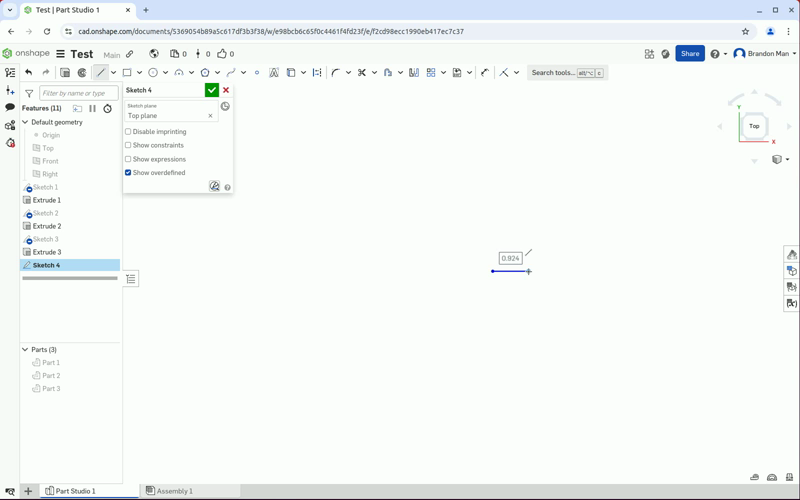
scroll(-6)
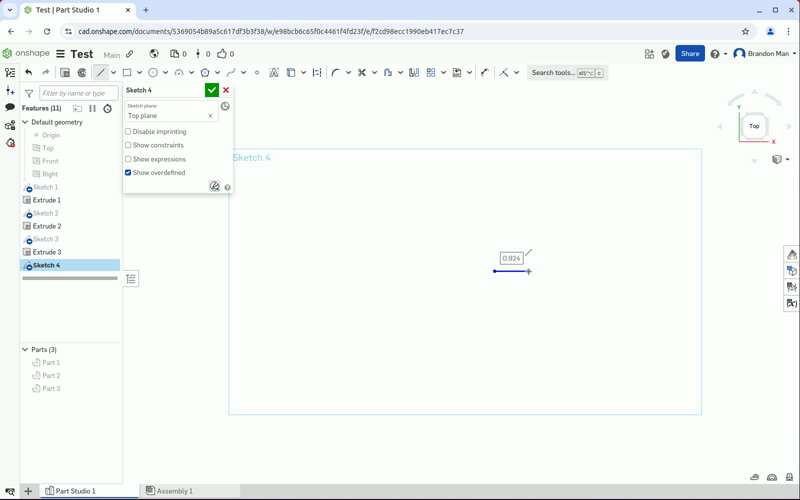
scroll(-6)
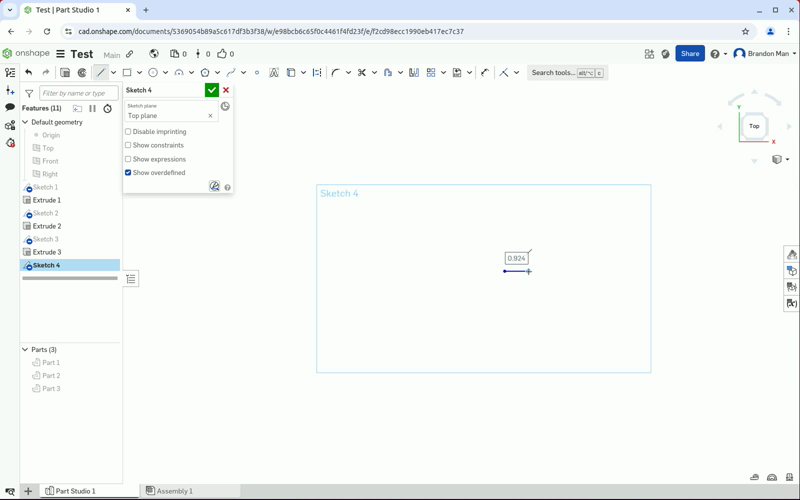
scroll(-6)
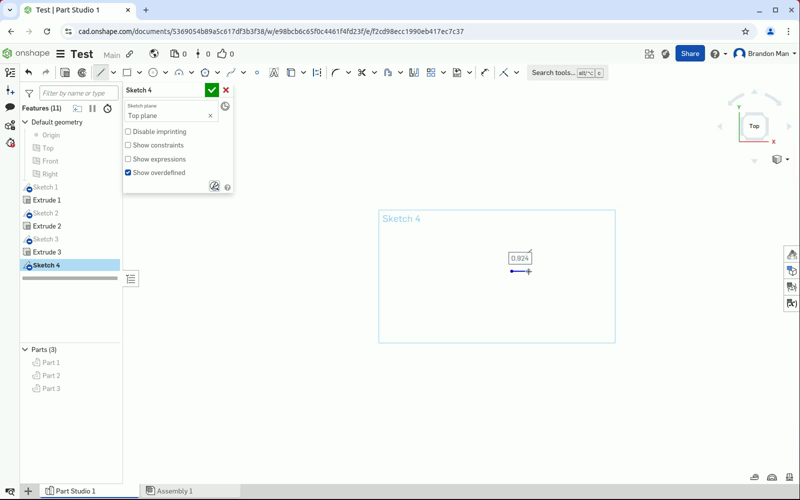
scroll(-6)
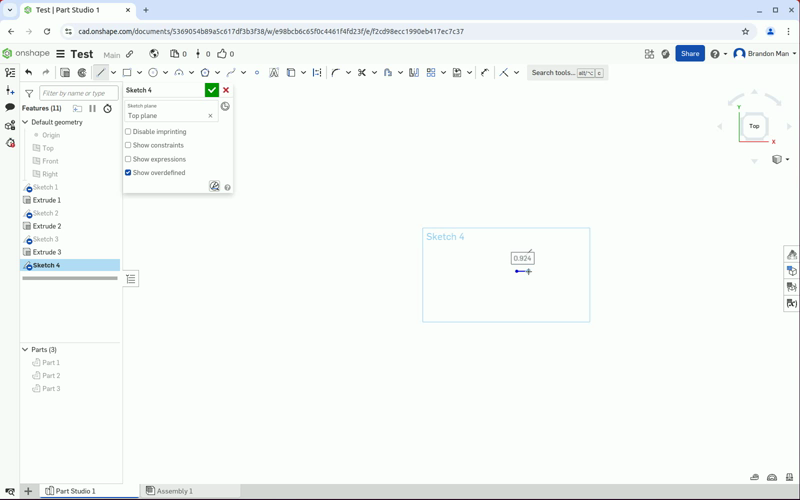
scroll(-6)
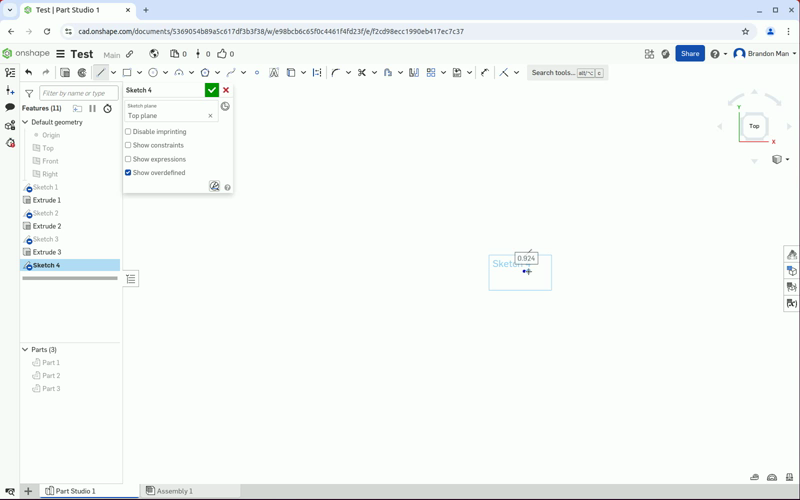
key_up(shift)
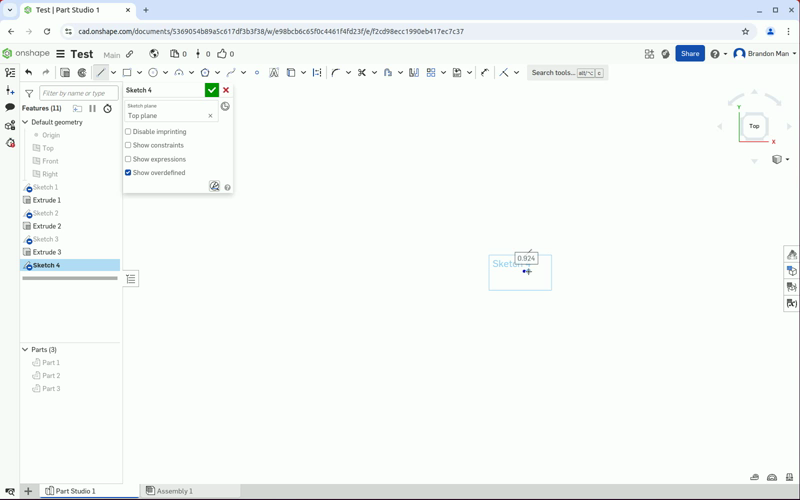
key(esc)
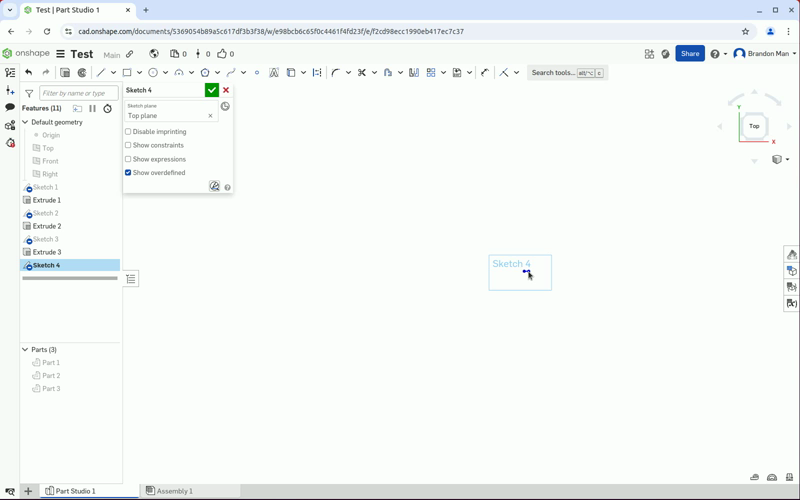
key(a)
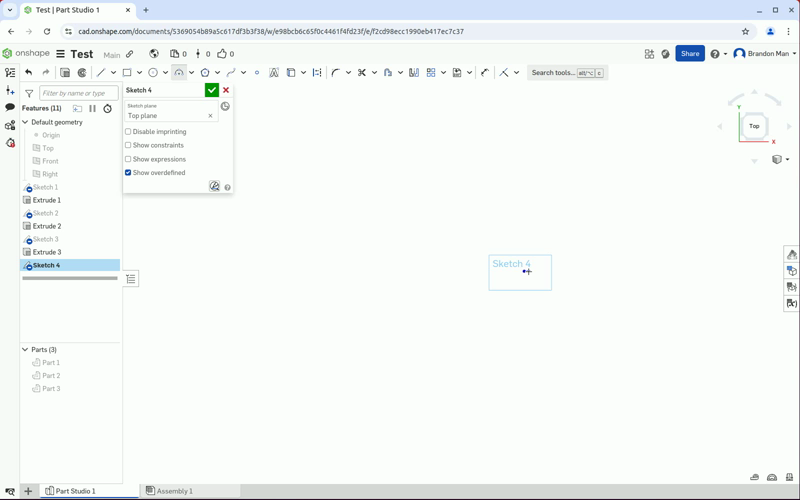
mouse_move(528, 271)
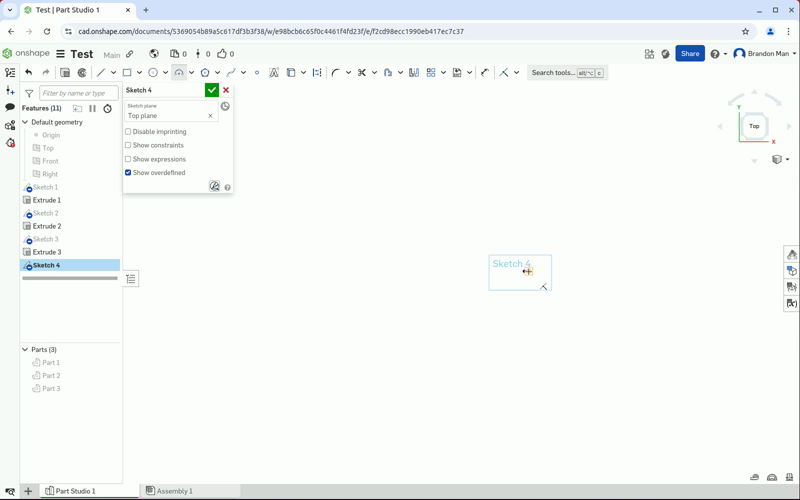
click(528, 271)
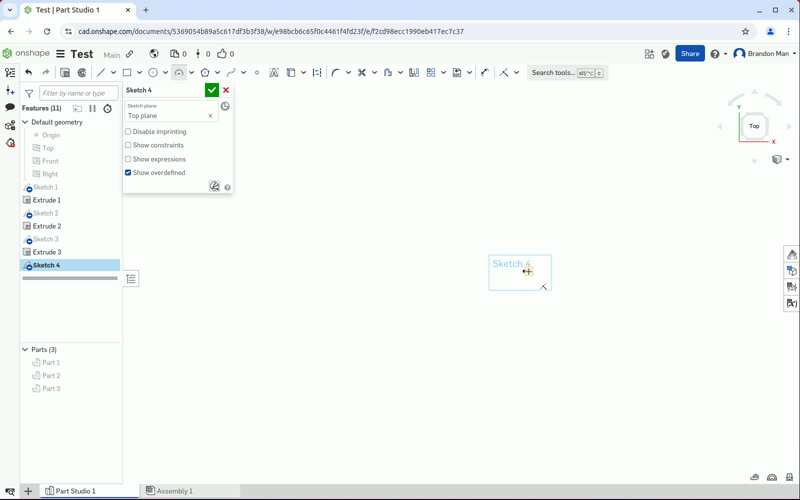
key_down(shift)
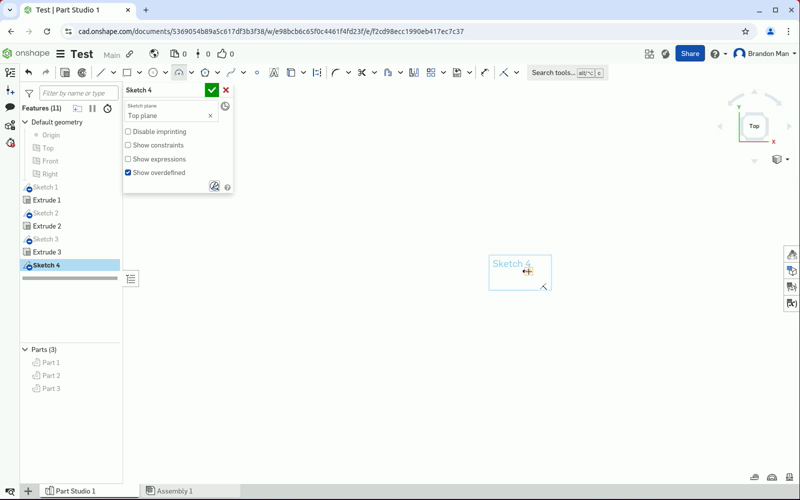
mouse_move(524, 267)
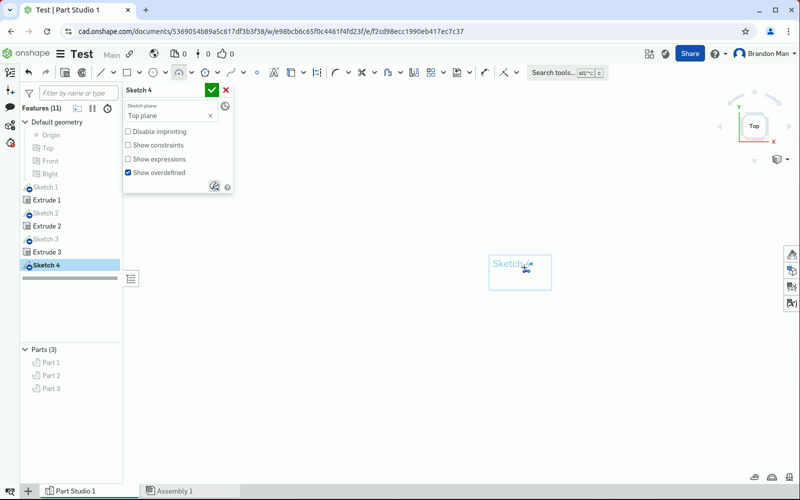
scroll(6)
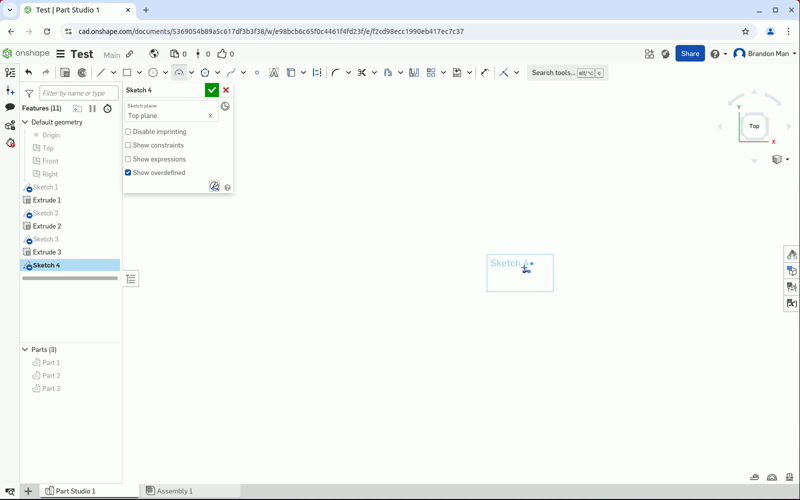
scroll(6)
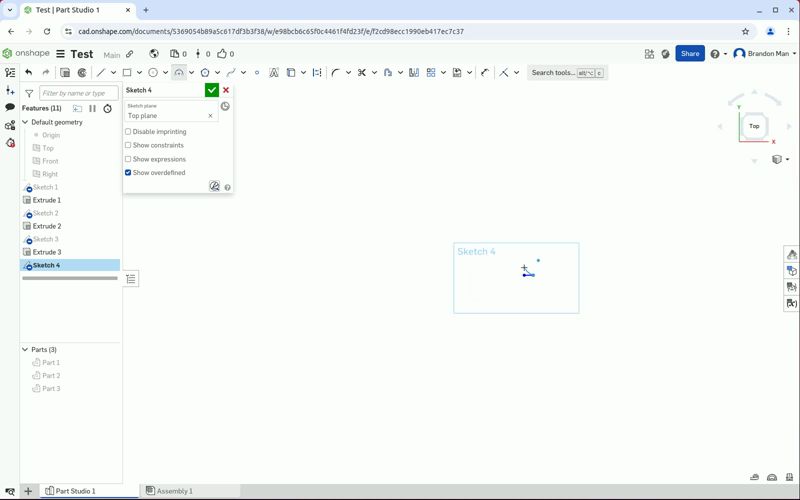
scroll(6)
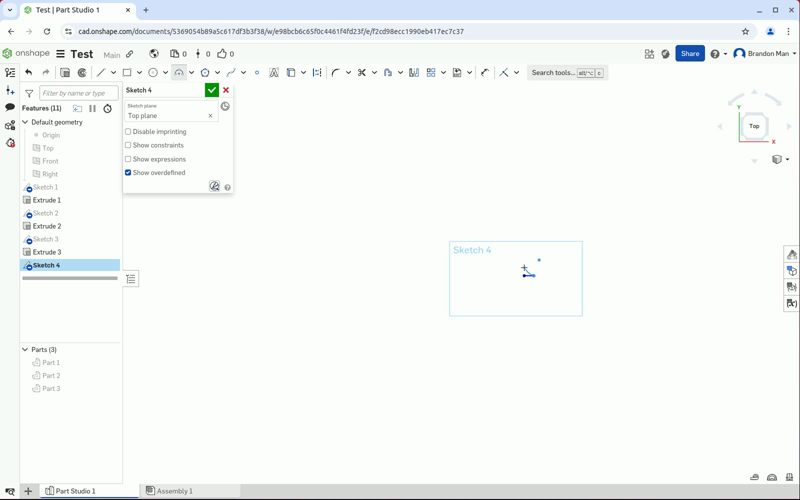
scroll(6)
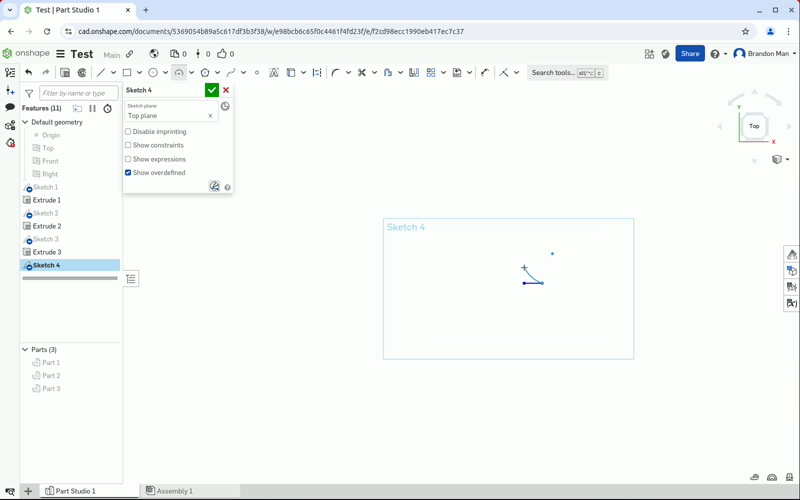
scroll(6)
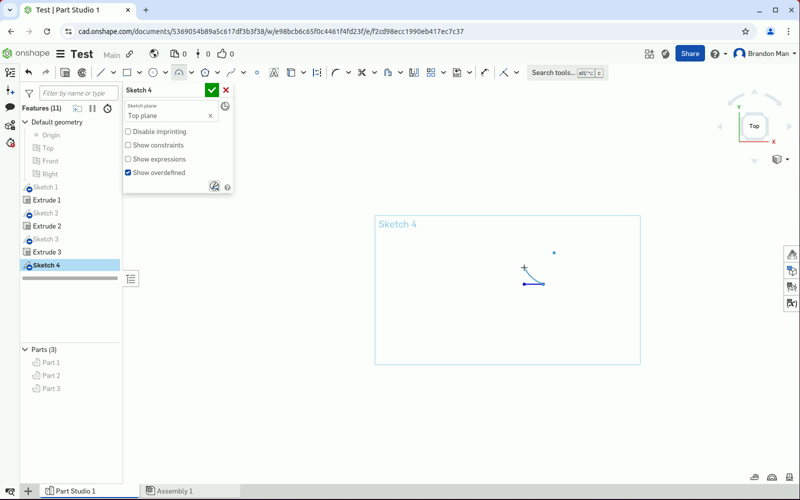
scroll(6)
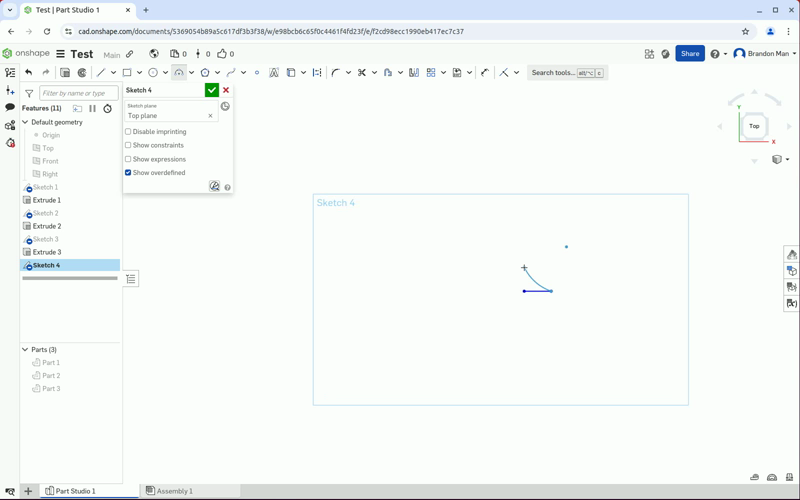
scroll(6)
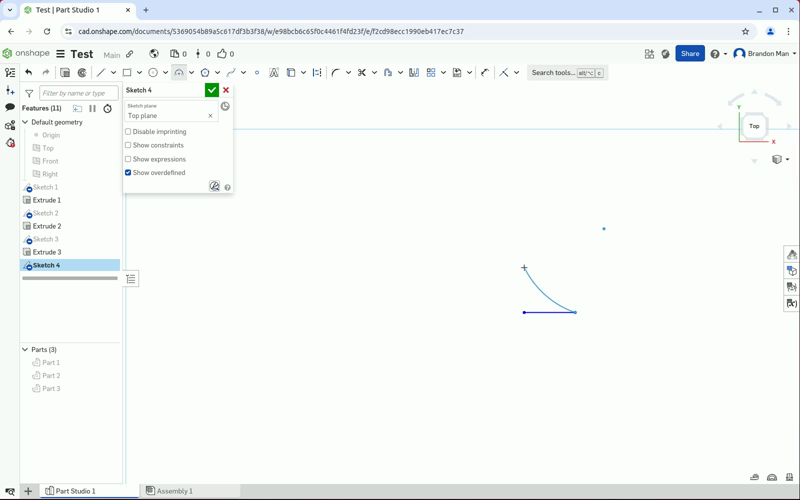
click(524, 267)
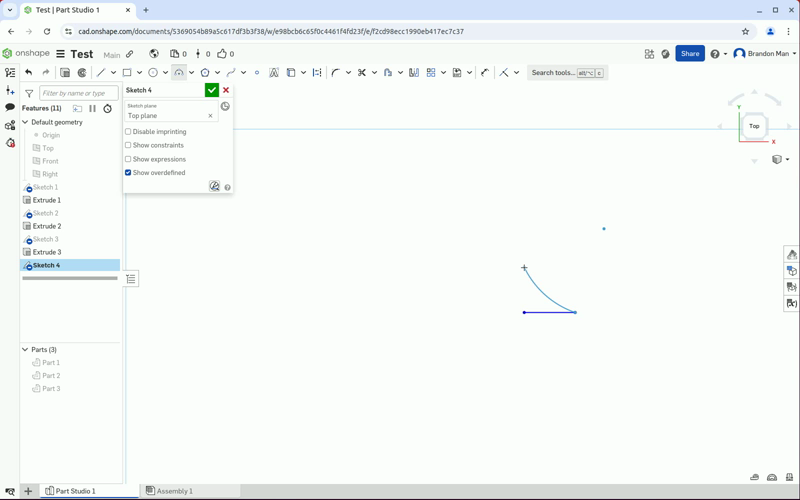
scroll(-6)
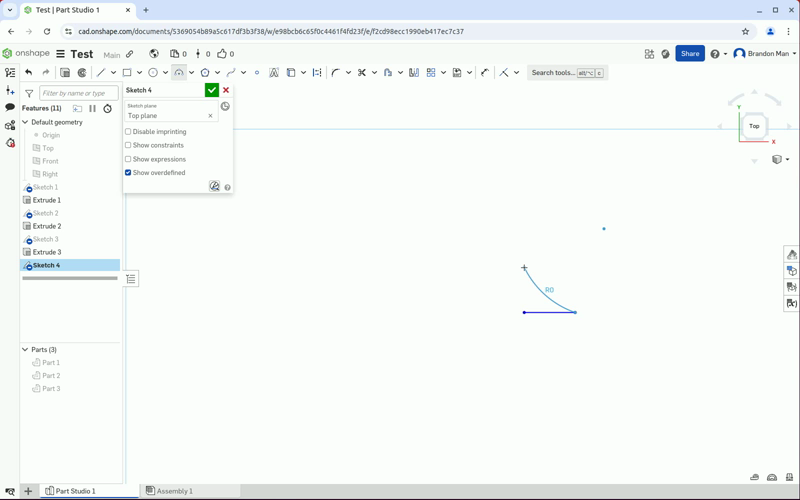
scroll(-6)
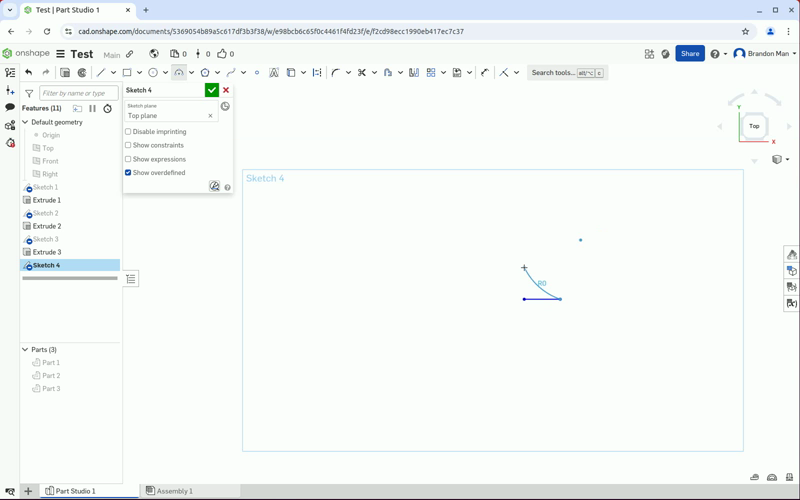
scroll(-6)
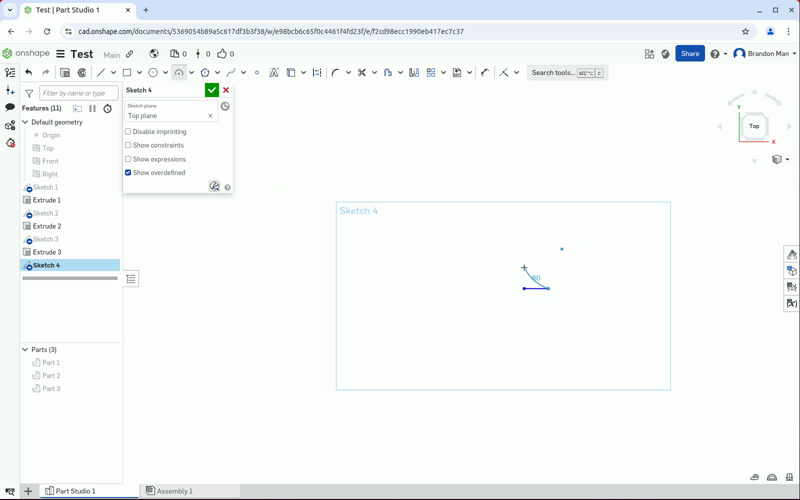
scroll(-6)
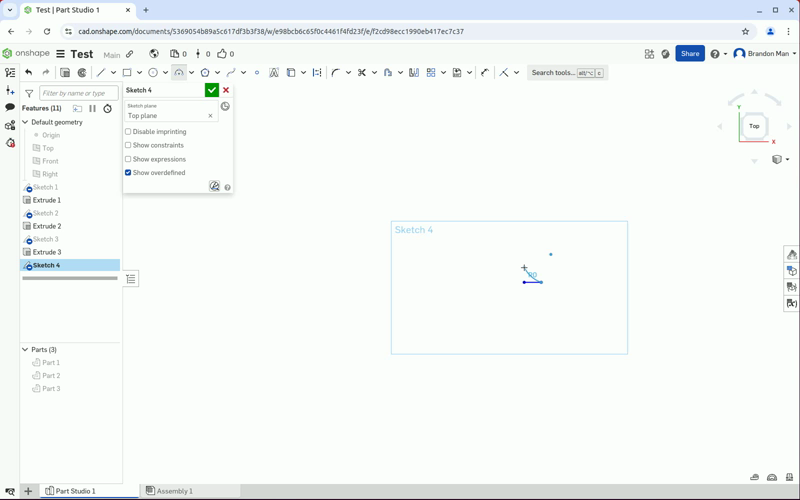
scroll(-6)
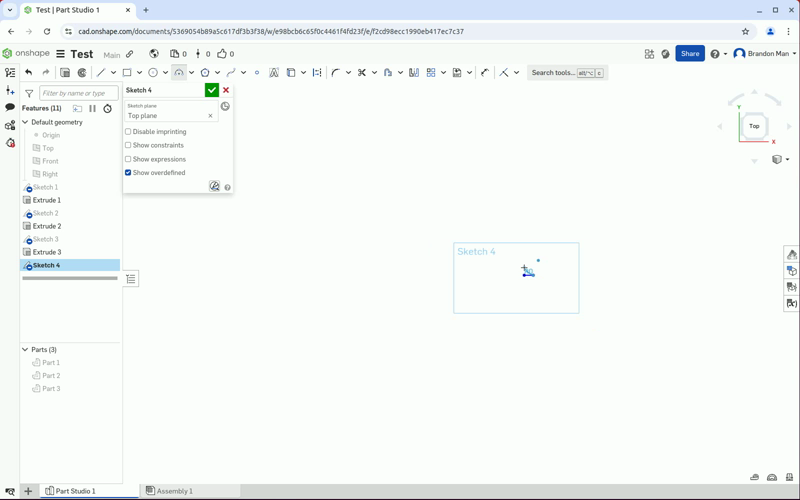
scroll(-6)
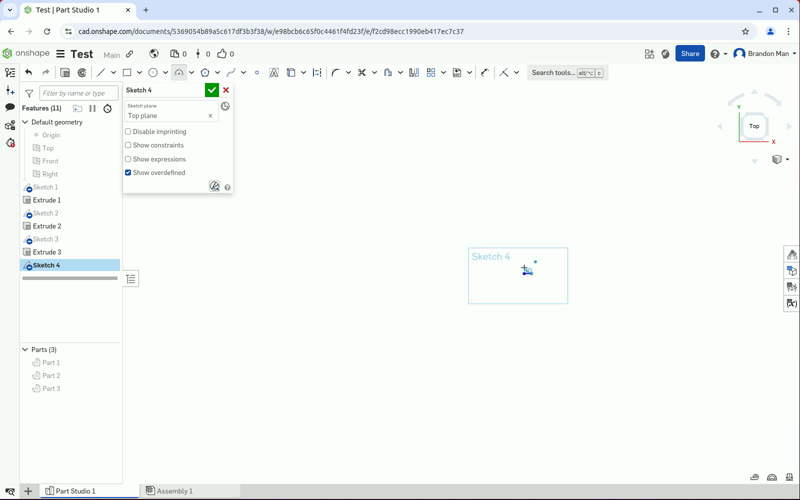
scroll(-6)
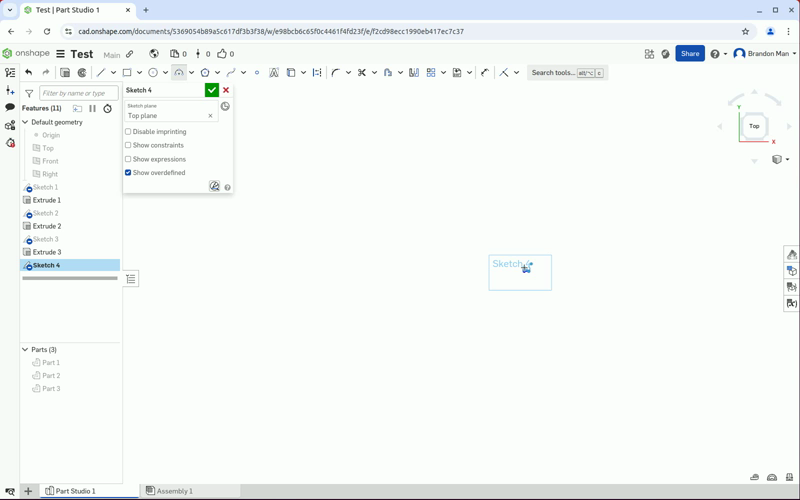
mouse_move(527, 268)
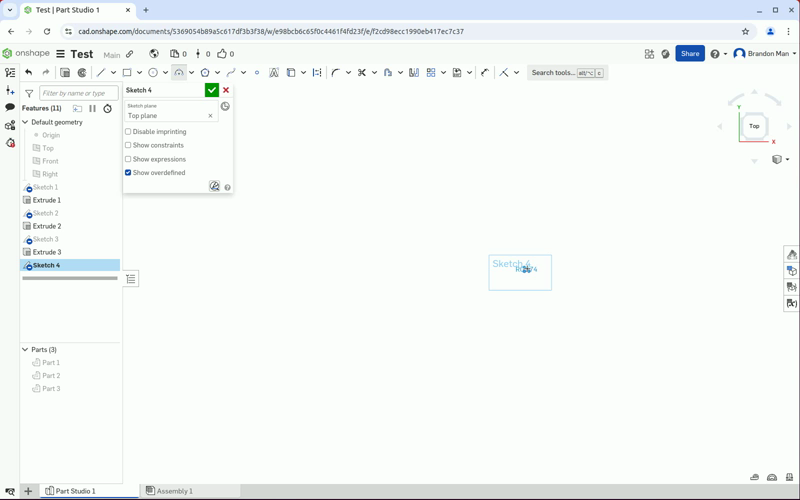
scroll(6)
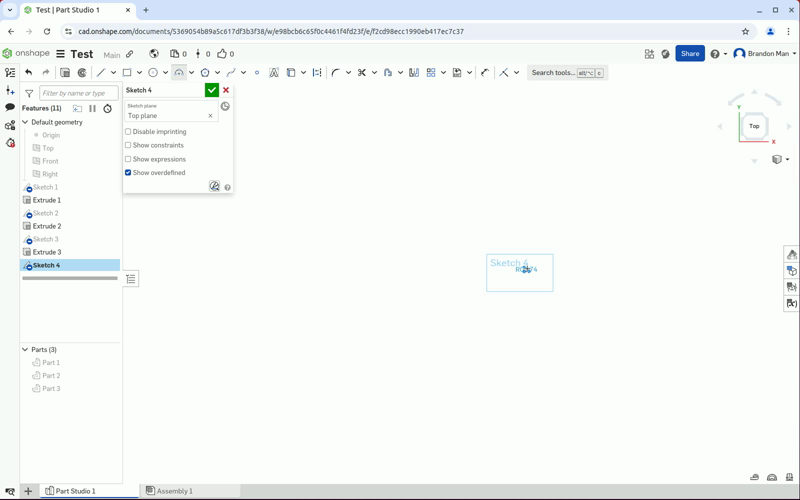
scroll(6)
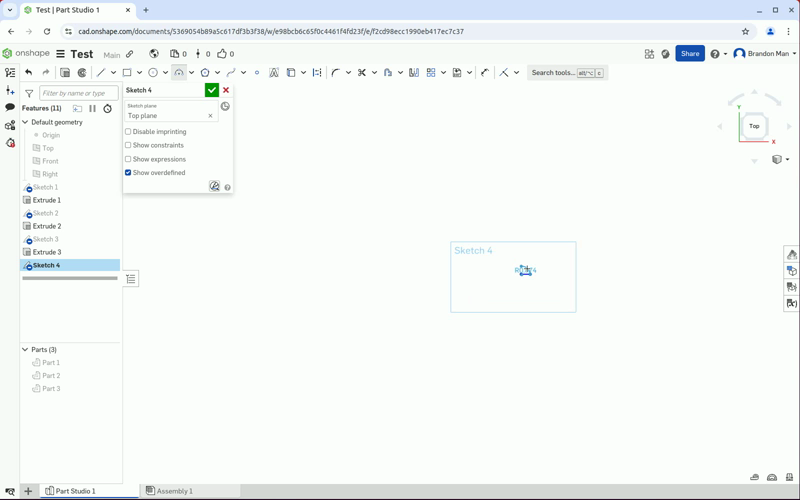
scroll(6)
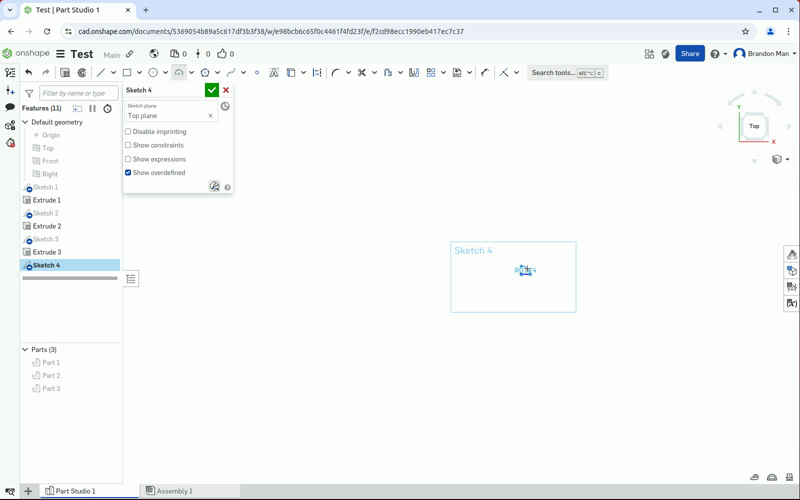
scroll(6)
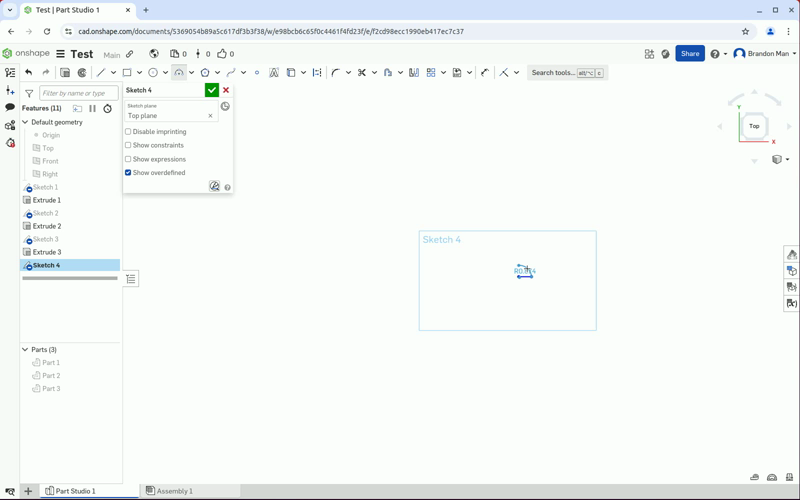
scroll(6)
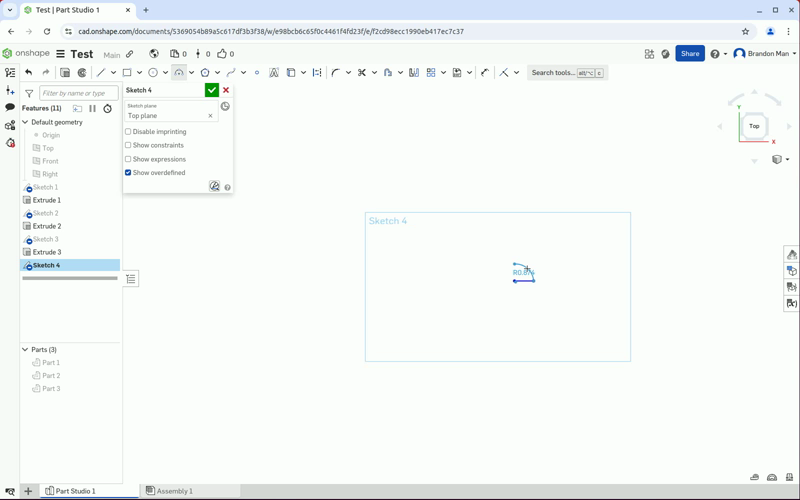
scroll(6)
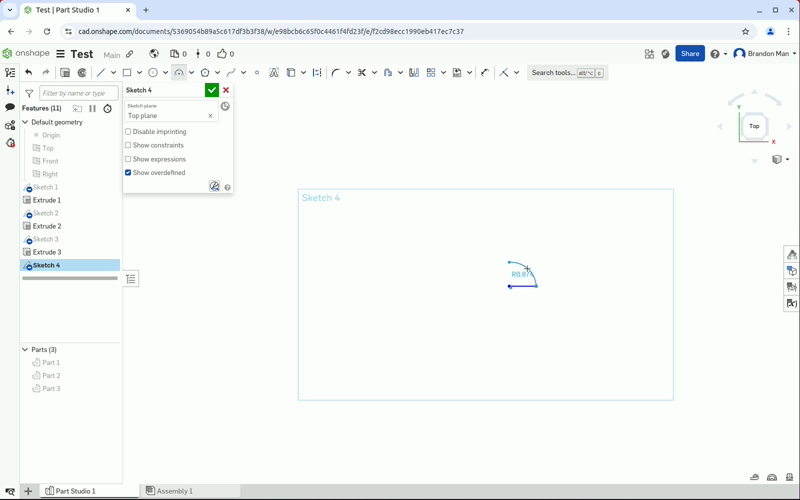
scroll(6)
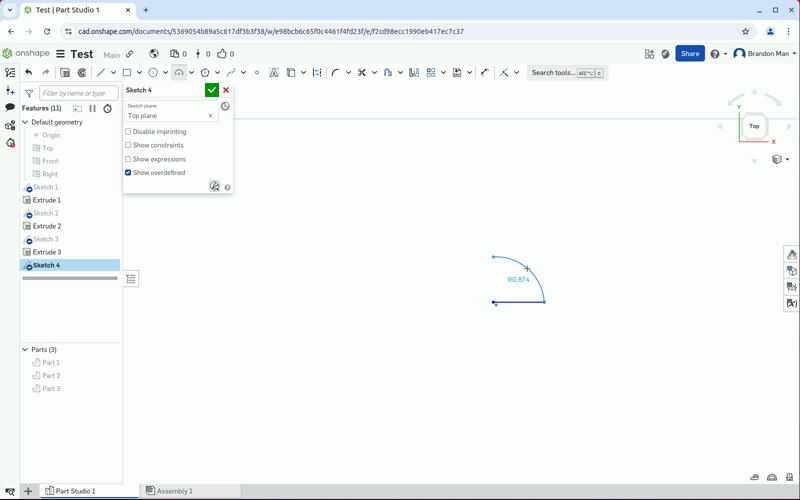
click(527, 268)
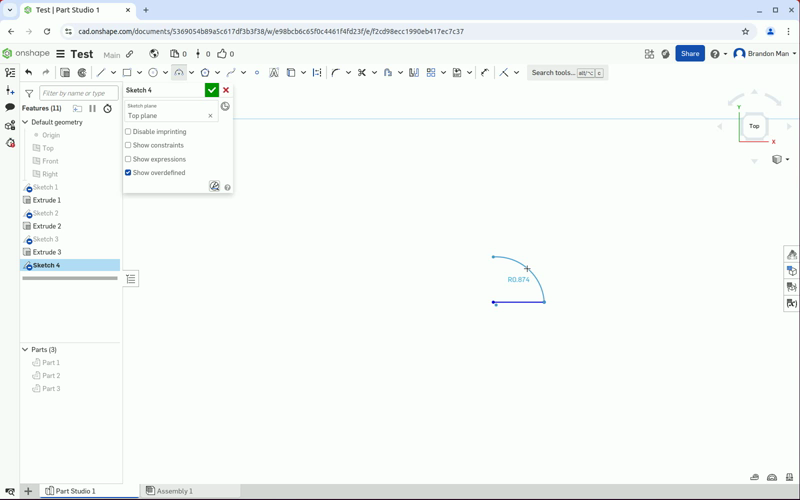
scroll(-6)
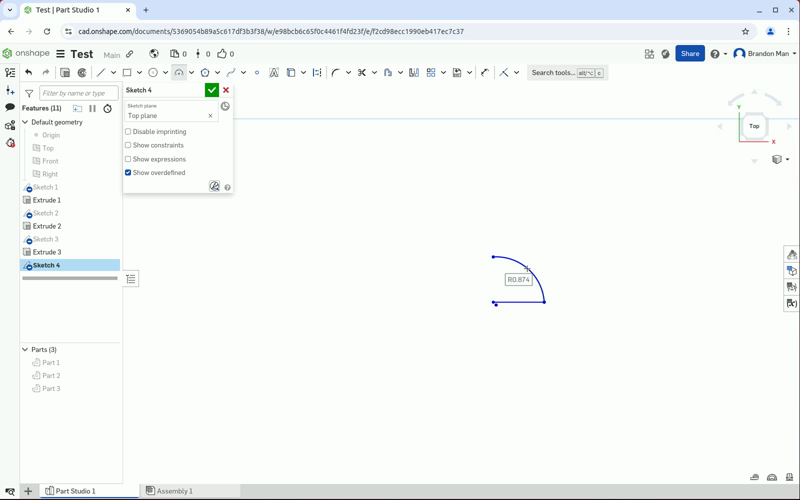
scroll(-6)
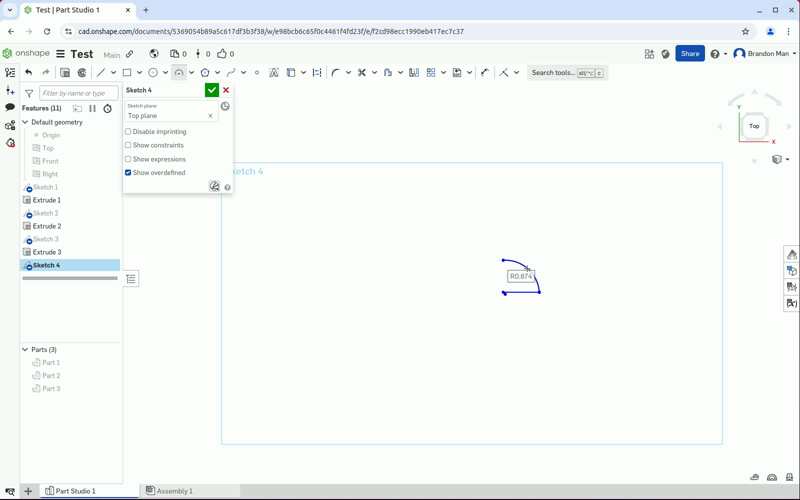
scroll(-6)
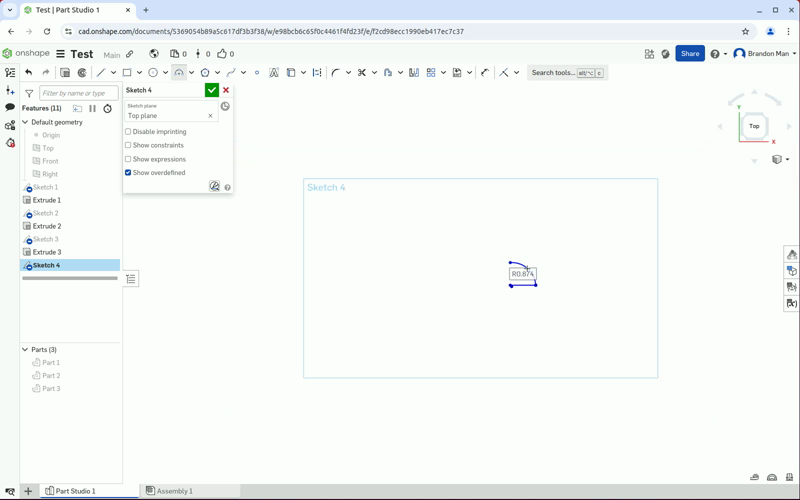
scroll(-6)
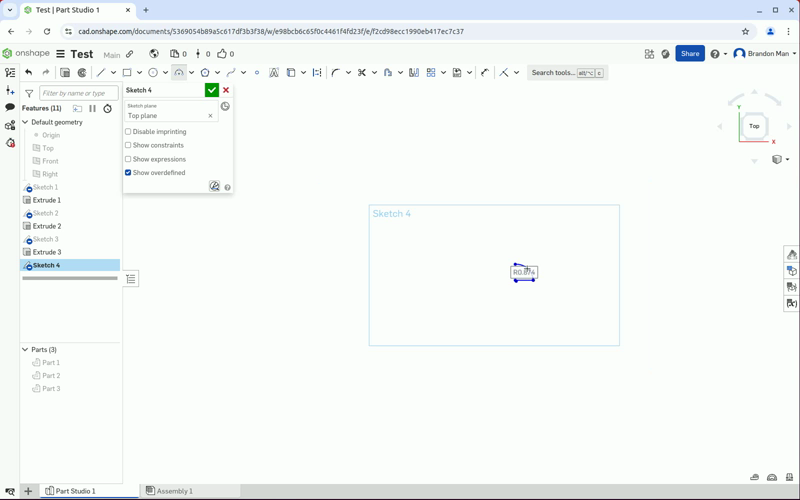
scroll(-6)
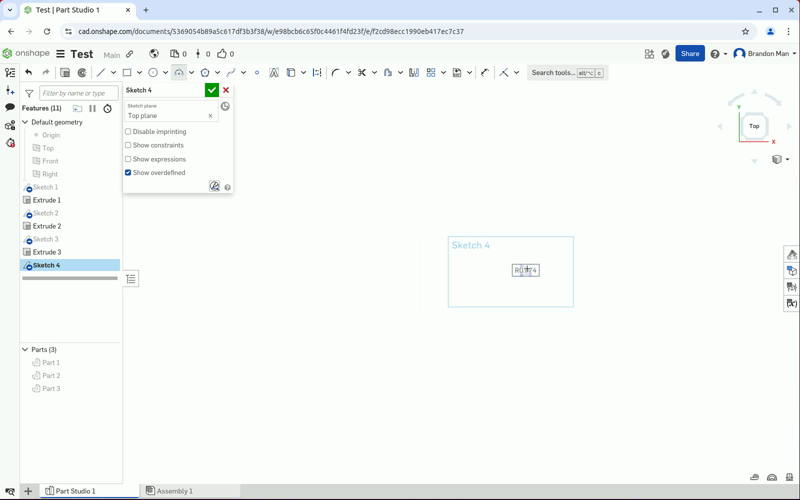
scroll(-6)
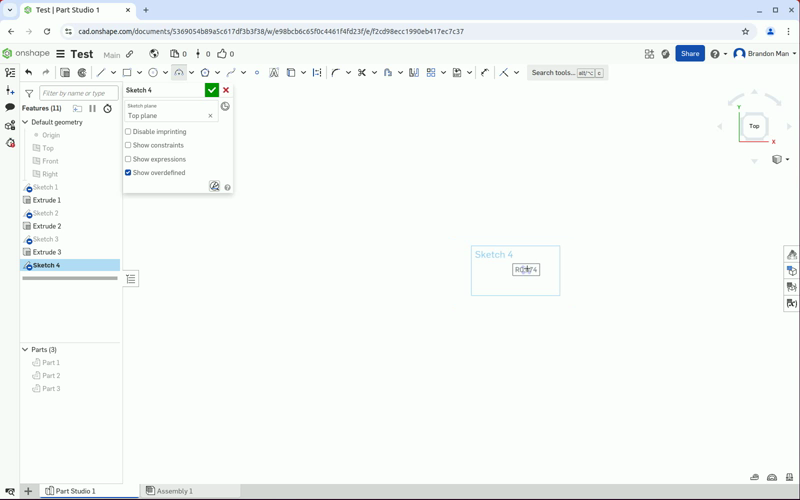
scroll(-6)
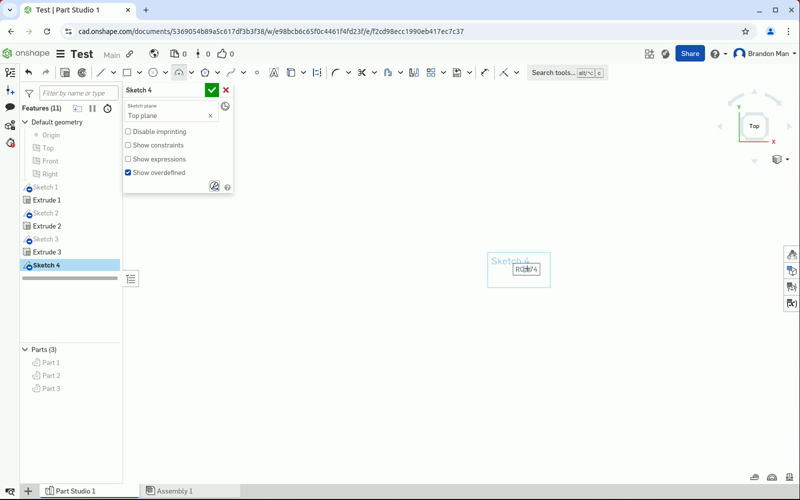
key_up(shift)
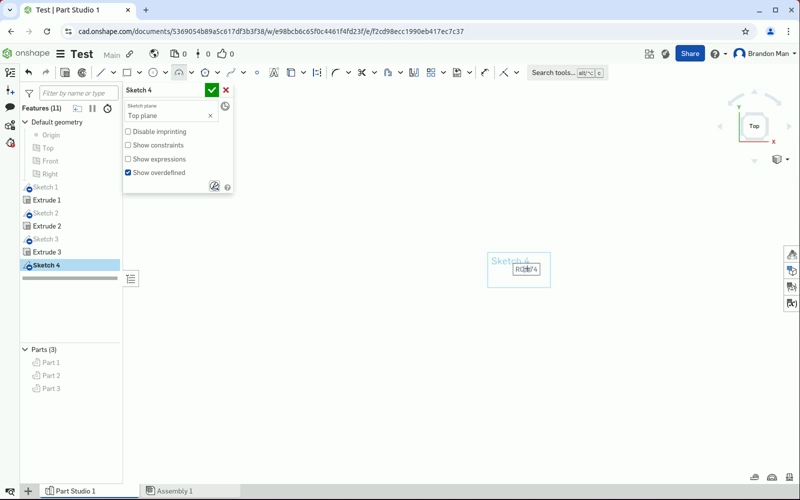
key(esc)
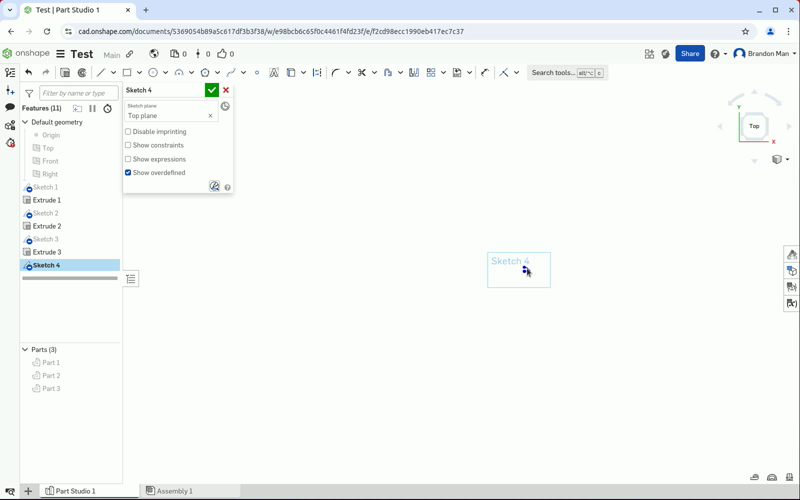
key(l)
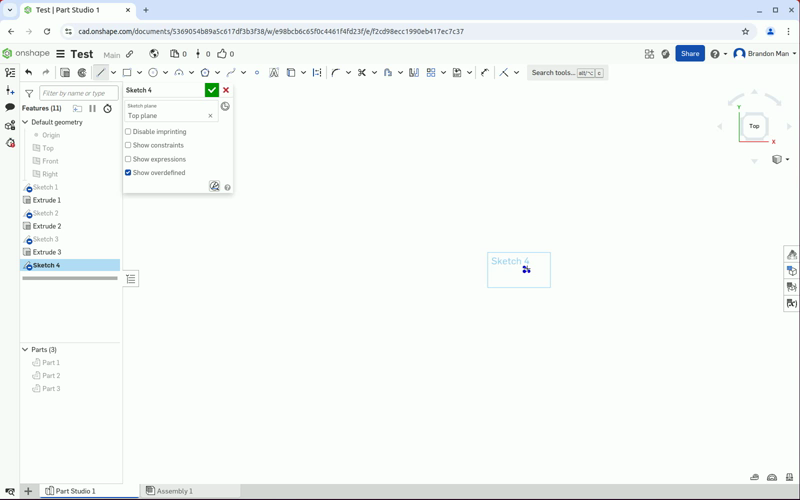
mouse_move(524, 267)
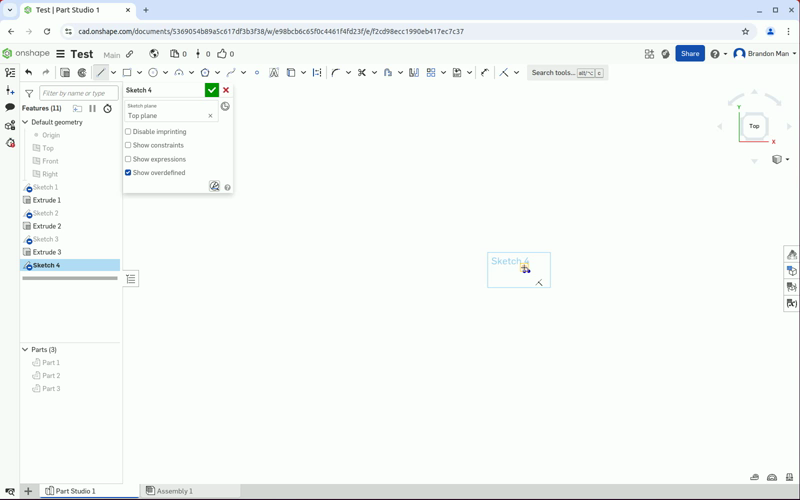
scroll(6)
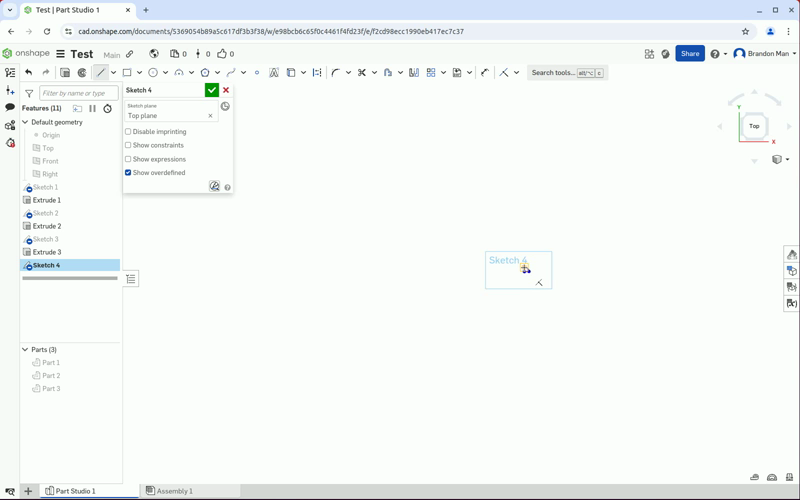
scroll(6)
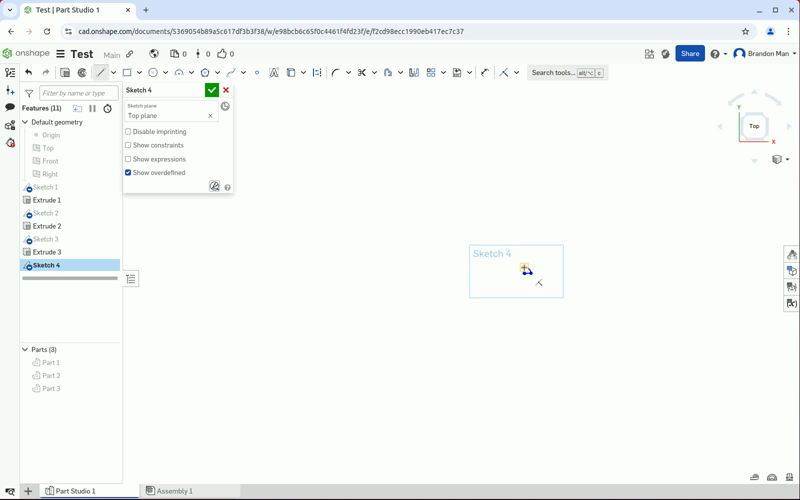
scroll(6)
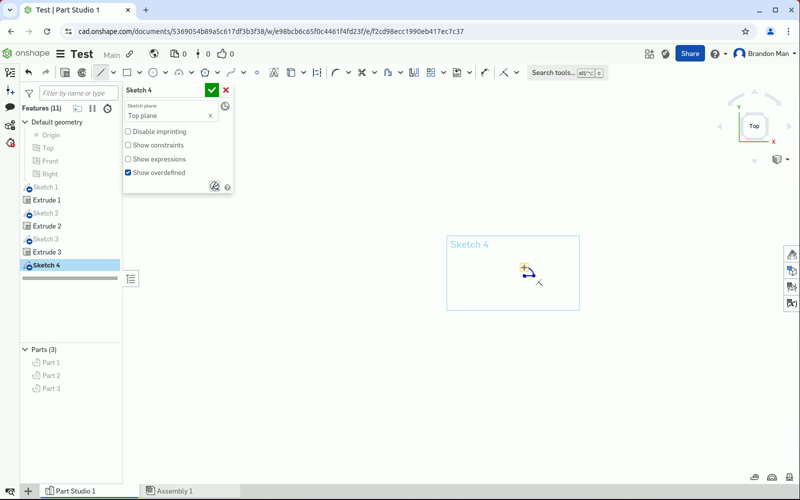
scroll(6)
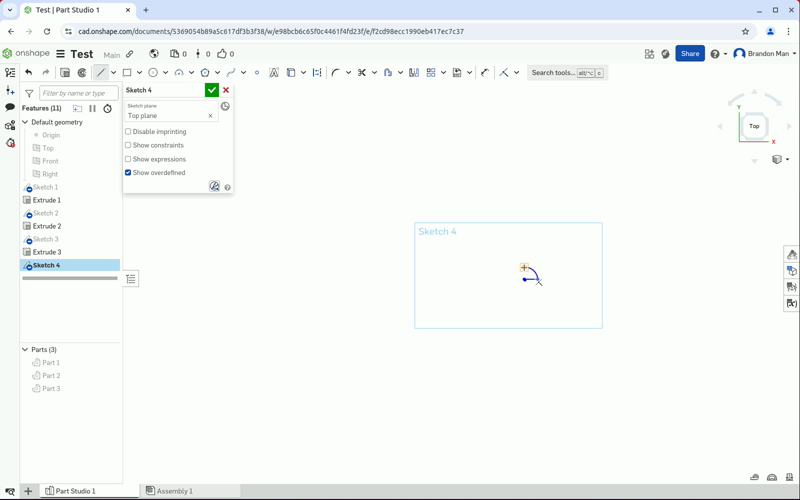
scroll(6)
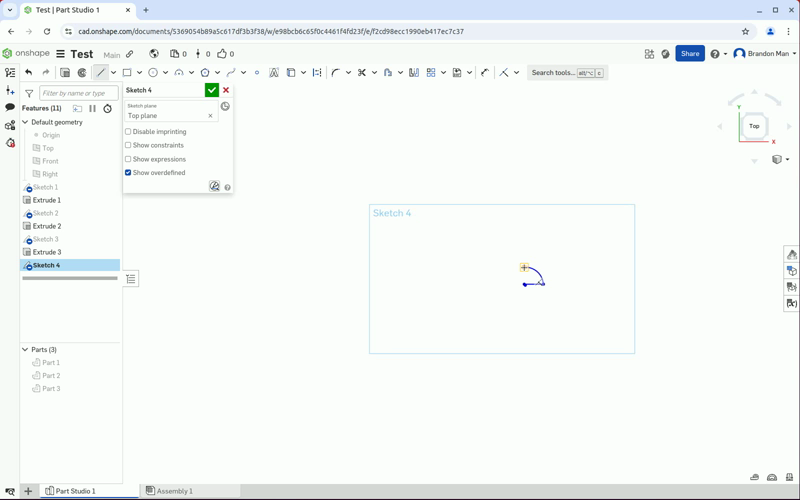
scroll(6)
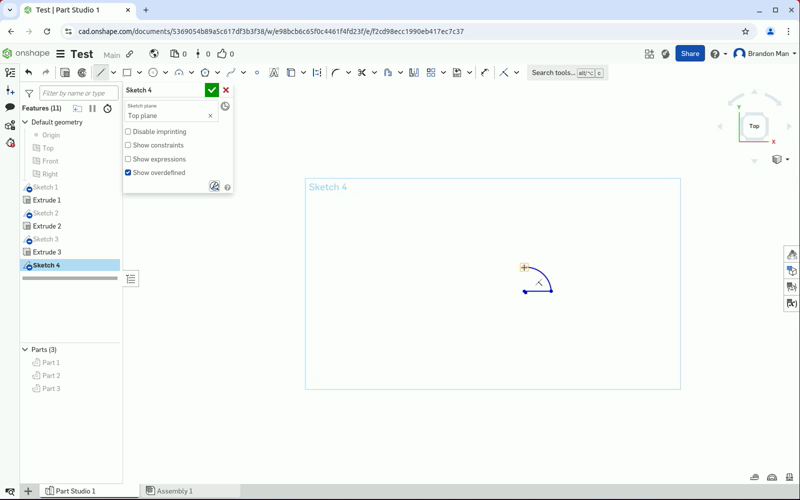
scroll(6)
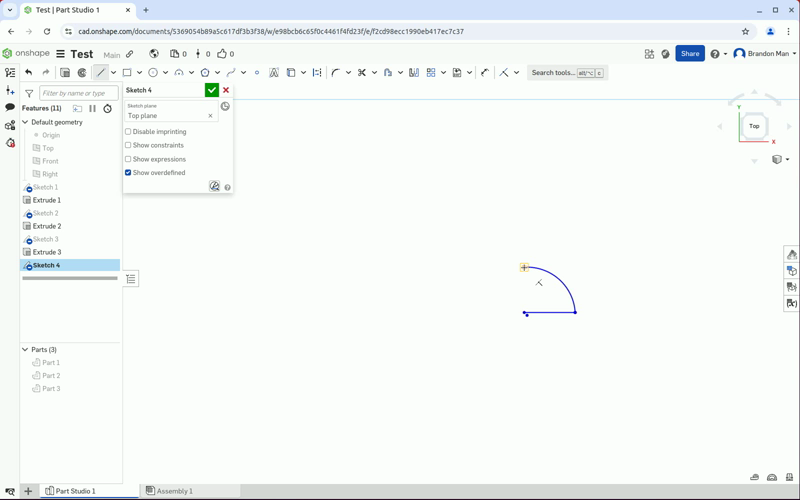
click(524, 267)
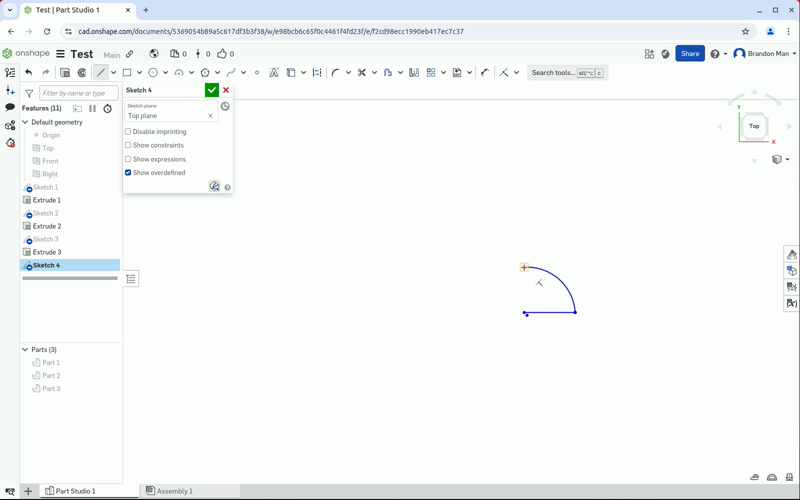
scroll(-6)
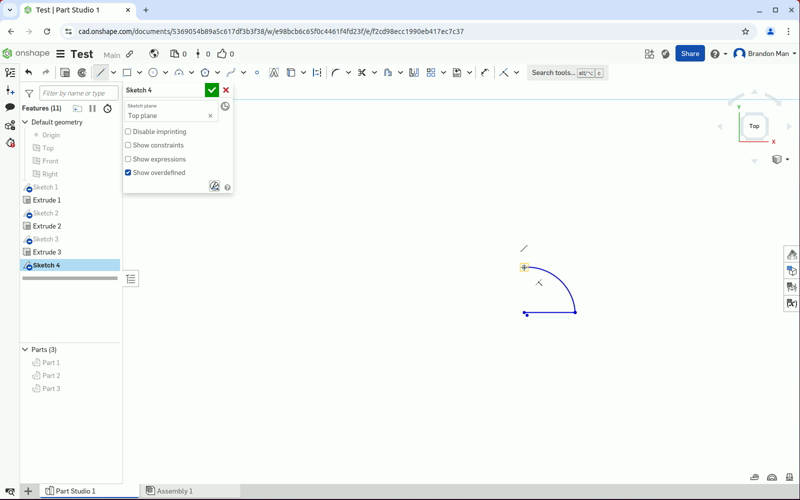
scroll(-6)
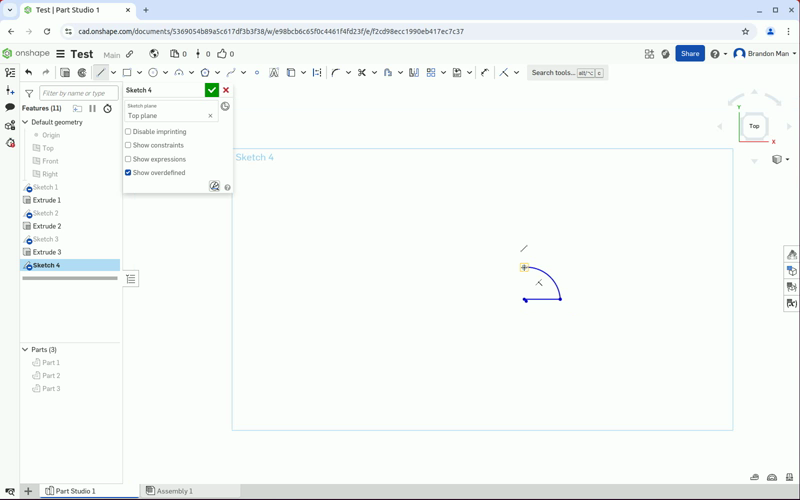
scroll(-6)
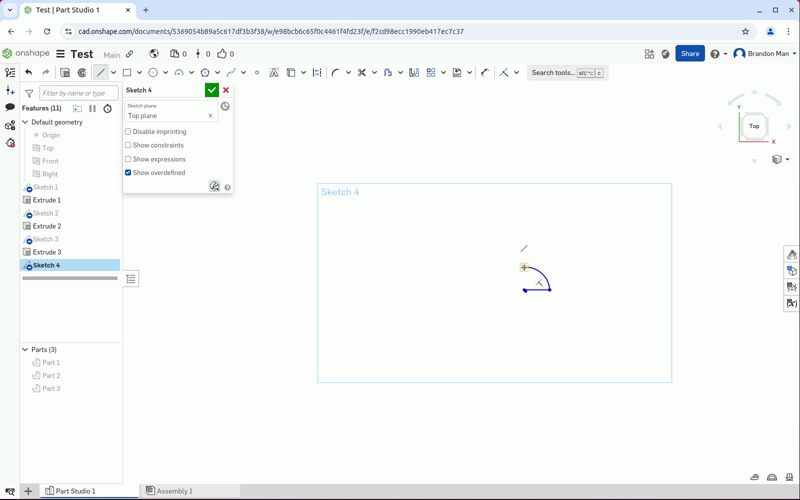
scroll(-6)
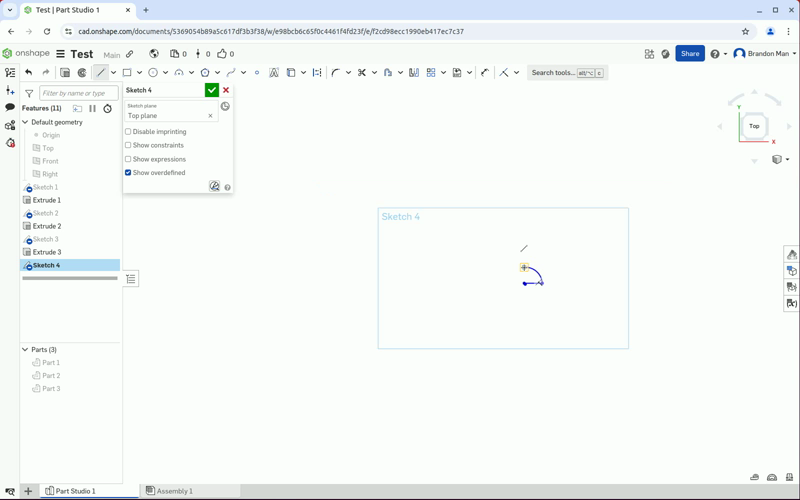
scroll(-6)
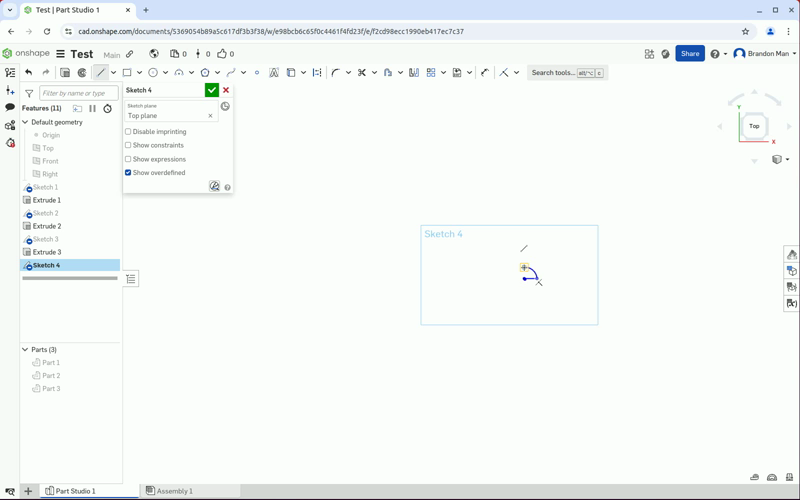
scroll(-6)
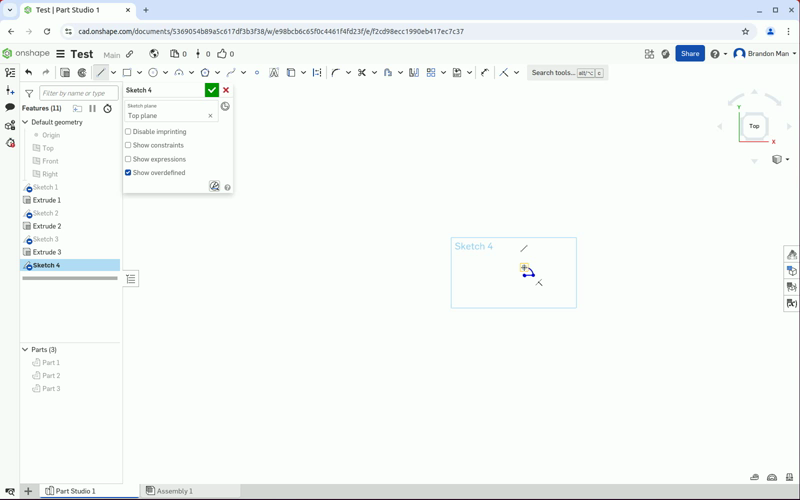
scroll(-6)
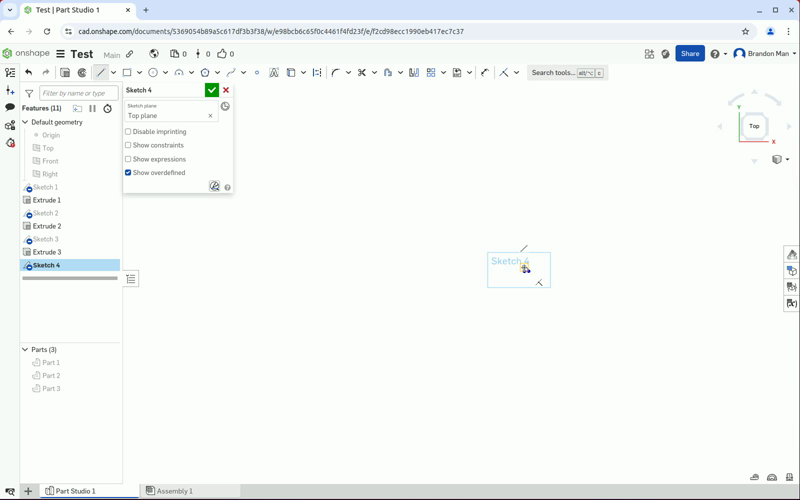
key_down(shift)
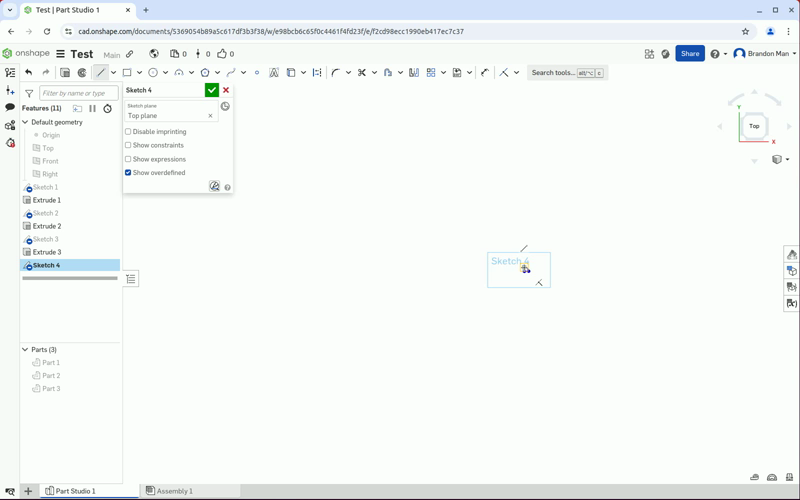
key_up(shift)
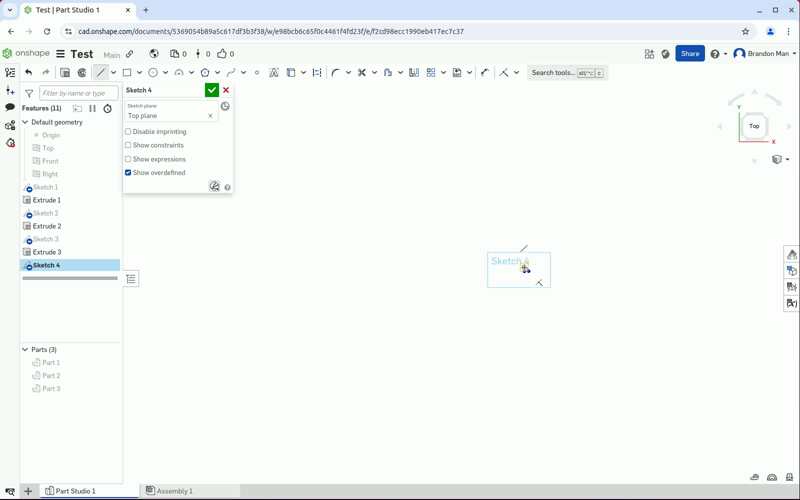
mouse_move(554, 267)
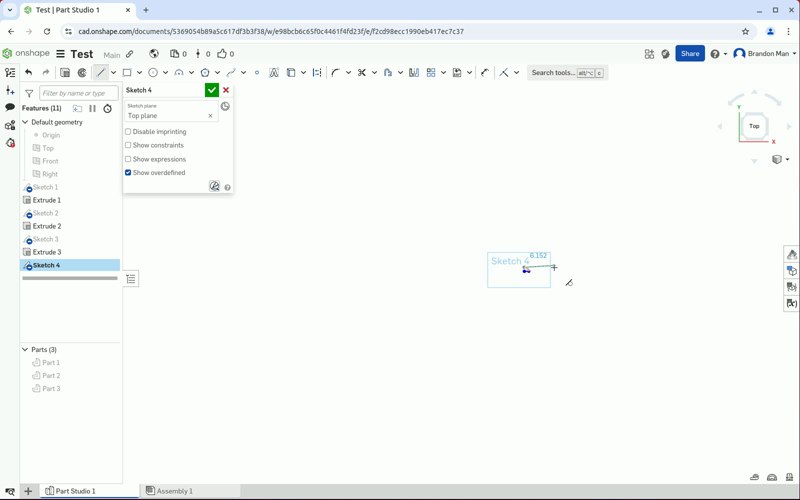
key_down(shift)
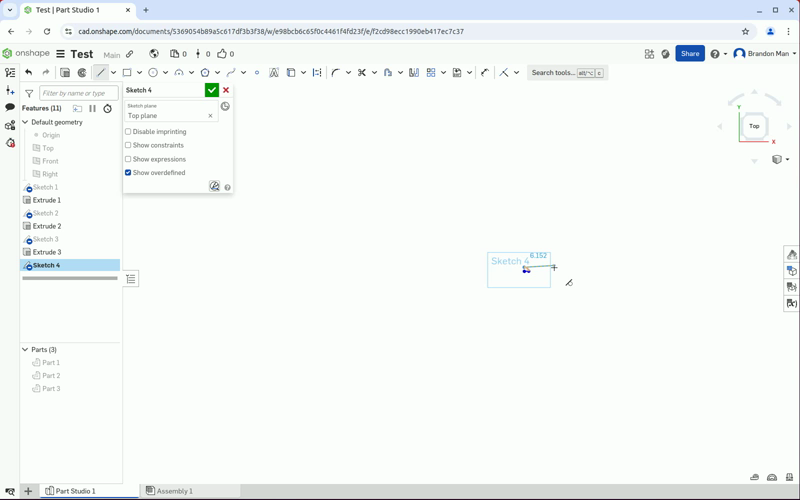
mouse_move(524, 271)
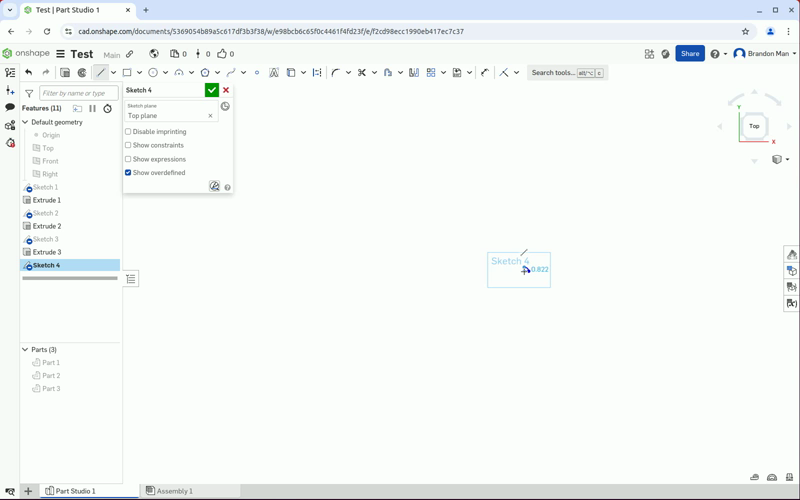
scroll(6)
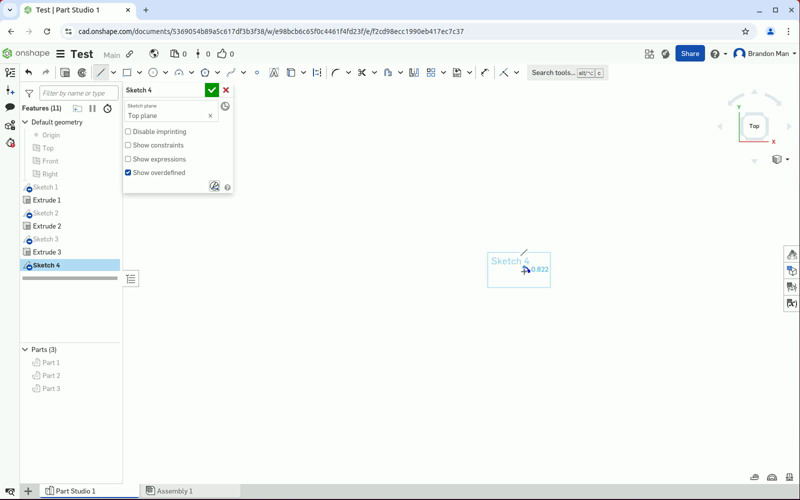
scroll(6)
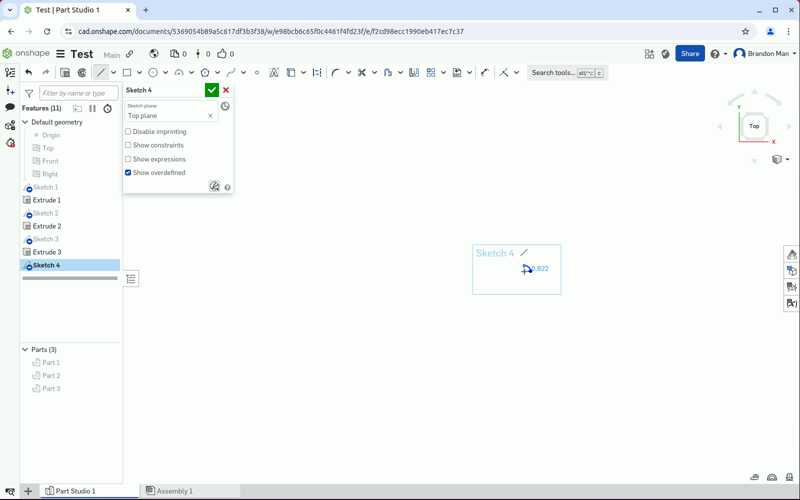
scroll(6)
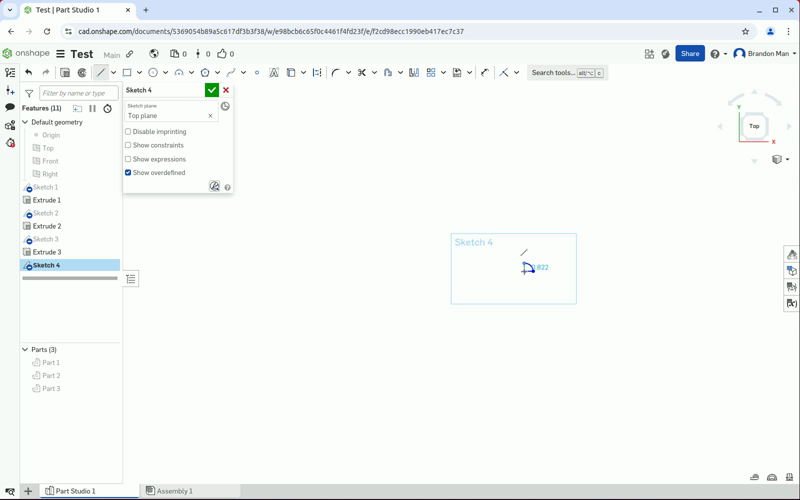
scroll(6)
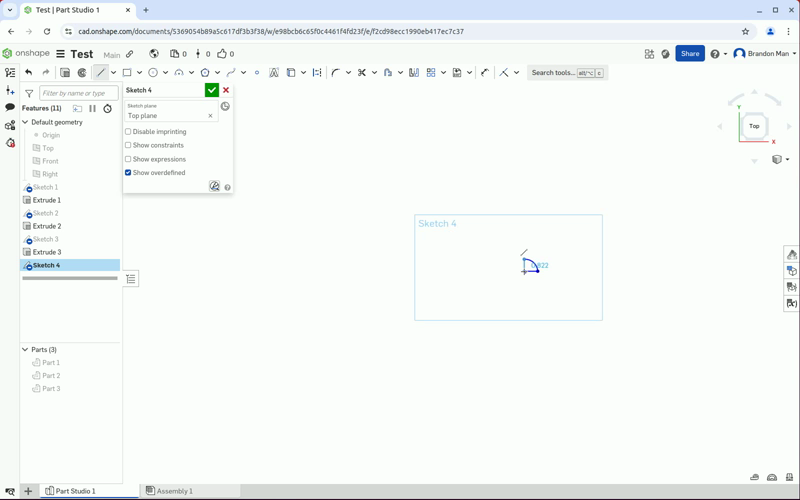
scroll(6)
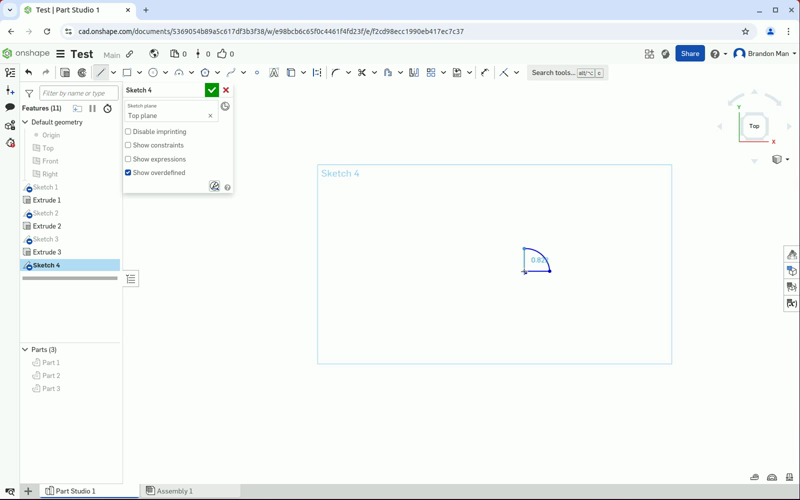
scroll(6)
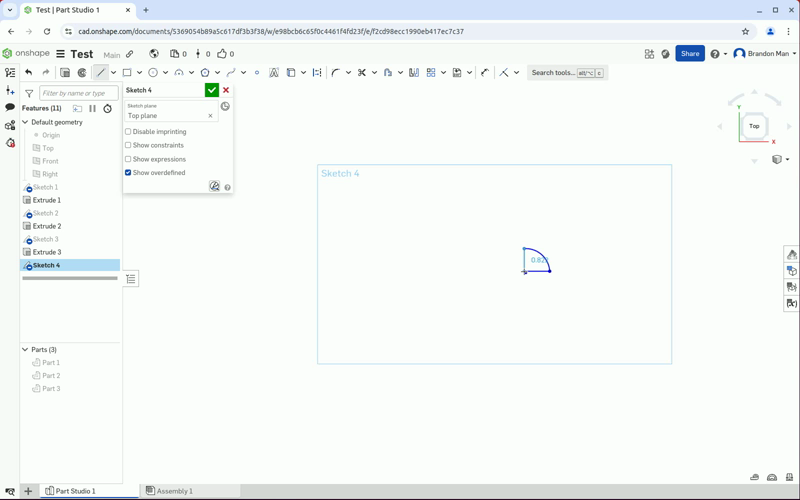
scroll(6)
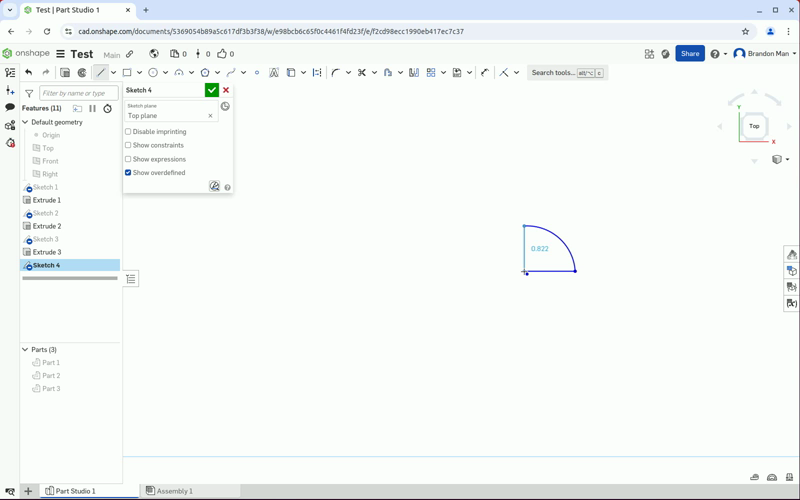
key_up(shift)
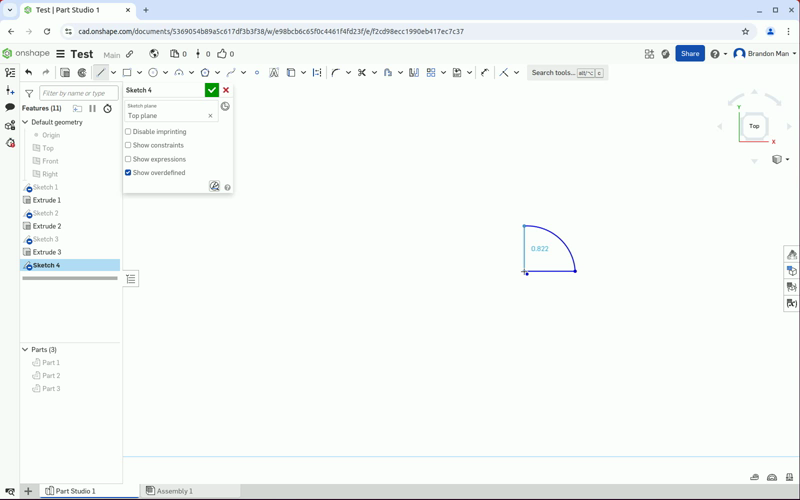
click(524, 271)
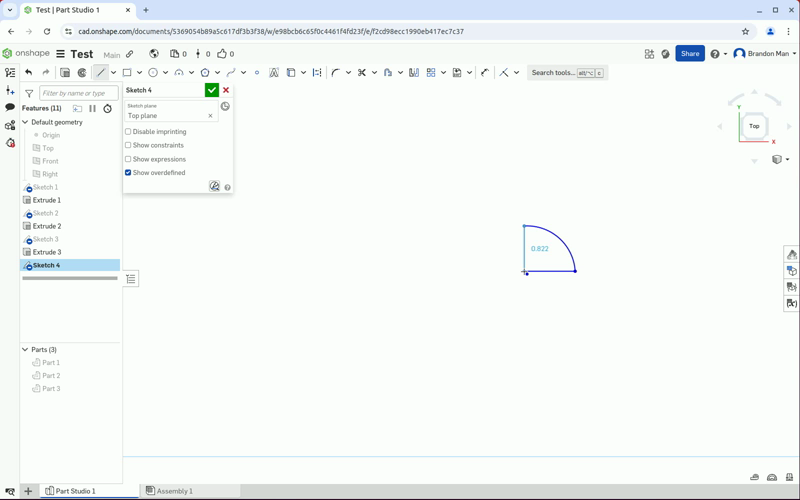
scroll(-6)
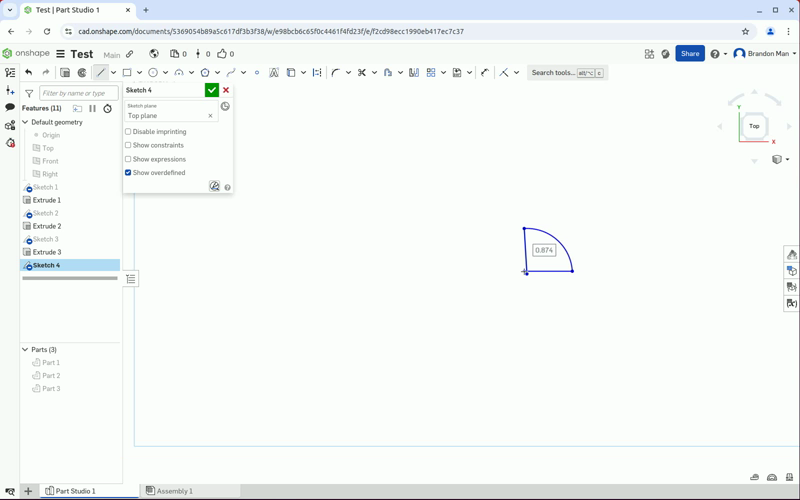
scroll(-6)
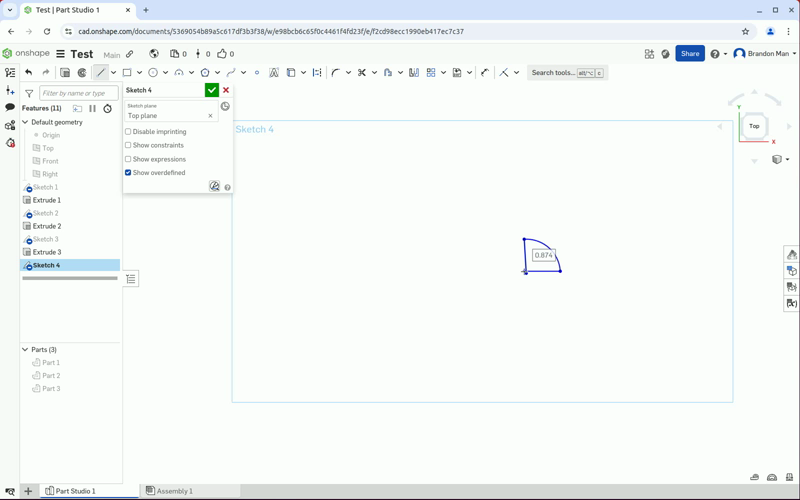
scroll(-6)
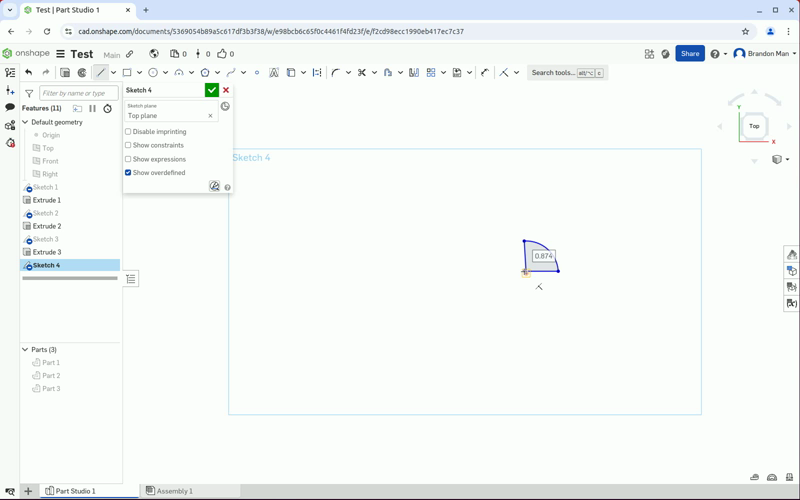
scroll(-6)
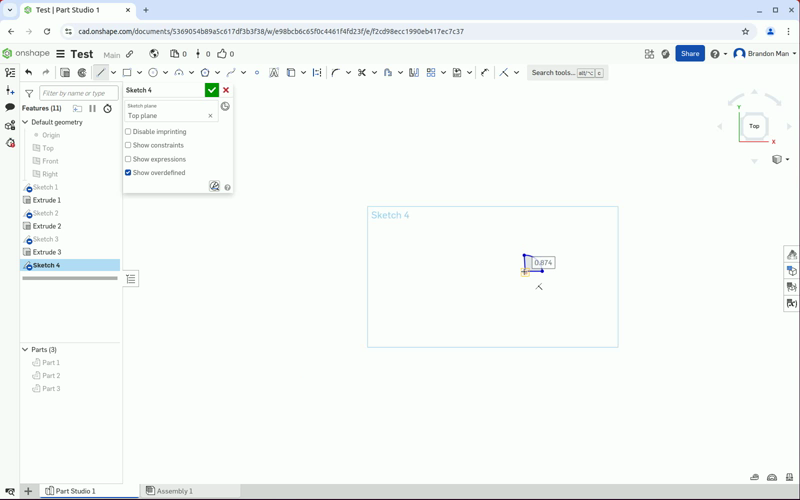
scroll(-6)
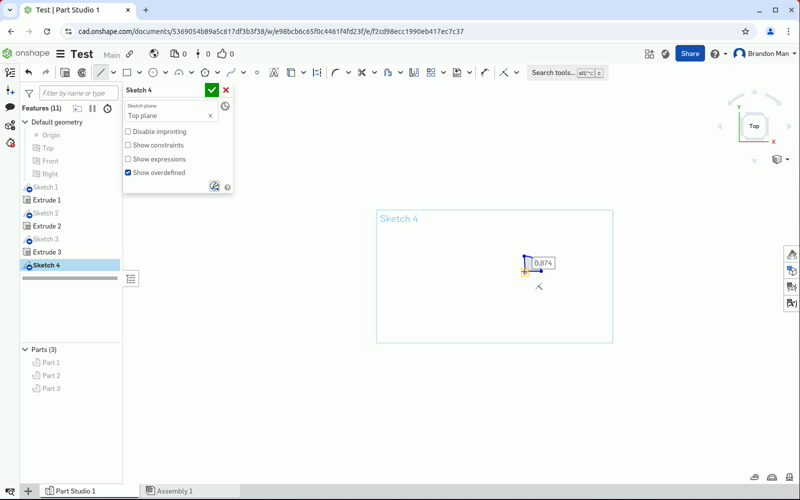
scroll(-6)
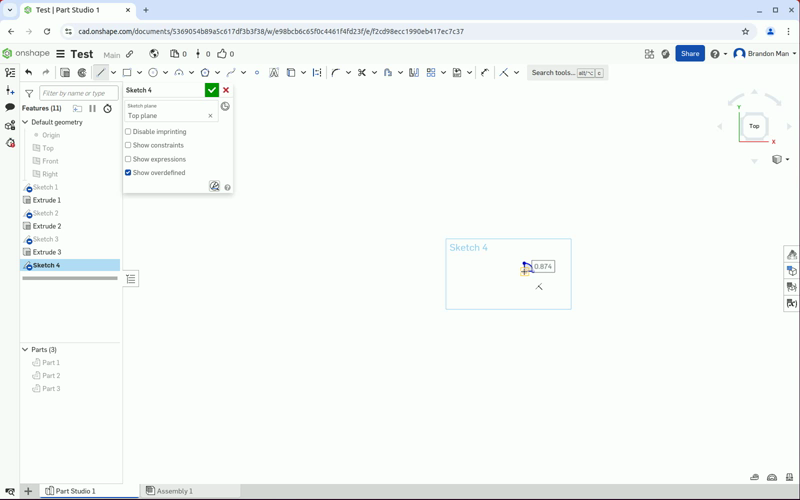
scroll(-6)
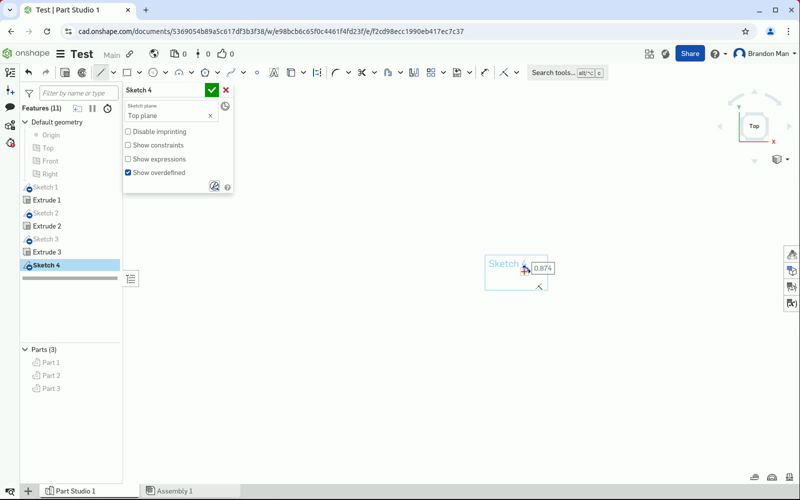
key(esc)
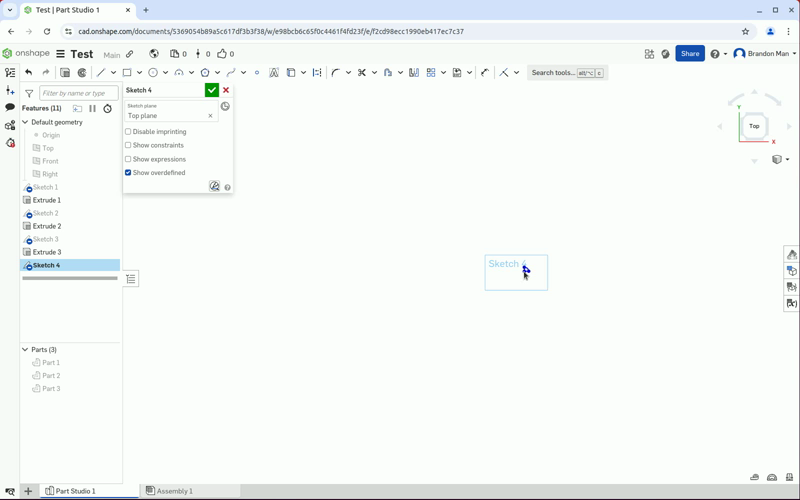
mouse_move(527, 269)
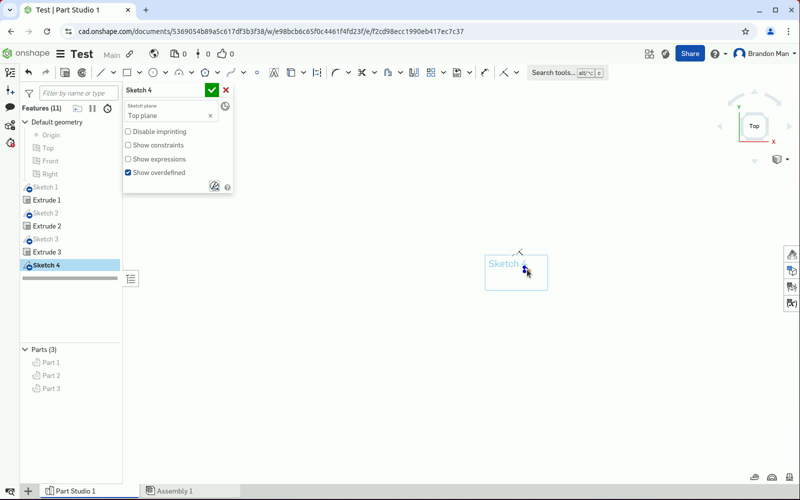
scroll(6)
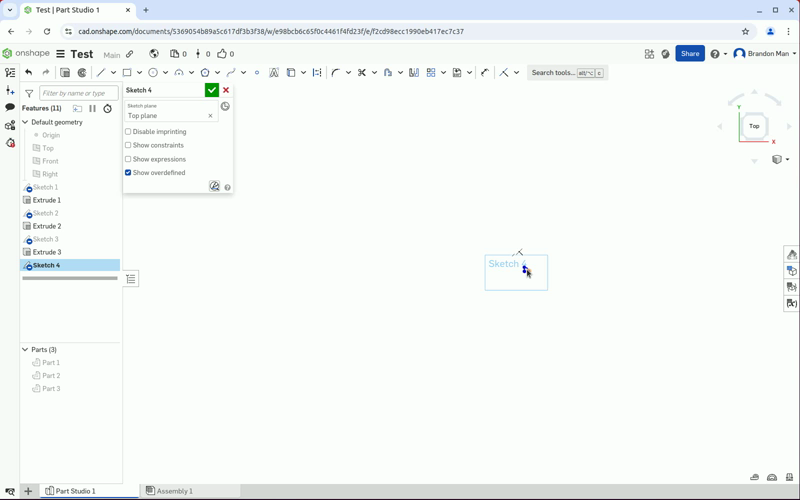
scroll(6)
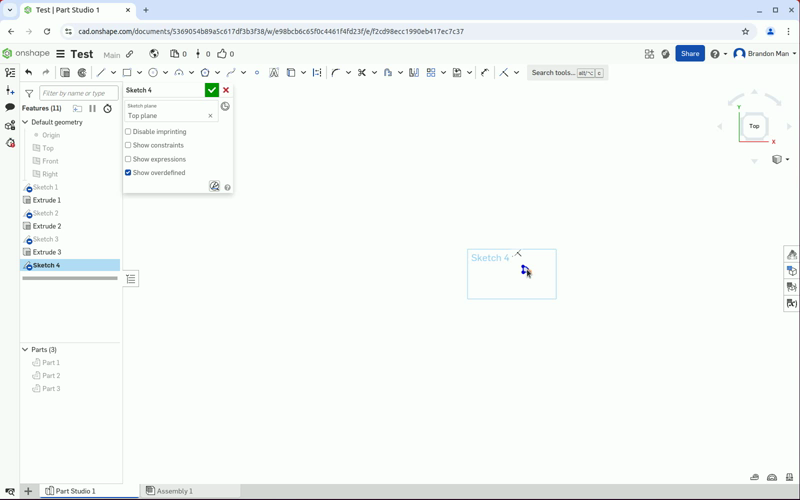
scroll(6)
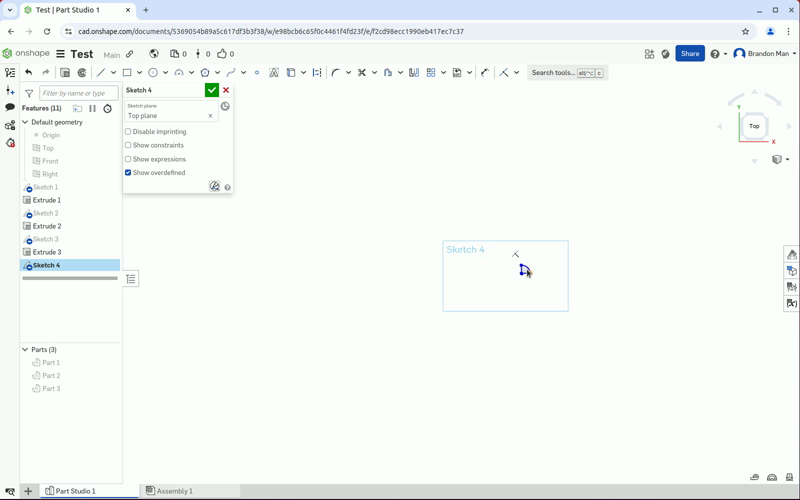
scroll(6)
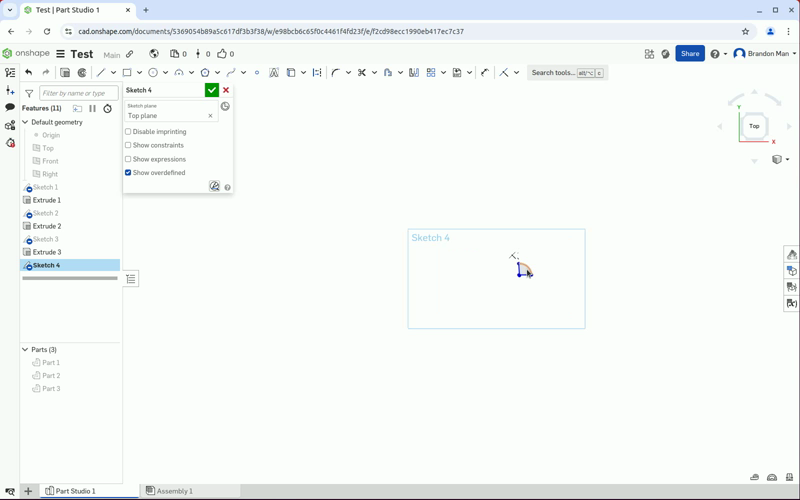
scroll(6)
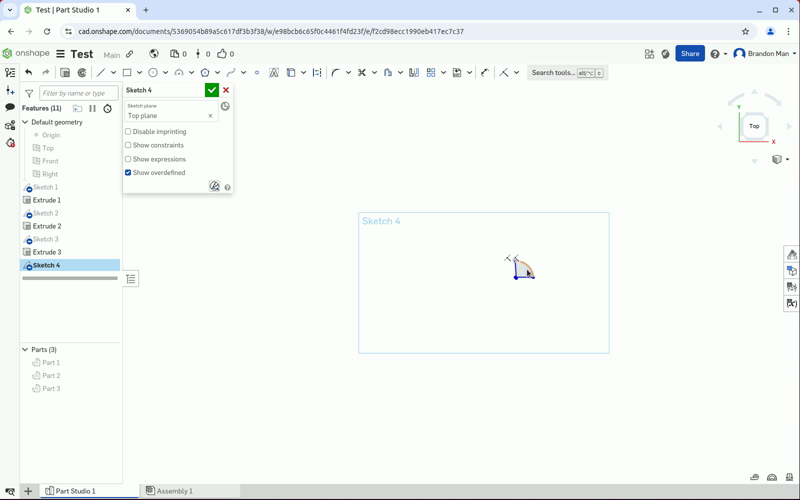
scroll(6)
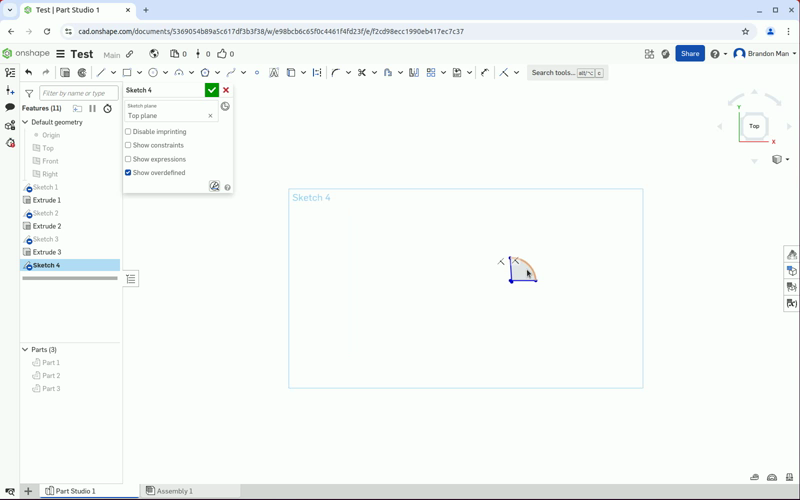
scroll(6)
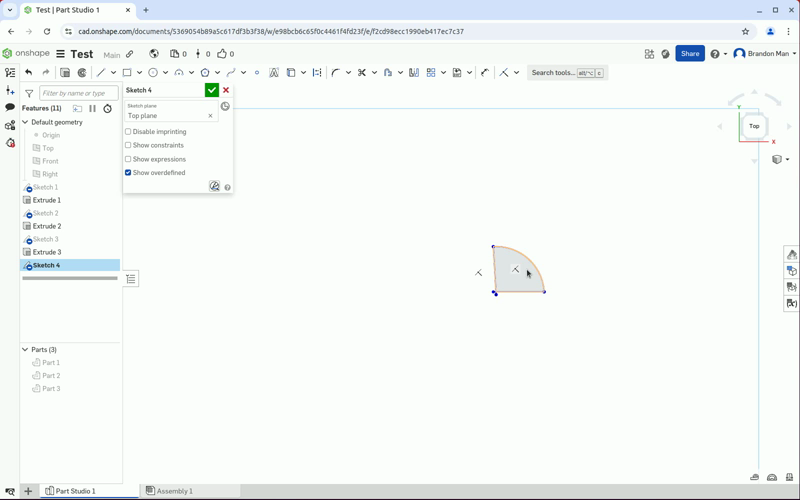
click(527, 269)
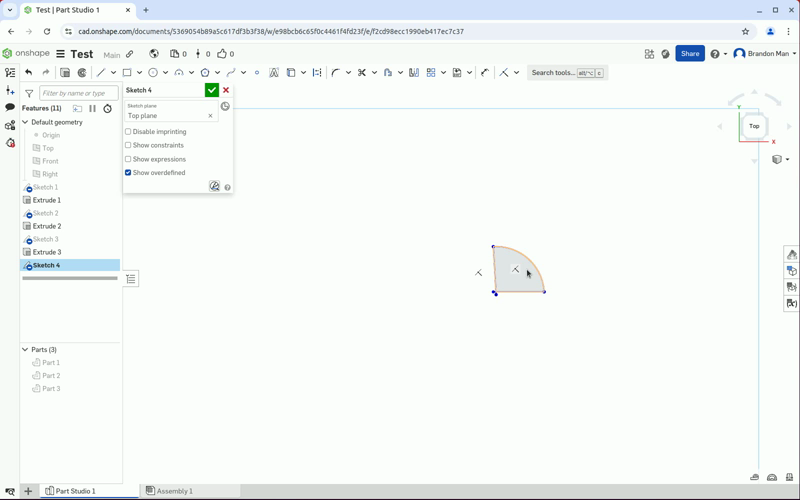
scroll(-6)
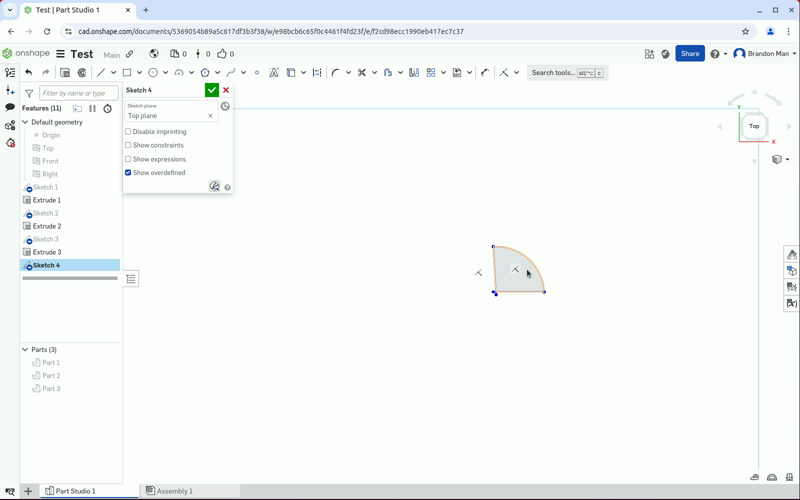
scroll(-6)
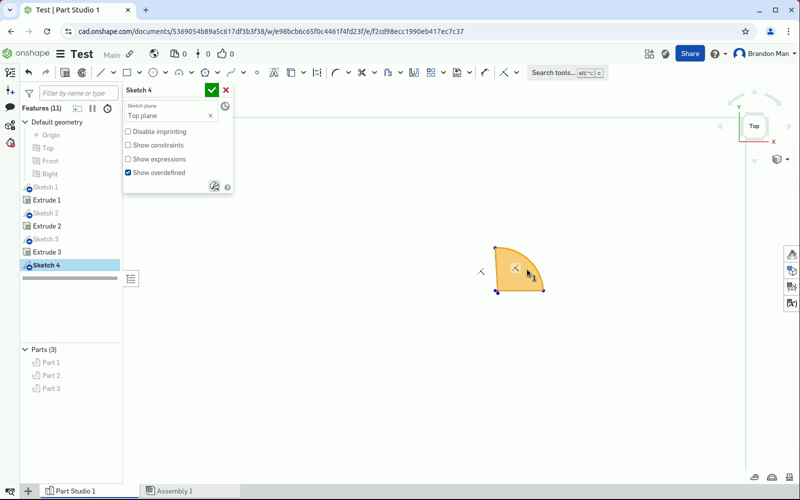
scroll(-6)
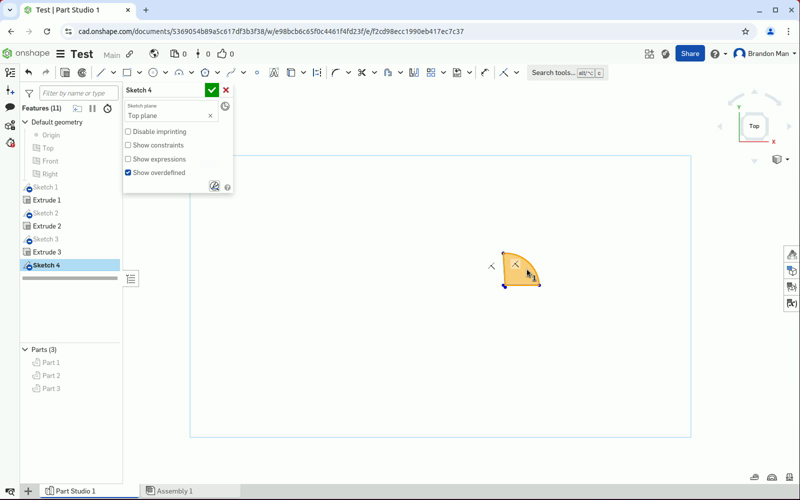
scroll(-6)
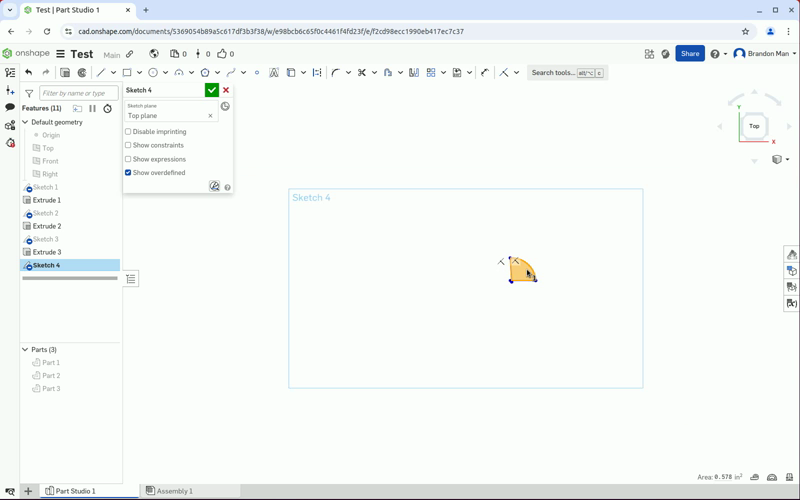
scroll(-6)
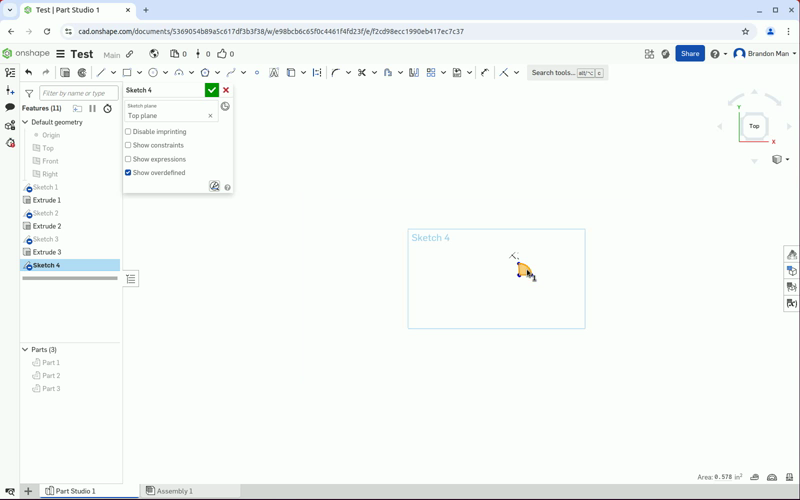
scroll(-6)
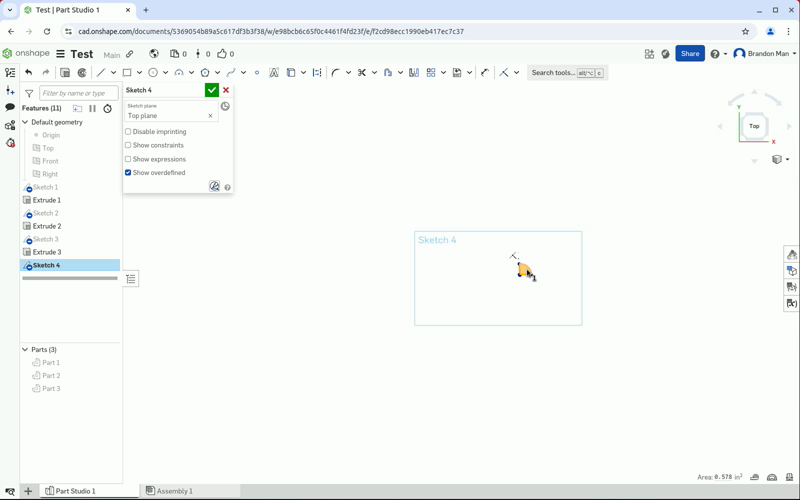
scroll(-6)
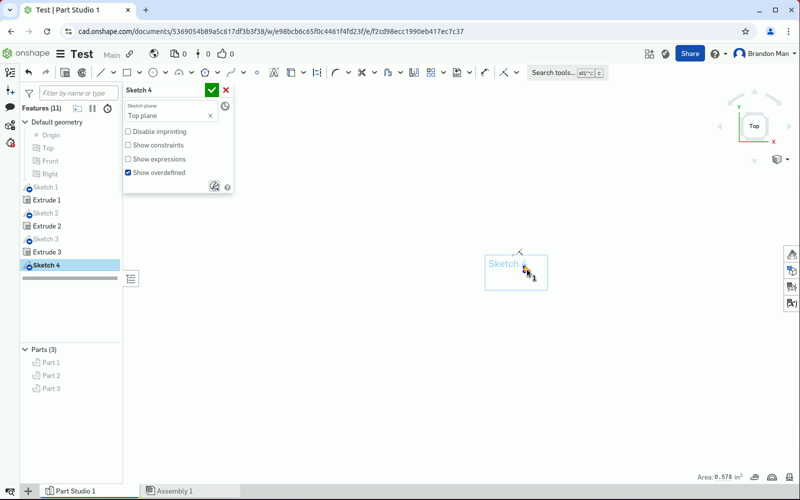
mouse_move(73, 352)
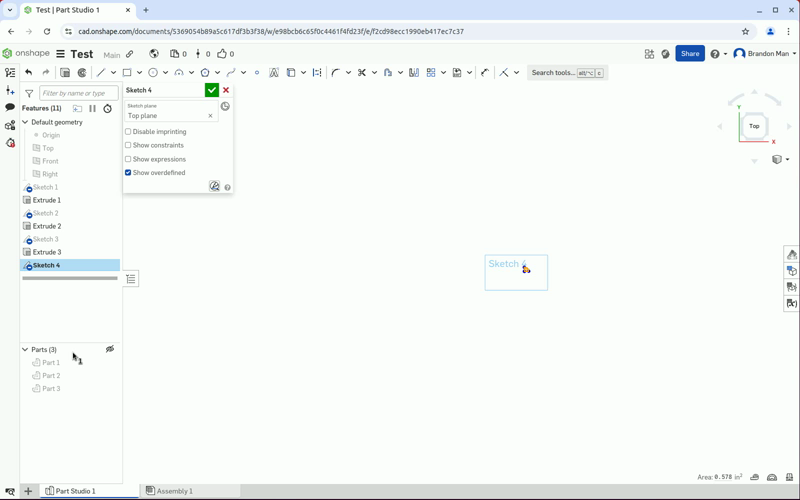
key(shift+y)
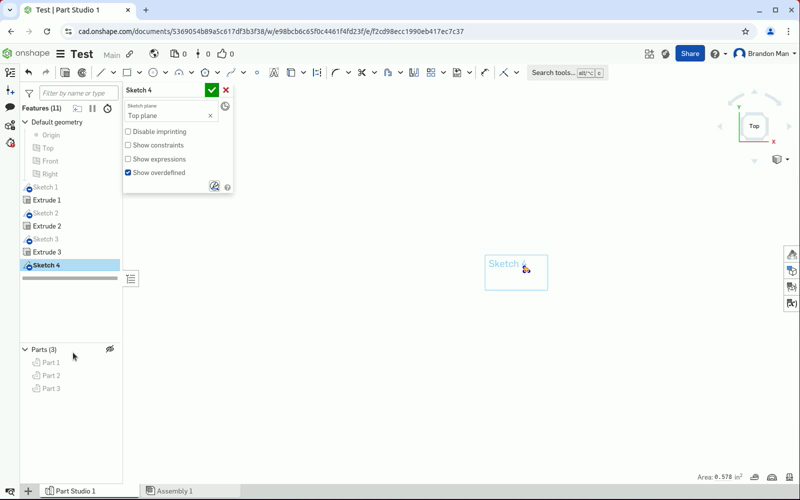
key(shift+e)
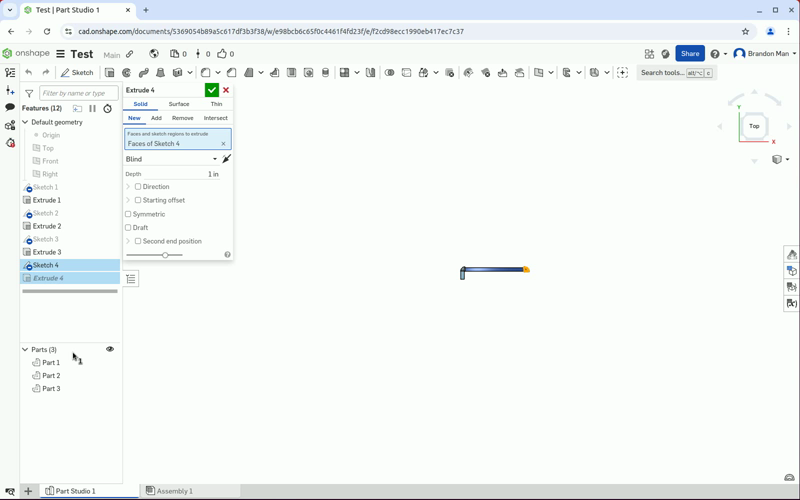
mouse_move(143, 106)
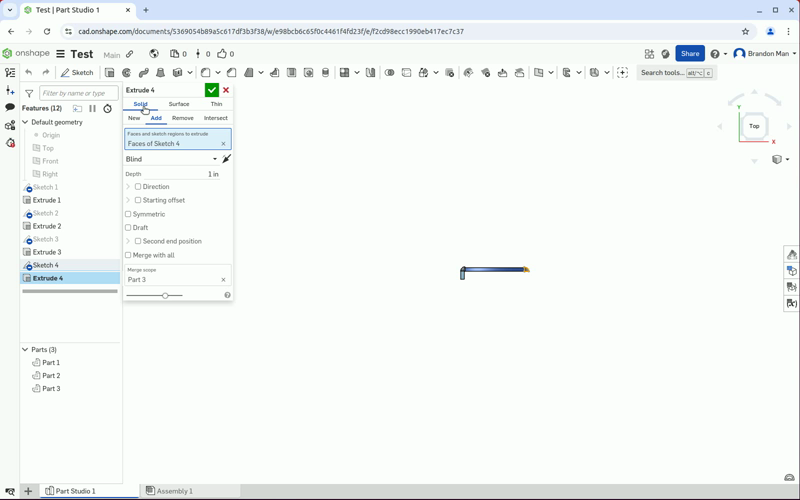
click(143, 106)
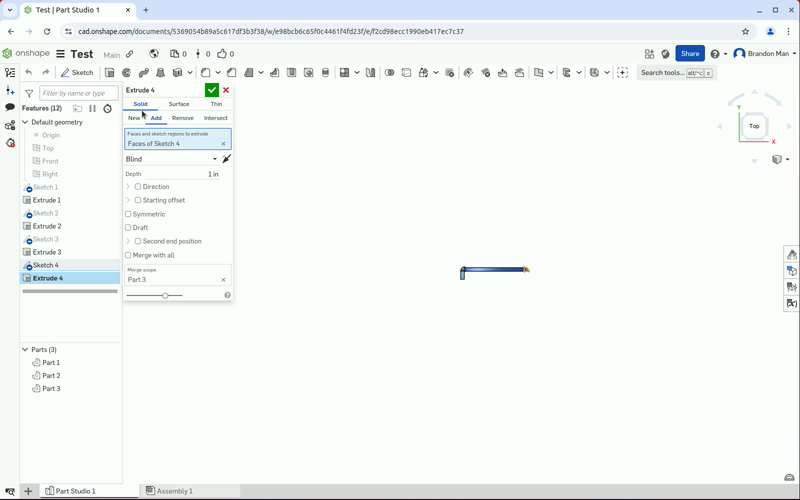
mouse_move(137, 120)
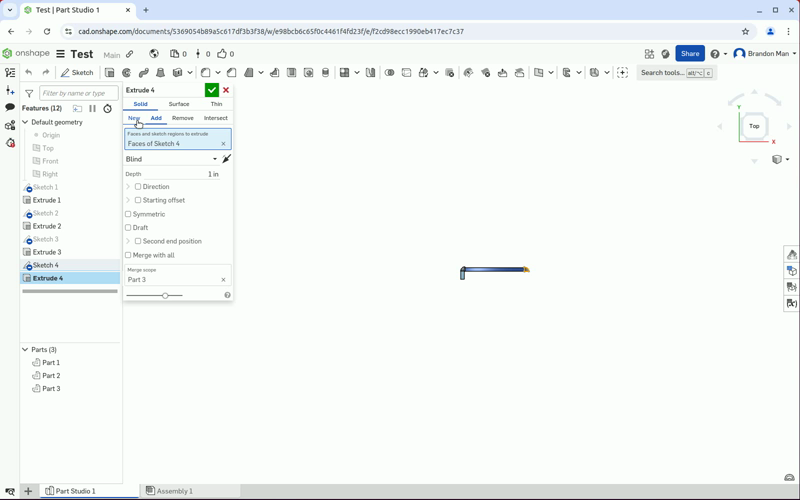
click(137, 120)
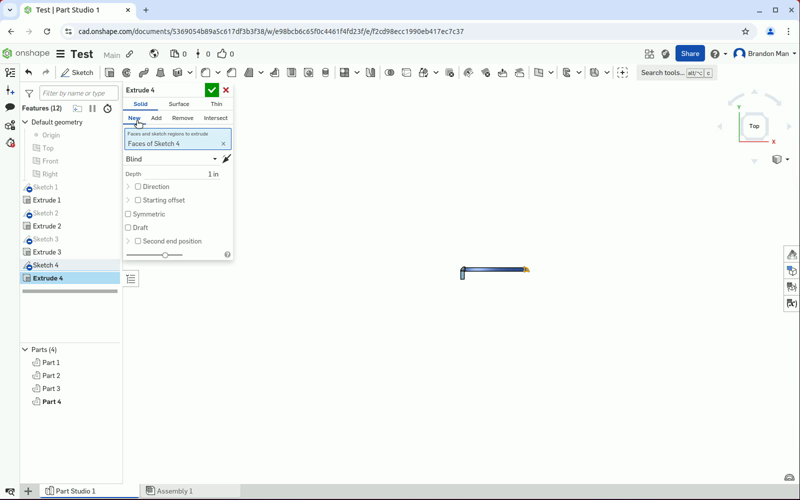
key(tab, 4)
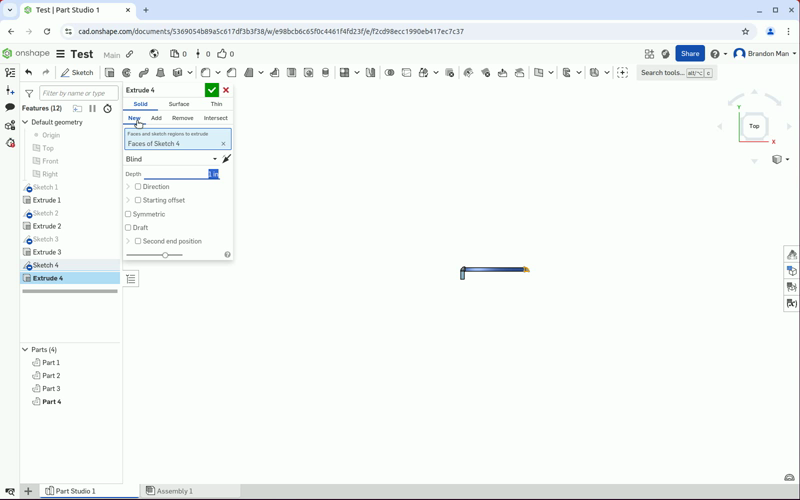
text(23.108)
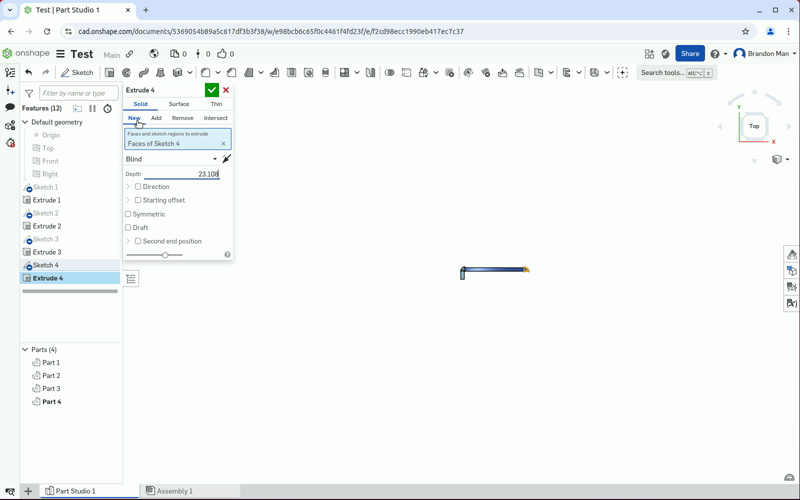
key(enter)
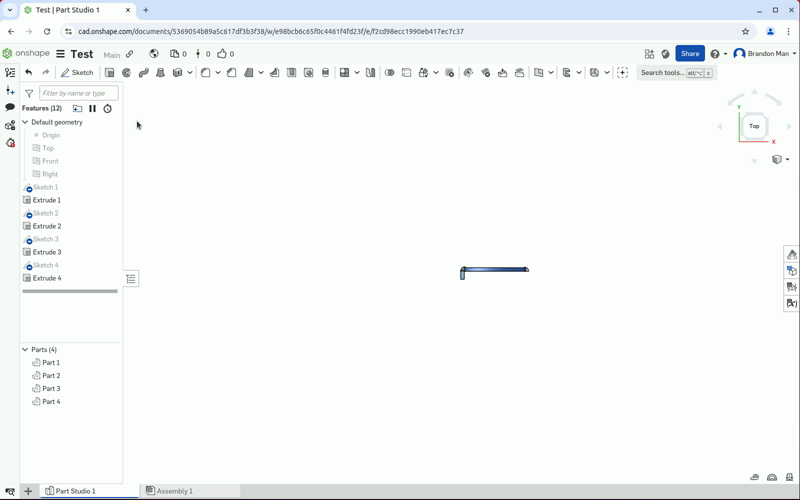
key(shift+h)
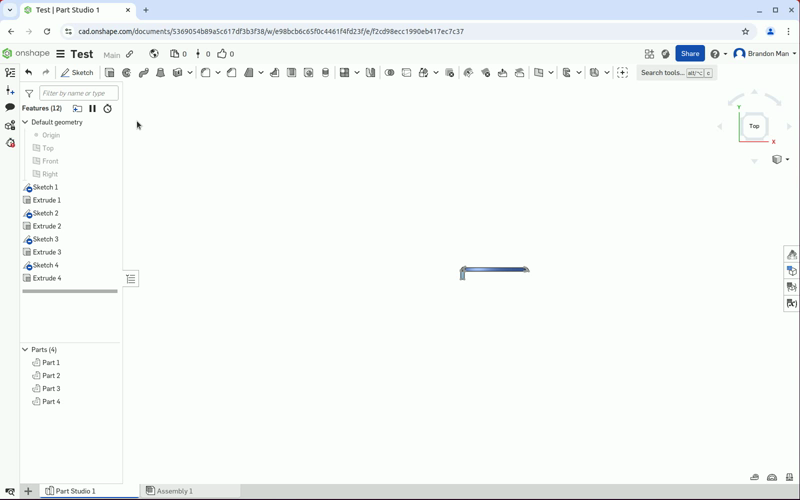
key(shift+h)
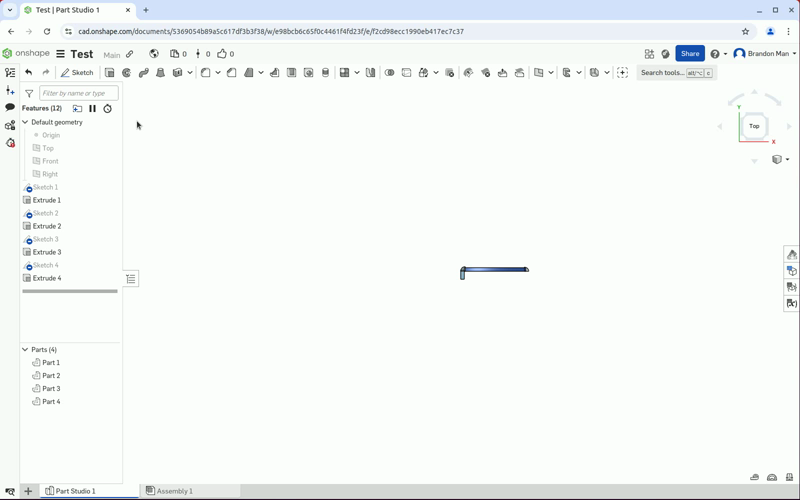
mouse_move(73, 189)
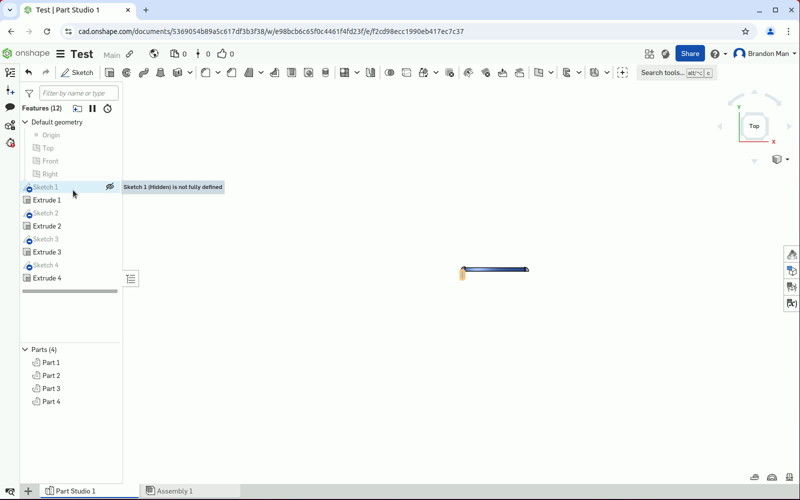
click(73, 189)
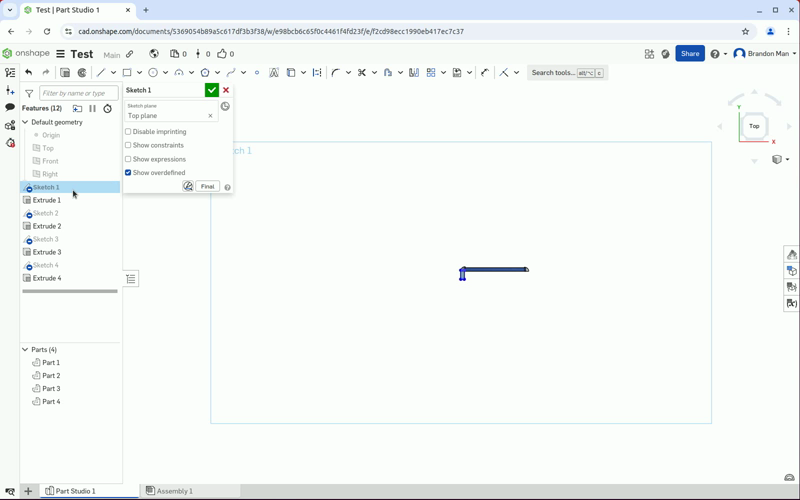
mouse_move(229, 92)
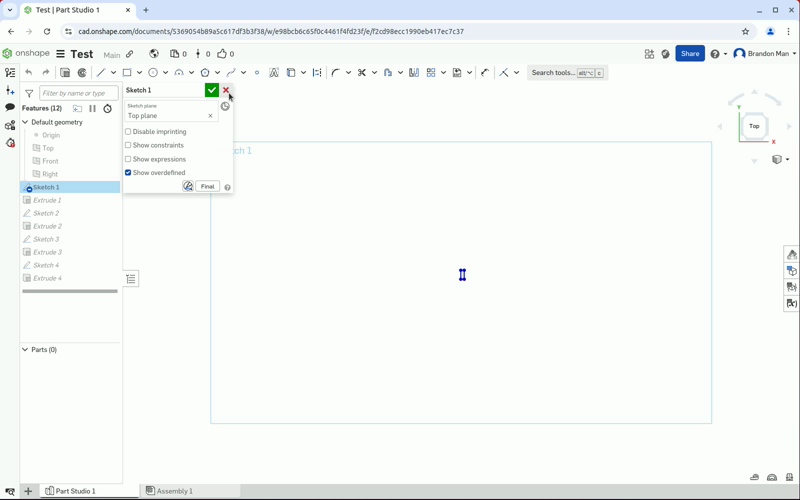
click(229, 92)
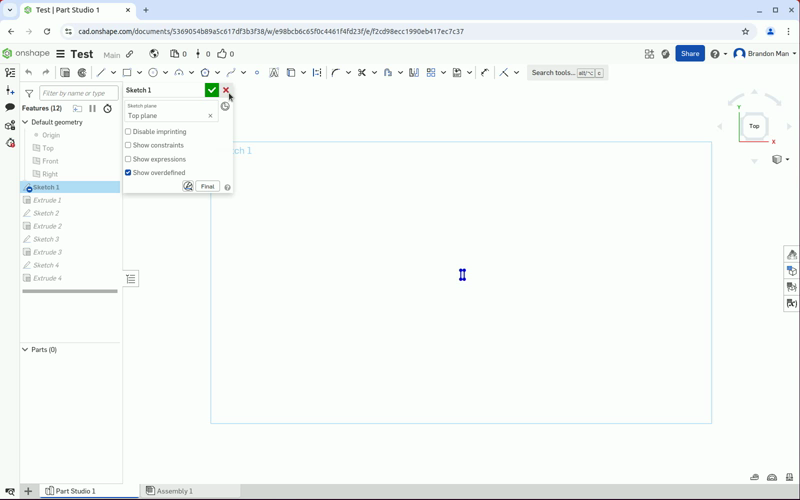
key(shift+s)
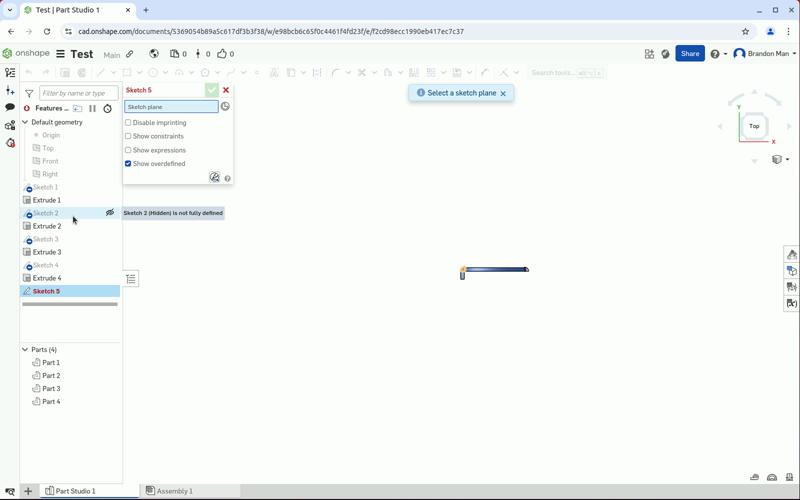
scroll(3)
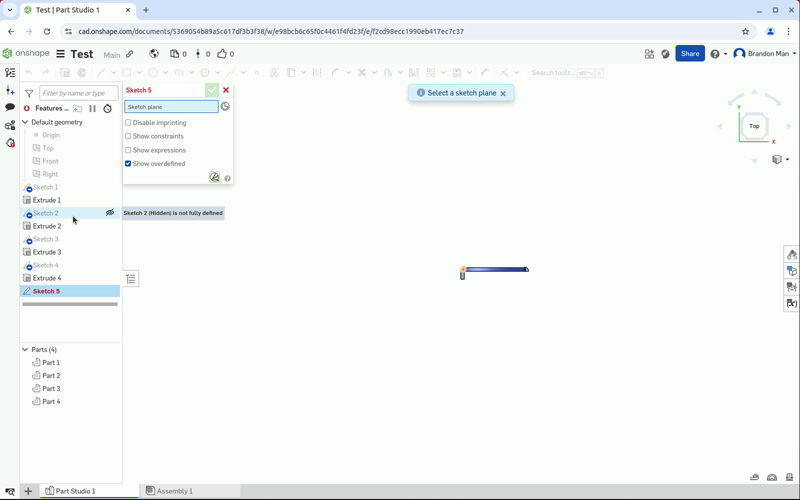
mouse_move(73, 150)
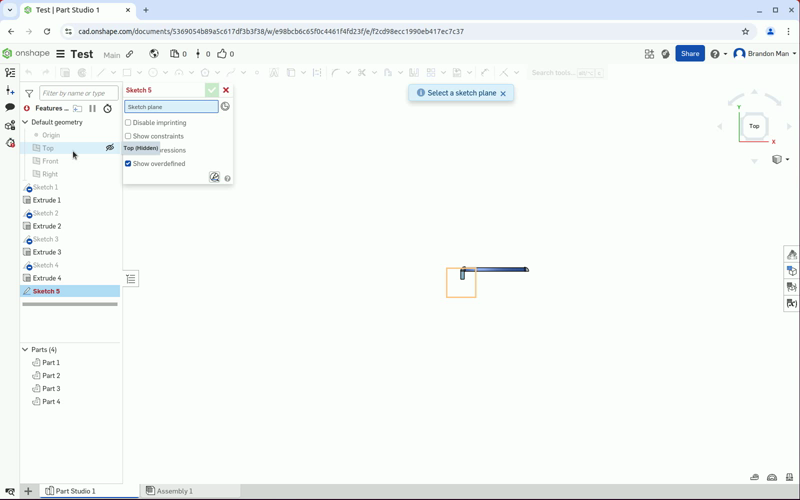
click(73, 150)
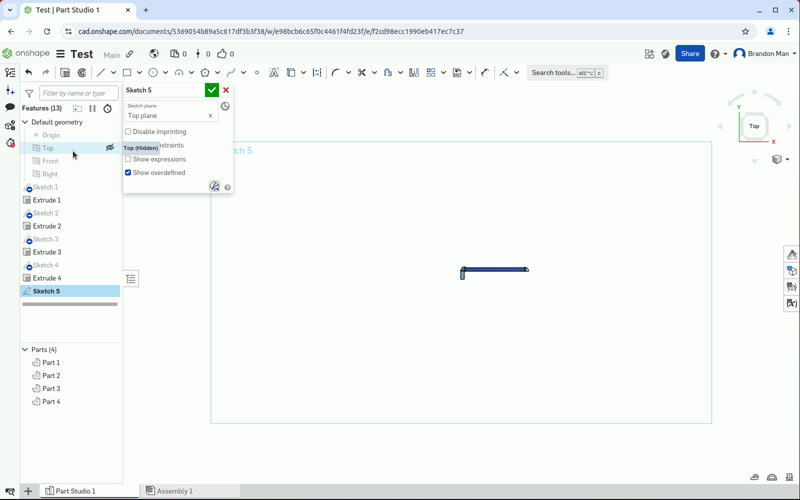
mouse_move(73, 352)
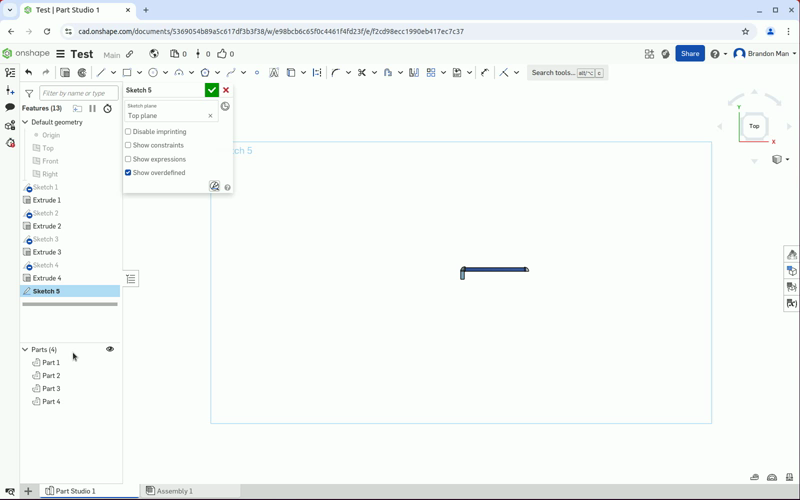
key(y)
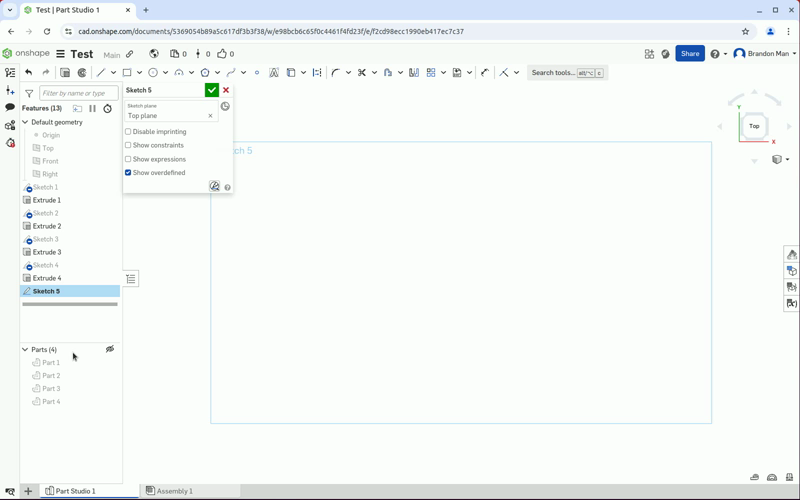
key(l)
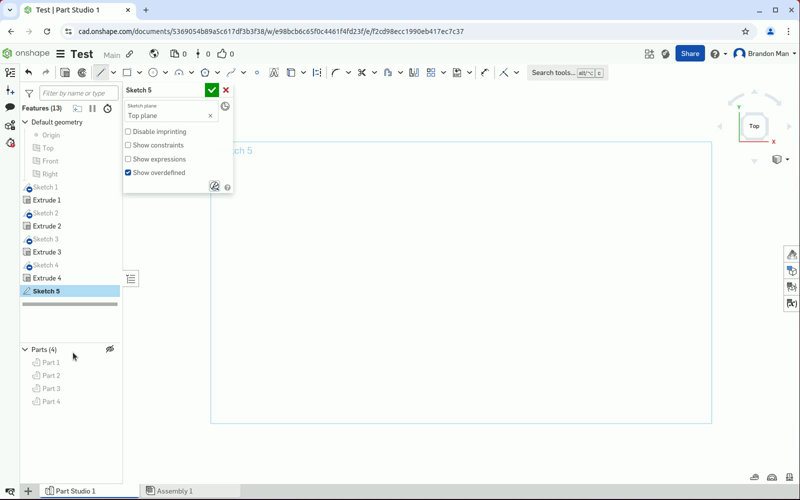
key_down(shift)
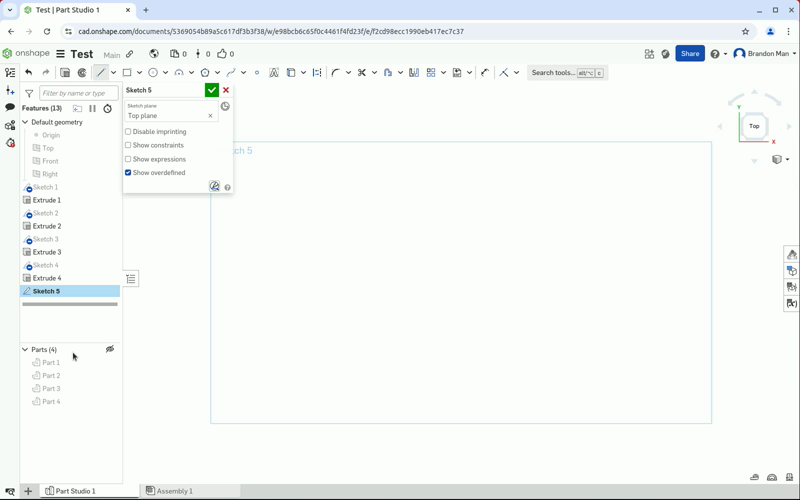
mouse_move(464, 282)
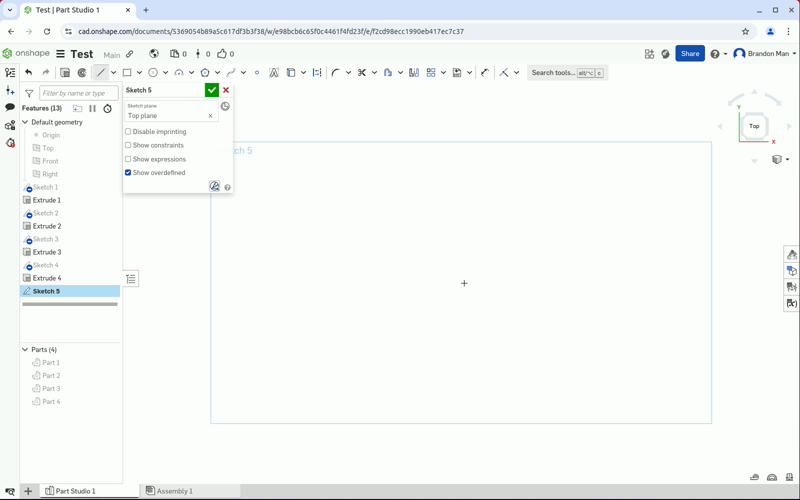
click(464, 282)
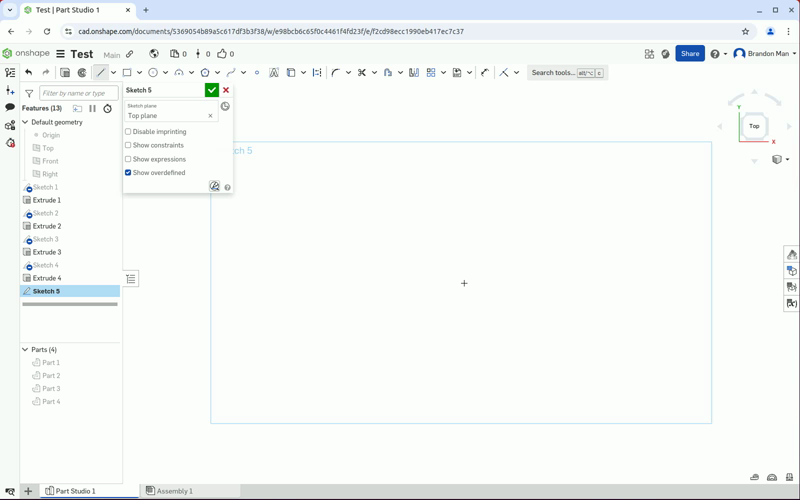
key_up(shift)
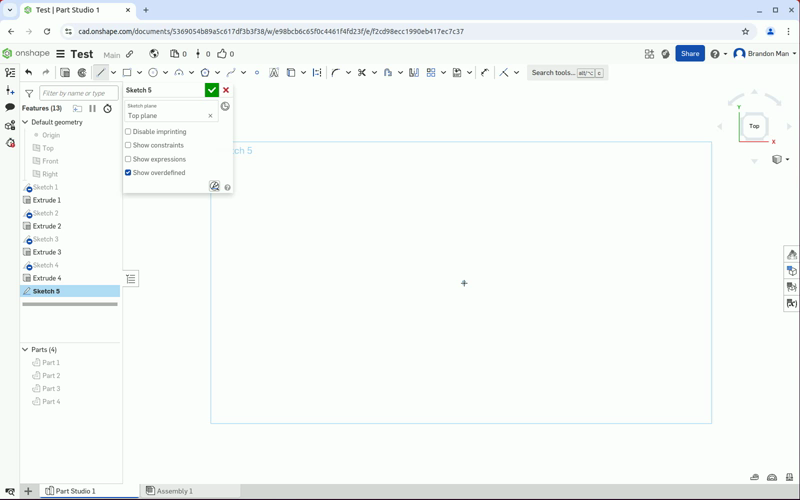
key_down(shift)
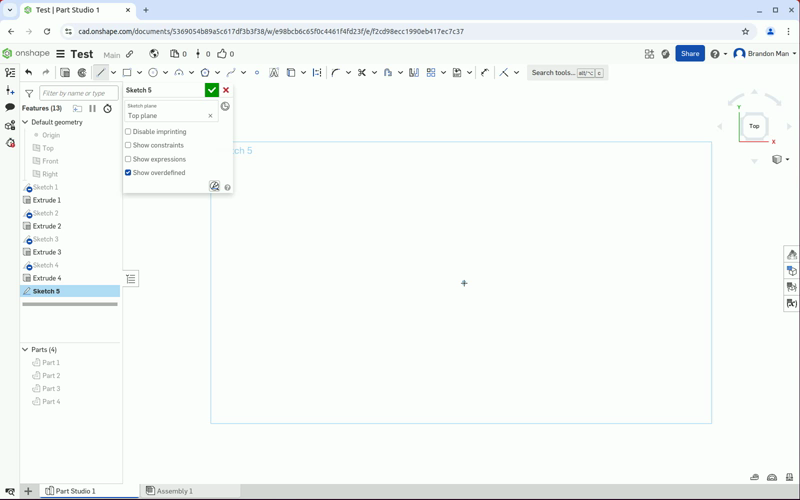
mouse_move(525, 282)
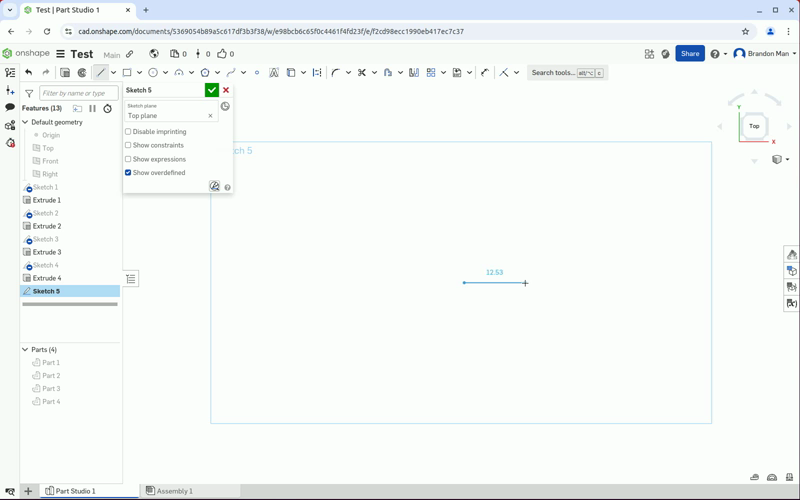
click(525, 282)
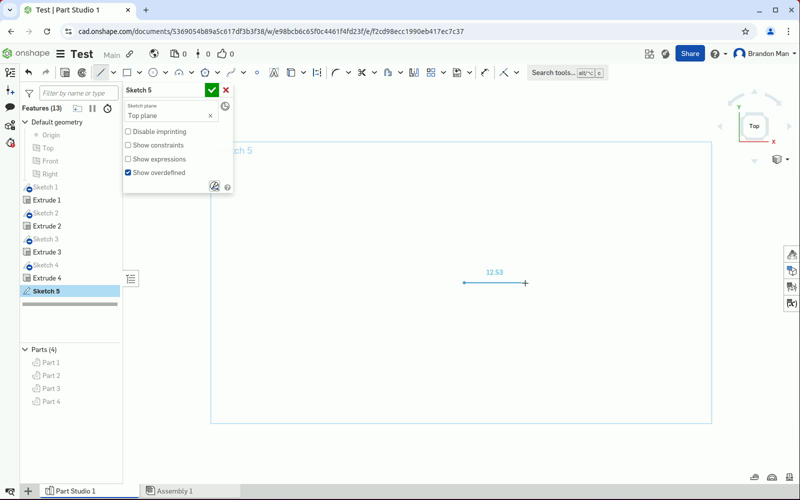
key_up(shift)
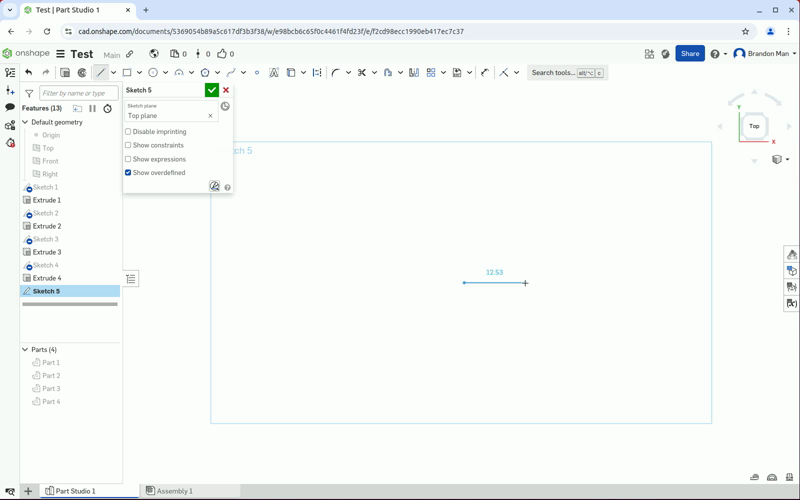
key(esc)
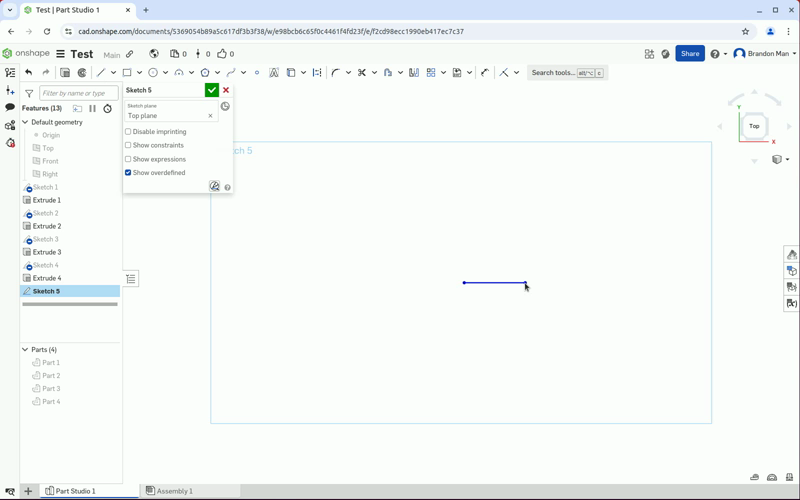
key(a)
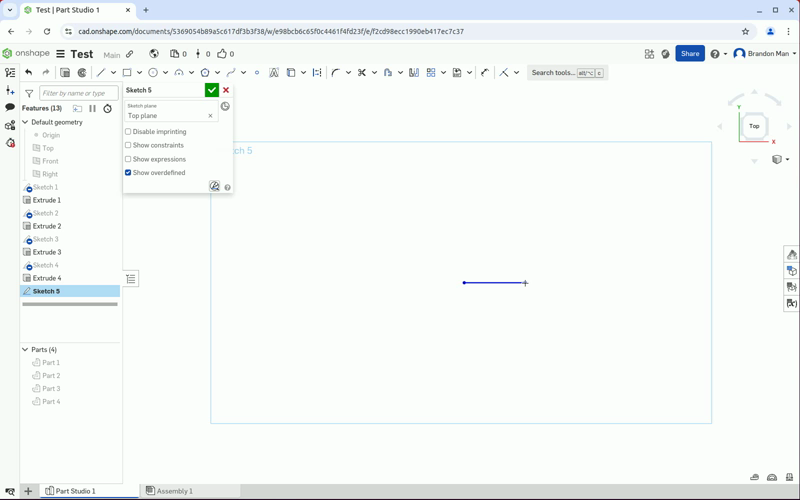
mouse_move(525, 282)
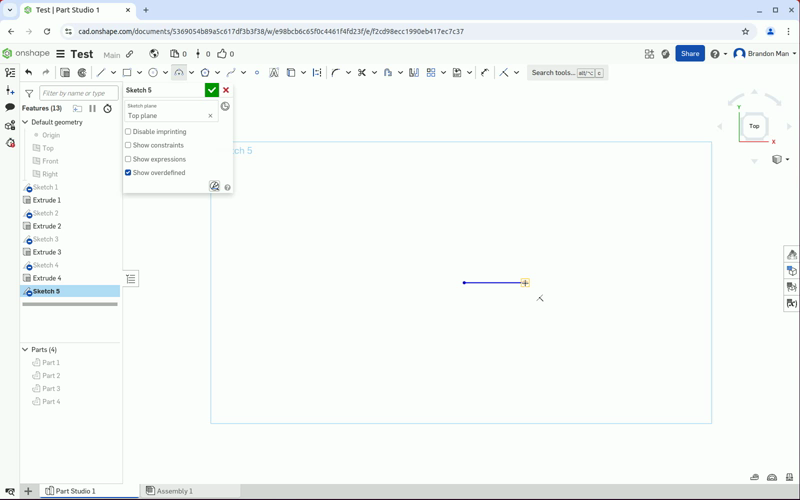
click(525, 282)
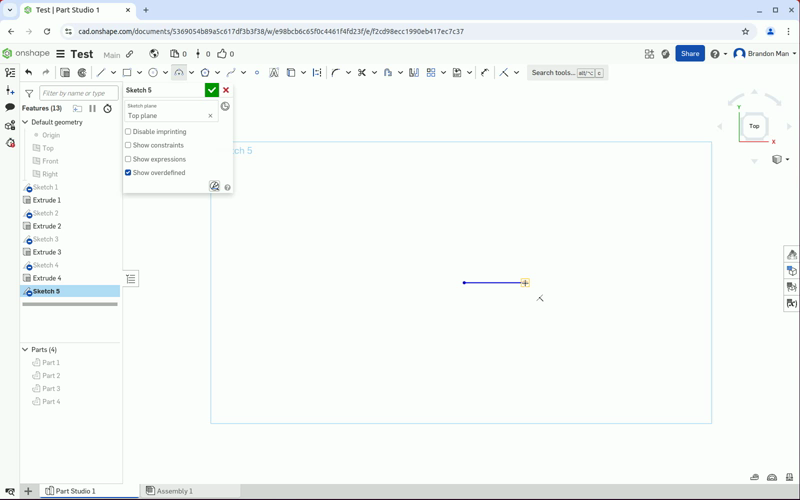
key_down(shift)
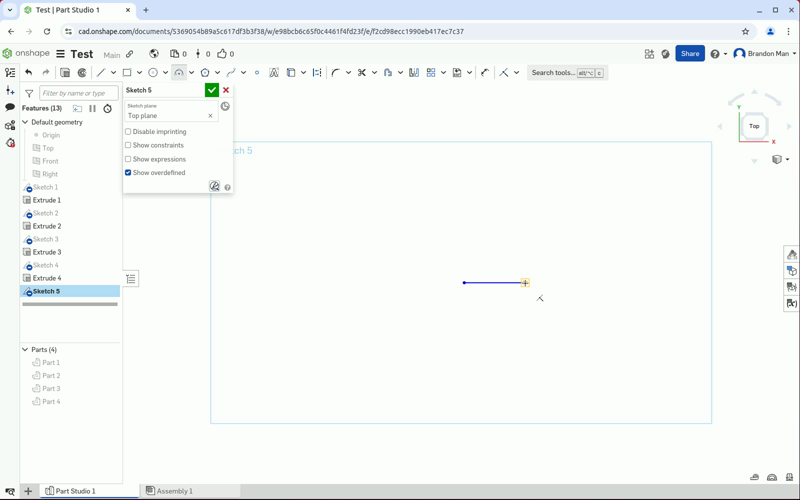
mouse_move(528, 280)
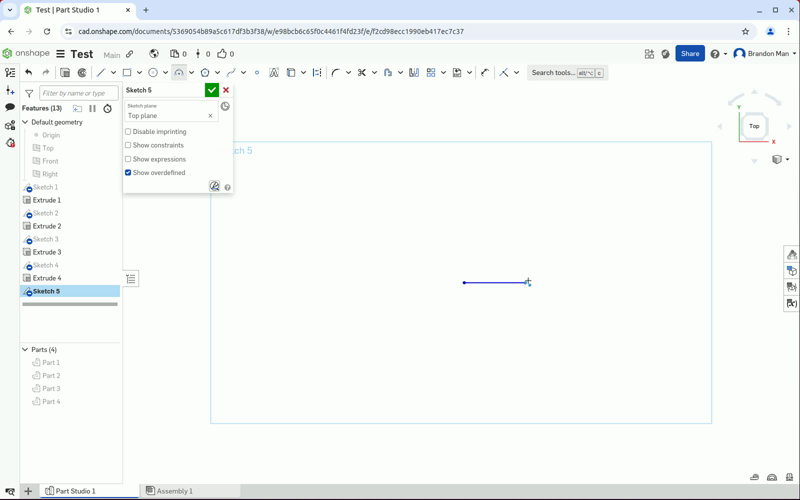
scroll(6)
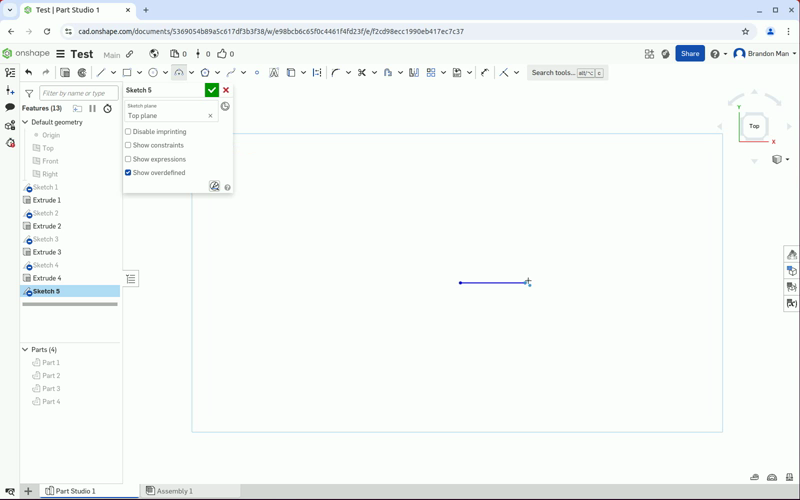
scroll(6)
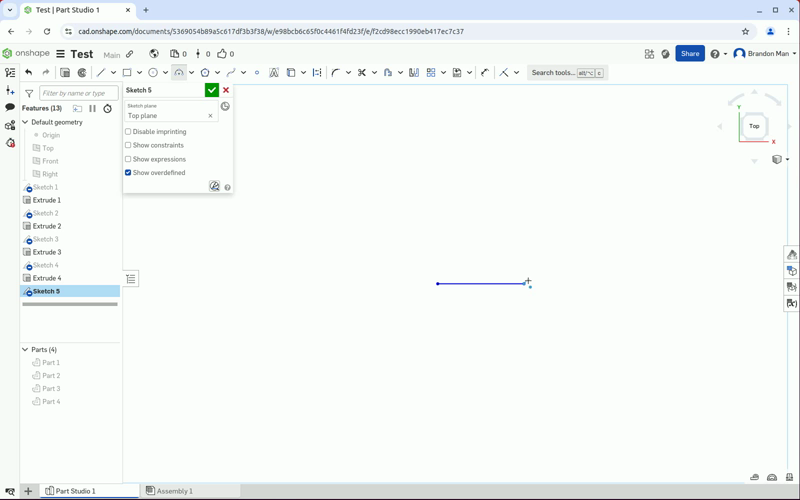
scroll(6)
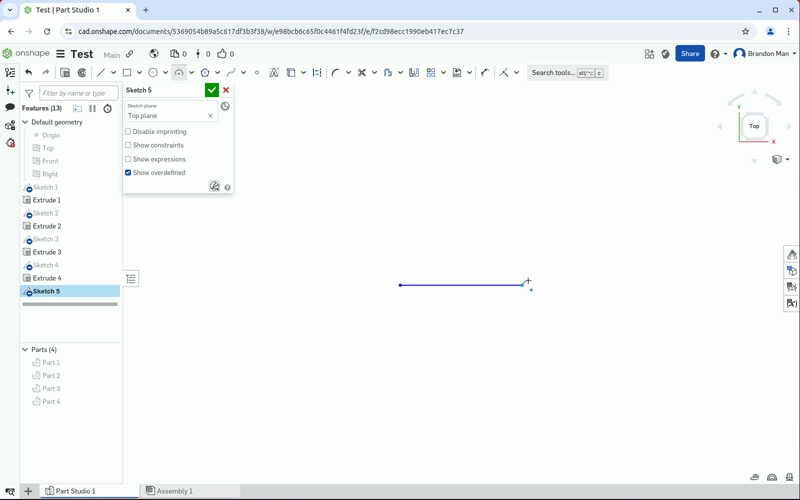
scroll(6)
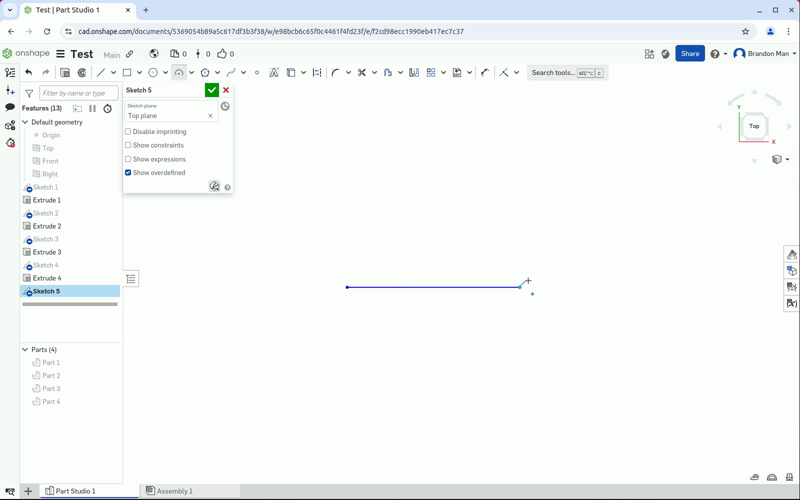
scroll(6)
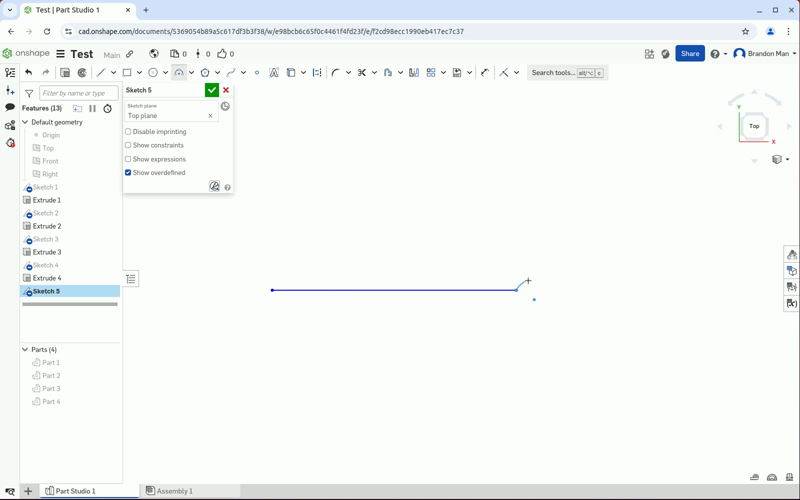
scroll(6)
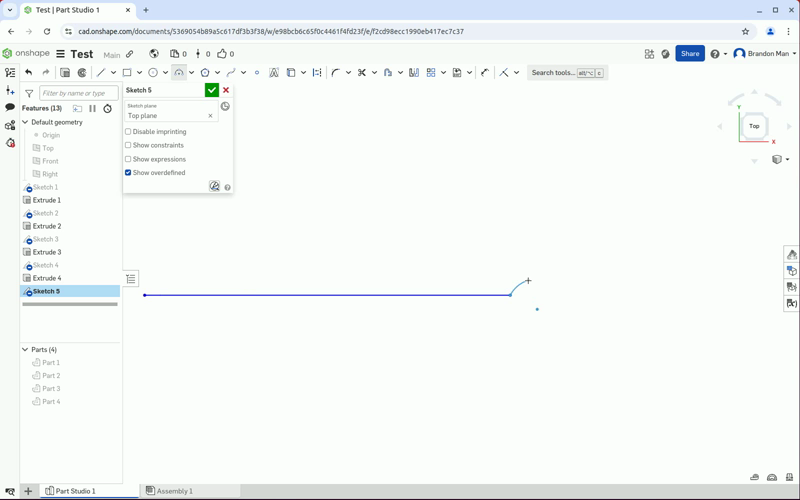
scroll(6)
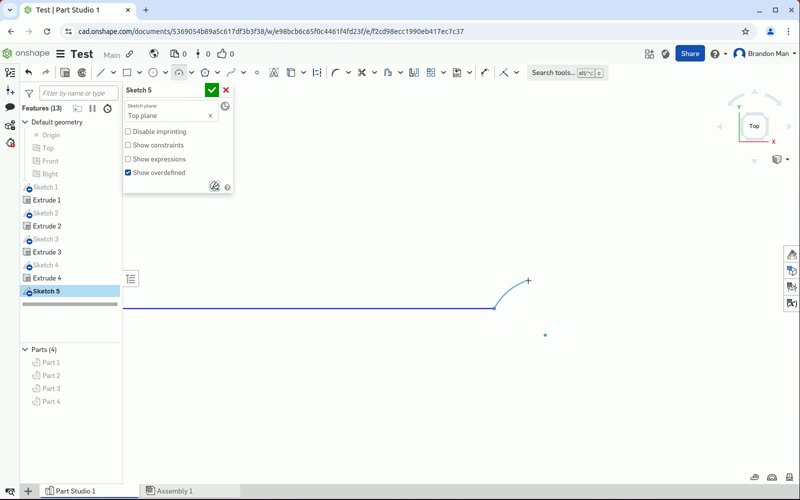
click(528, 280)
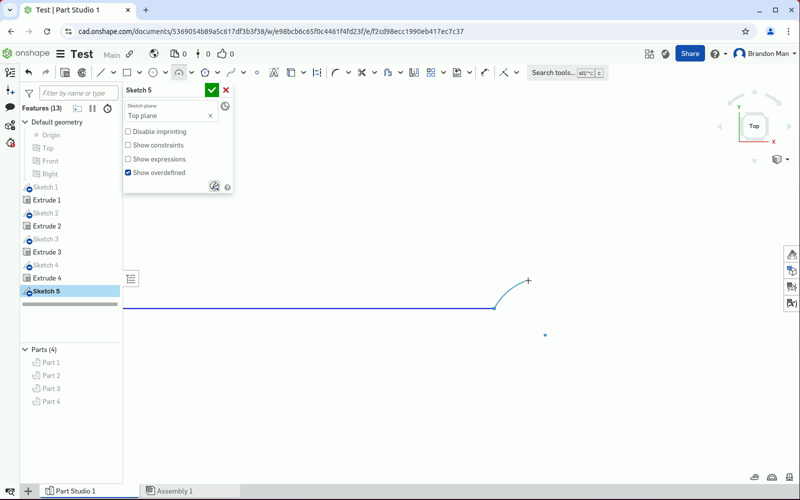
scroll(-6)
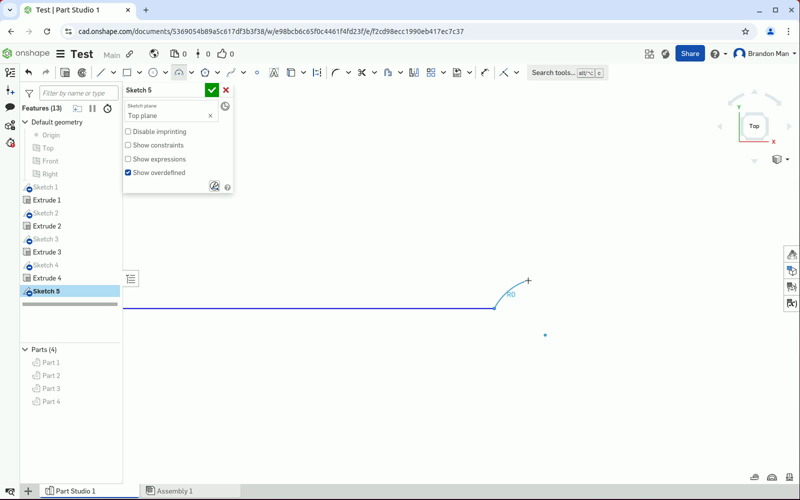
scroll(-6)
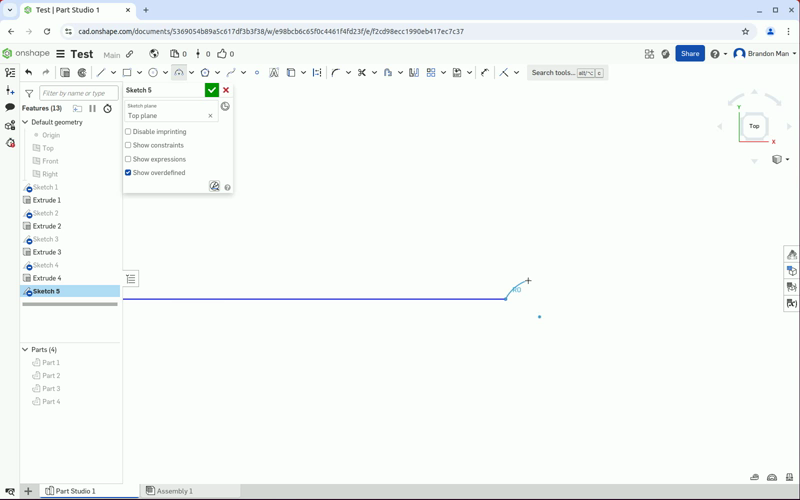
scroll(-6)
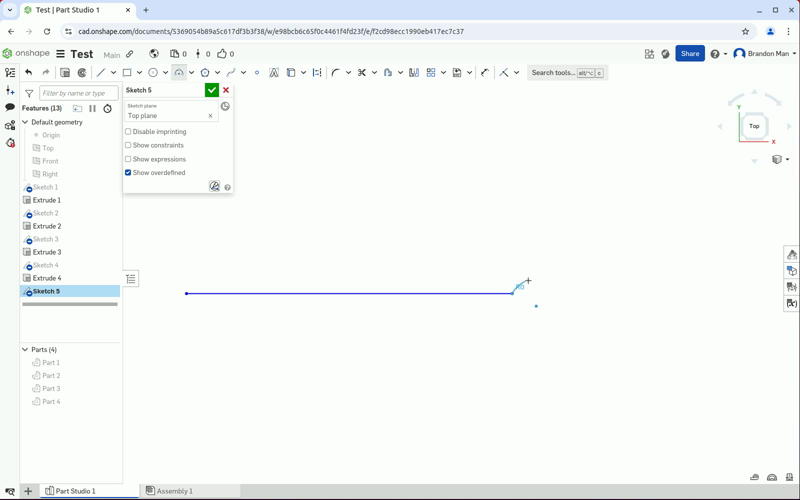
scroll(-6)
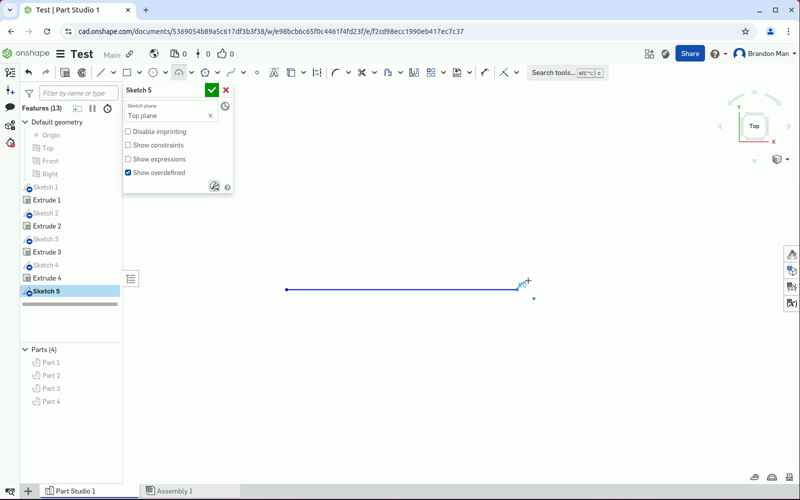
scroll(-6)
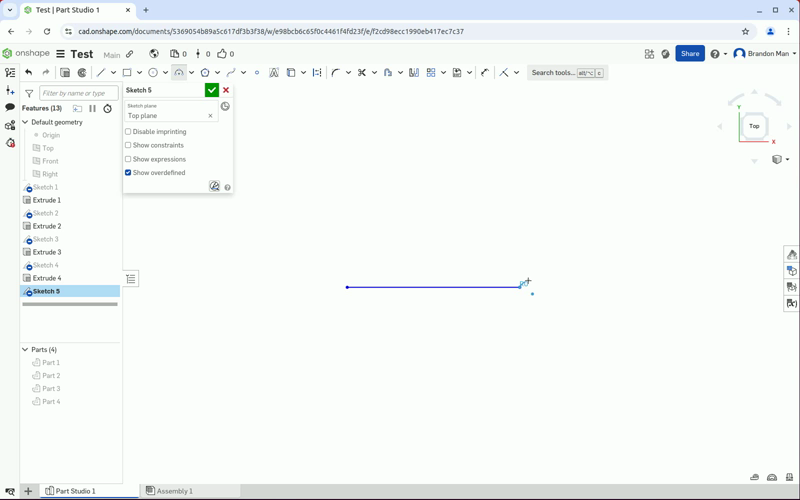
scroll(-6)
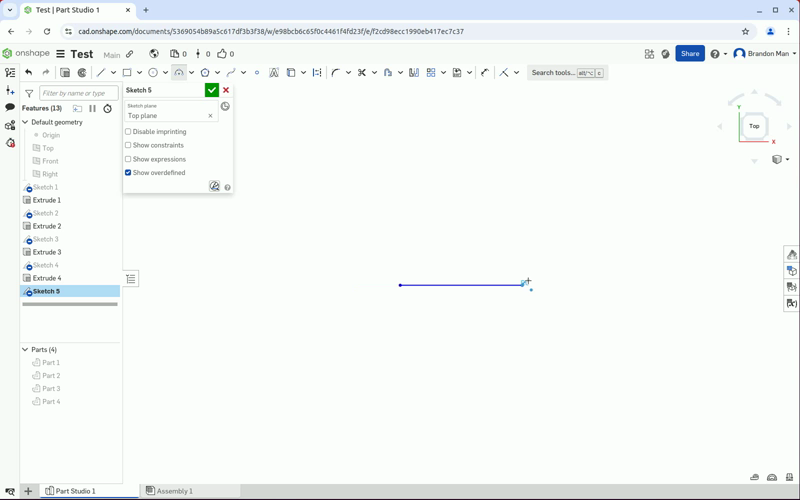
scroll(-6)
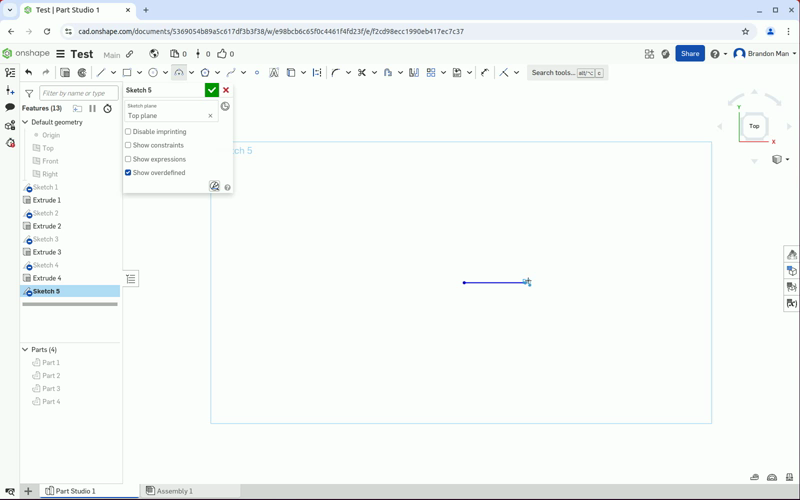
mouse_move(527, 282)
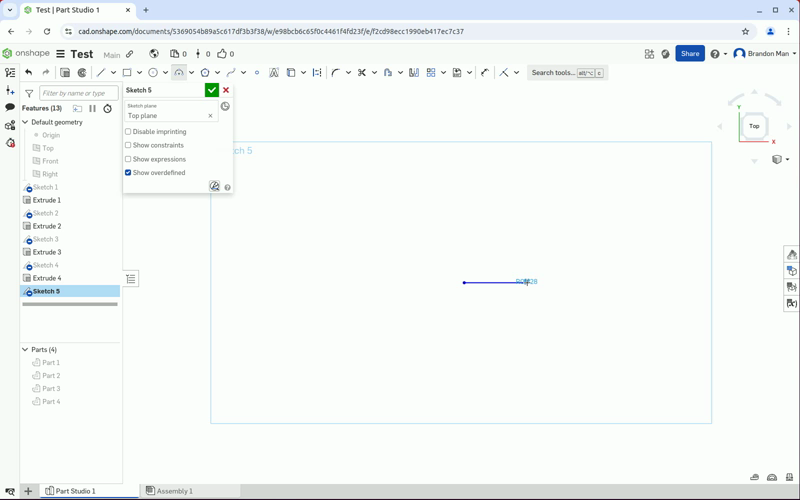
scroll(6)
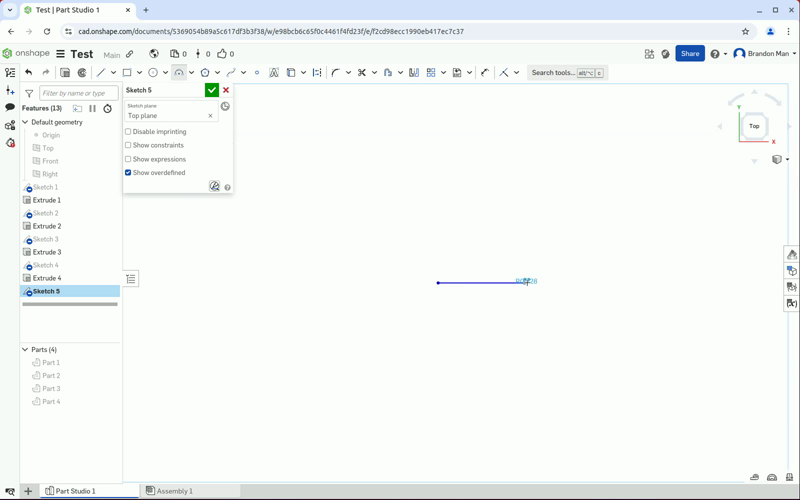
scroll(6)
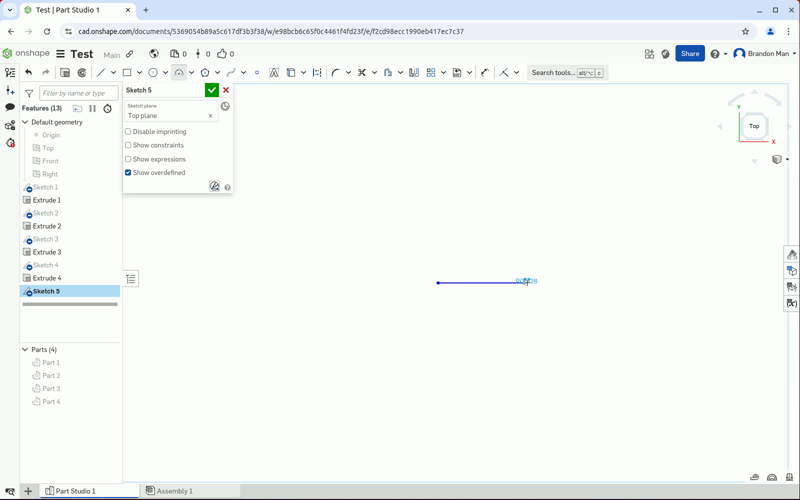
scroll(6)
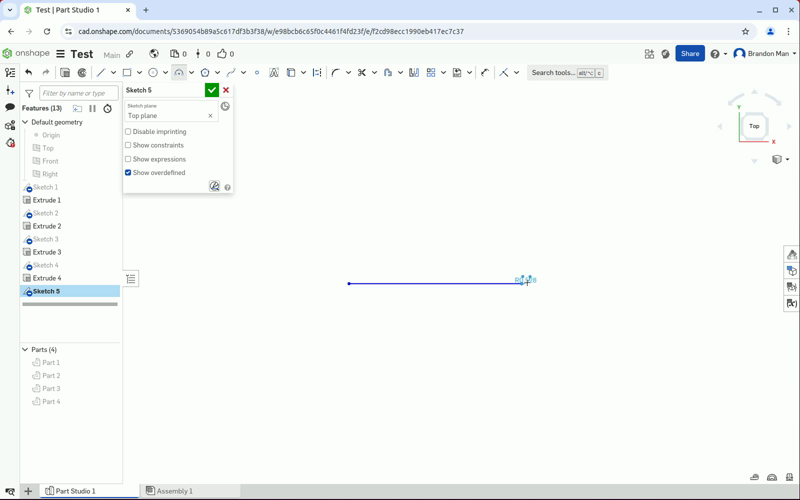
scroll(6)
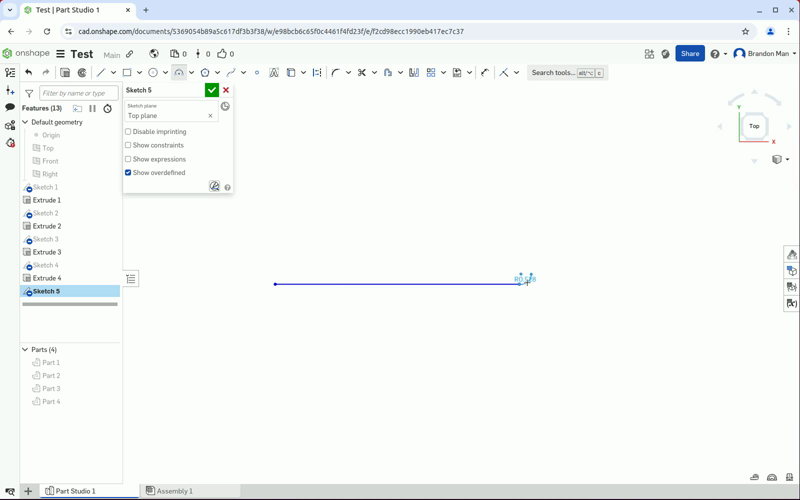
scroll(6)
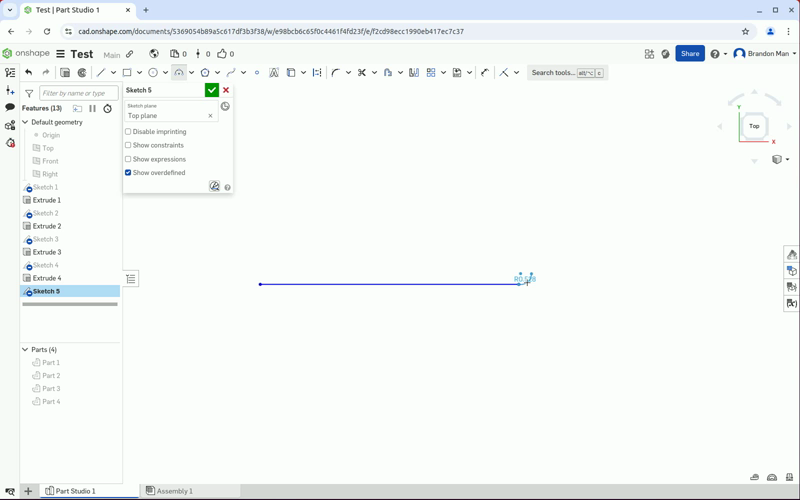
scroll(6)
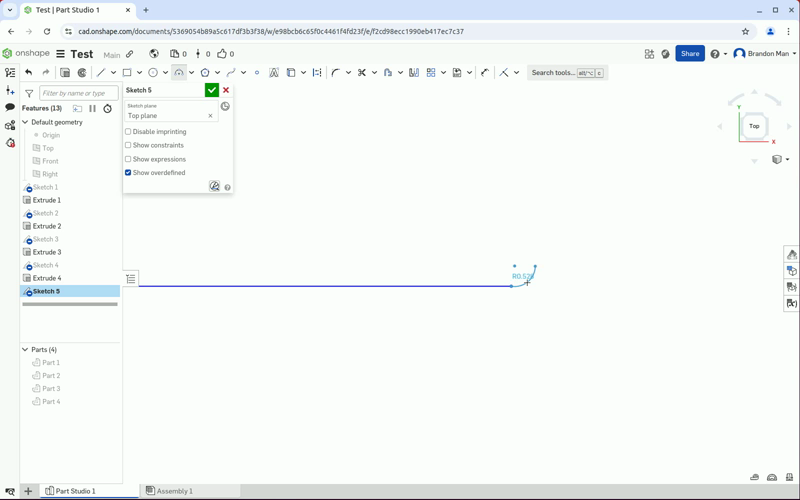
scroll(6)
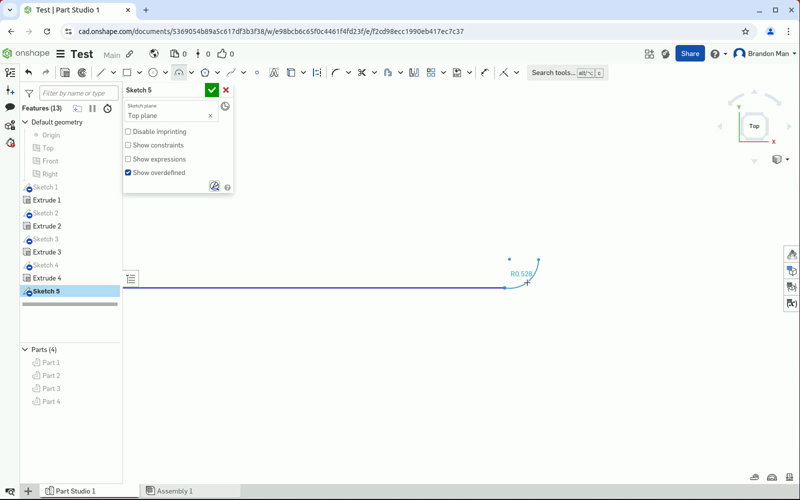
click(527, 282)
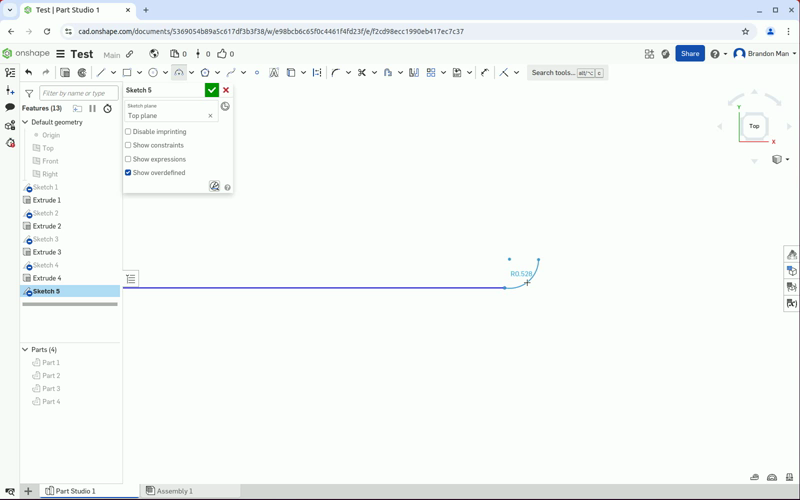
scroll(-6)
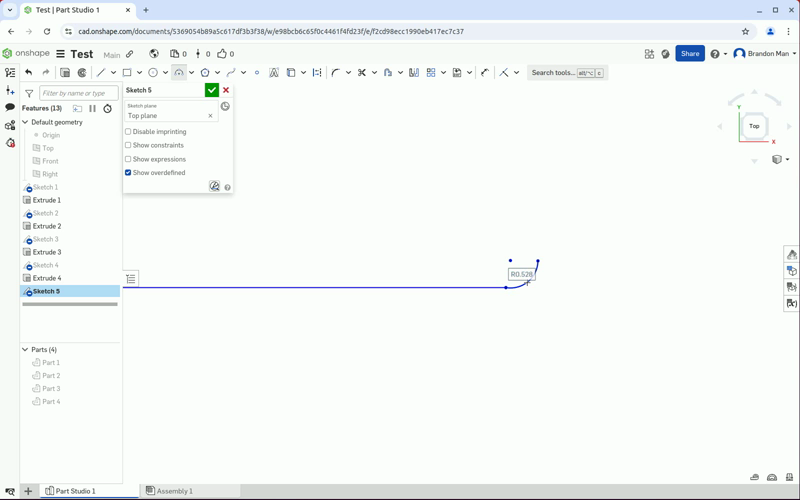
scroll(-6)
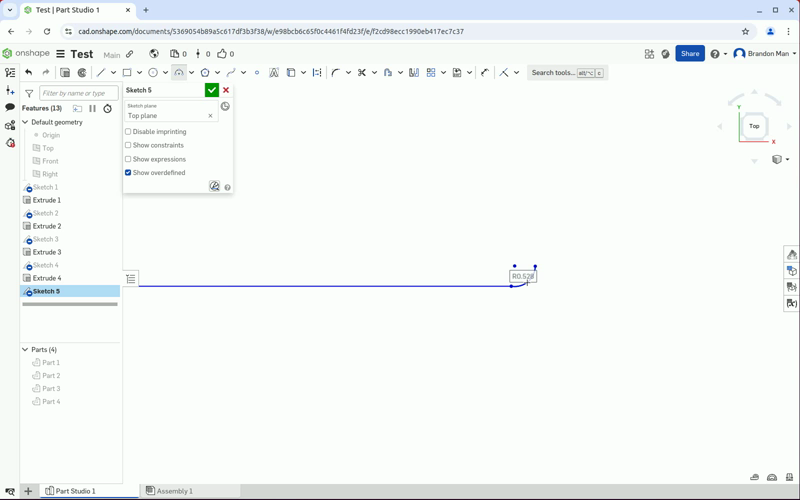
scroll(-6)
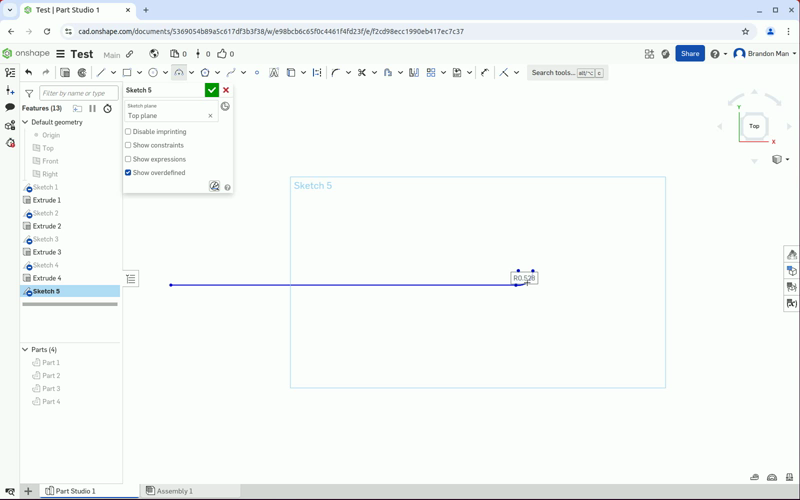
scroll(-6)
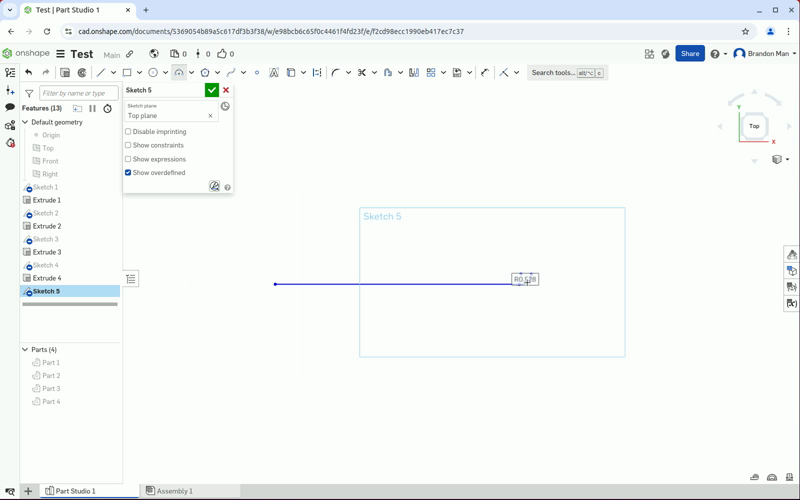
scroll(-6)
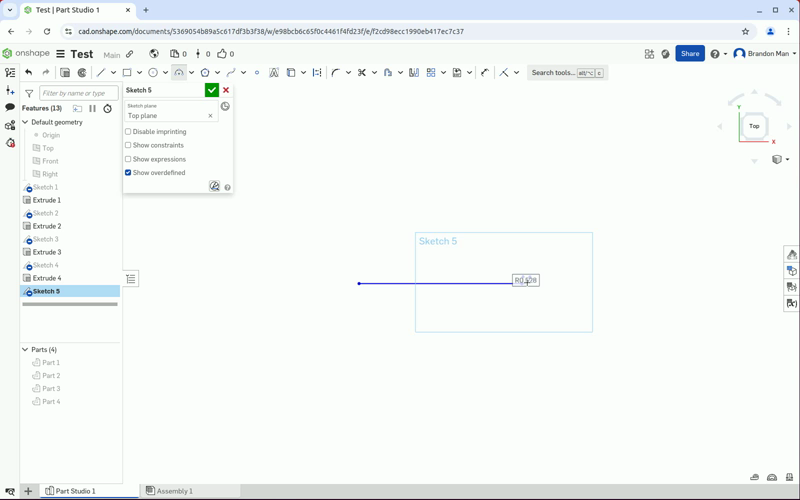
scroll(-6)
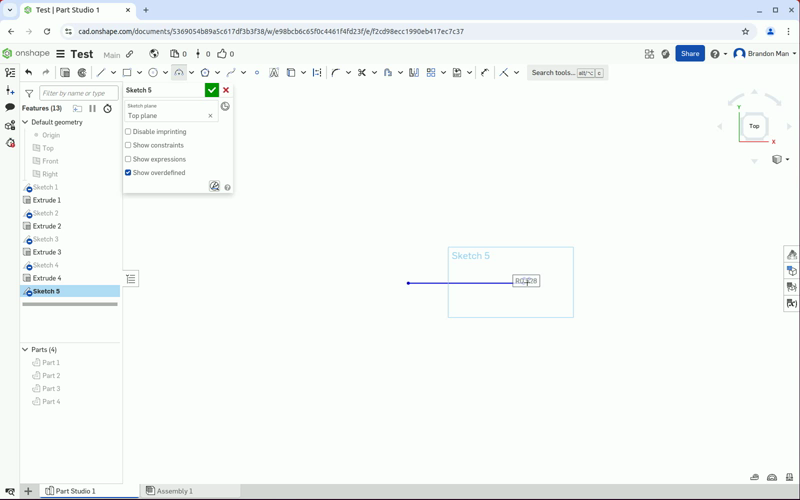
scroll(-6)
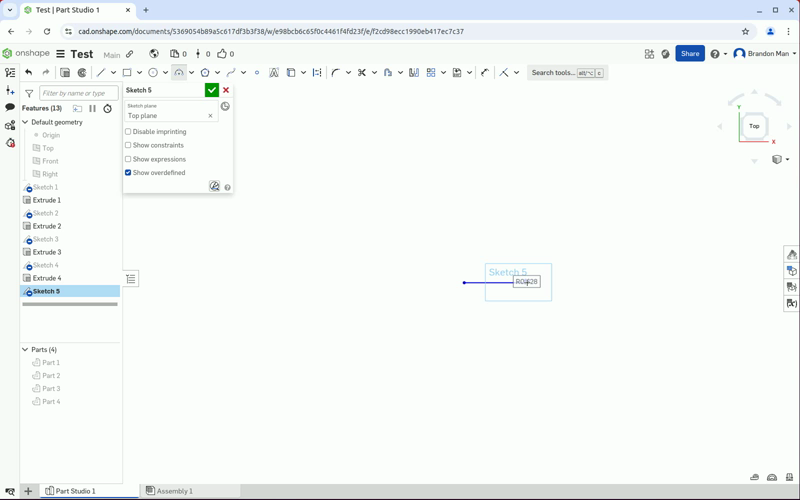
key_up(shift)
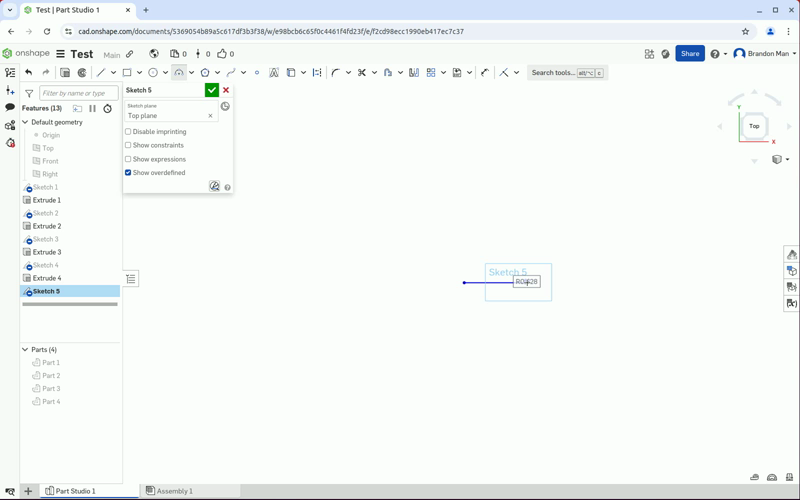
key(esc)
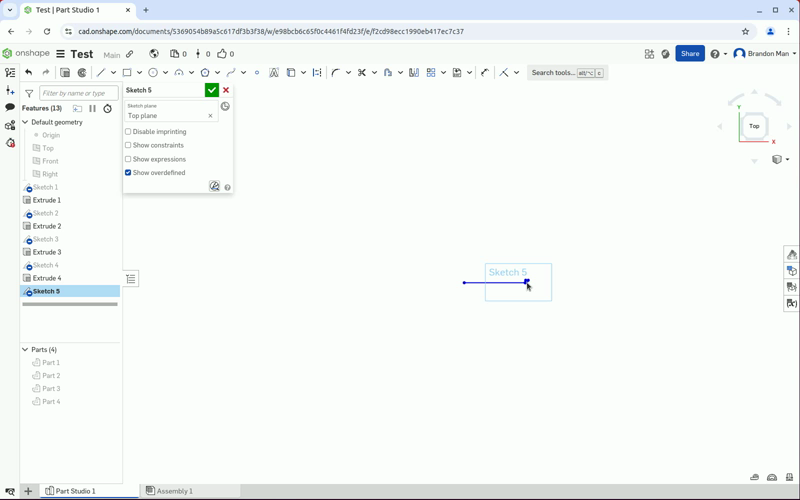
key(l)
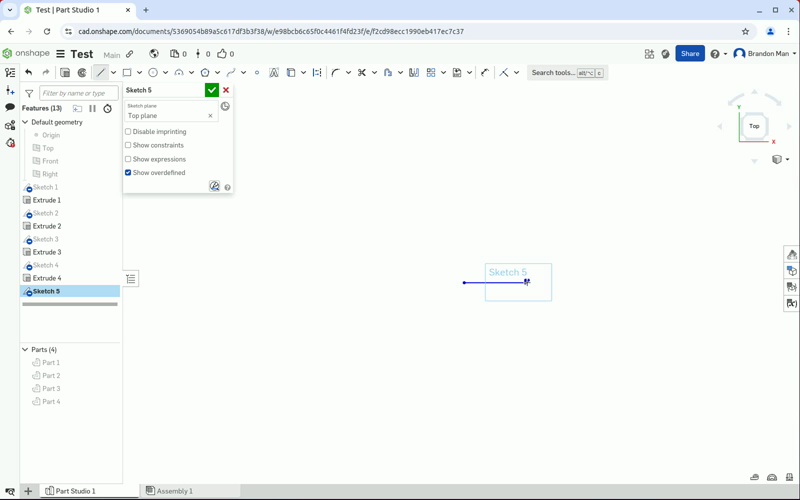
mouse_move(528, 280)
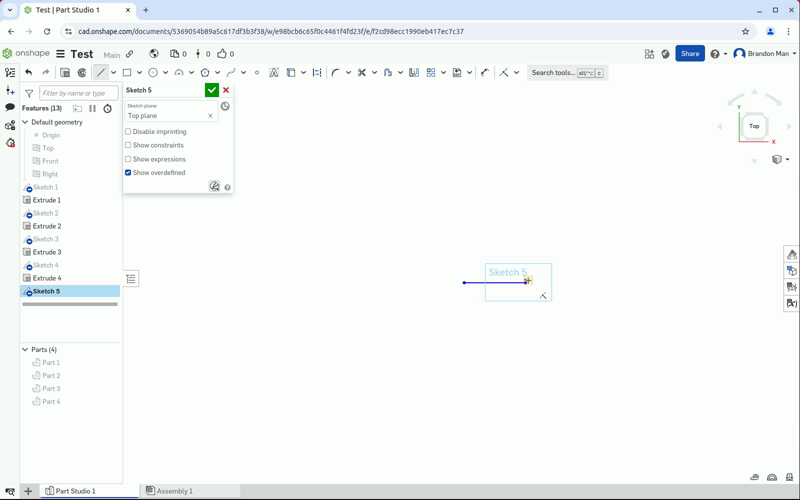
scroll(6)
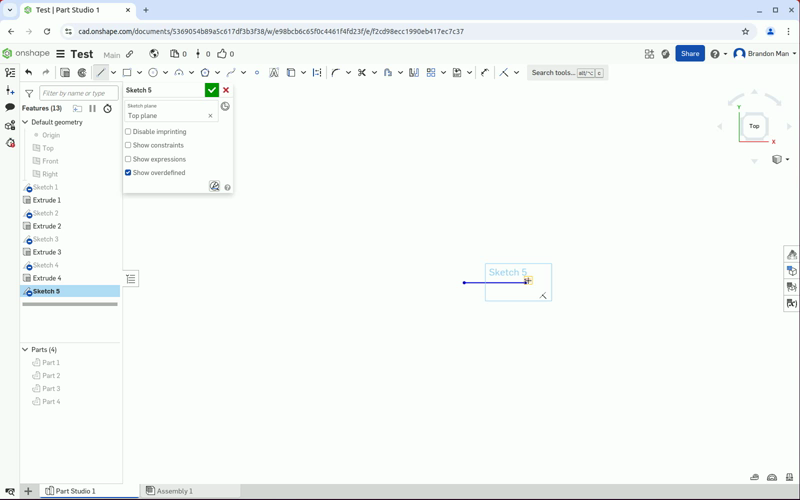
scroll(6)
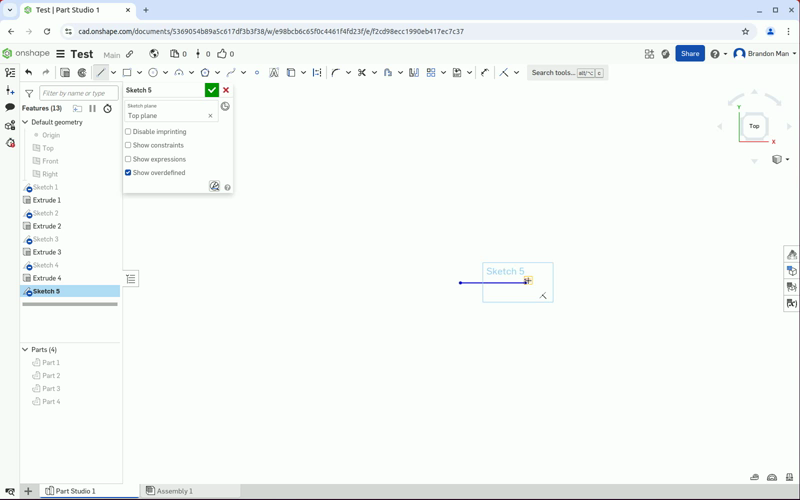
scroll(6)
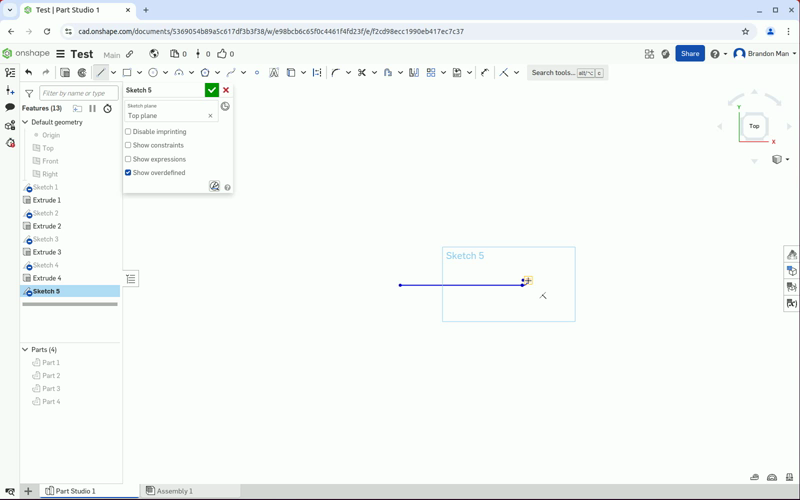
scroll(6)
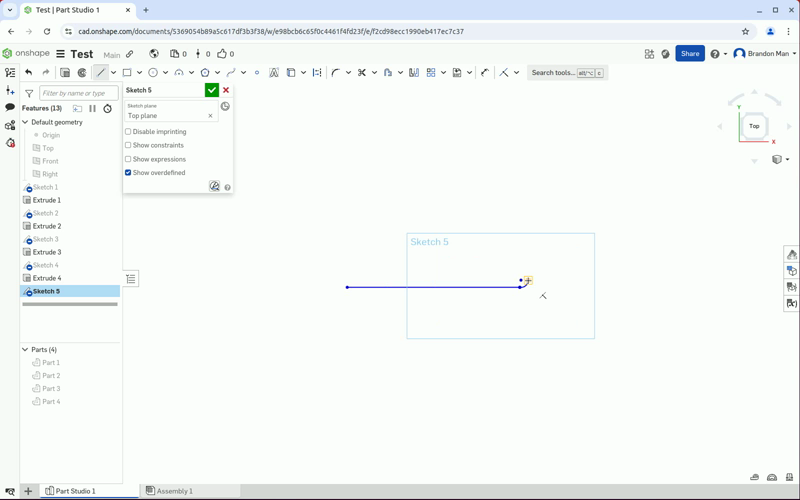
scroll(6)
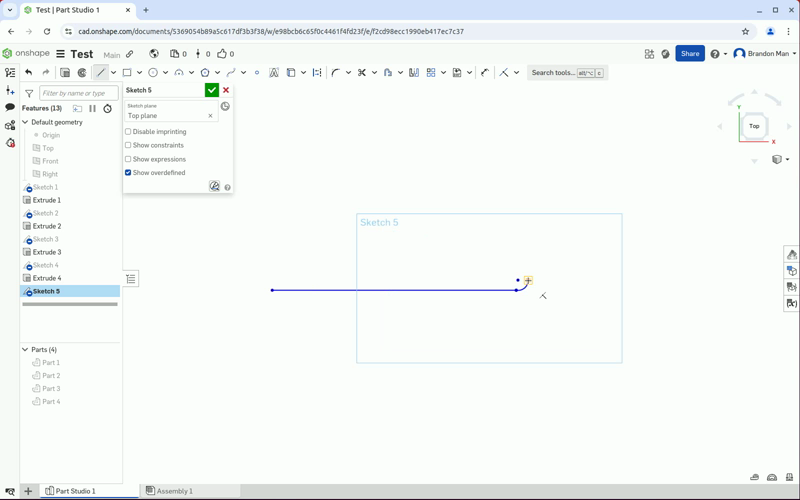
scroll(6)
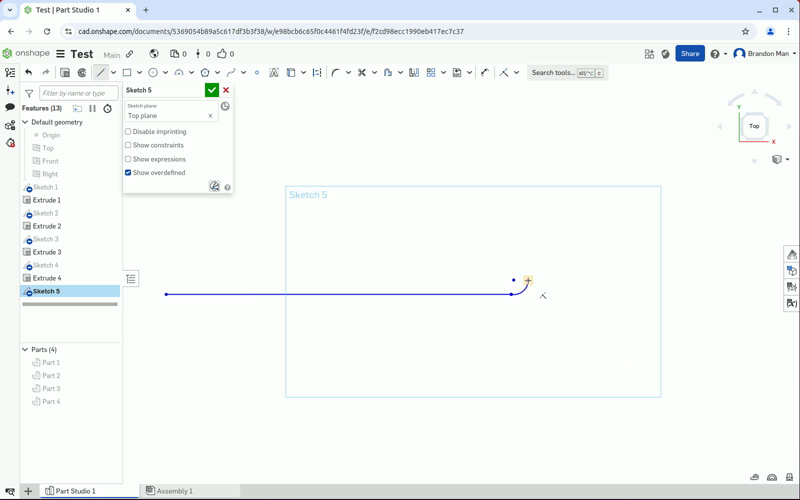
scroll(6)
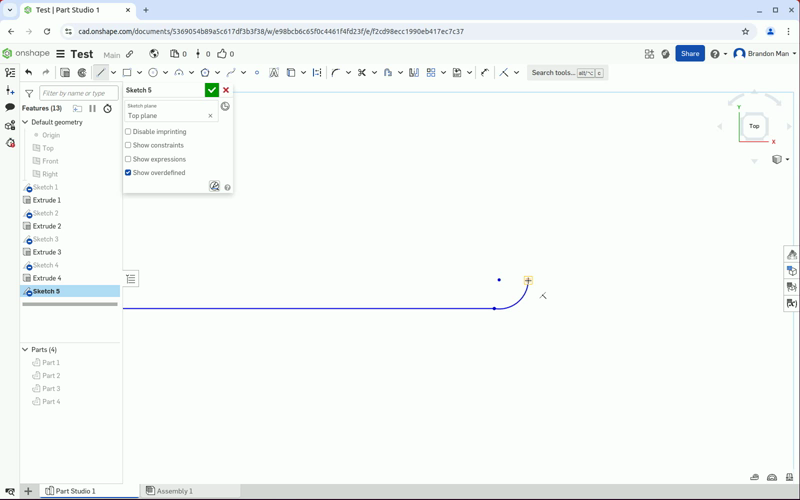
click(528, 280)
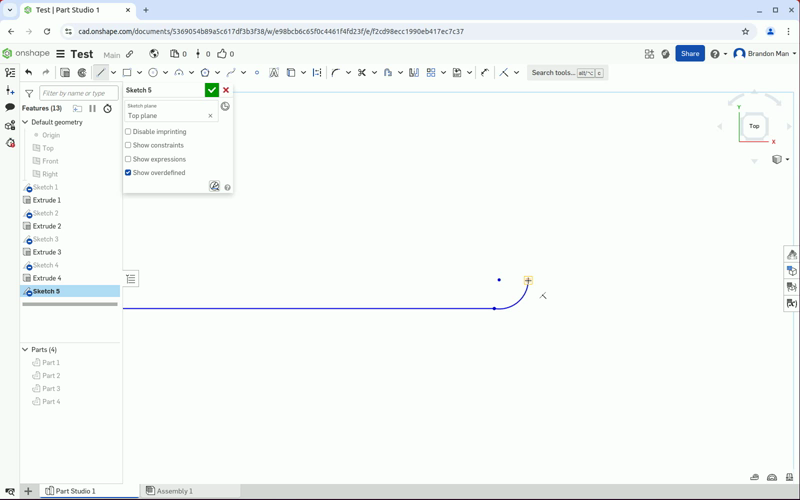
scroll(-6)
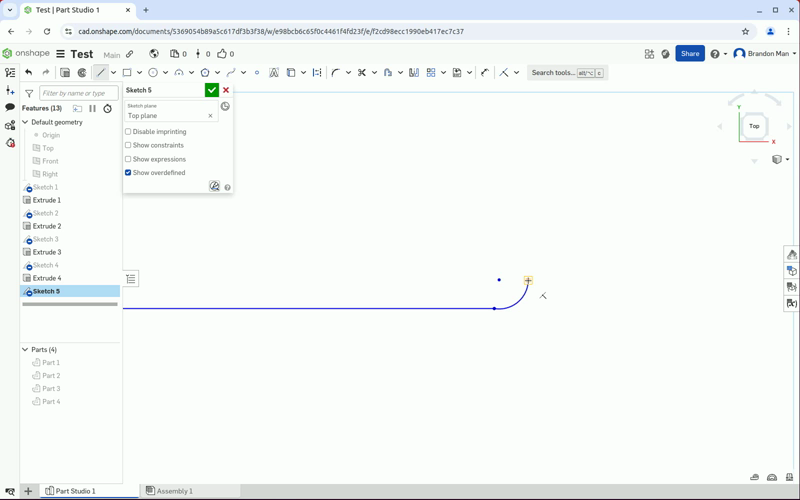
scroll(-6)
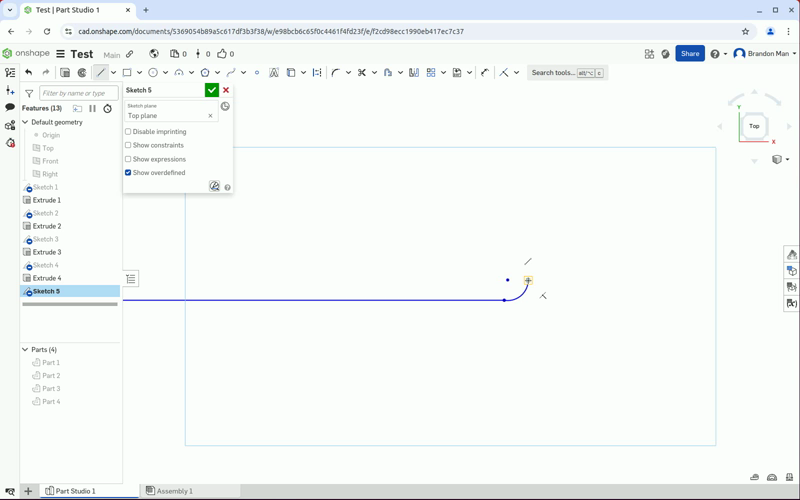
scroll(-6)
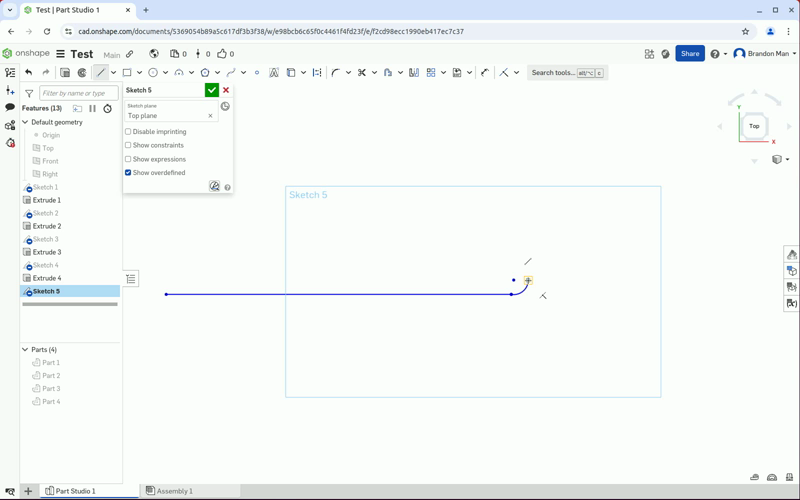
scroll(-6)
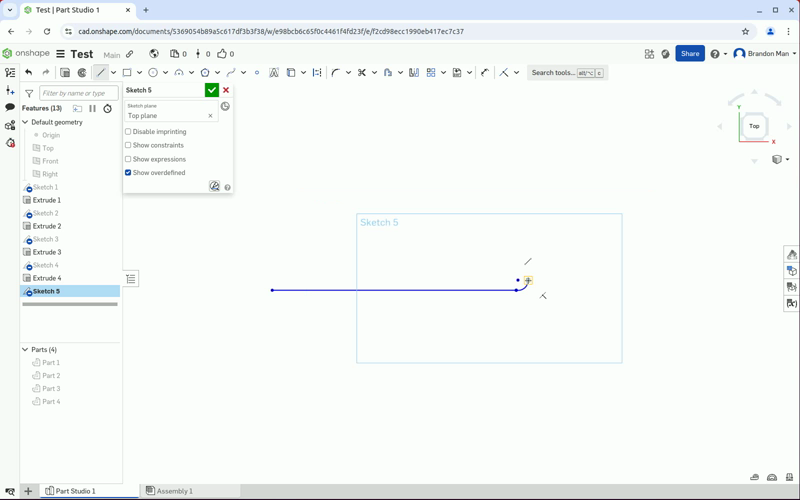
scroll(-6)
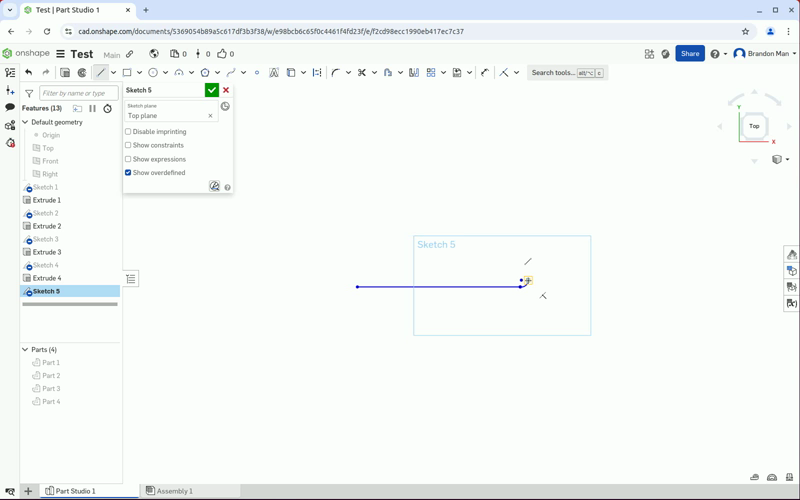
scroll(-6)
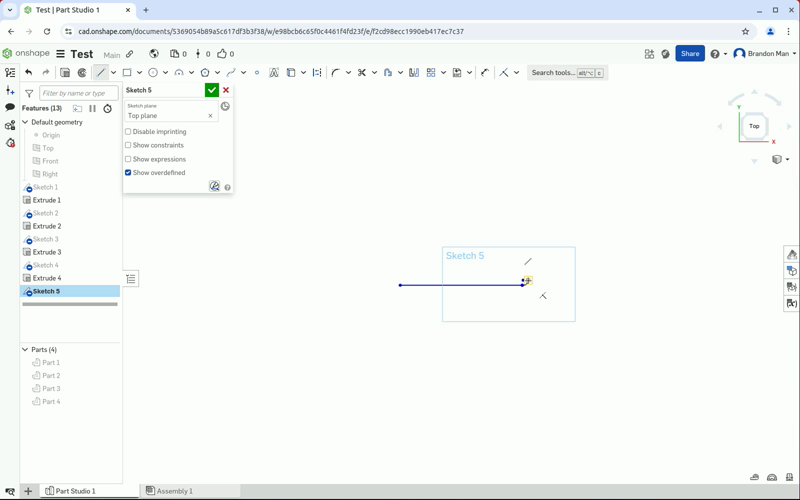
scroll(-6)
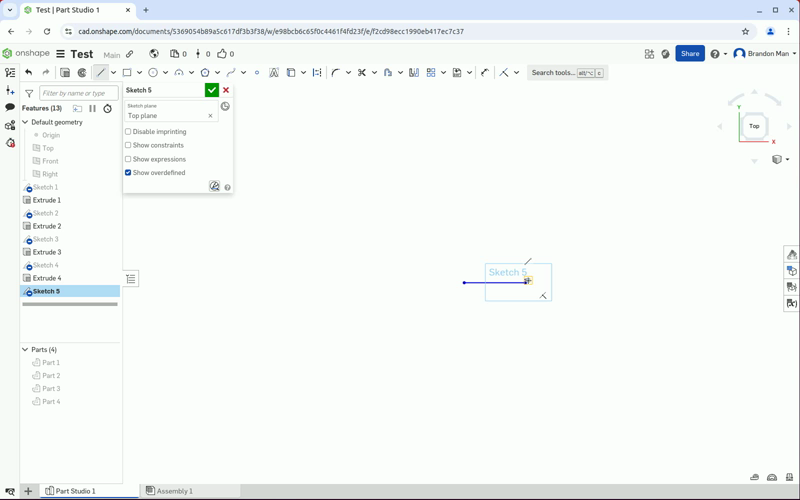
key_down(shift)
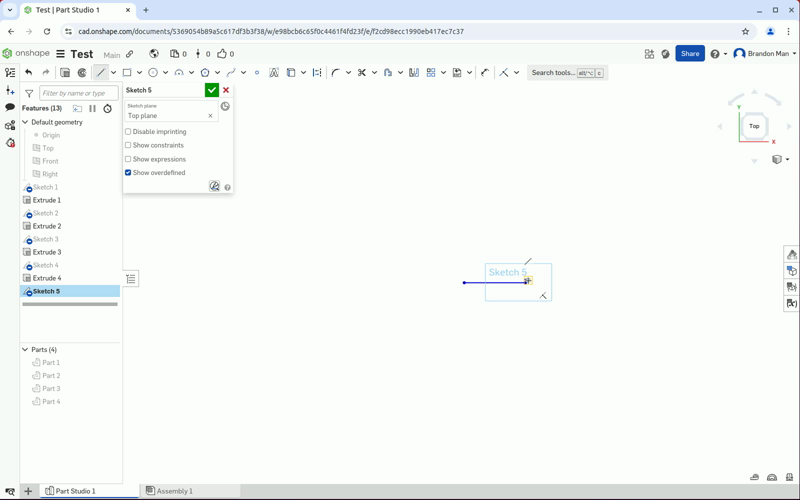
mouse_move(558, 280)
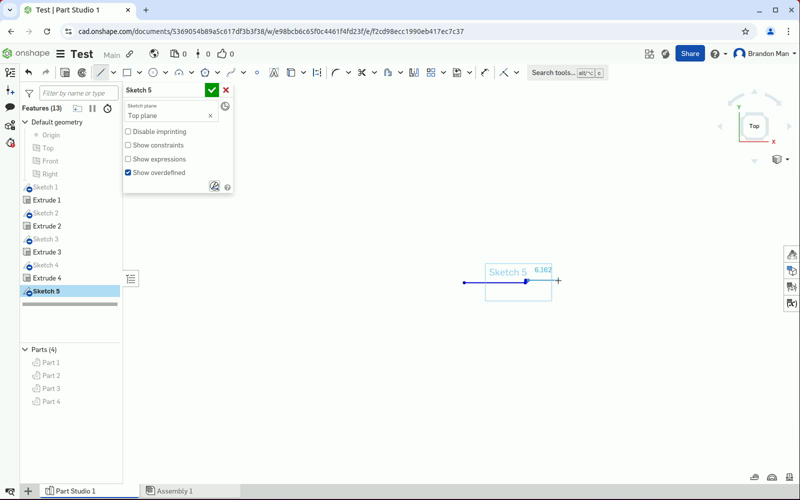
mouse_move(528, 271)
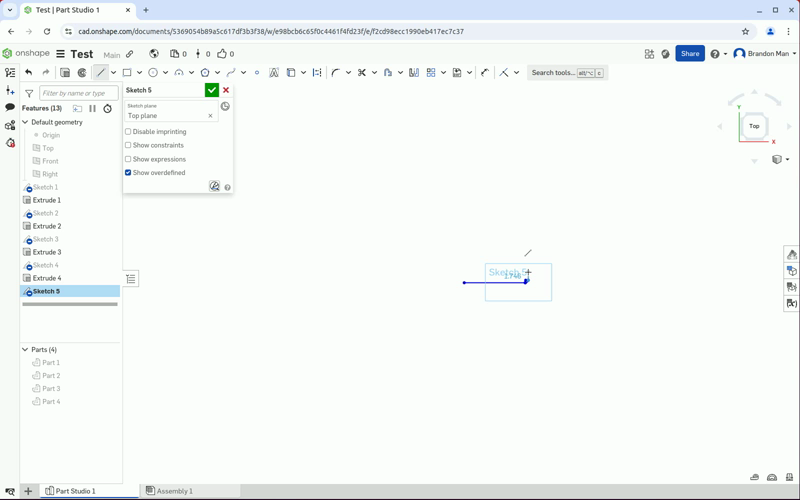
click(528, 271)
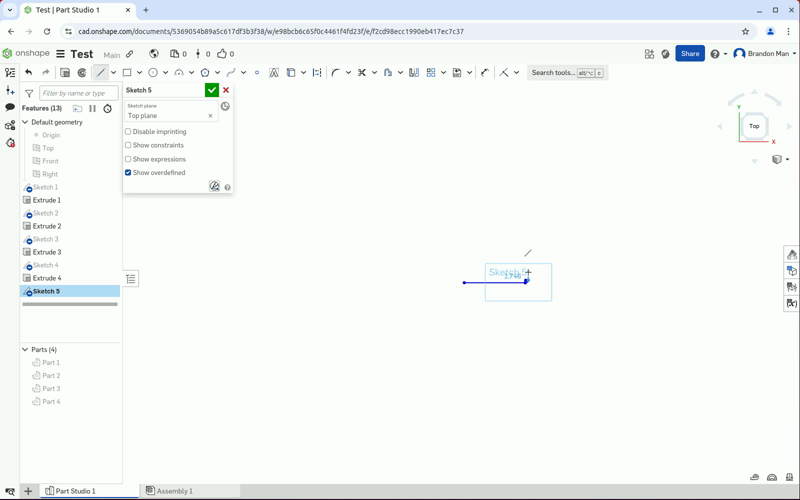
key_up(shift)
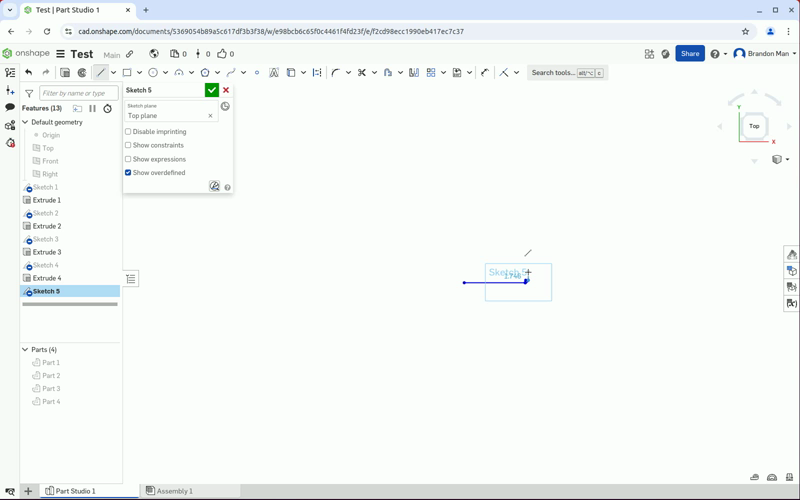
key_down(shift)
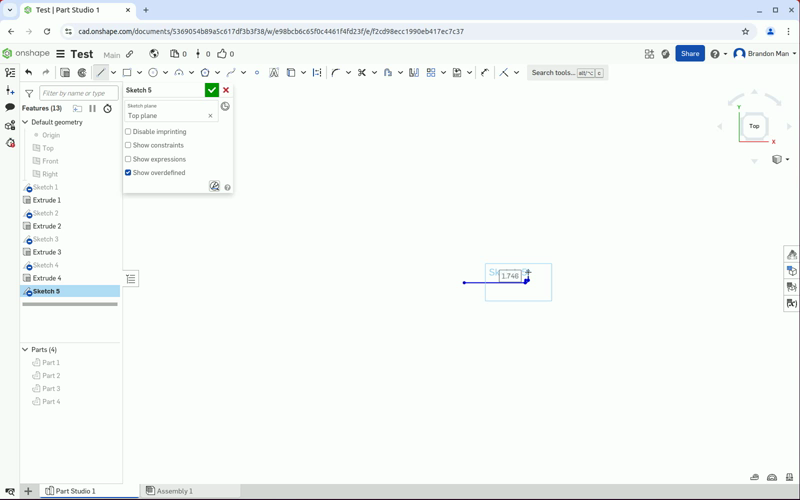
mouse_move(558, 271)
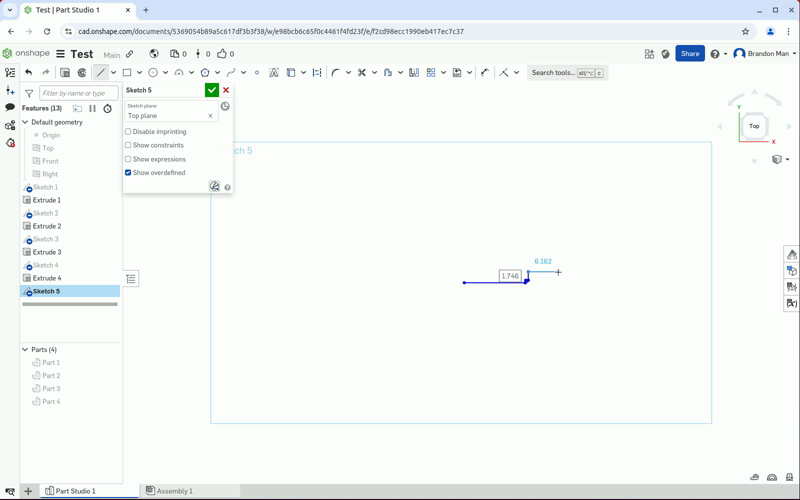
mouse_move(524, 271)
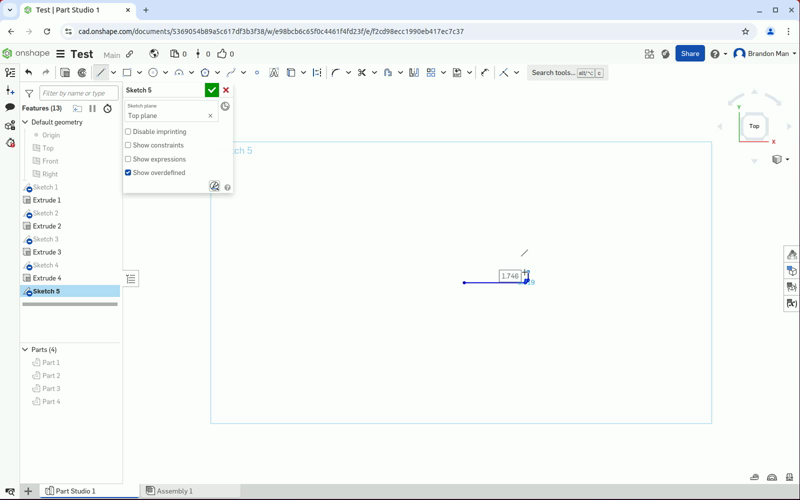
scroll(6)
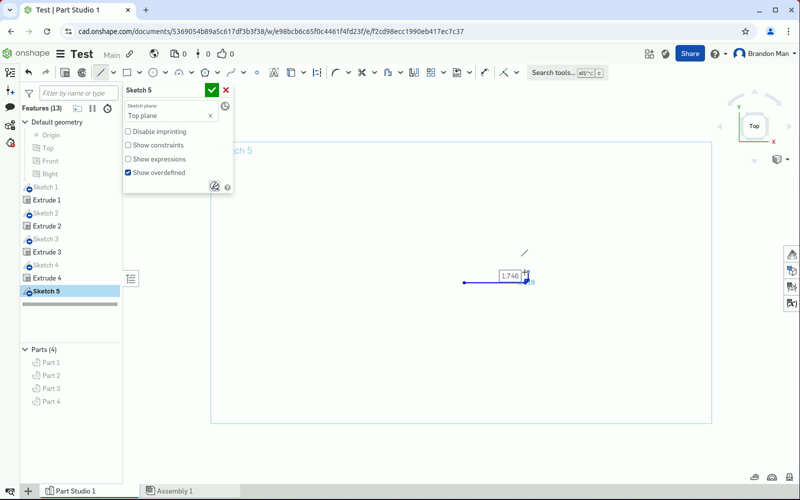
scroll(6)
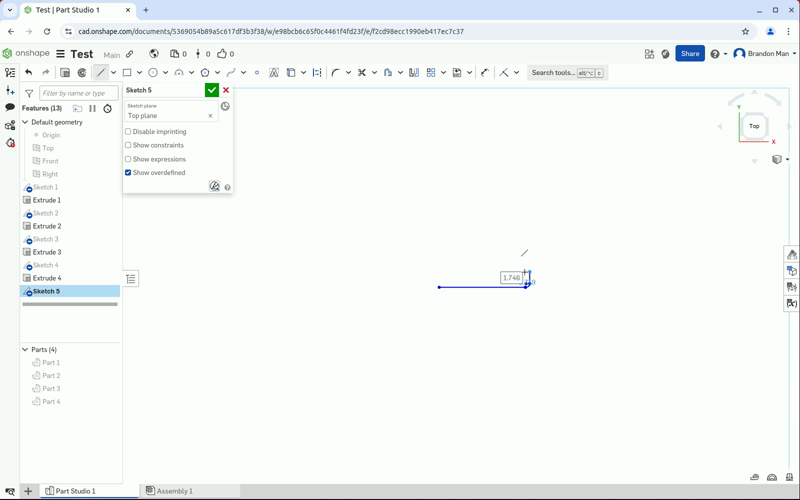
scroll(6)
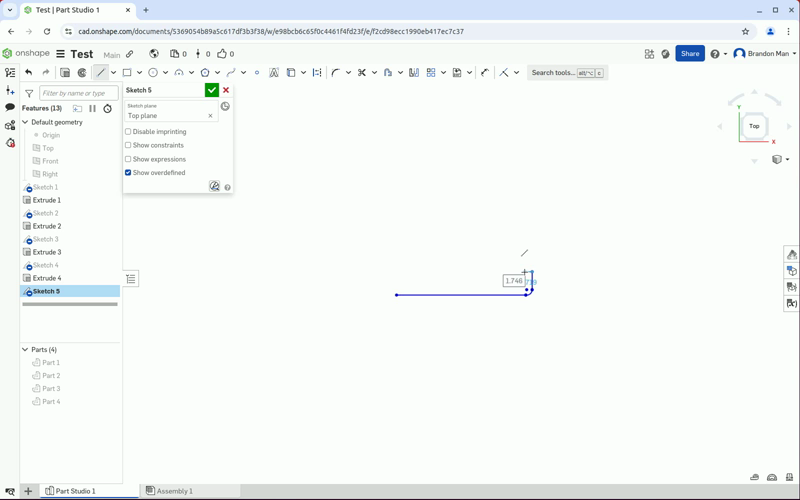
scroll(6)
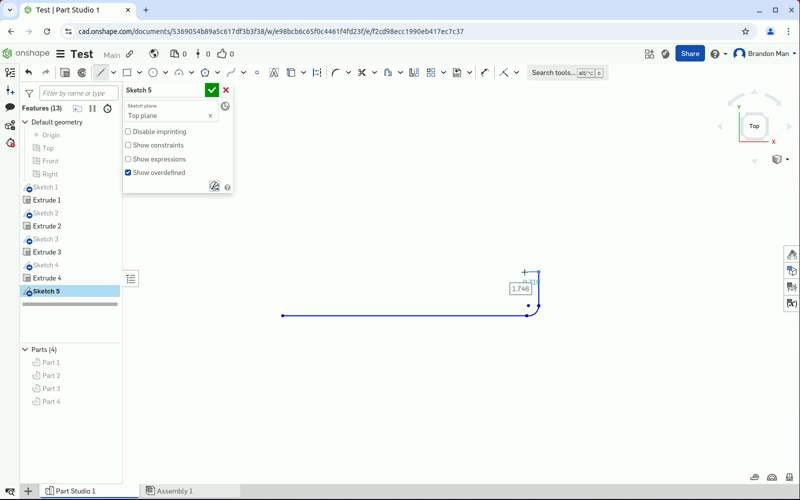
scroll(6)
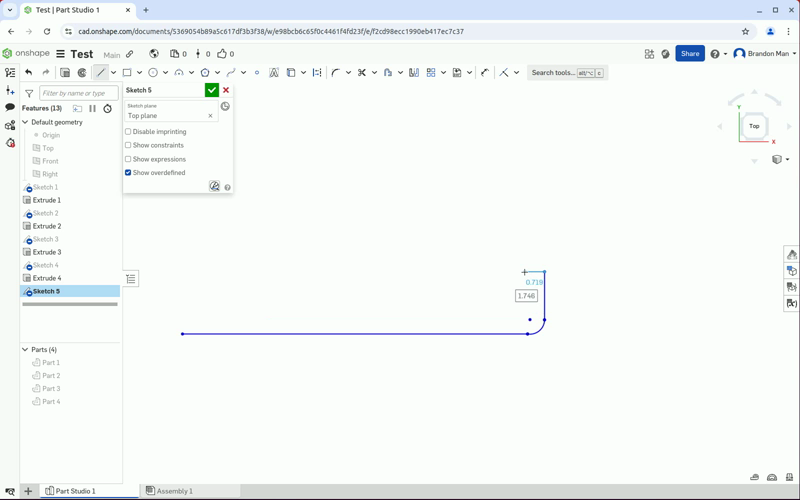
scroll(6)
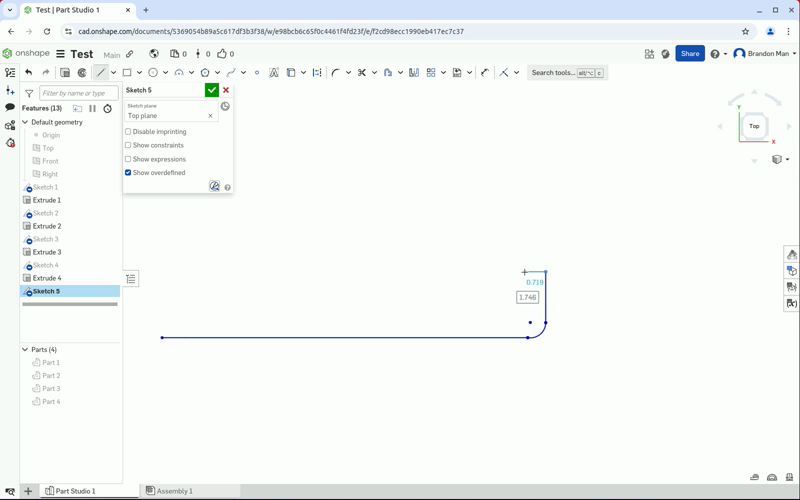
scroll(6)
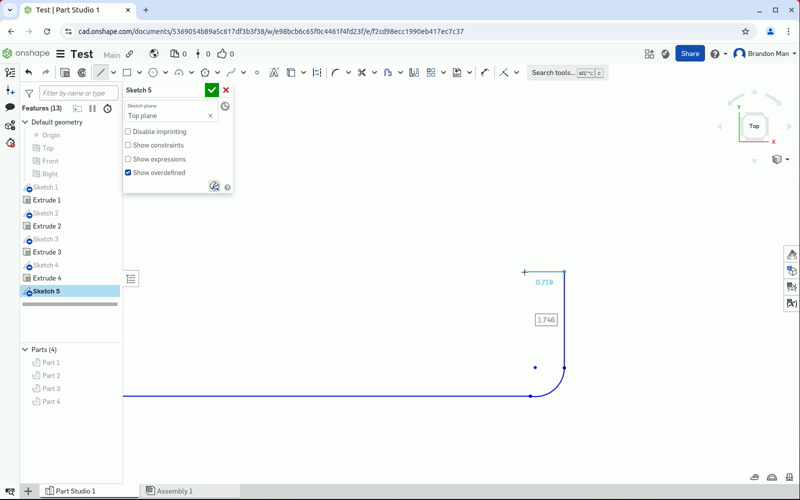
click(524, 271)
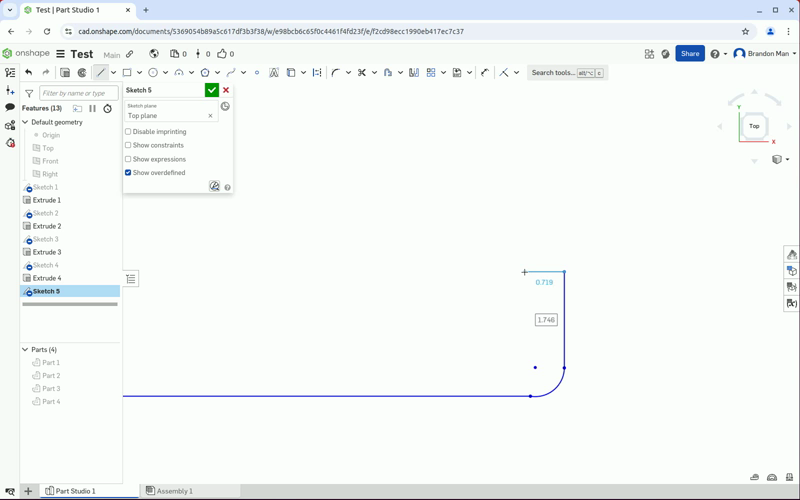
scroll(-6)
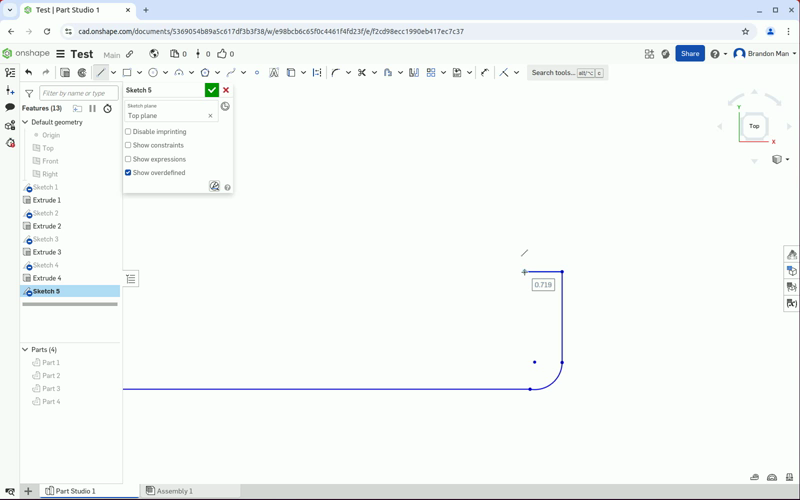
scroll(-6)
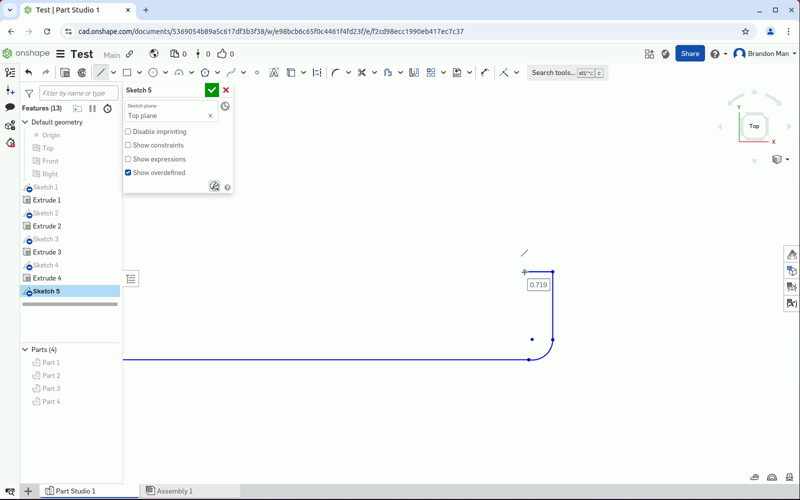
scroll(-6)
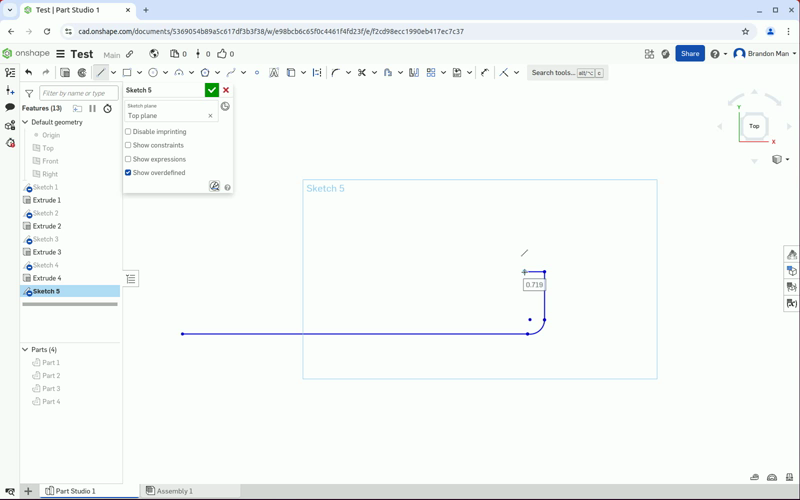
scroll(-6)
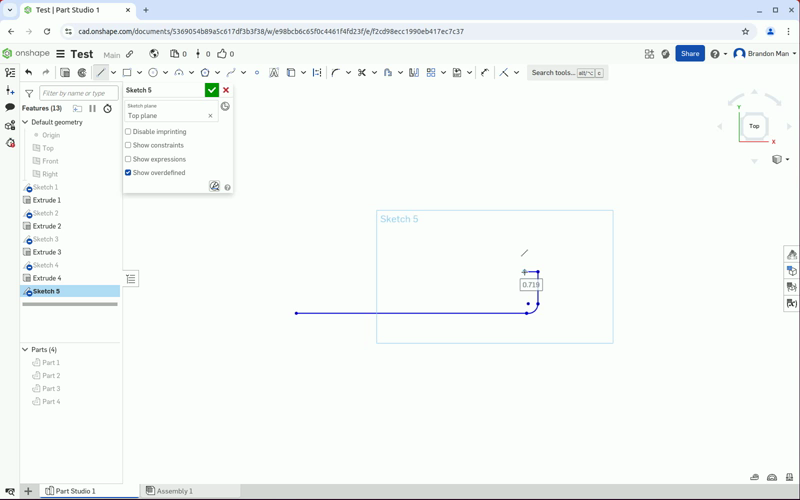
scroll(-6)
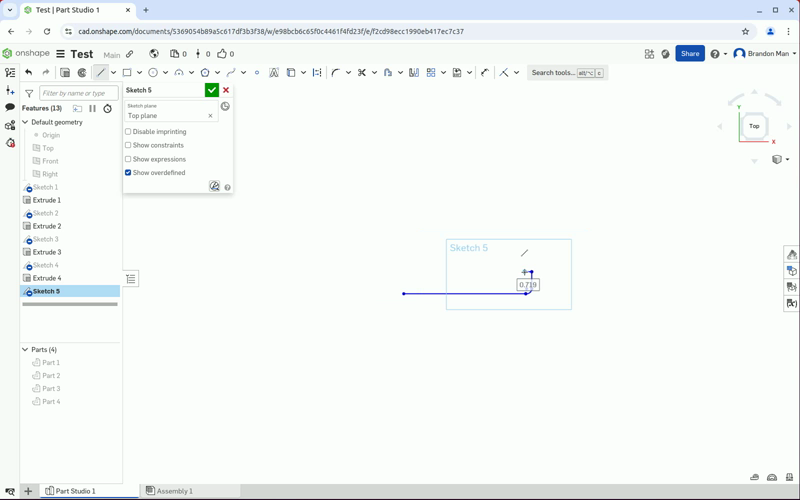
scroll(-6)
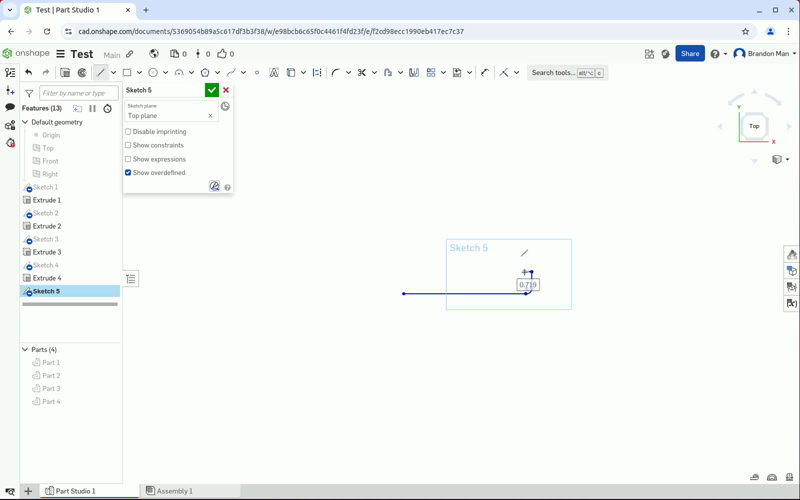
scroll(-6)
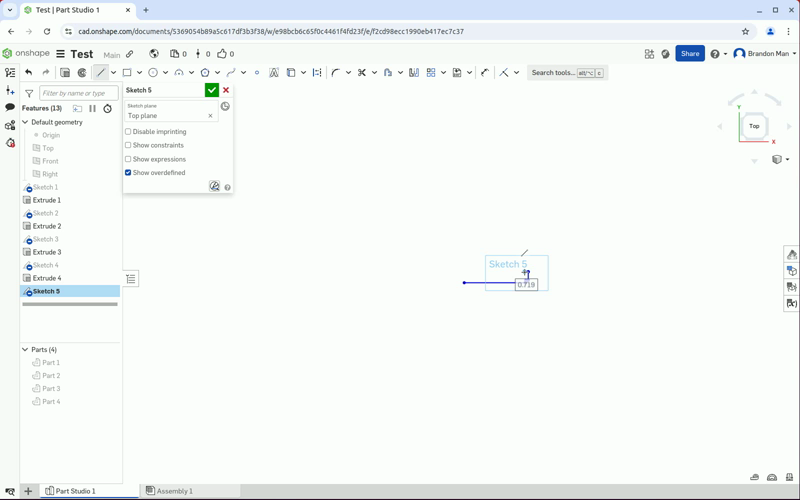
key_up(shift)
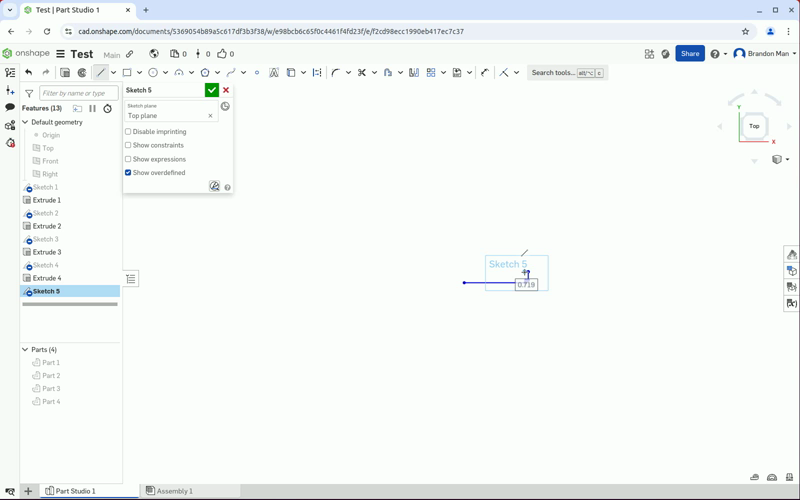
key_down(shift)
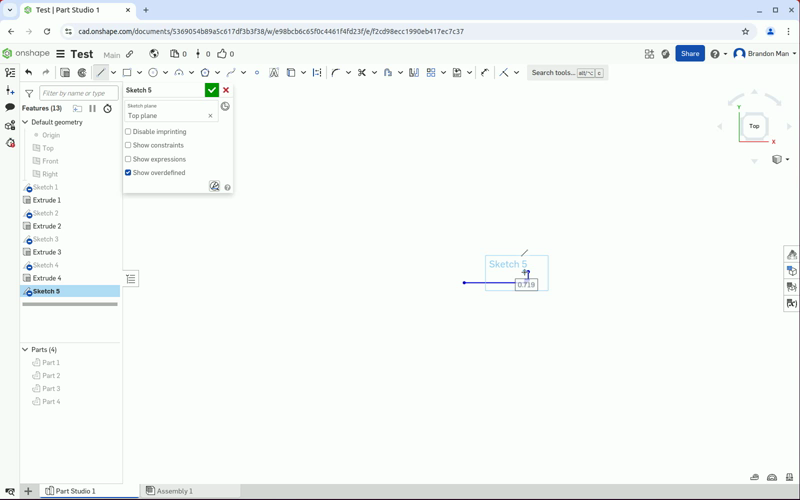
mouse_move(554, 271)
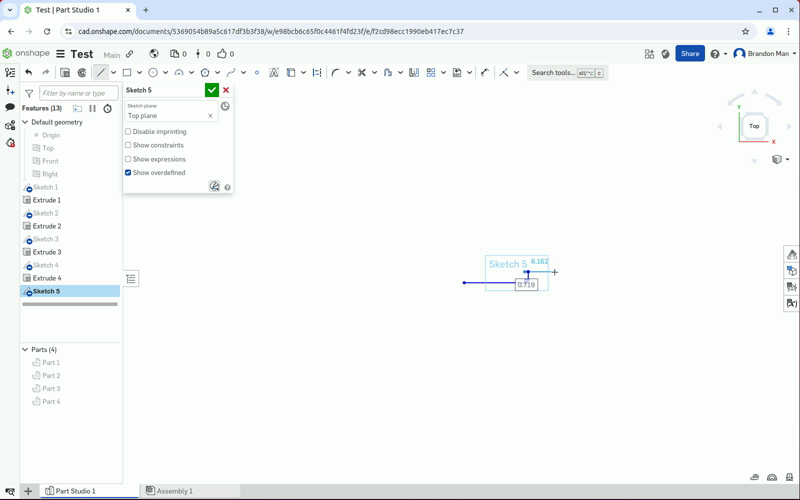
mouse_move(524, 279)
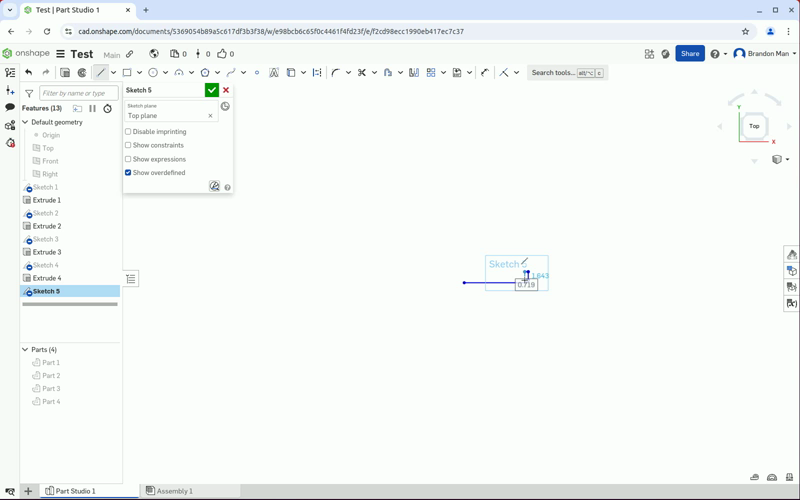
scroll(6)
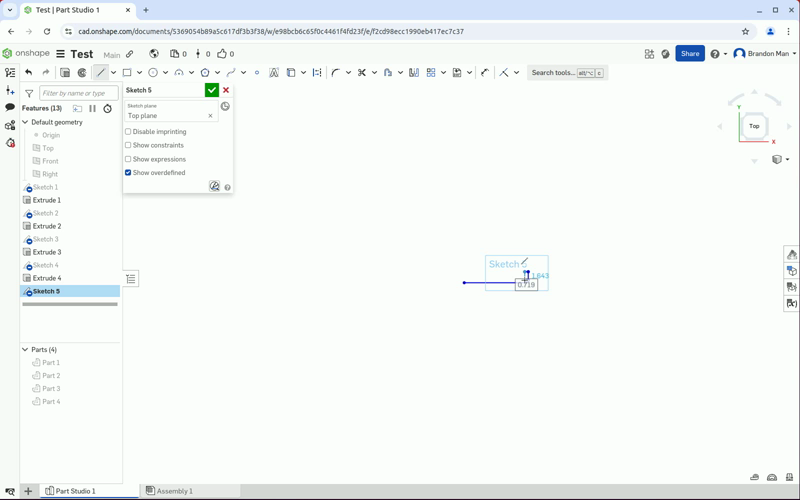
scroll(6)
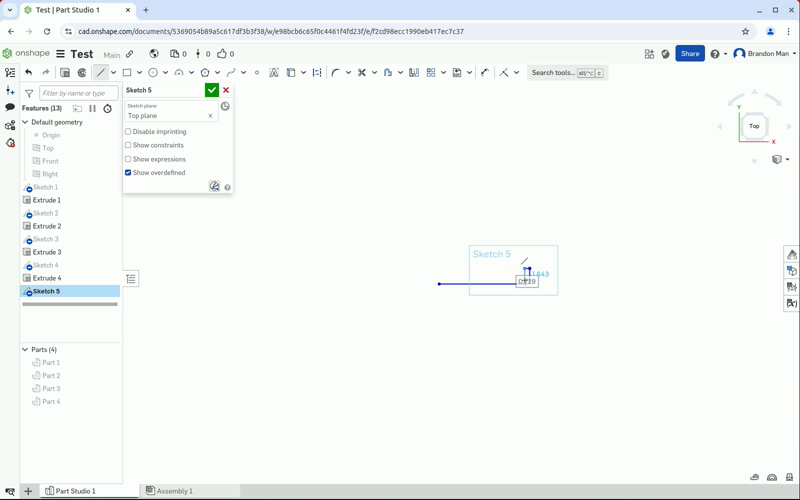
scroll(6)
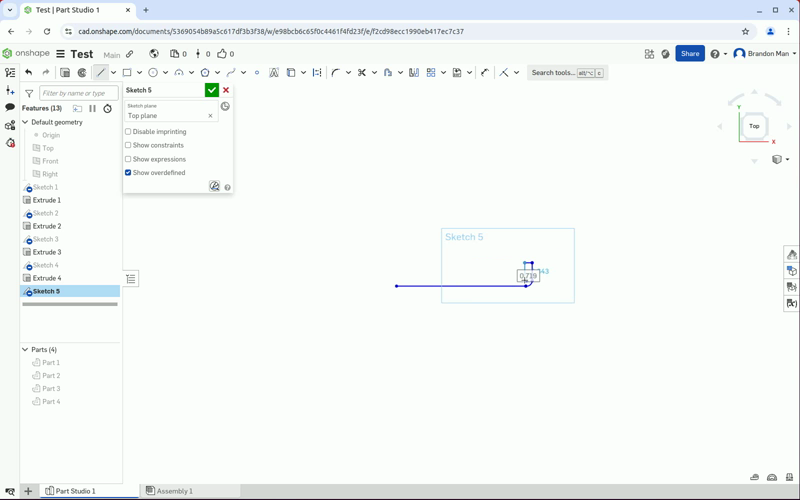
scroll(6)
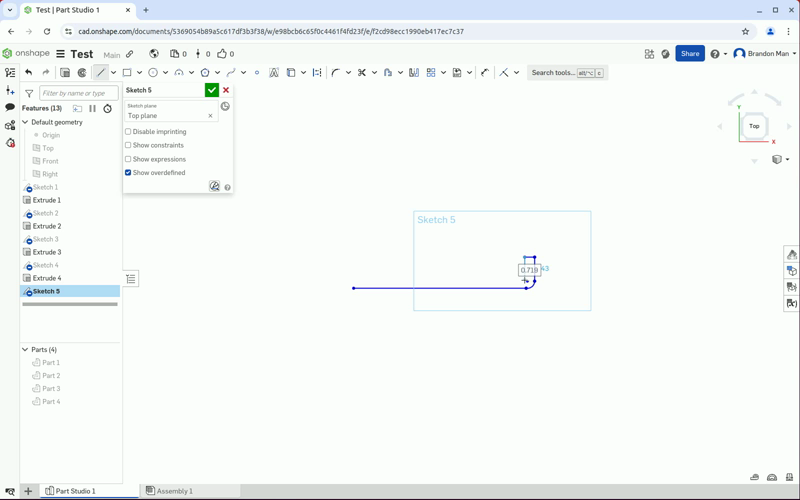
scroll(6)
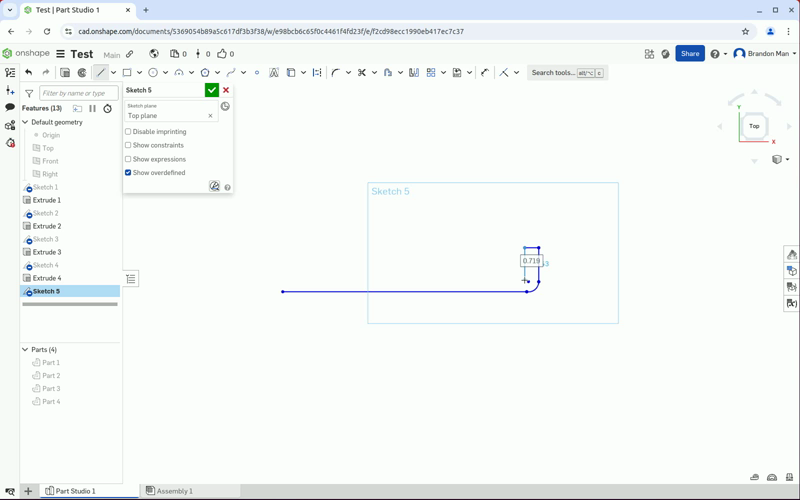
scroll(6)
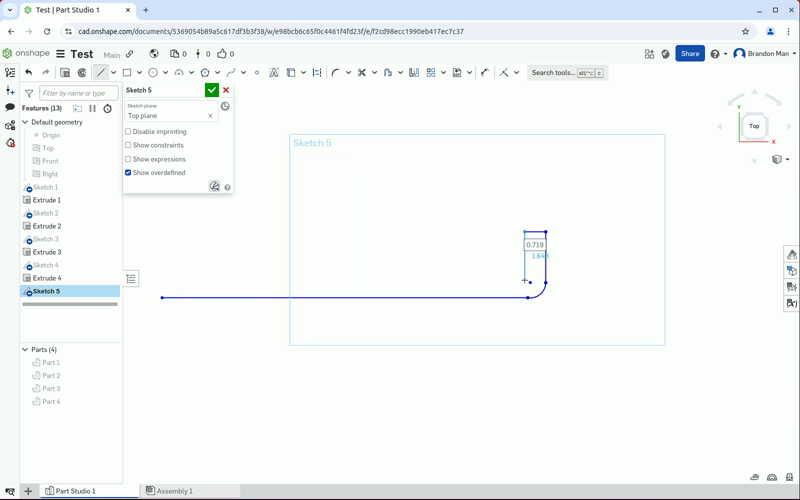
scroll(6)
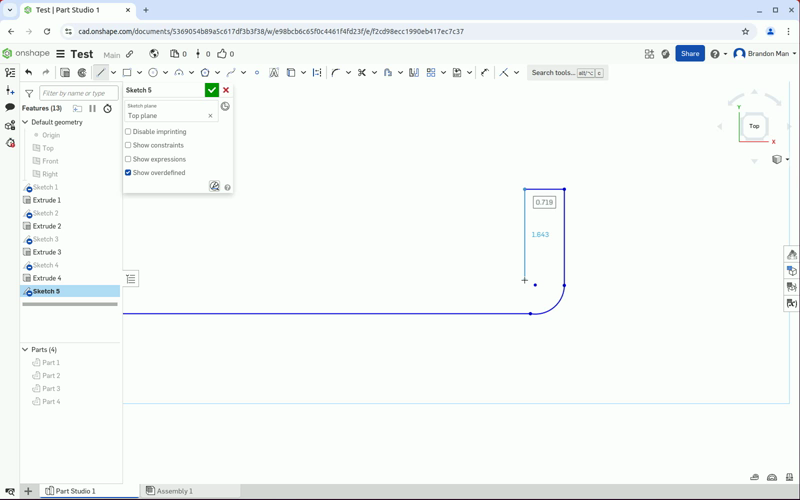
click(524, 279)
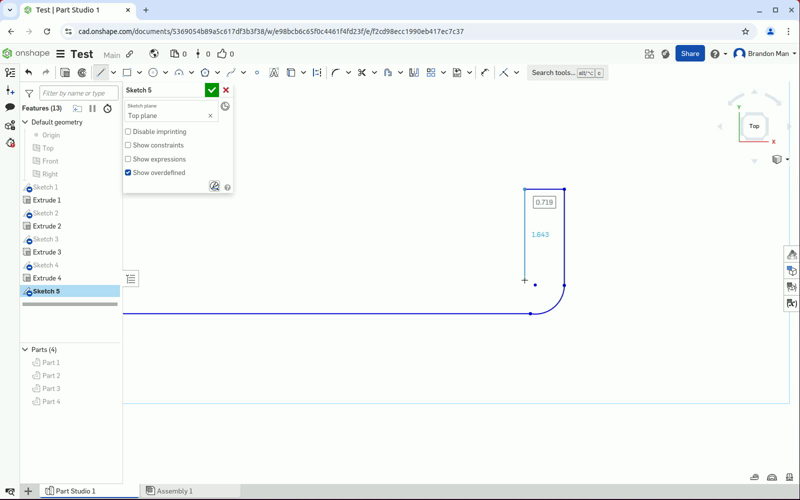
scroll(-6)
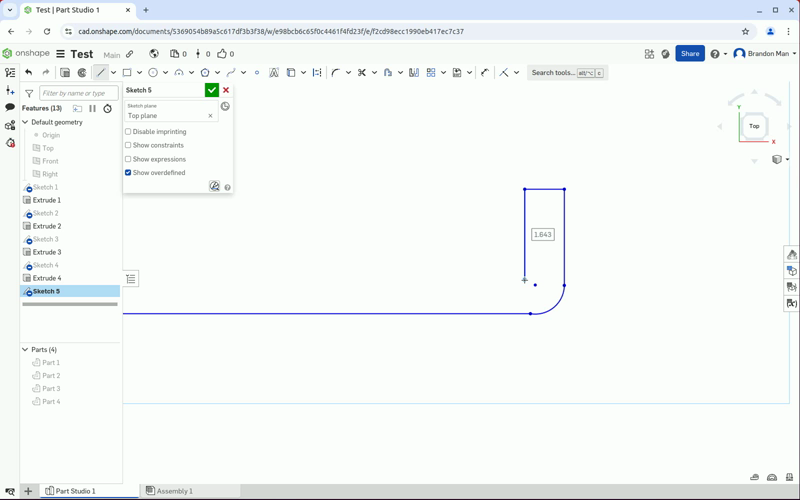
scroll(-6)
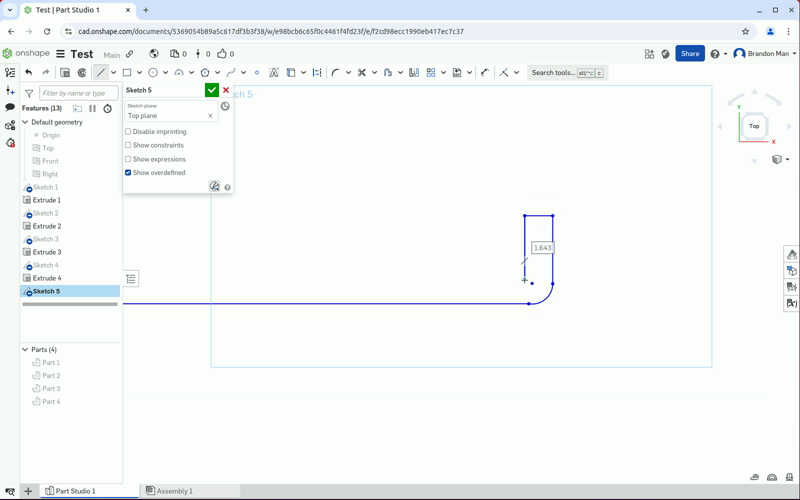
scroll(-6)
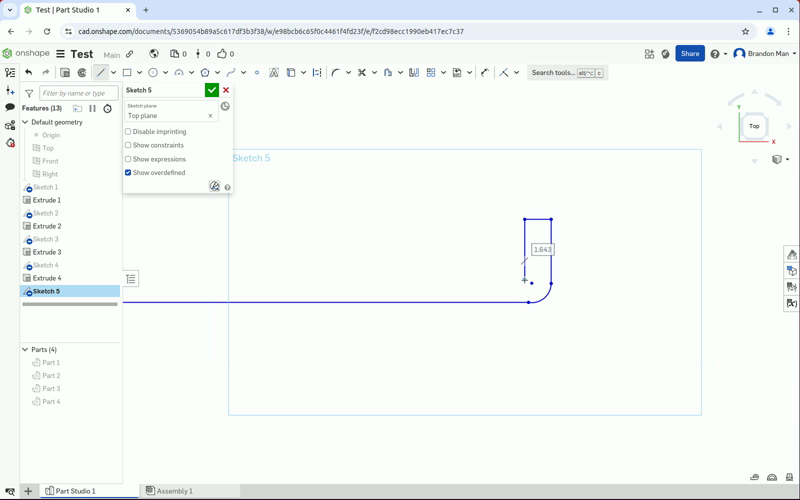
scroll(-6)
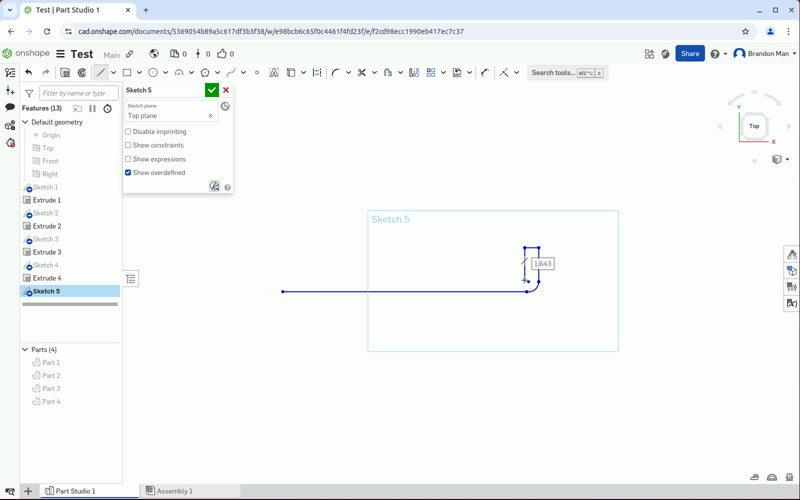
scroll(-6)
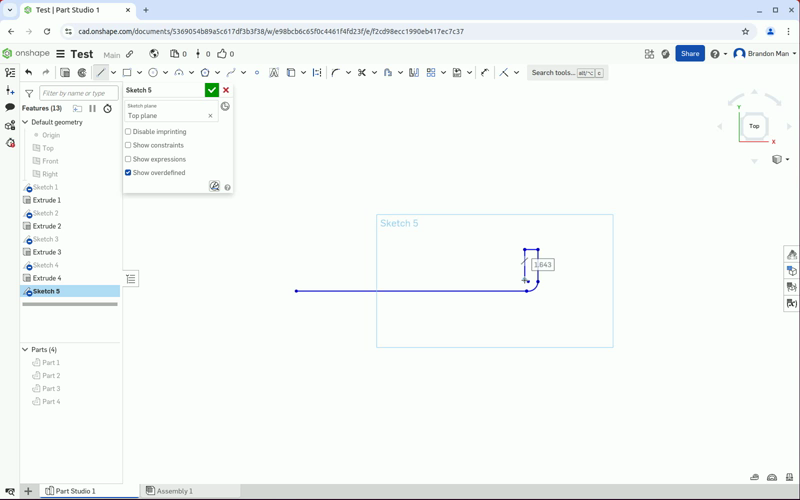
scroll(-6)
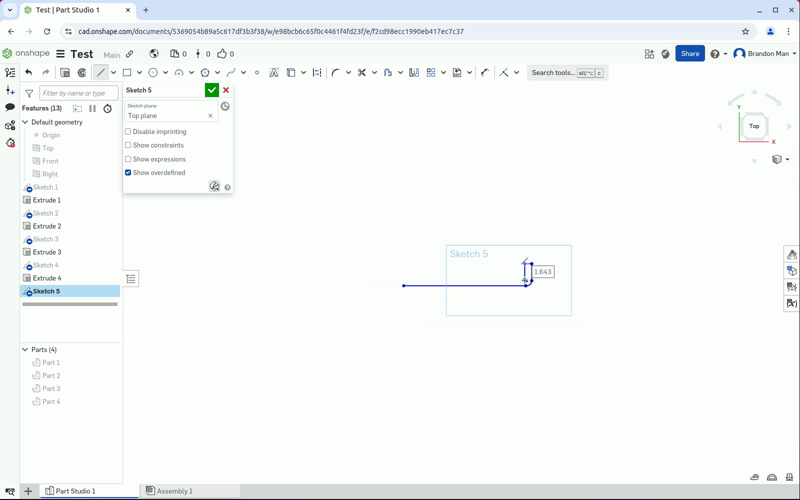
scroll(-6)
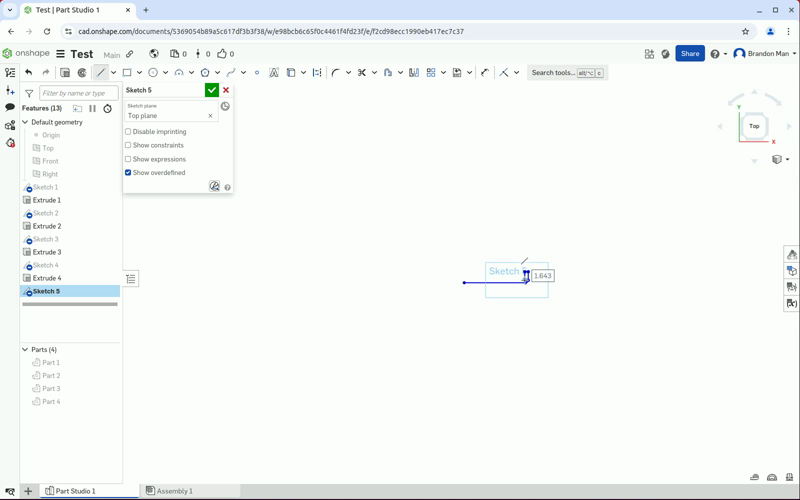
key_up(shift)
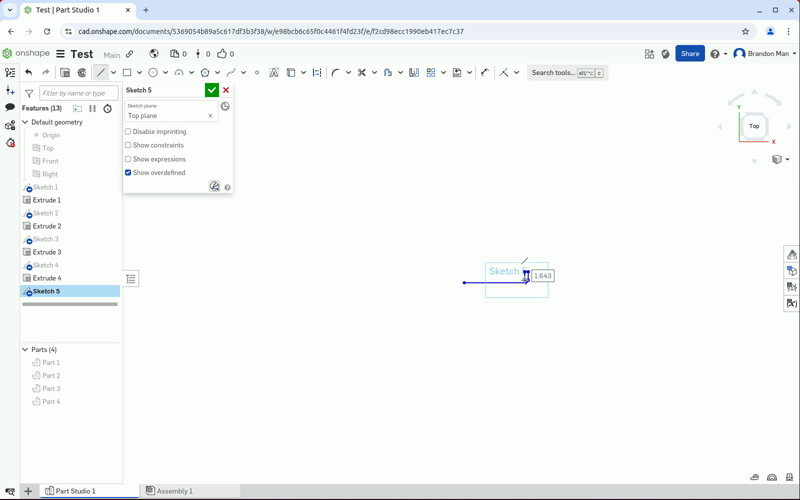
key_down(shift)
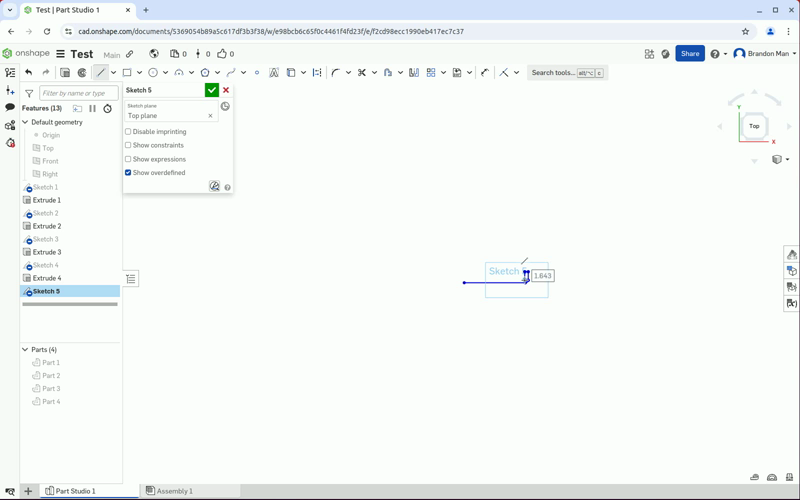
mouse_move(464, 279)
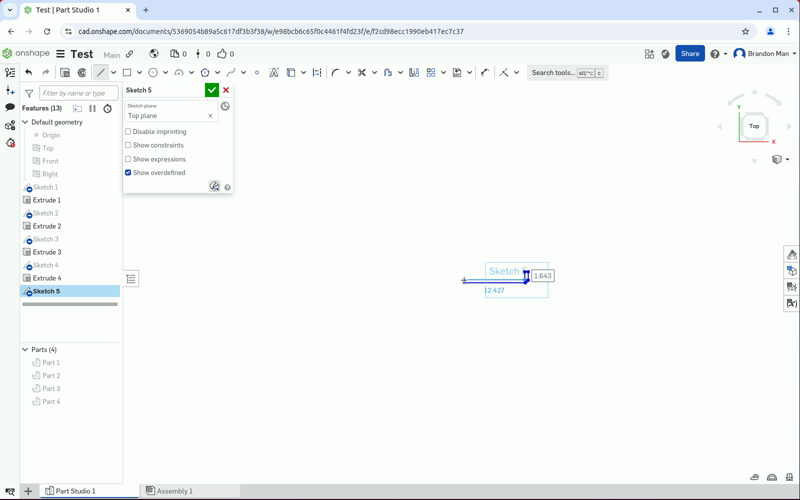
scroll(6)
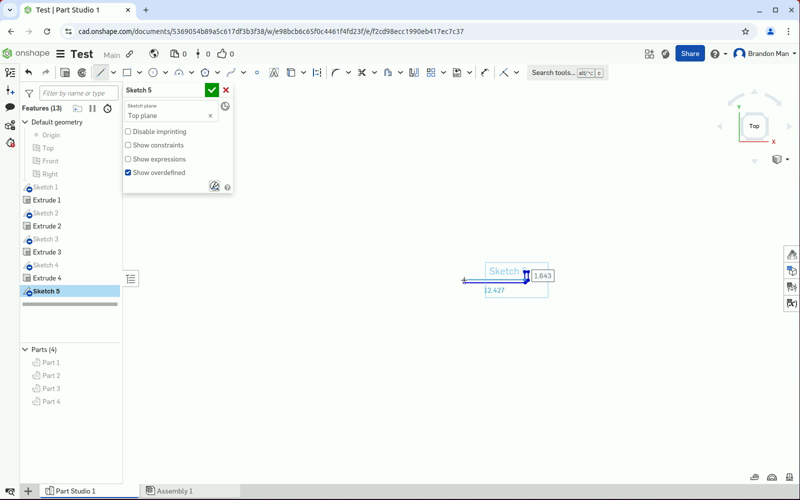
scroll(6)
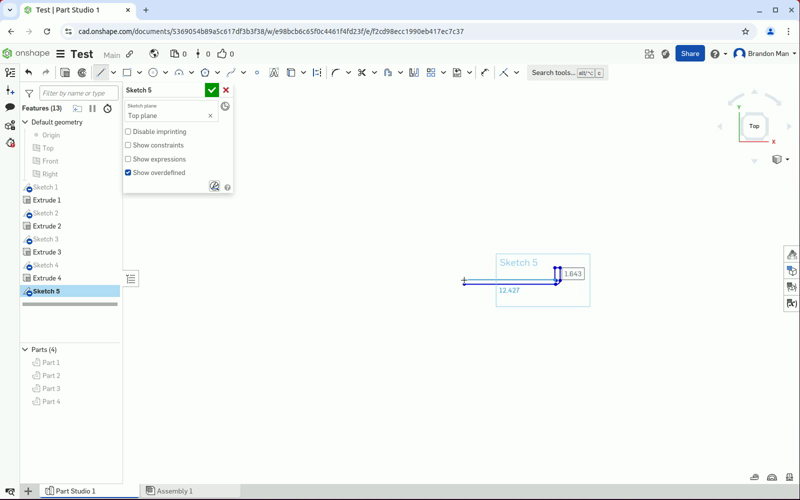
scroll(6)
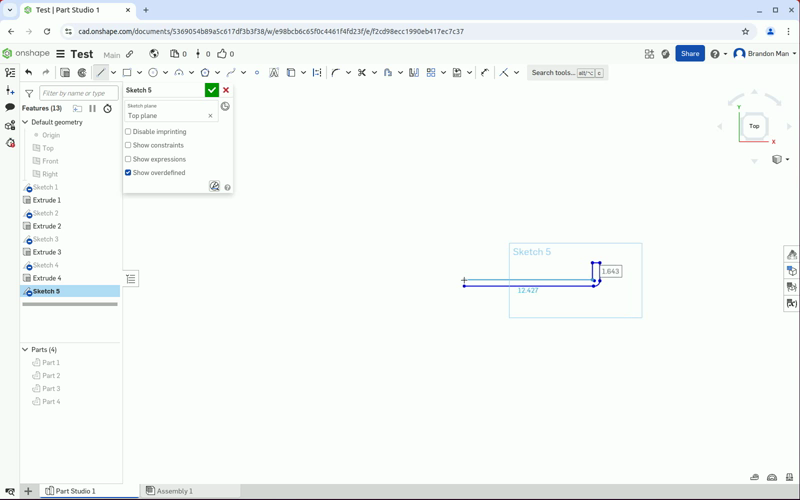
scroll(6)
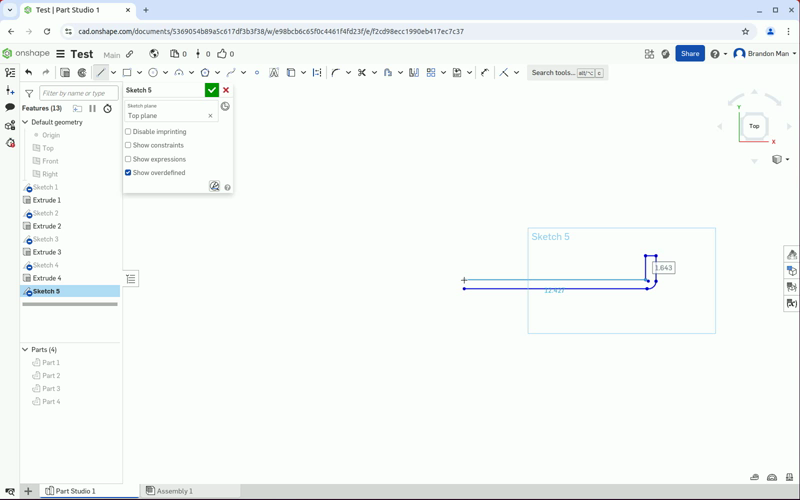
scroll(6)
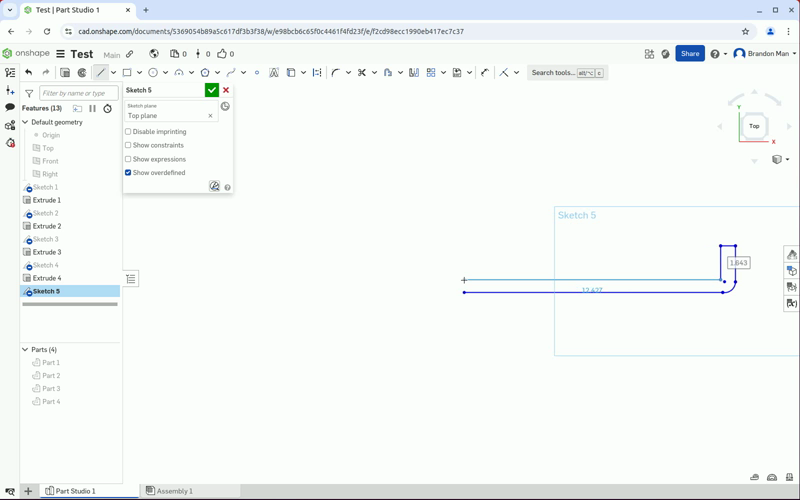
scroll(6)
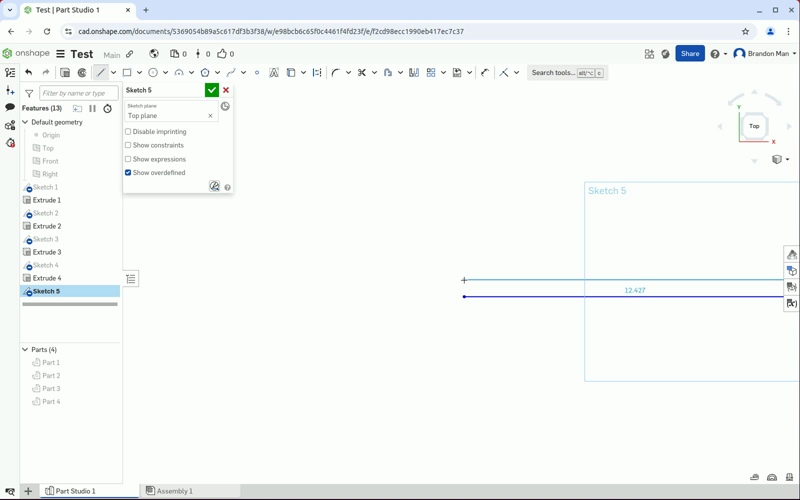
scroll(6)
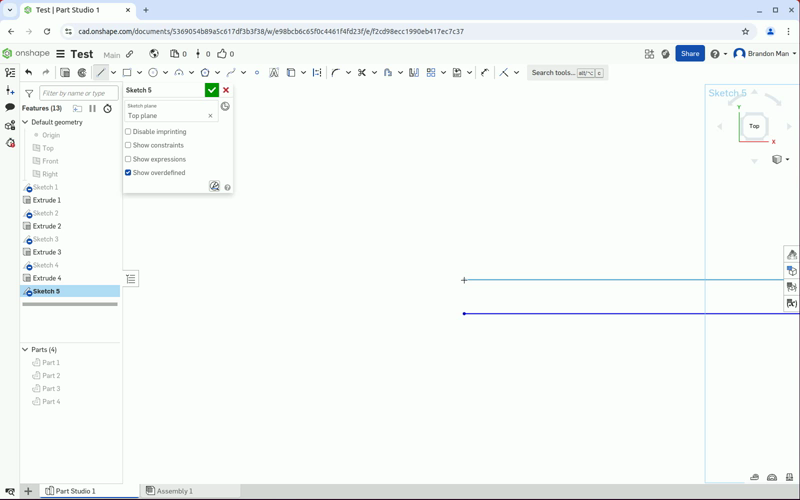
click(464, 279)
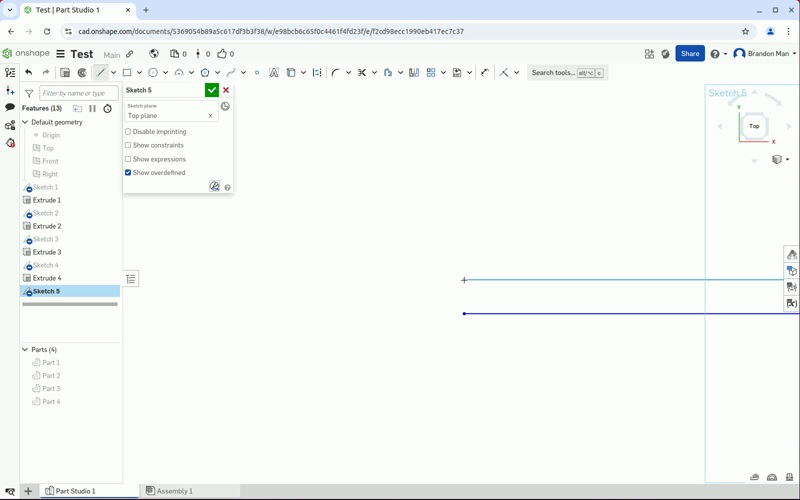
scroll(-6)
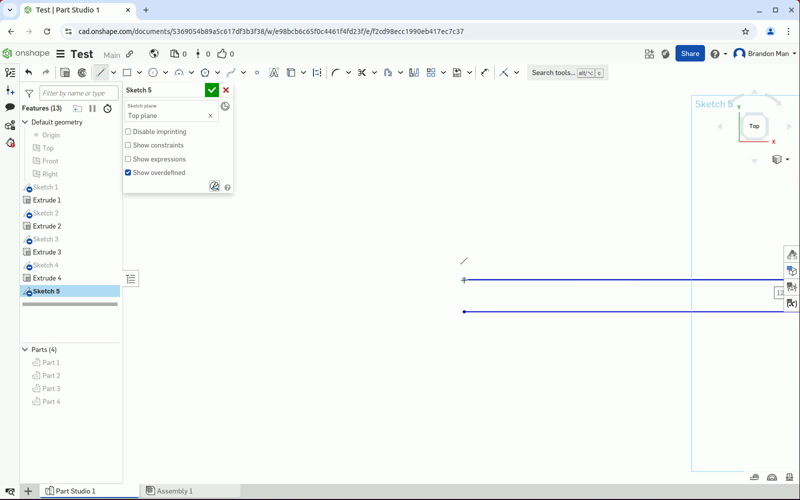
scroll(-6)
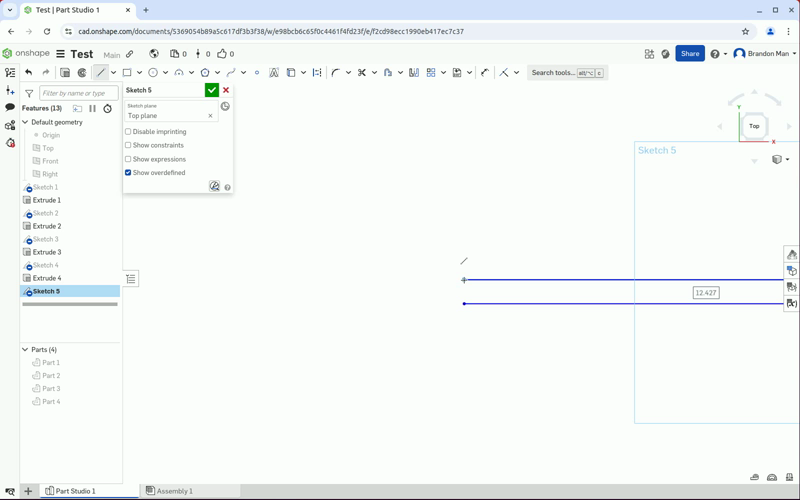
scroll(-6)
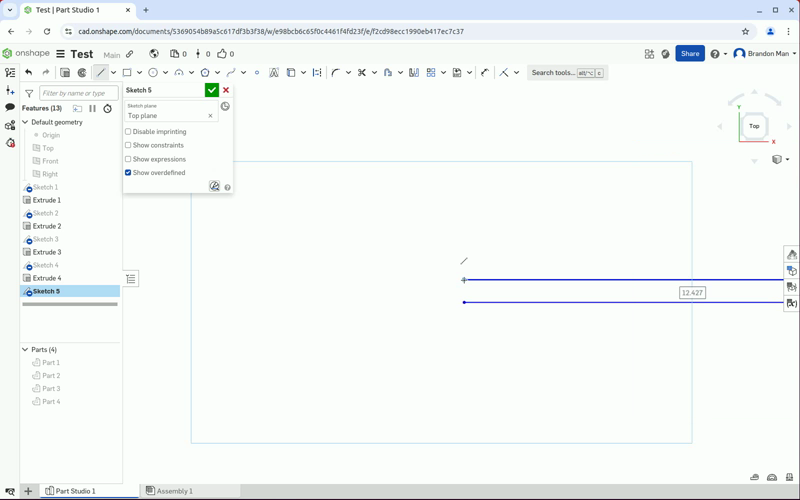
scroll(-6)
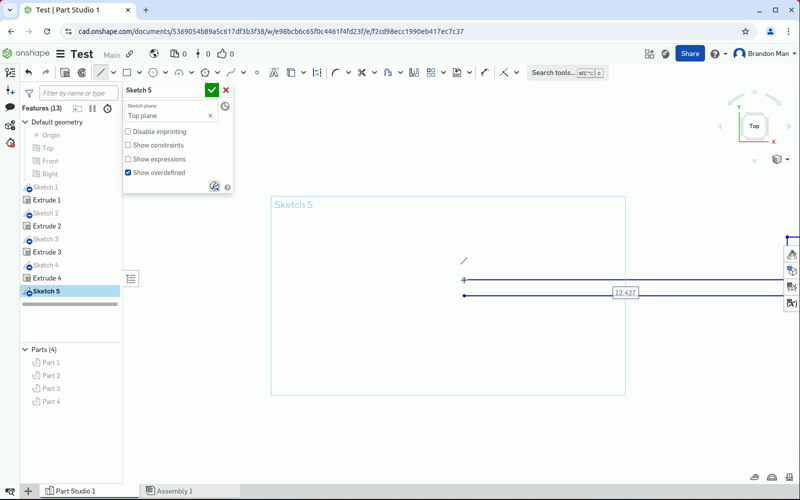
scroll(-6)
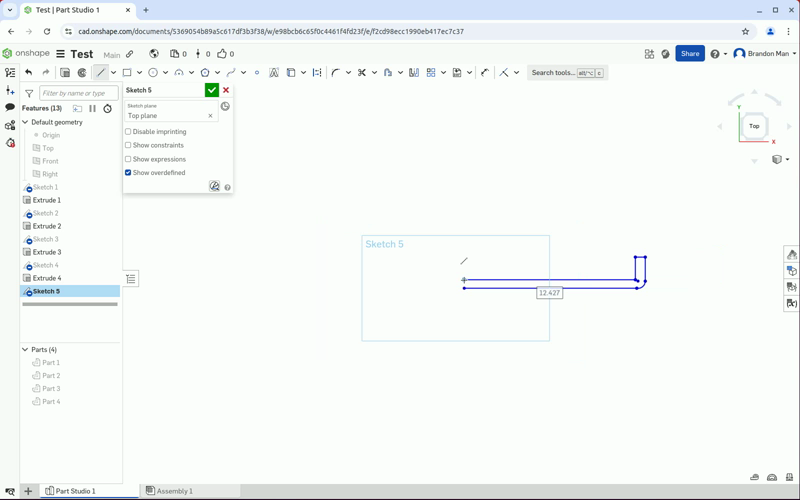
scroll(-6)
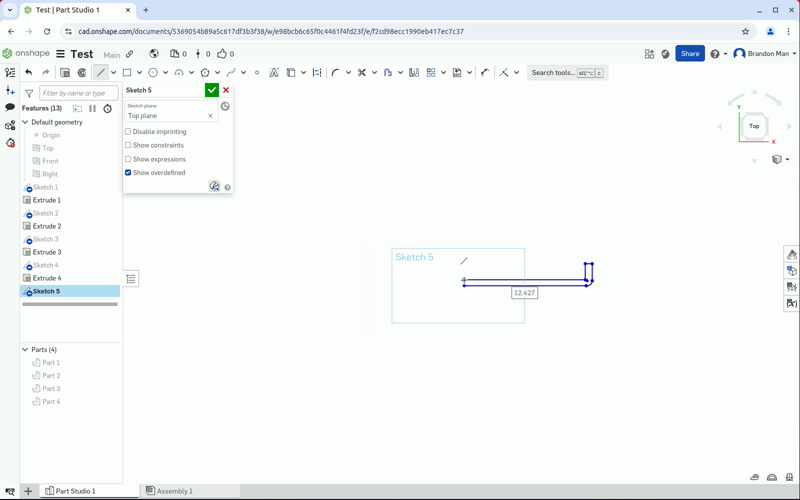
scroll(-6)
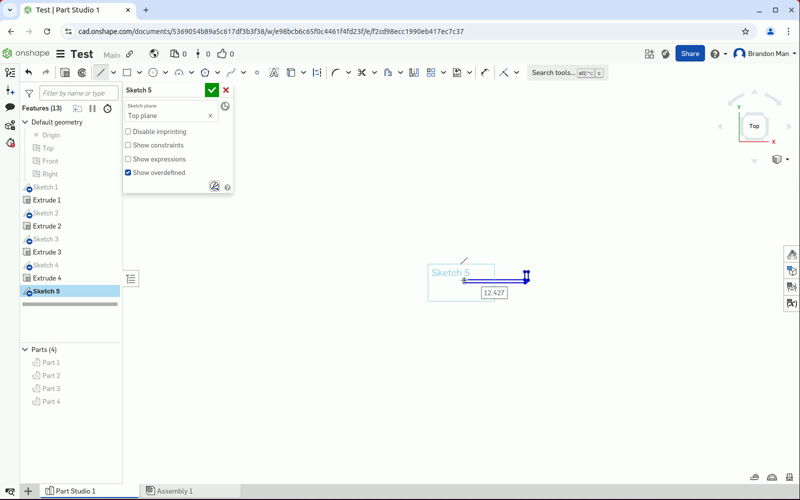
key_up(shift)
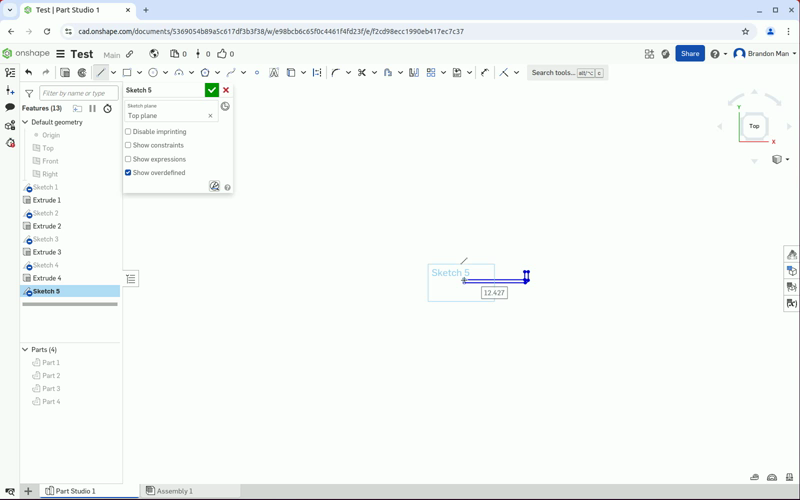
mouse_move(494, 279)
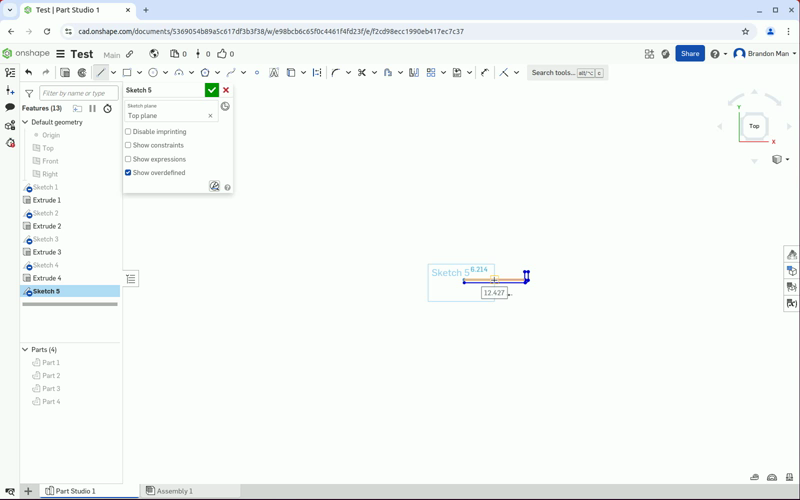
key_down(shift)
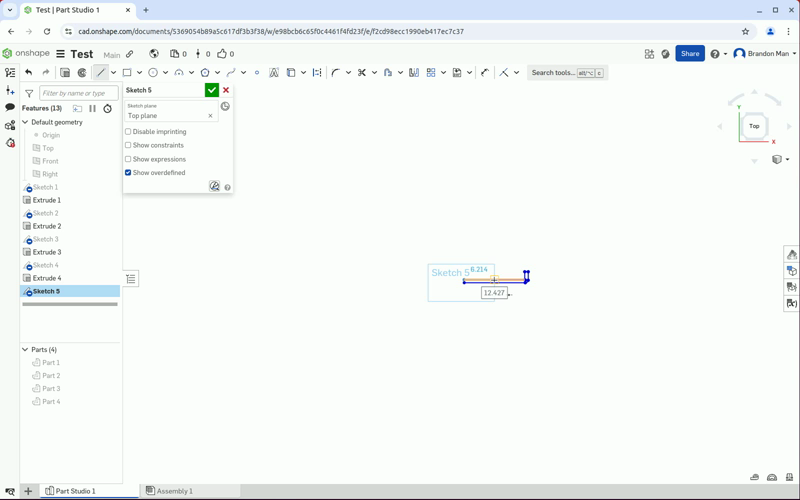
mouse_move(464, 282)
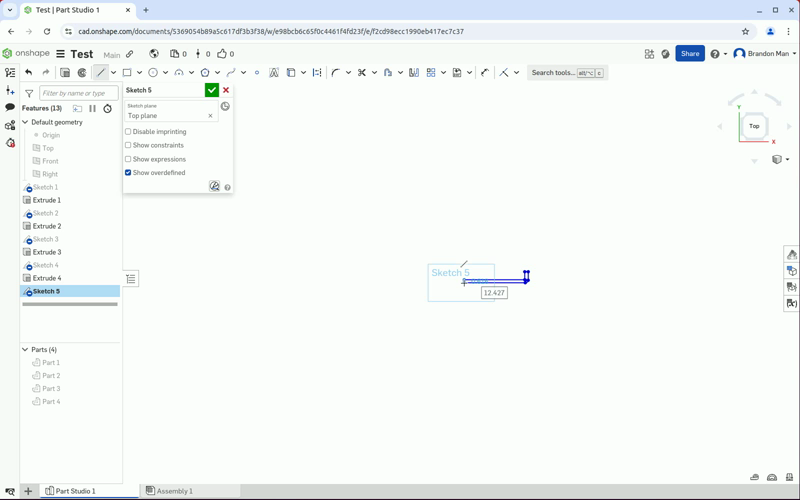
scroll(6)
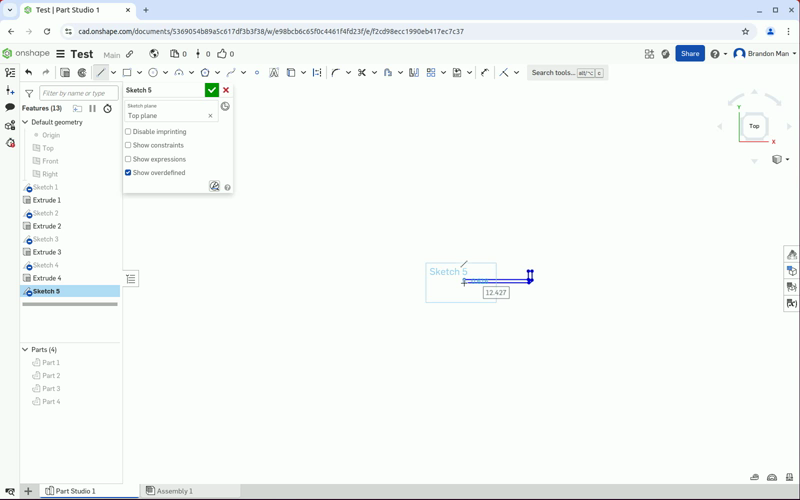
scroll(6)
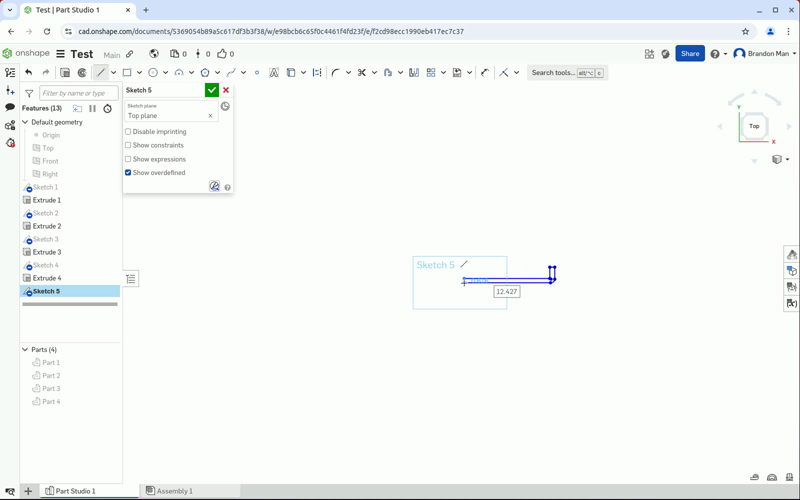
scroll(6)
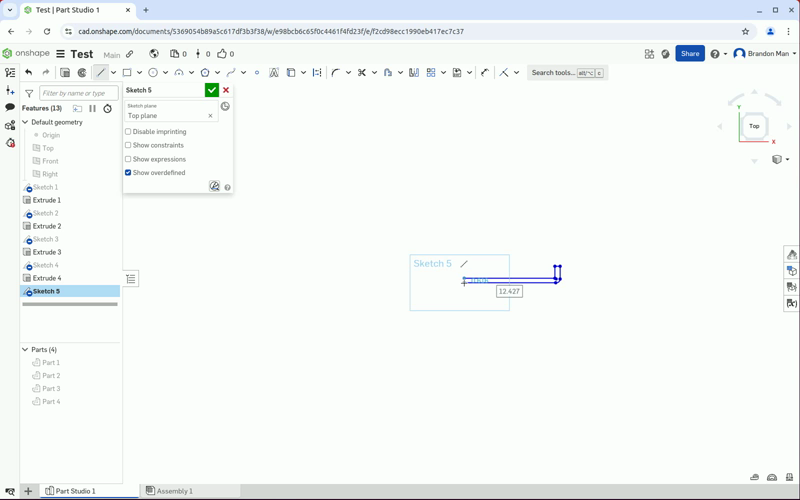
scroll(6)
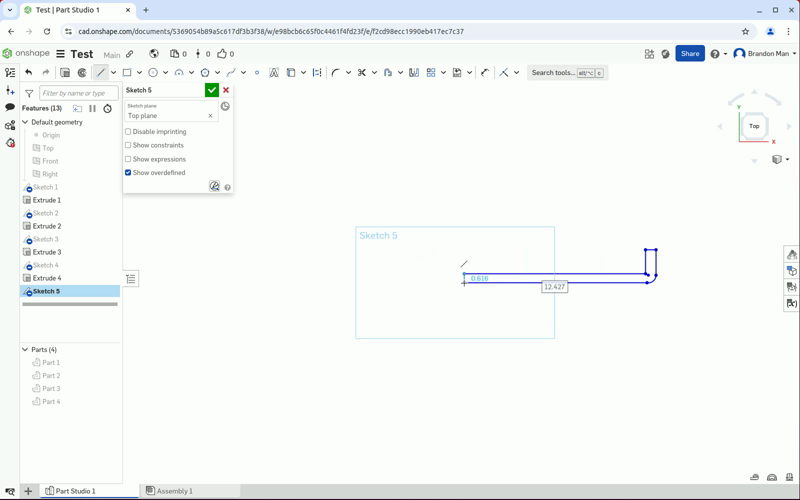
scroll(6)
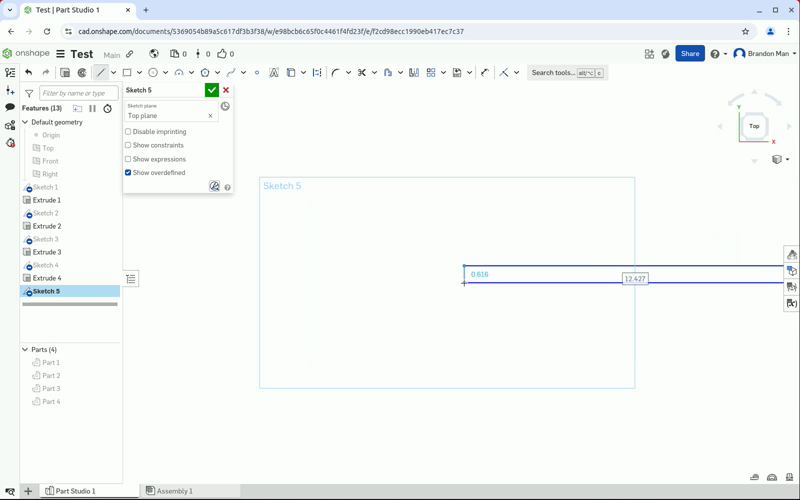
scroll(6)
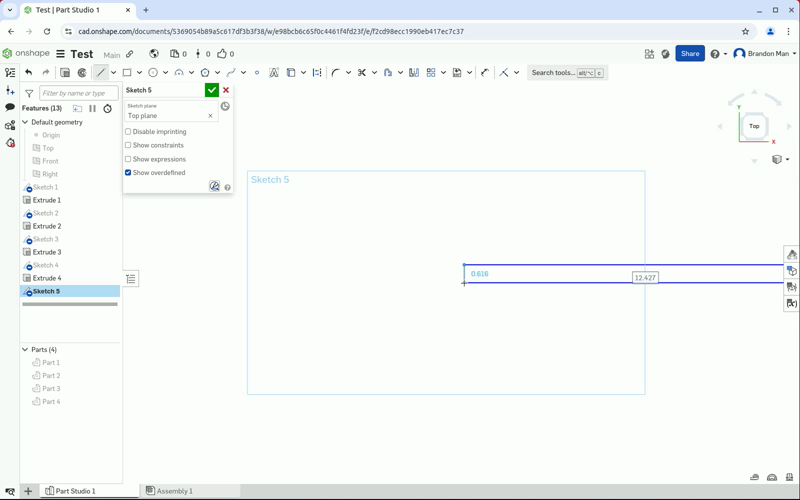
scroll(6)
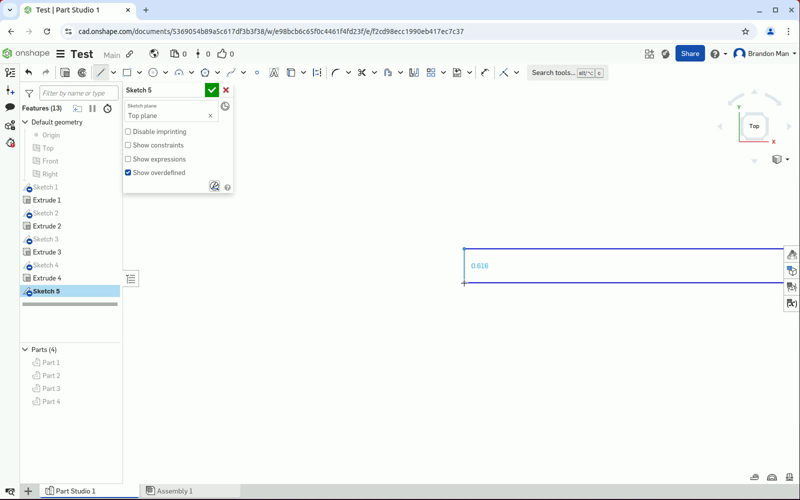
key_up(shift)
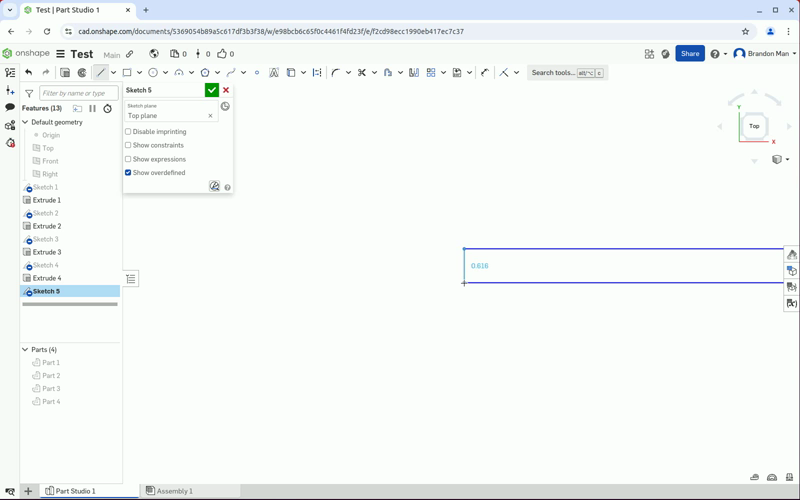
click(464, 282)
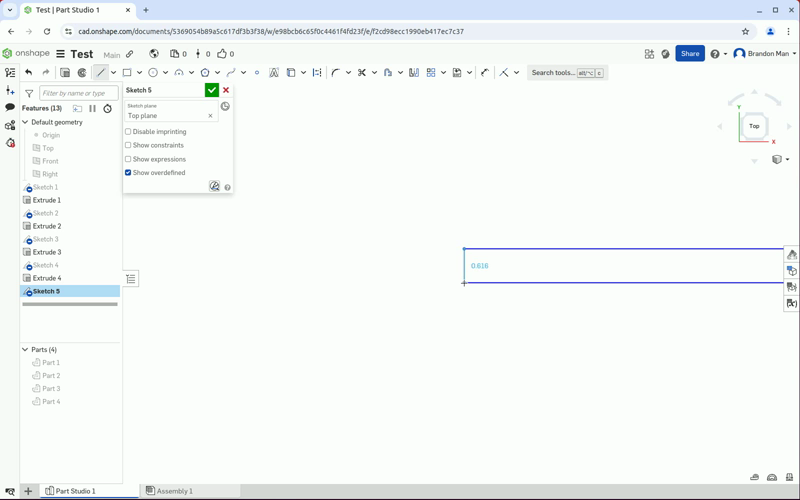
scroll(-6)
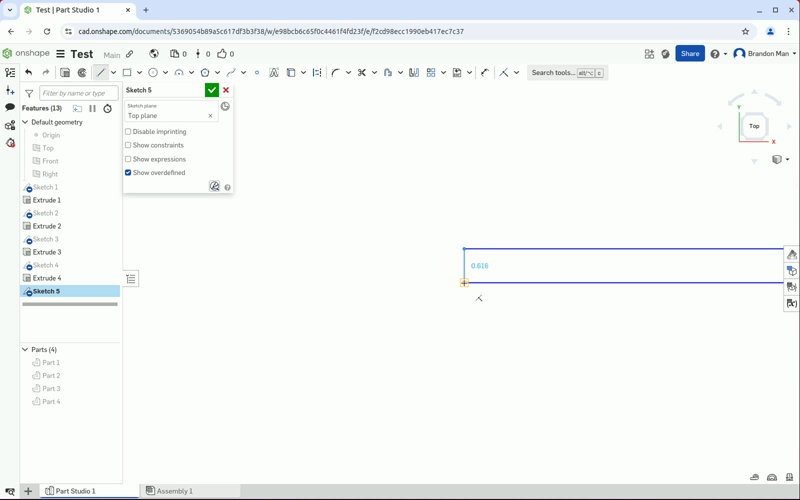
scroll(-6)
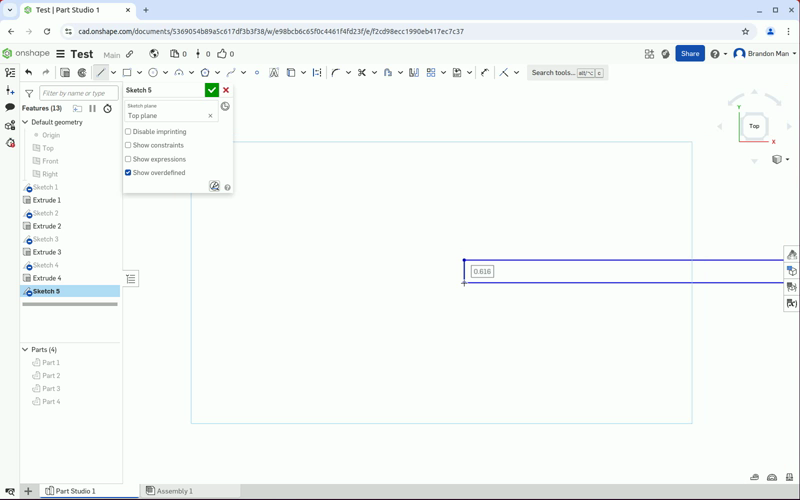
scroll(-6)
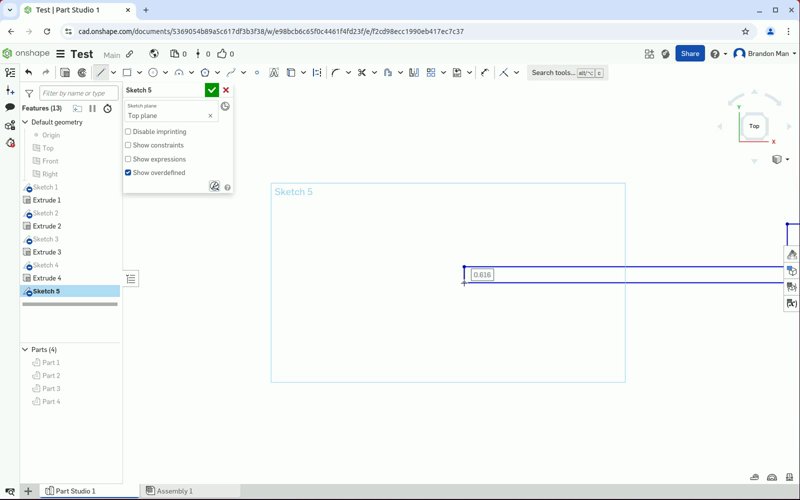
scroll(-6)
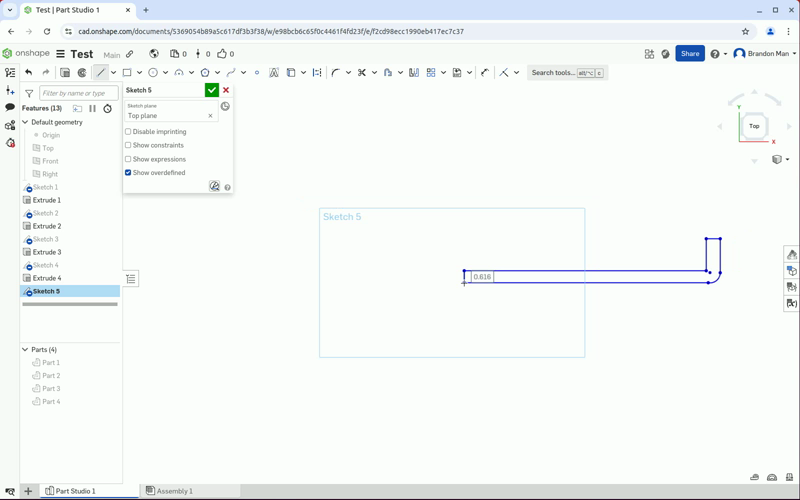
scroll(-6)
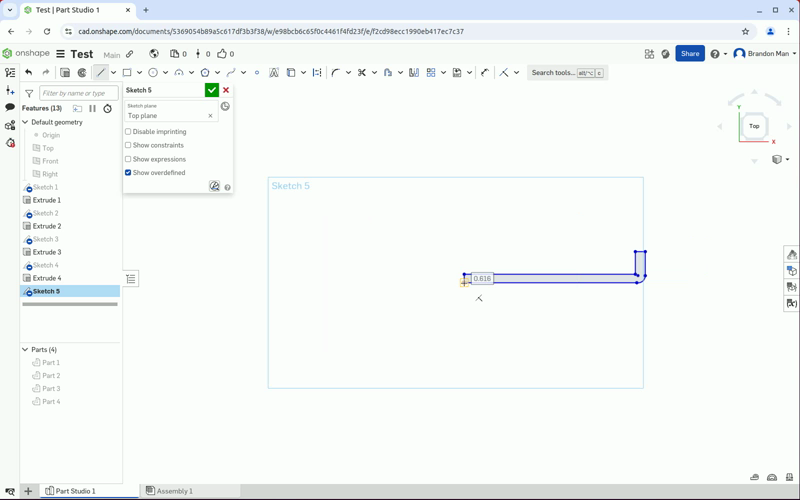
scroll(-6)
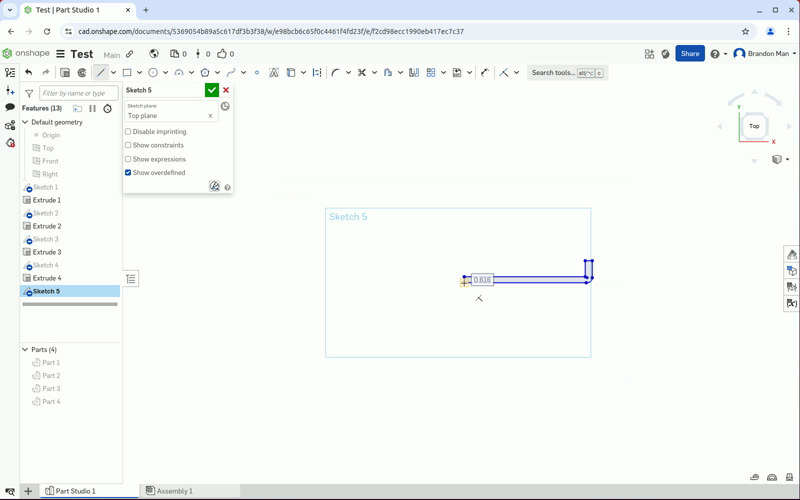
scroll(-6)
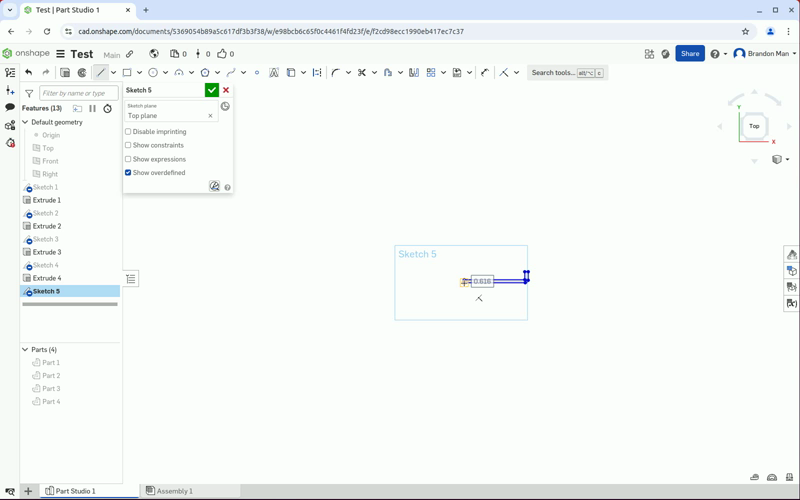
key(esc)
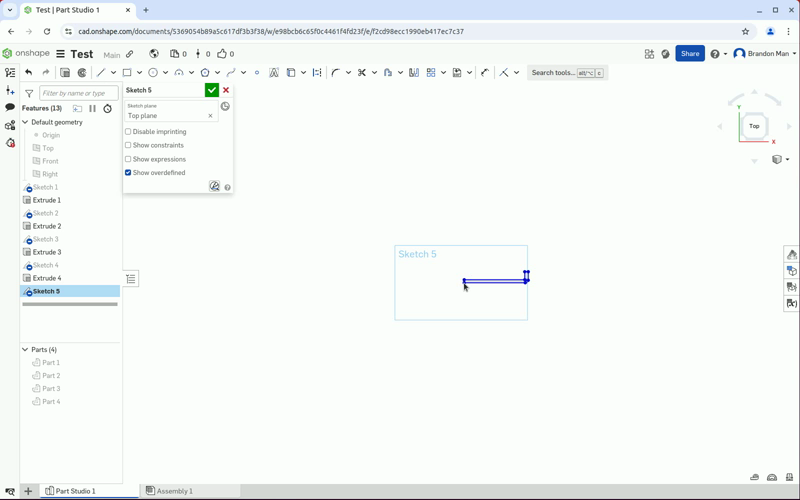
mouse_move(505, 279)
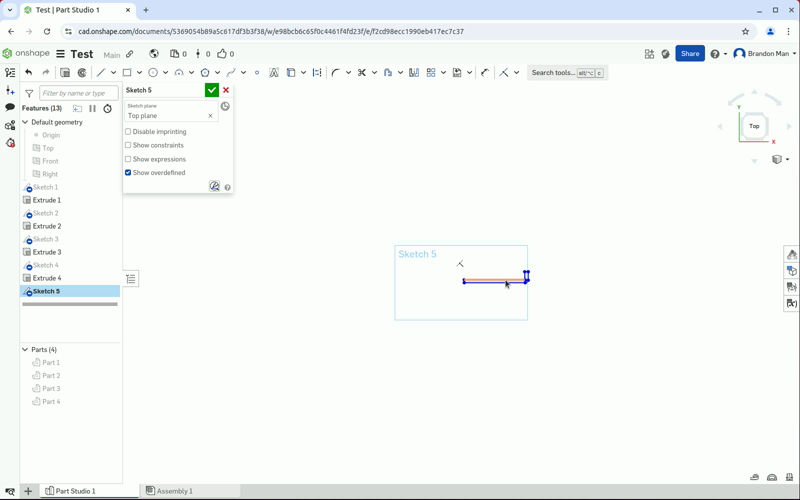
scroll(6)
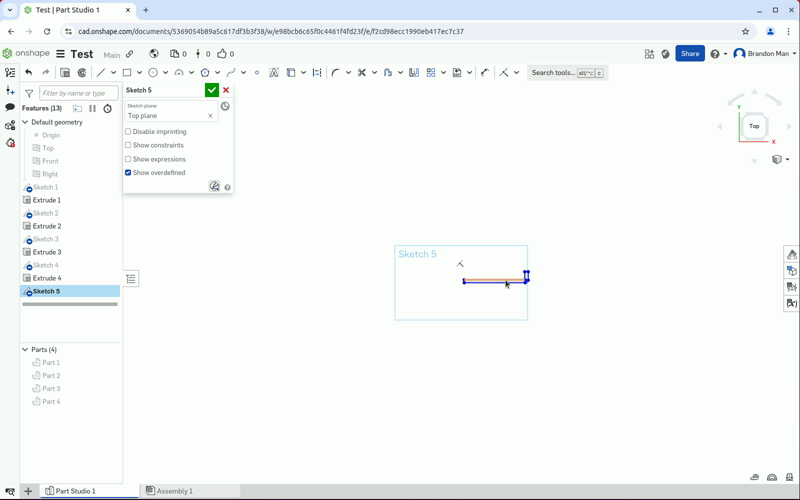
scroll(6)
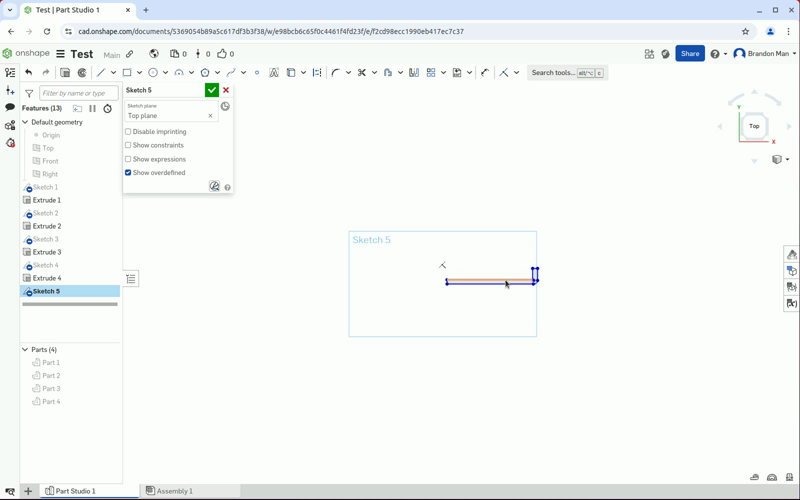
scroll(6)
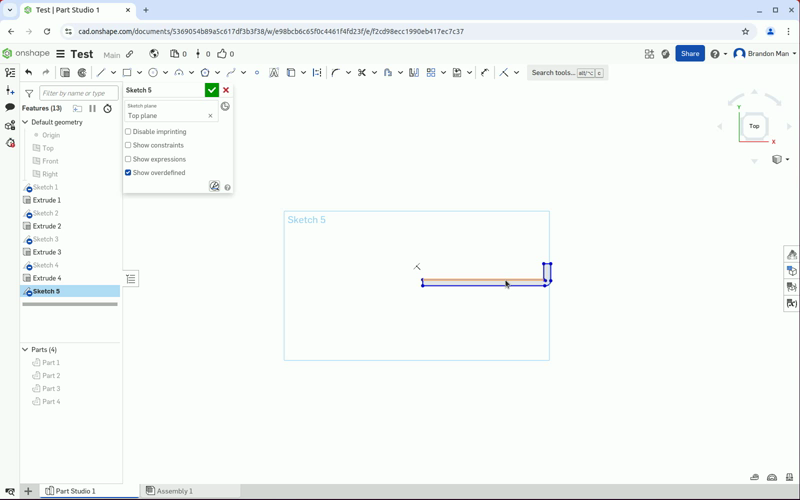
scroll(6)
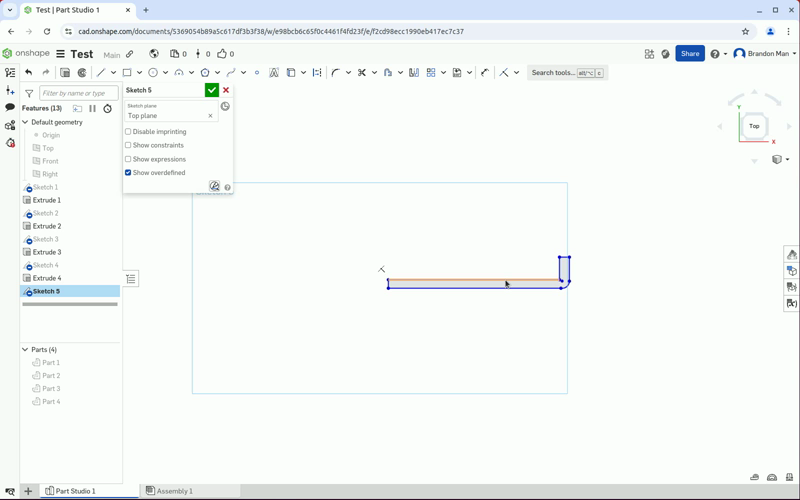
scroll(6)
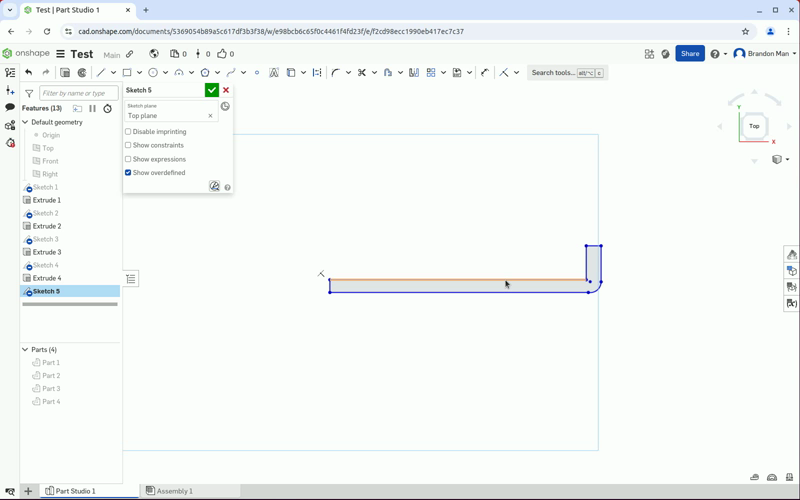
scroll(6)
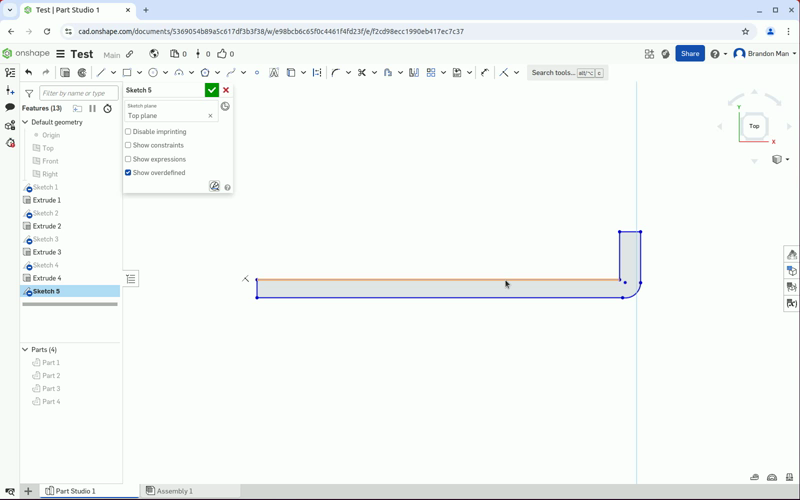
scroll(6)
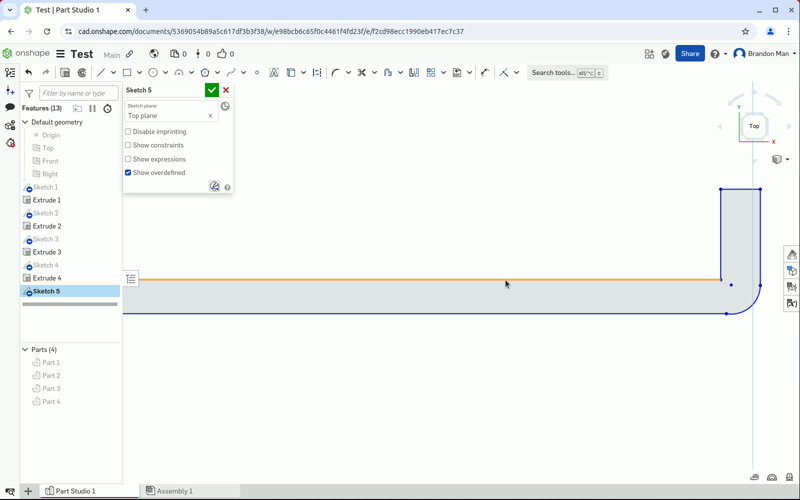
click(505, 279)
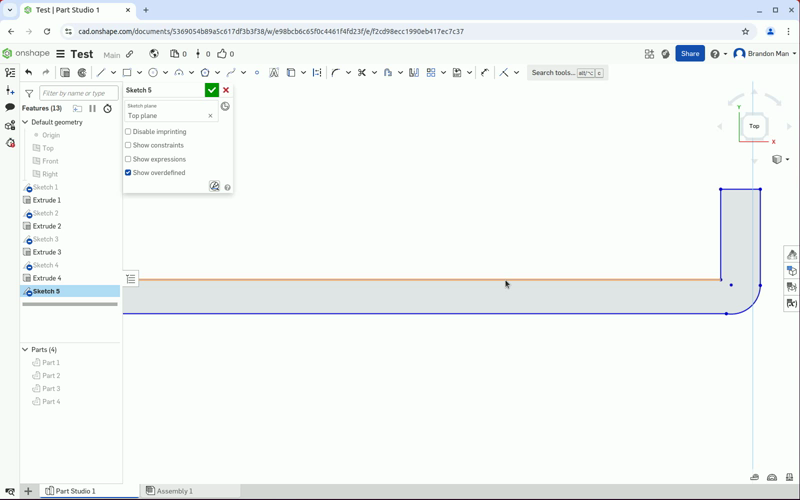
scroll(-6)
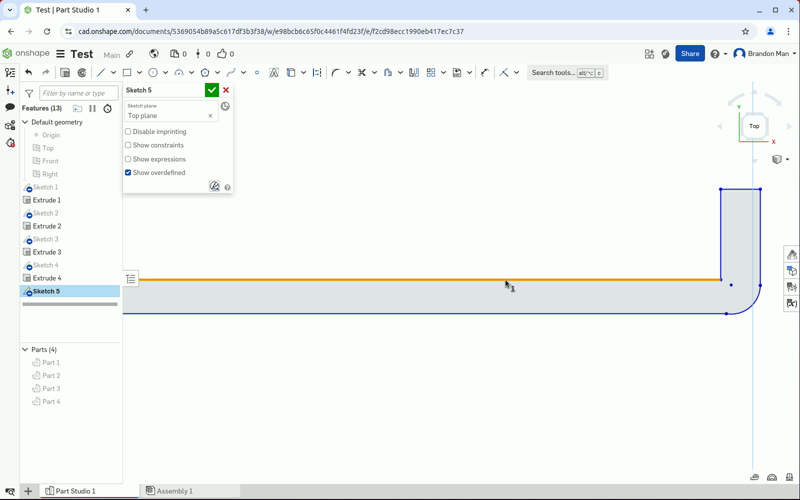
scroll(-6)
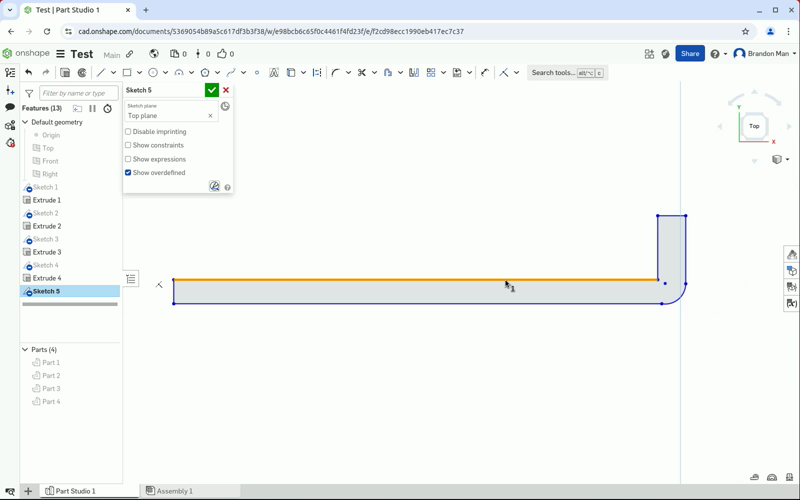
scroll(-6)
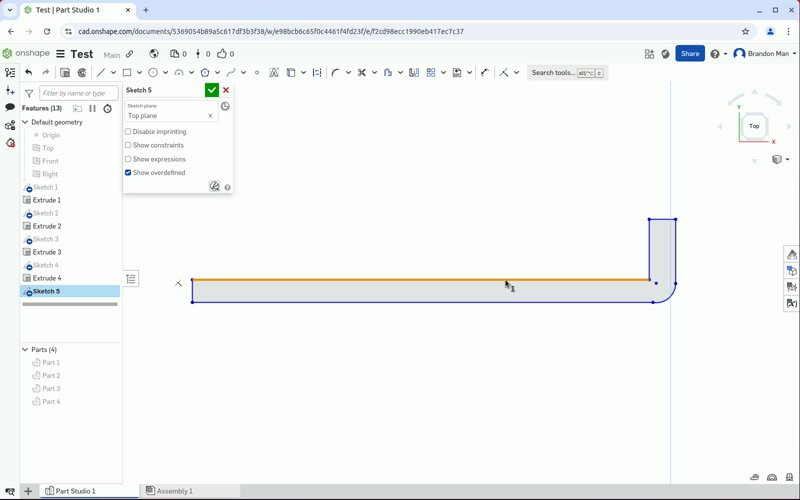
scroll(-6)
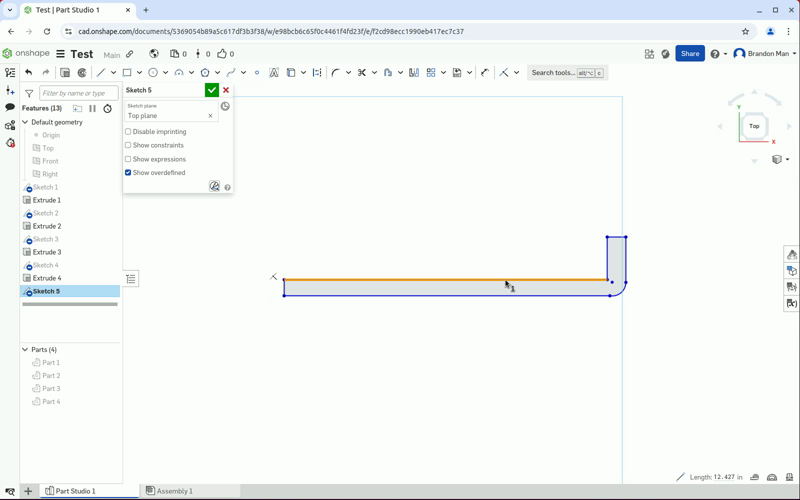
scroll(-6)
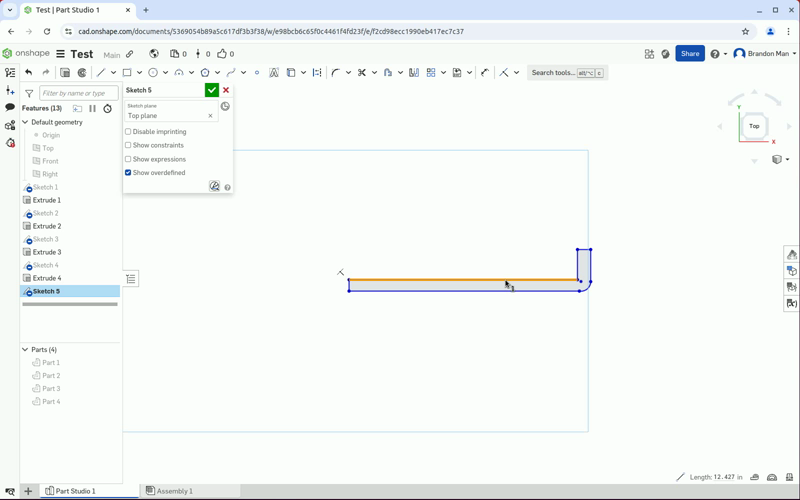
scroll(-6)
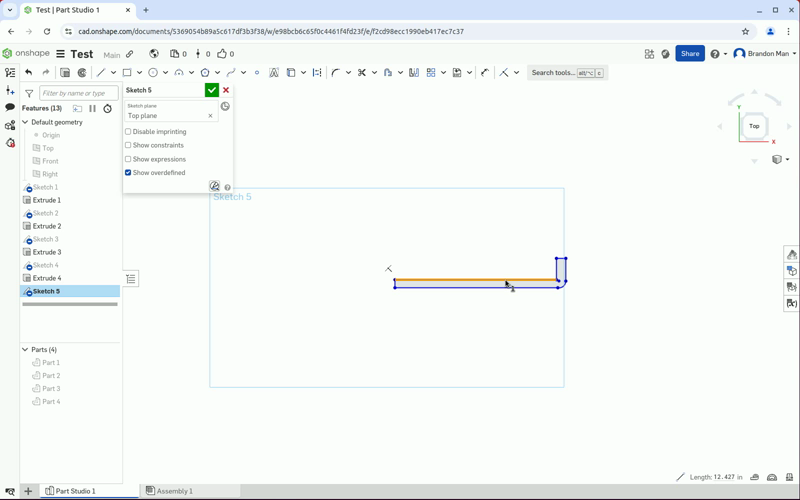
scroll(-6)
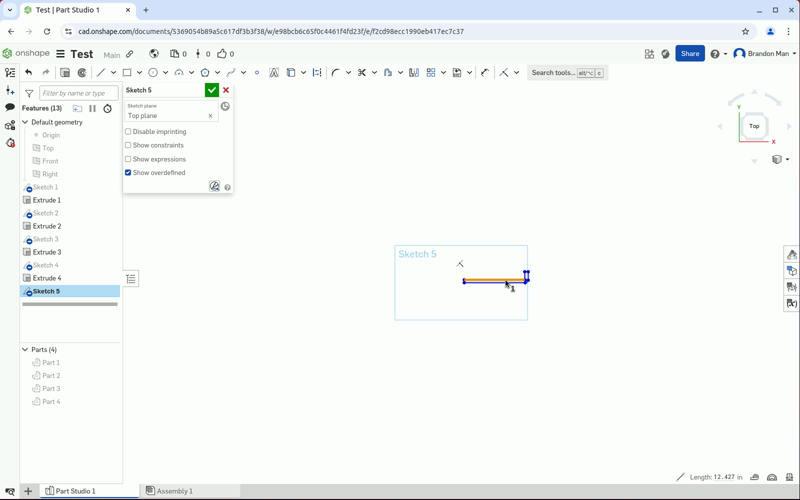
mouse_move(73, 352)
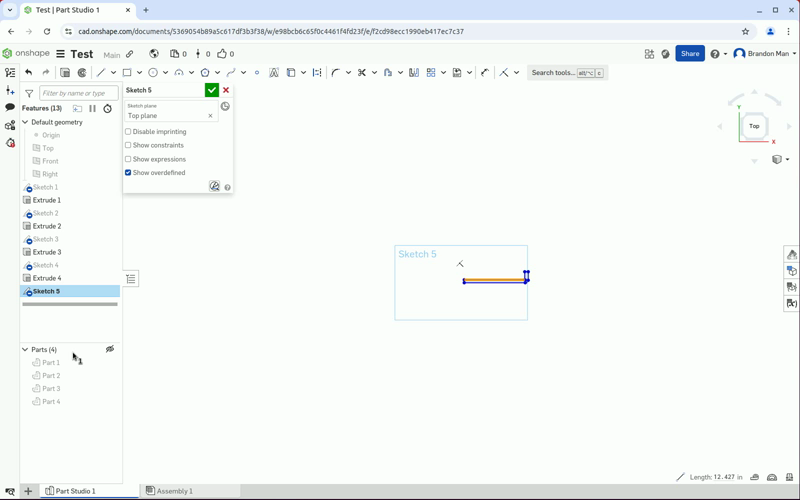
key(shift+y)
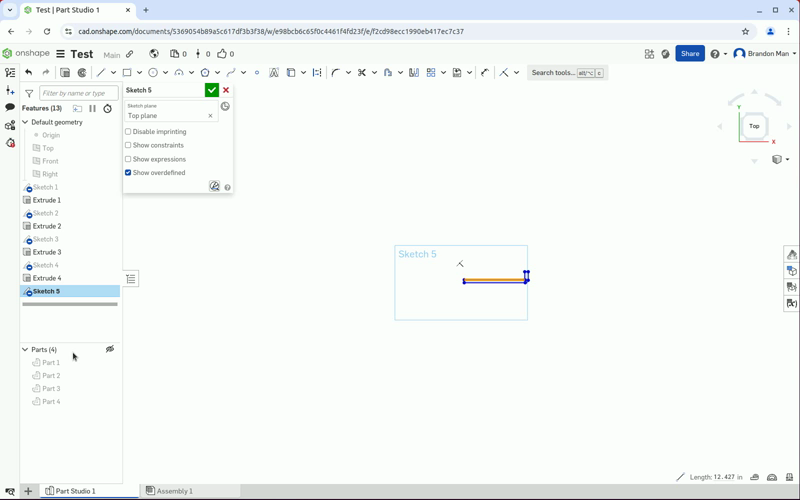
key(shift+e)
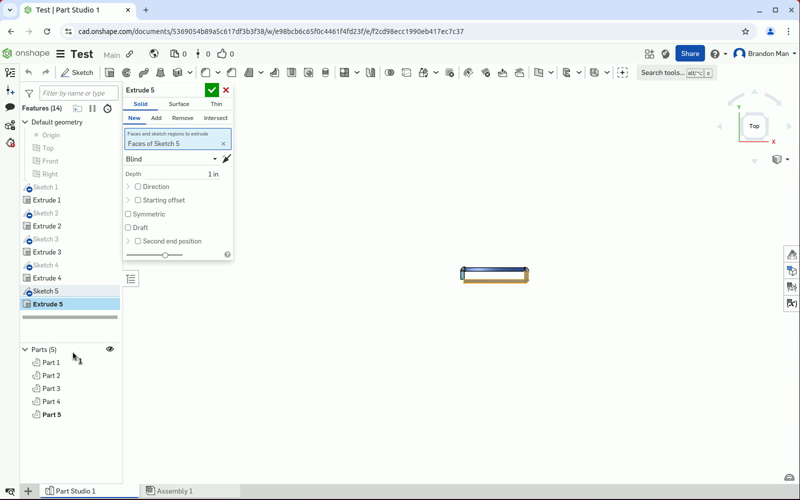
mouse_move(143, 106)
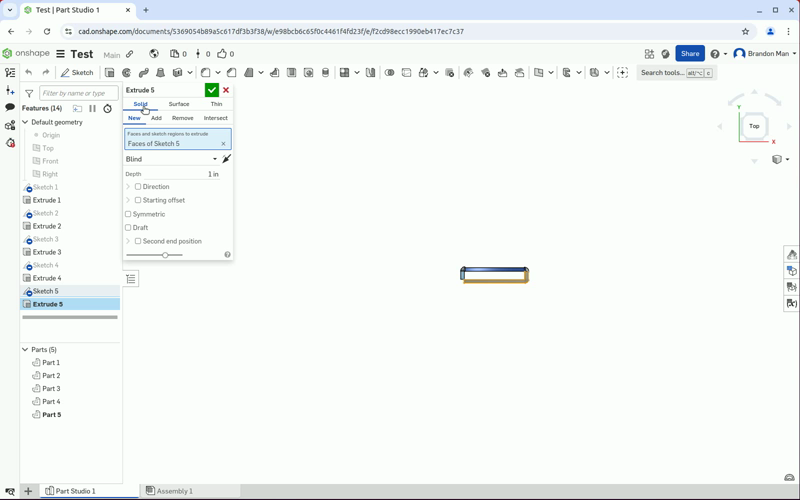
click(143, 106)
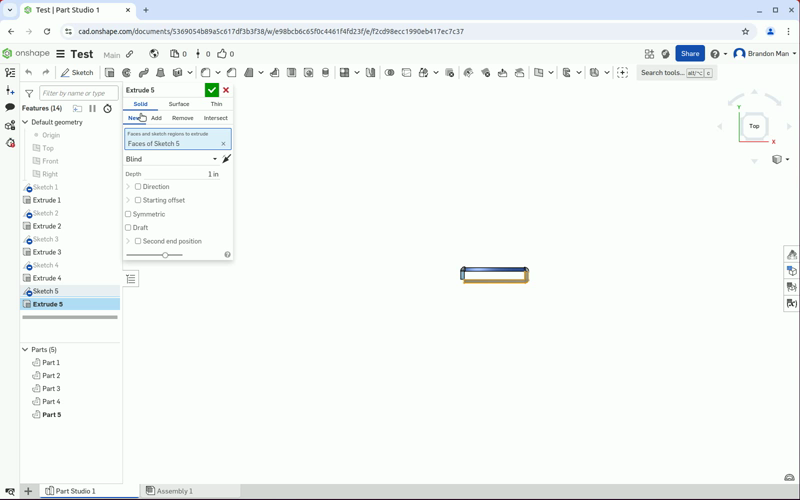
mouse_move(137, 120)
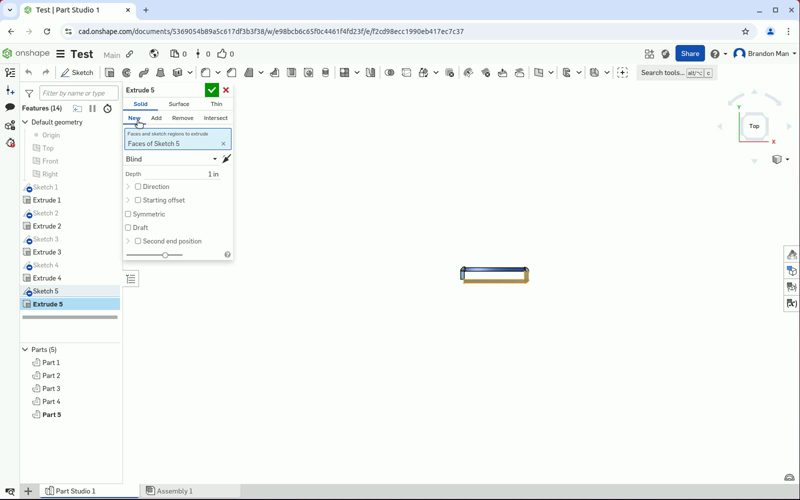
click(137, 120)
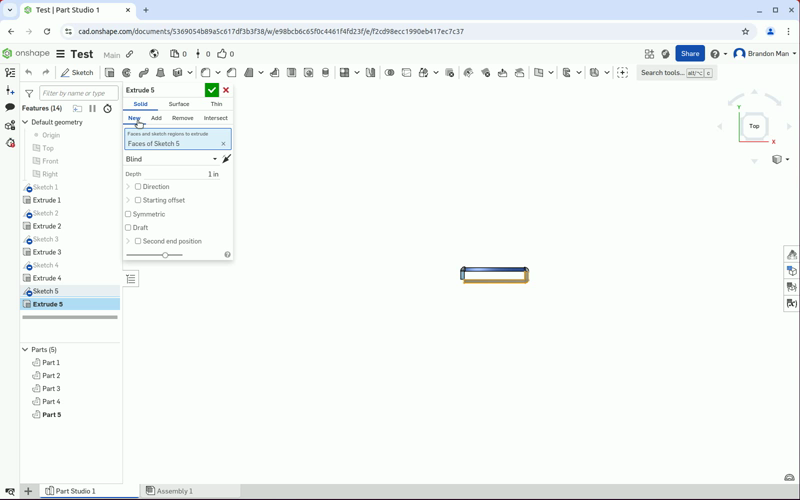
key(tab, 4)
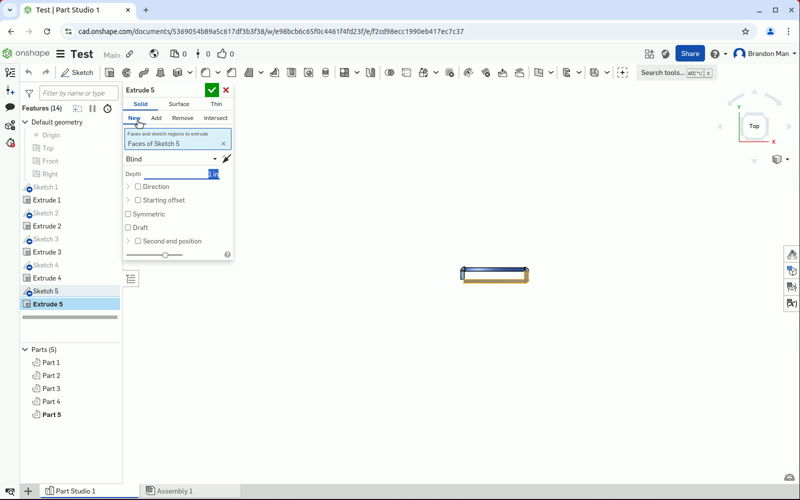
text(23.108)
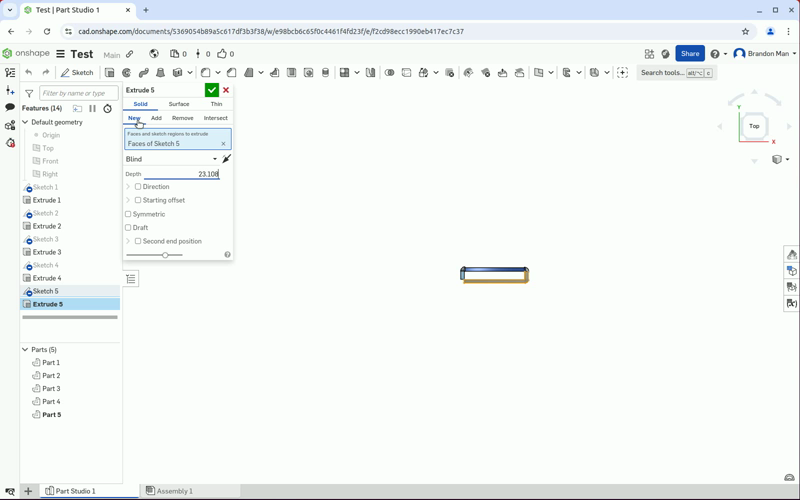
key(enter)
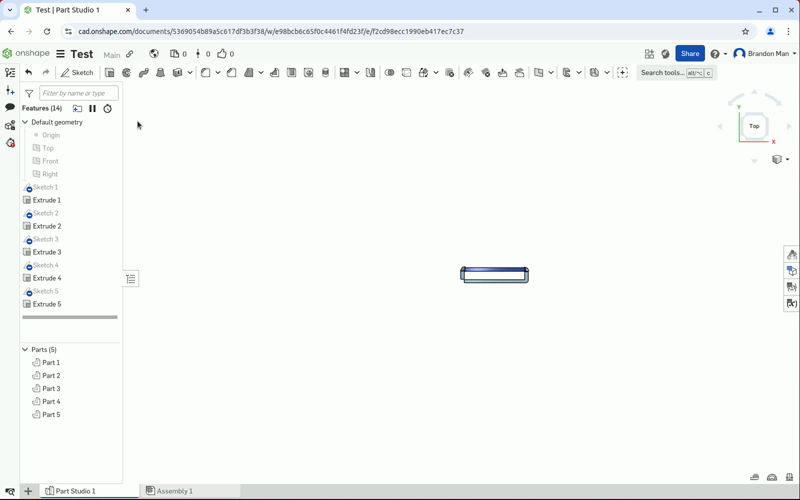
key(shift+h)
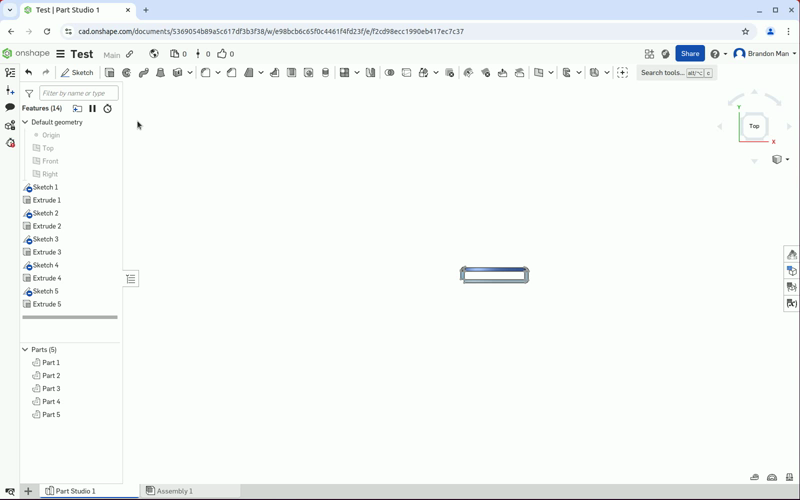
key(shift+h)
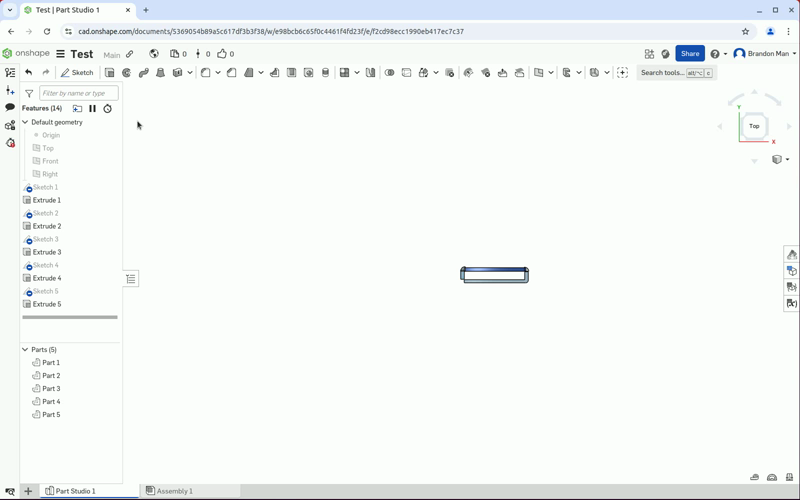
mouse_move(73, 189)
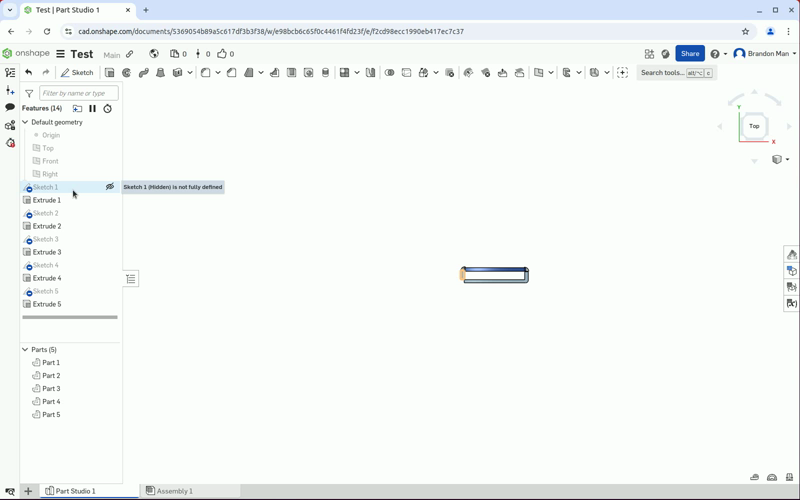
click(73, 189)
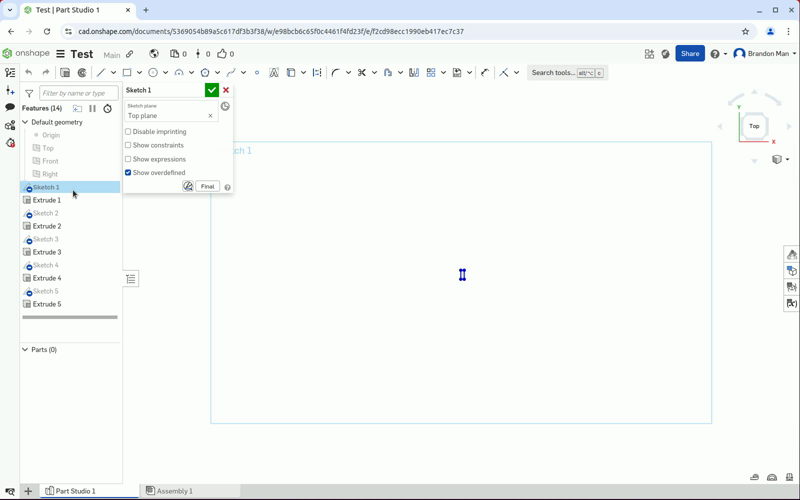
mouse_move(229, 92)
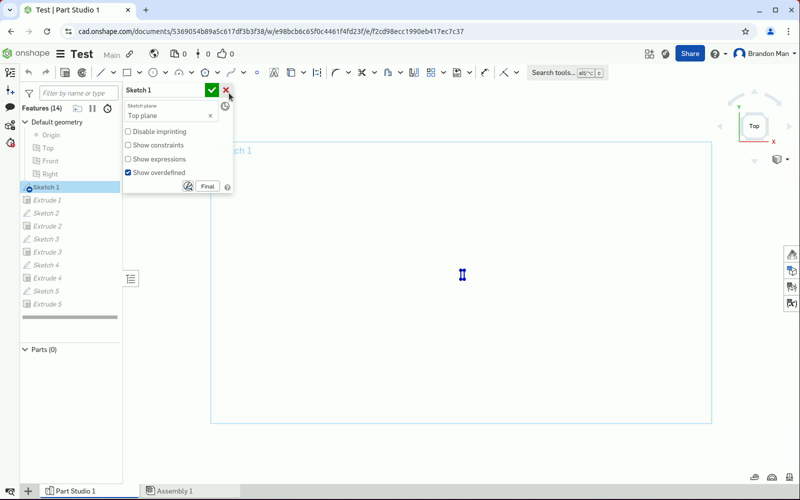
click(229, 92)
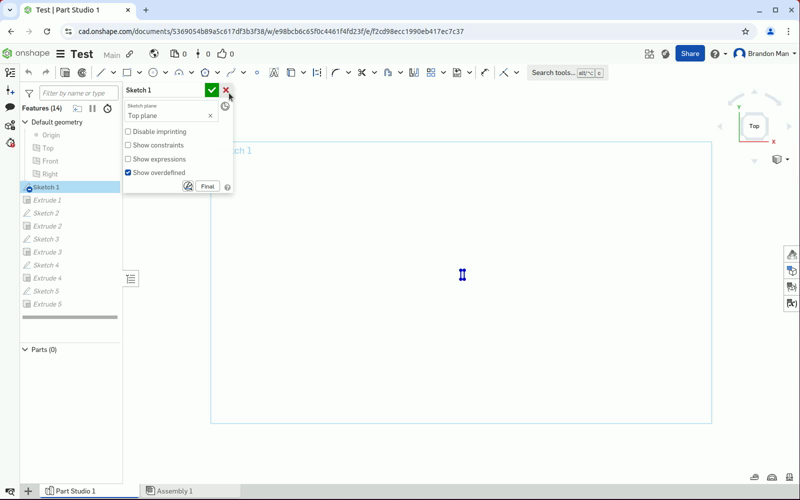
key(shift+s)
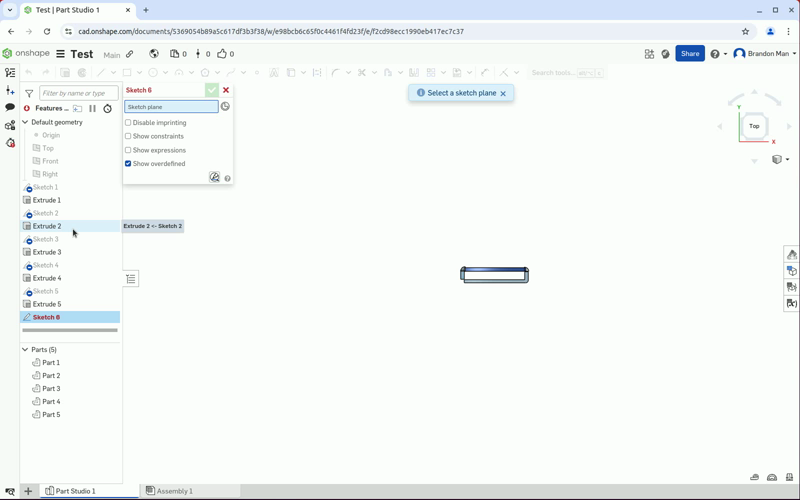
scroll(3)
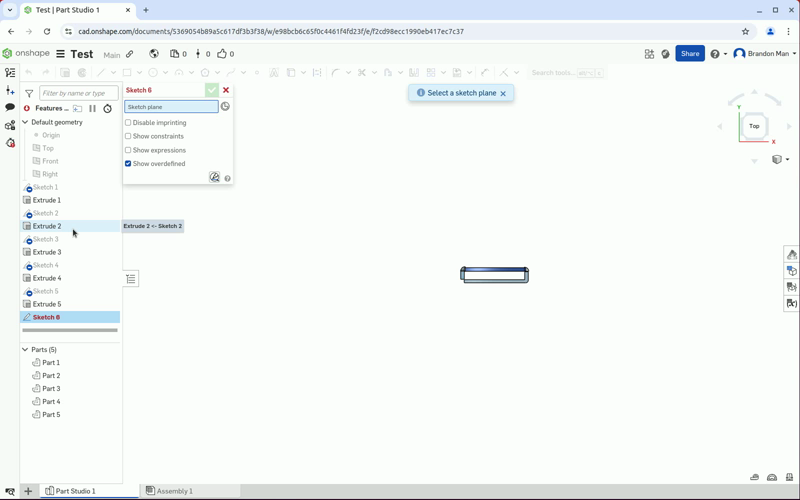
mouse_move(73, 150)
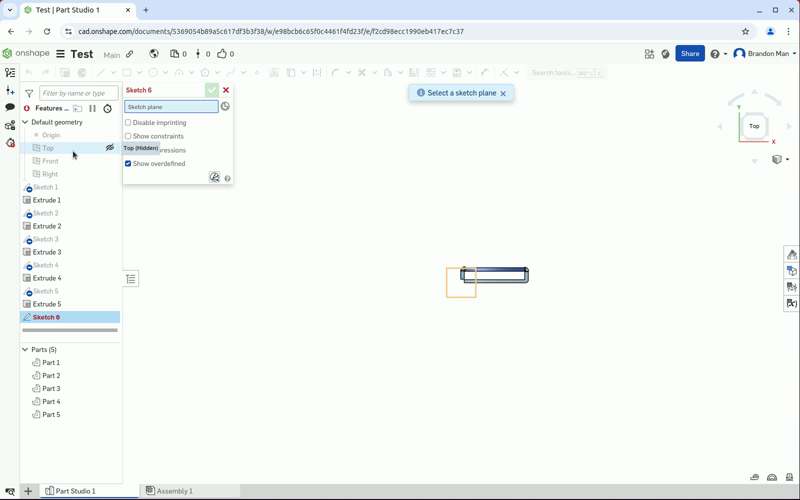
click(73, 150)
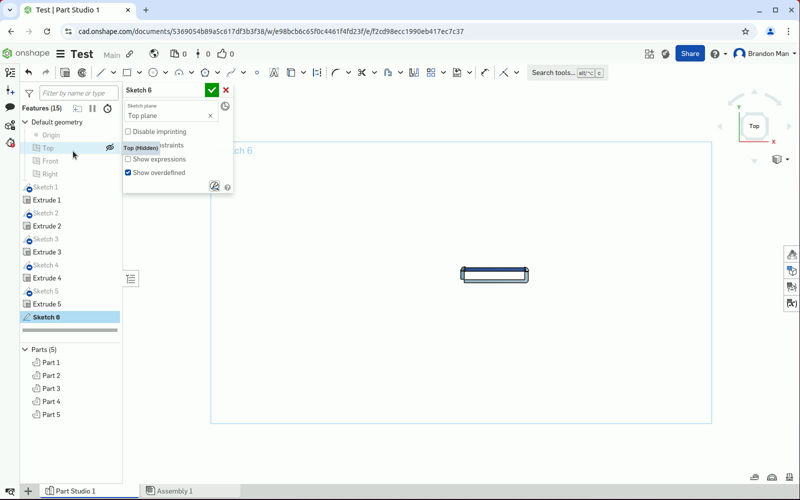
mouse_move(73, 352)
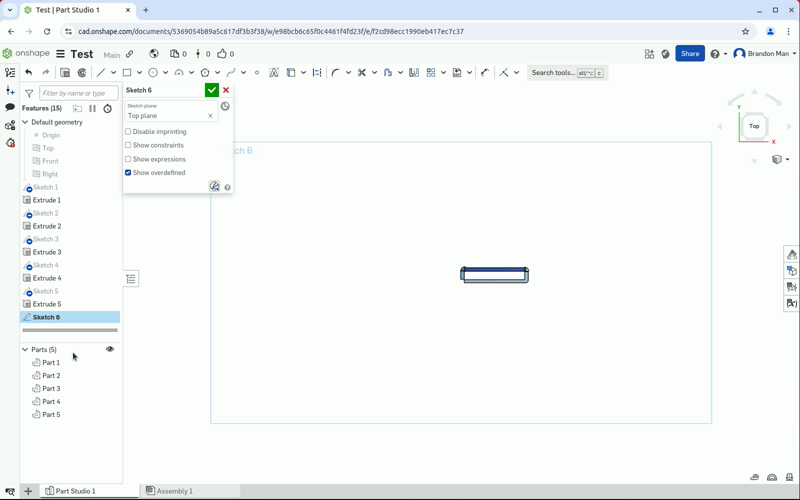
key(y)
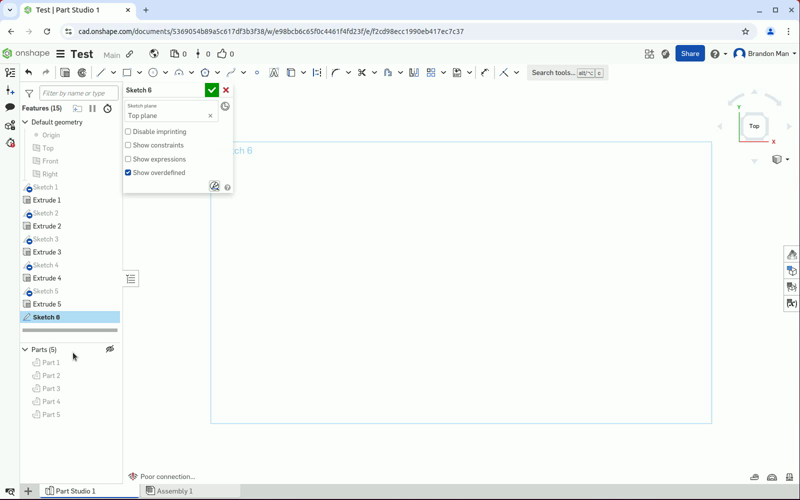
key(a)
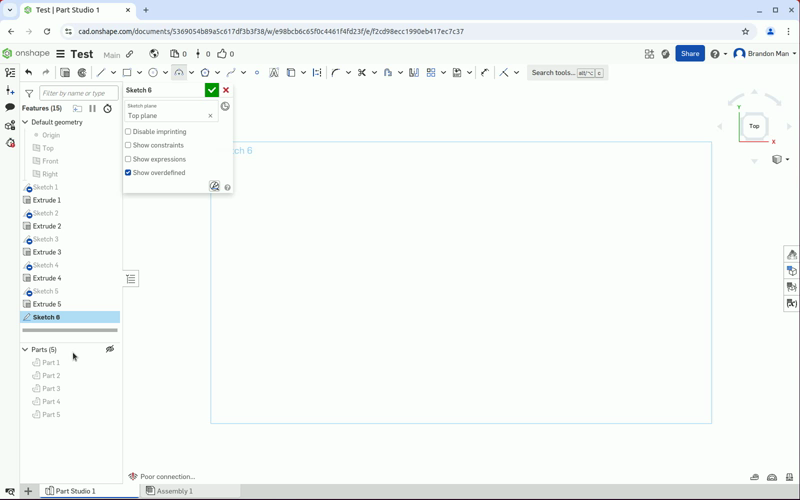
key_down(shift)
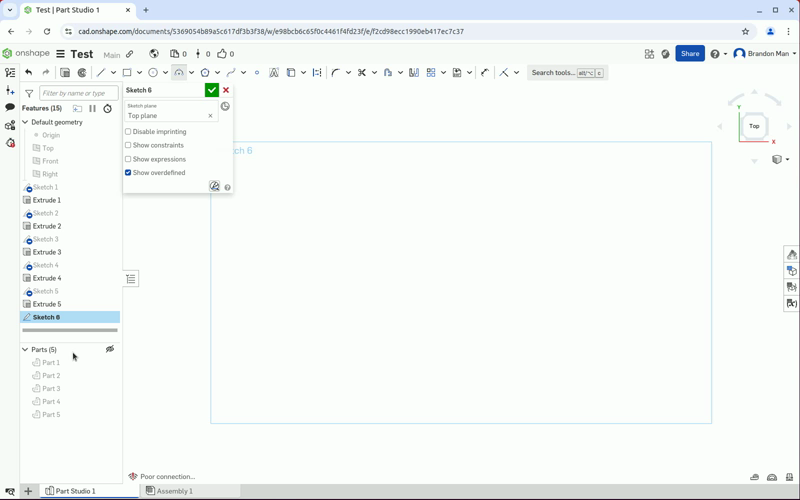
mouse_move(460, 279)
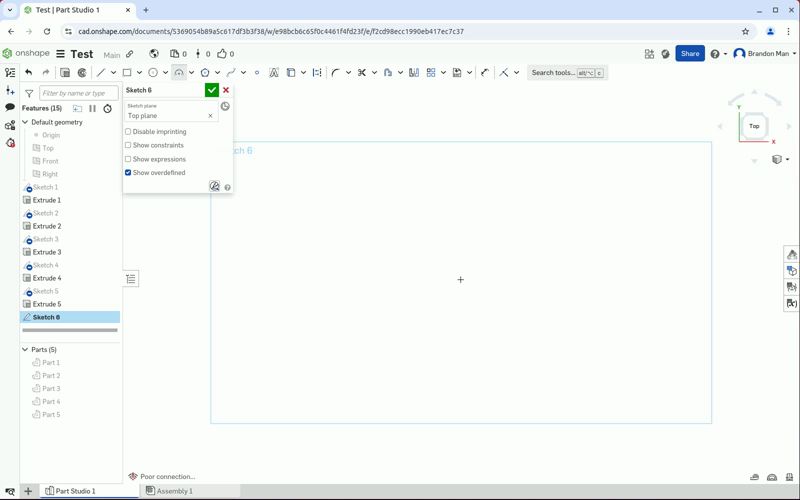
click(460, 279)
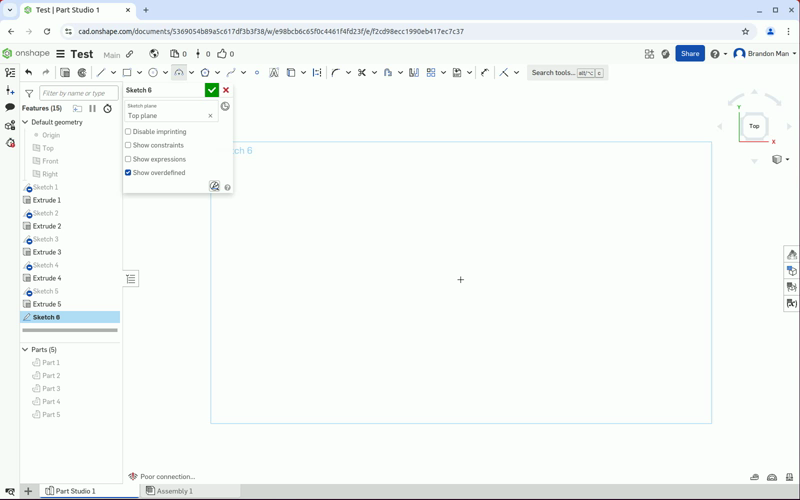
key_up(shift)
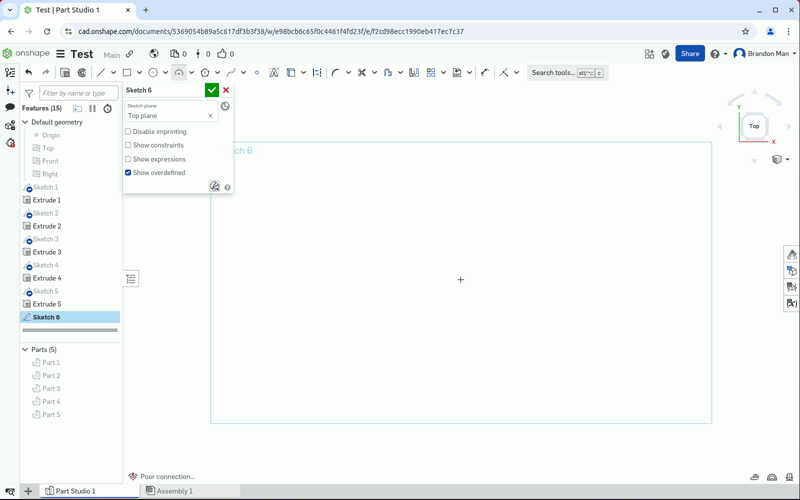
key_down(shift)
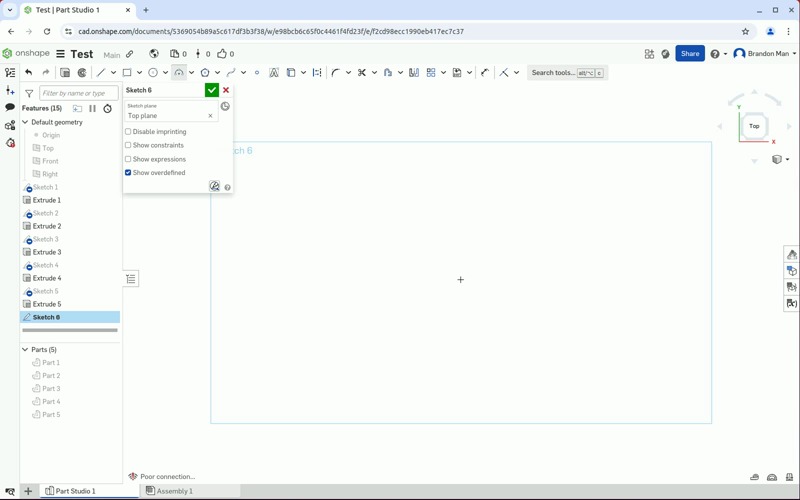
mouse_move(465, 284)
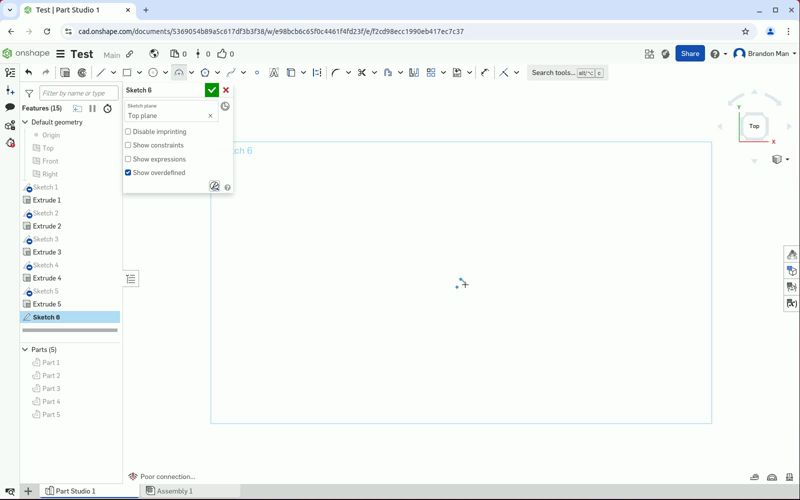
scroll(6)
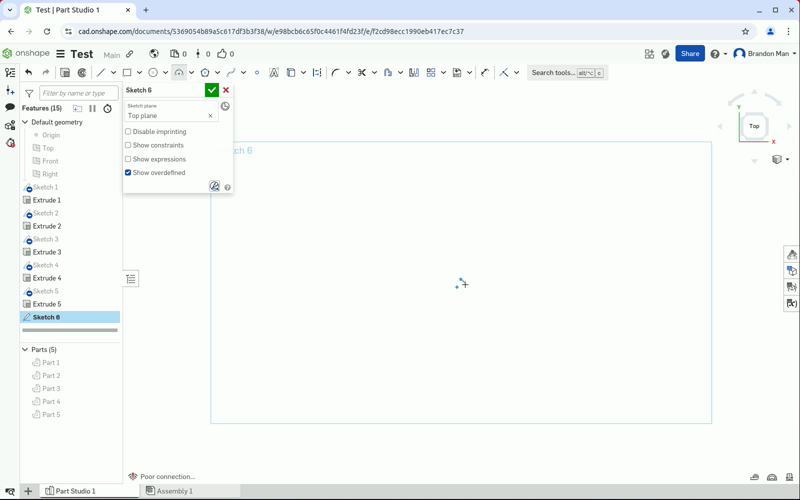
scroll(6)
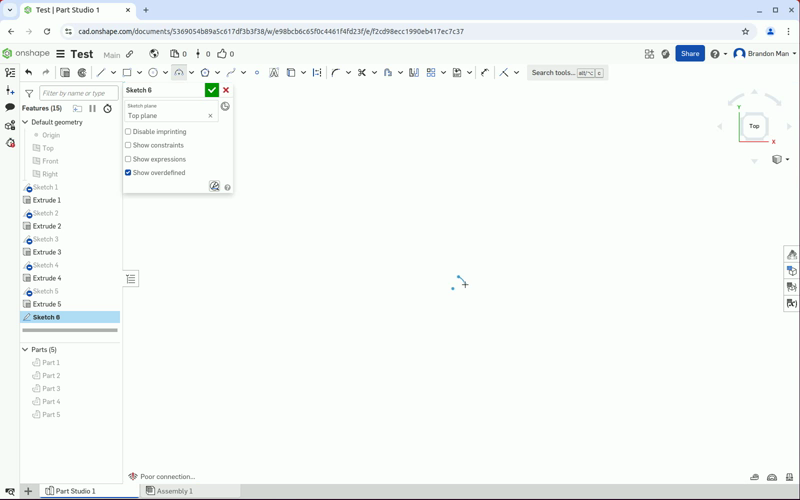
scroll(6)
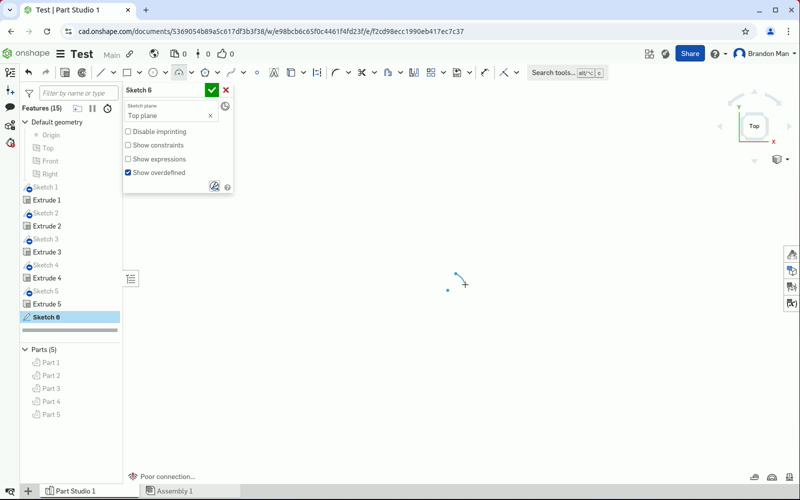
scroll(6)
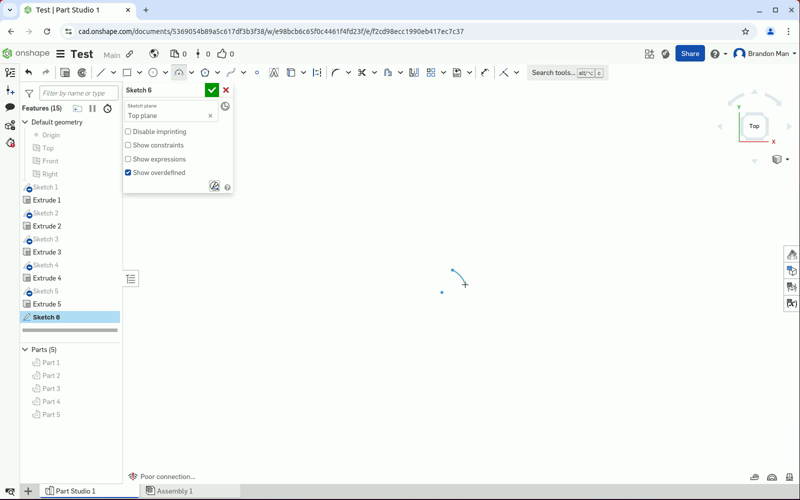
scroll(6)
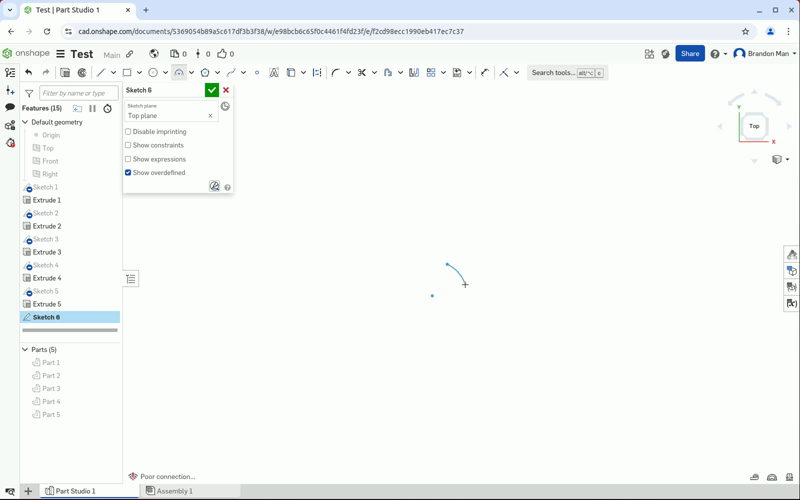
scroll(6)
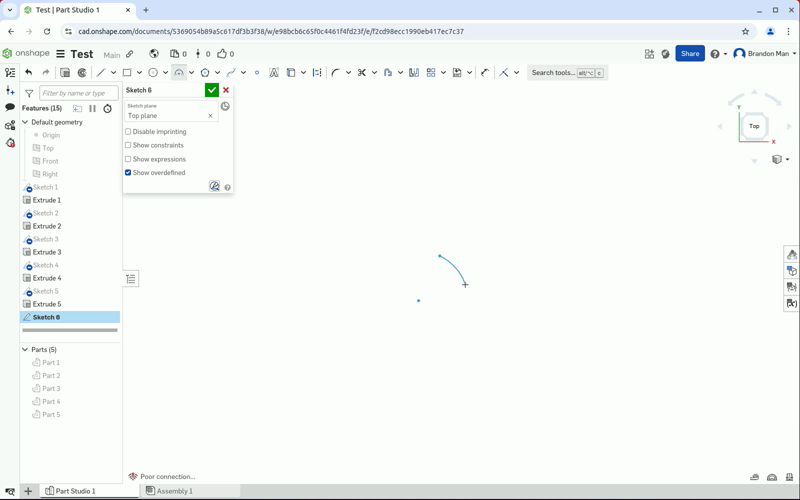
scroll(6)
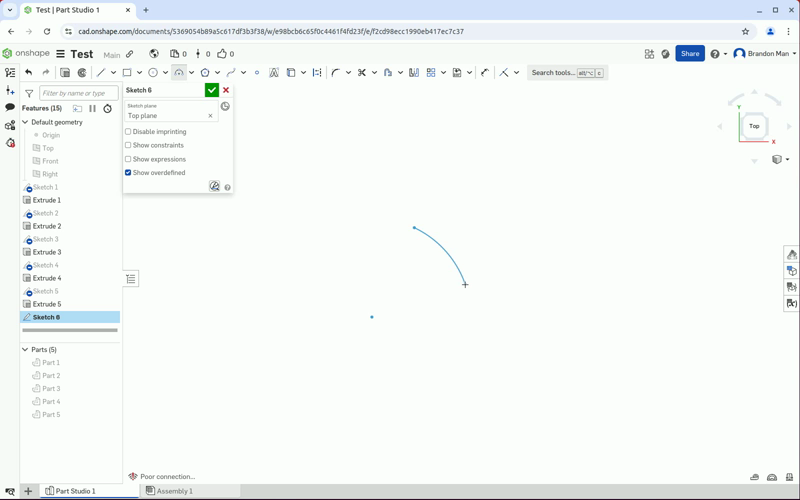
click(465, 284)
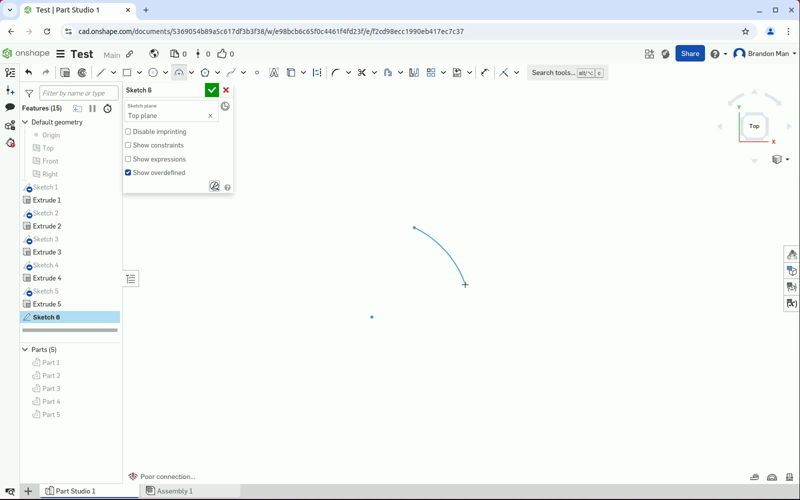
scroll(-6)
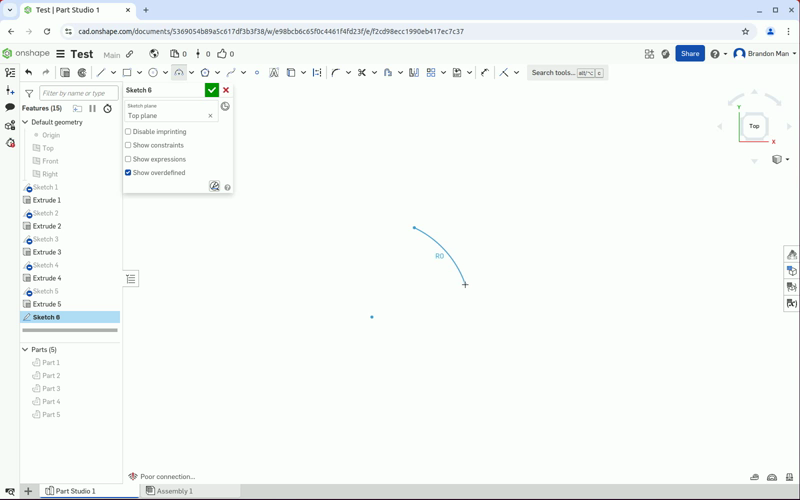
scroll(-6)
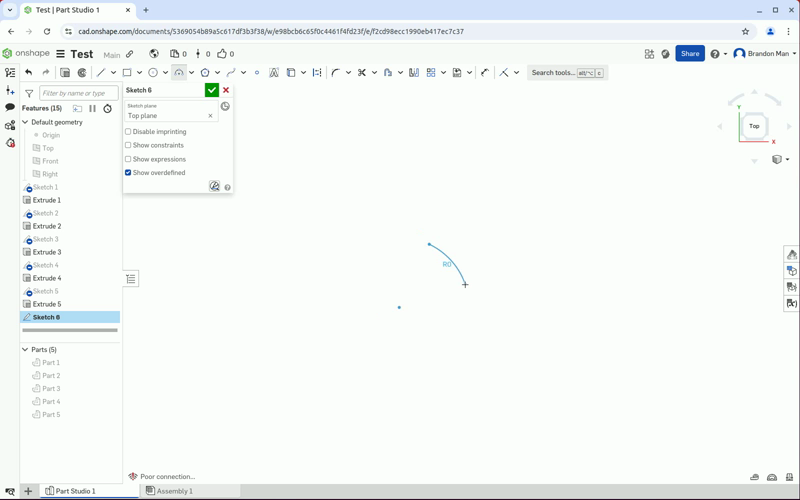
scroll(-6)
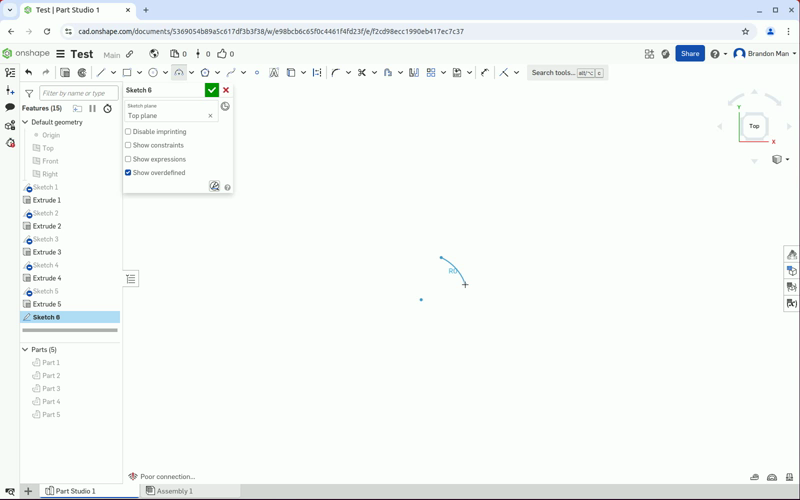
scroll(-6)
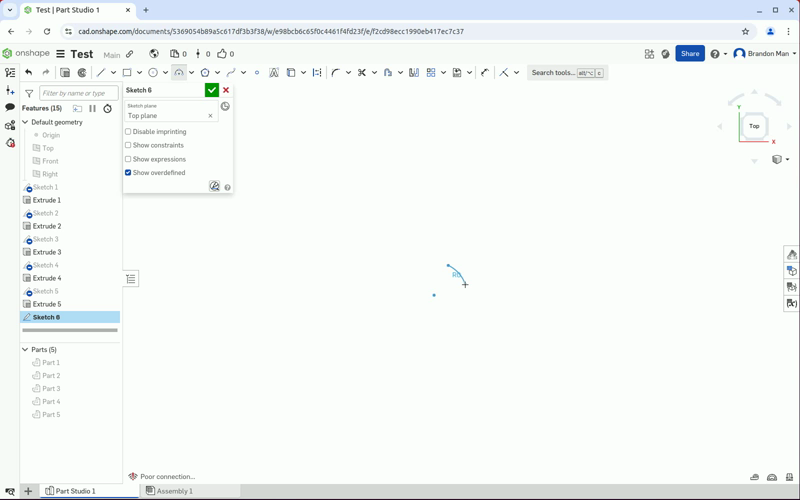
scroll(-6)
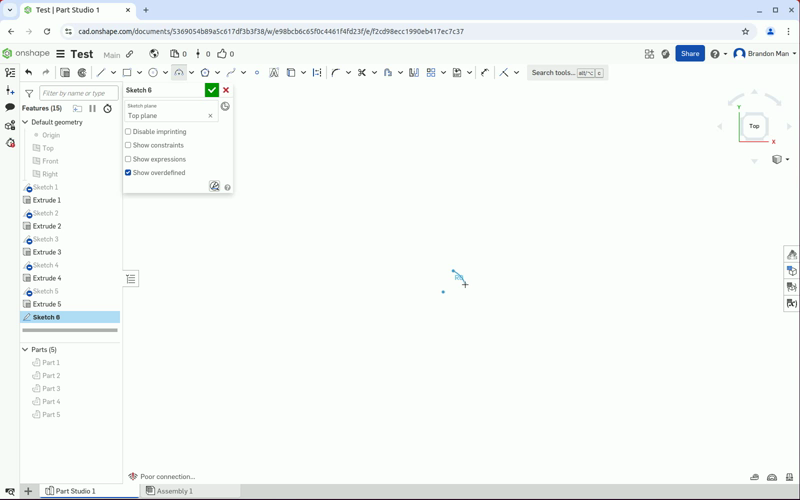
scroll(-6)
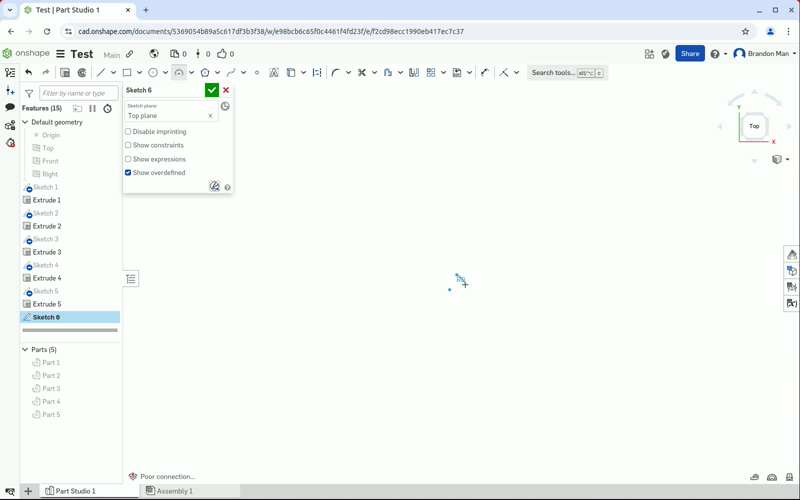
scroll(-6)
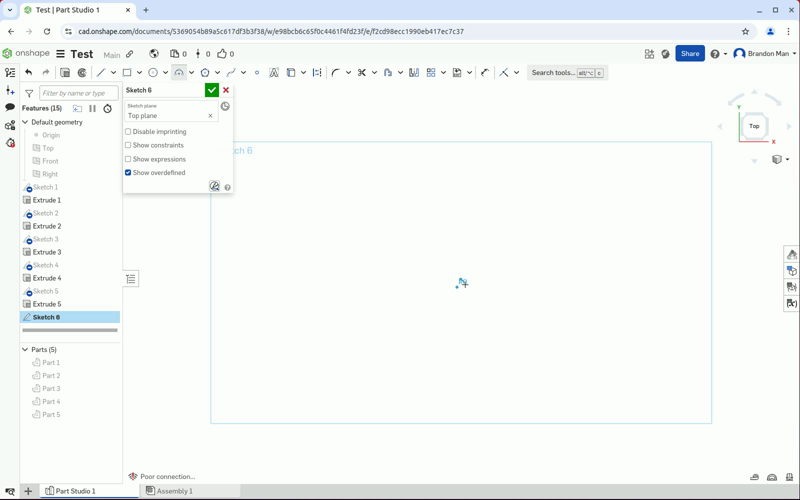
mouse_move(462, 282)
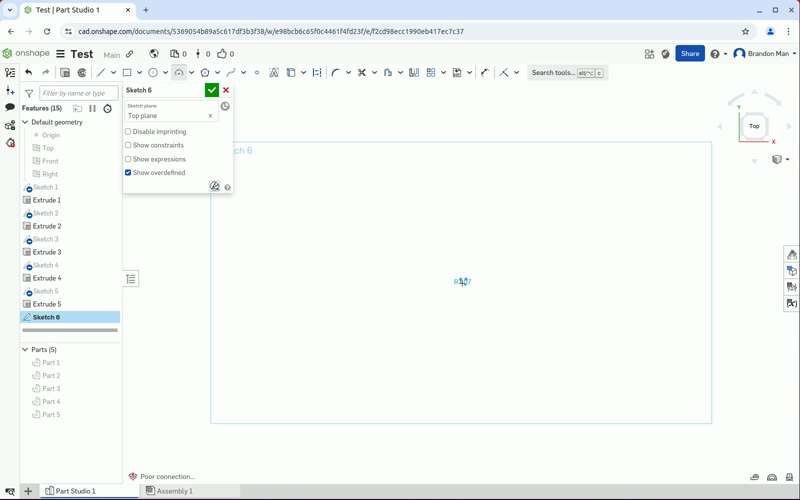
scroll(6)
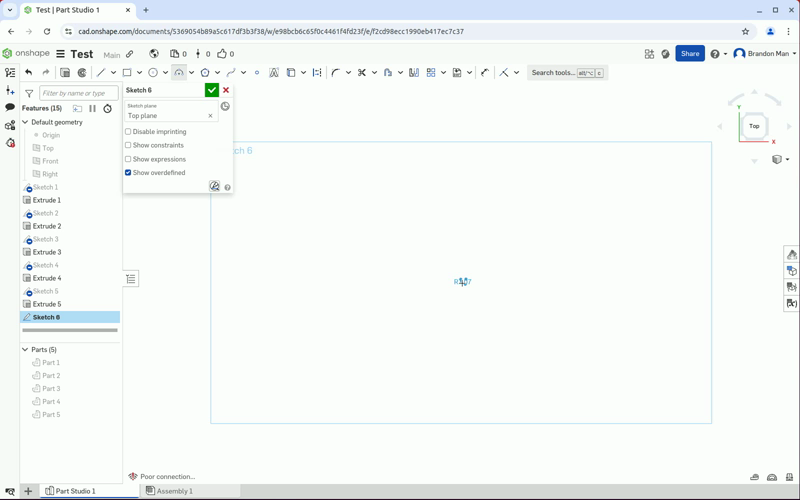
scroll(6)
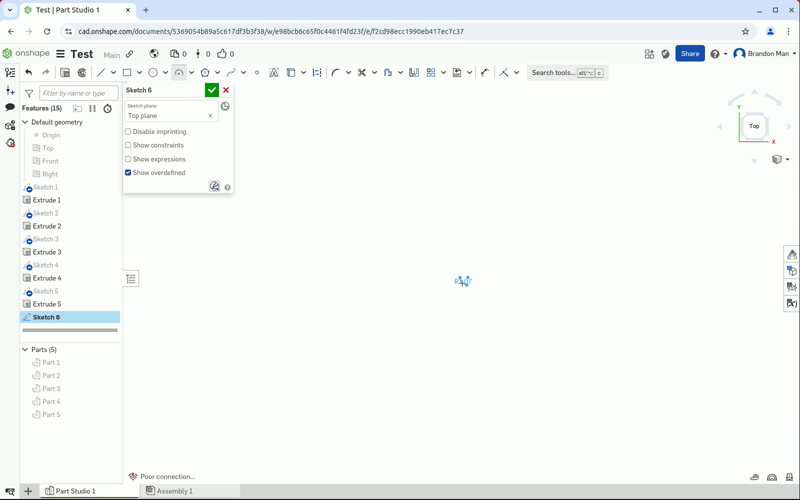
scroll(6)
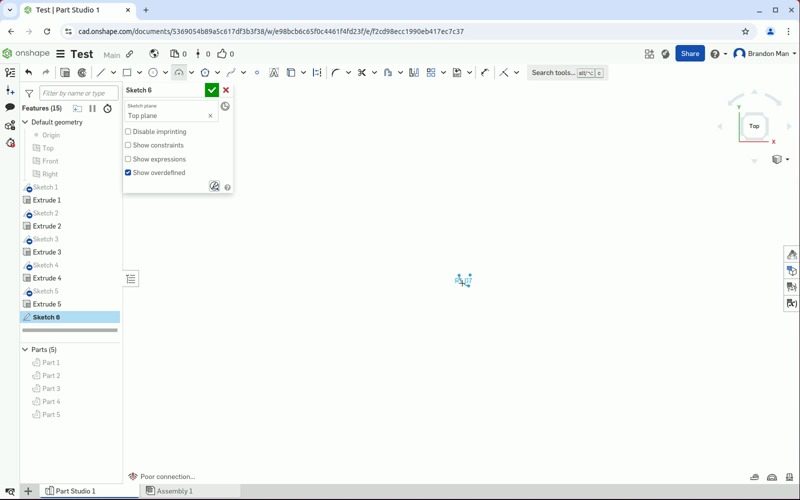
scroll(6)
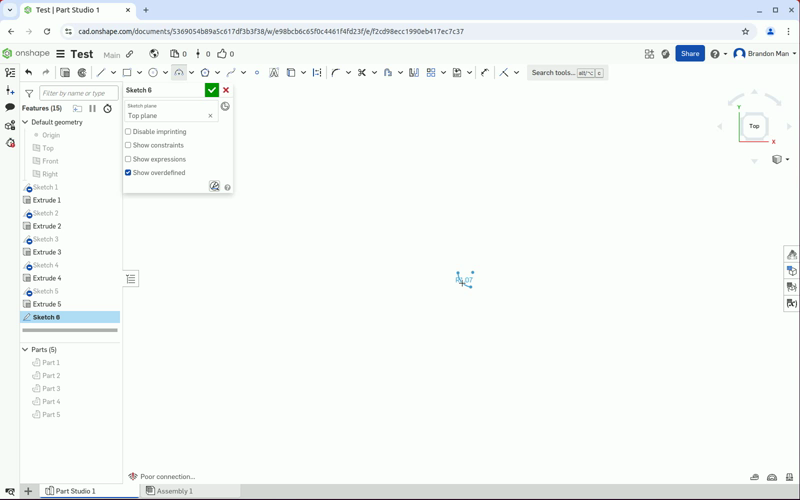
scroll(6)
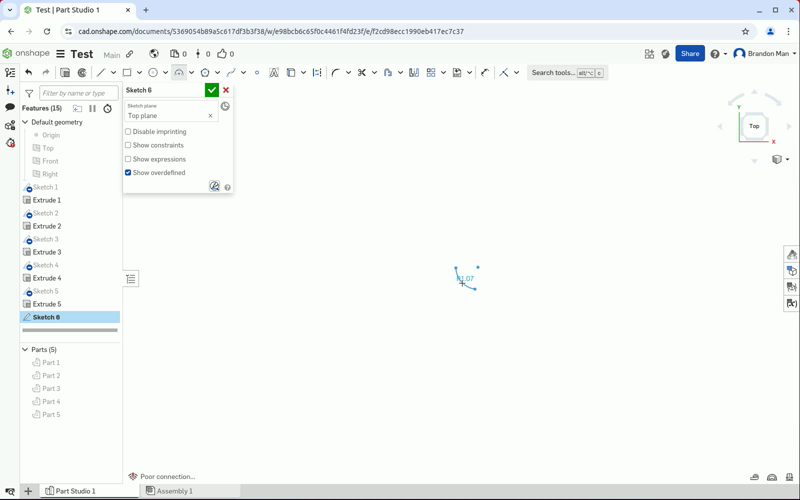
scroll(6)
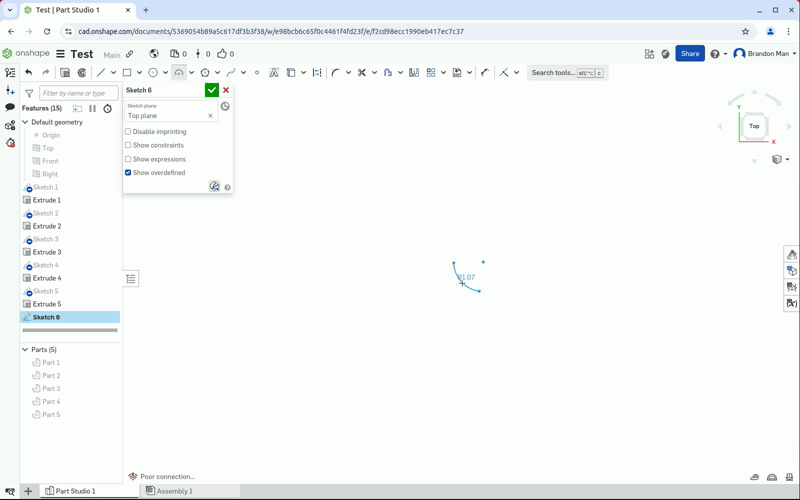
scroll(6)
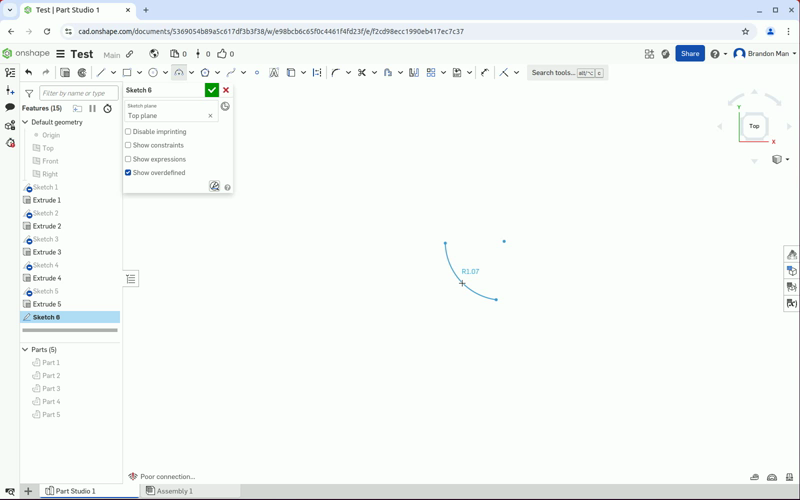
click(462, 282)
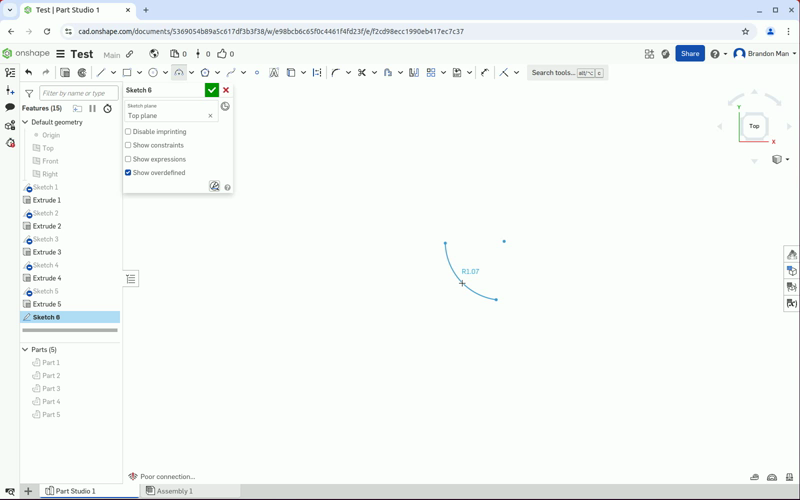
scroll(-6)
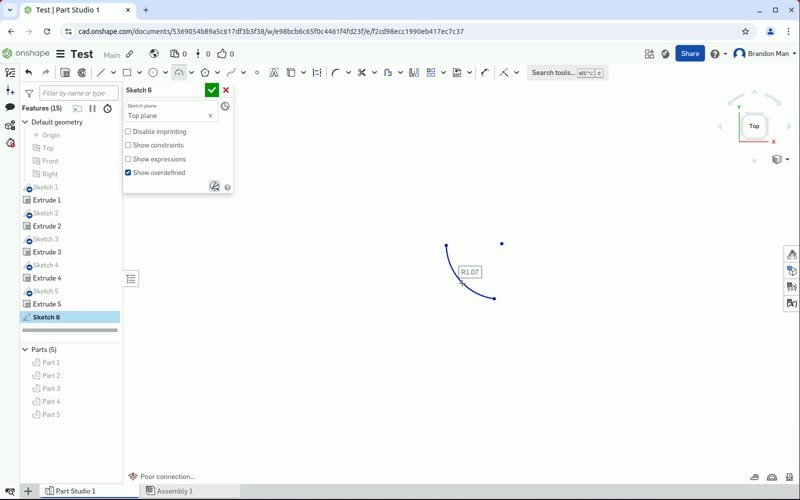
scroll(-6)
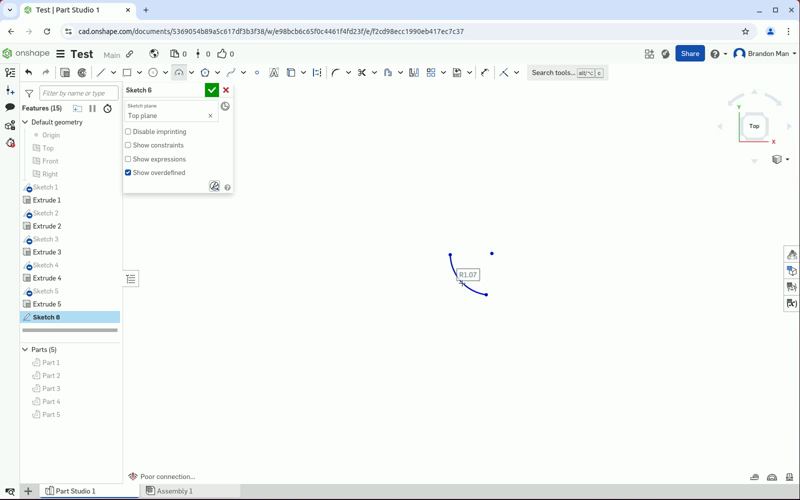
scroll(-6)
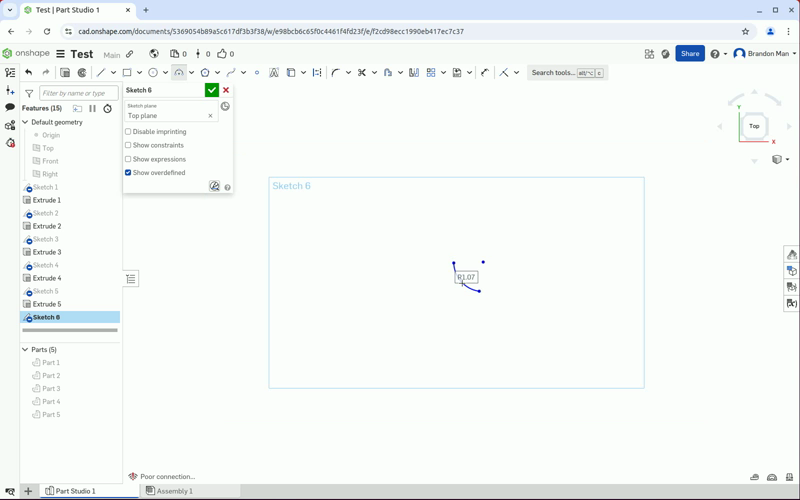
scroll(-6)
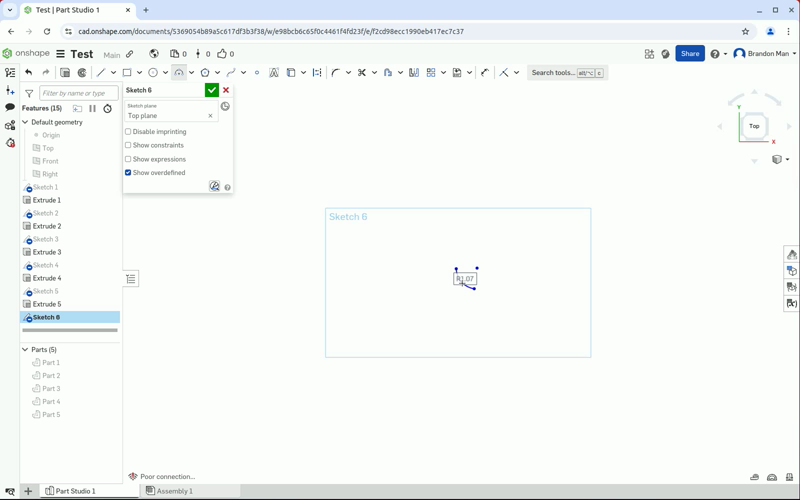
scroll(-6)
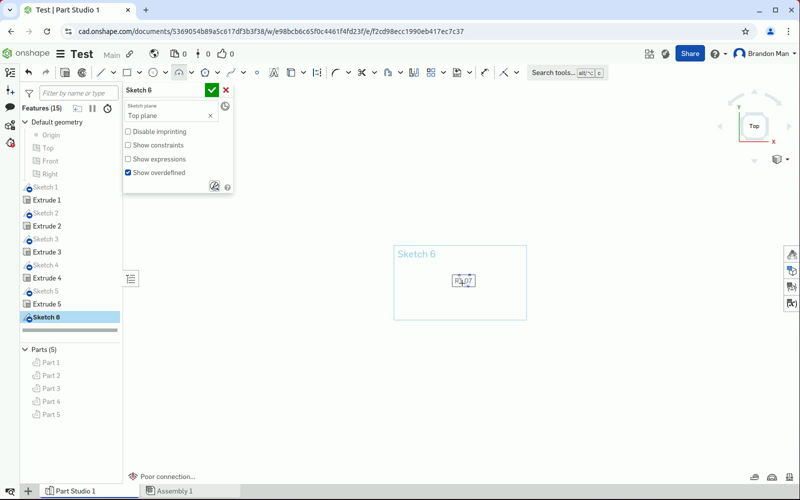
scroll(-6)
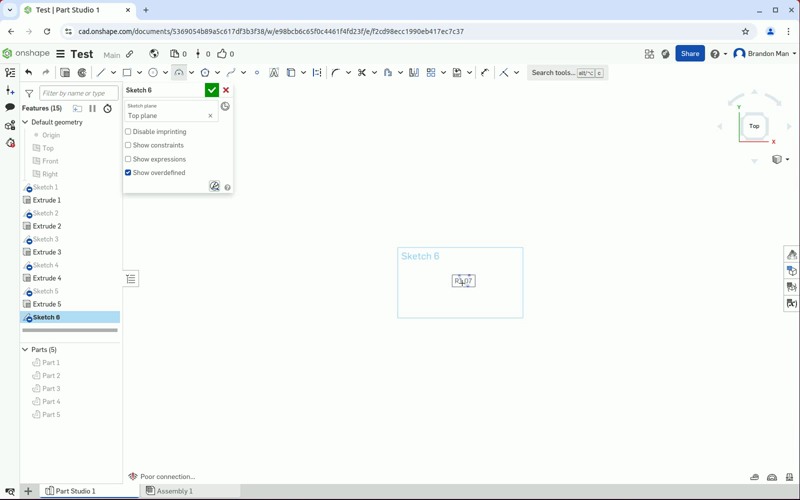
scroll(-6)
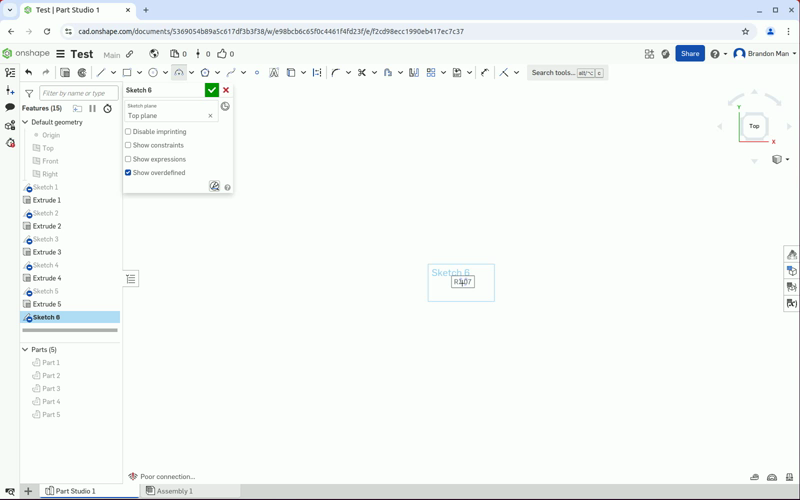
key_up(shift)
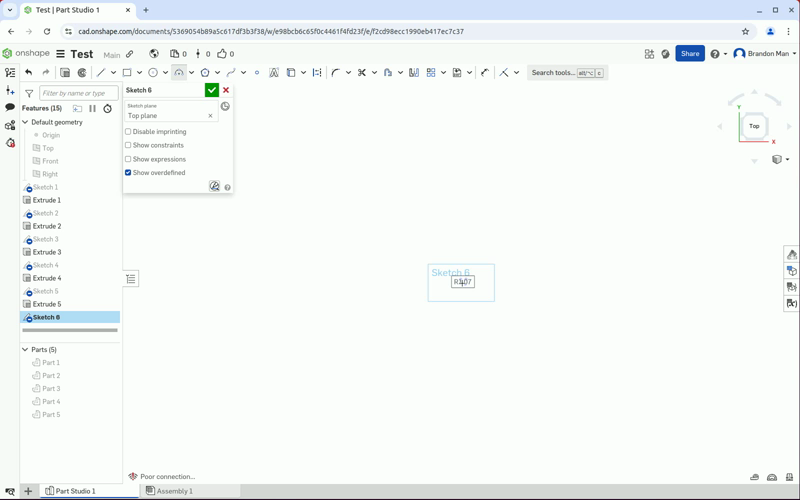
key(esc)
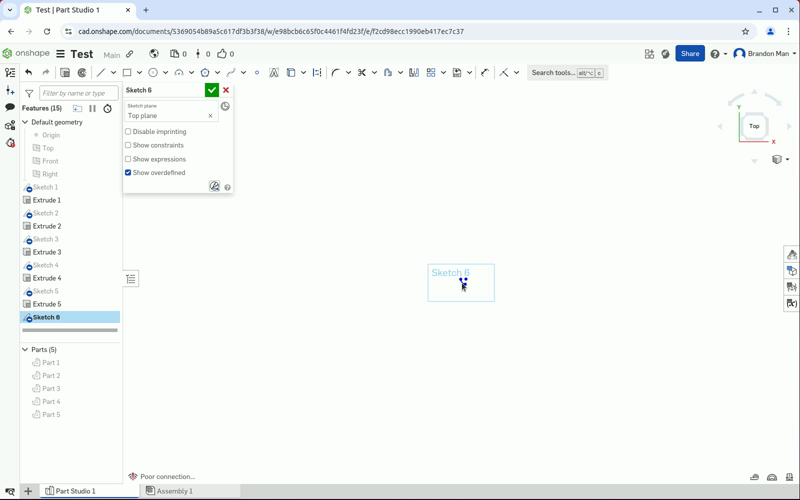
key(l)
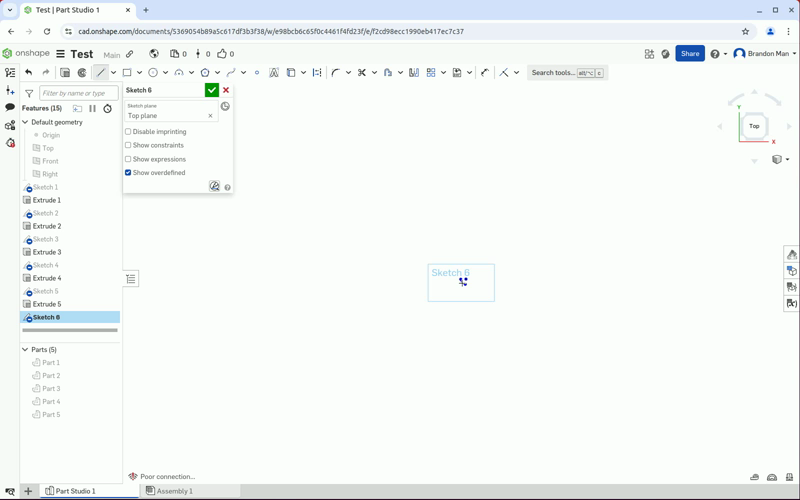
mouse_move(465, 284)
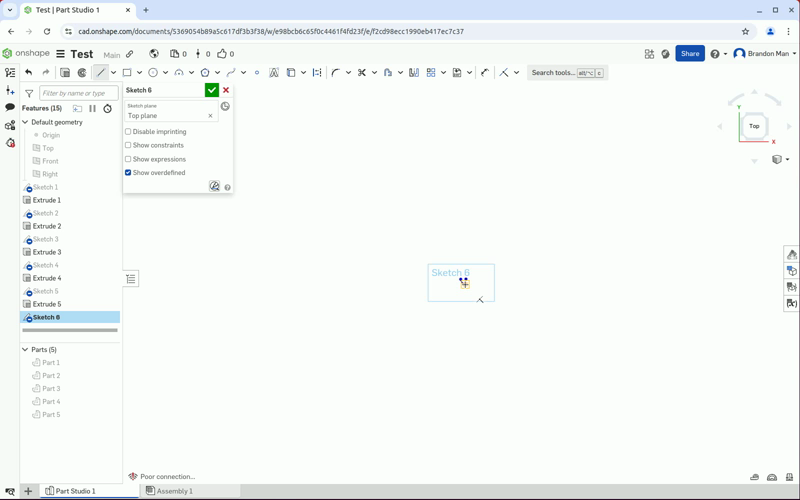
scroll(6)
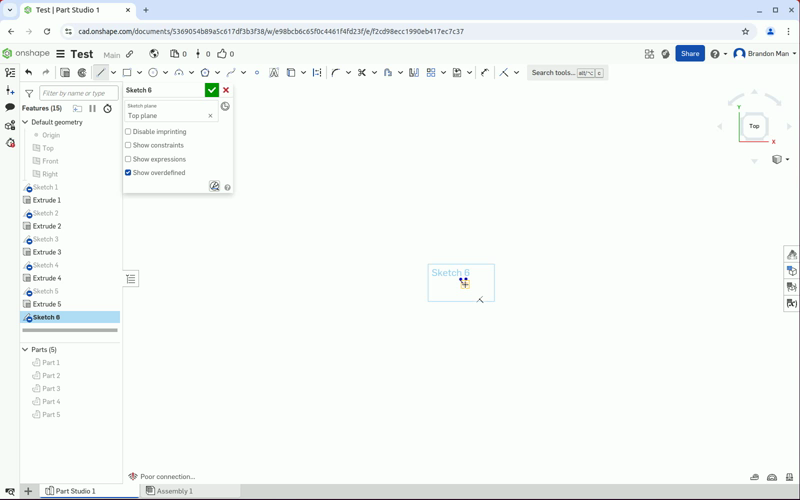
scroll(6)
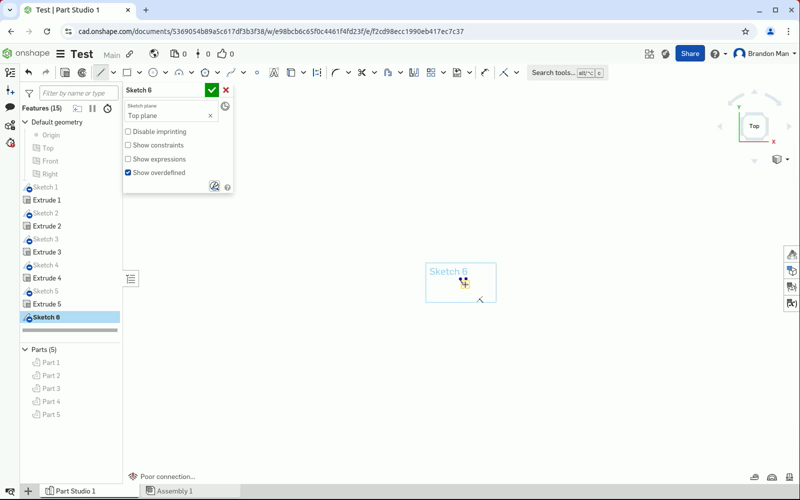
scroll(6)
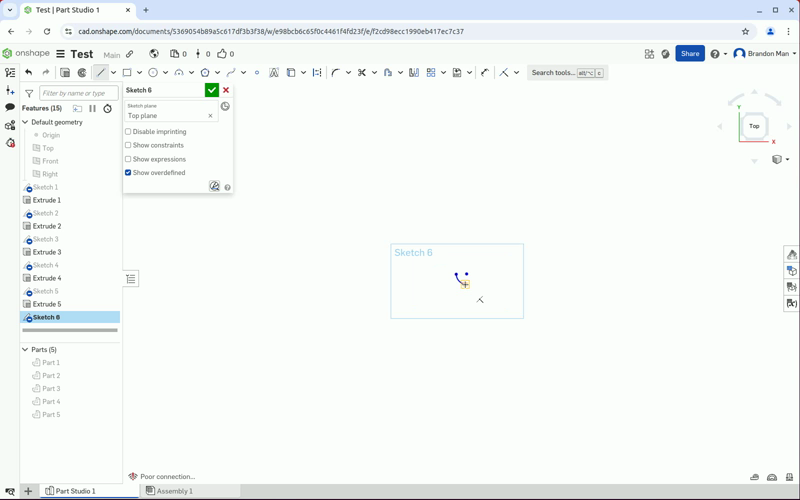
scroll(6)
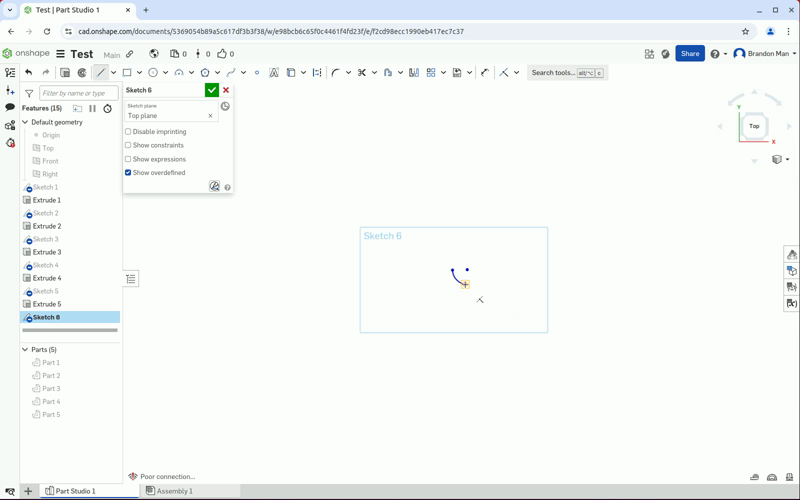
scroll(6)
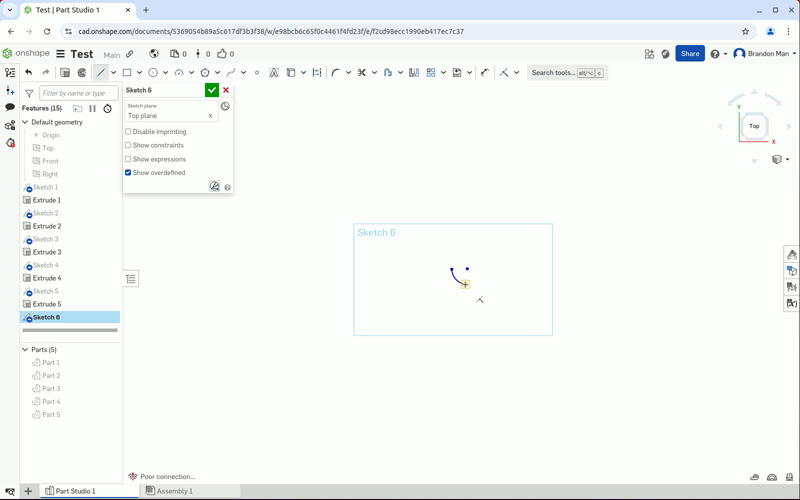
scroll(6)
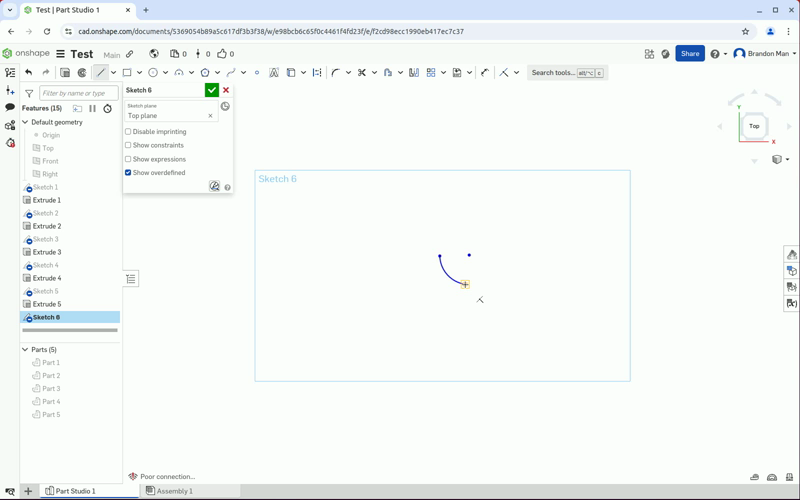
scroll(6)
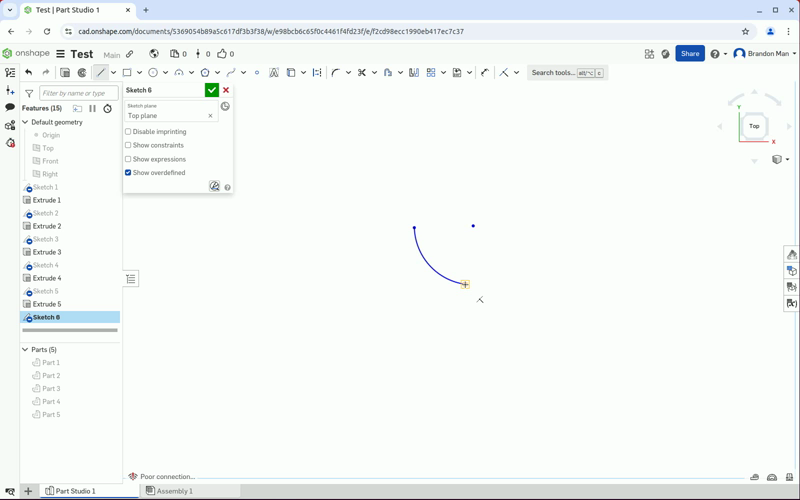
click(465, 284)
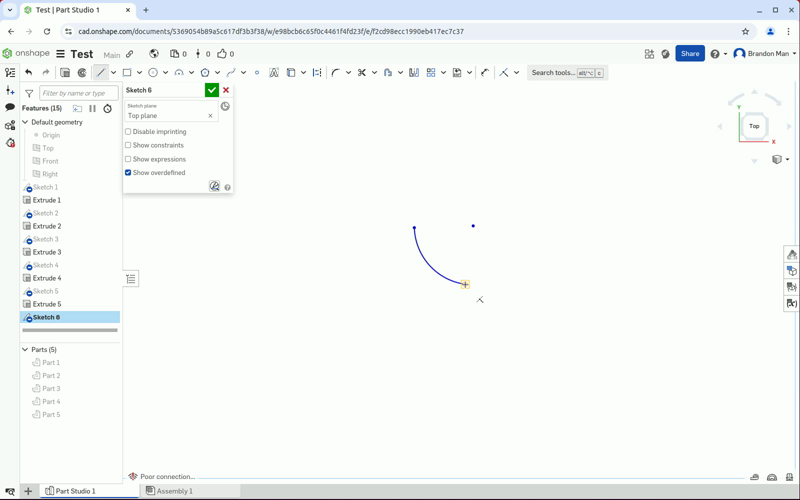
scroll(-6)
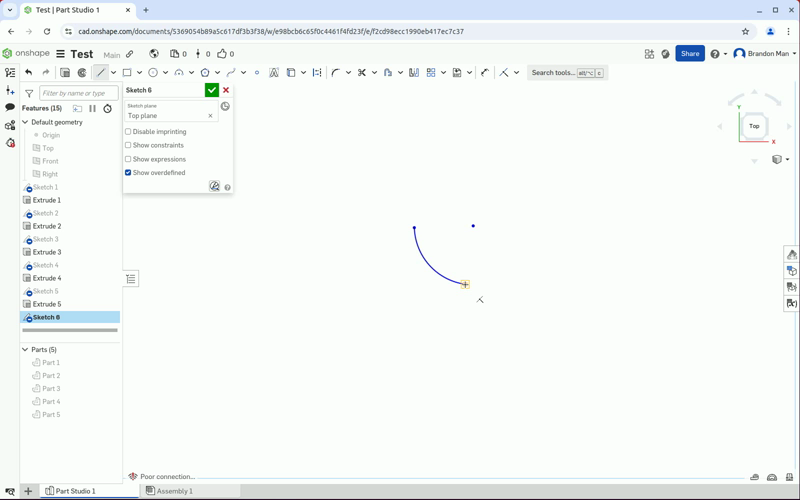
scroll(-6)
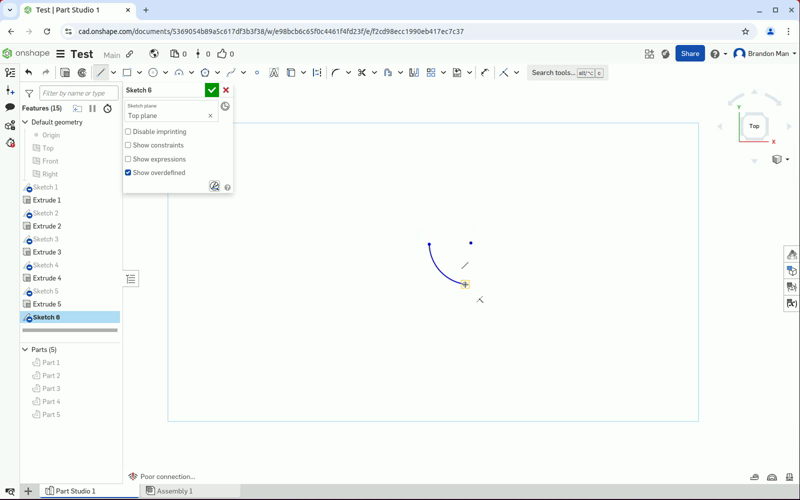
scroll(-6)
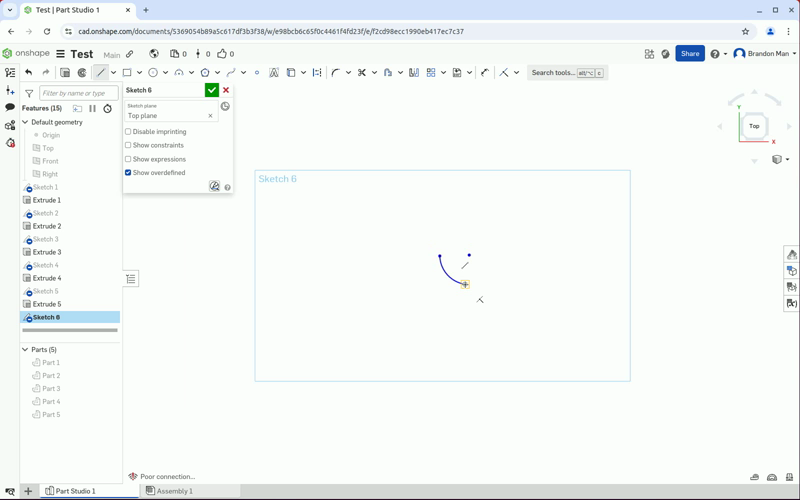
scroll(-6)
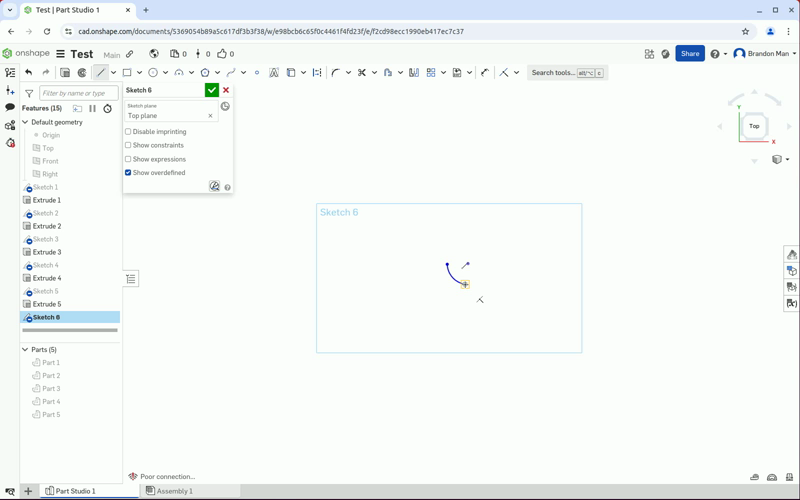
scroll(-6)
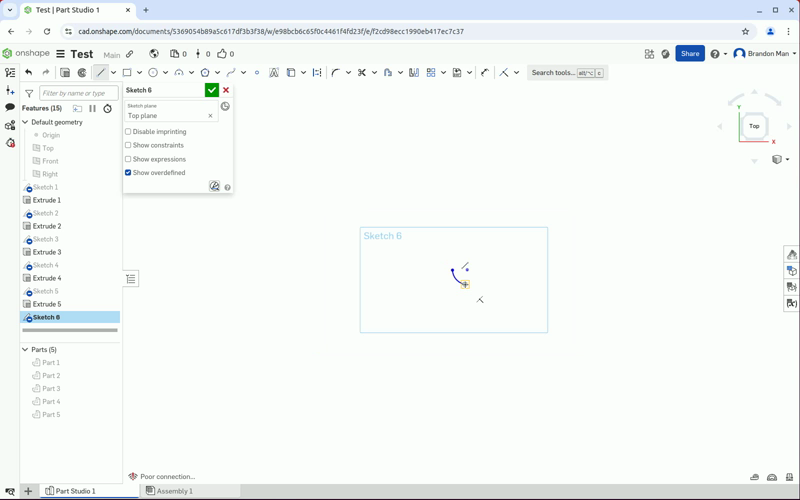
scroll(-6)
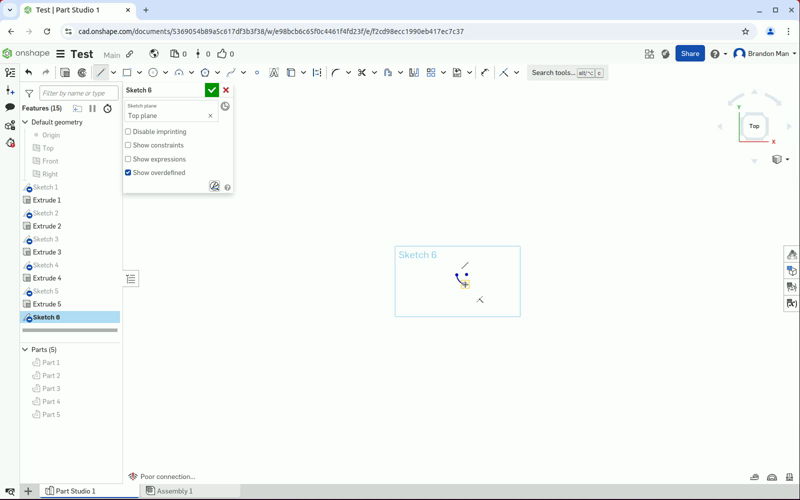
scroll(-6)
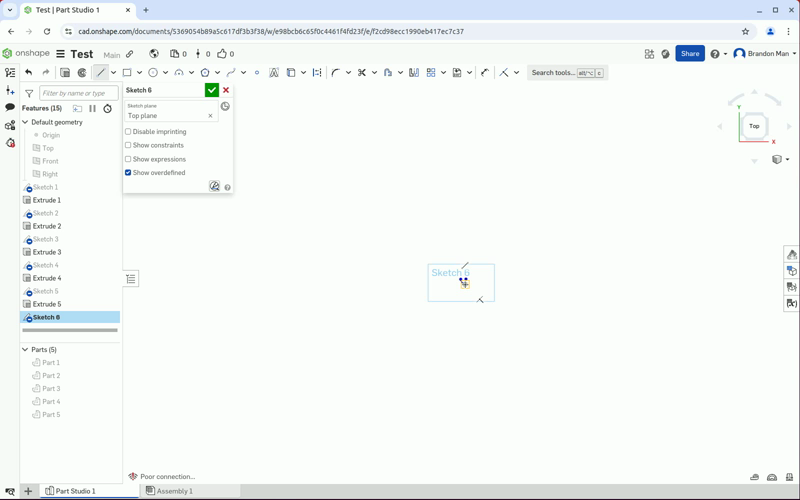
key_down(shift)
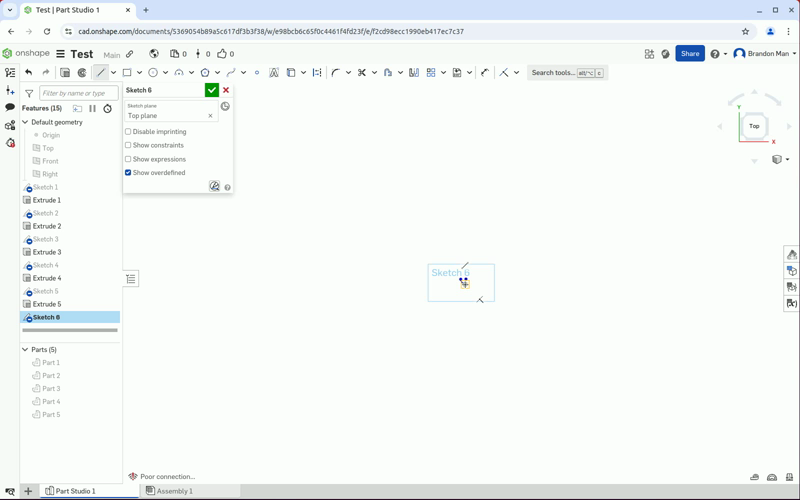
mouse_move(495, 284)
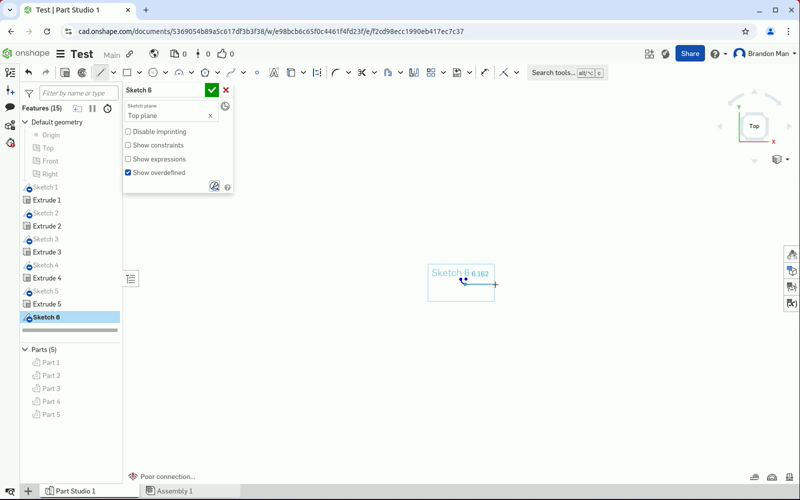
mouse_move(465, 279)
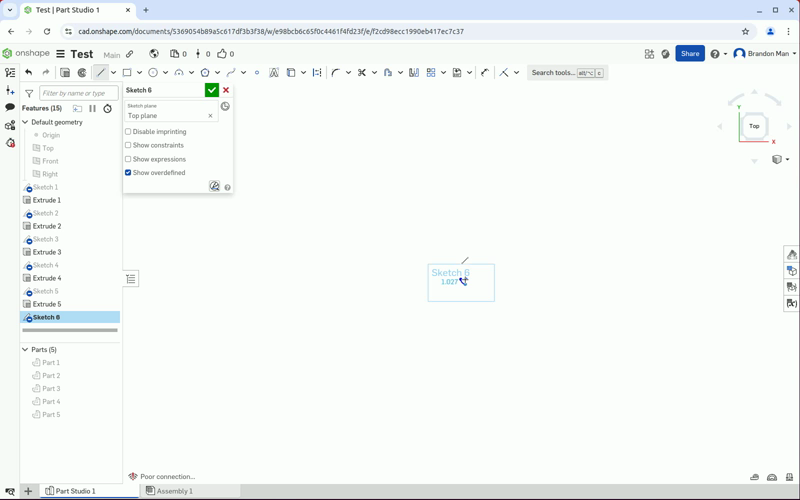
scroll(6)
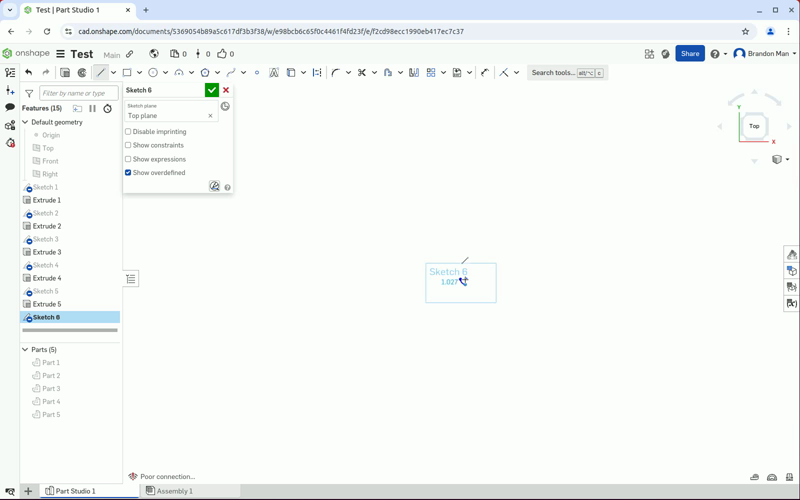
scroll(6)
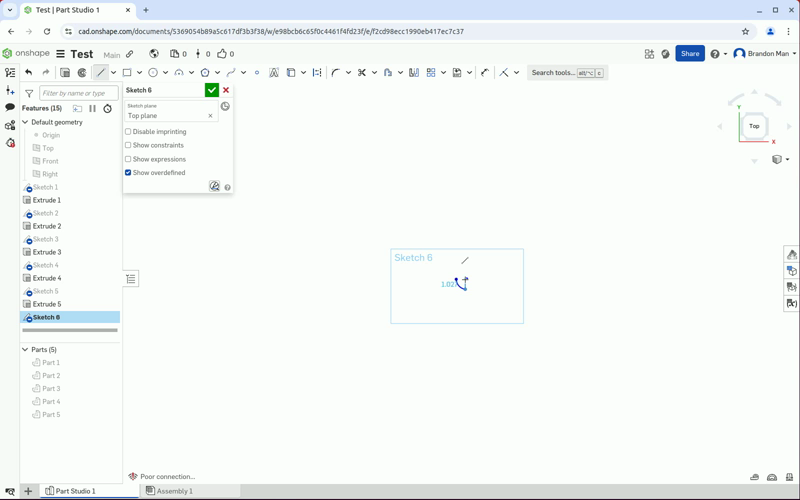
scroll(6)
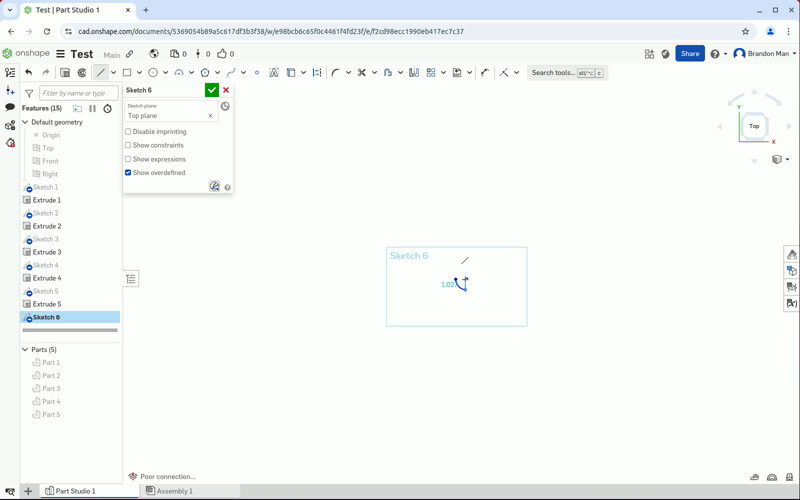
scroll(6)
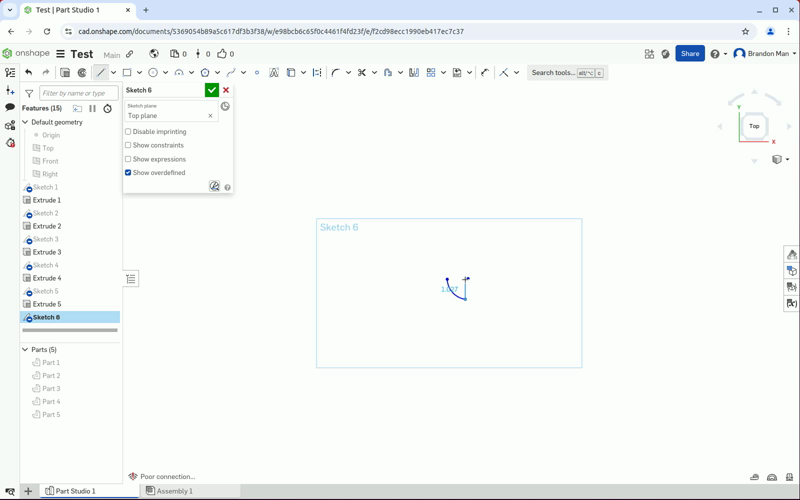
scroll(6)
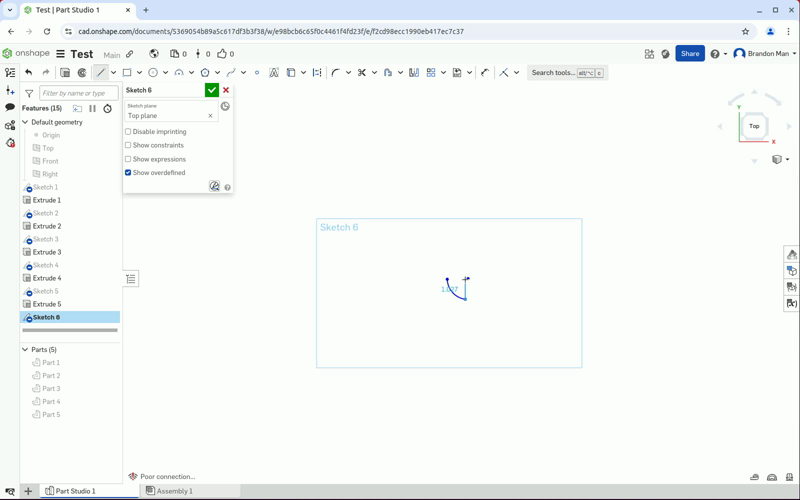
scroll(6)
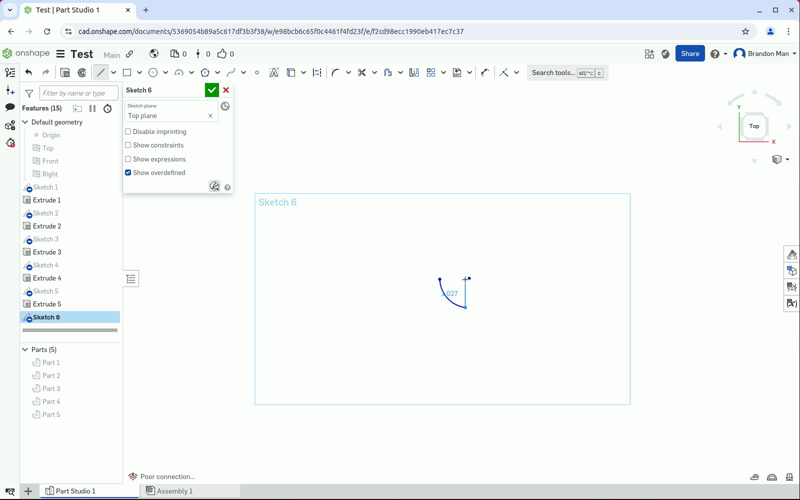
scroll(6)
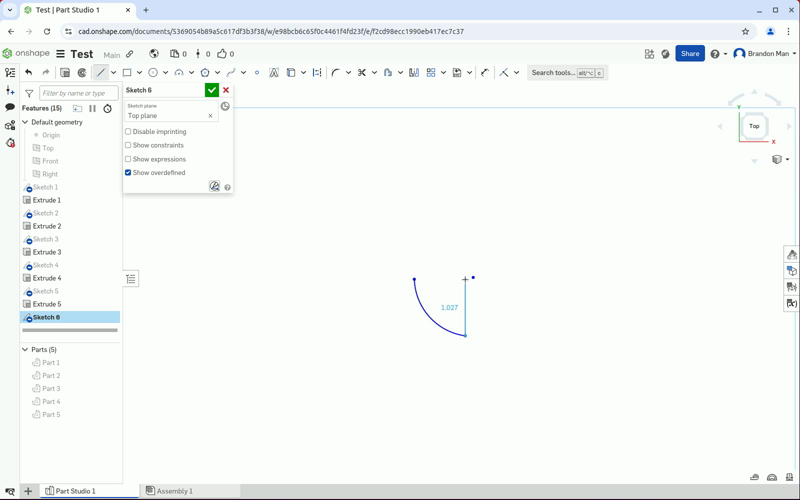
click(465, 279)
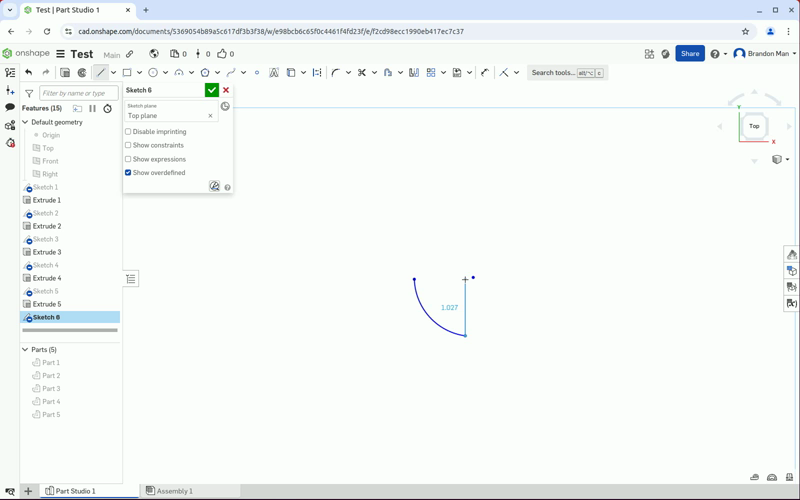
scroll(-6)
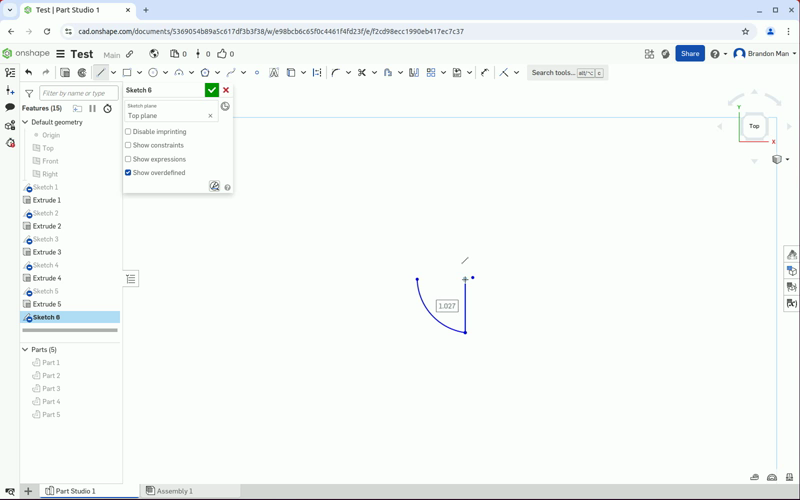
scroll(-6)
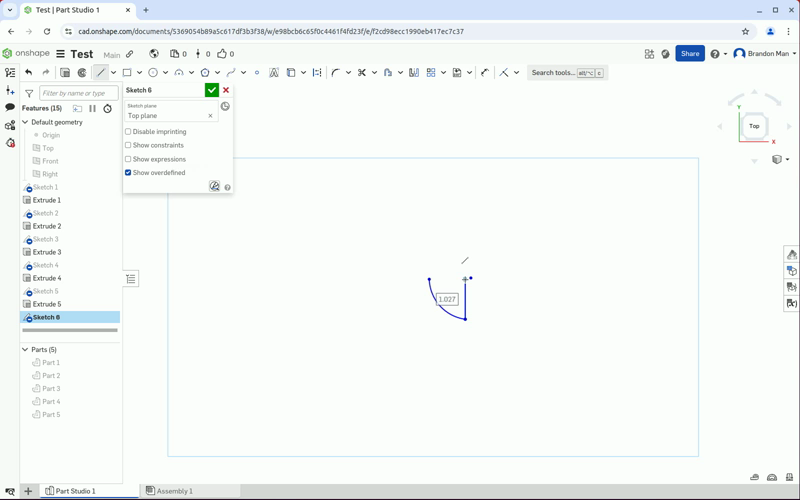
scroll(-6)
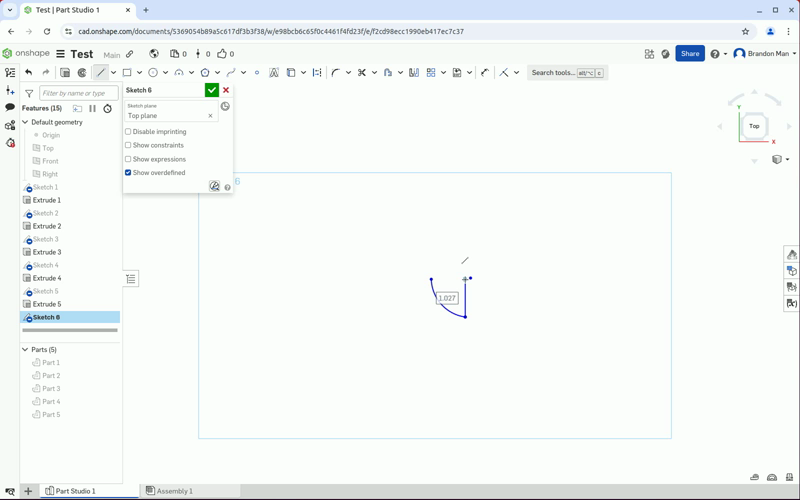
scroll(-6)
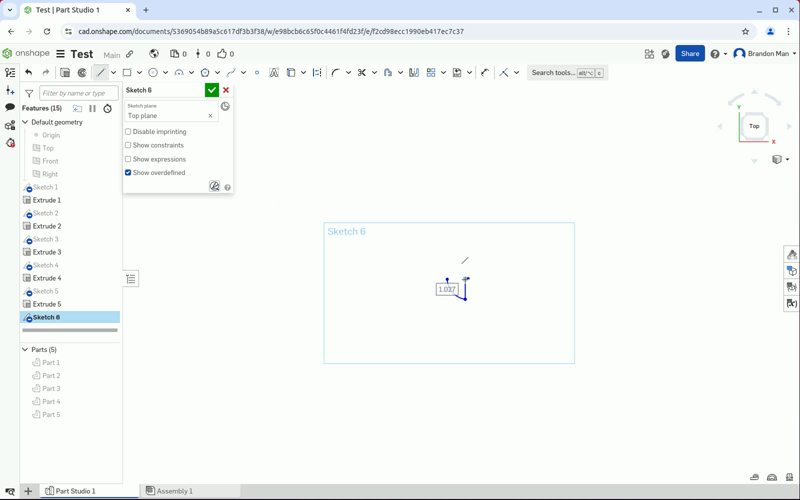
scroll(-6)
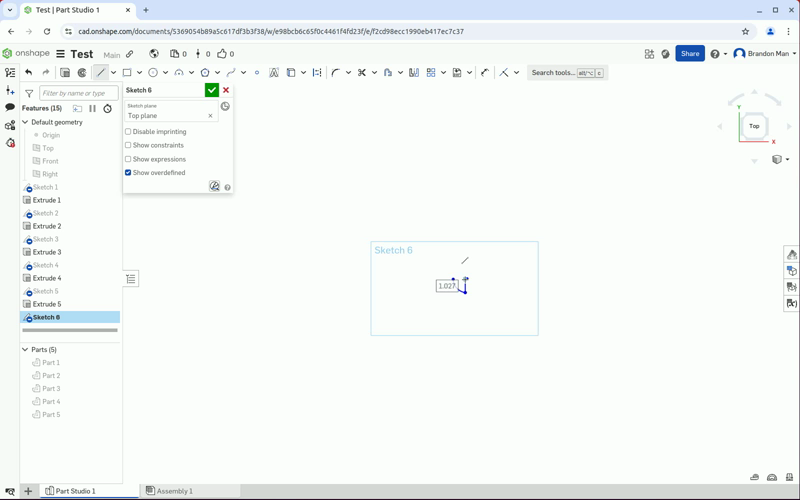
scroll(-6)
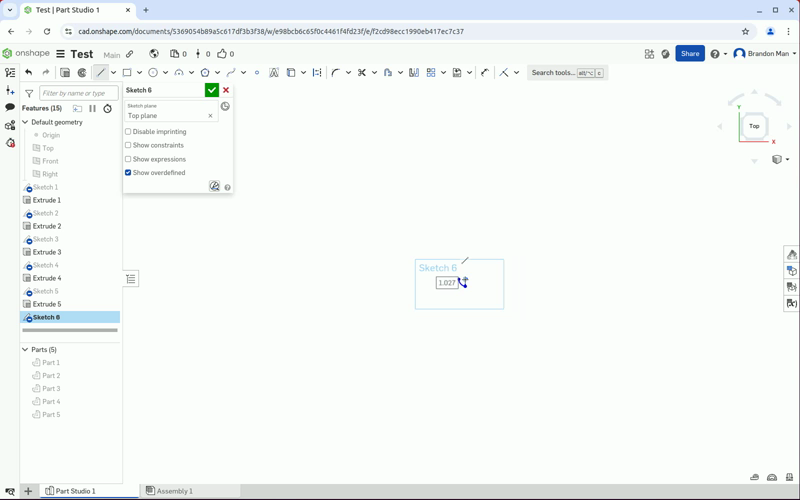
scroll(-6)
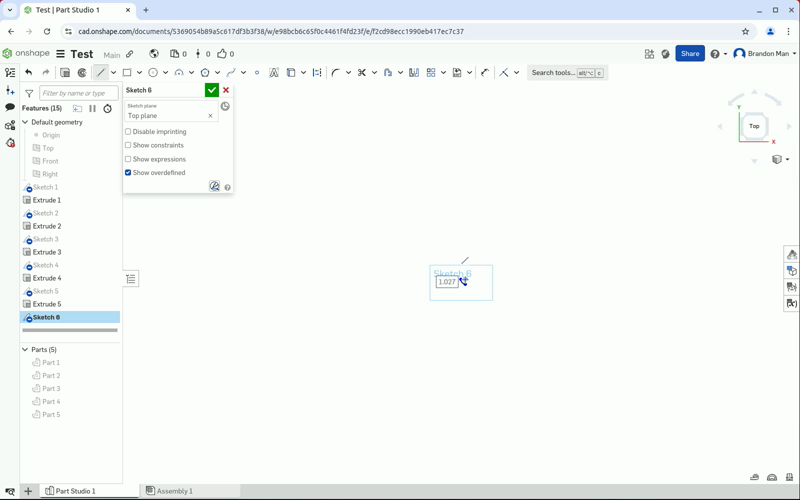
key_up(shift)
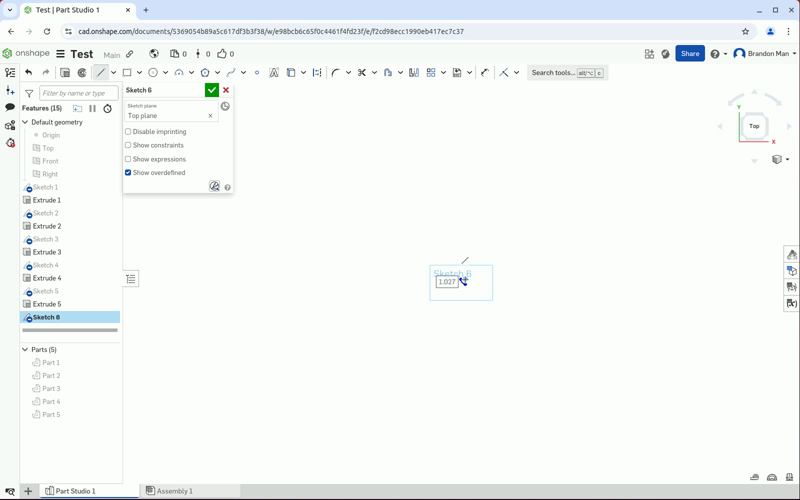
key_down(shift)
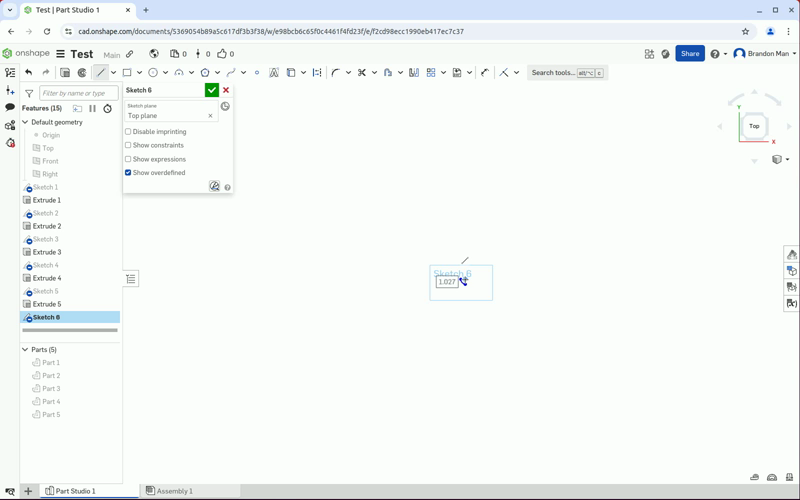
mouse_move(495, 279)
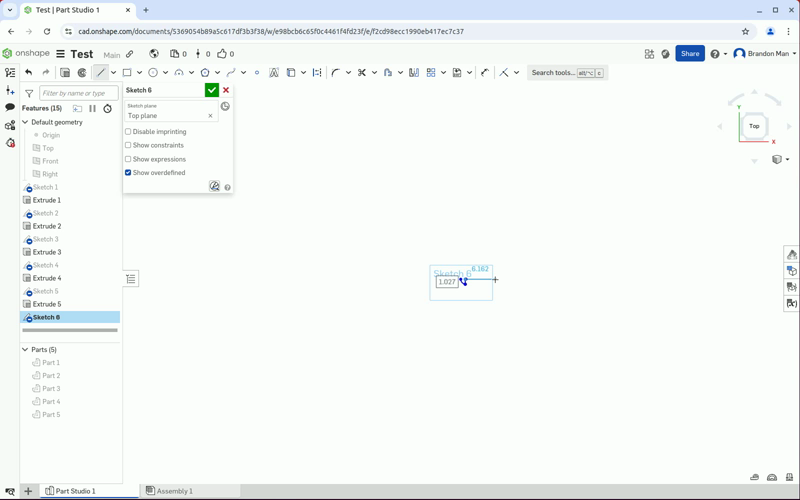
mouse_move(460, 279)
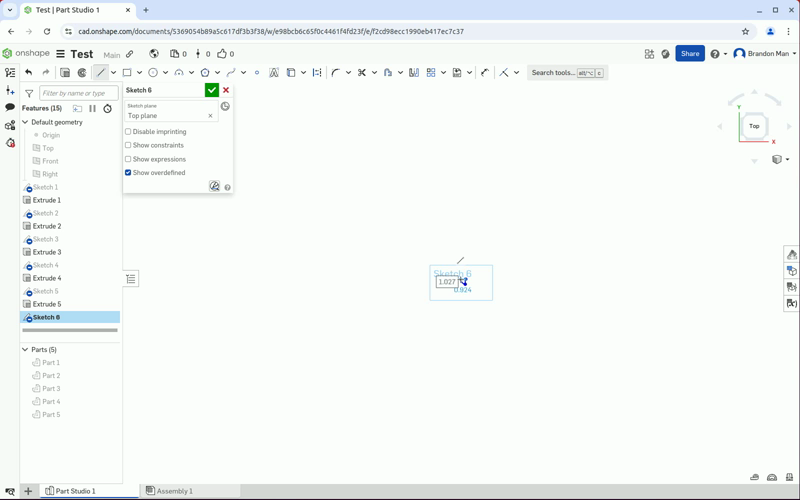
scroll(6)
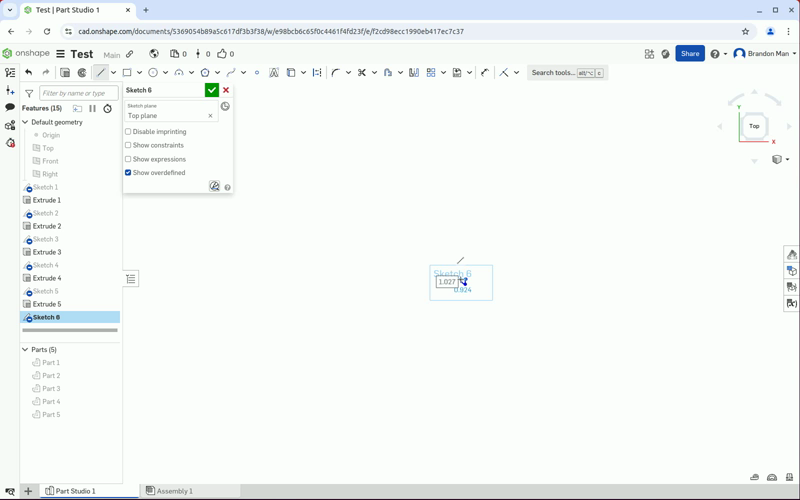
scroll(6)
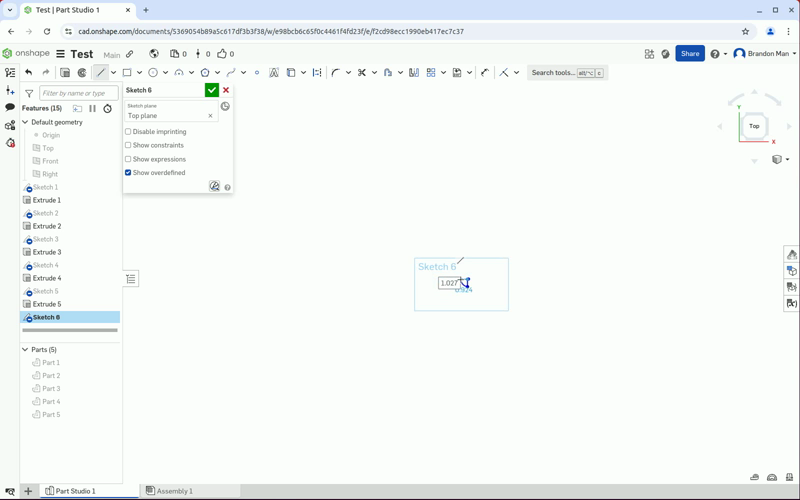
scroll(6)
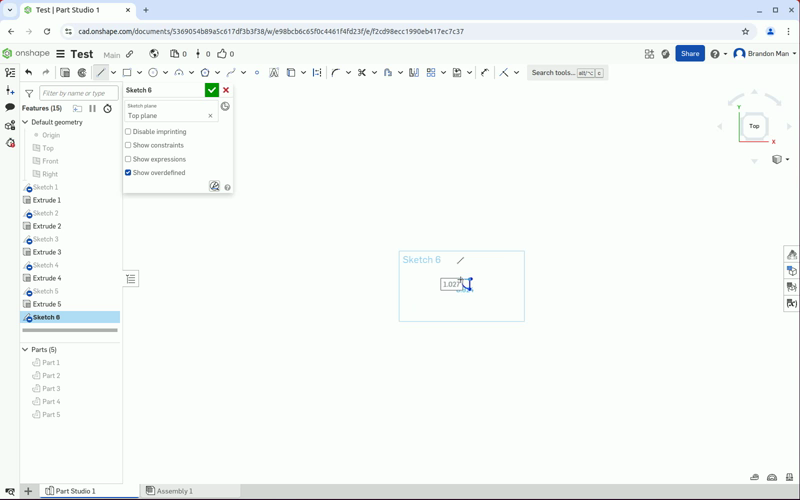
scroll(6)
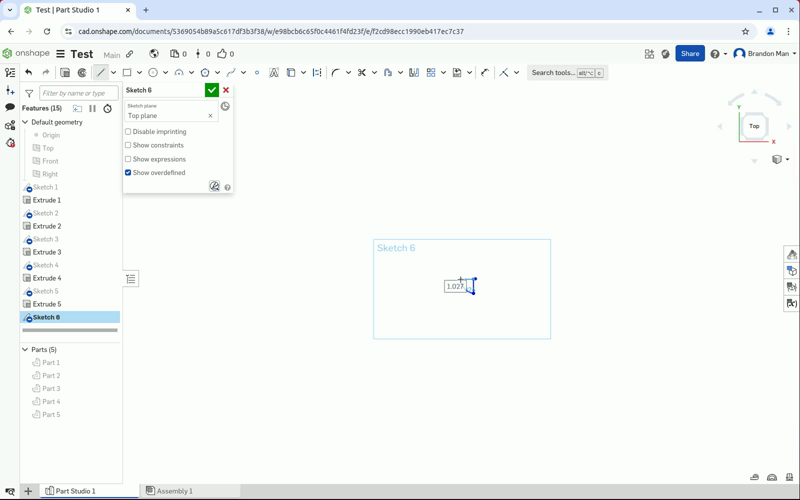
scroll(6)
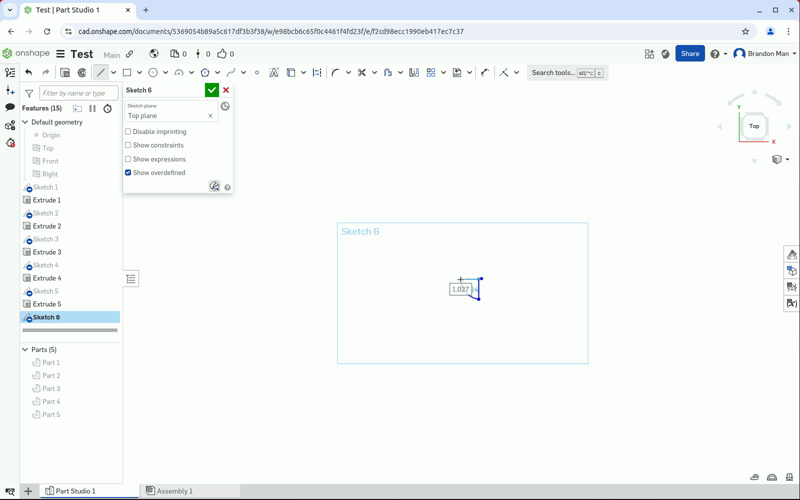
scroll(6)
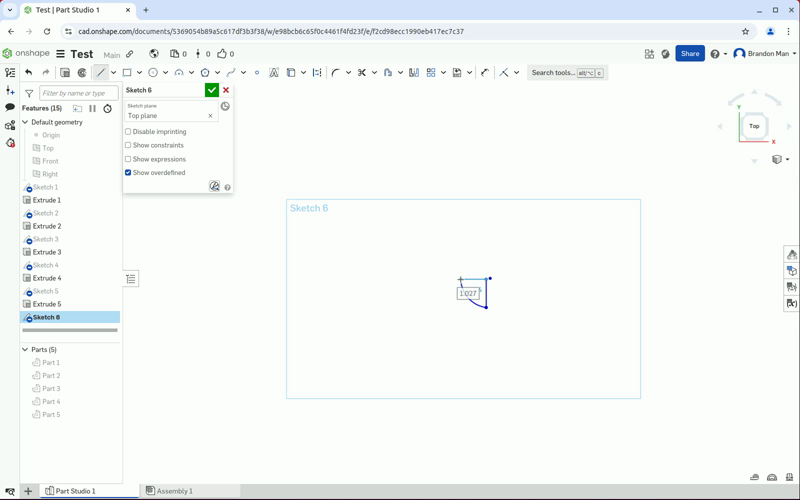
scroll(6)
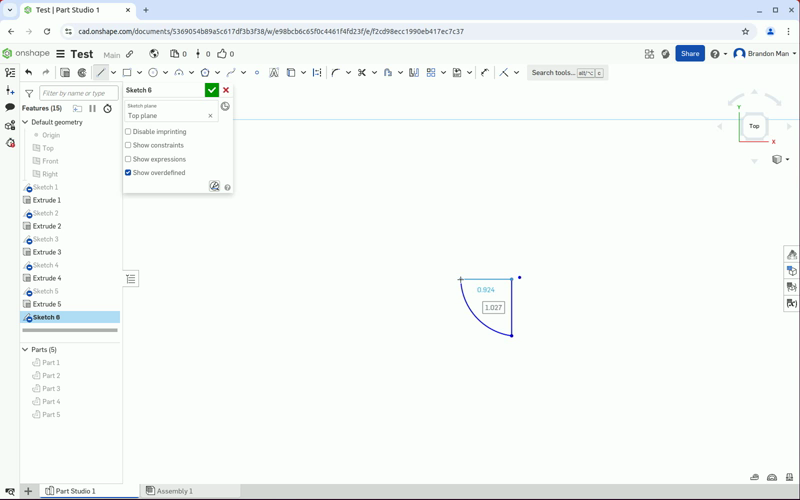
click(460, 279)
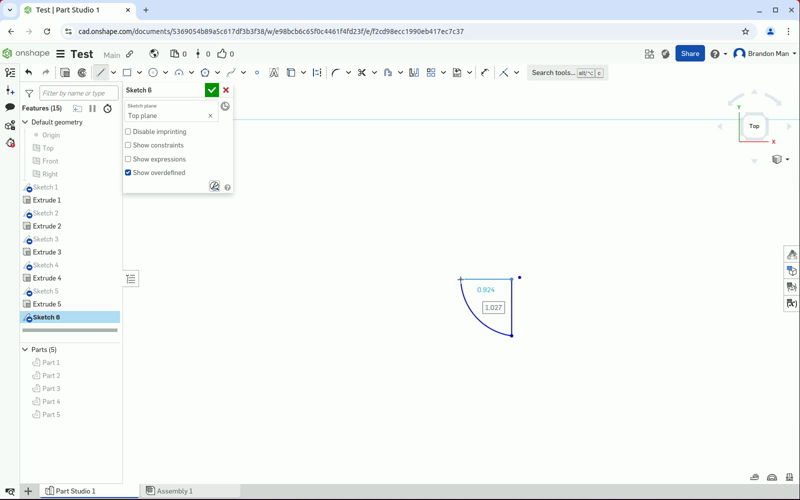
scroll(-6)
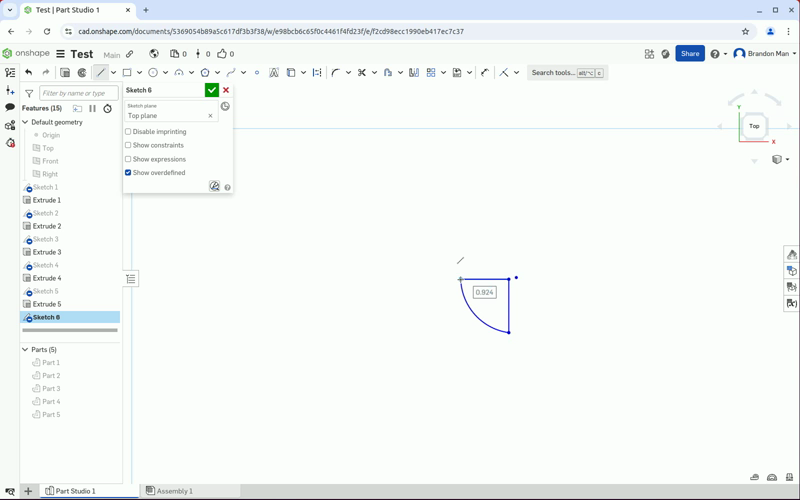
scroll(-6)
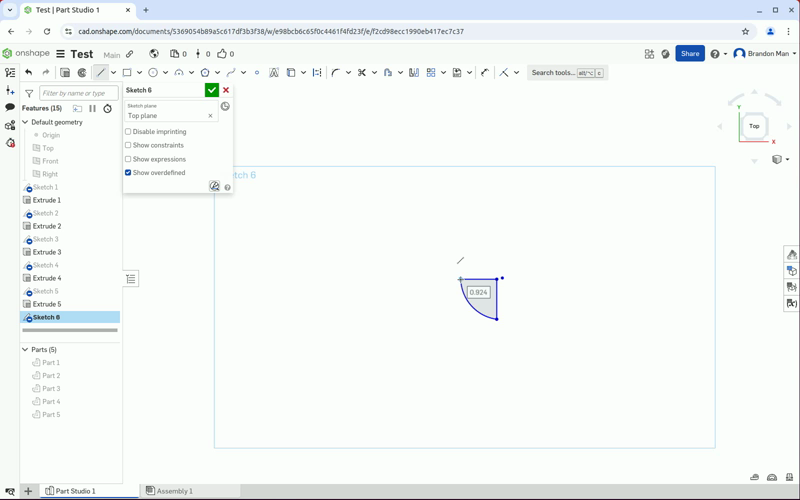
scroll(-6)
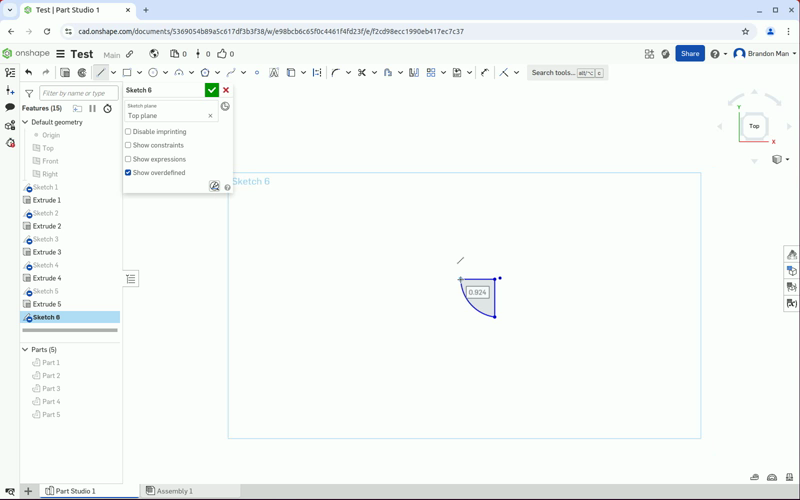
scroll(-6)
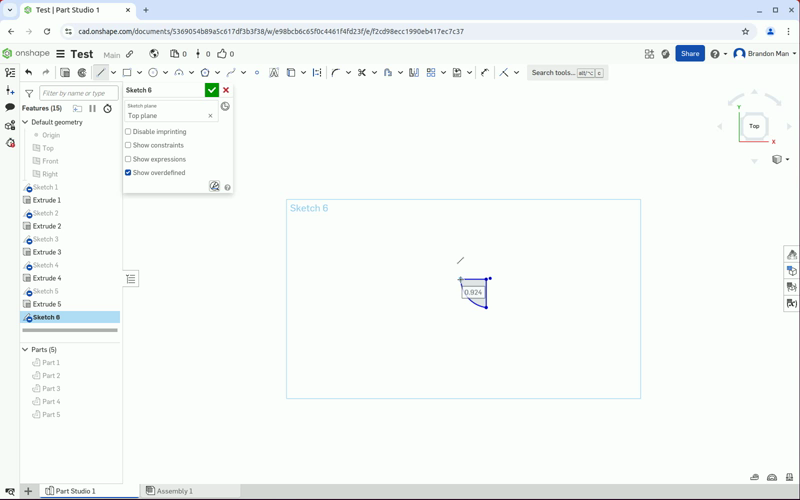
scroll(-6)
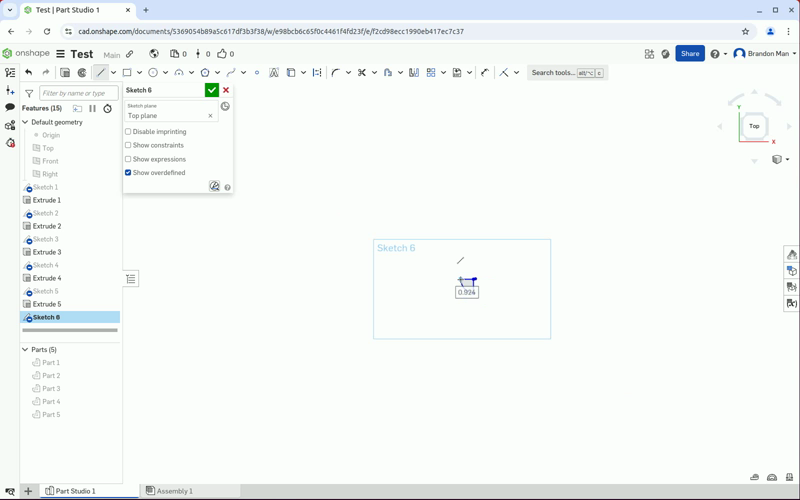
scroll(-6)
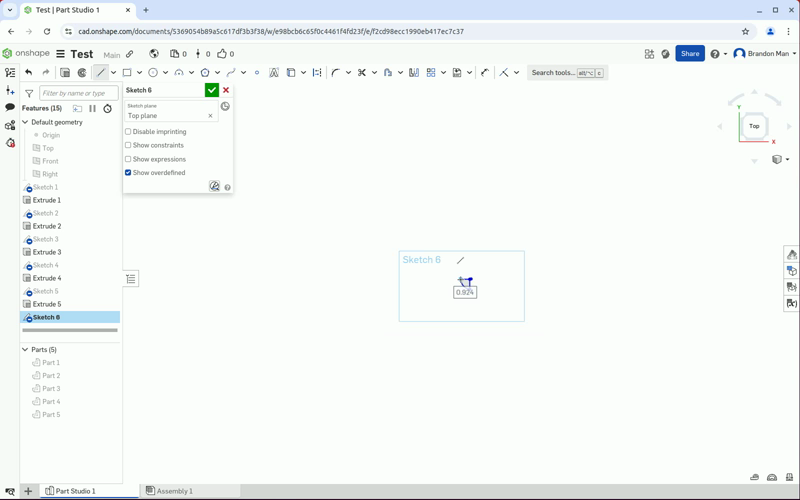
scroll(-6)
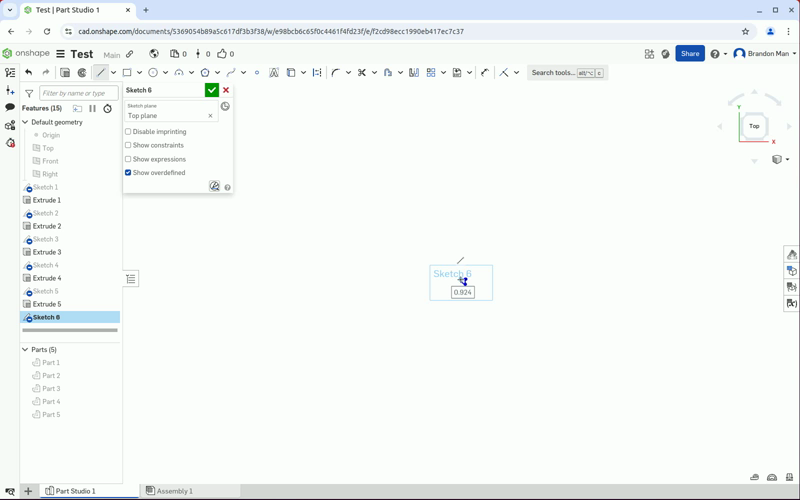
key_up(shift)
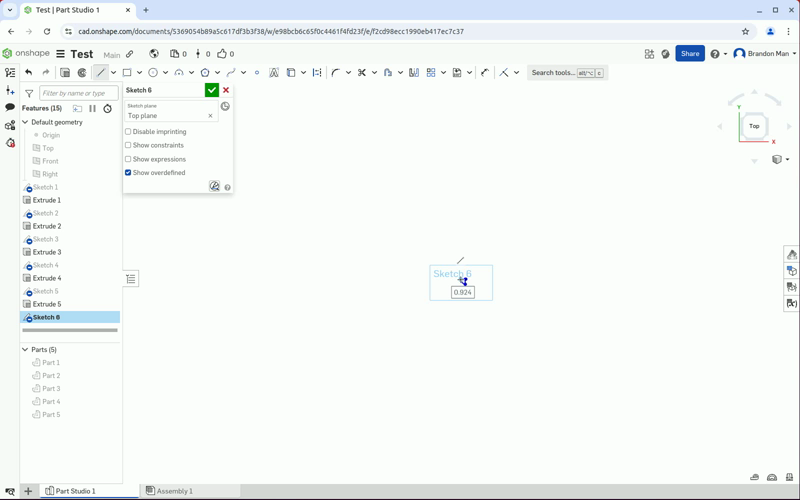
key(esc)
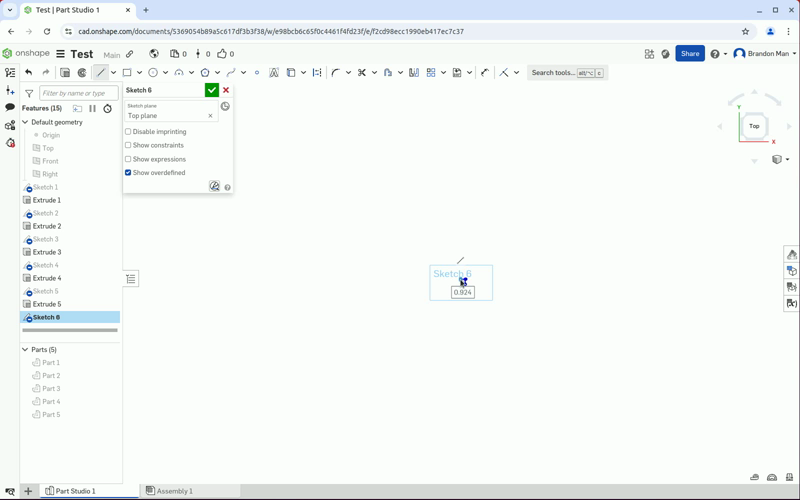
mouse_move(461, 281)
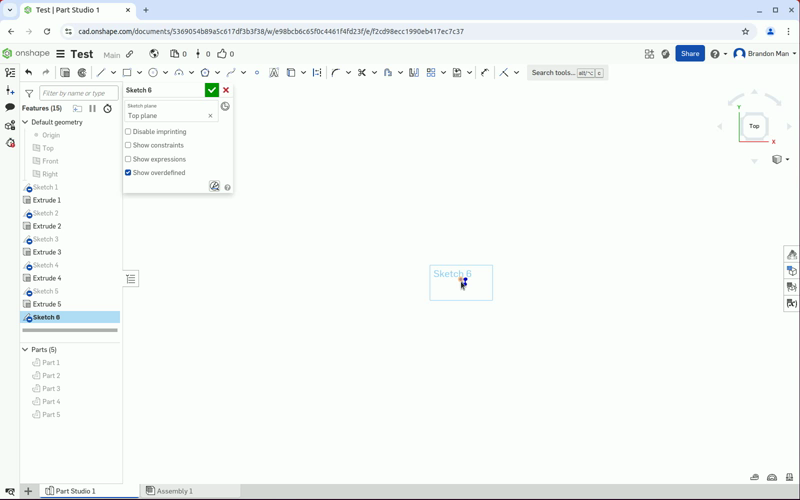
scroll(6)
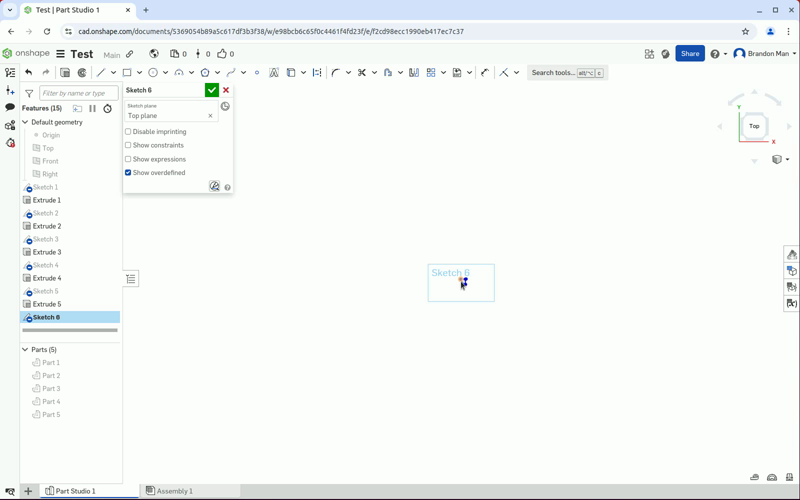
scroll(6)
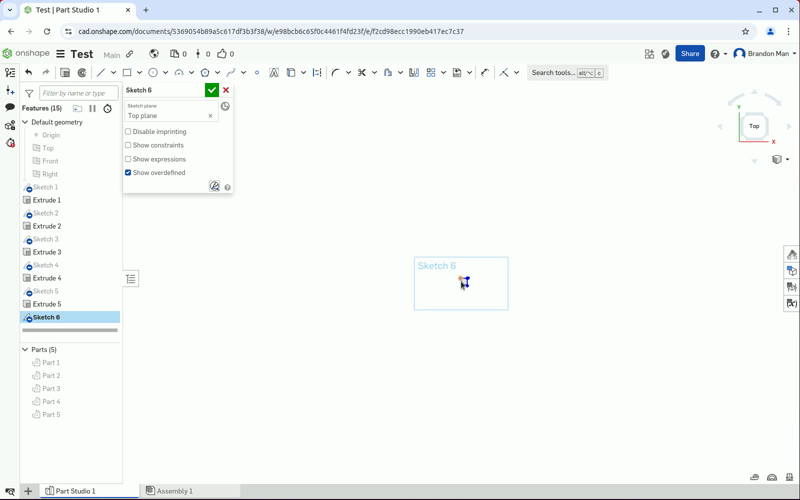
scroll(6)
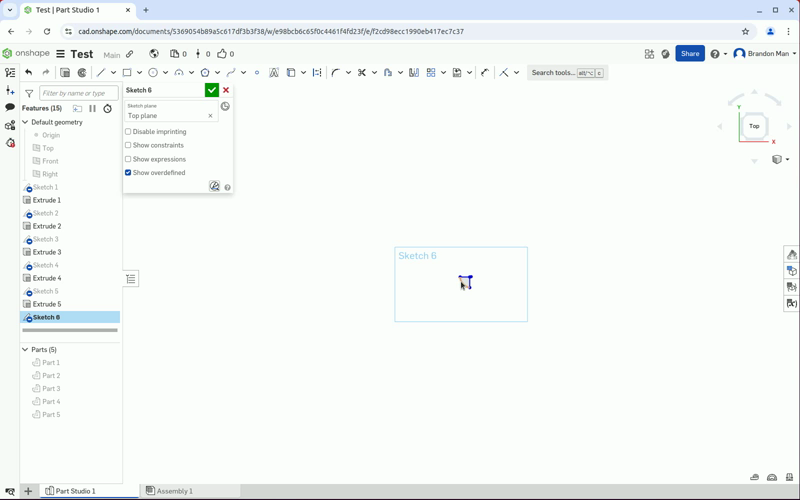
scroll(6)
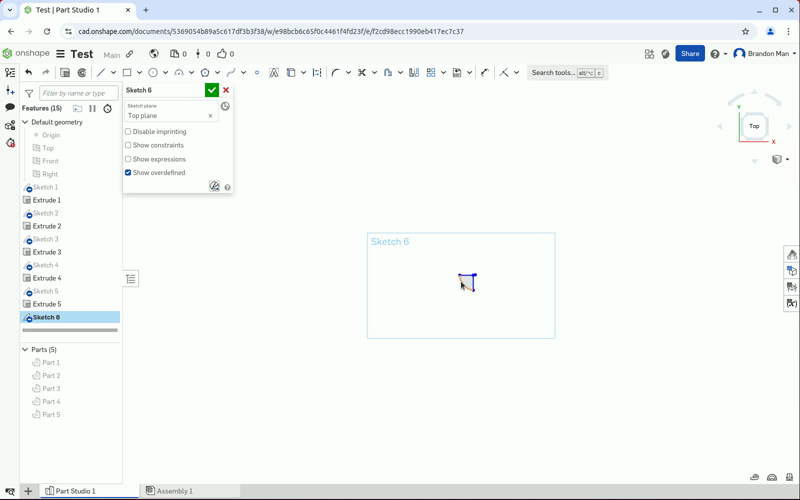
scroll(6)
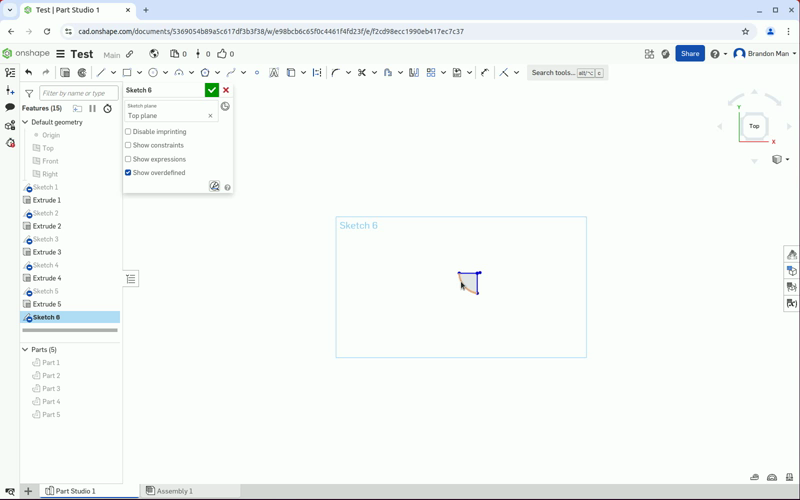
scroll(6)
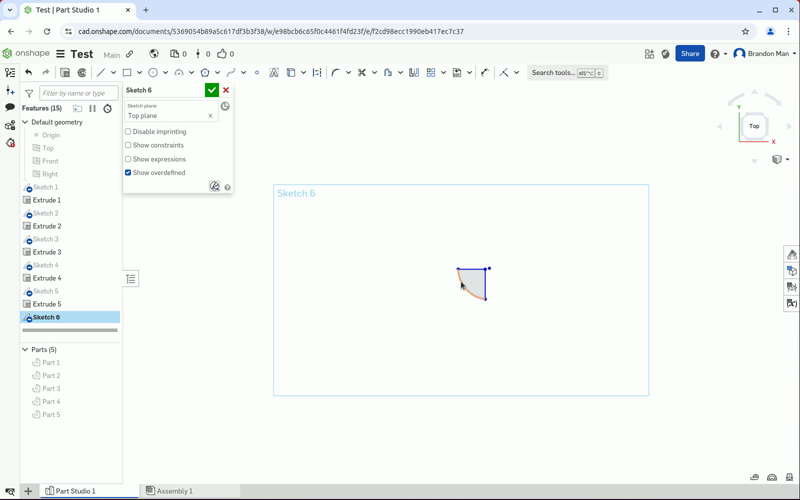
scroll(6)
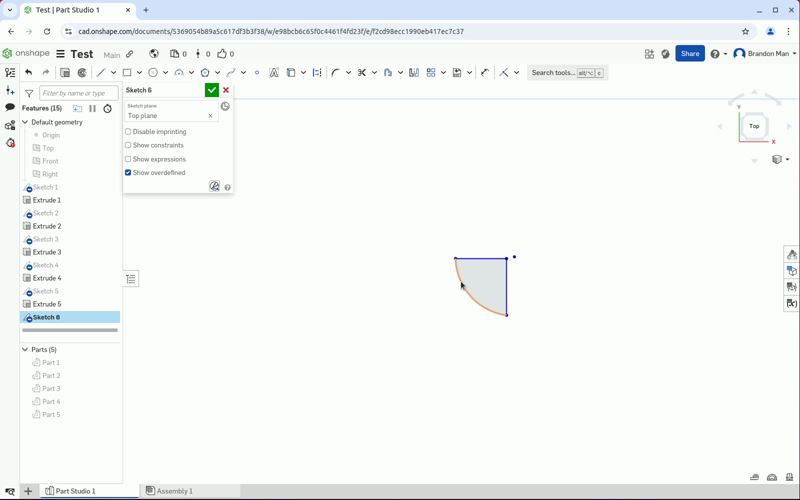
click(461, 281)
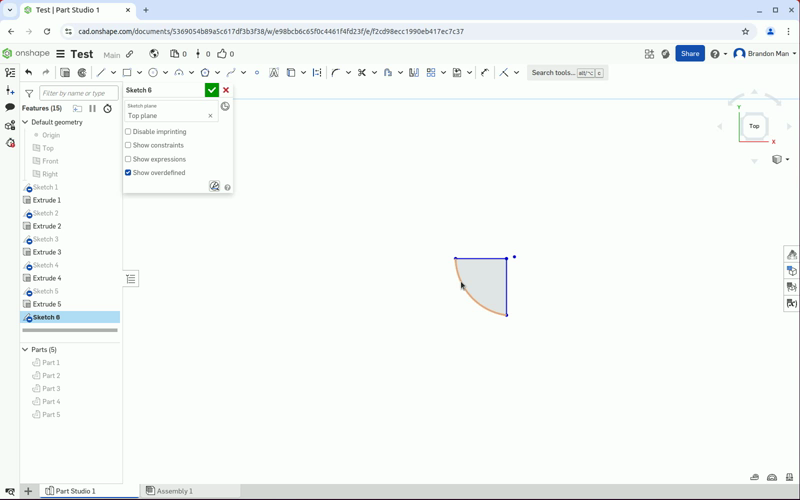
scroll(-6)
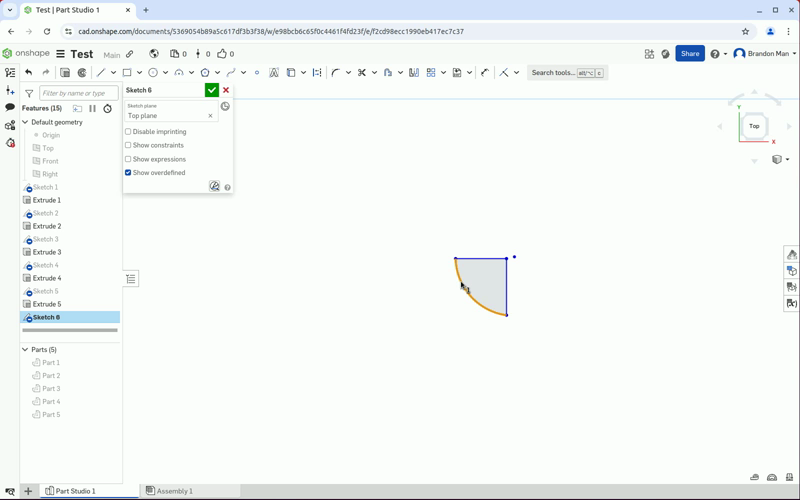
scroll(-6)
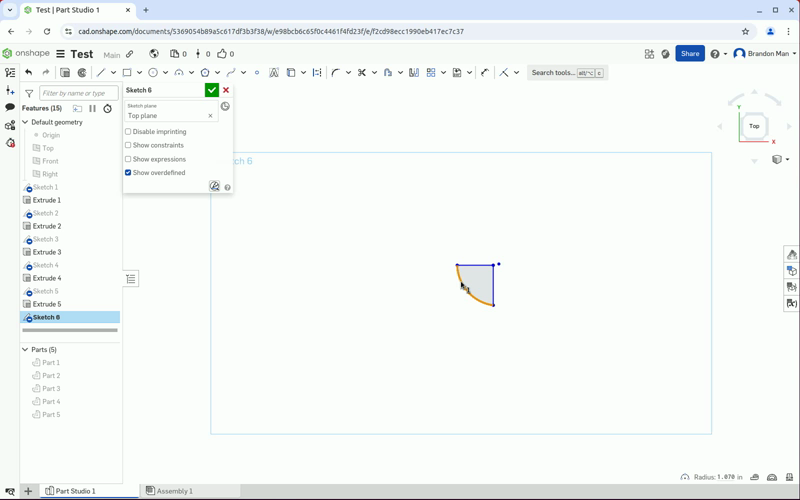
scroll(-6)
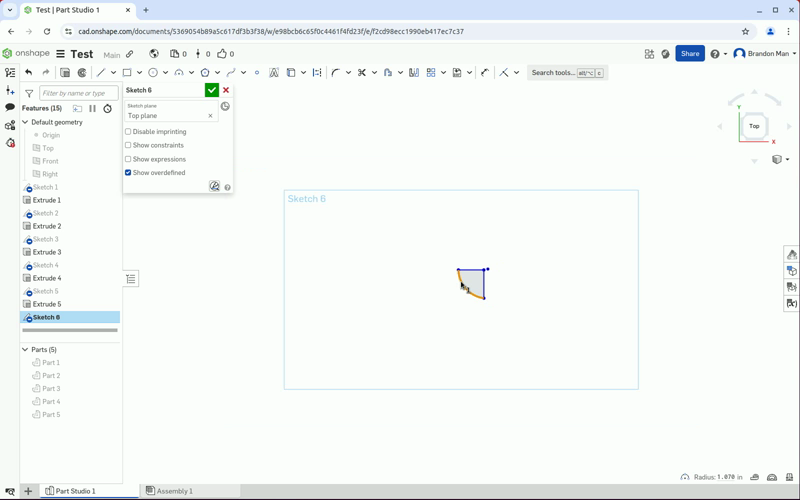
scroll(-6)
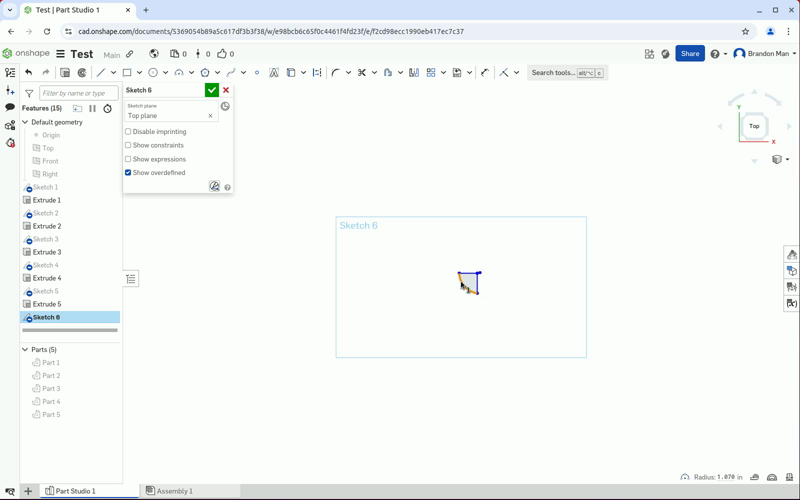
scroll(-6)
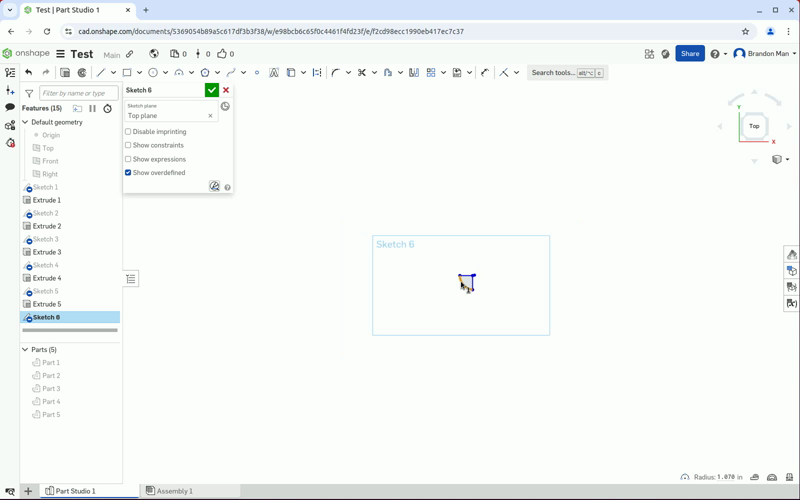
scroll(-6)
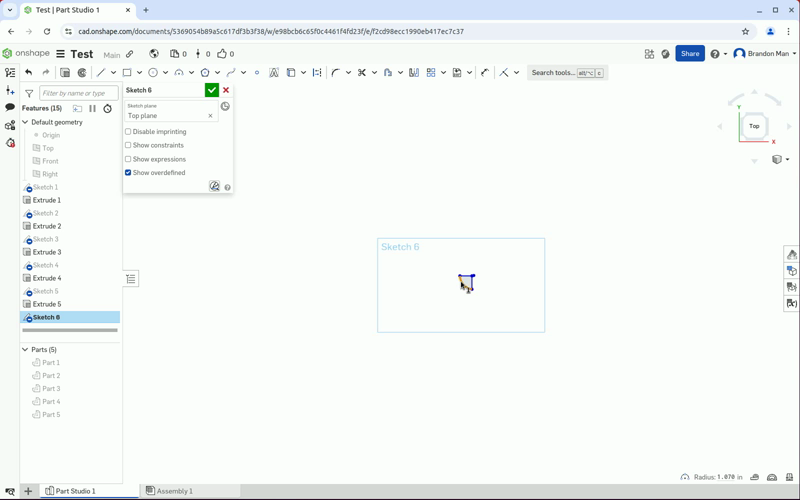
scroll(-6)
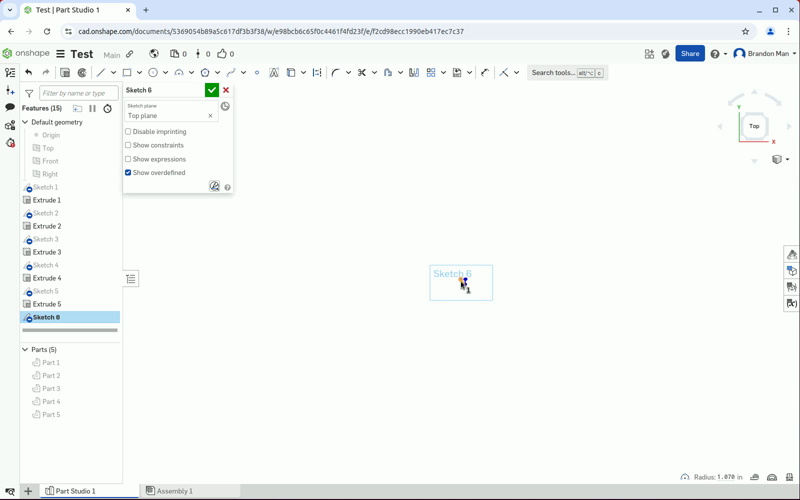
mouse_move(73, 352)
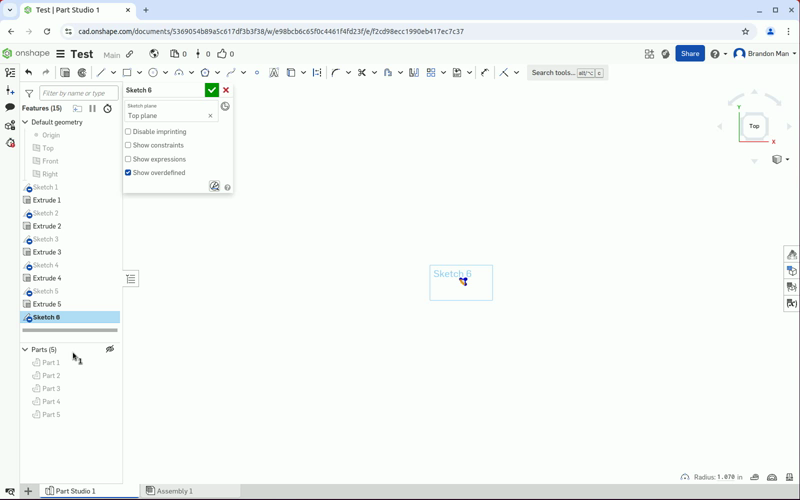
key(shift+y)
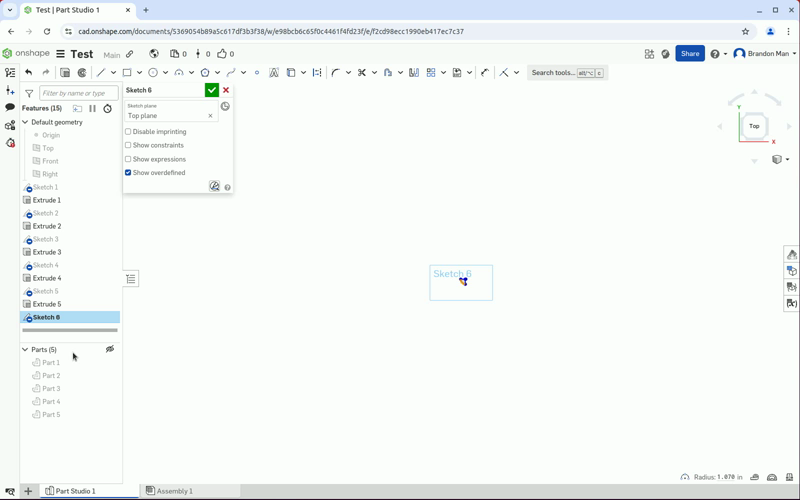
key(shift+e)
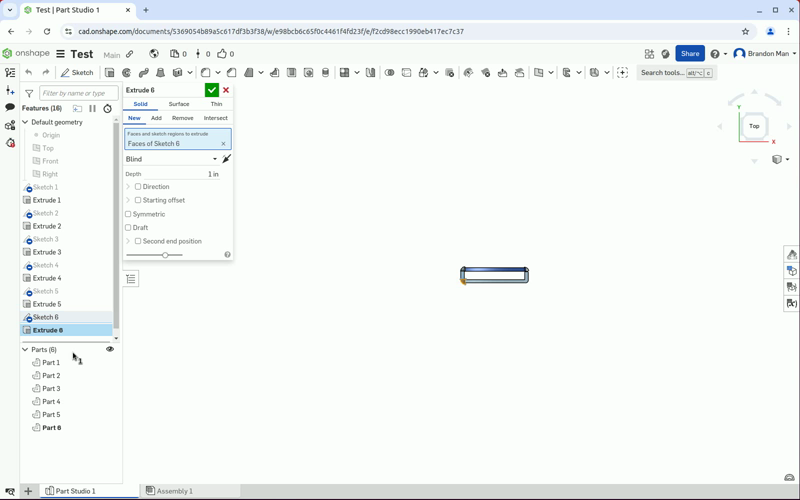
mouse_move(143, 106)
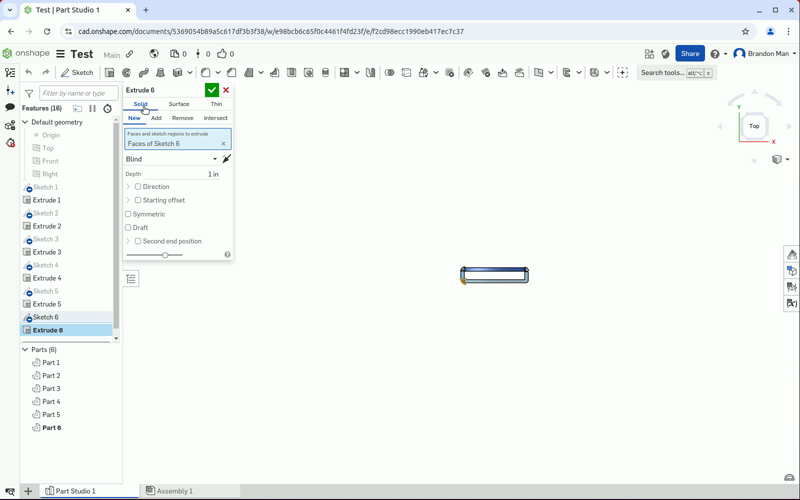
click(143, 106)
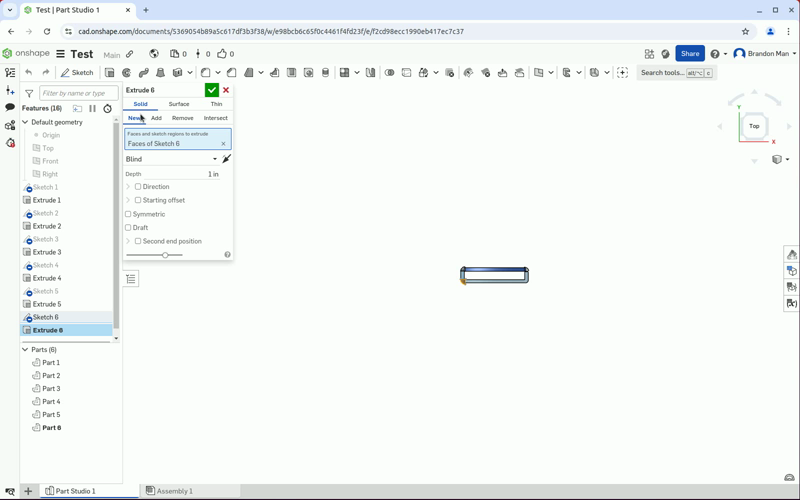
mouse_move(137, 120)
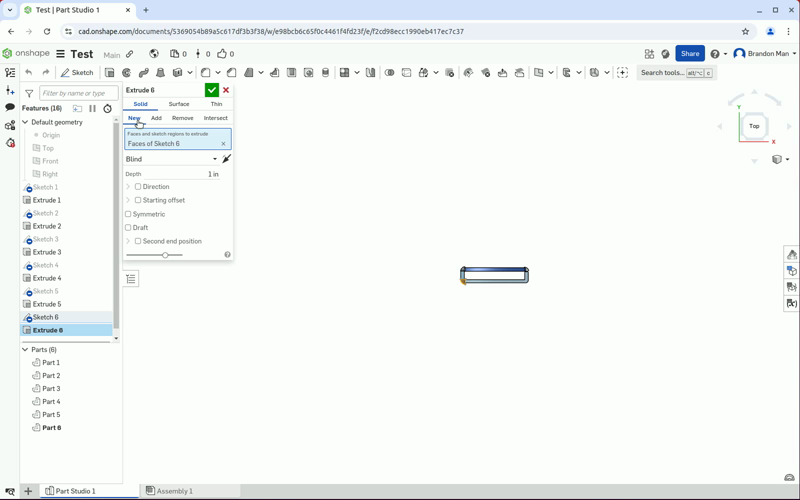
click(137, 120)
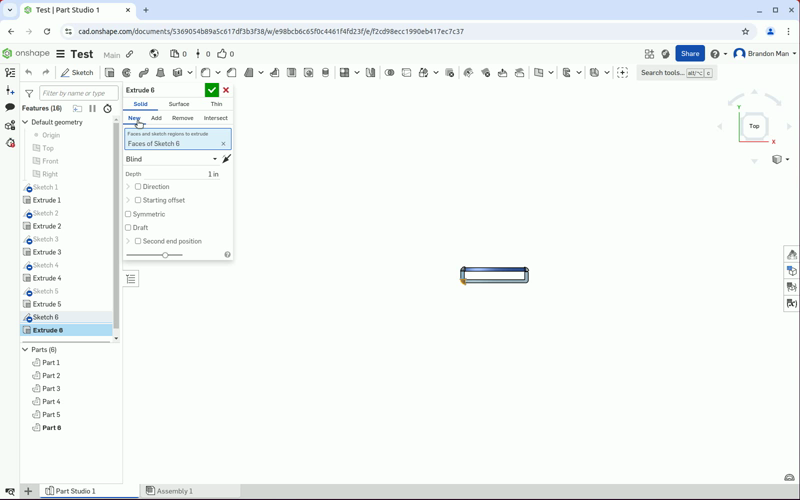
key(tab, 4)
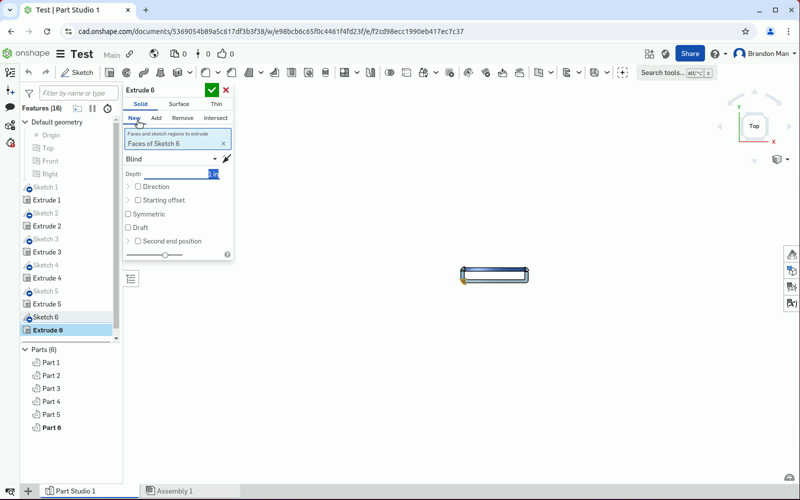
text(23.108)
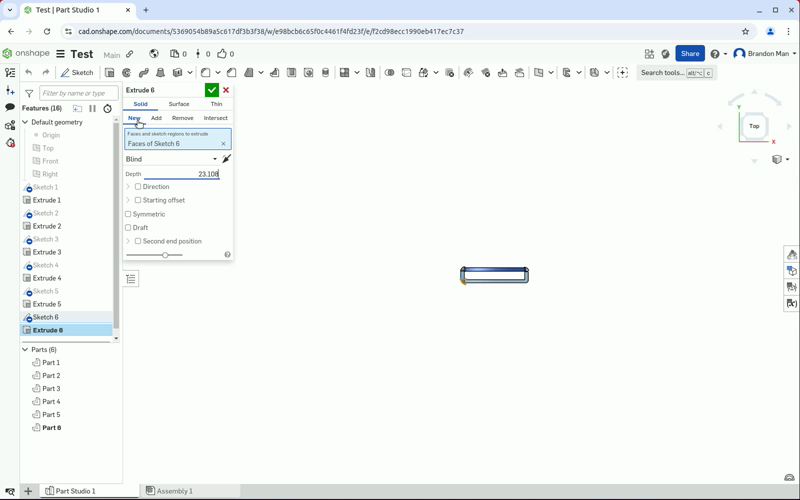
key(enter)
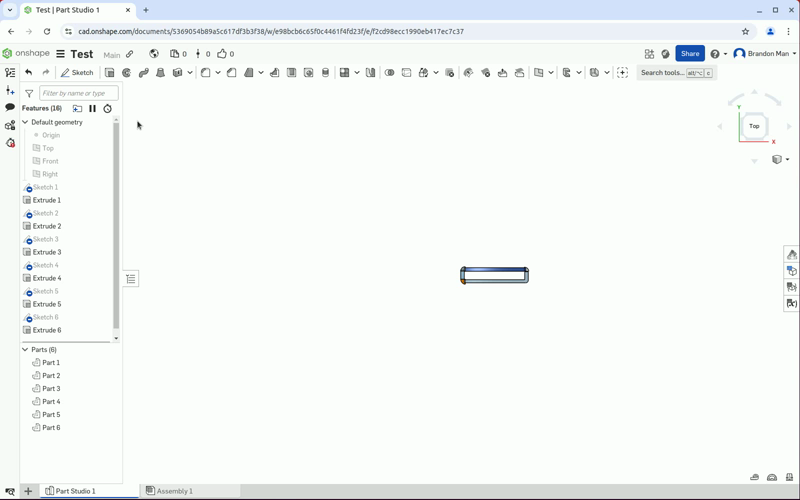
key(shift+h)
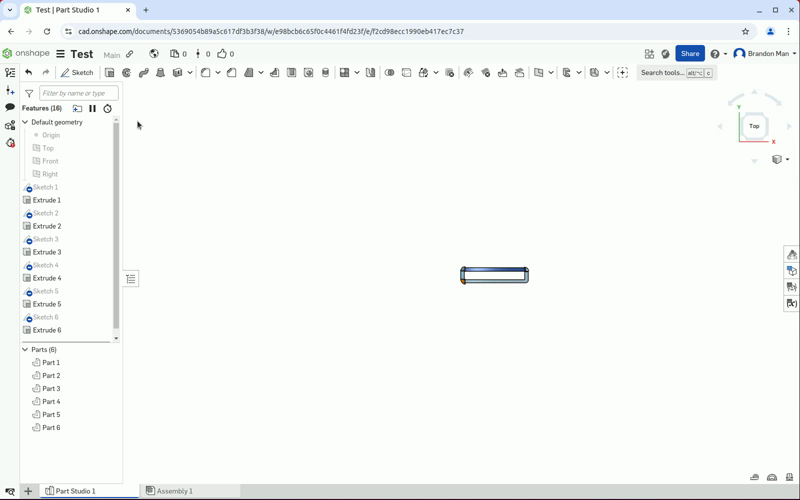
key(shift+h)
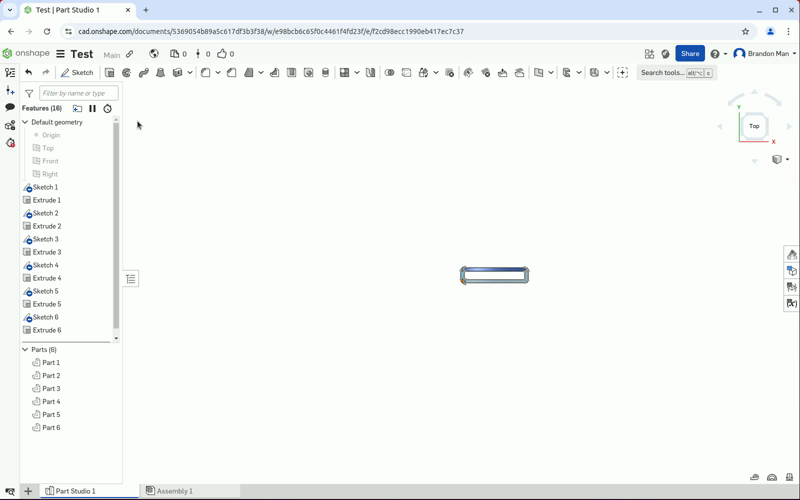
key(shift+7)
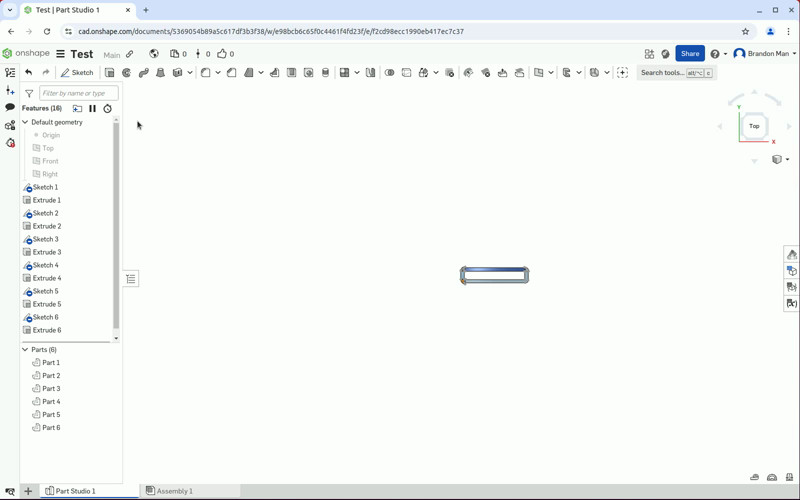
key(up, 3)
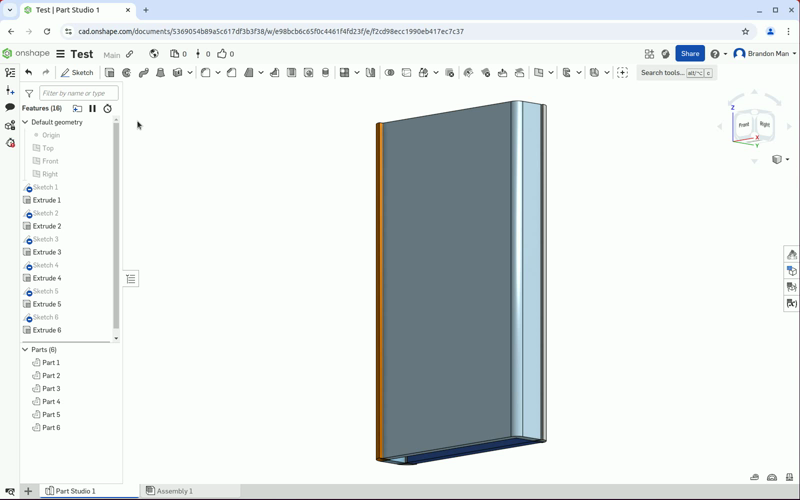
key(left, 3)
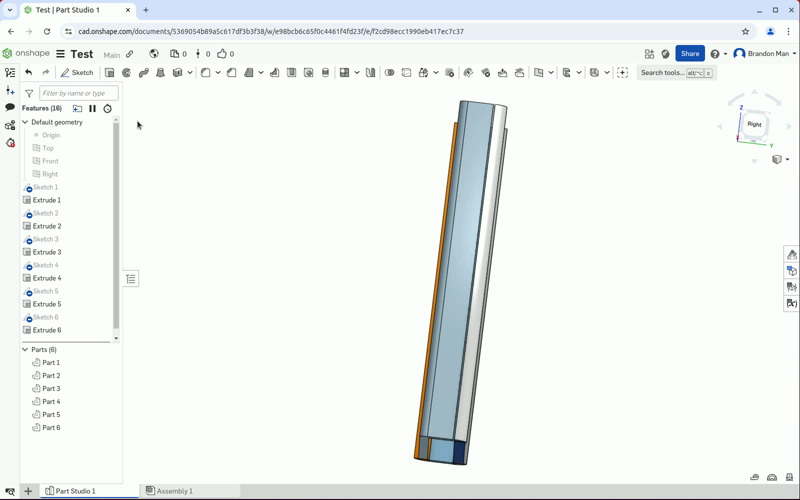
key(right, 3)
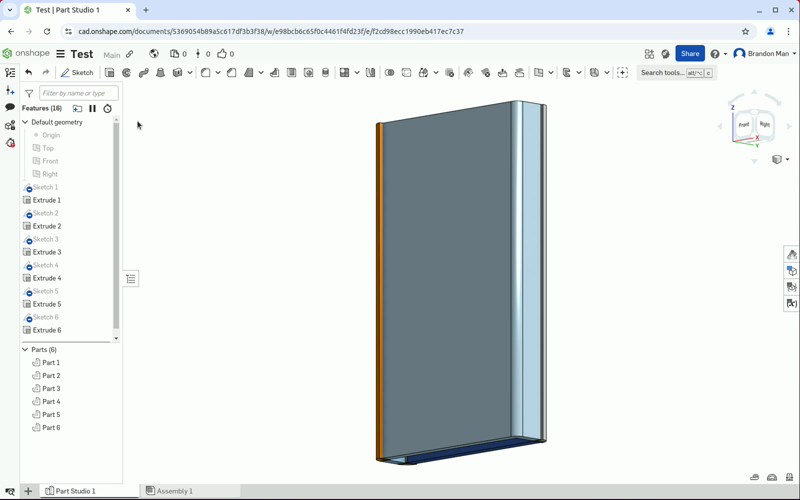
key(down, 3)
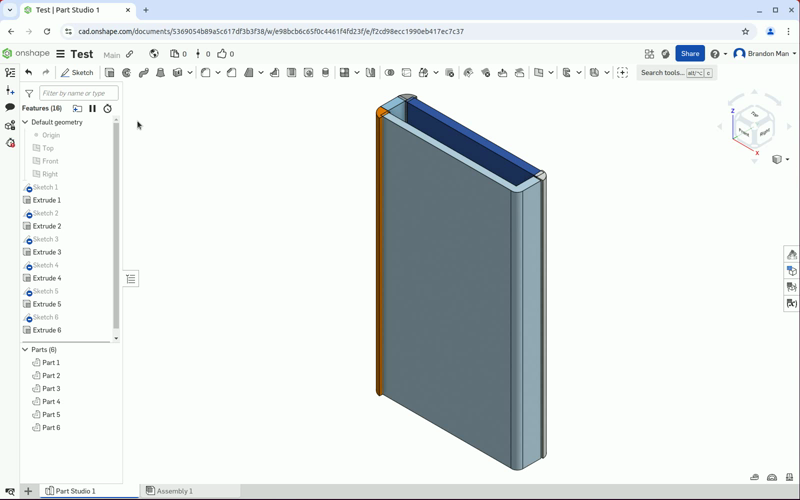
mouse_move(69, 189)
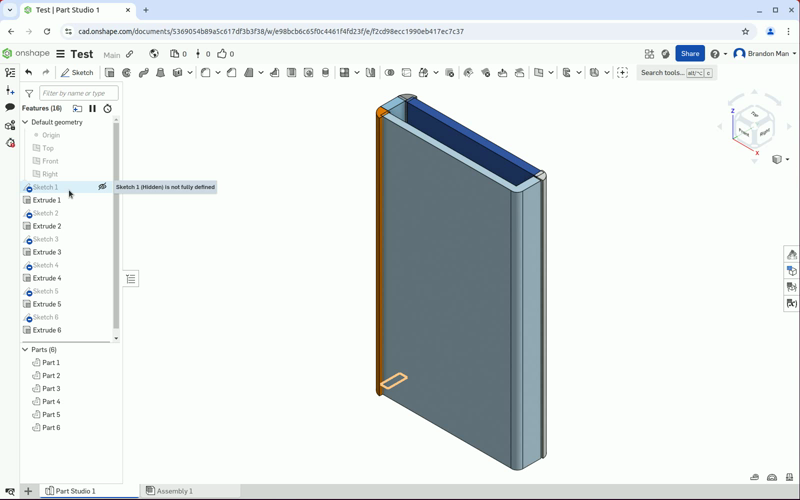
click(69, 189)